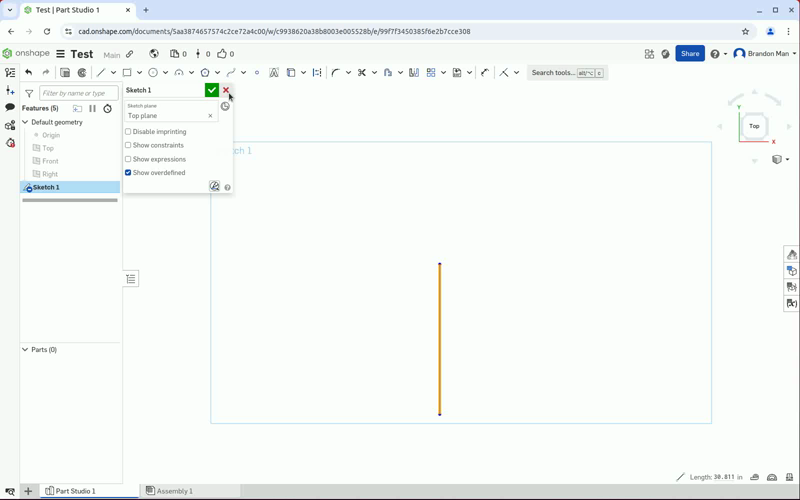
key(shift+h)
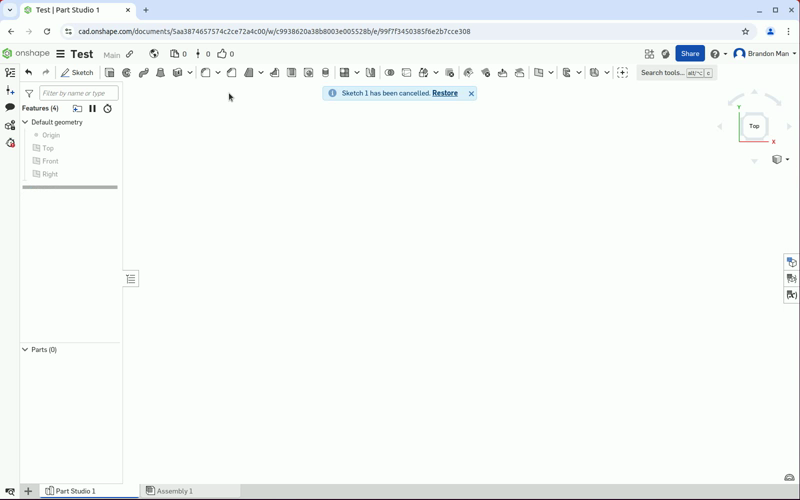
mouse_move(73, 352)
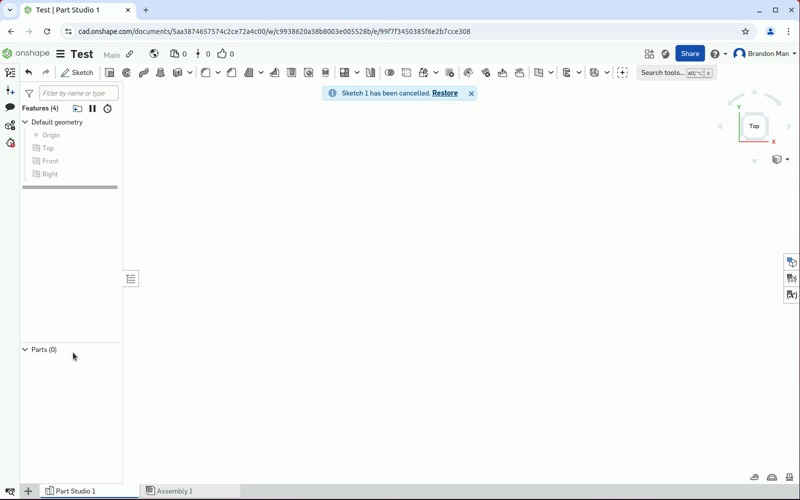
key(y)
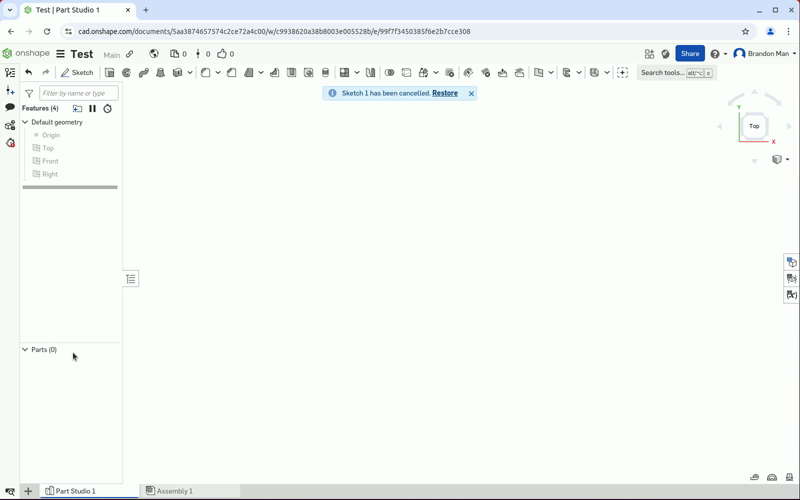
key(shift+p)
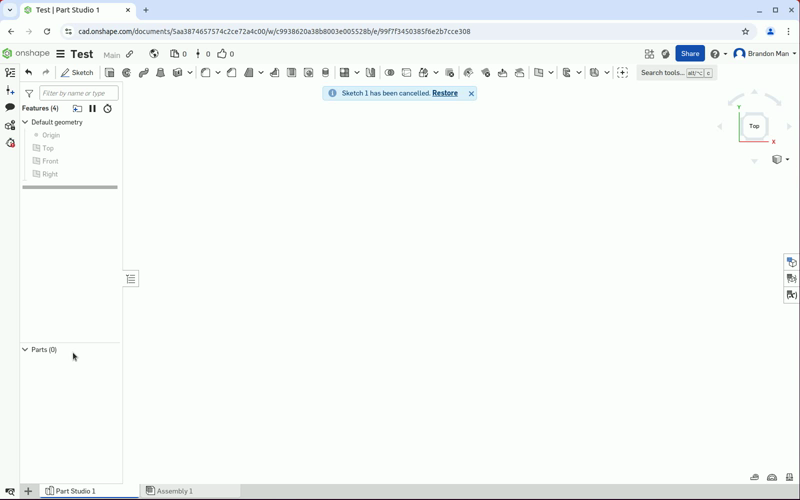
key(space)
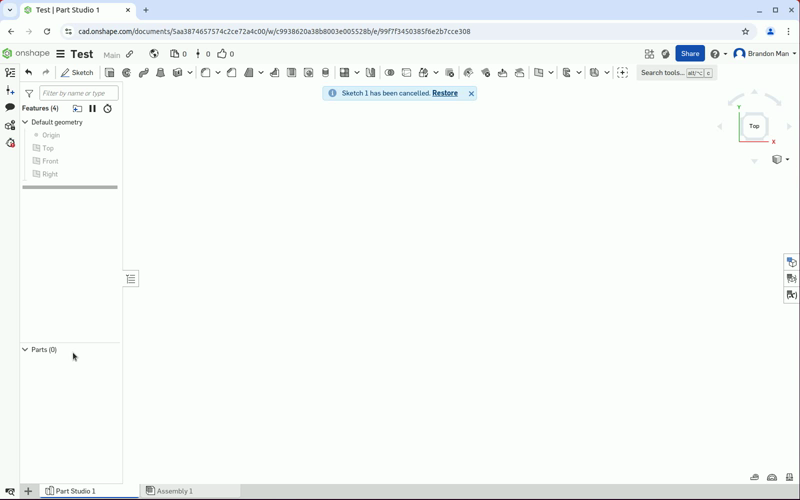
key_down(shift)
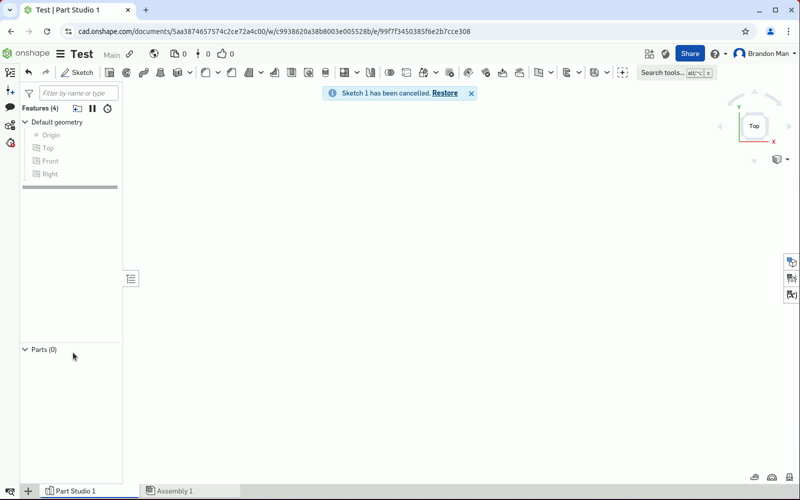
key(up)
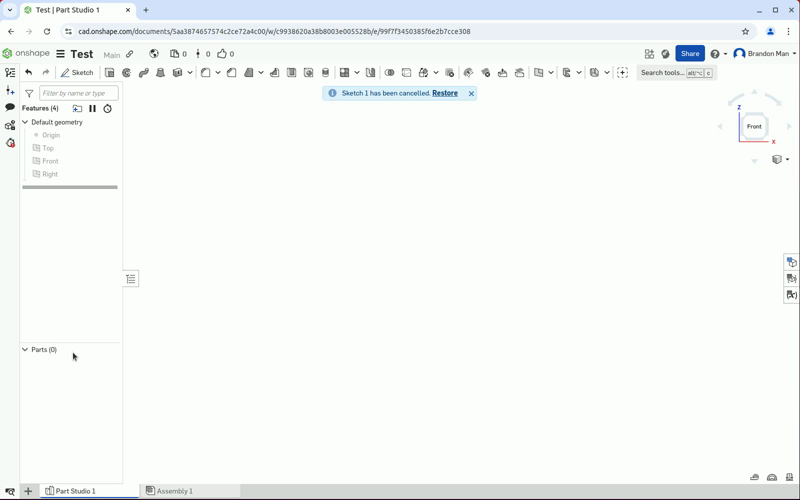
key_up(shift)
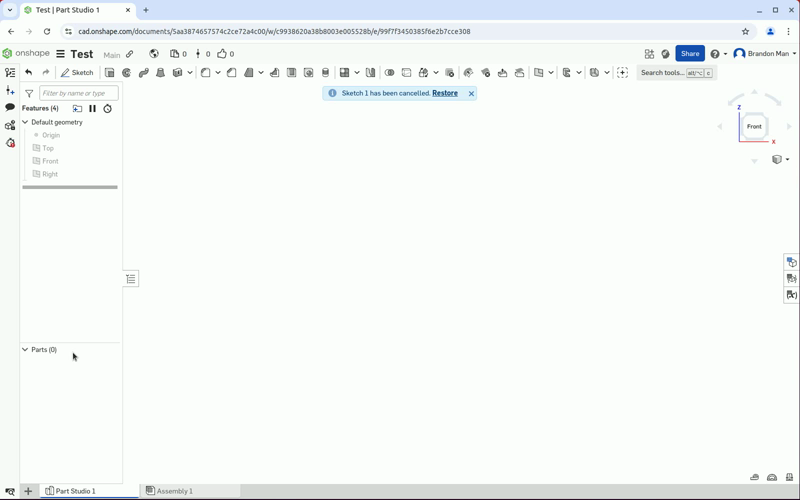
mouse_move(73, 352)
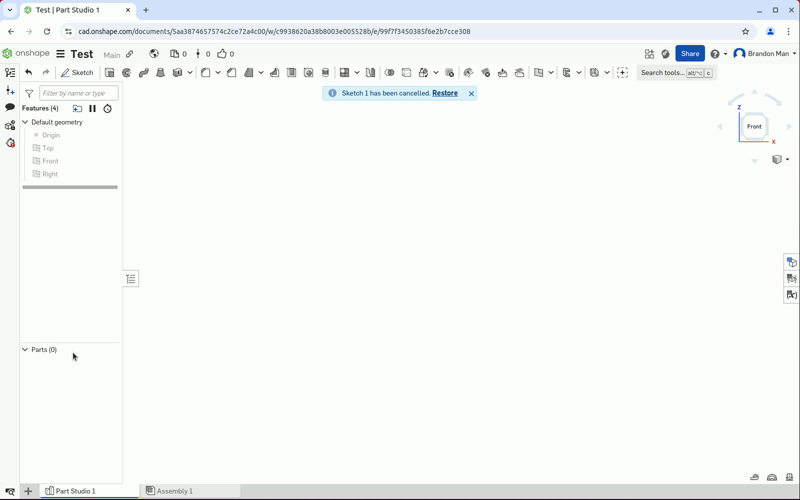
key(shift+y)
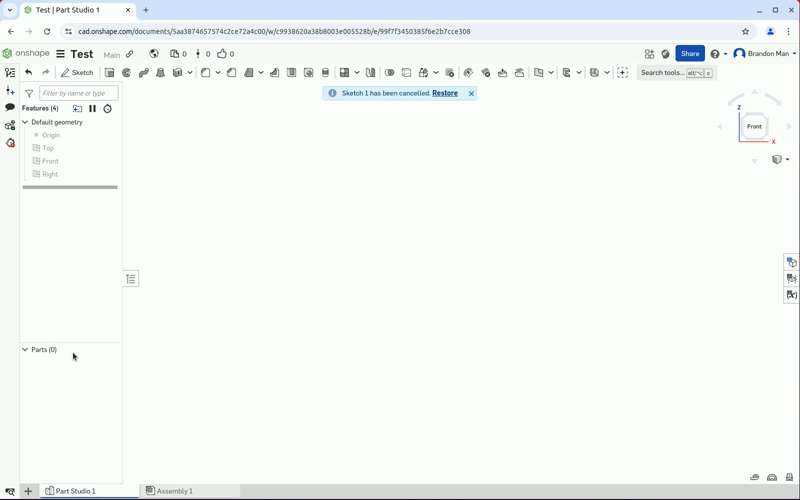
key(shift+s)
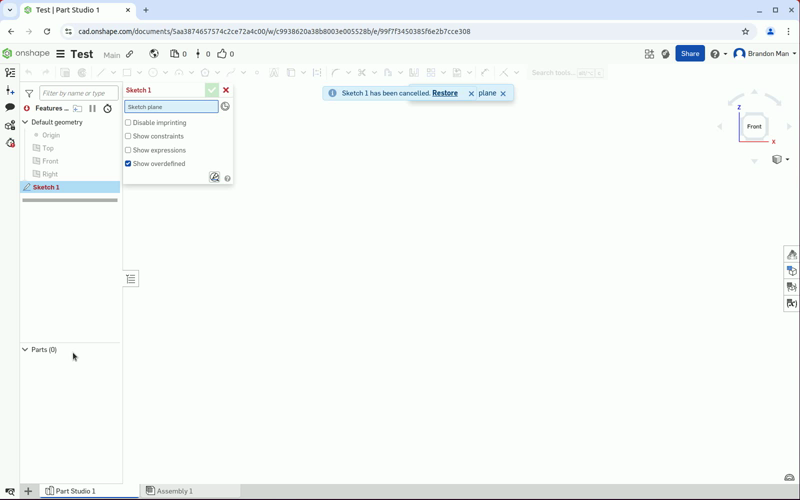
mouse_move(73, 163)
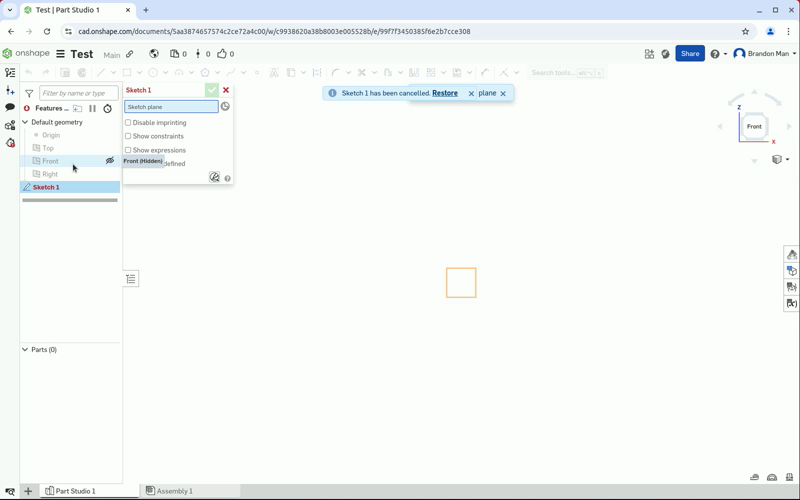
click(73, 163)
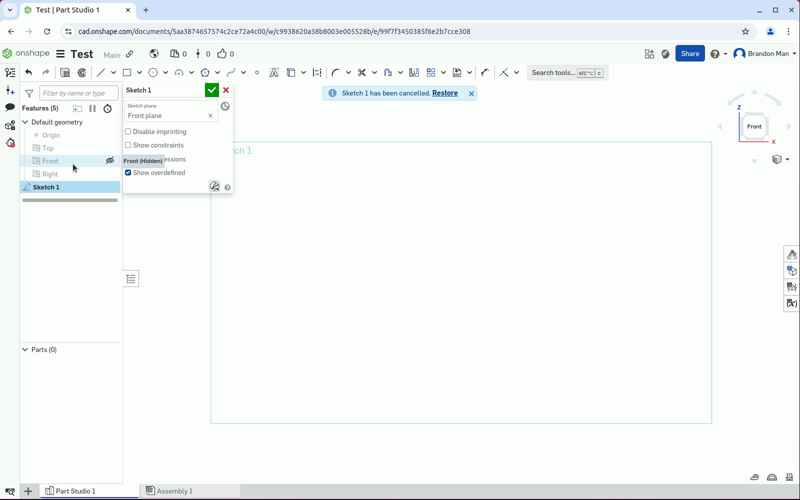
mouse_move(73, 352)
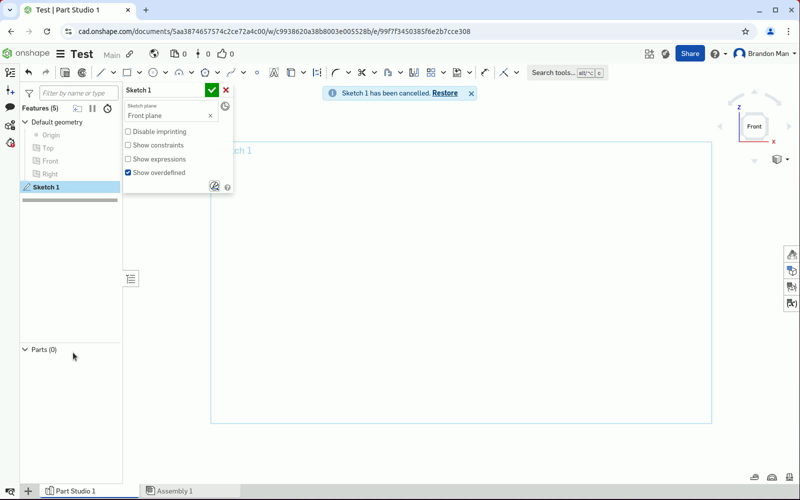
key(y)
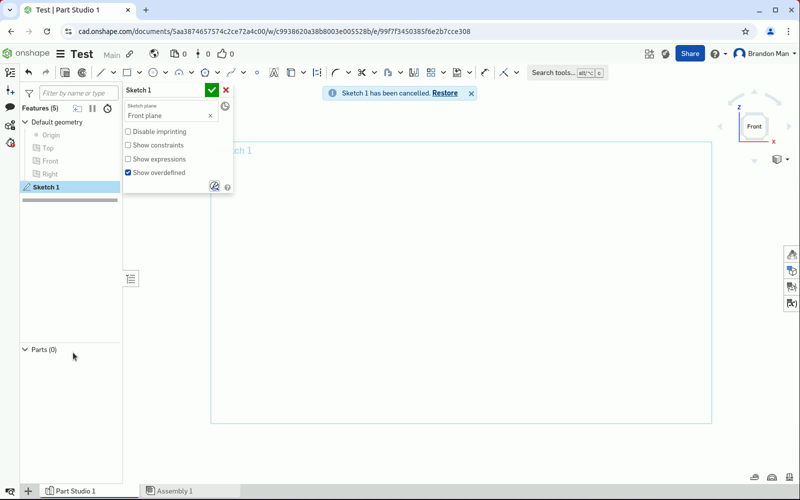
key(l)
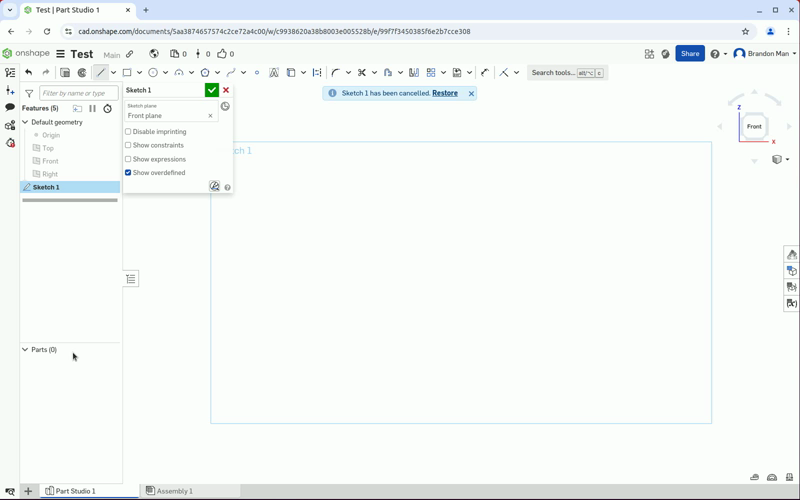
key_down(shift)
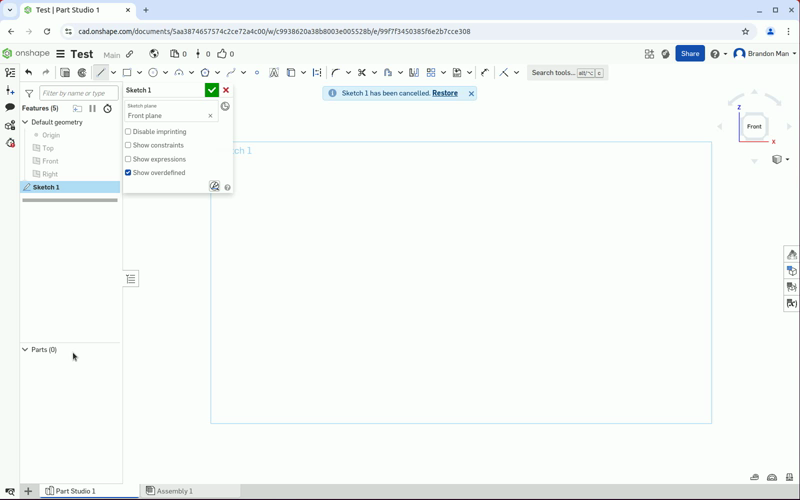
mouse_move(439, 282)
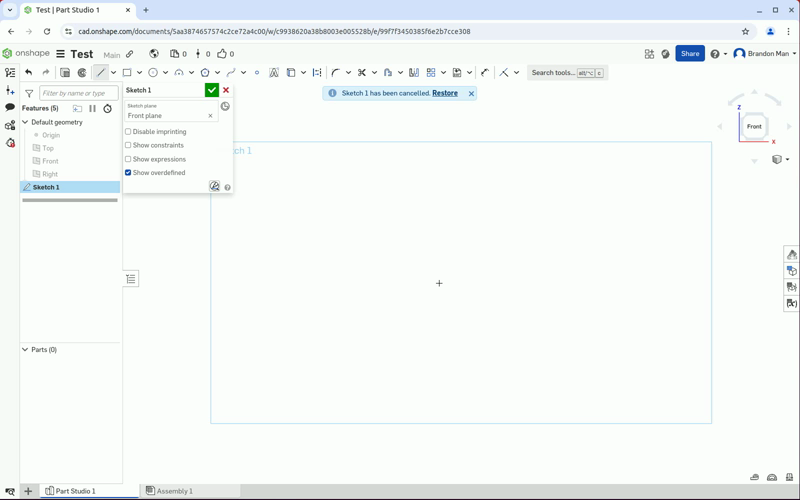
click(439, 282)
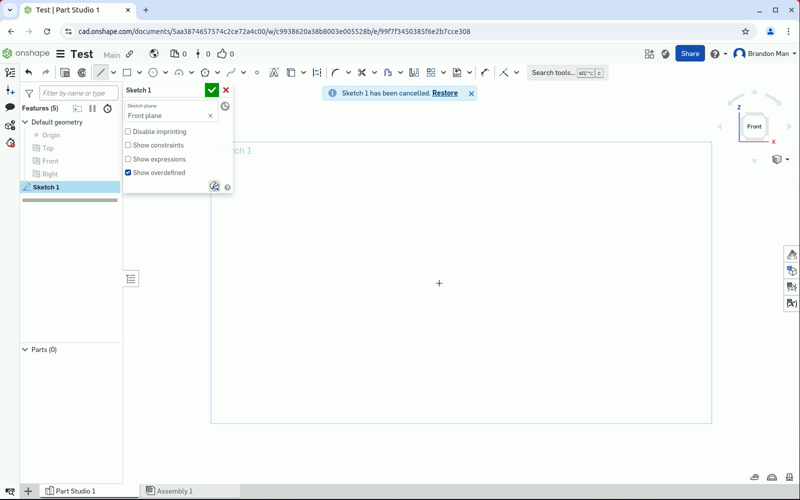
key_up(shift)
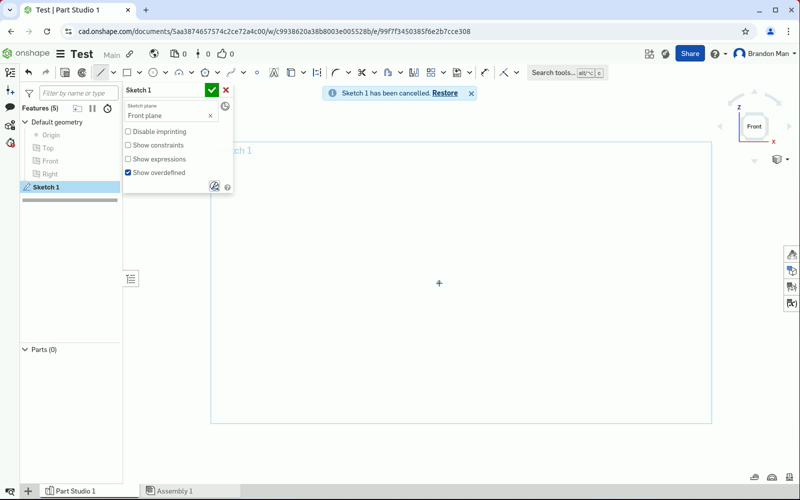
key_down(shift)
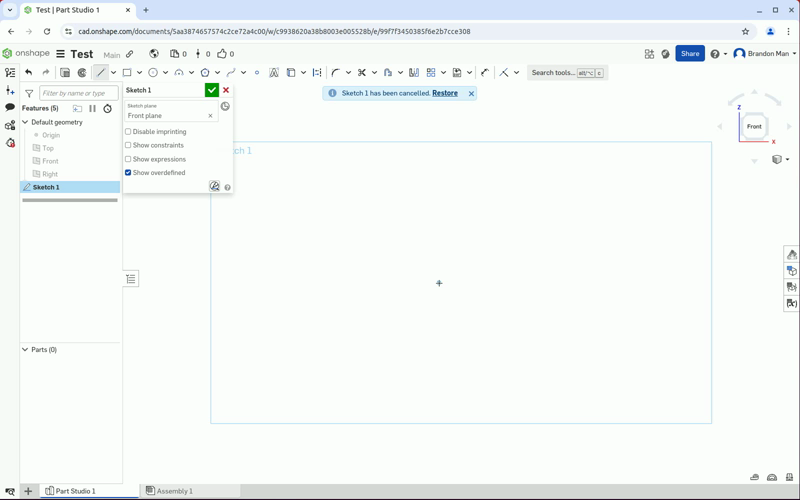
mouse_move(469, 282)
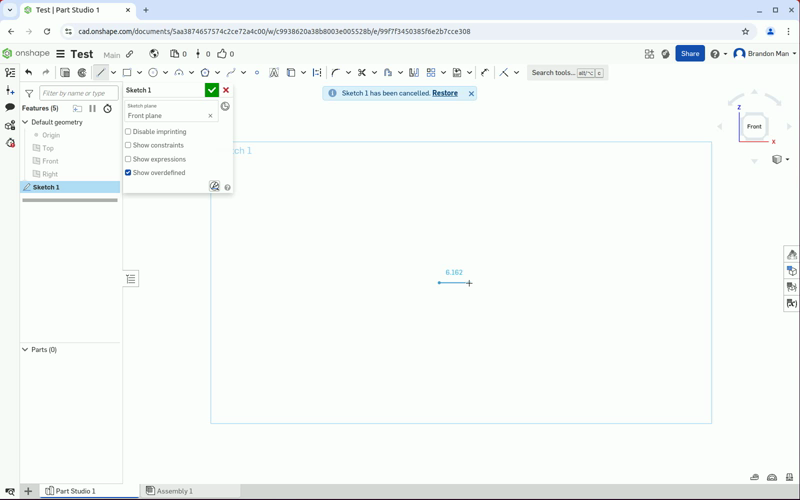
mouse_move(442, 282)
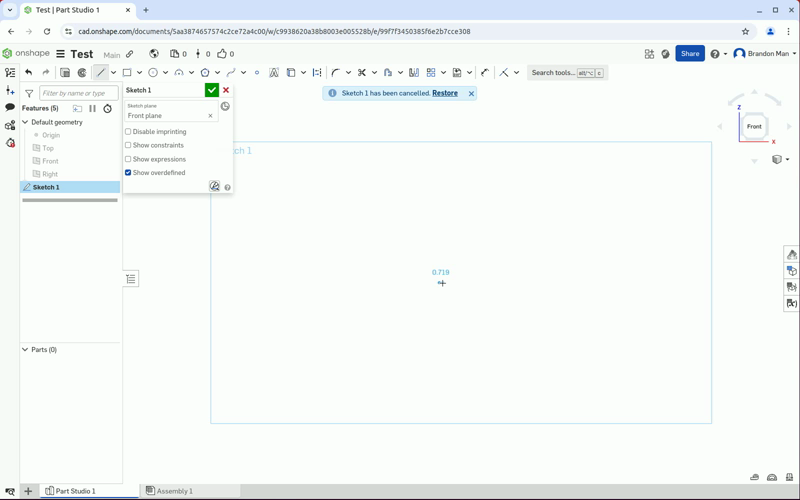
scroll(6)
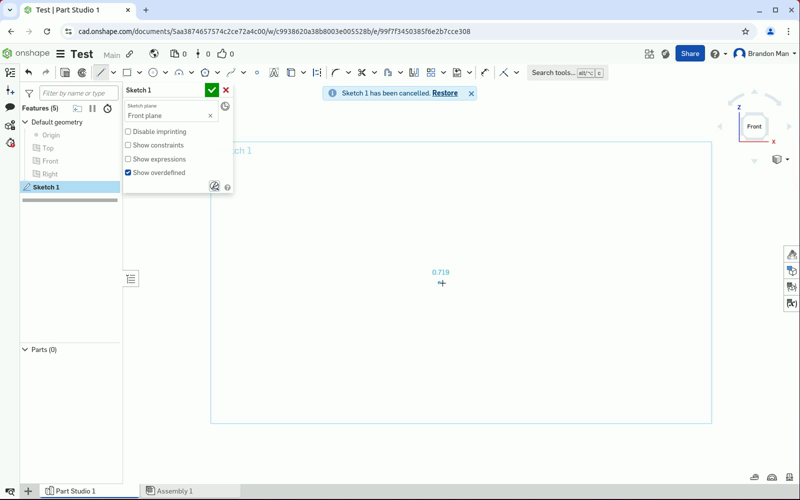
scroll(6)
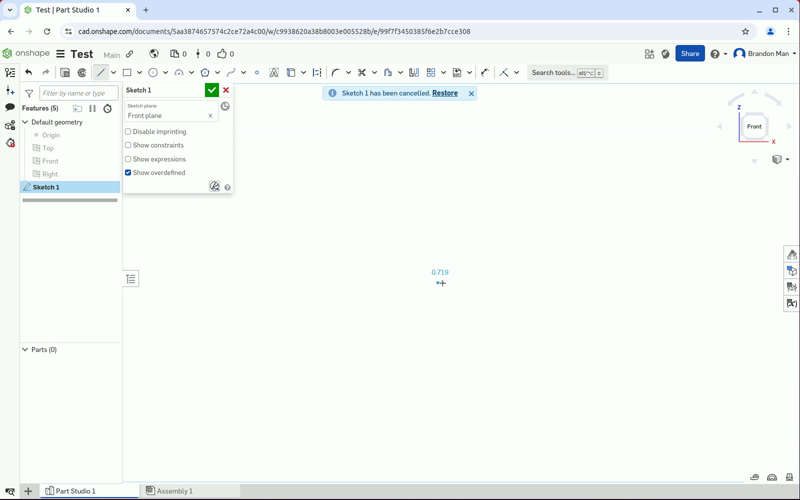
scroll(6)
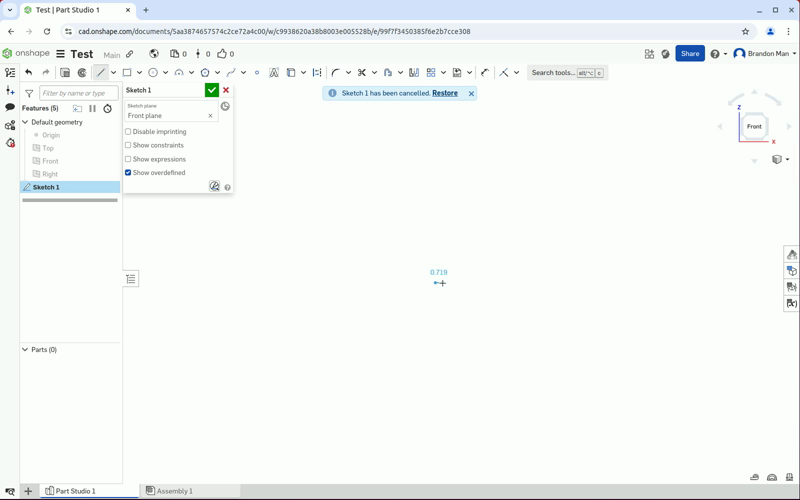
scroll(6)
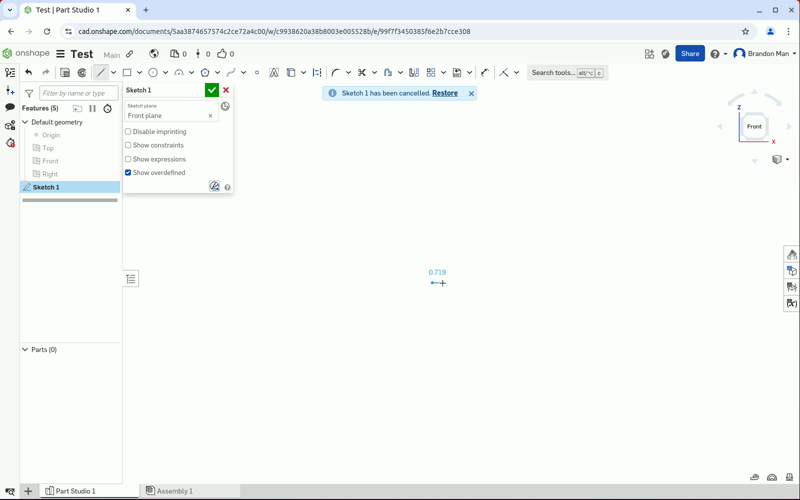
scroll(6)
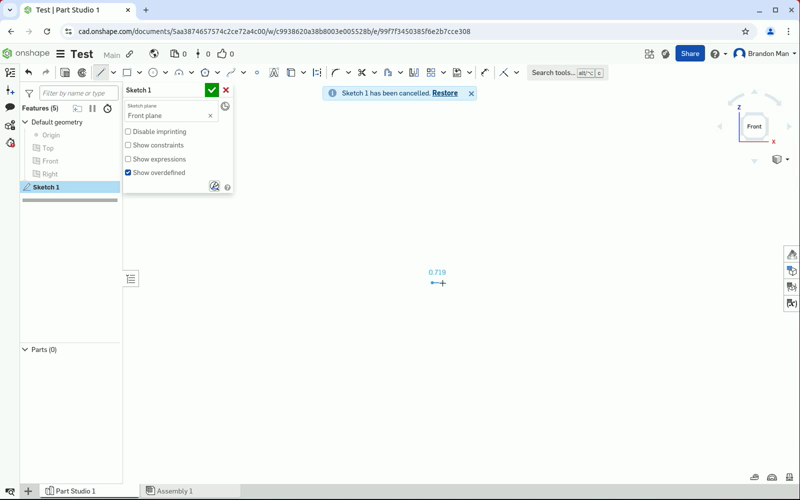
scroll(6)
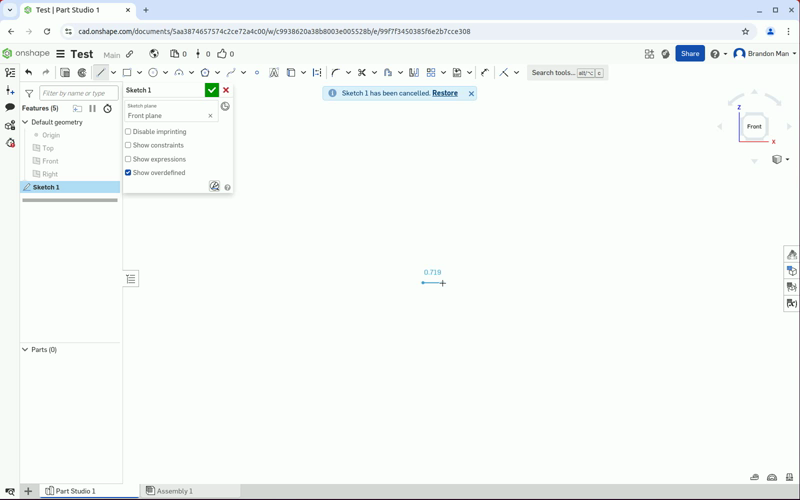
scroll(6)
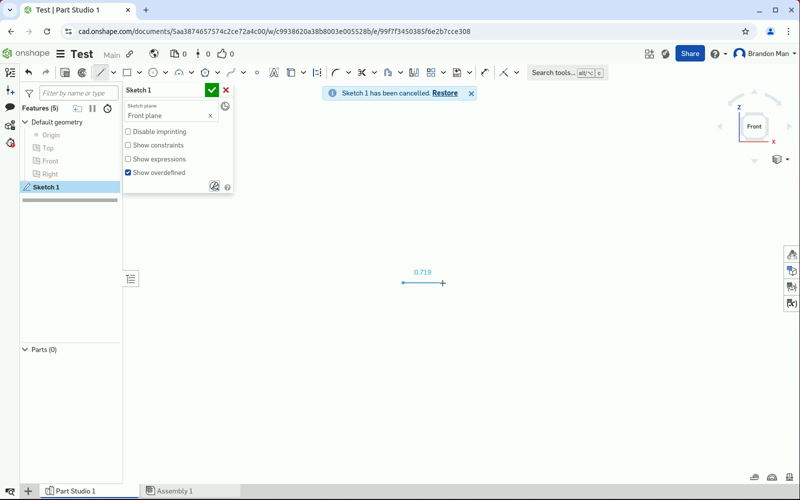
click(442, 282)
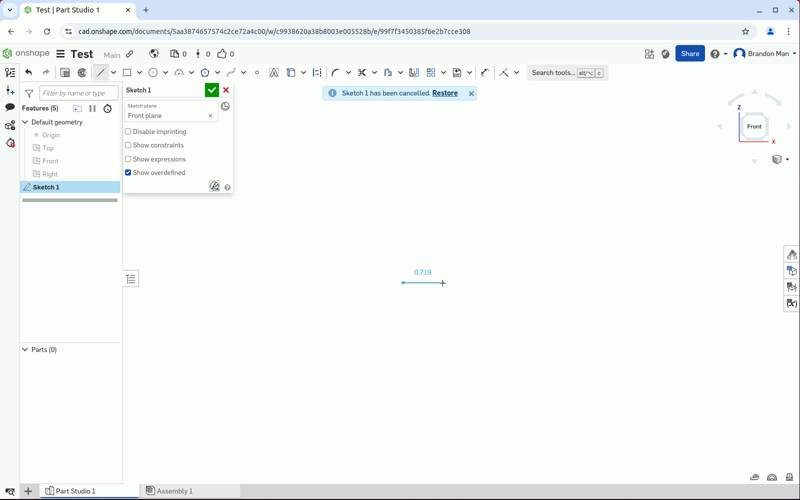
scroll(-6)
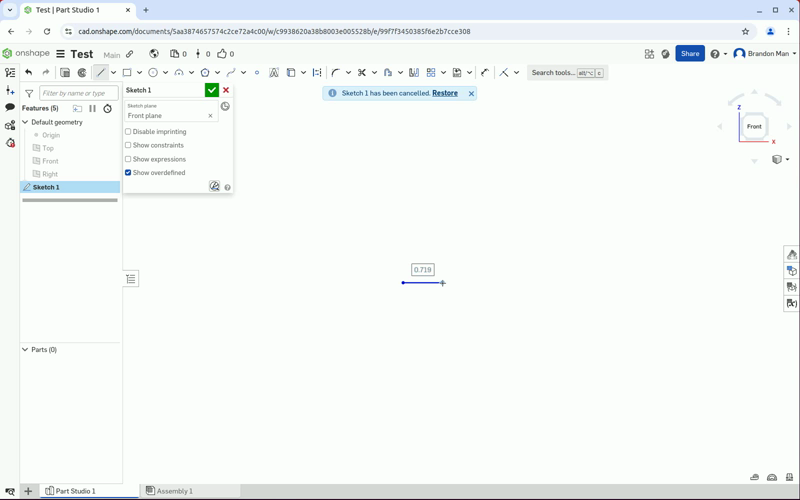
scroll(-6)
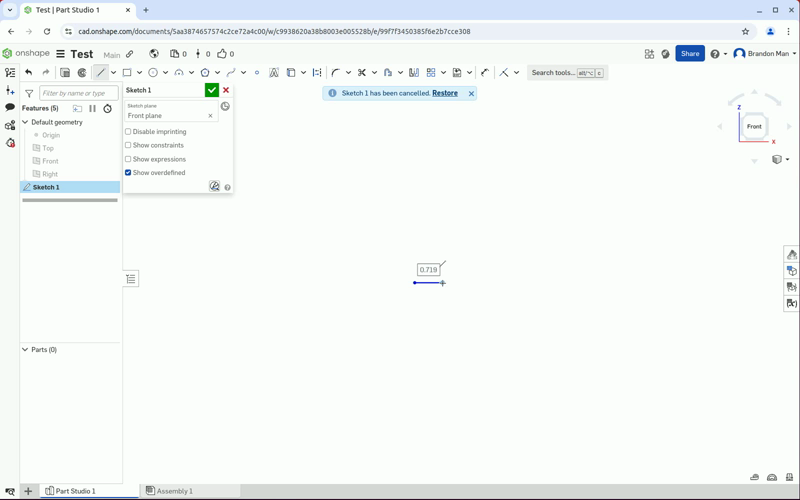
scroll(-6)
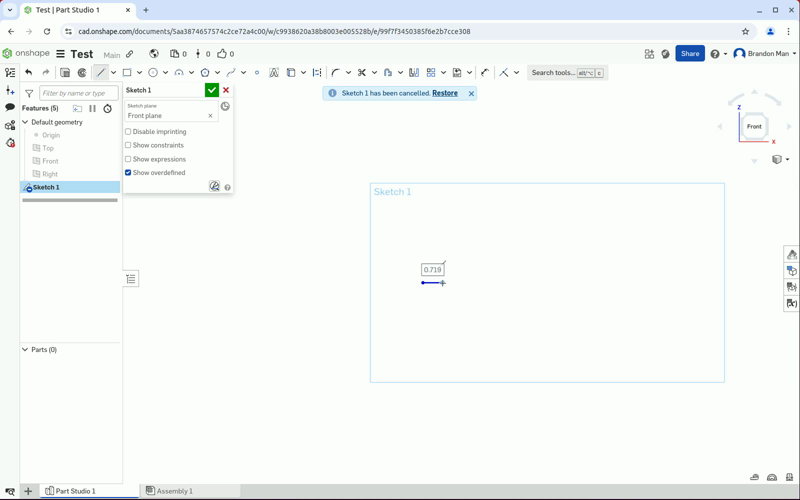
scroll(-6)
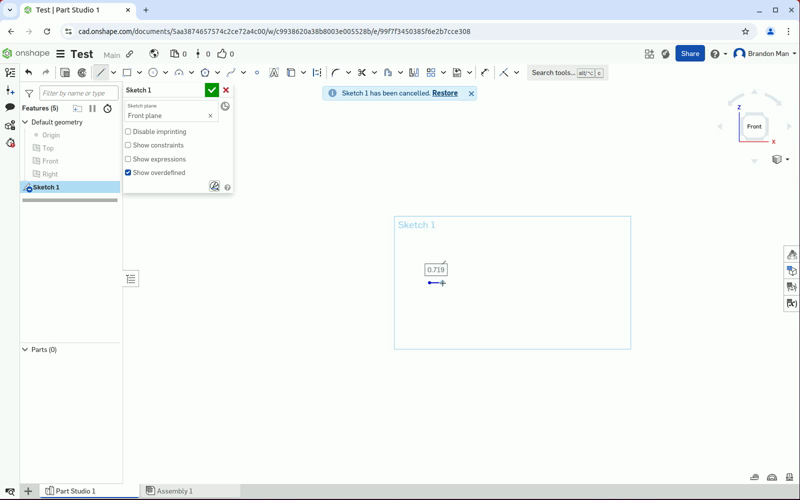
scroll(-6)
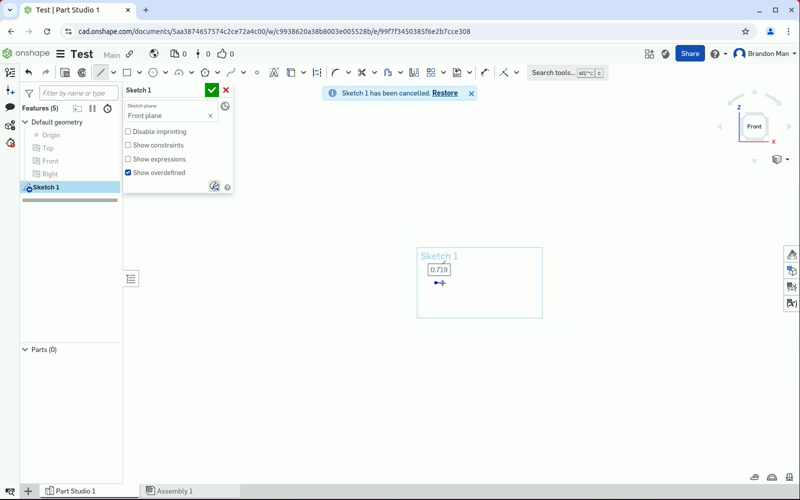
scroll(-6)
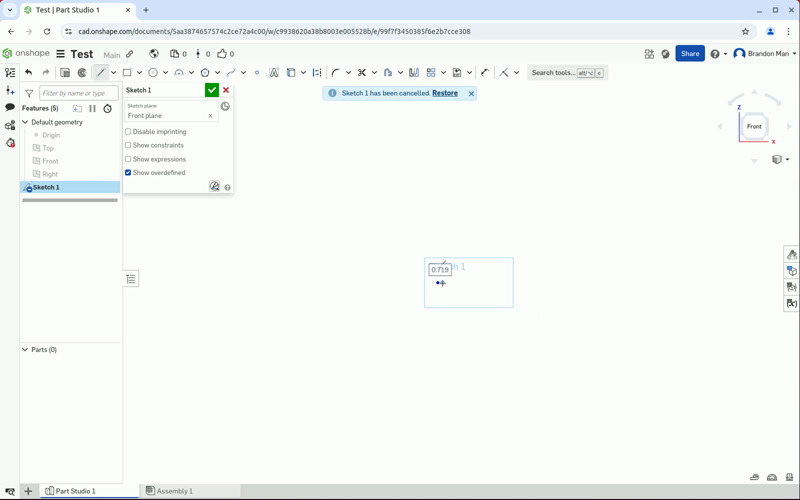
scroll(-6)
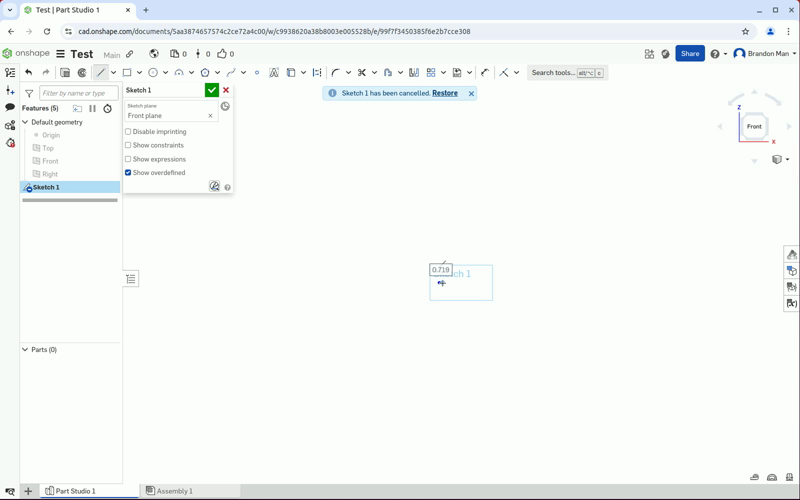
key_up(shift)
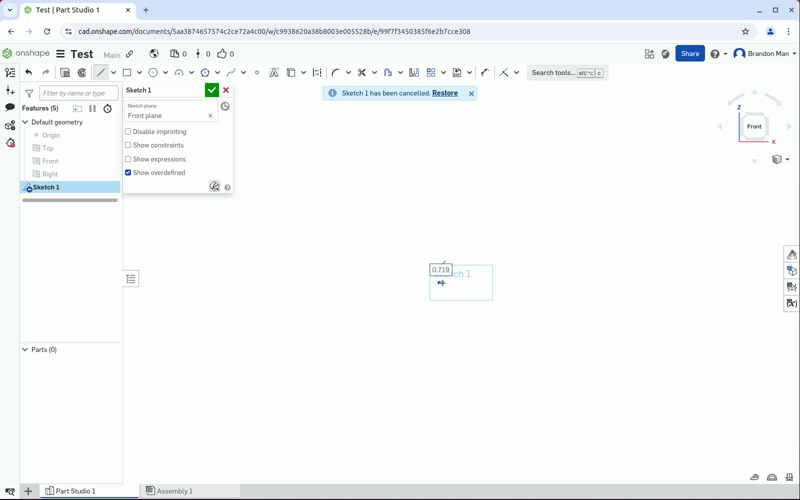
key(esc)
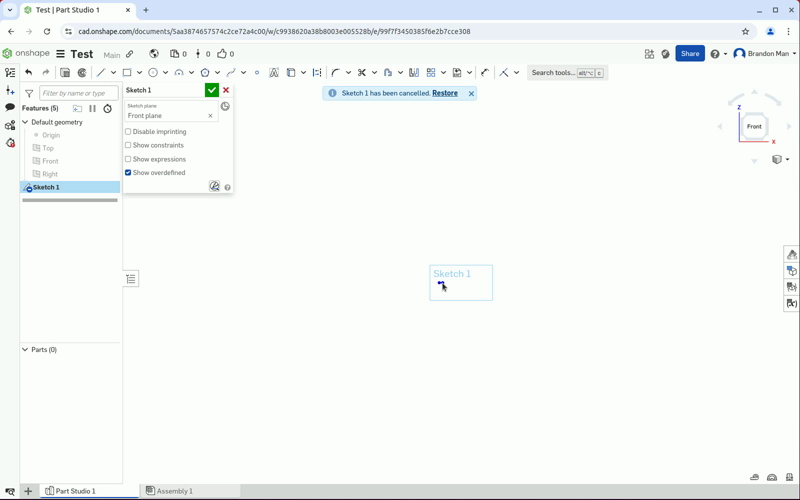
key(a)
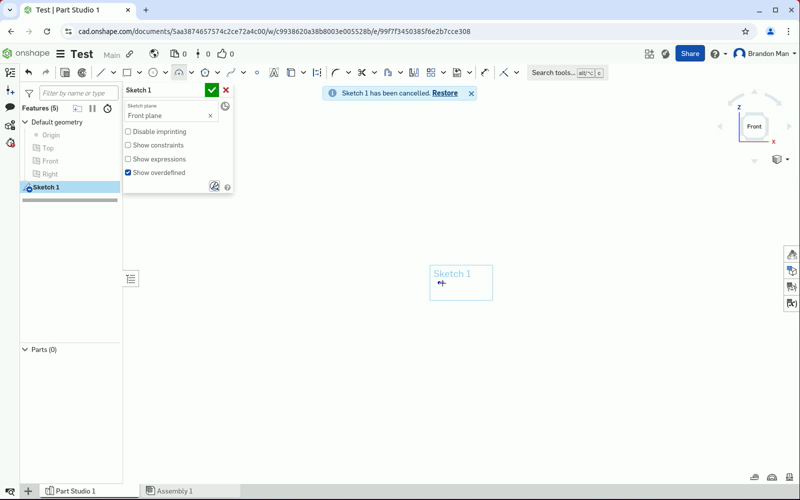
mouse_move(442, 282)
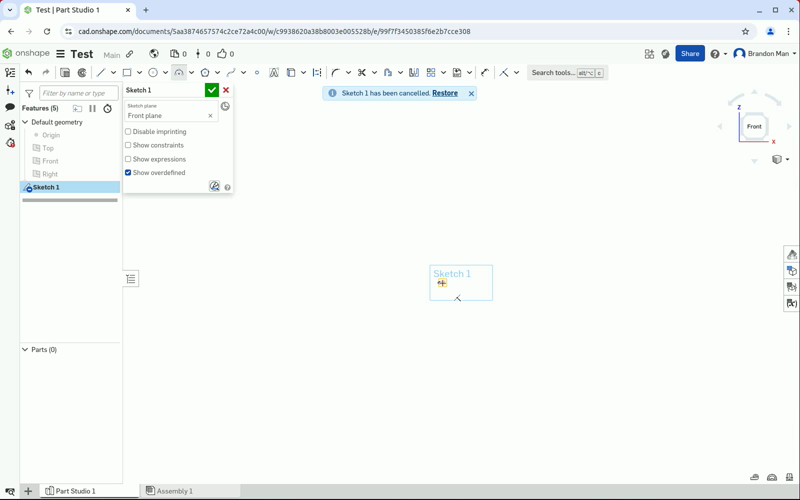
scroll(6)
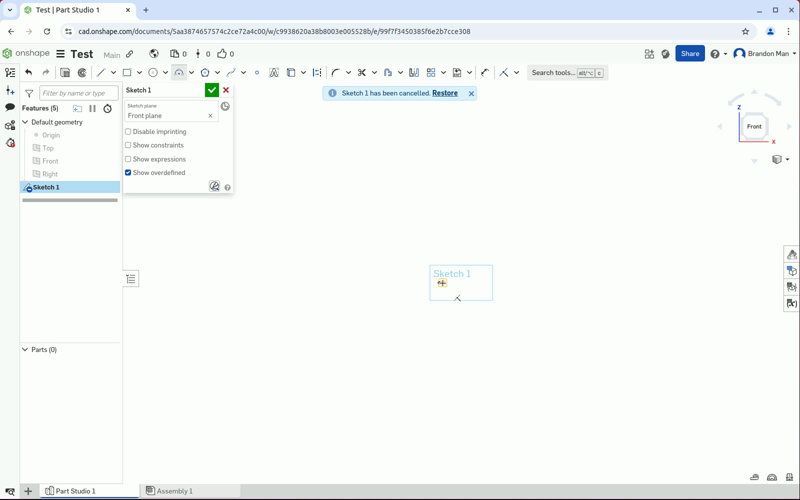
scroll(6)
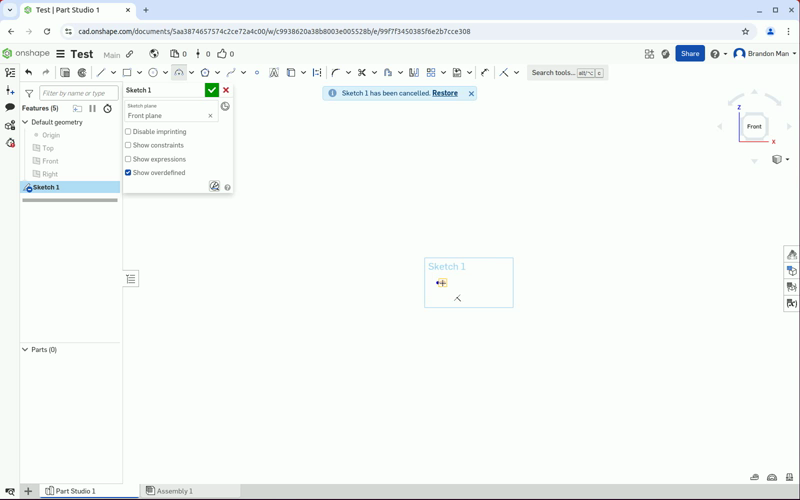
scroll(6)
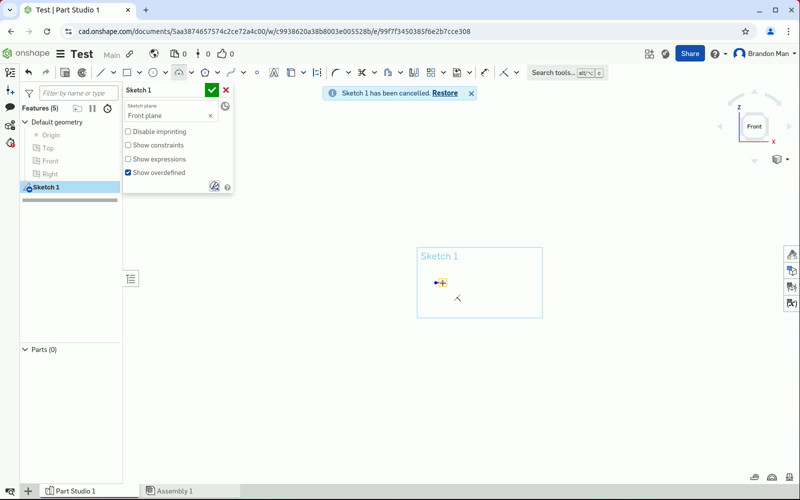
scroll(6)
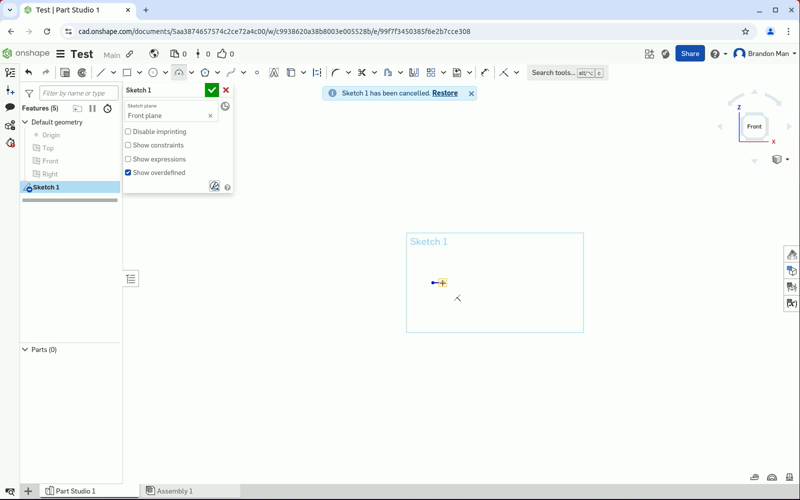
scroll(6)
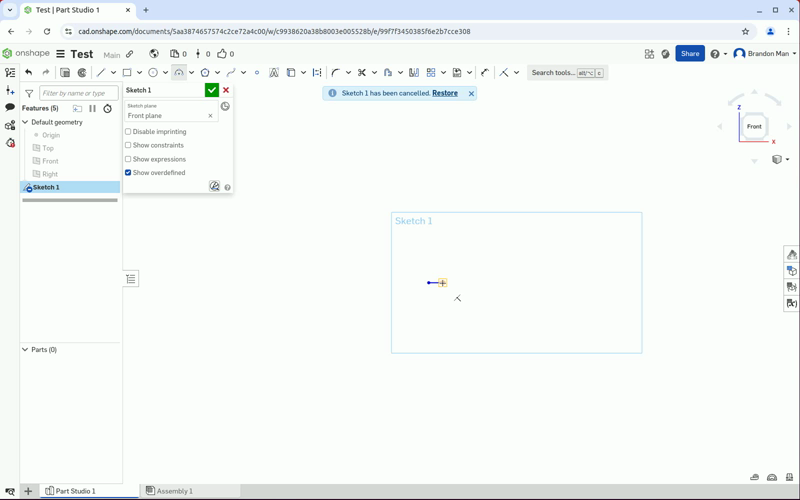
scroll(6)
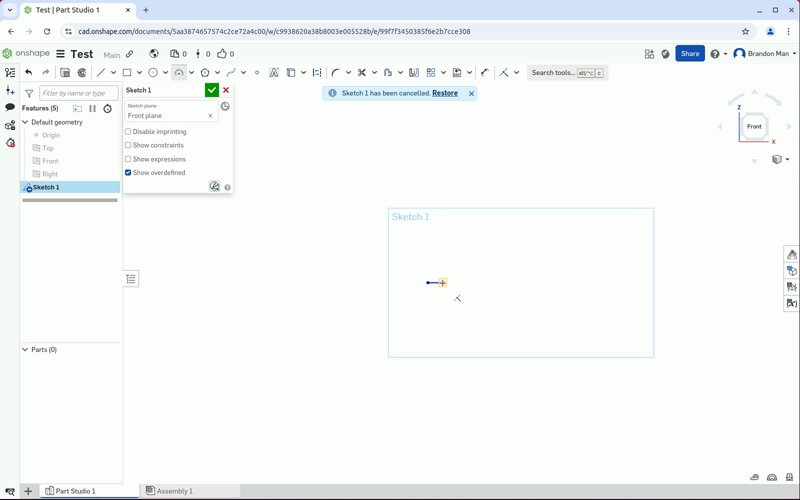
scroll(6)
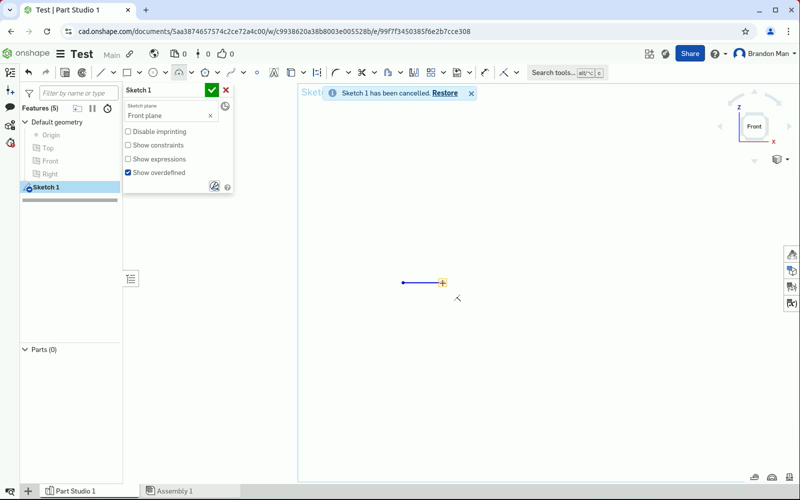
click(442, 282)
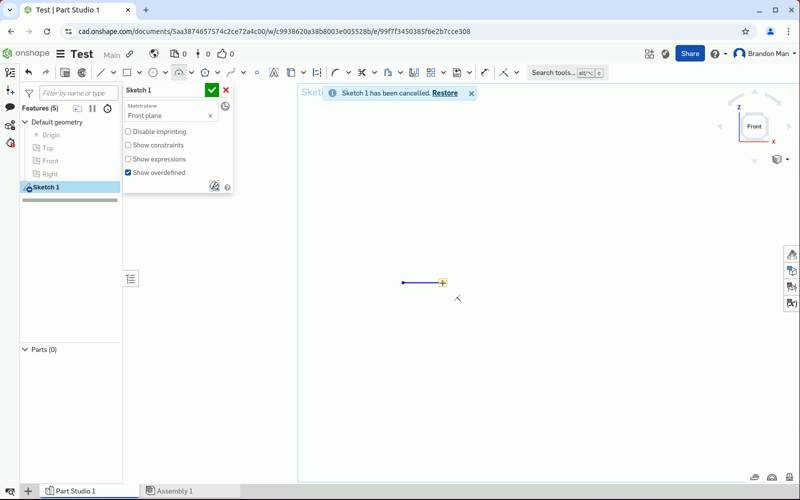
scroll(-6)
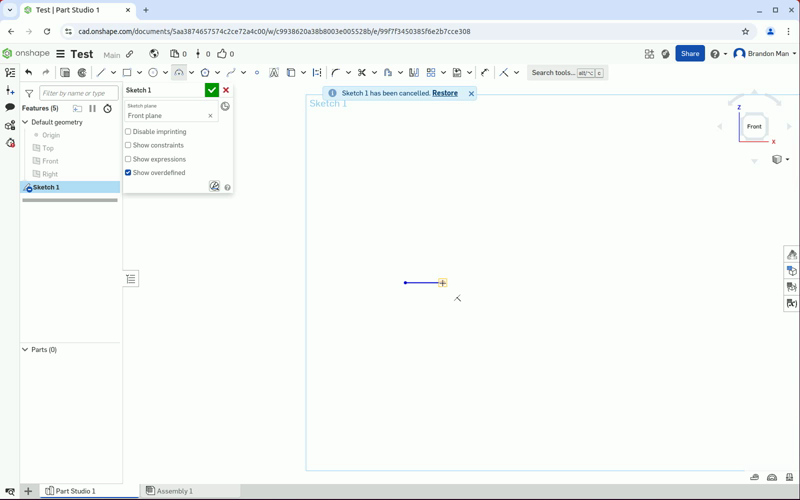
scroll(-6)
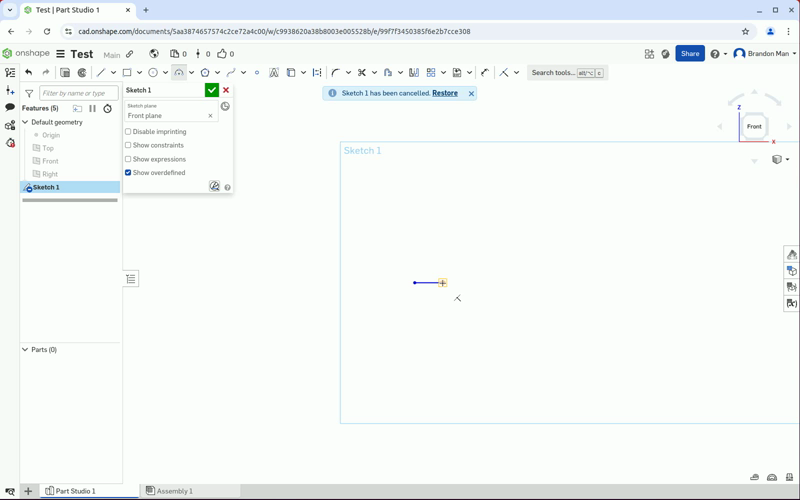
scroll(-6)
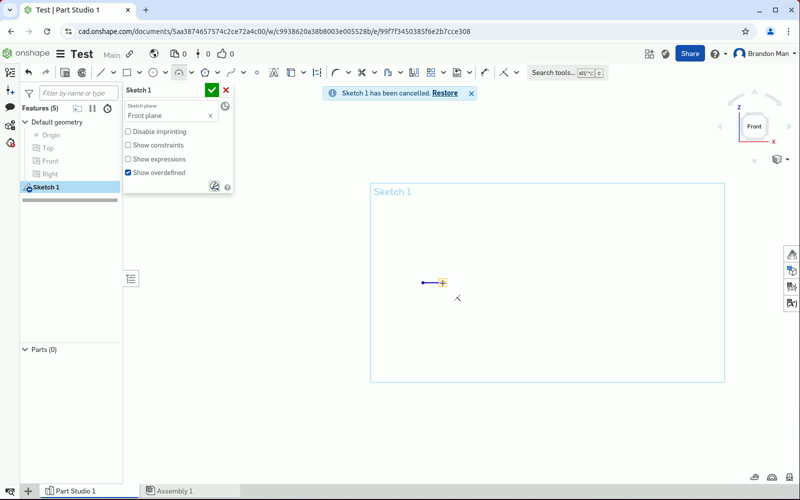
scroll(-6)
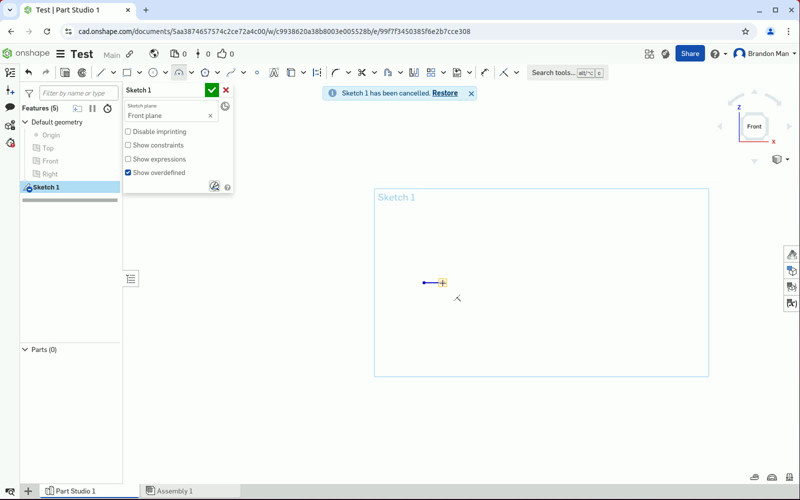
scroll(-6)
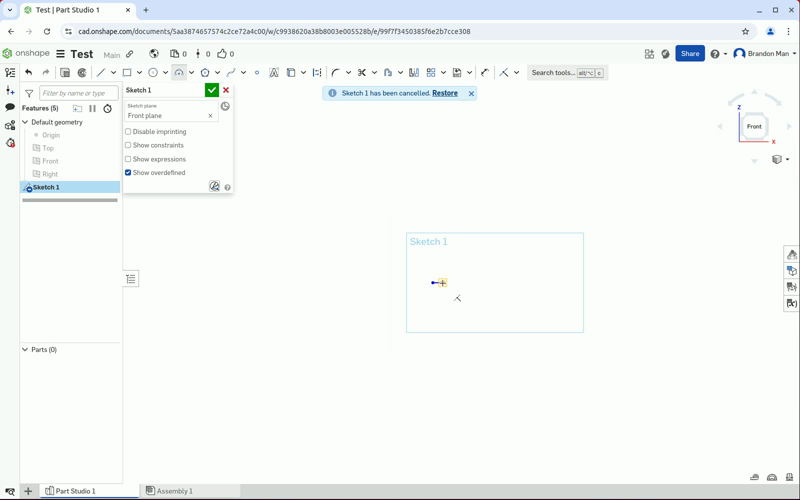
scroll(-6)
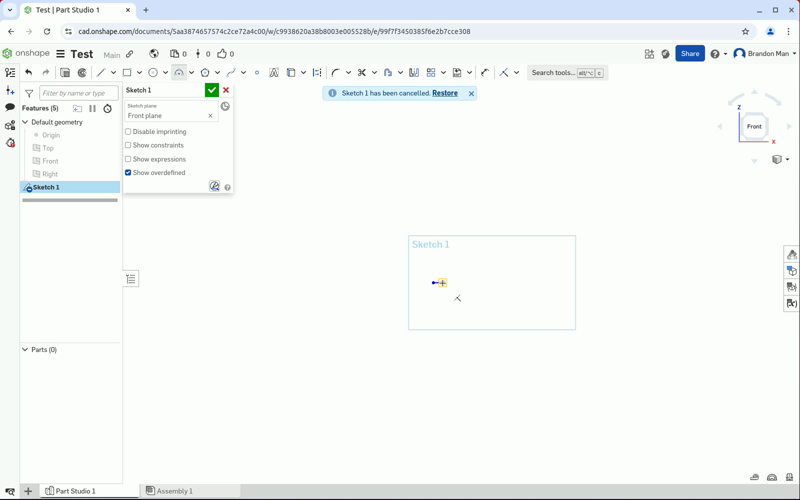
scroll(-6)
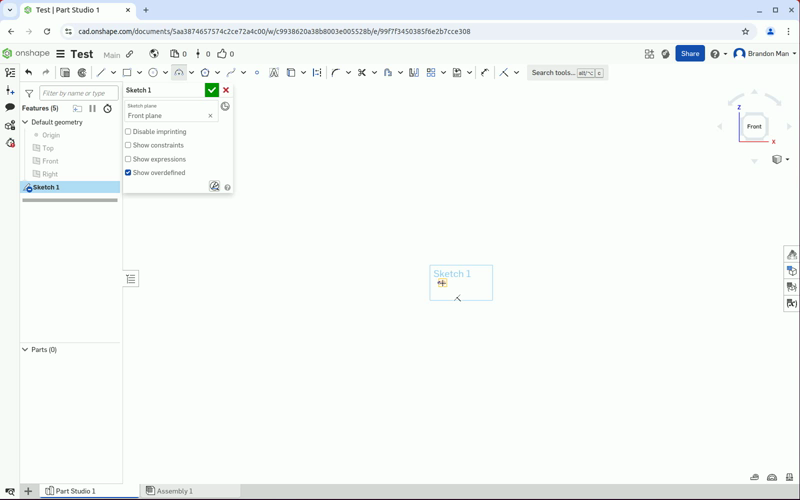
key_down(shift)
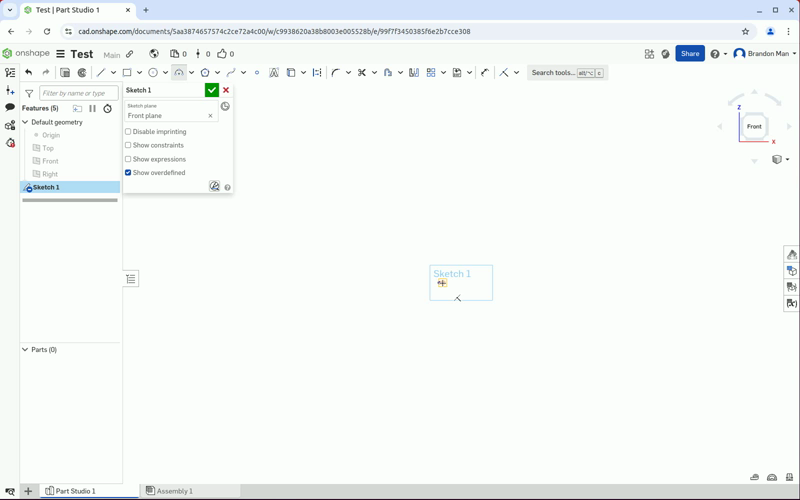
mouse_move(480, 282)
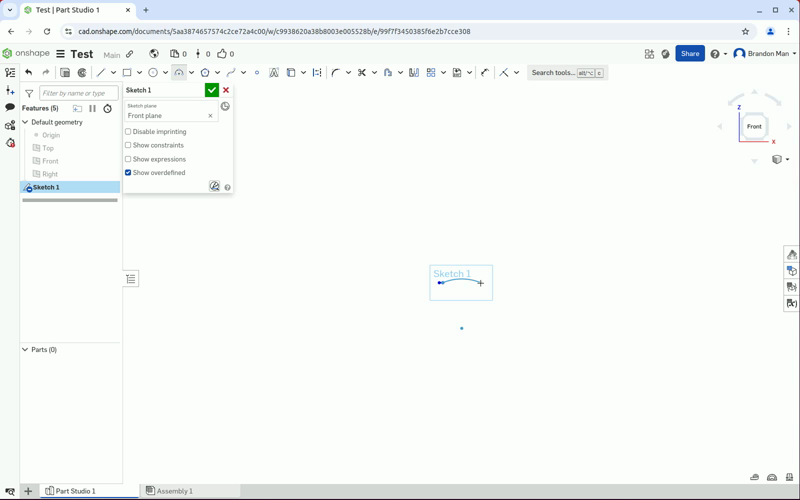
click(480, 282)
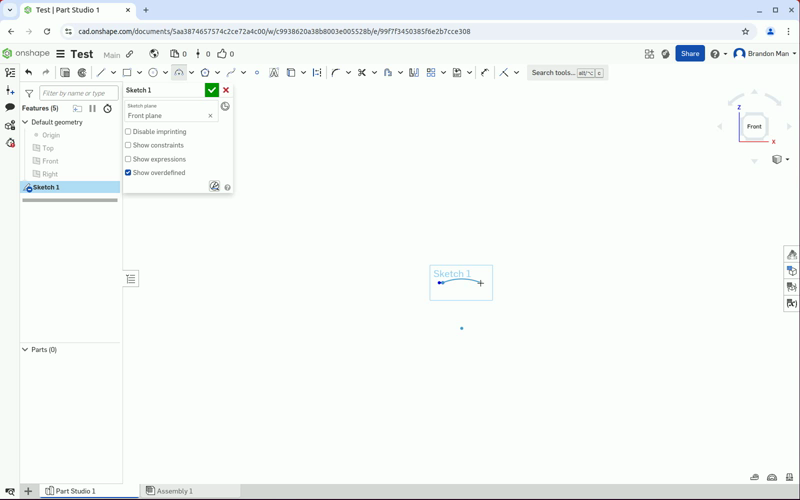
mouse_move(461, 264)
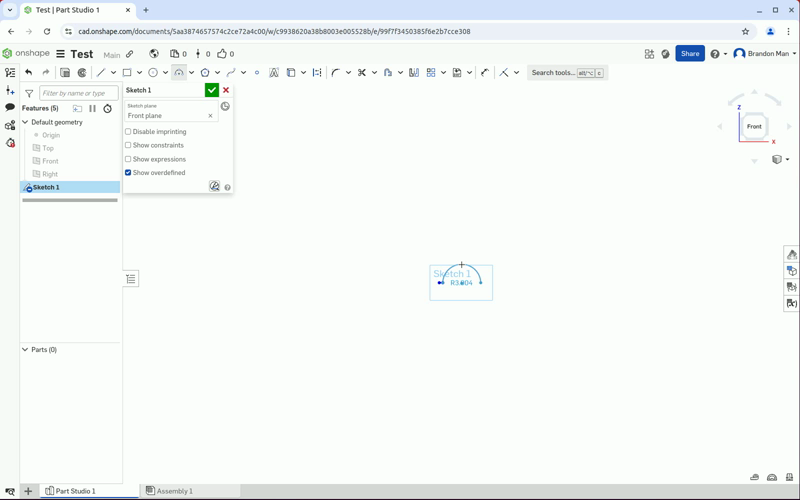
click(461, 264)
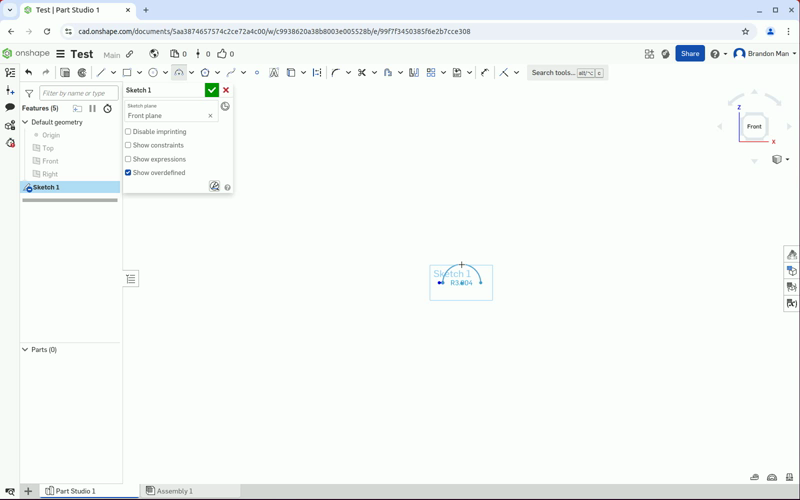
key_up(shift)
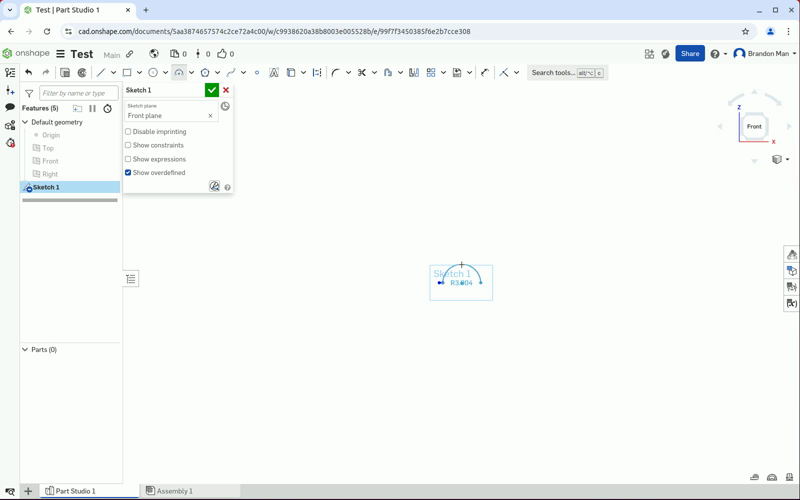
key(esc)
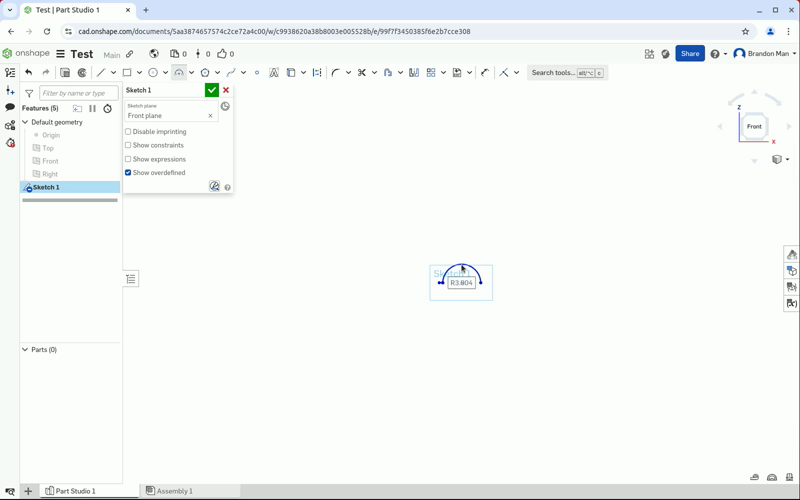
key(l)
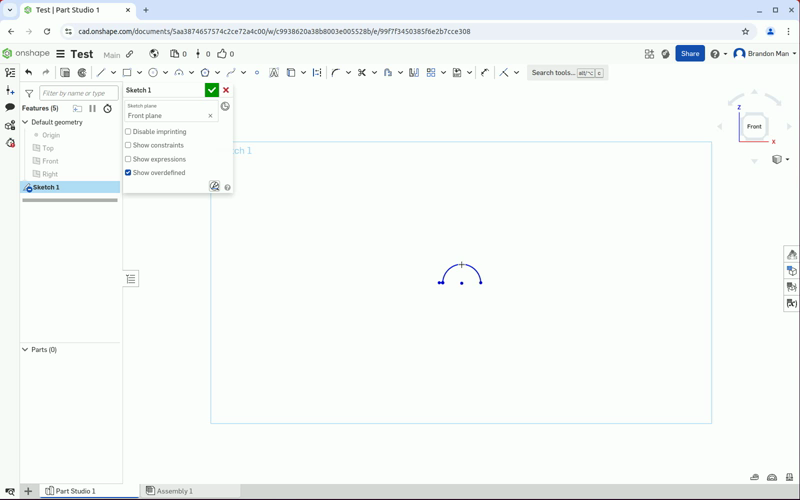
mouse_move(480, 282)
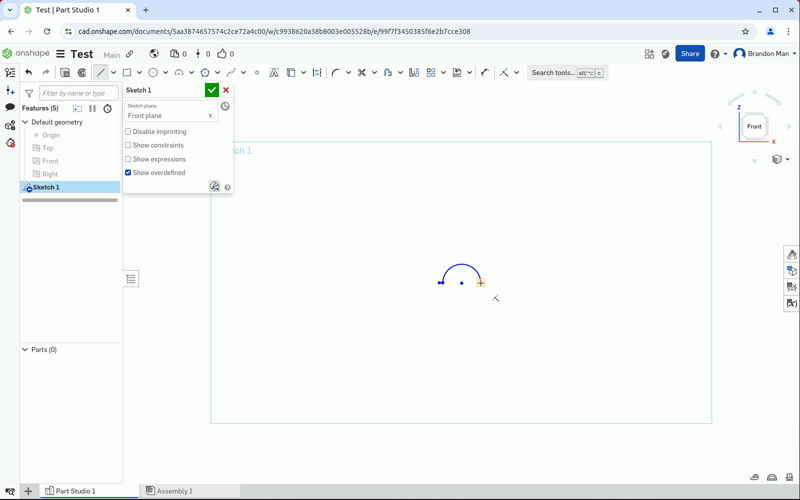
click(480, 282)
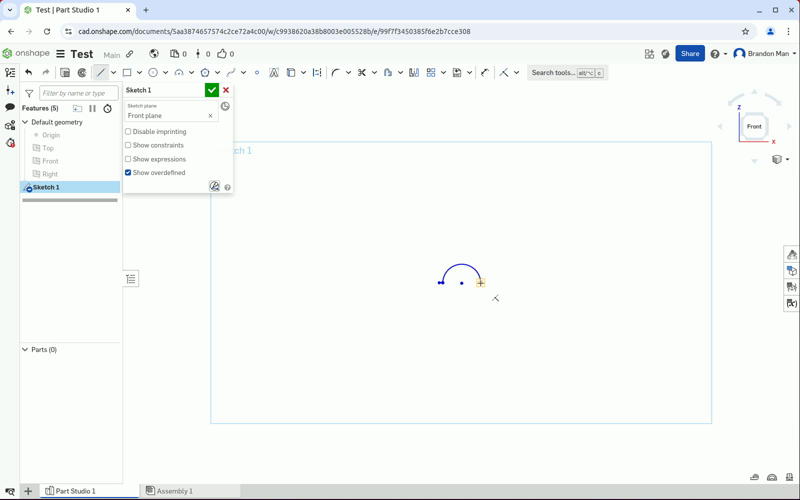
key_down(shift)
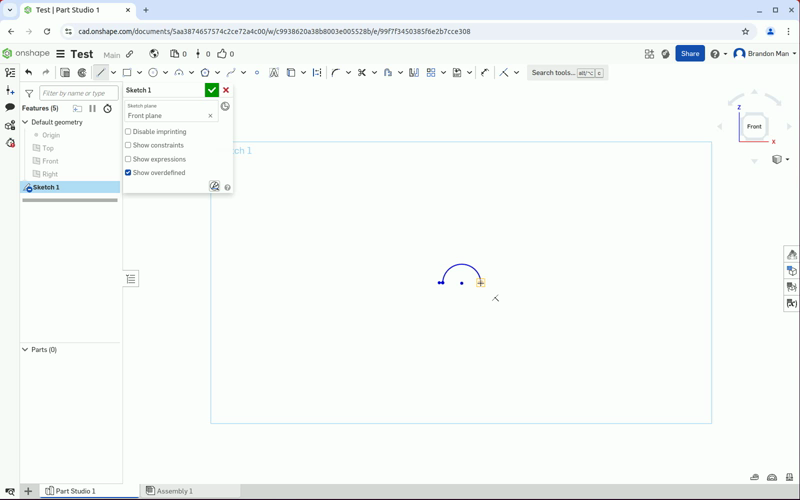
mouse_move(510, 282)
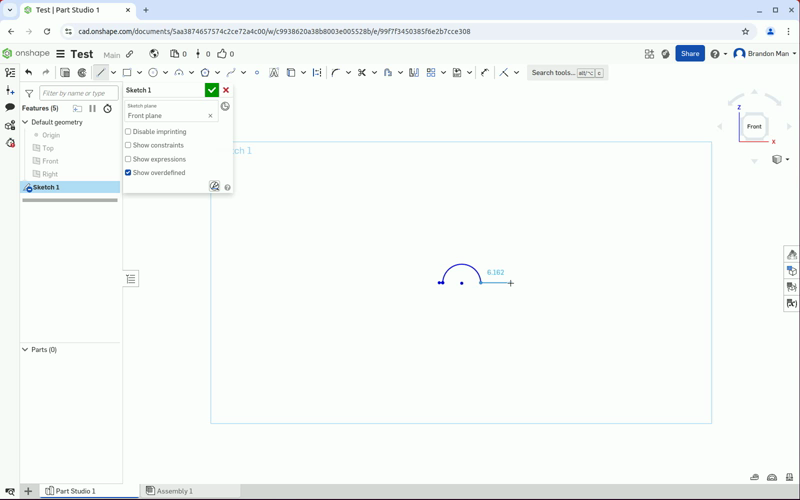
mouse_move(483, 282)
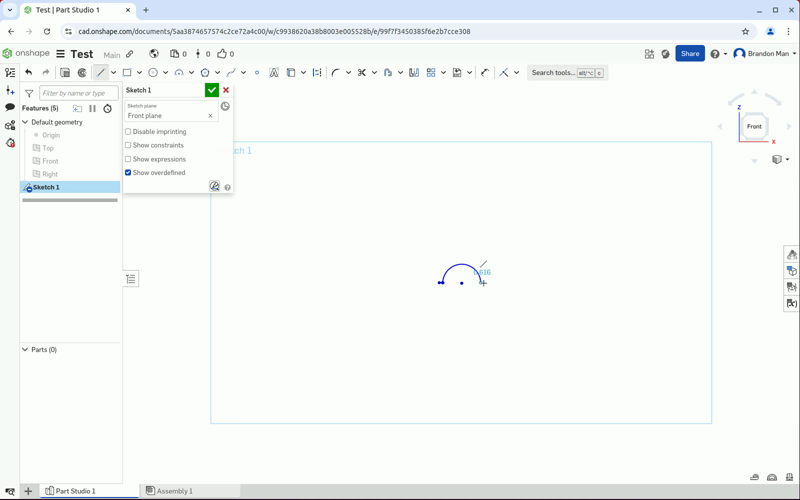
scroll(6)
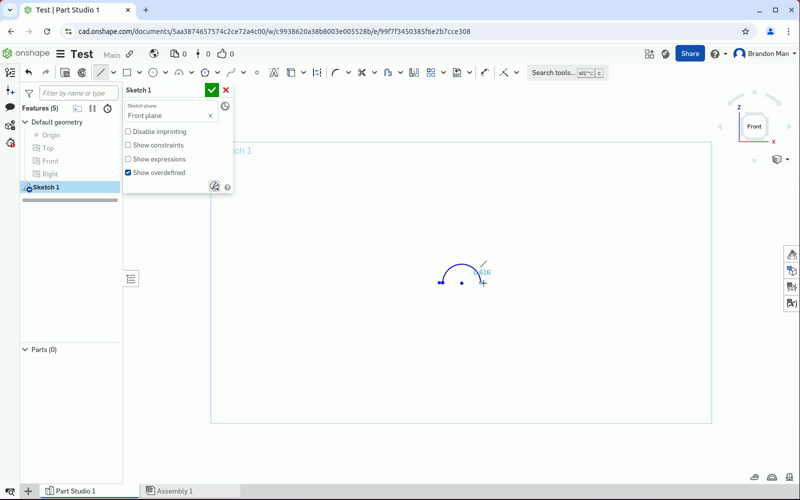
scroll(6)
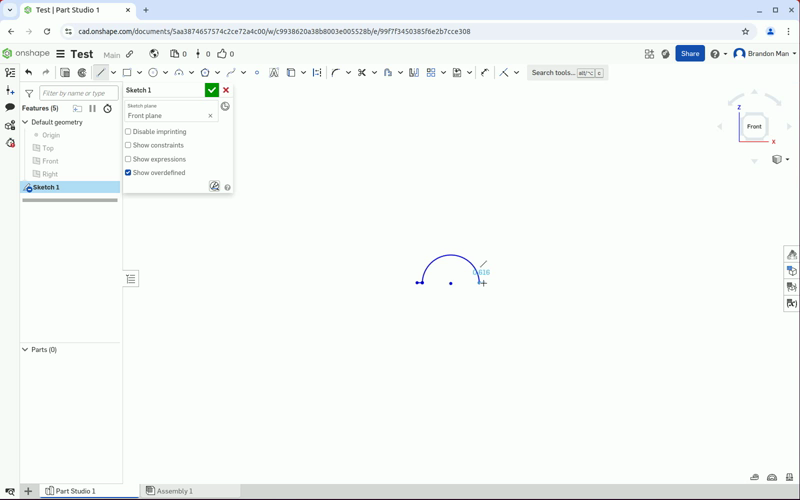
scroll(6)
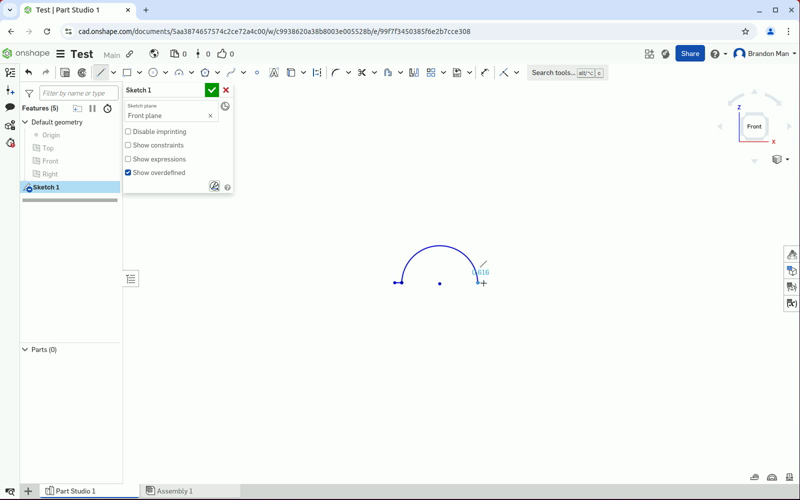
scroll(6)
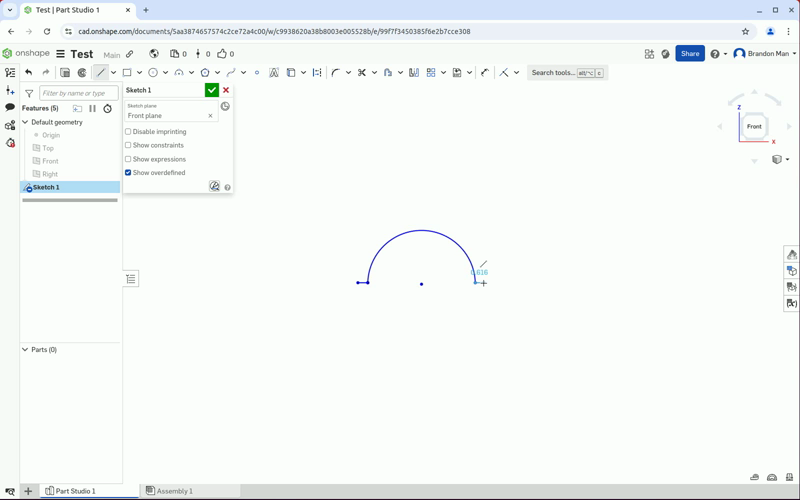
scroll(6)
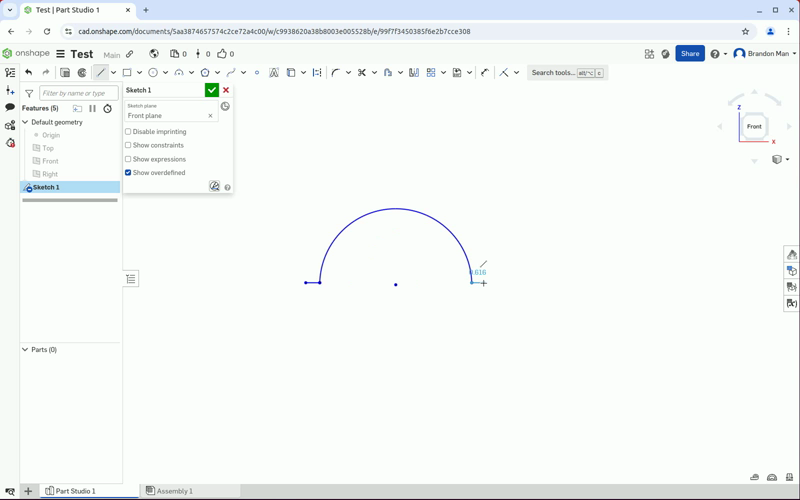
scroll(6)
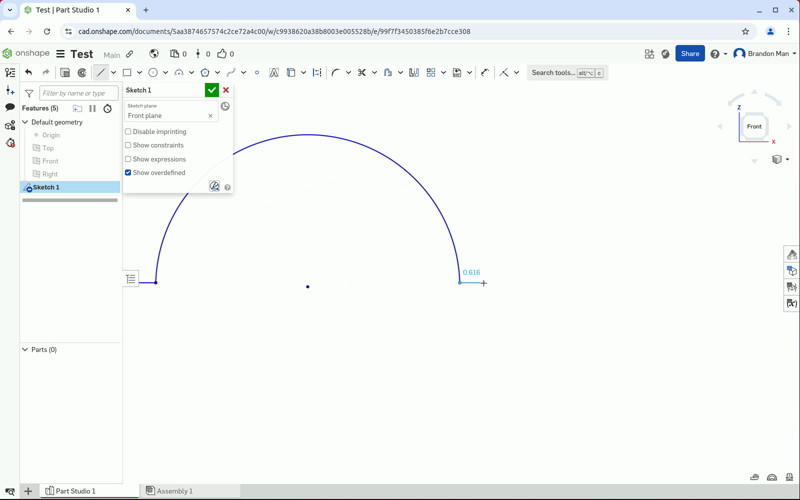
scroll(6)
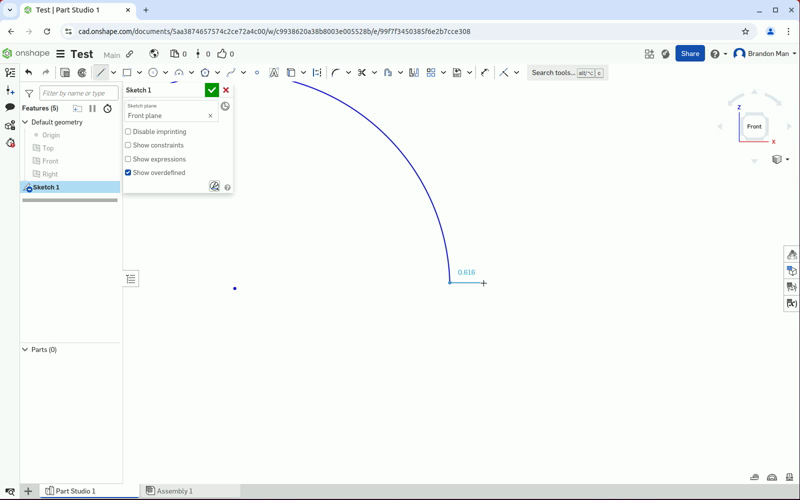
click(483, 282)
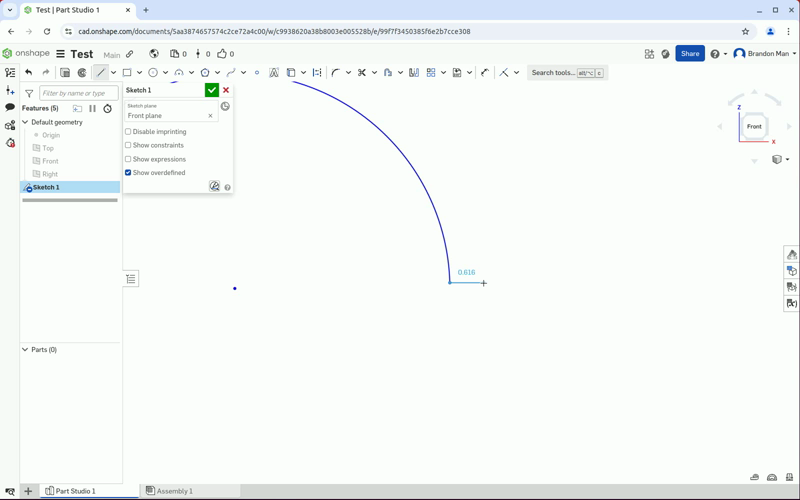
scroll(-6)
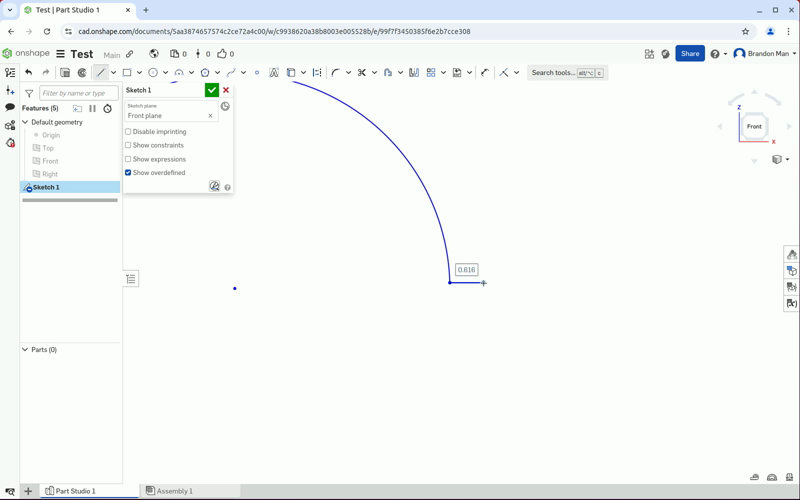
scroll(-6)
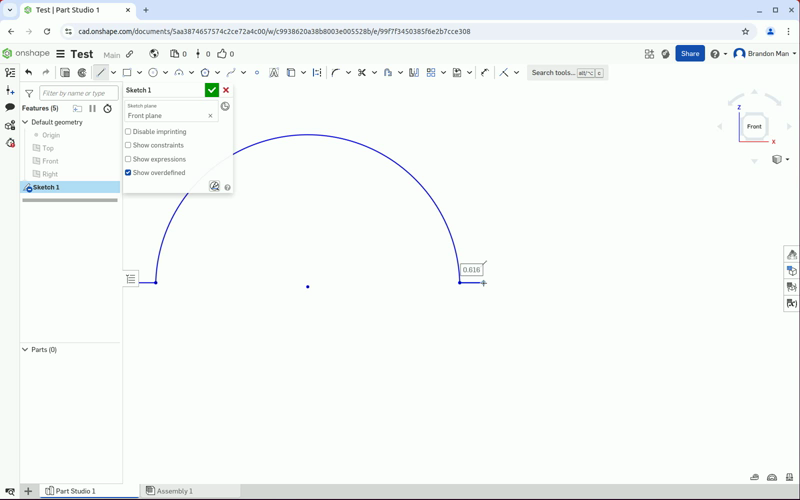
scroll(-6)
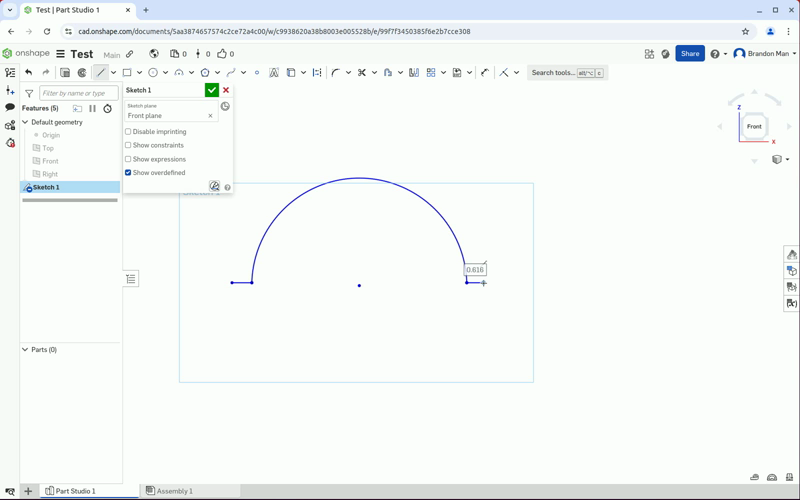
scroll(-6)
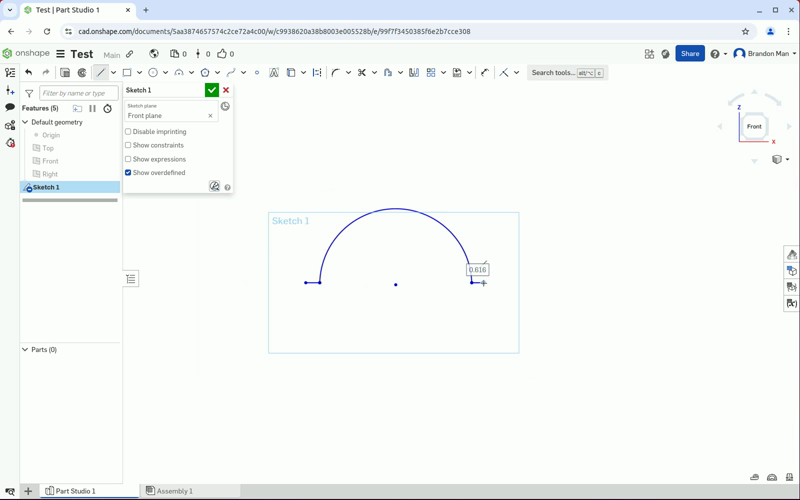
scroll(-6)
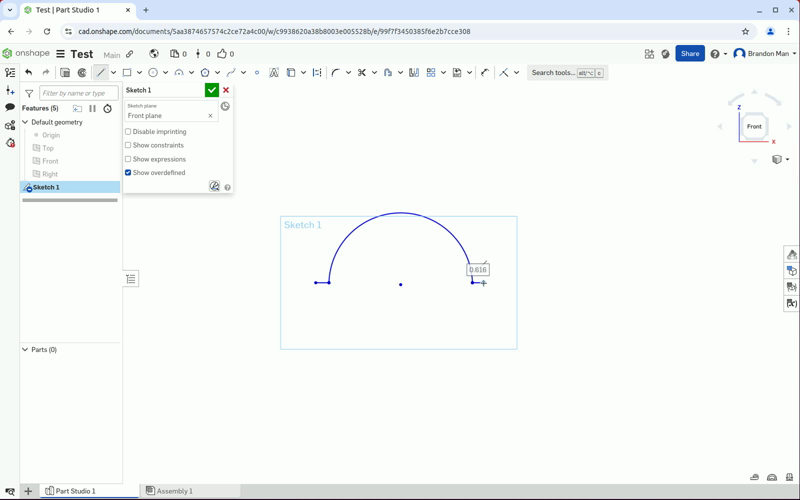
scroll(-6)
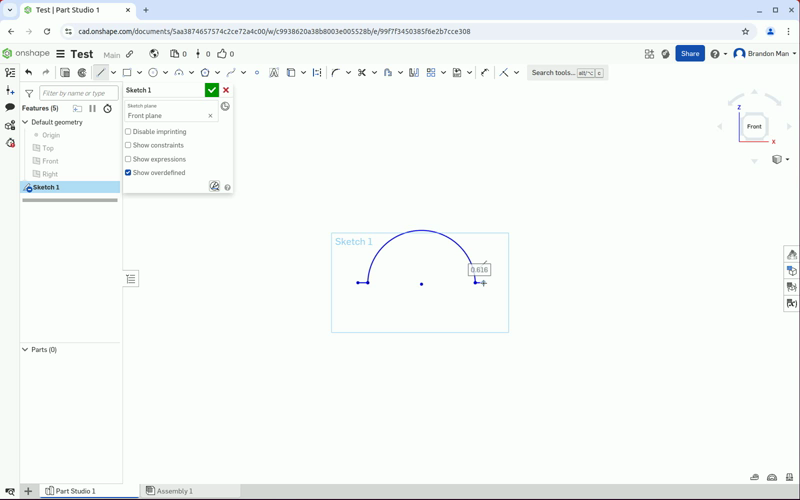
scroll(-6)
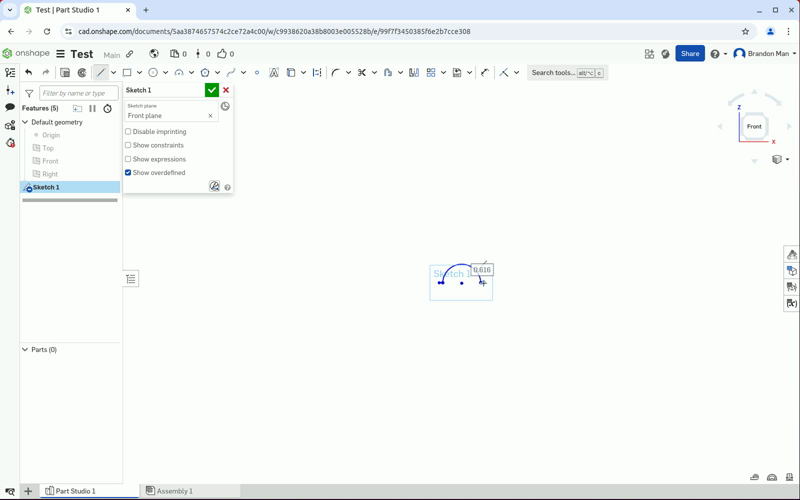
key_up(shift)
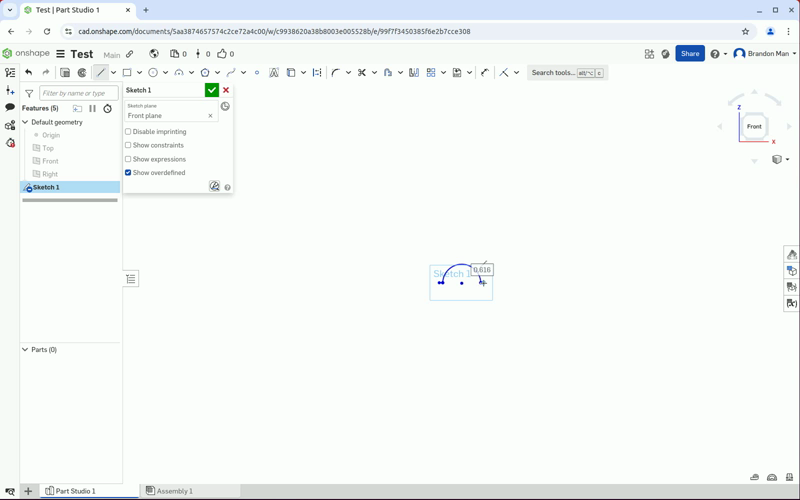
key(esc)
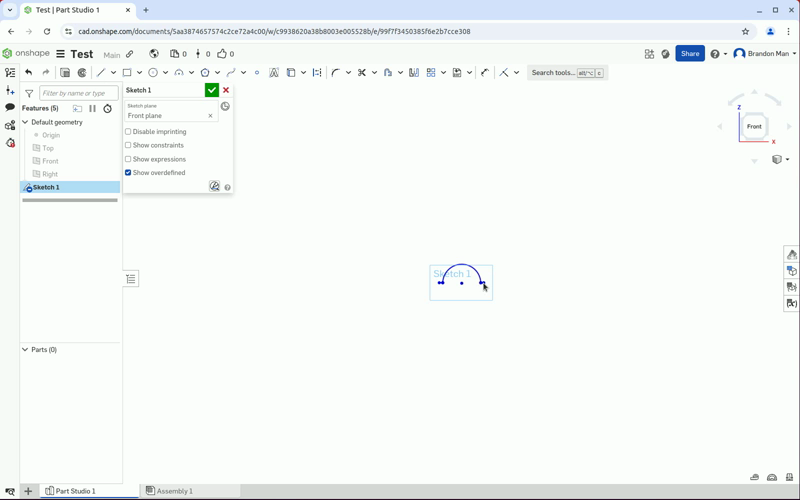
key(a)
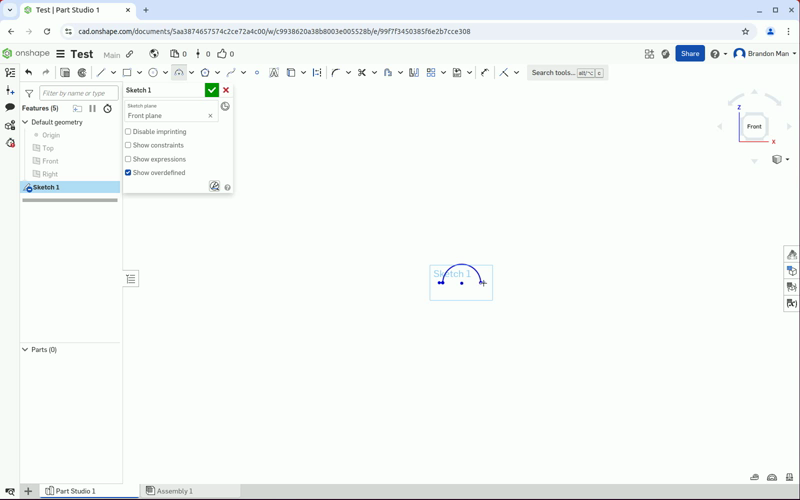
mouse_move(483, 282)
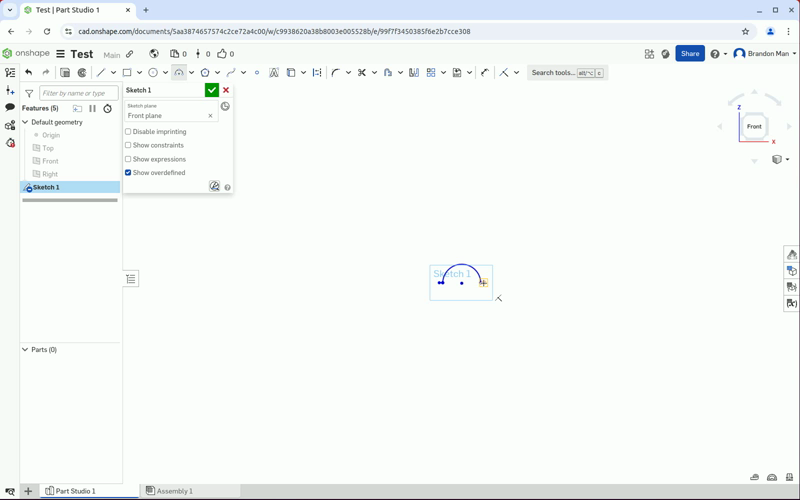
scroll(6)
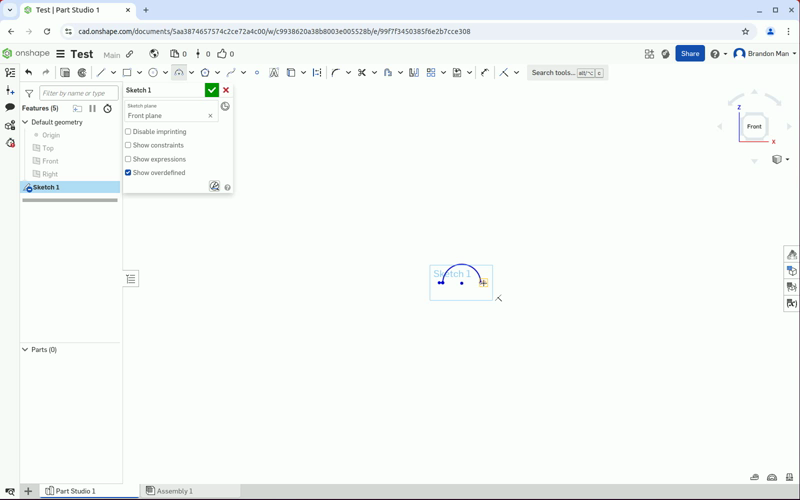
scroll(6)
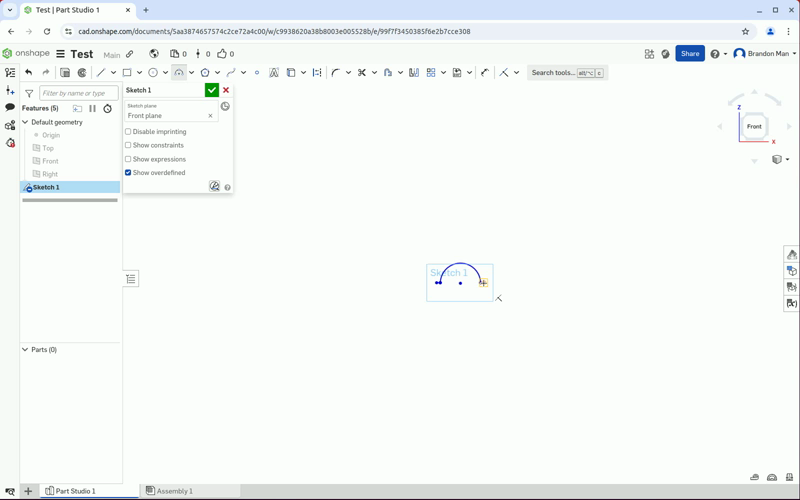
scroll(6)
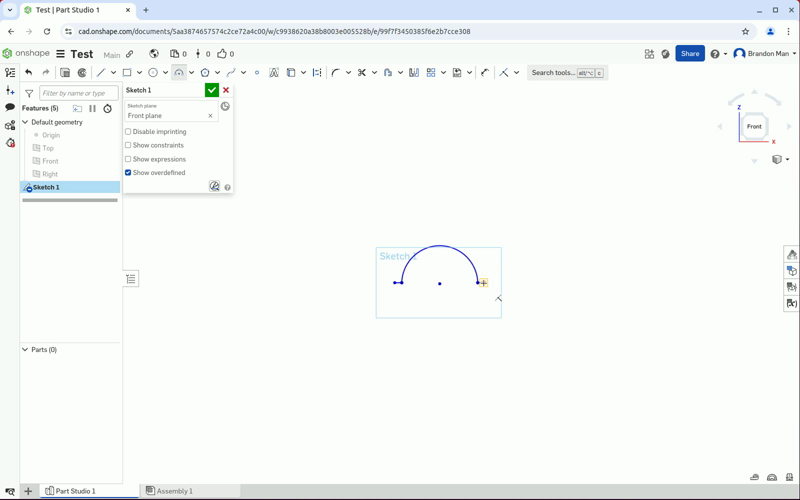
scroll(6)
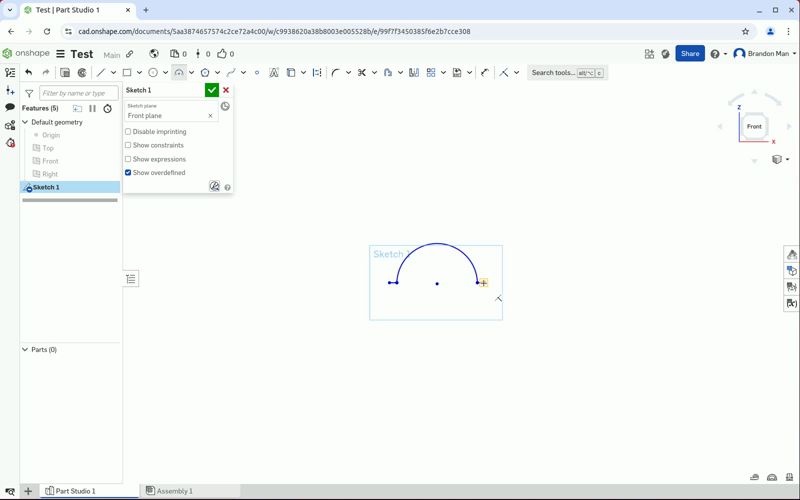
scroll(6)
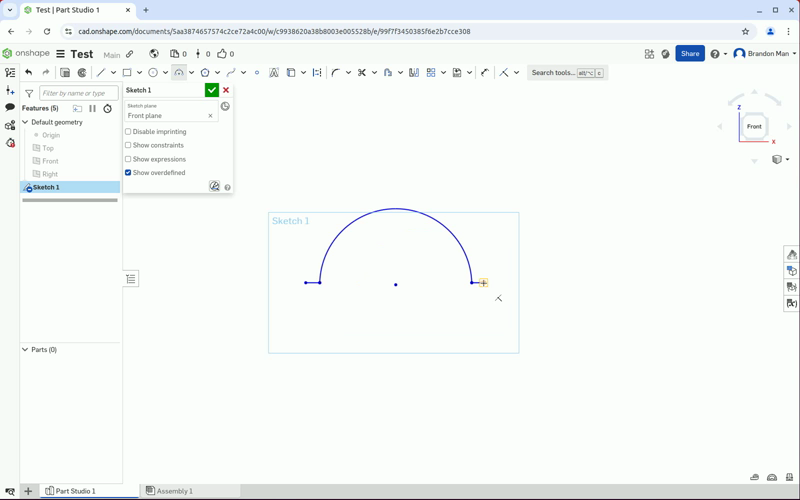
scroll(6)
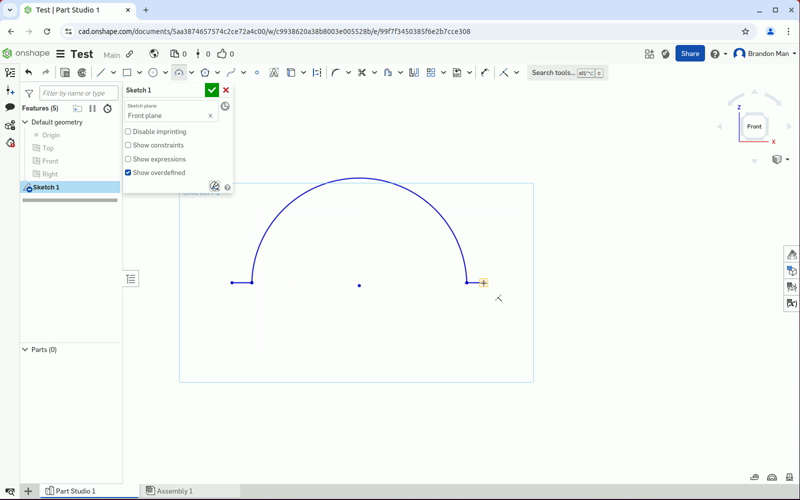
scroll(6)
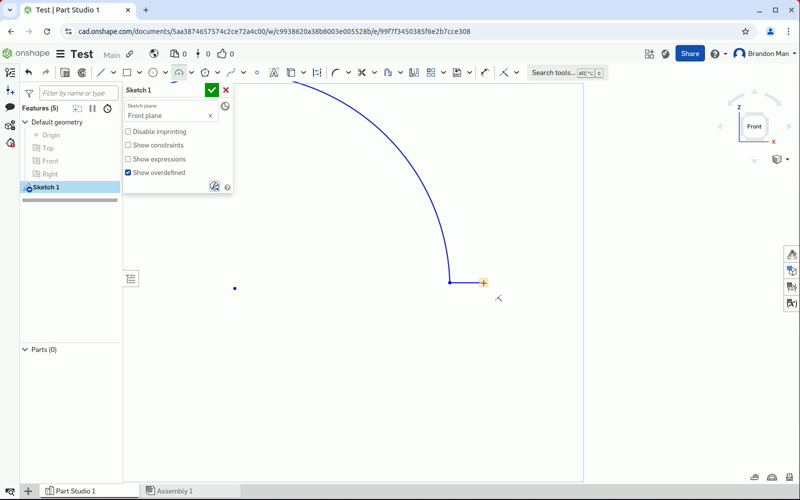
click(483, 282)
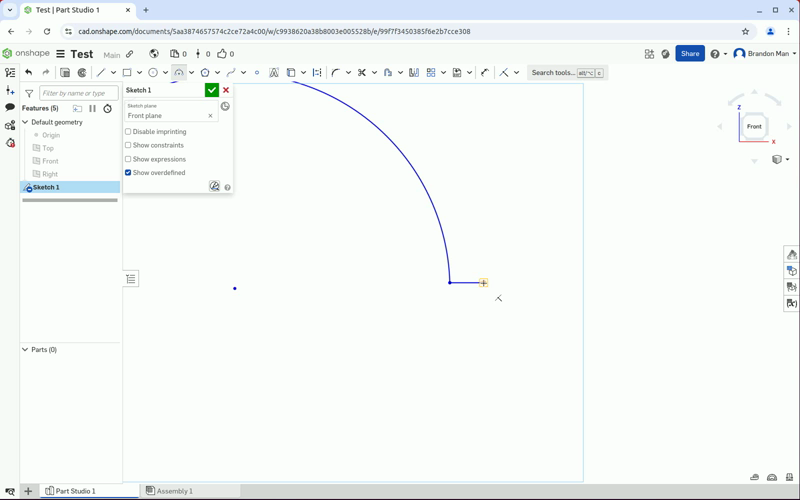
scroll(-6)
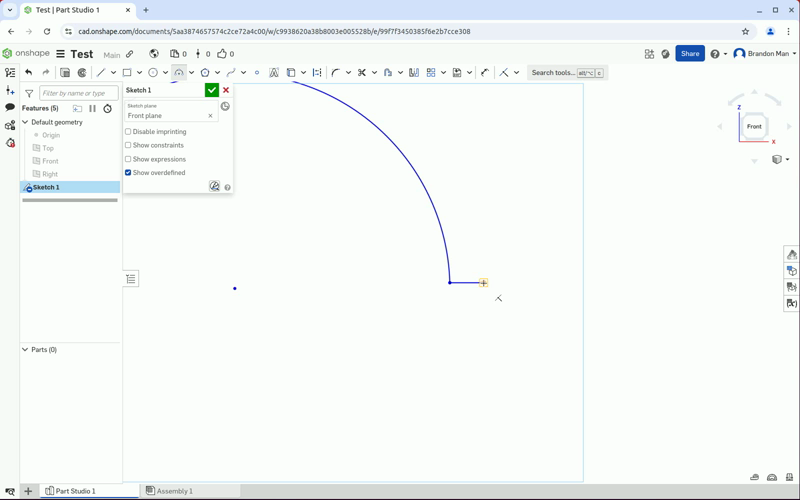
scroll(-6)
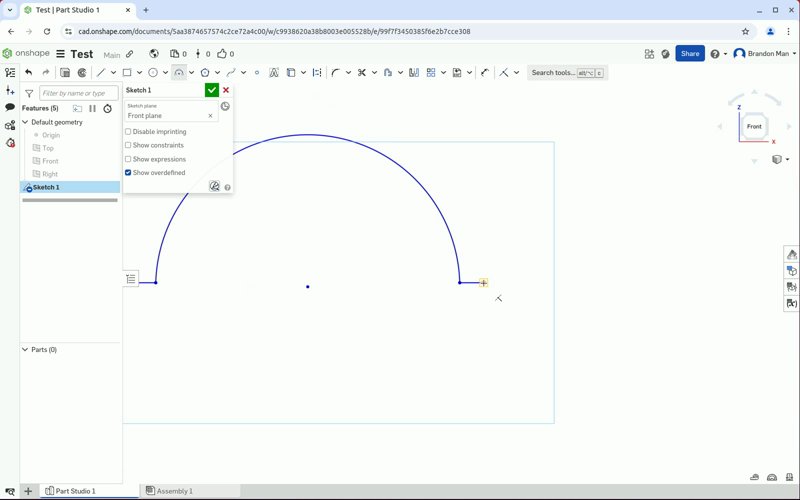
scroll(-6)
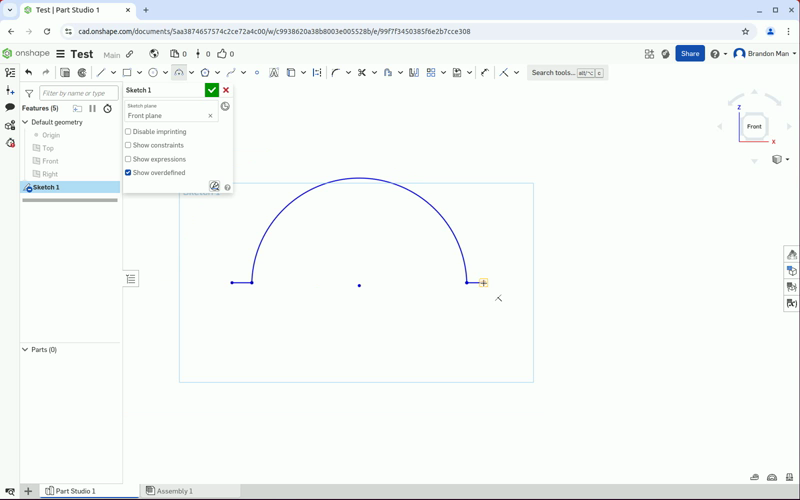
scroll(-6)
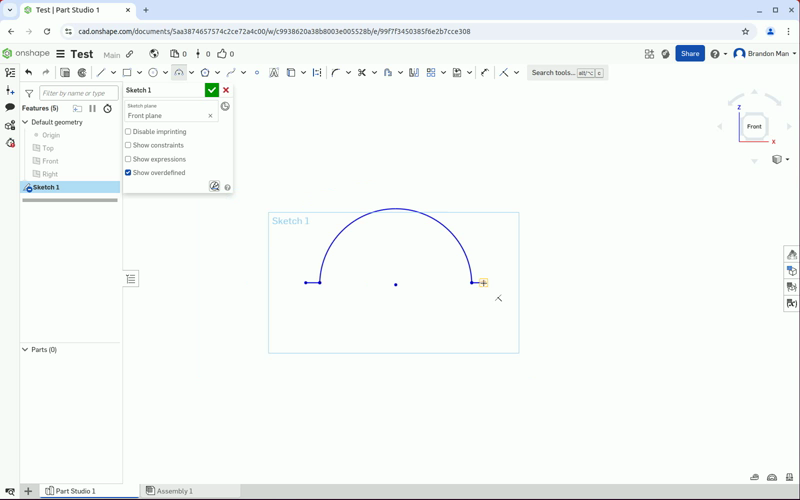
scroll(-6)
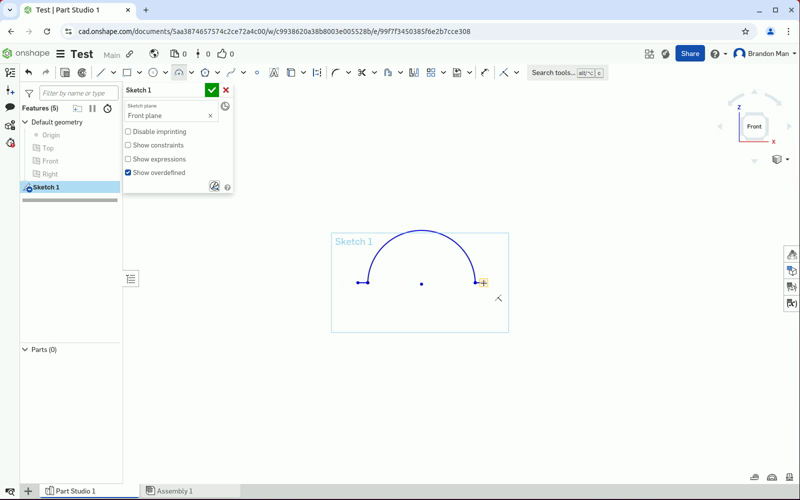
scroll(-6)
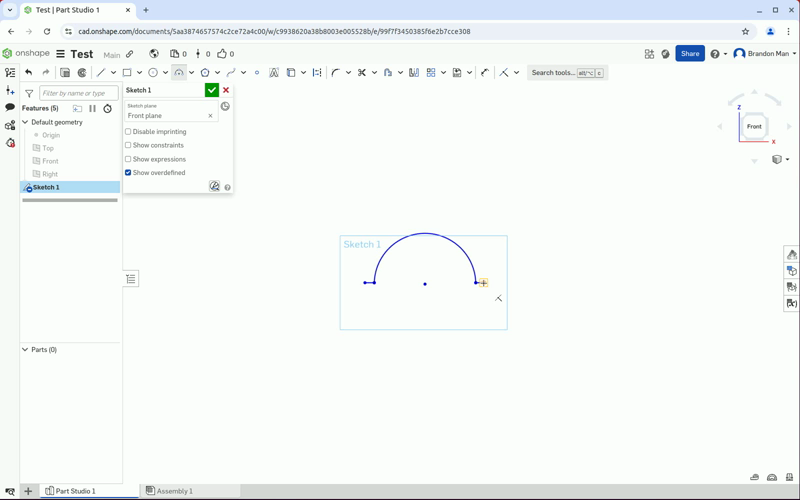
scroll(-6)
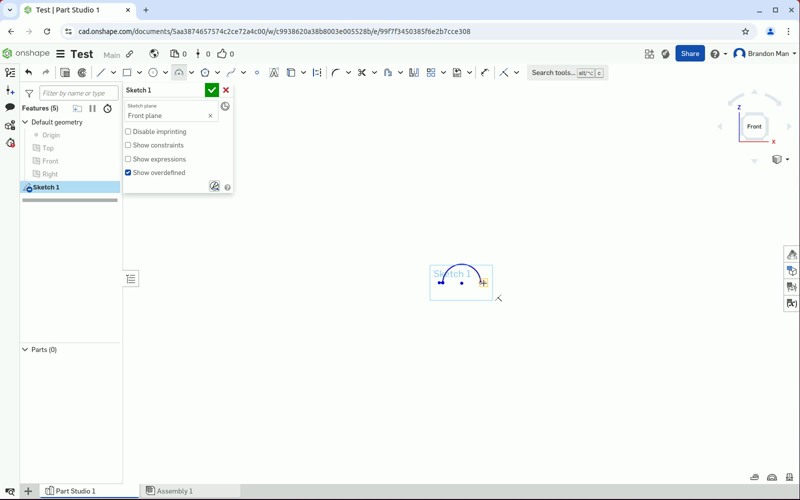
mouse_move(439, 282)
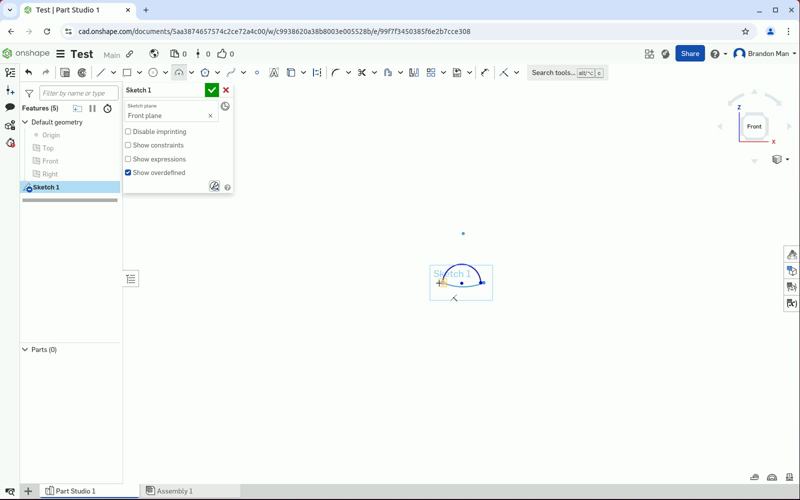
scroll(6)
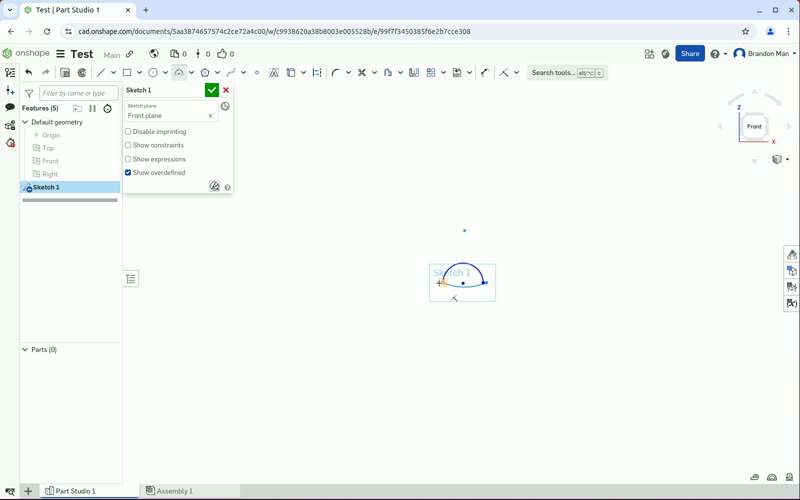
scroll(6)
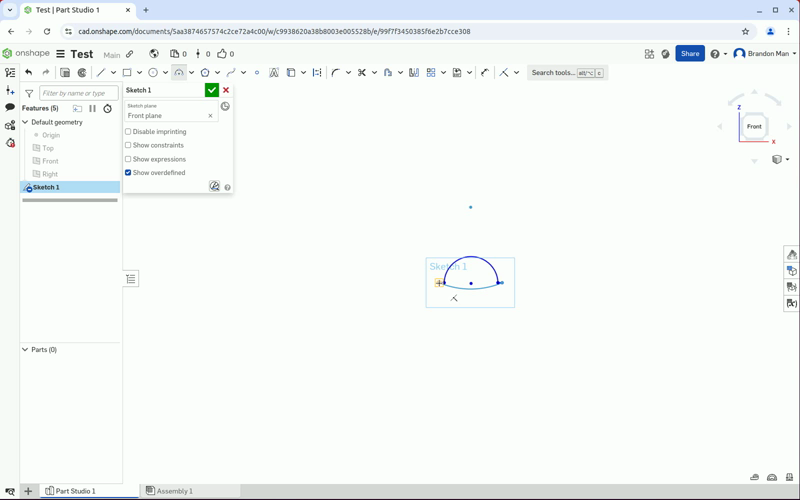
scroll(6)
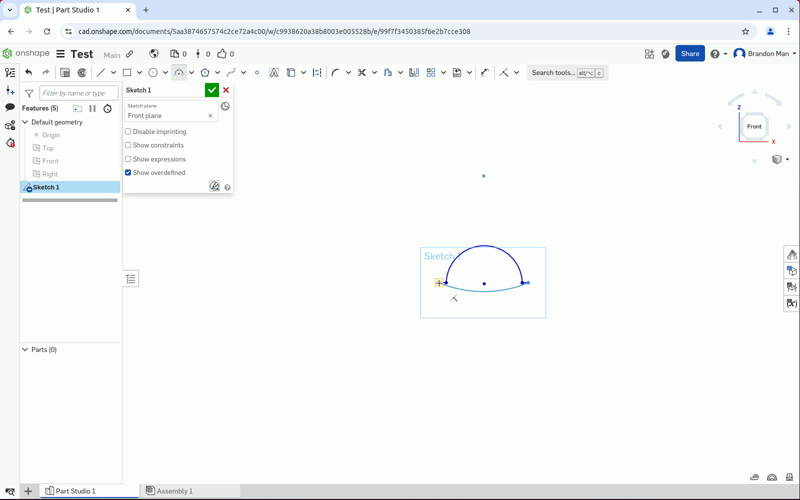
scroll(6)
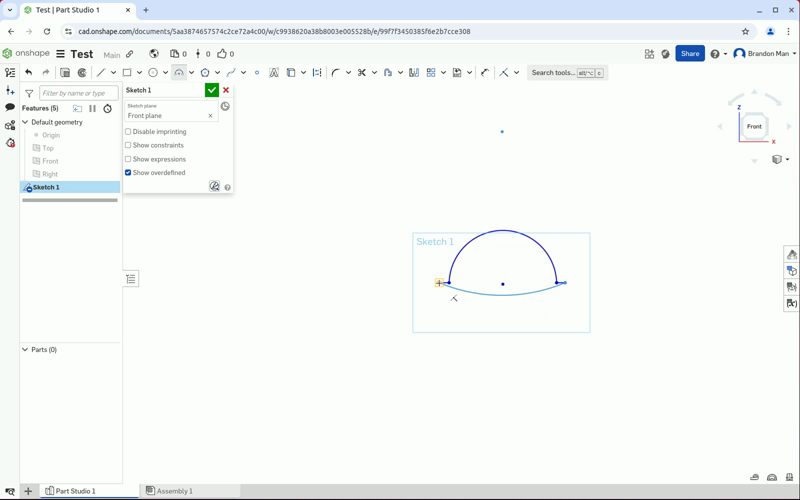
scroll(6)
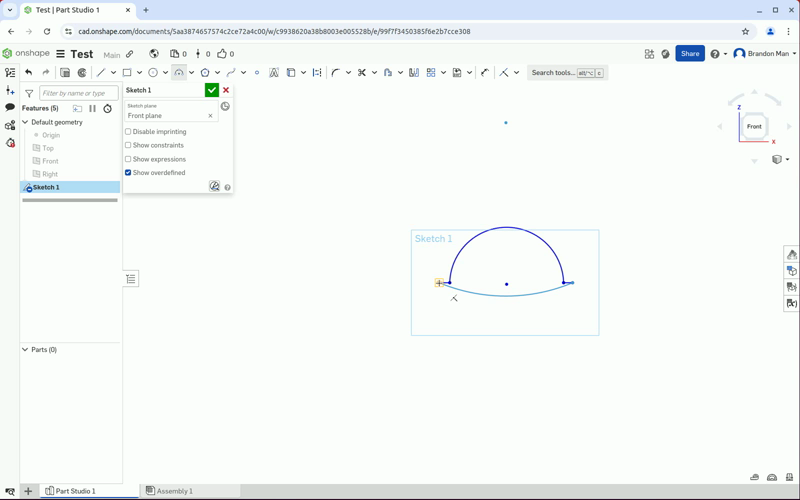
scroll(6)
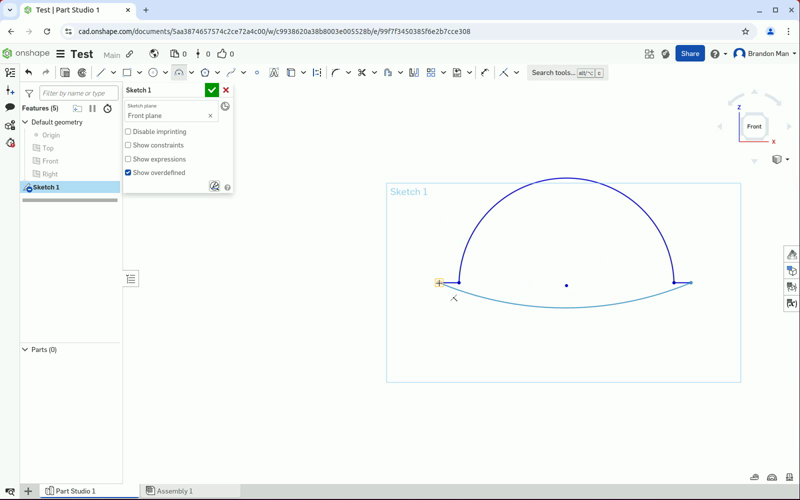
scroll(6)
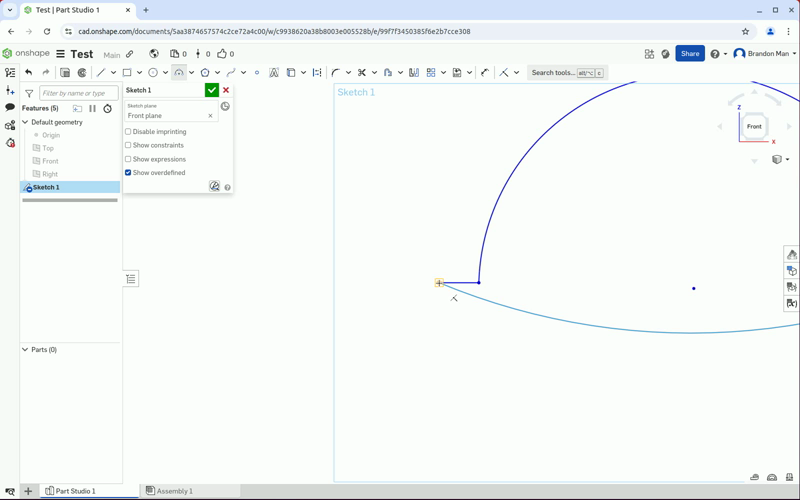
click(439, 282)
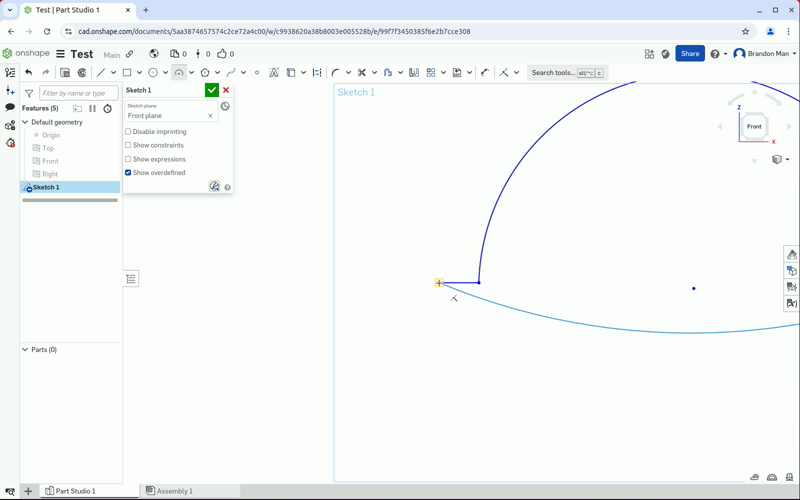
scroll(-6)
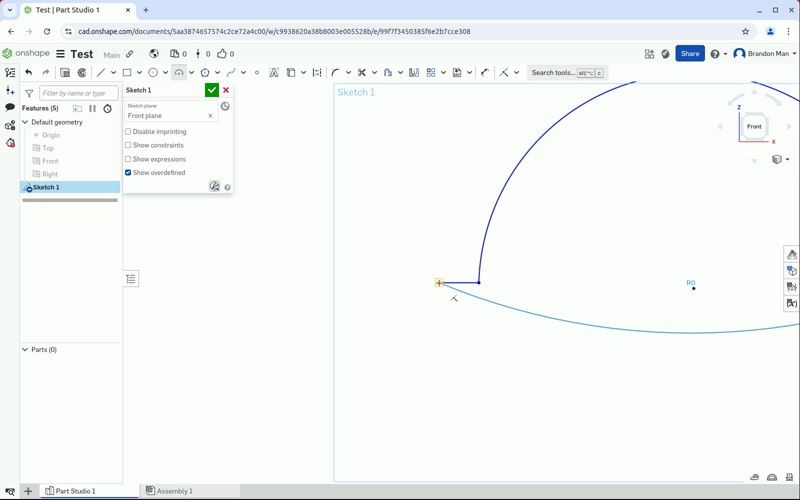
scroll(-6)
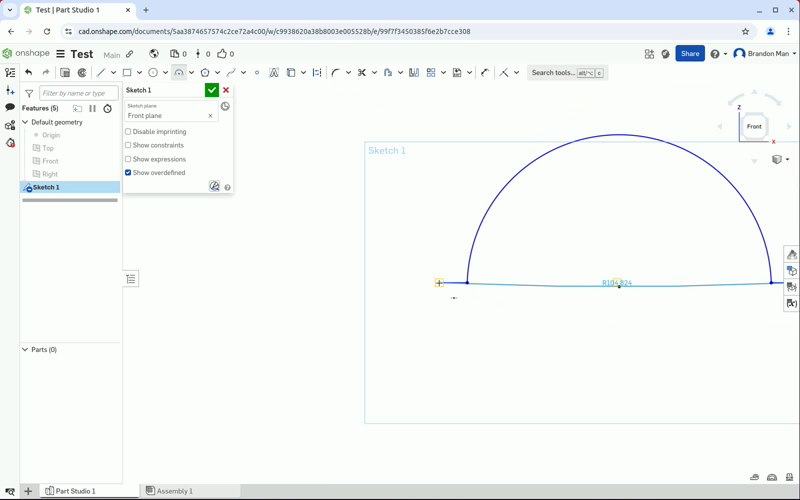
scroll(-6)
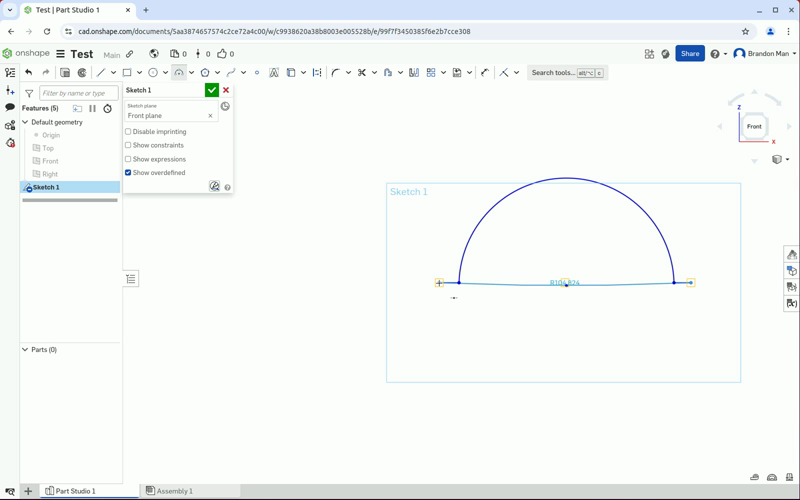
scroll(-6)
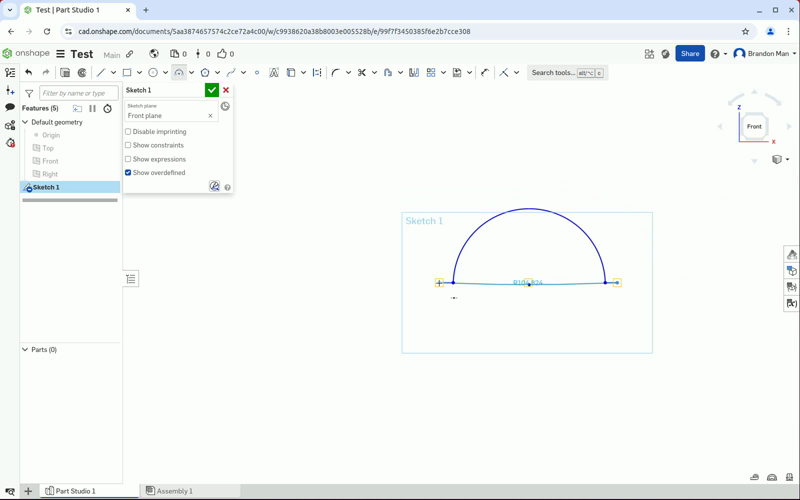
scroll(-6)
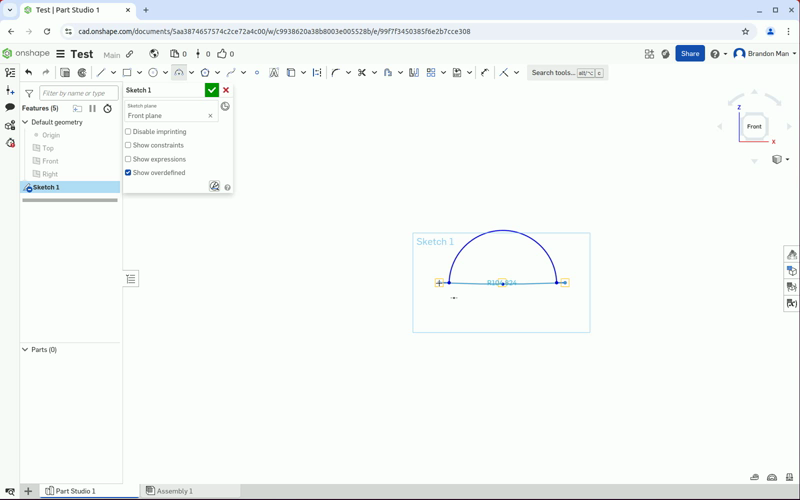
scroll(-6)
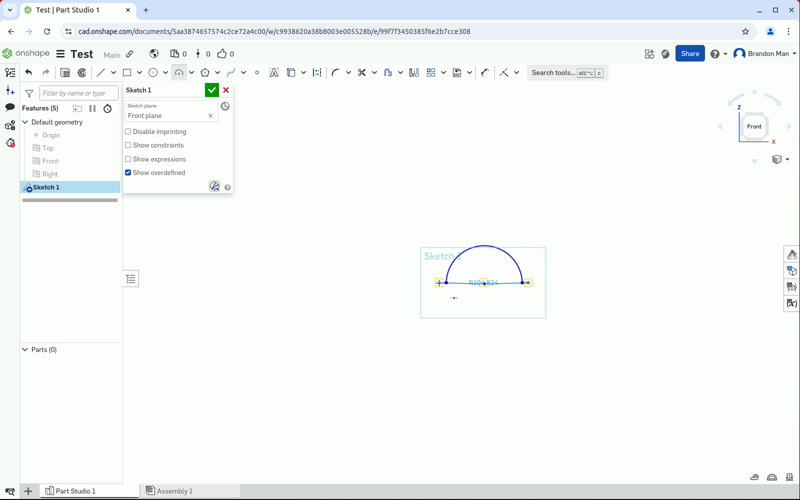
scroll(-6)
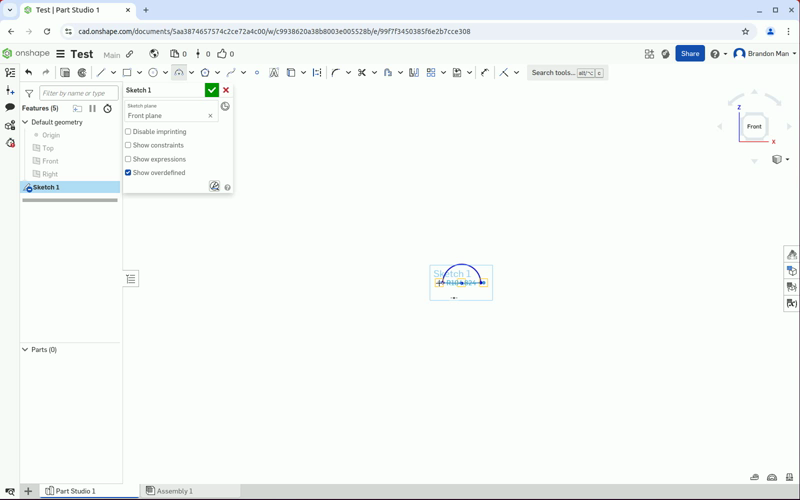
key_down(shift)
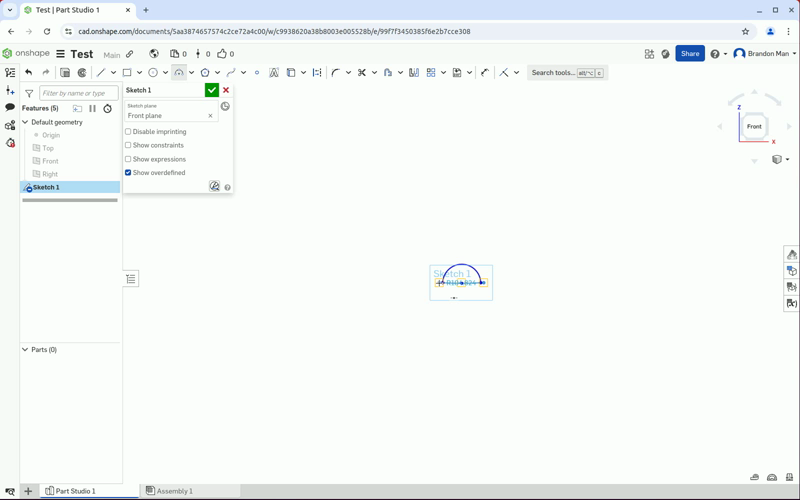
mouse_move(461, 261)
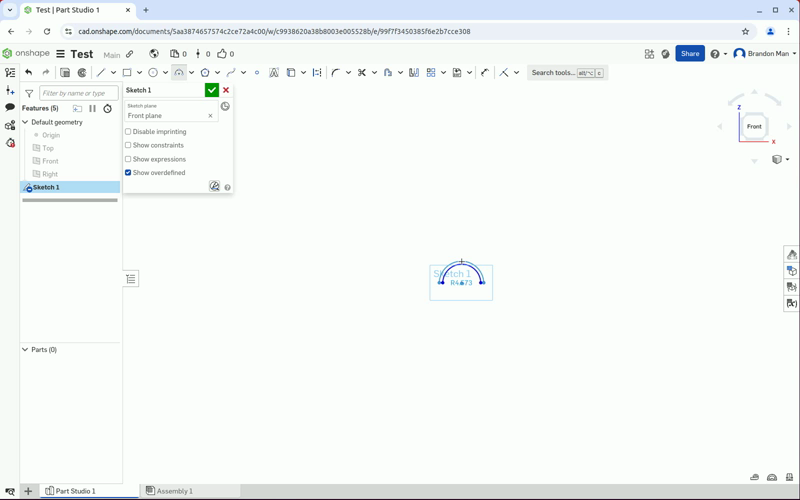
scroll(6)
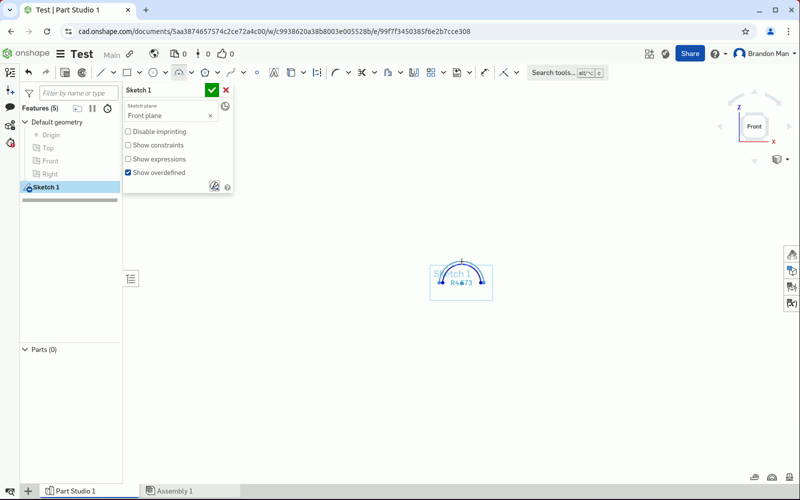
scroll(6)
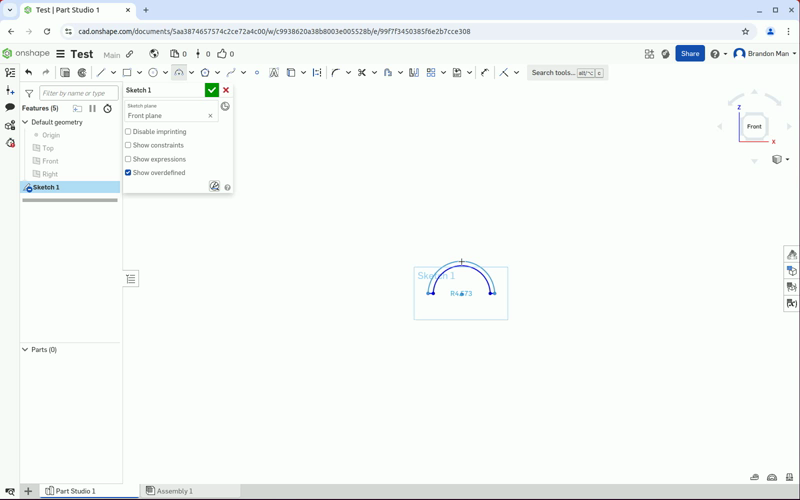
scroll(6)
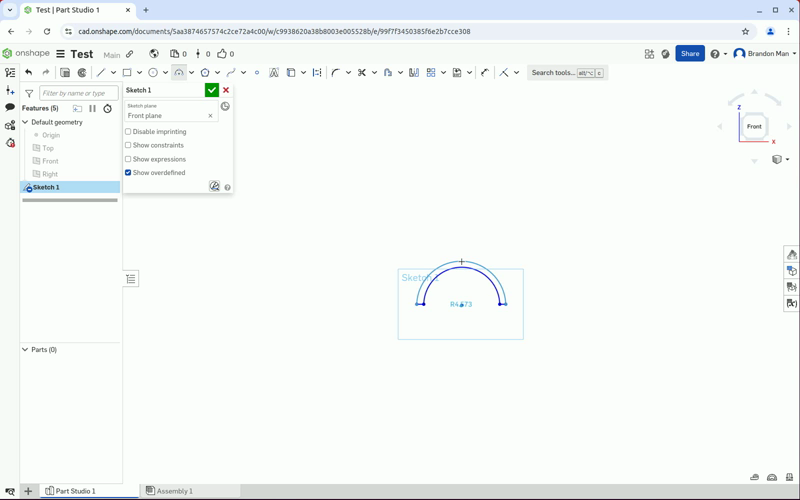
scroll(6)
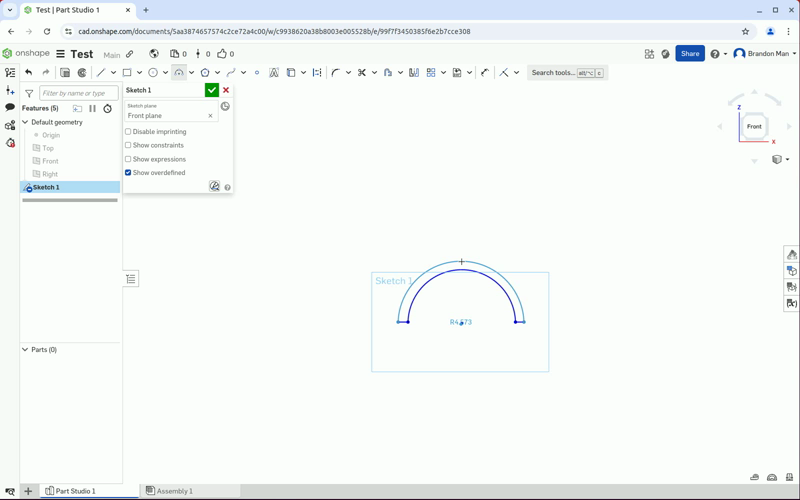
scroll(6)
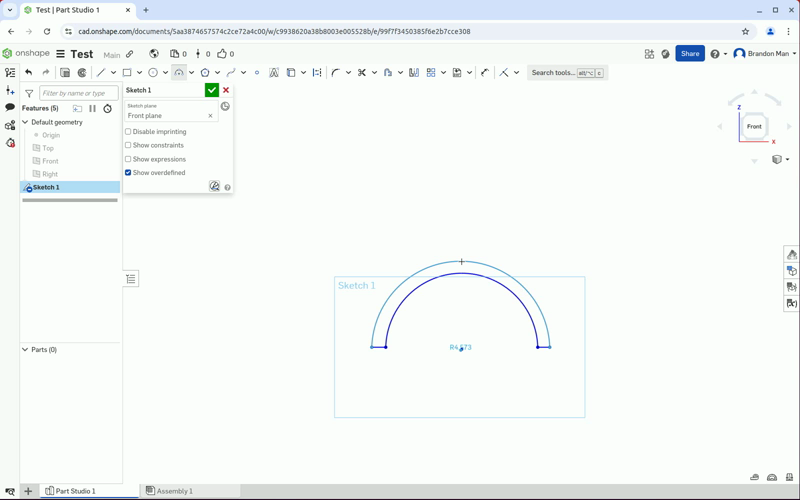
scroll(6)
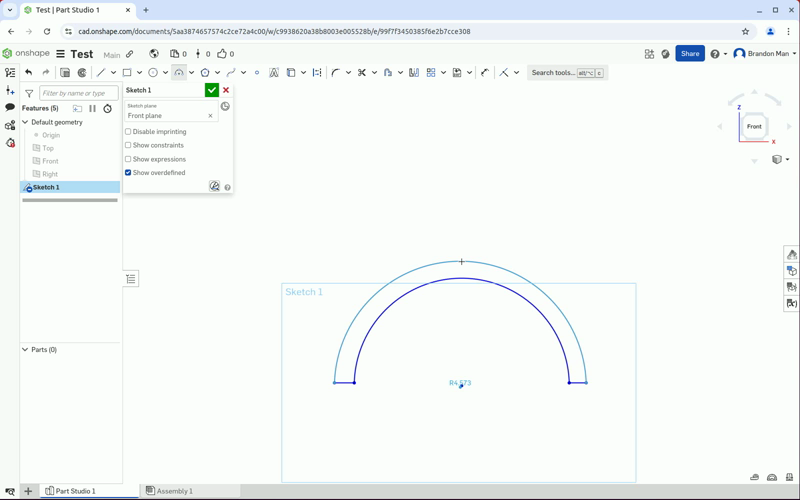
scroll(6)
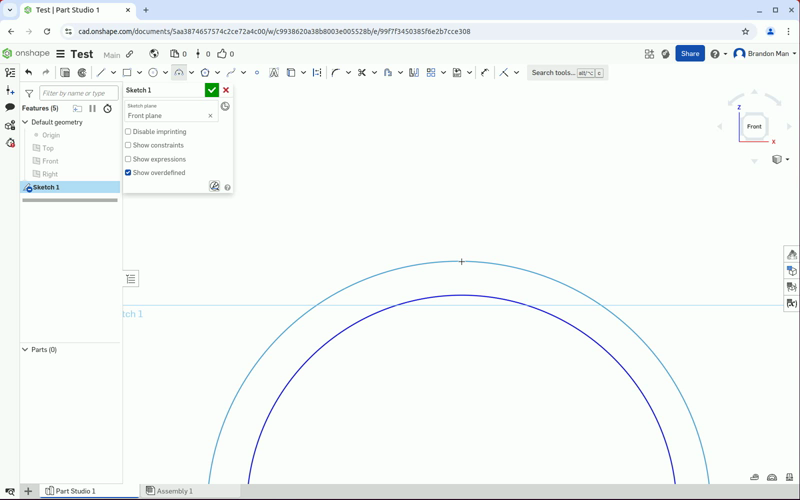
click(461, 261)
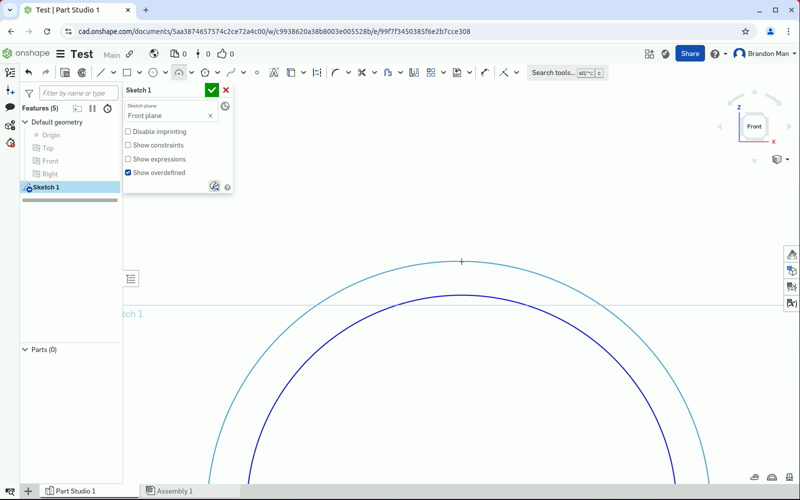
scroll(-6)
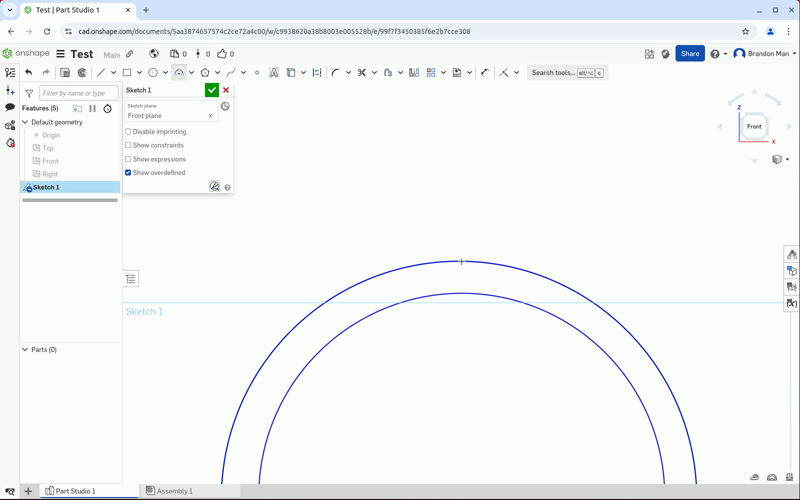
scroll(-6)
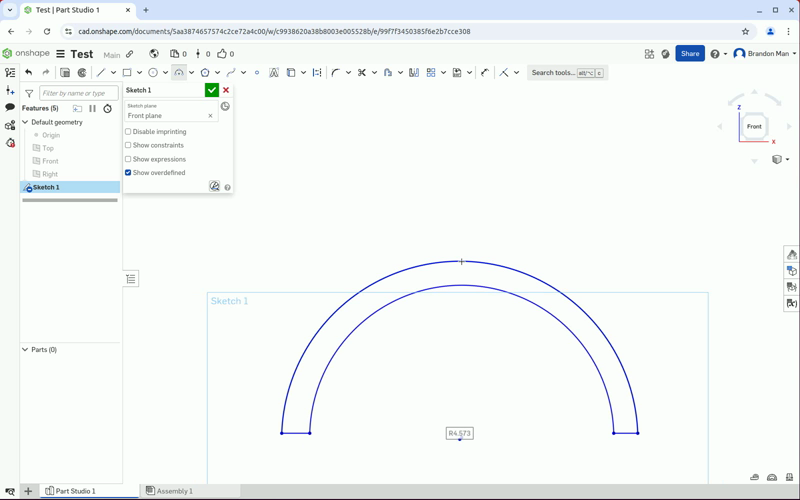
scroll(-6)
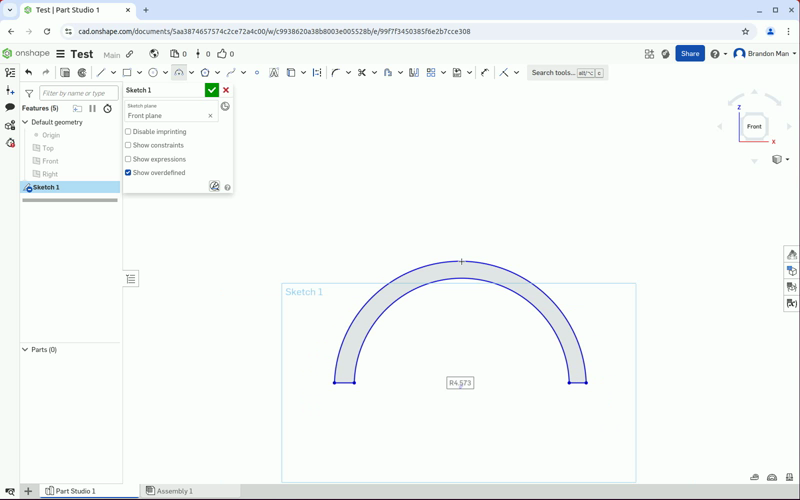
scroll(-6)
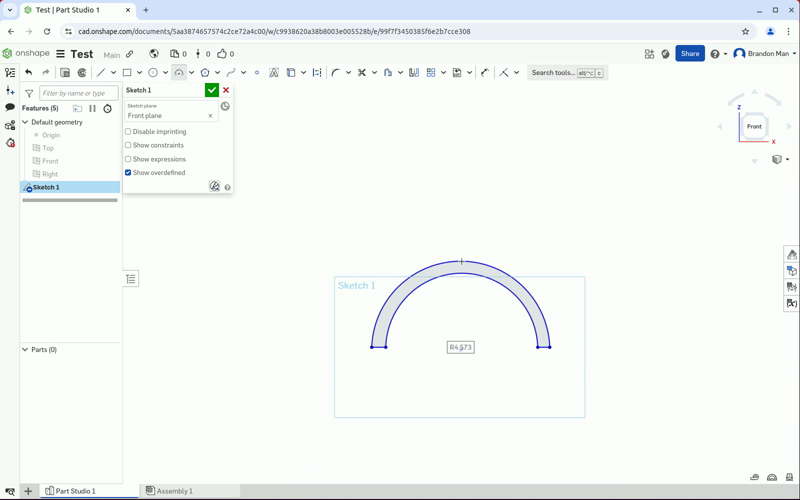
scroll(-6)
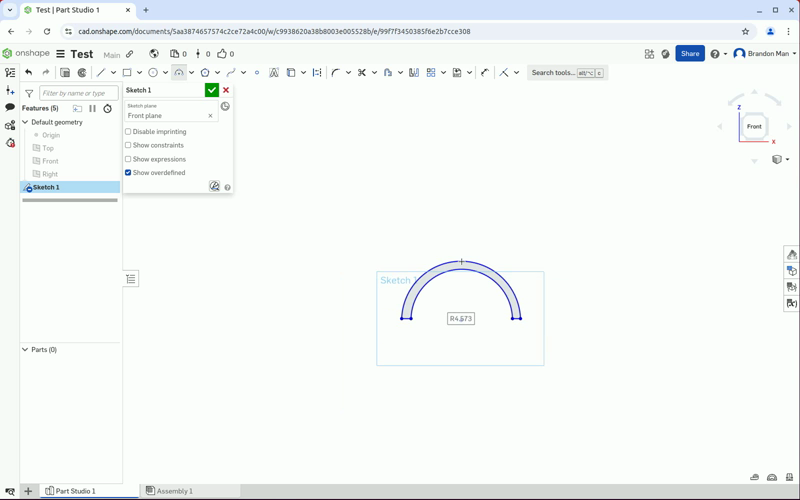
scroll(-6)
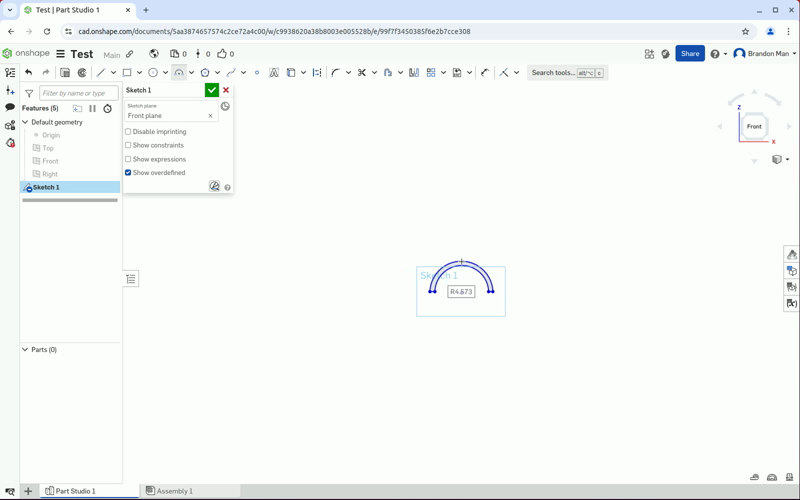
scroll(-6)
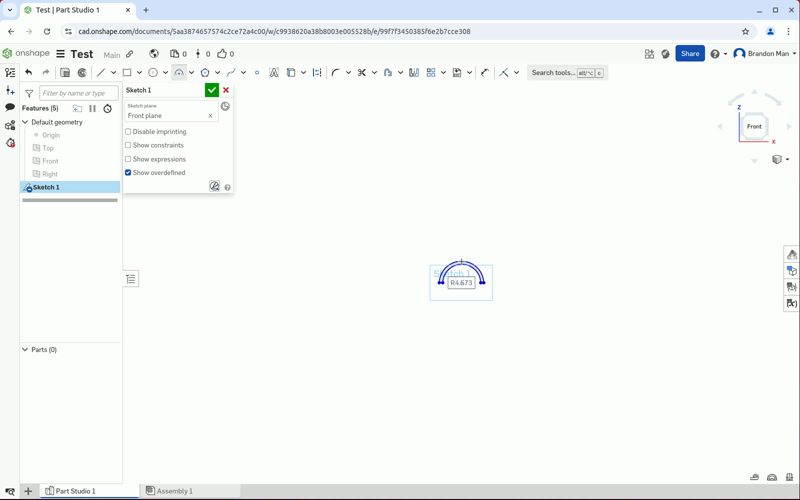
key_up(shift)
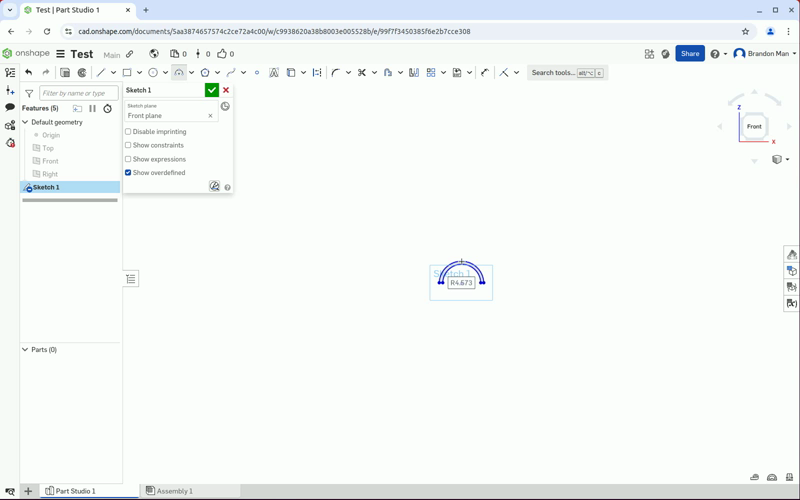
key(esc)
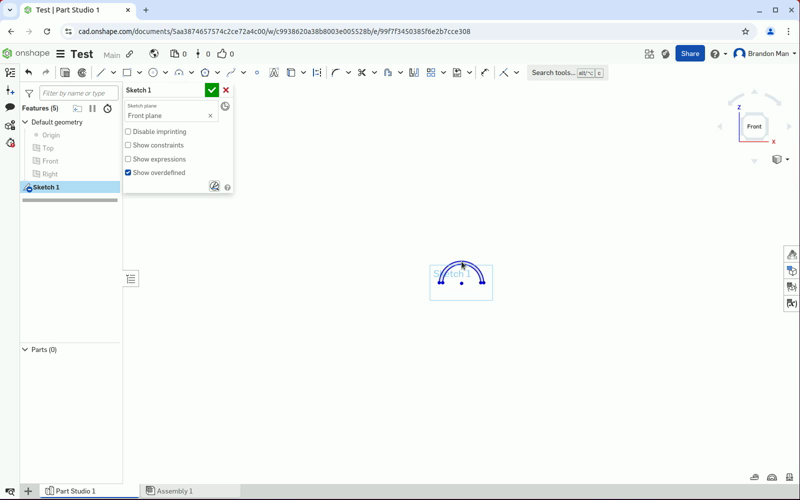
mouse_move(458, 265)
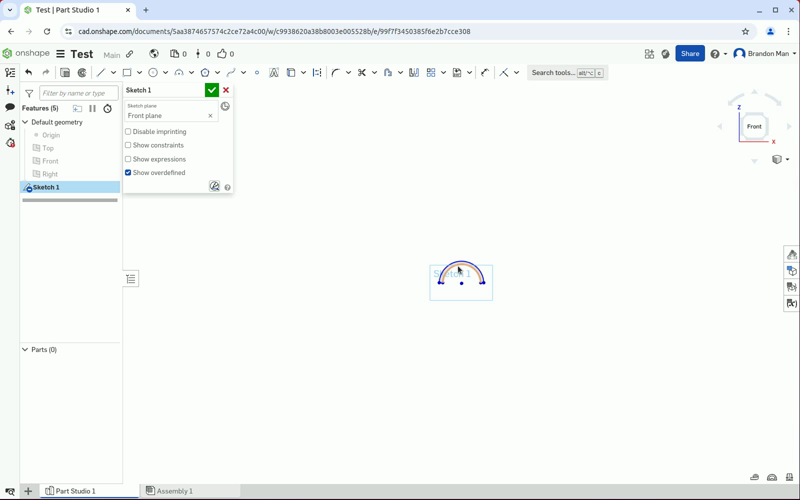
scroll(6)
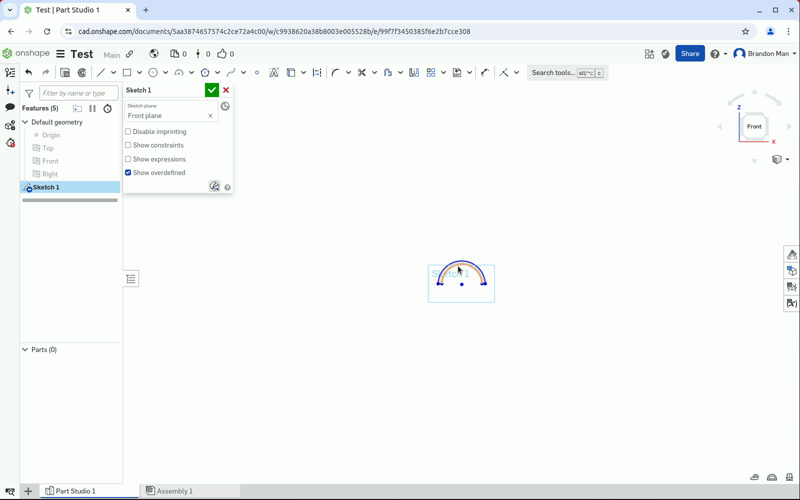
scroll(6)
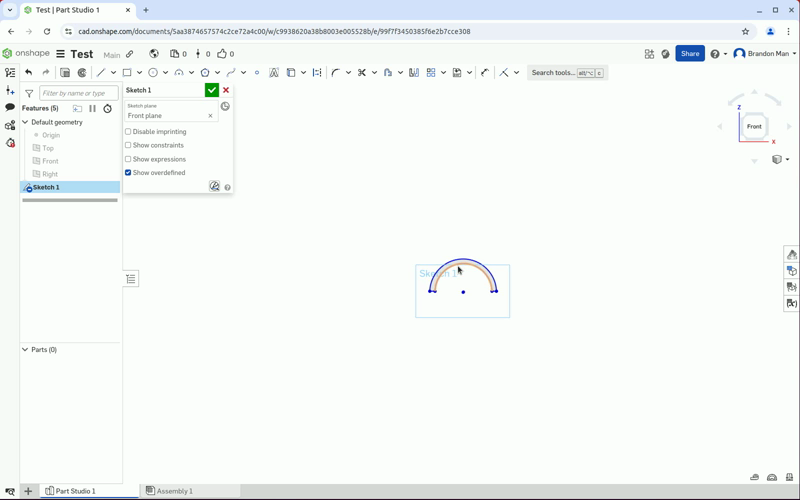
scroll(6)
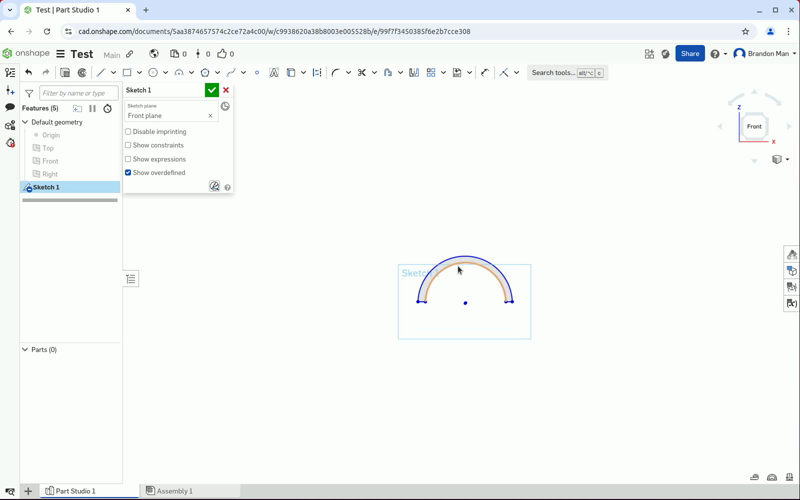
scroll(6)
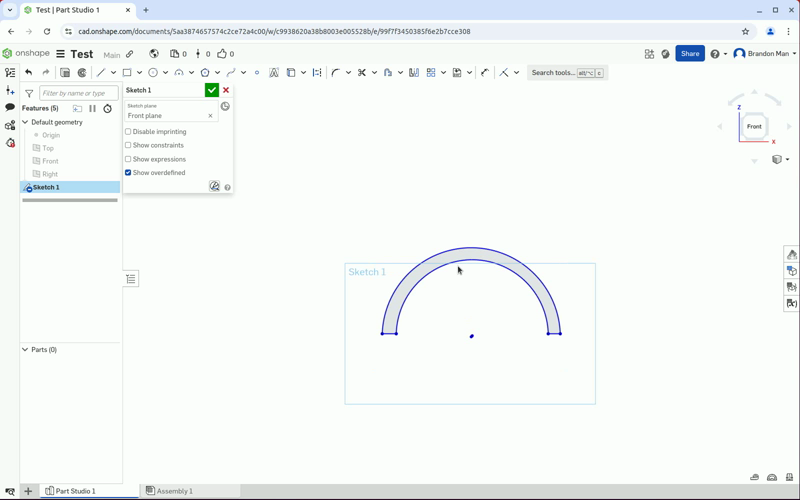
scroll(6)
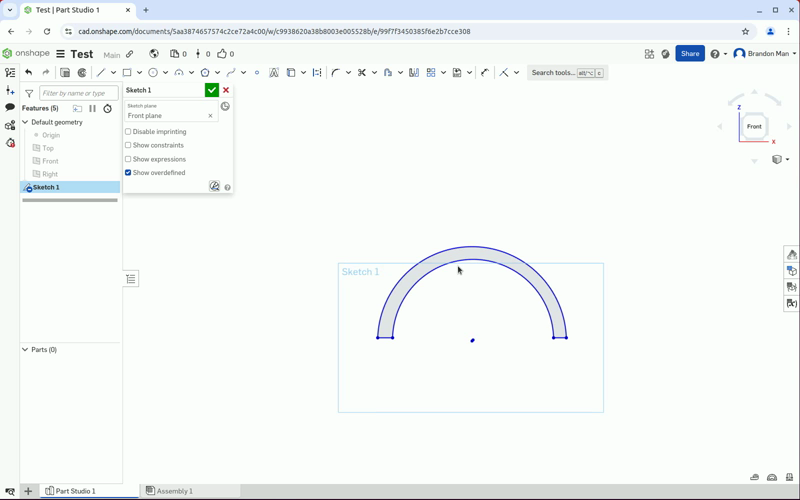
scroll(6)
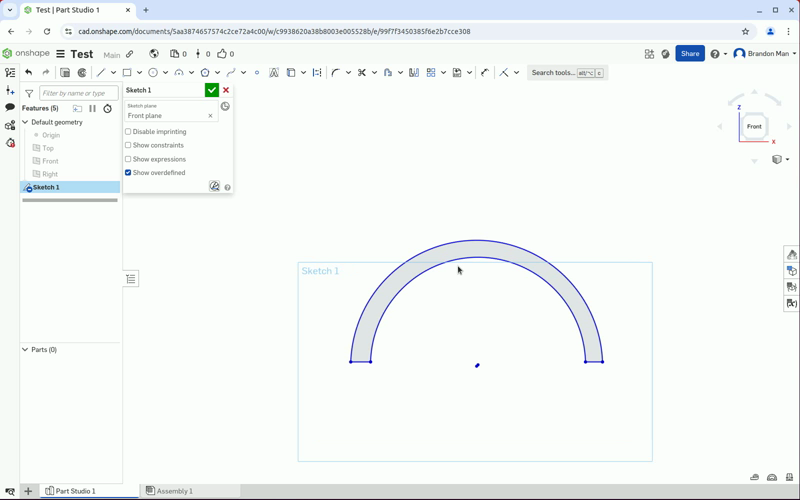
scroll(6)
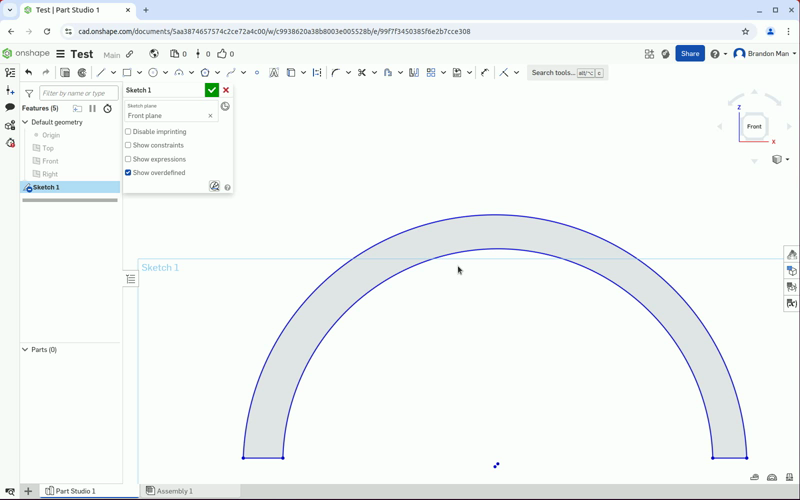
click(458, 265)
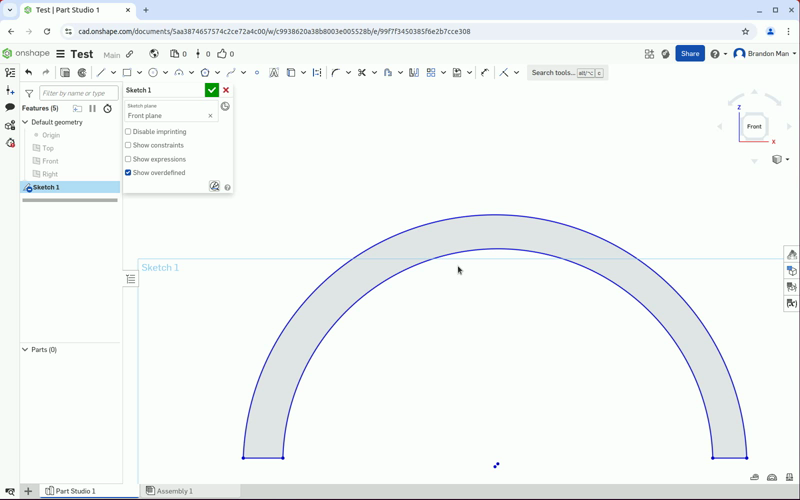
scroll(-6)
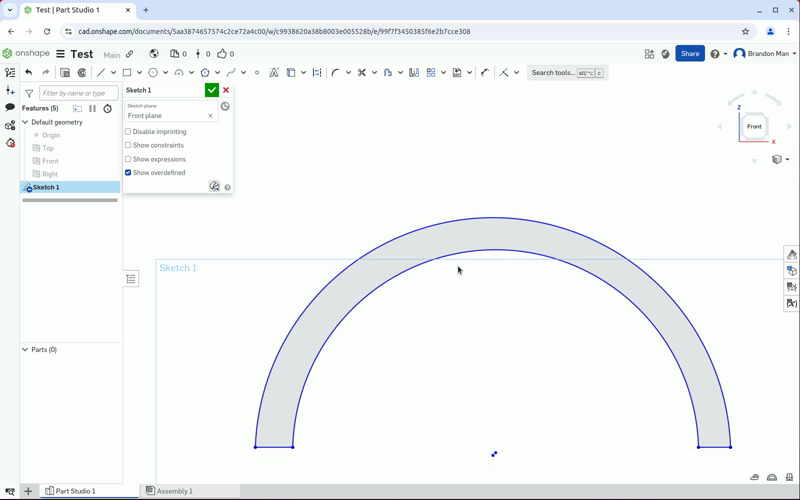
scroll(-6)
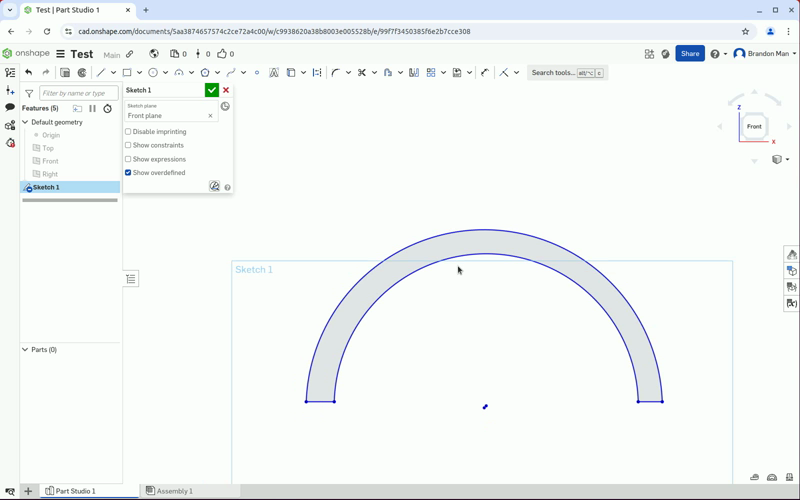
scroll(-6)
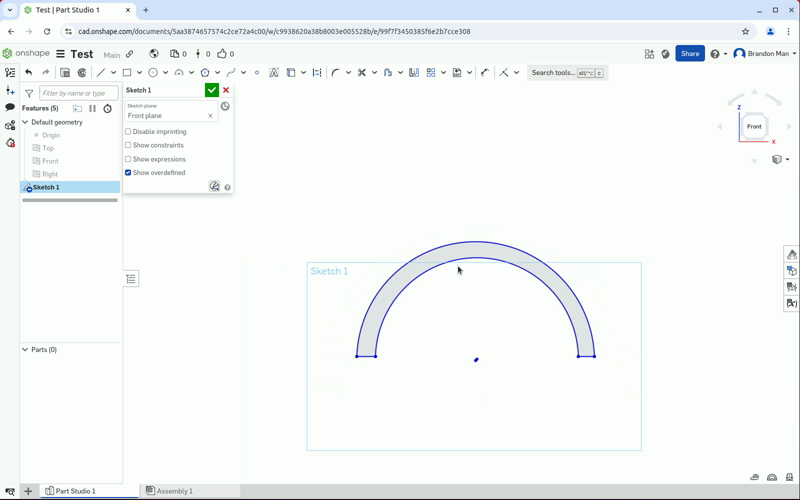
scroll(-6)
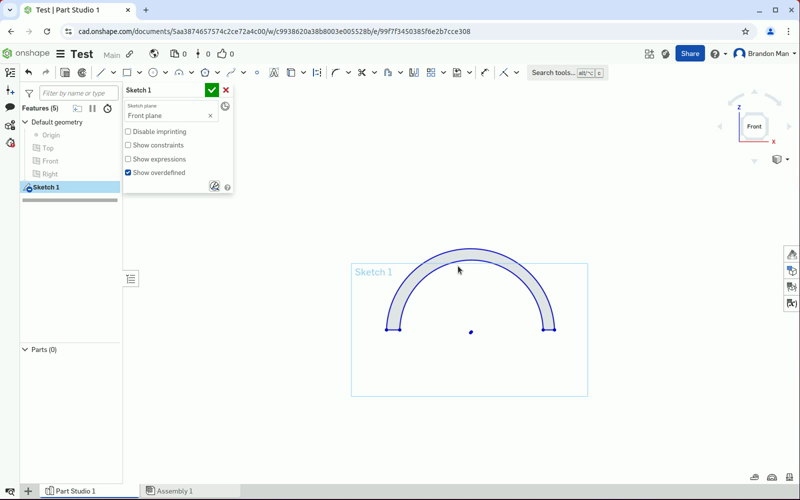
scroll(-6)
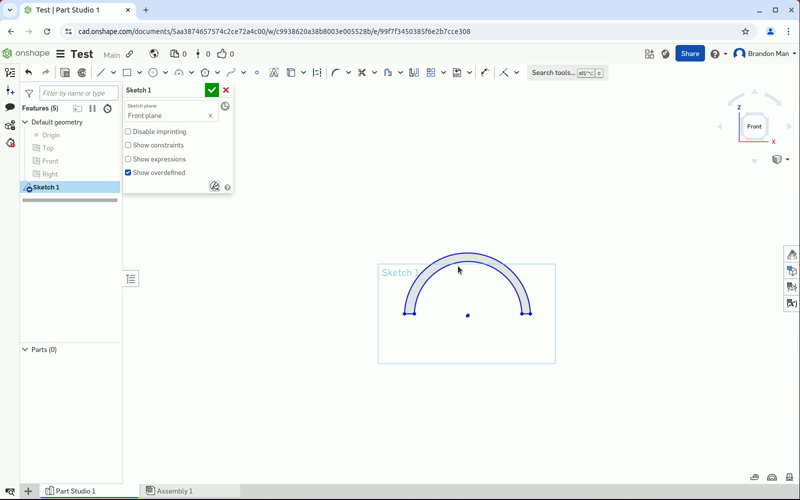
scroll(-6)
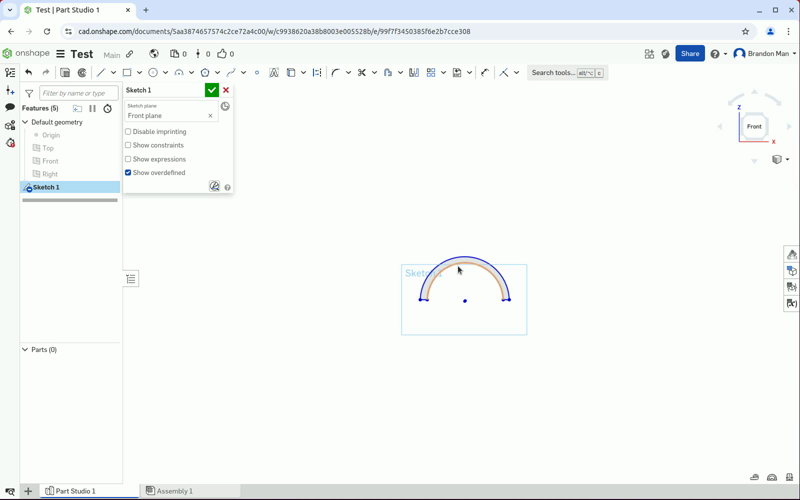
scroll(-6)
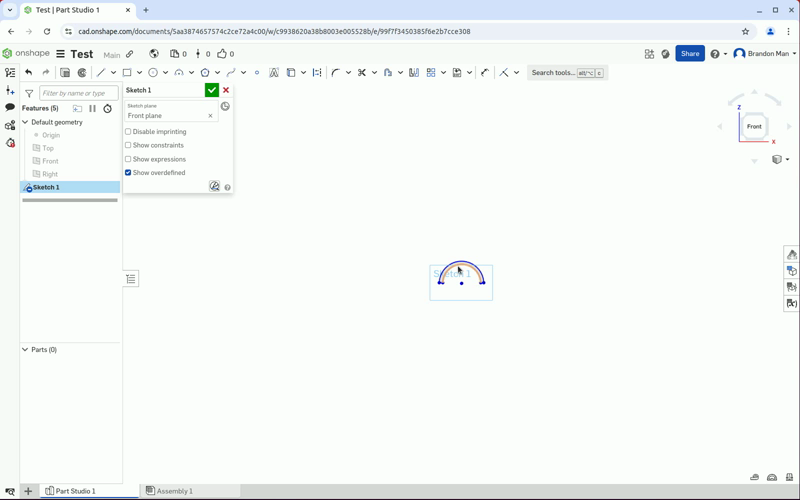
mouse_move(73, 352)
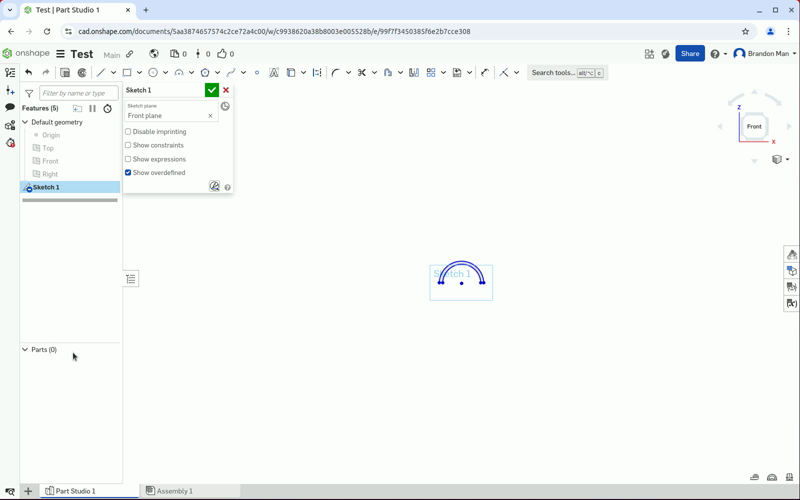
key(shift+y)
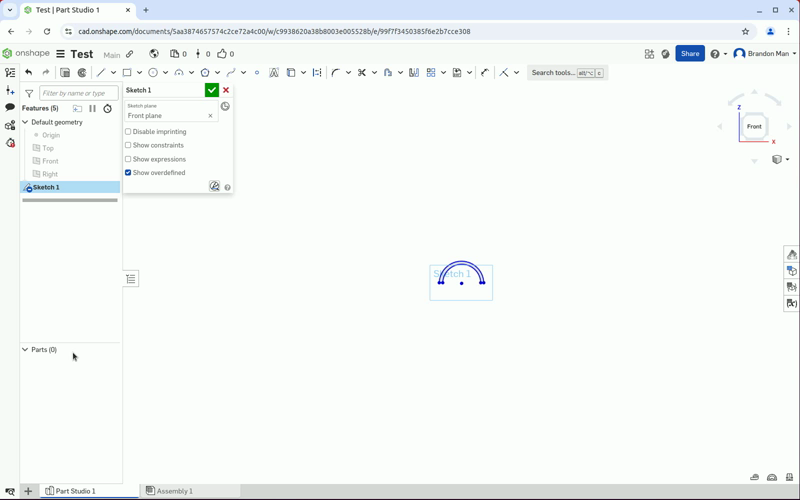
key(shift+e)
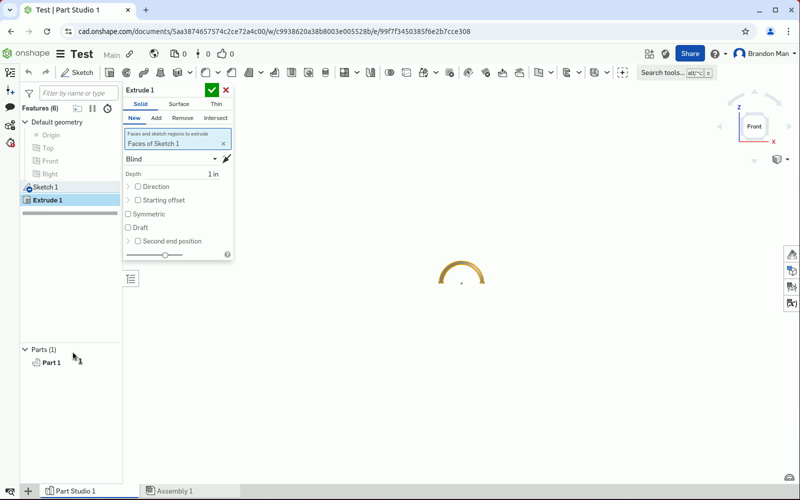
mouse_move(143, 106)
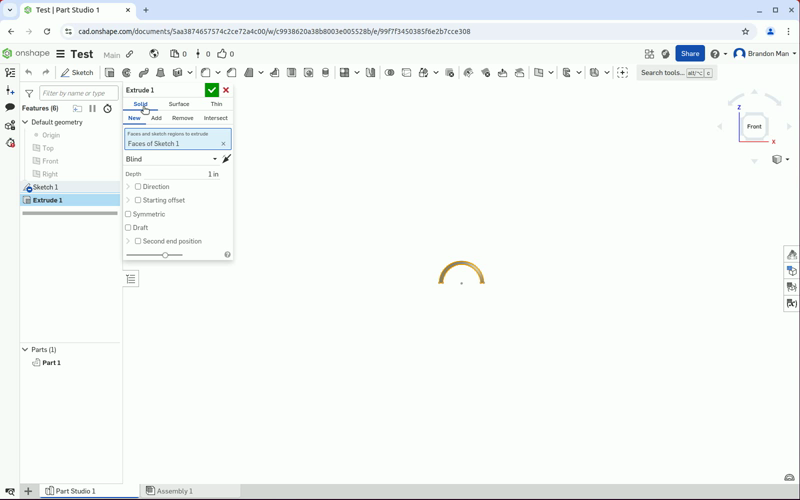
click(143, 106)
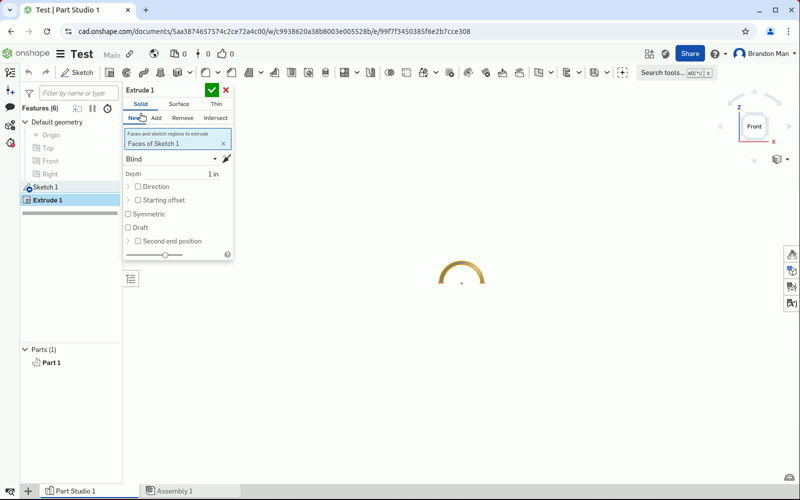
mouse_move(137, 120)
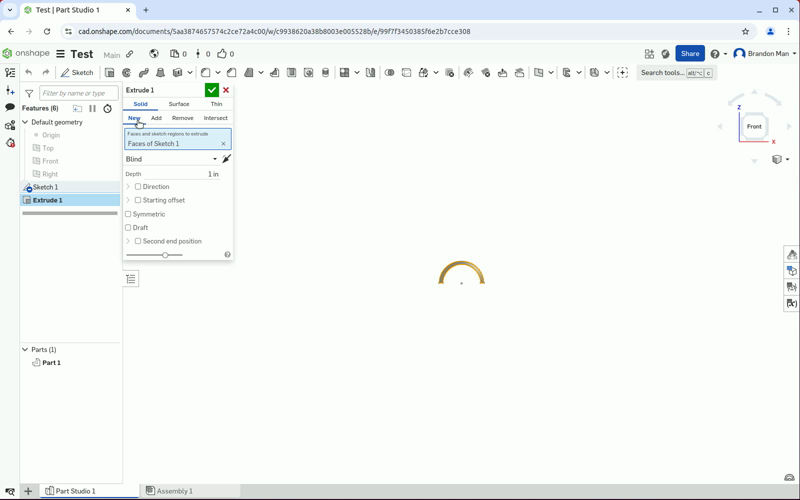
click(137, 120)
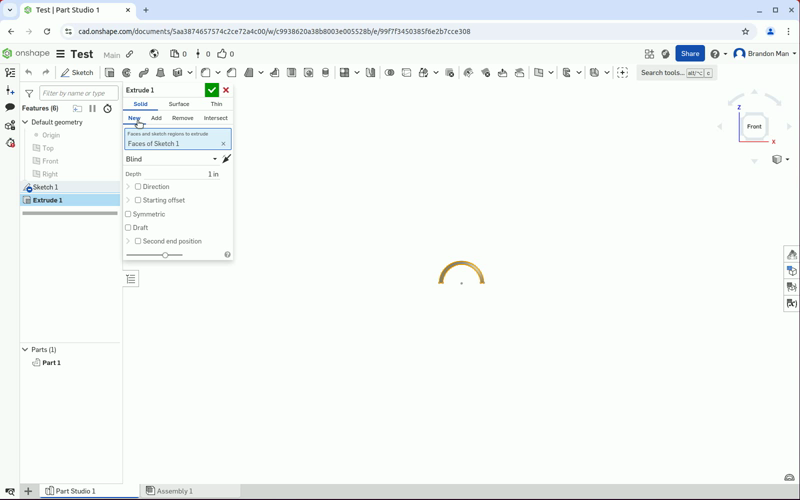
key(tab, 4)
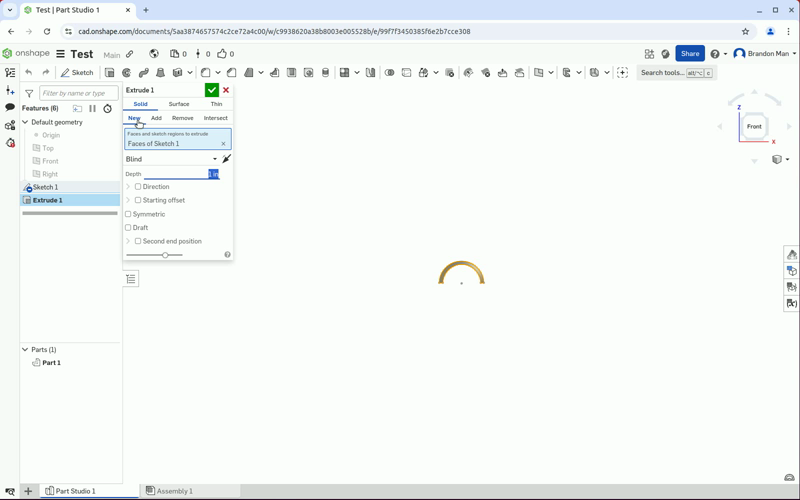
text(3.37)
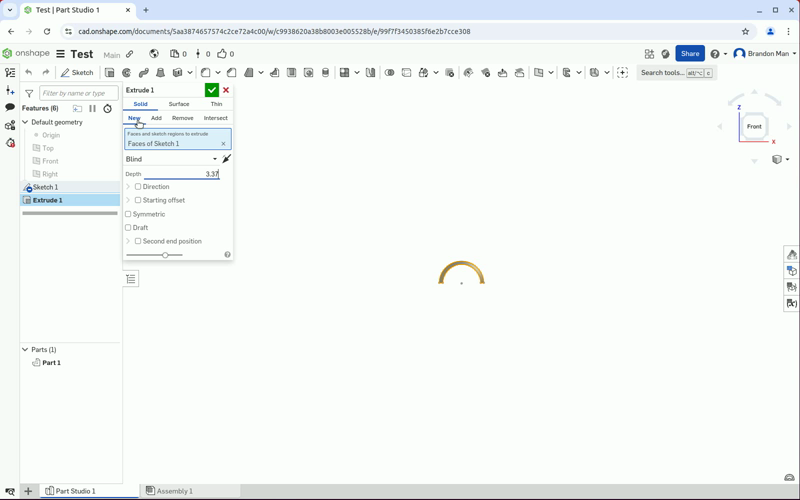
key(tab, 3)
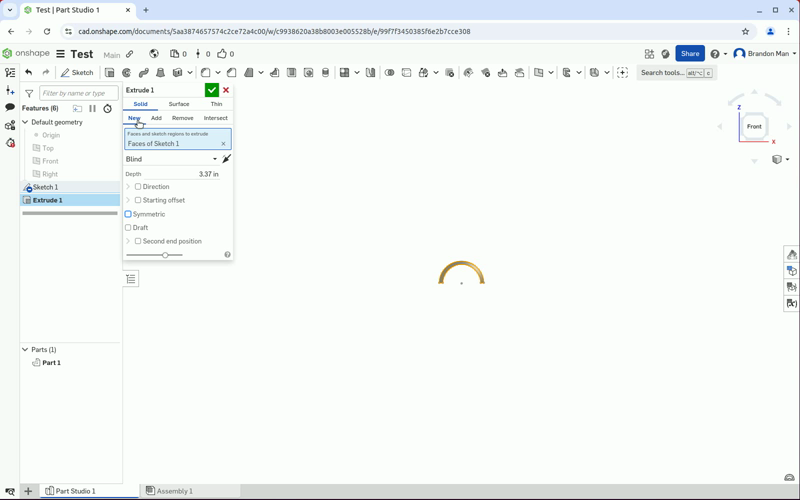
key(space)
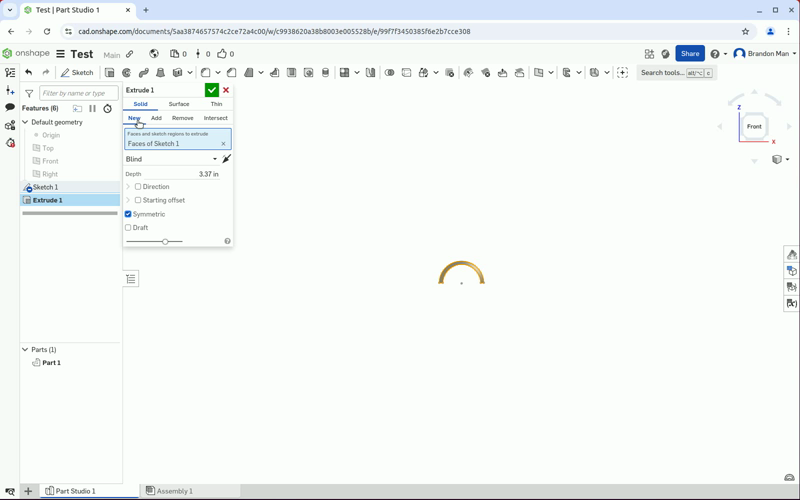
key(enter)
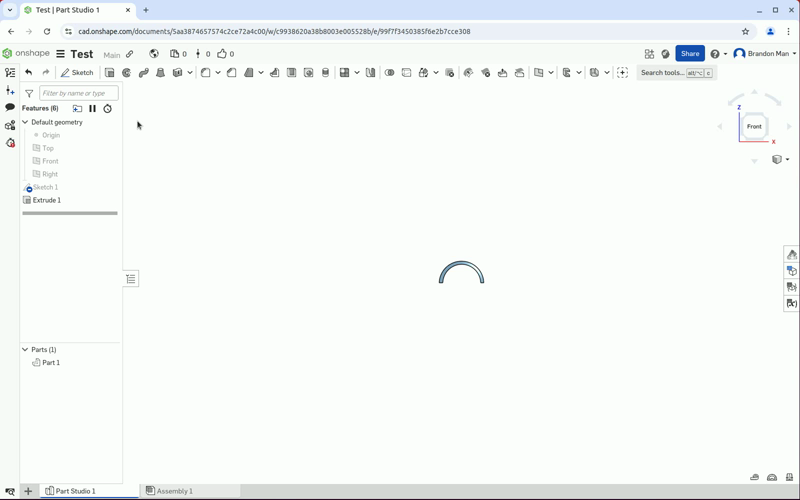
key(shift+h)
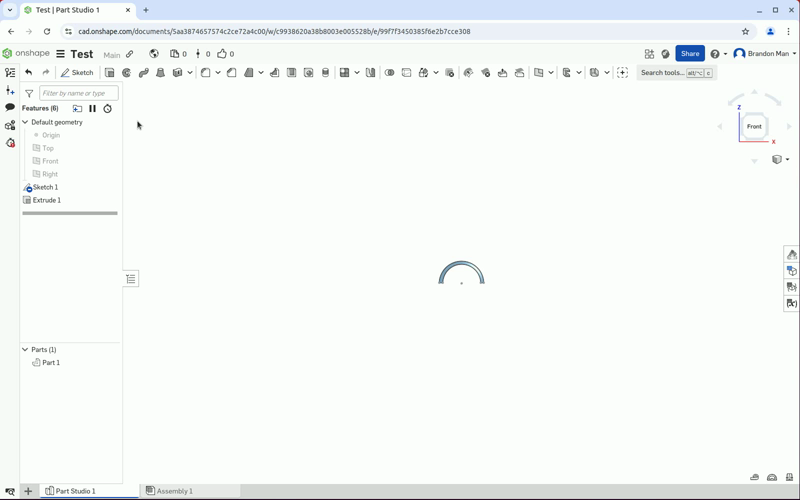
key(shift+h)
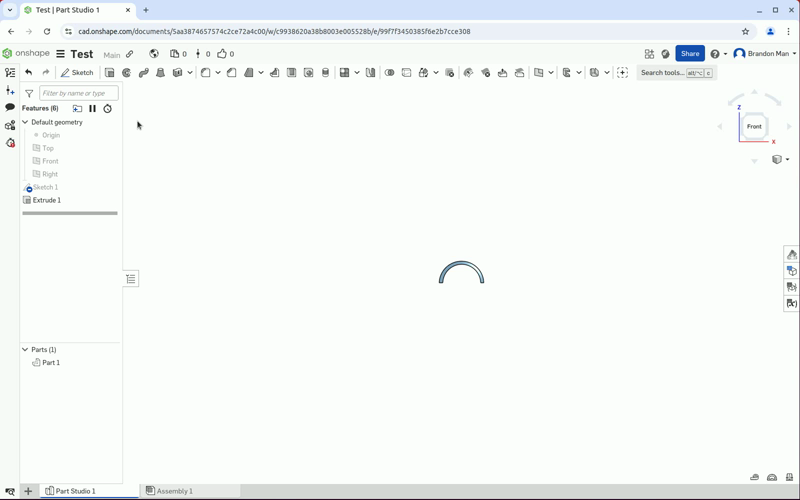
mouse_move(73, 189)
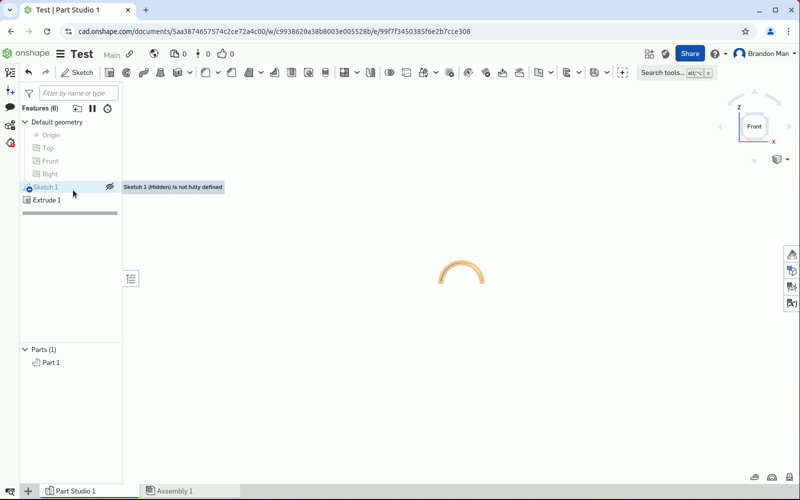
click(73, 189)
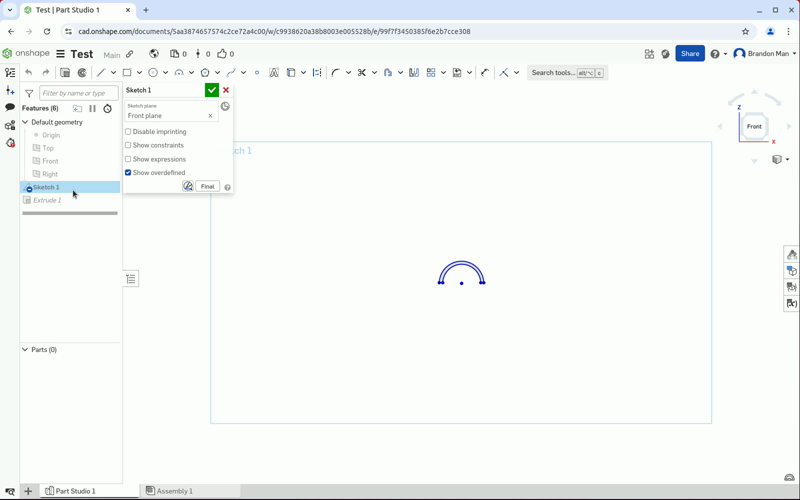
mouse_move(229, 92)
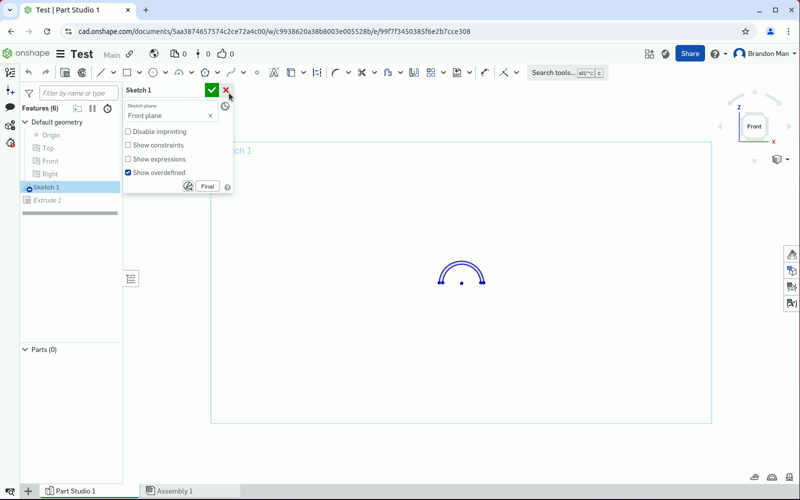
click(229, 92)
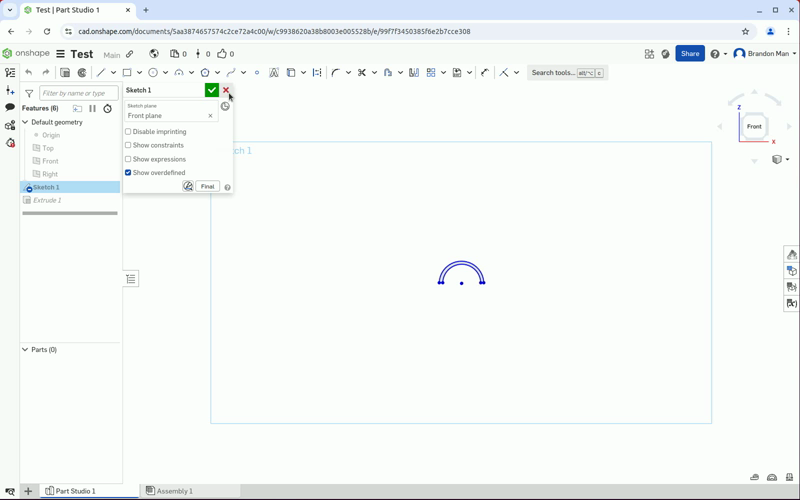
key(shift+s)
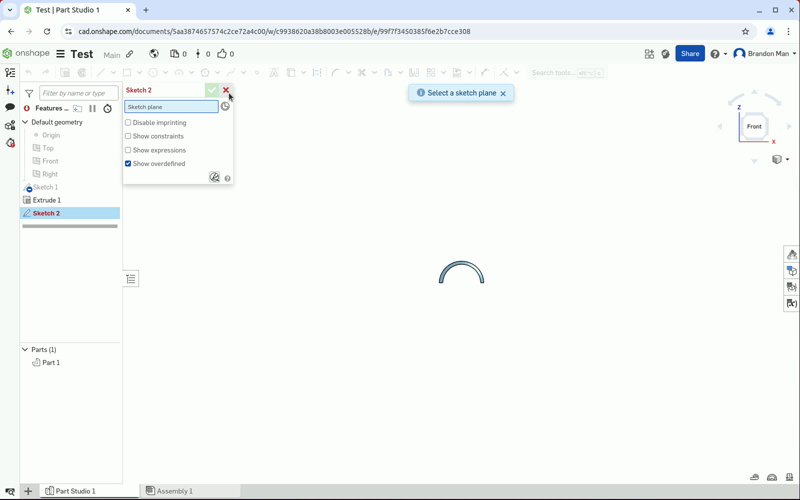
mouse_move(73, 163)
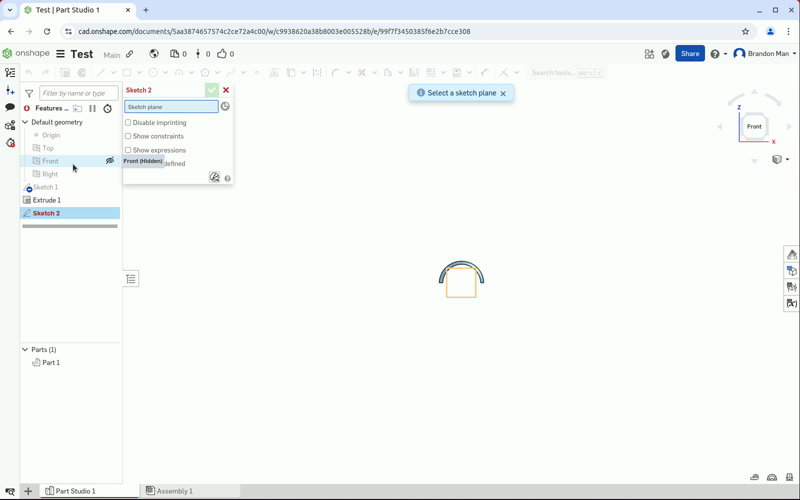
click(73, 163)
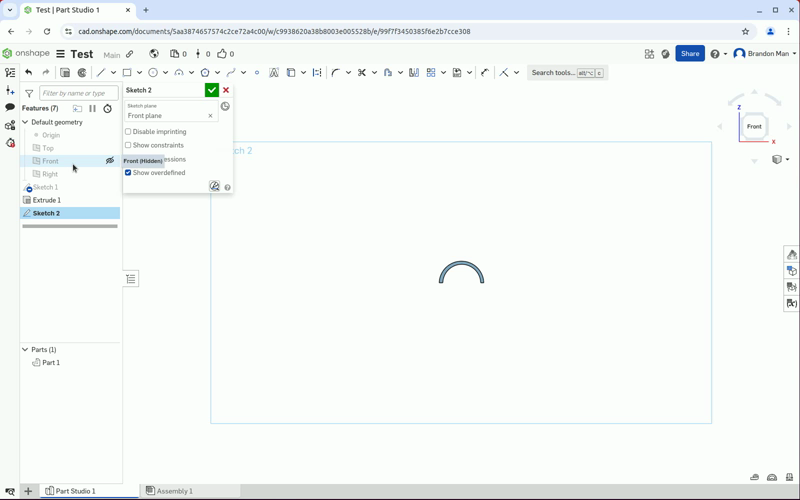
mouse_move(73, 352)
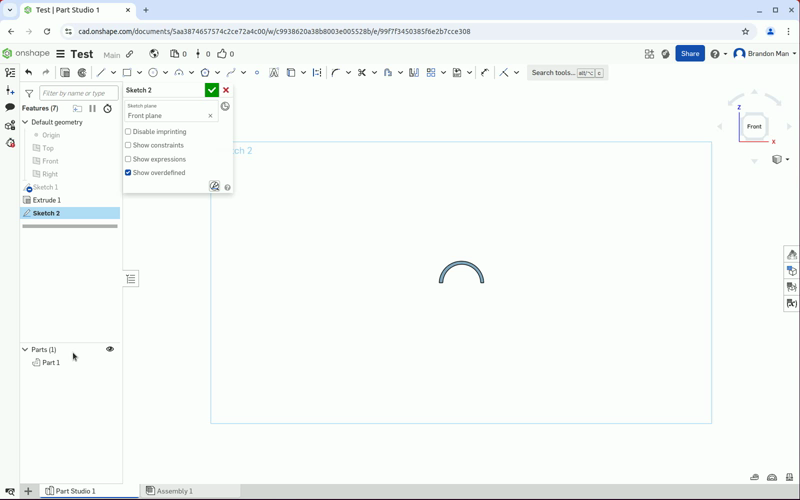
key(y)
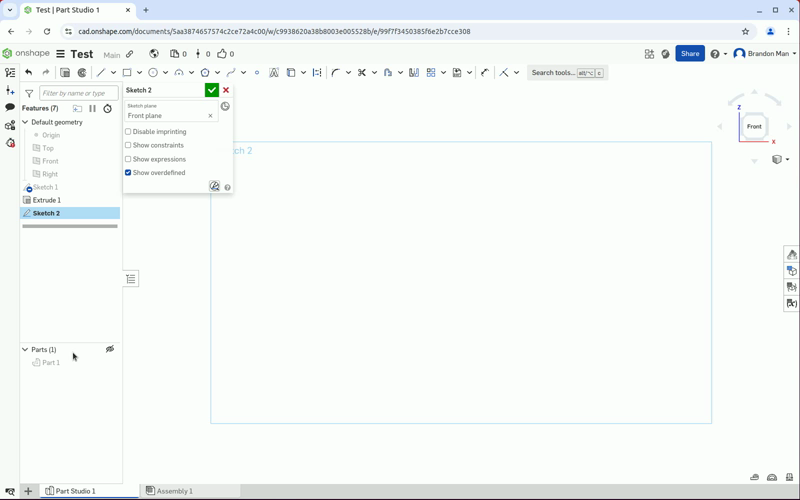
key(l)
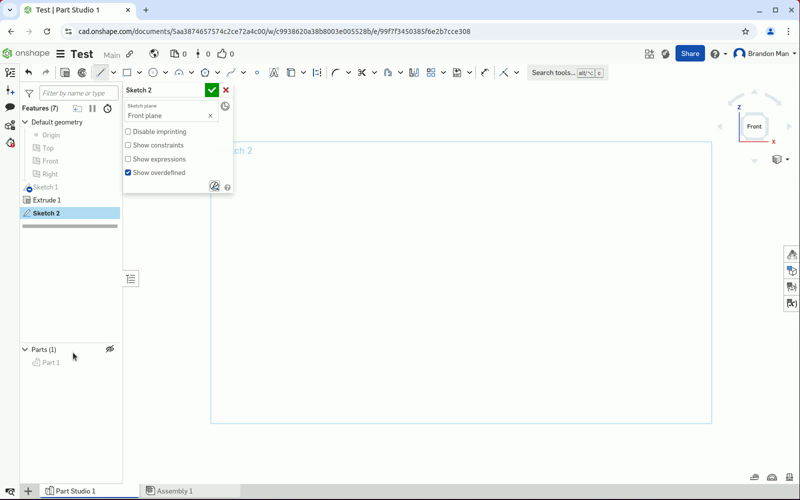
key_down(shift)
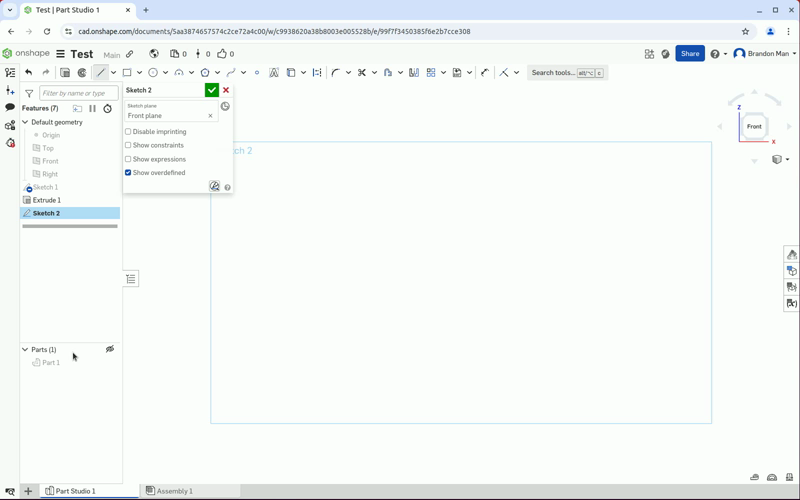
mouse_move(433, 282)
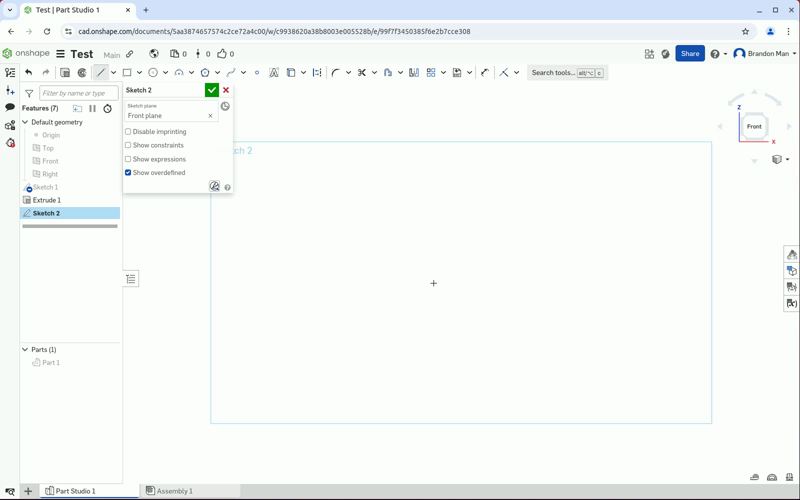
click(433, 282)
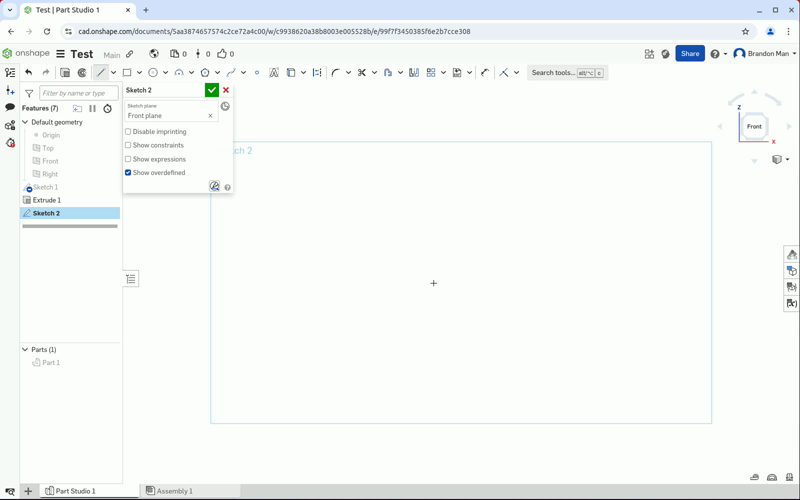
key_up(shift)
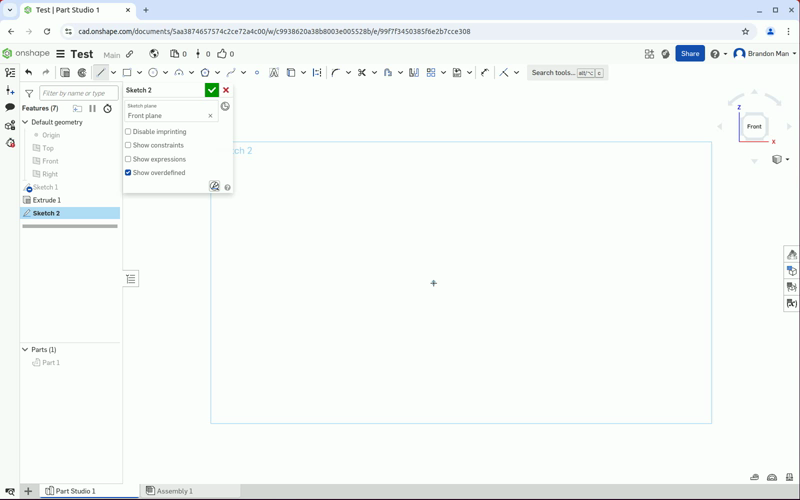
key_down(shift)
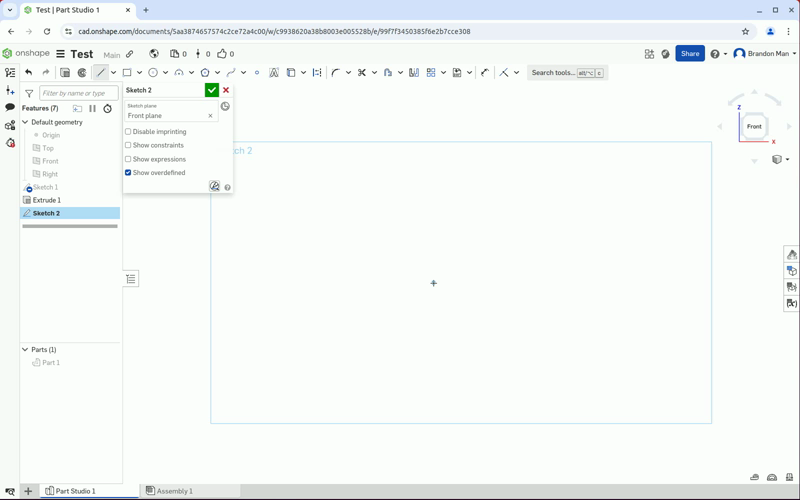
mouse_move(463, 282)
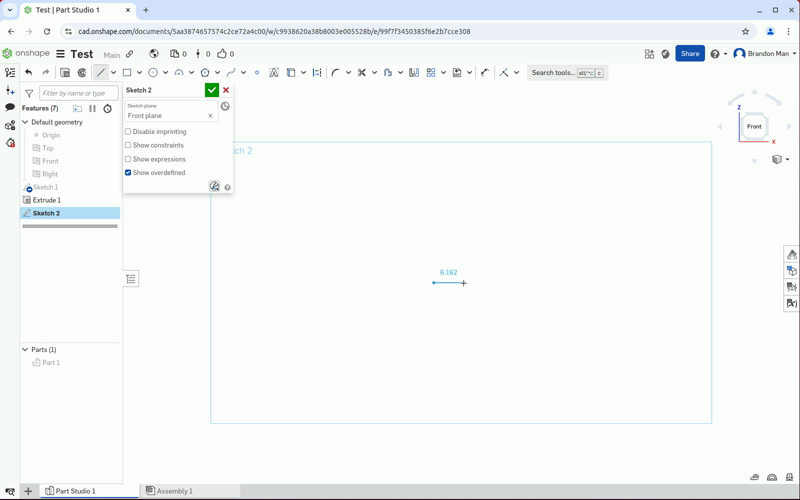
mouse_move(438, 282)
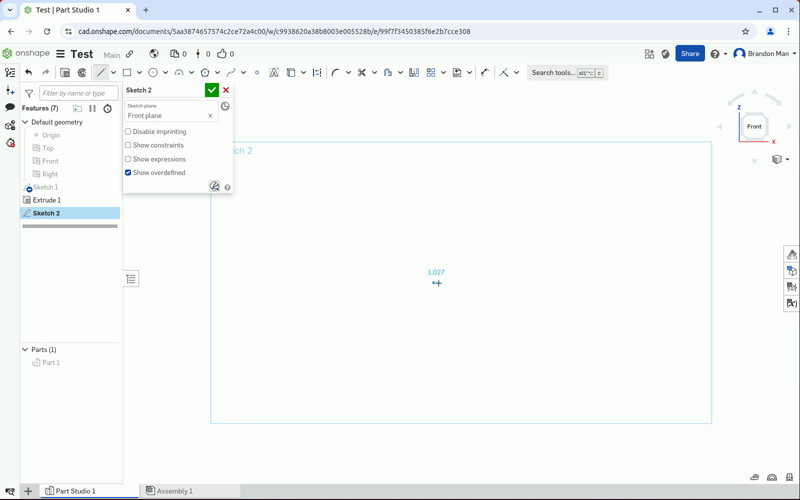
scroll(6)
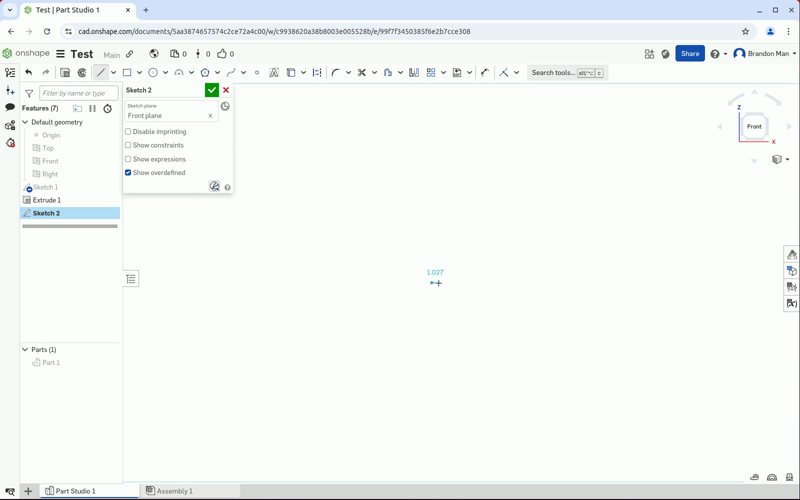
scroll(6)
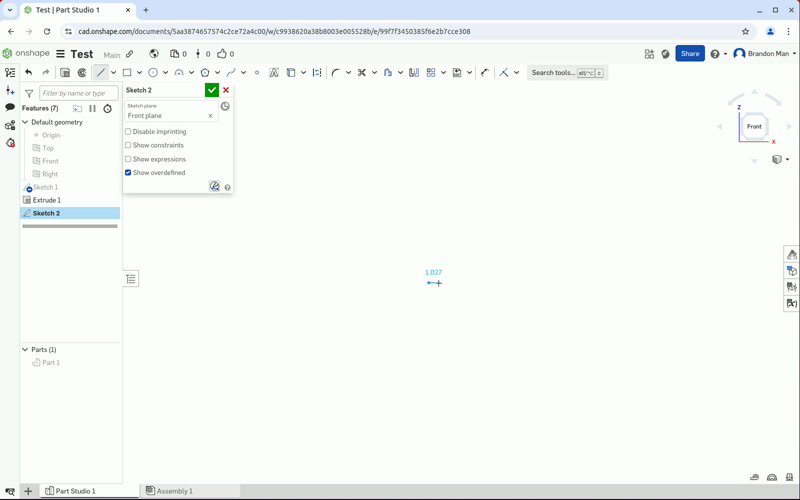
scroll(6)
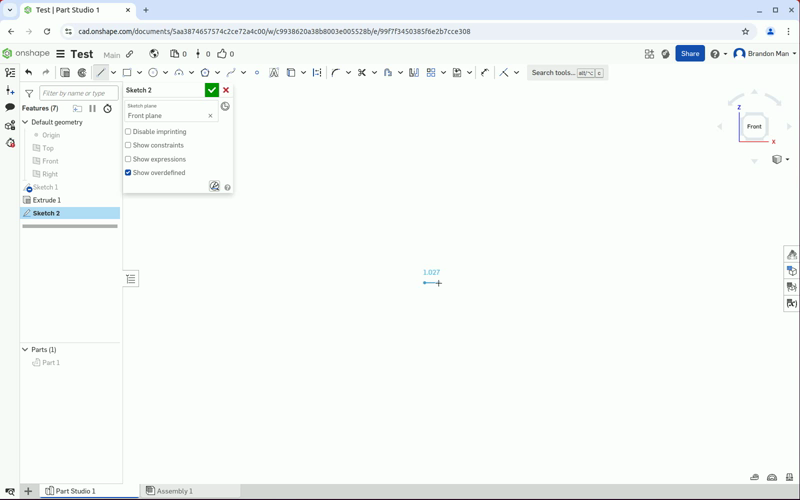
scroll(6)
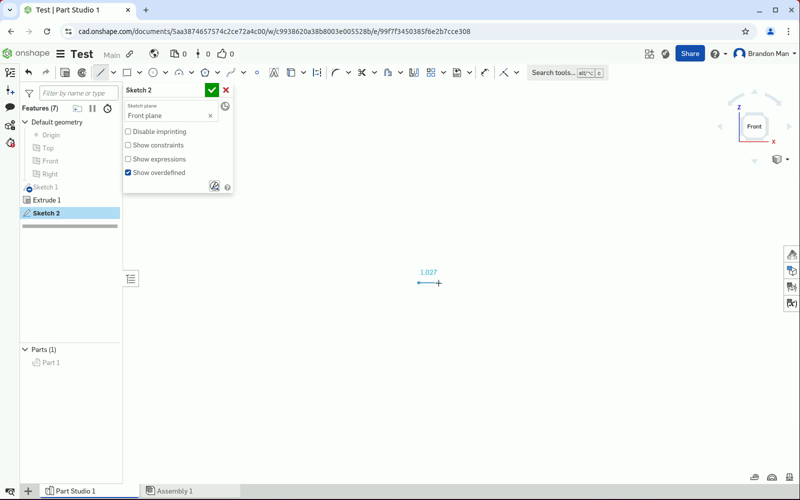
scroll(6)
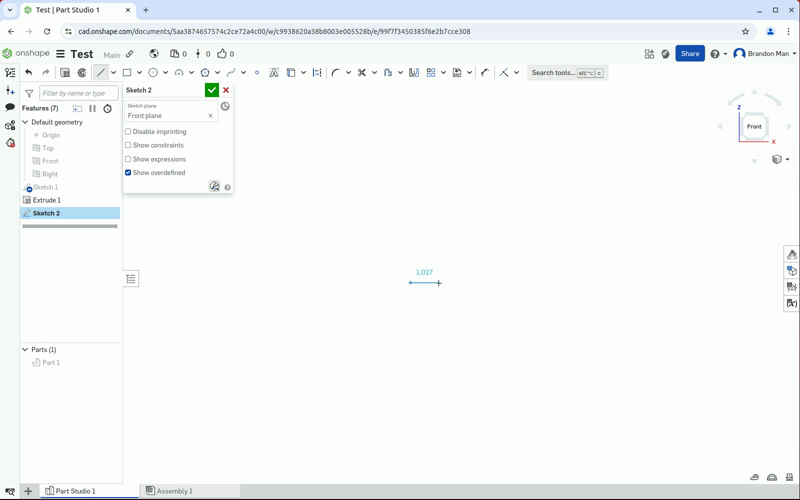
scroll(6)
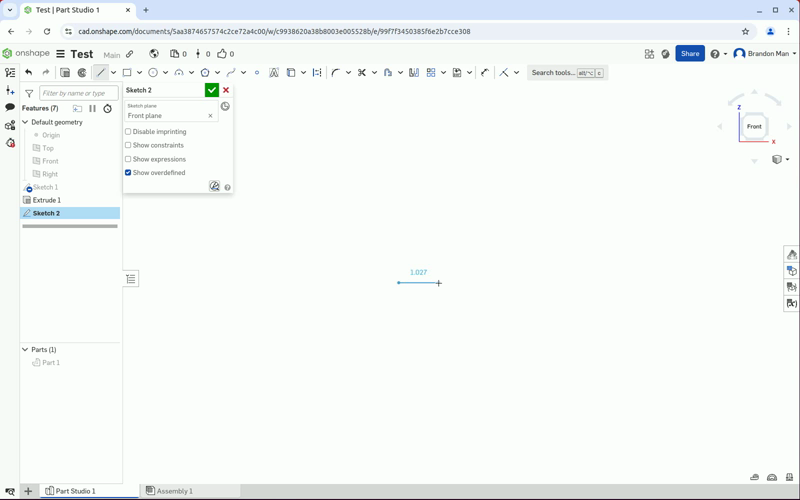
scroll(6)
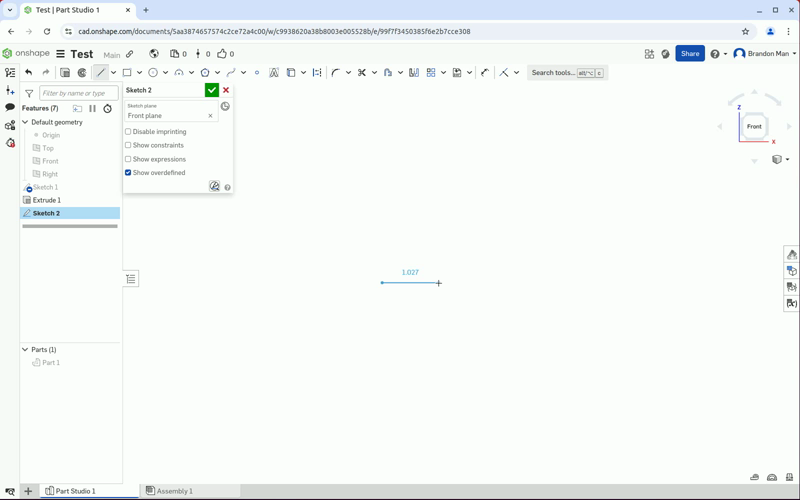
click(438, 282)
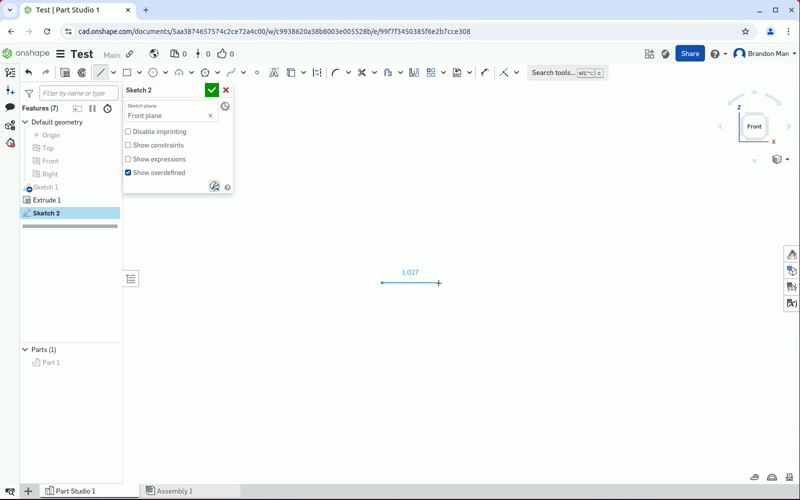
scroll(-6)
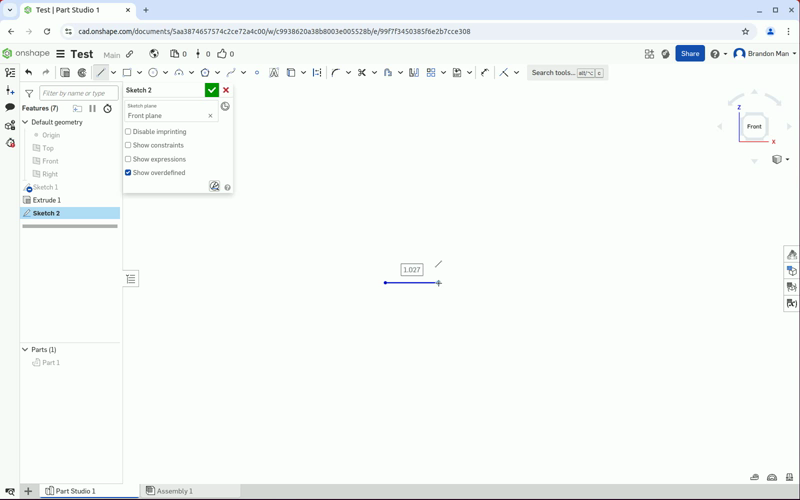
scroll(-6)
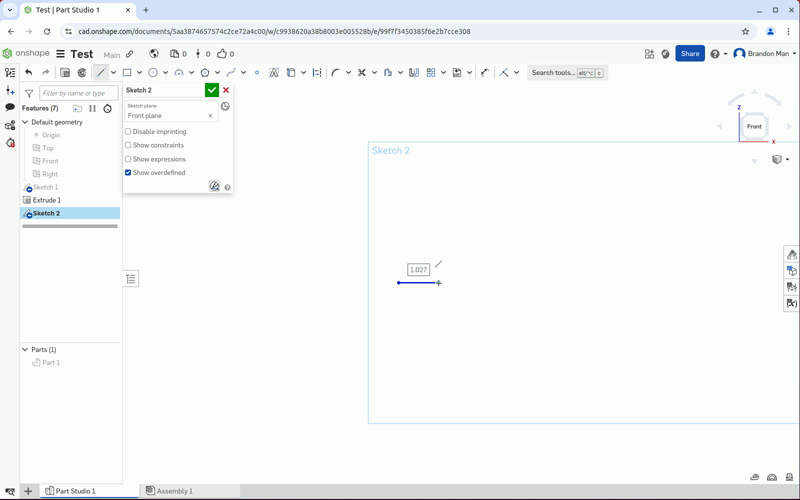
scroll(-6)
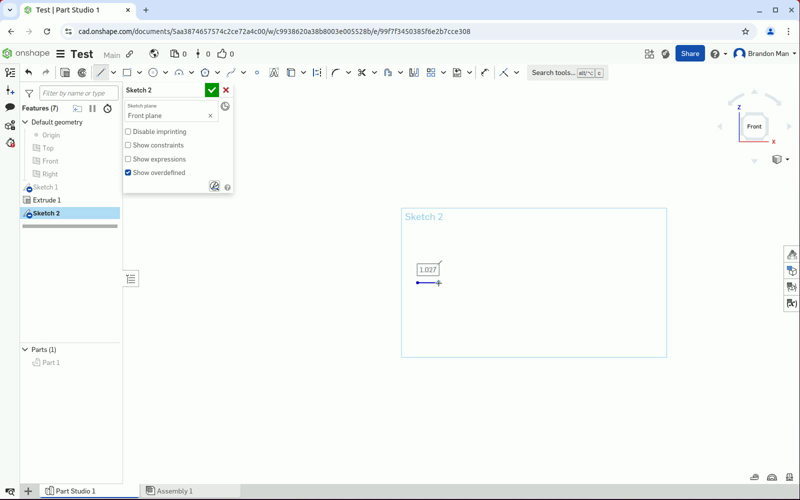
scroll(-6)
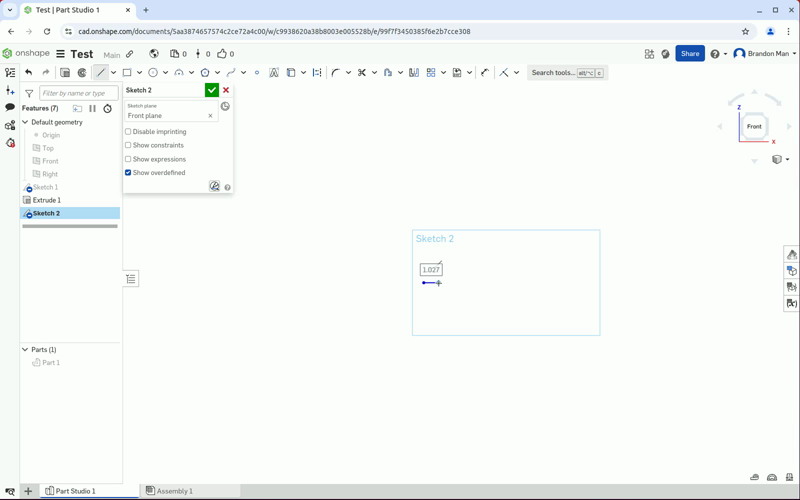
scroll(-6)
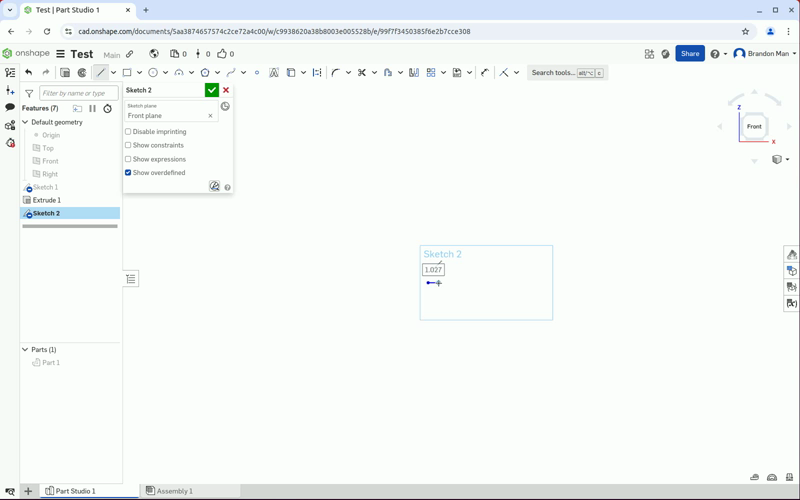
scroll(-6)
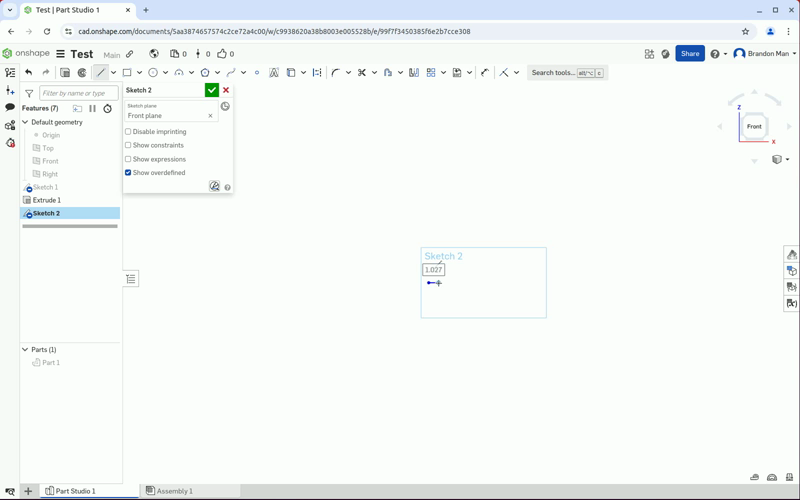
scroll(-6)
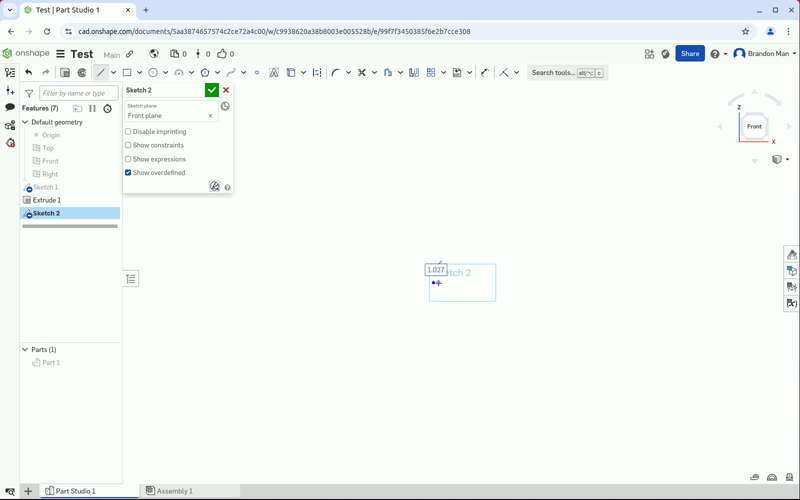
key_up(shift)
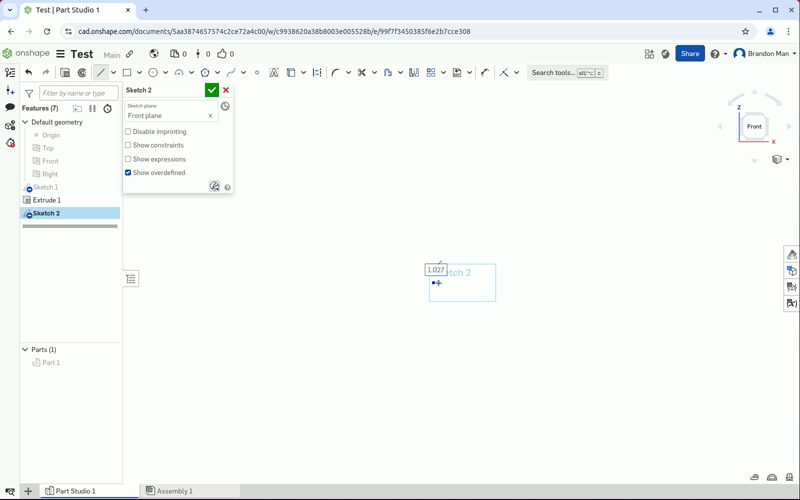
key(esc)
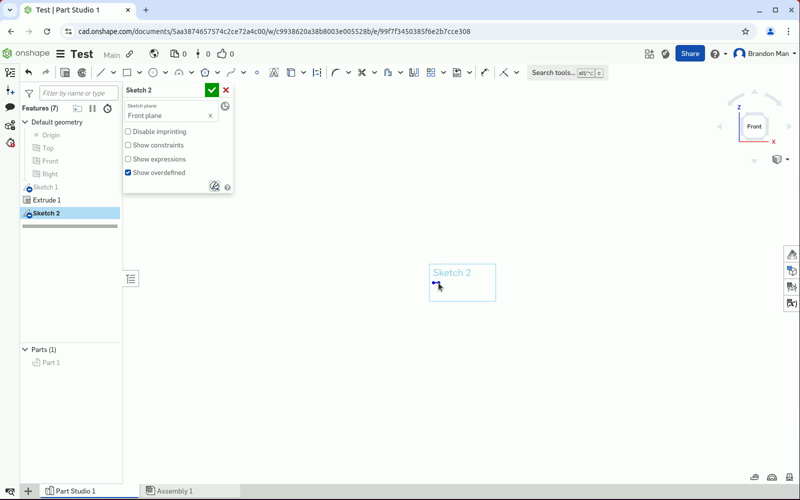
key(a)
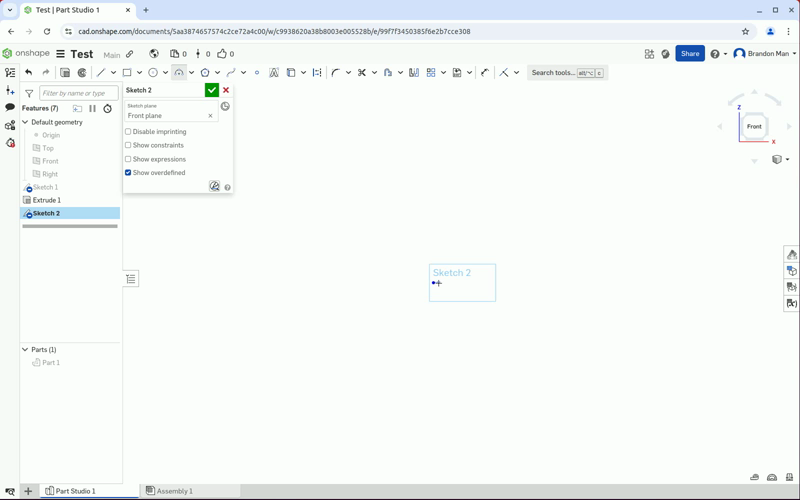
mouse_move(438, 282)
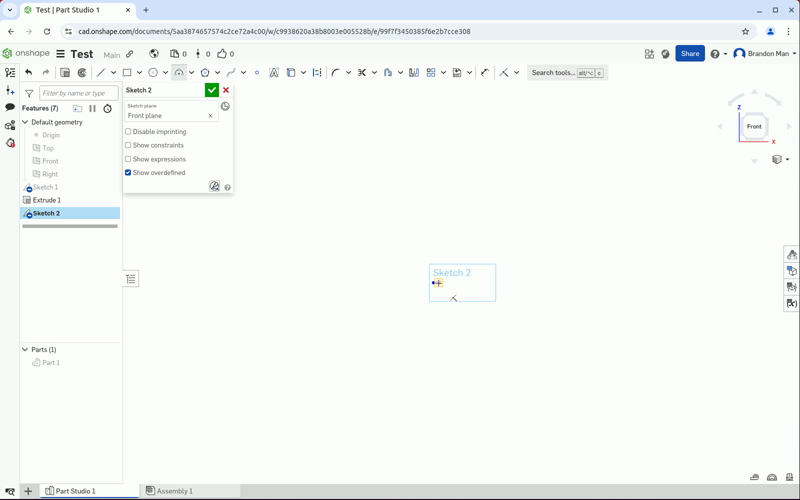
click(438, 282)
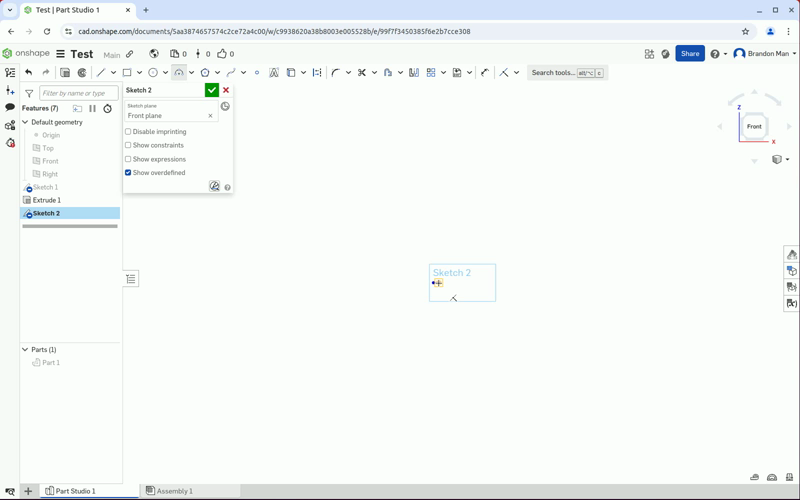
key_down(shift)
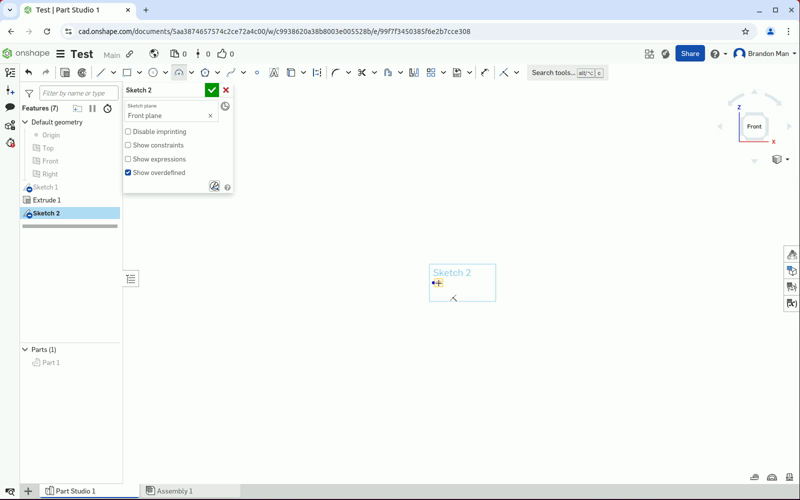
mouse_move(481, 282)
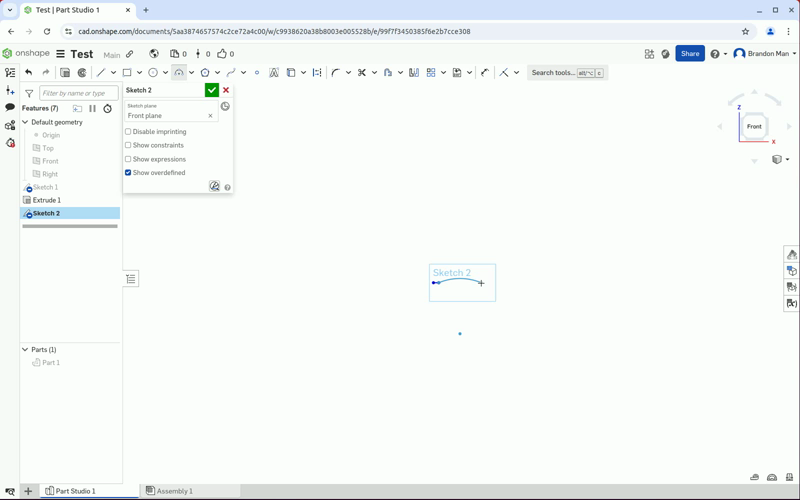
click(481, 282)
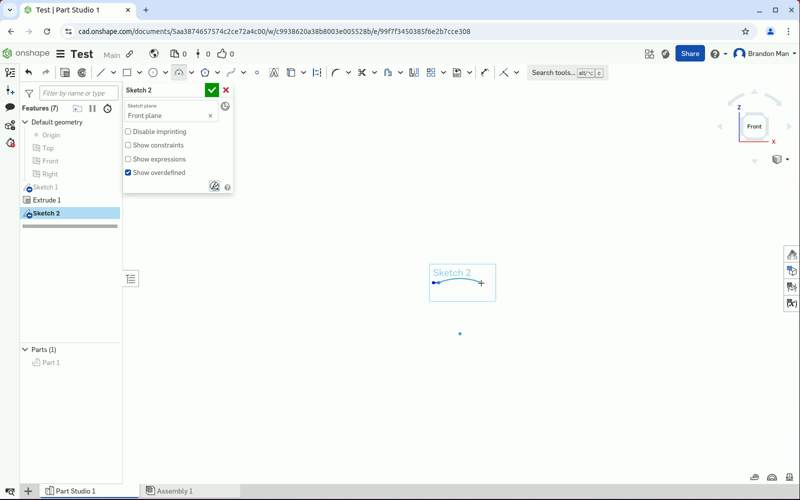
mouse_move(459, 261)
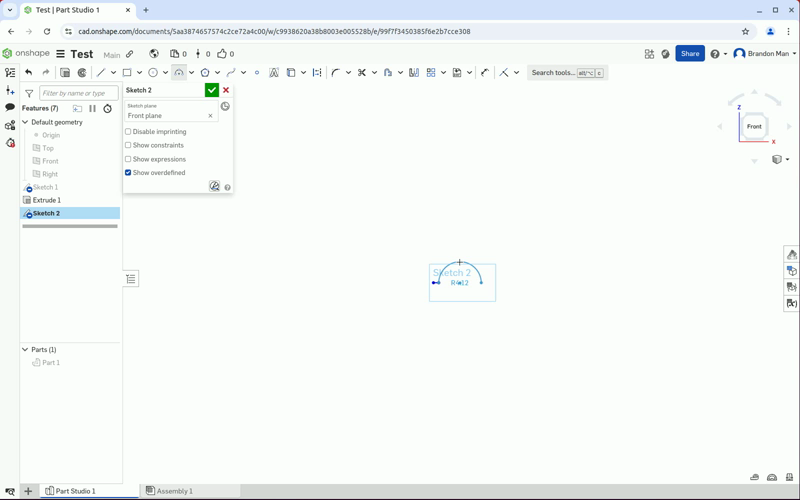
click(459, 261)
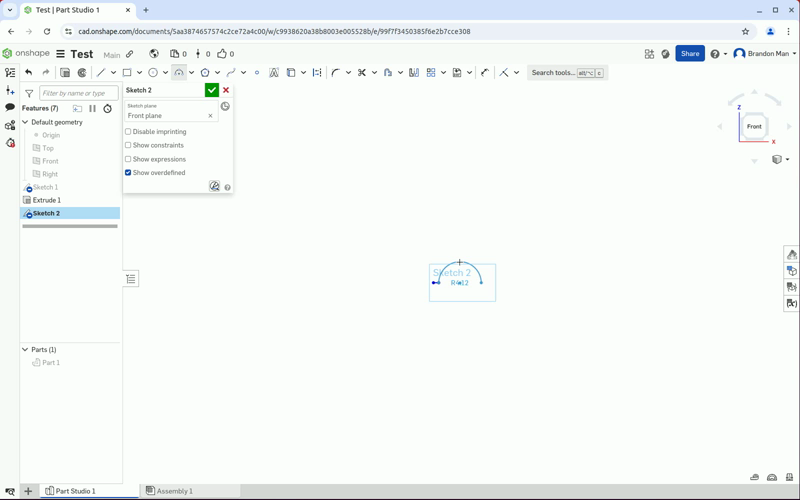
key_up(shift)
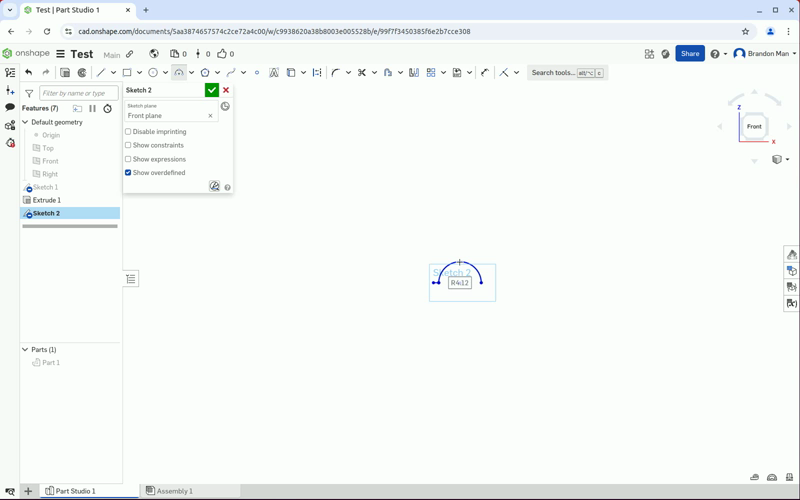
key(esc)
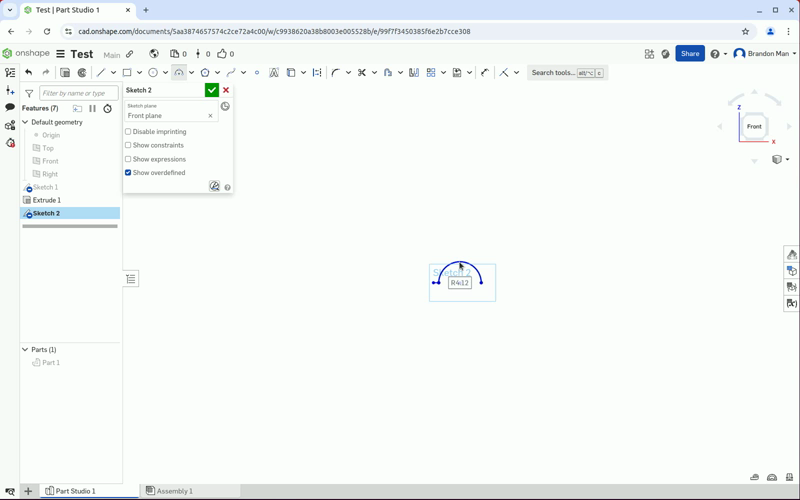
key(l)
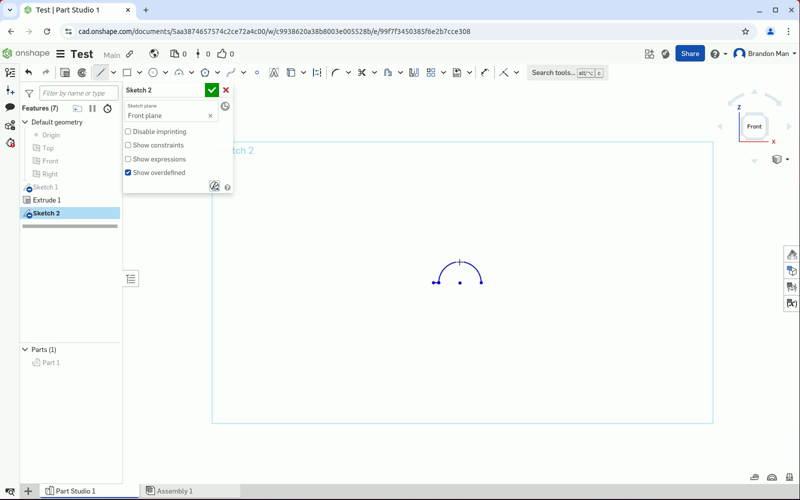
mouse_move(481, 282)
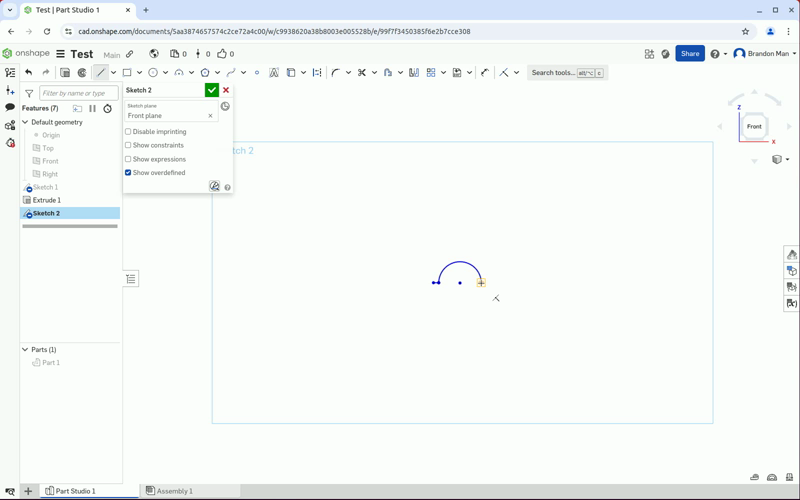
click(481, 282)
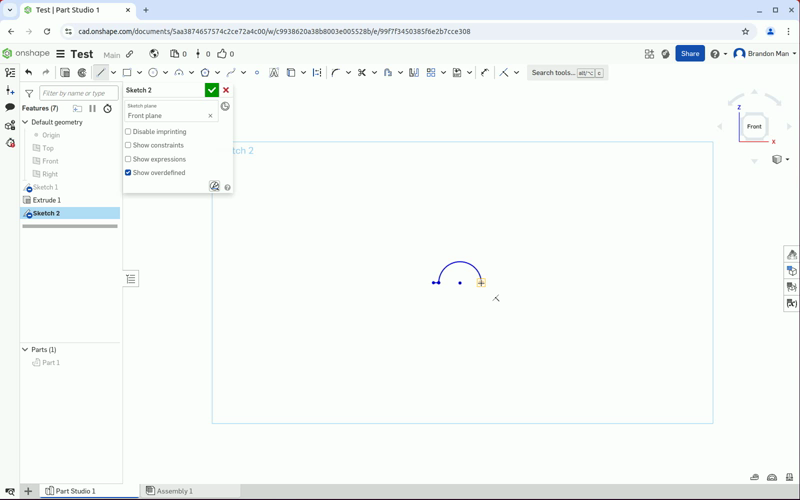
key_down(shift)
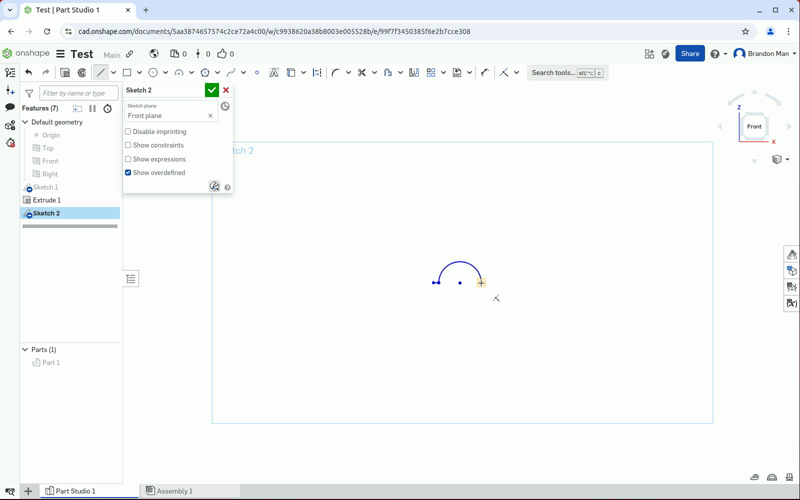
mouse_move(511, 282)
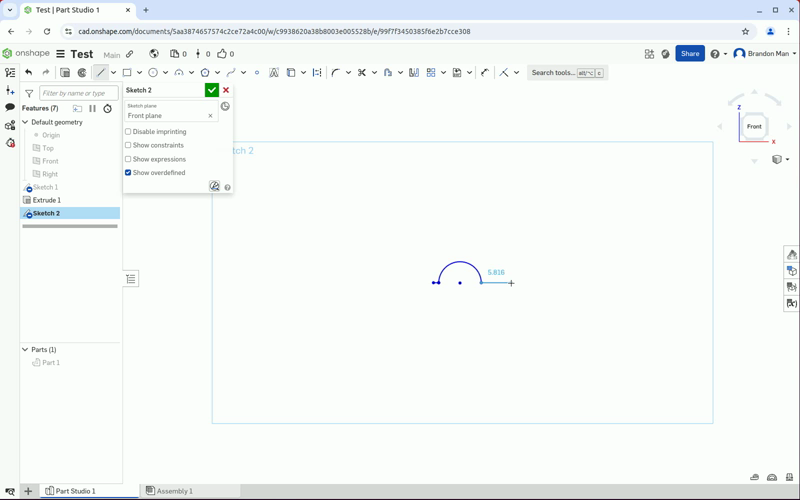
mouse_move(486, 282)
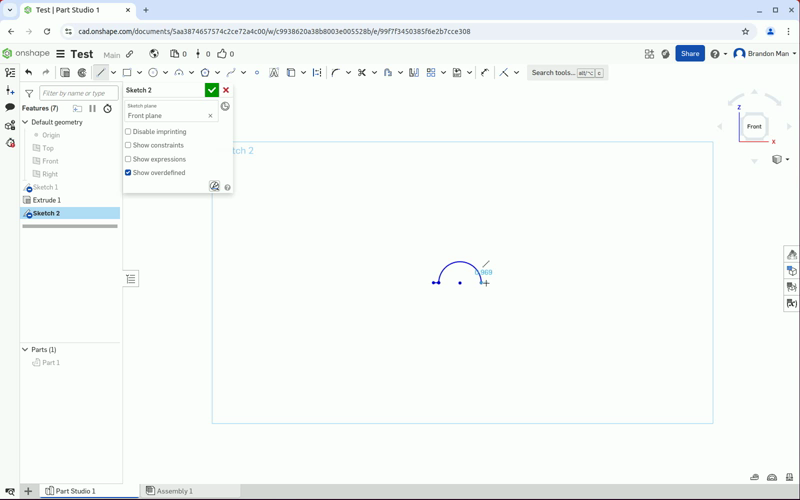
scroll(6)
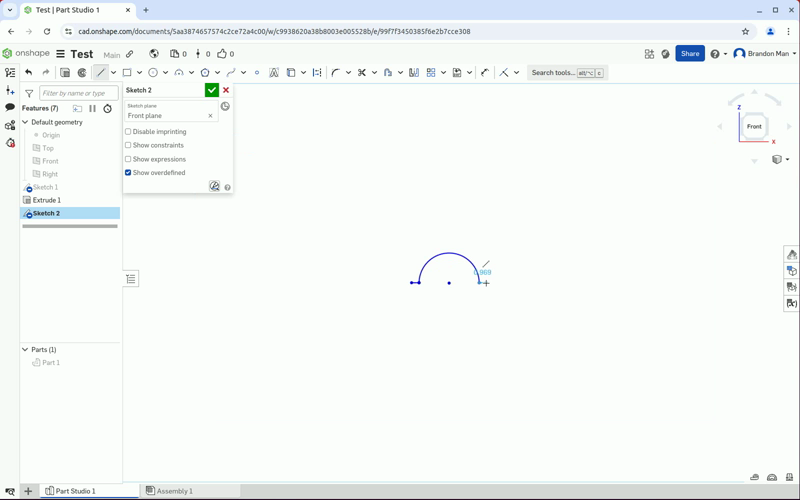
scroll(6)
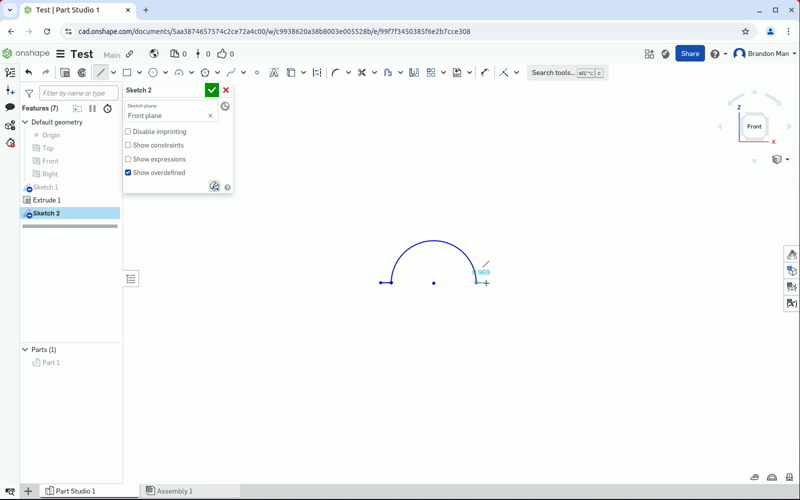
scroll(6)
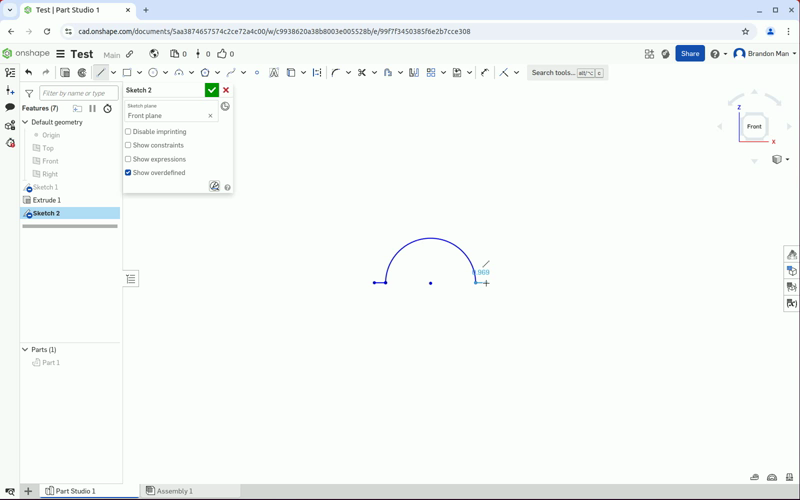
scroll(6)
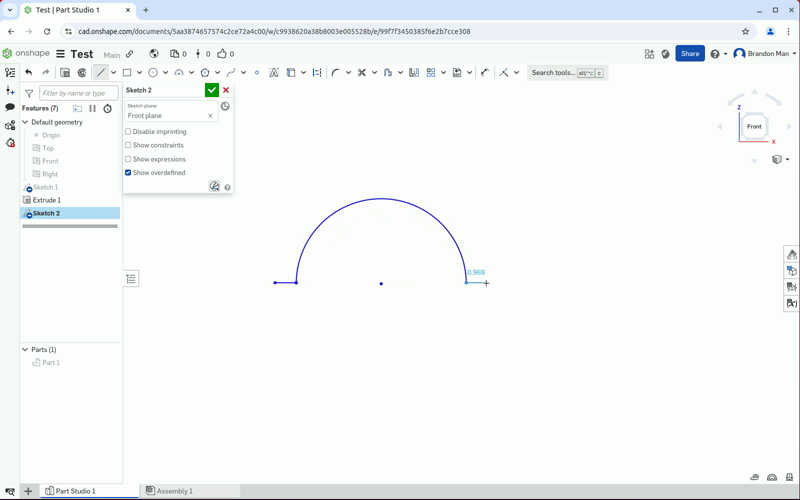
scroll(6)
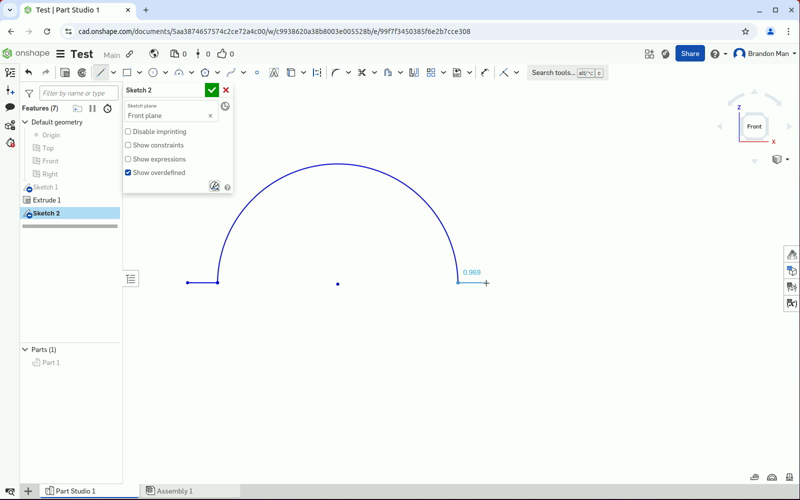
scroll(6)
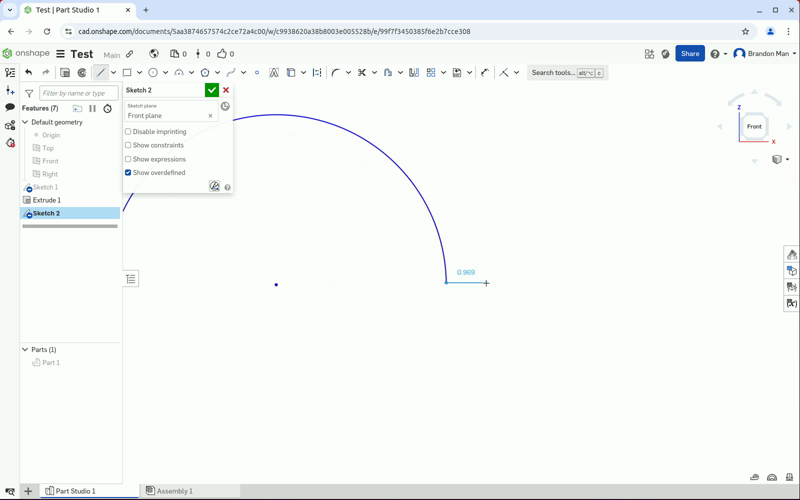
scroll(6)
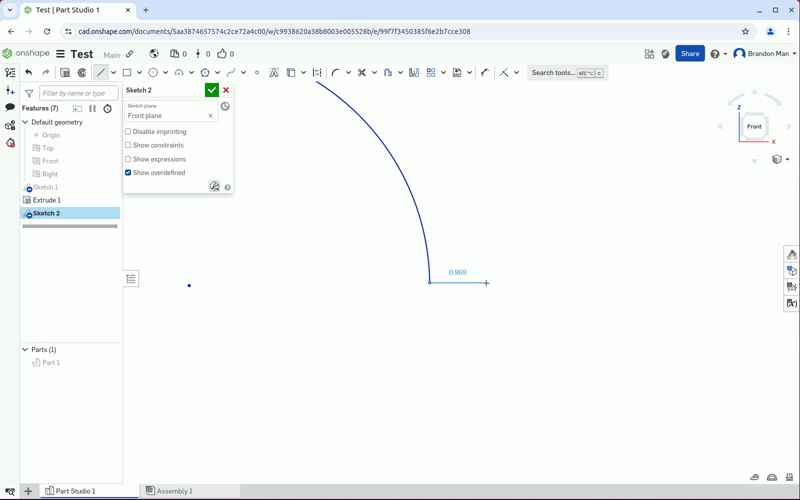
click(486, 282)
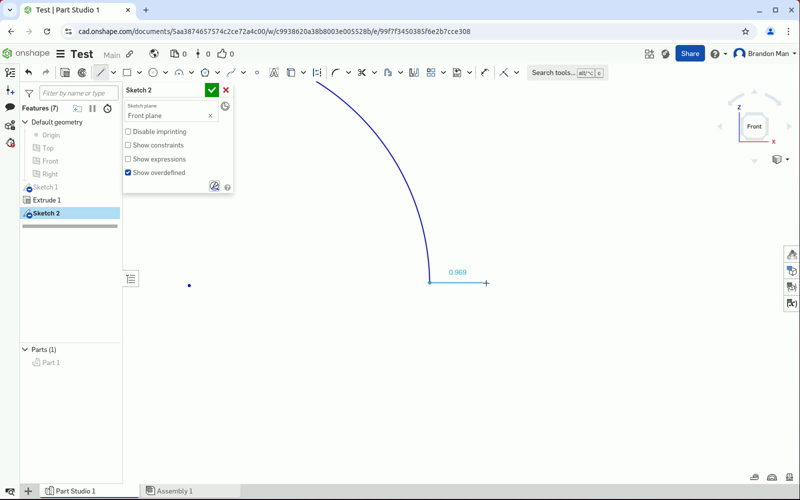
scroll(-6)
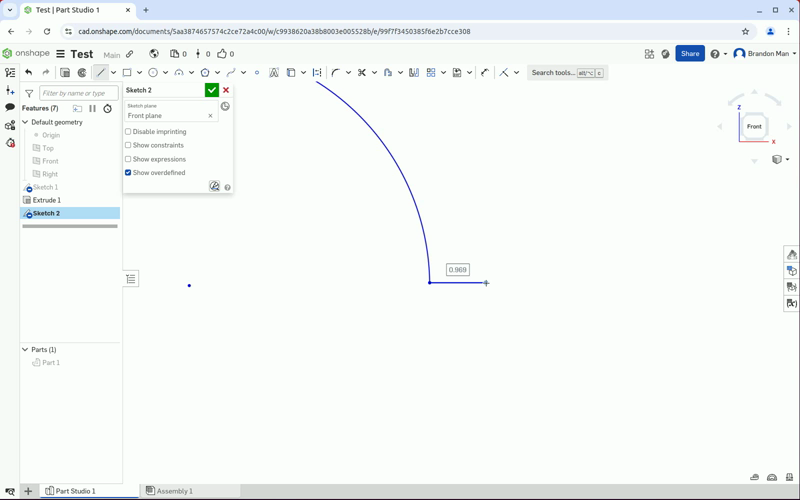
scroll(-6)
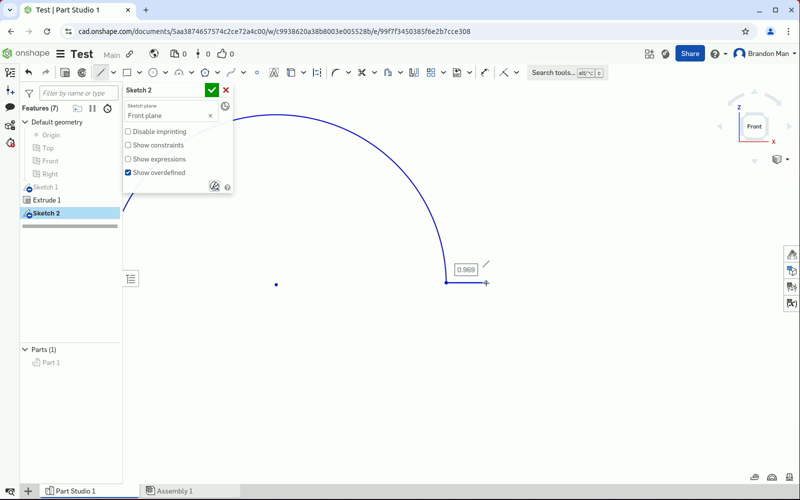
scroll(-6)
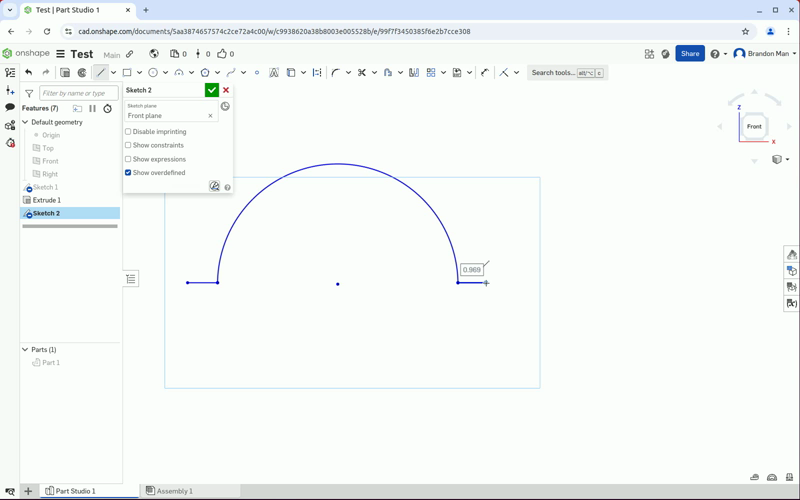
scroll(-6)
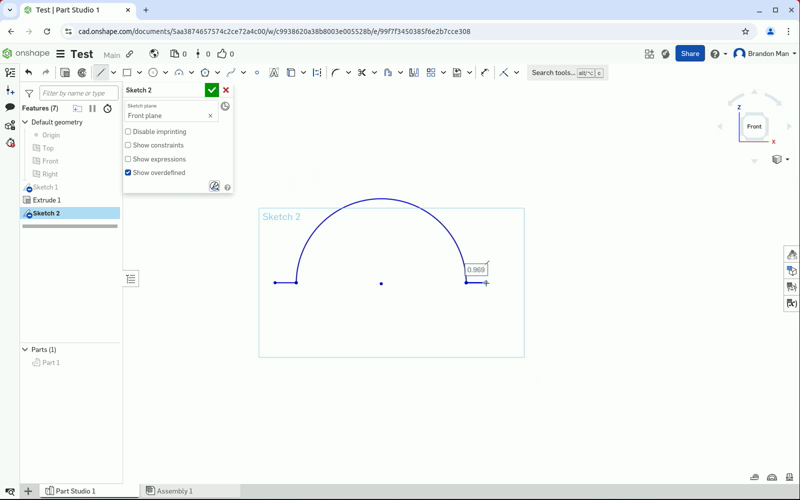
scroll(-6)
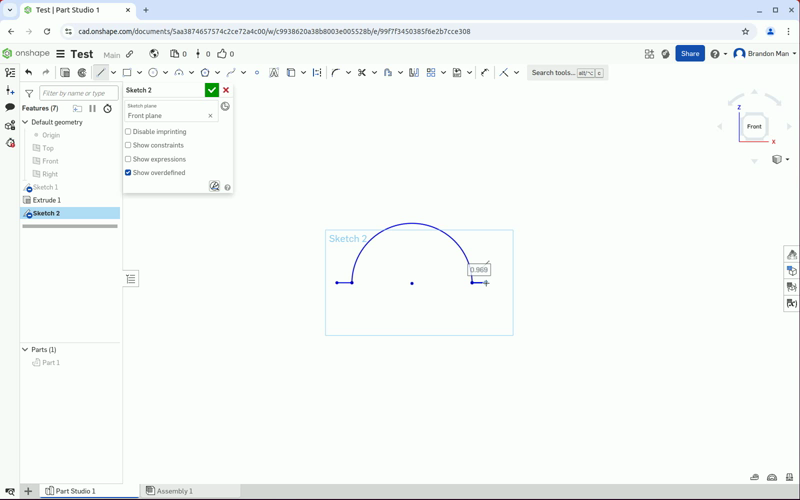
scroll(-6)
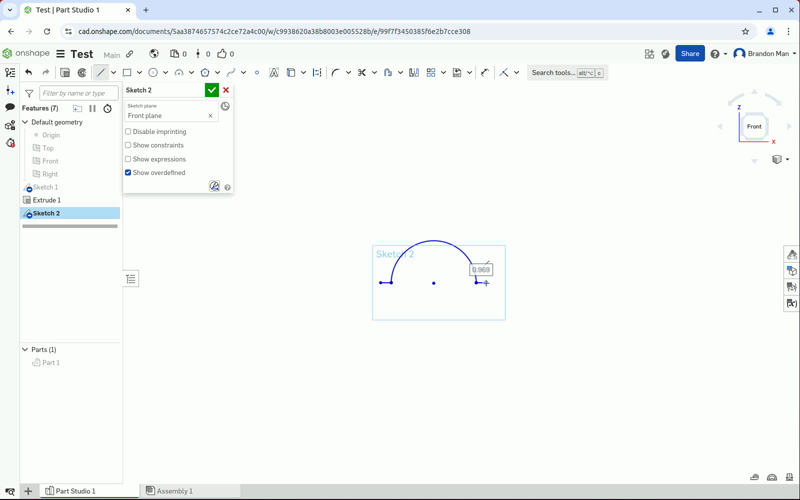
scroll(-6)
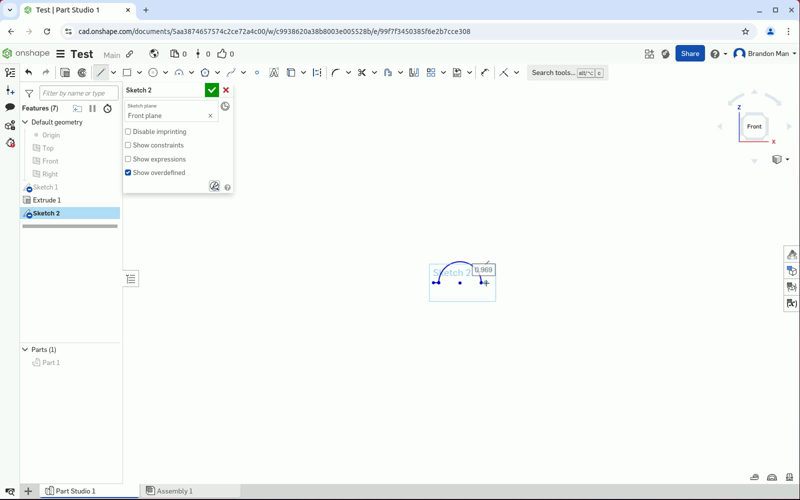
key_up(shift)
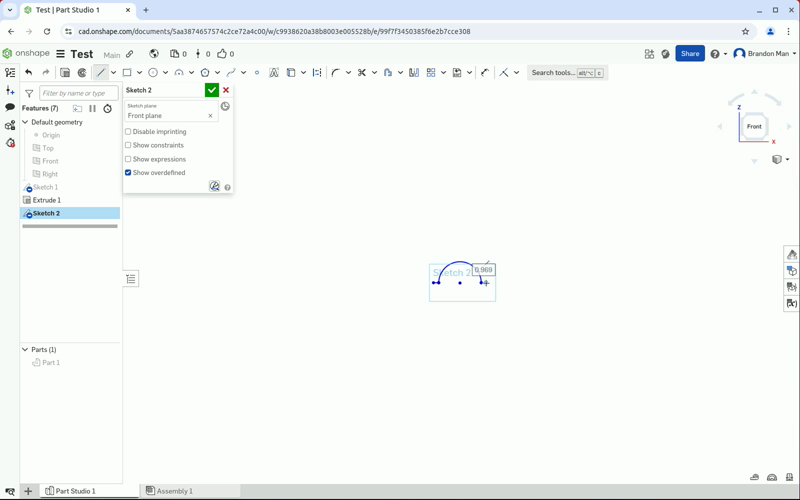
key_down(shift)
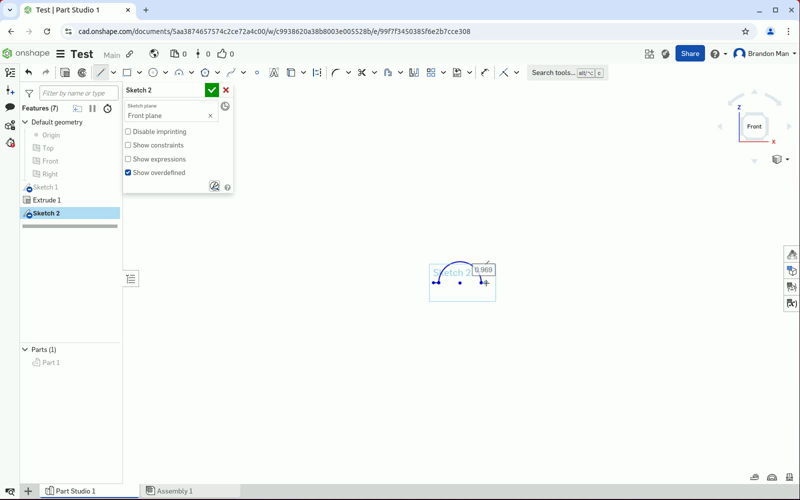
mouse_move(516, 282)
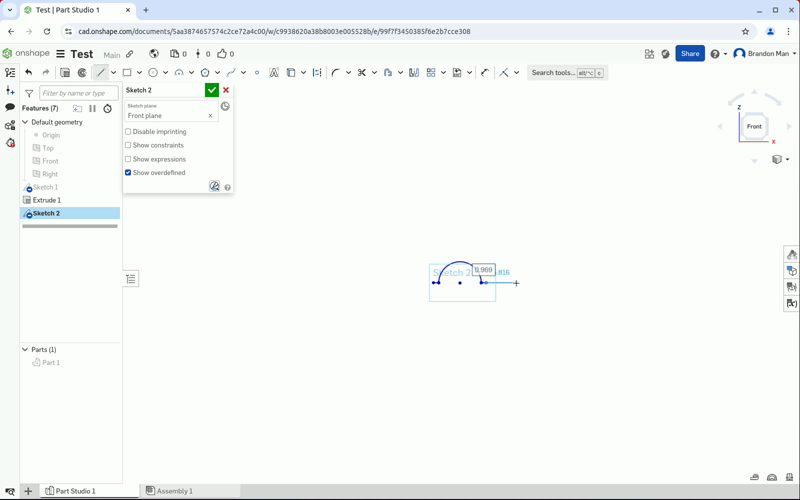
mouse_move(486, 270)
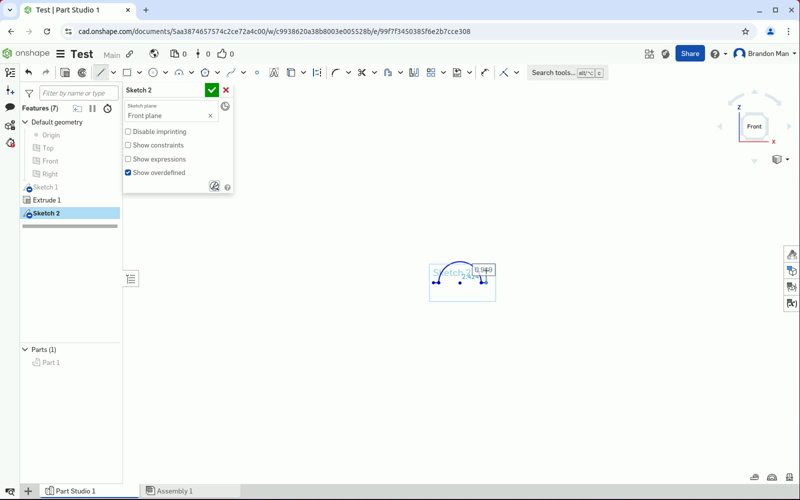
click(486, 270)
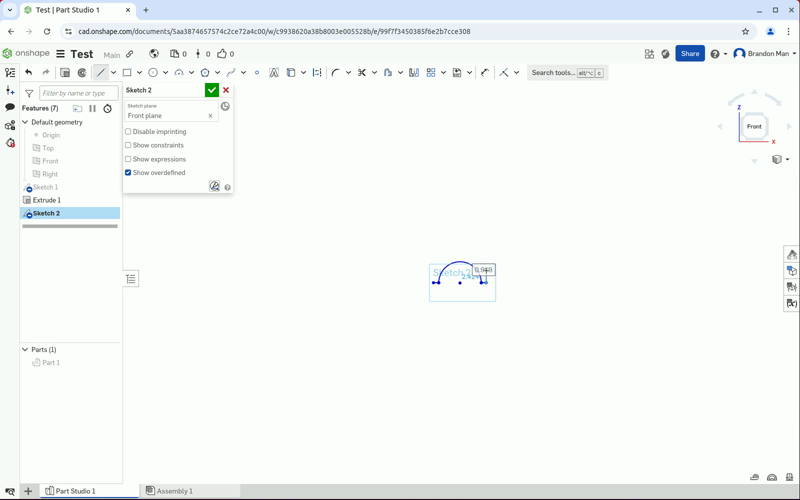
key_up(shift)
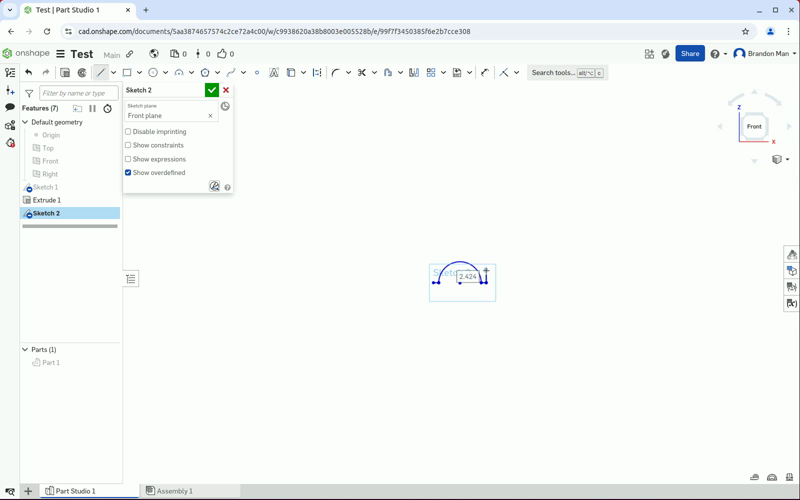
key_down(shift)
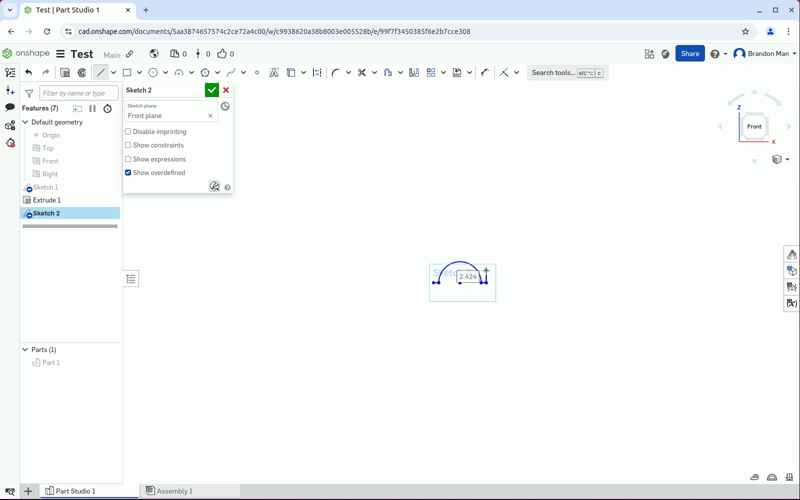
mouse_move(516, 270)
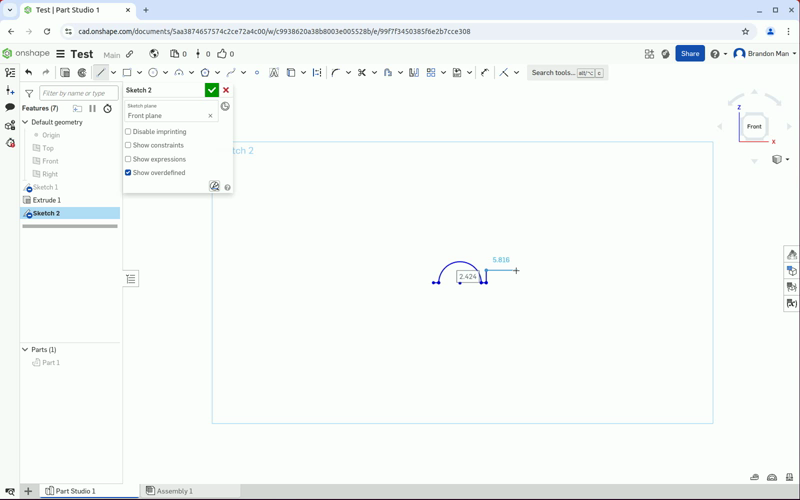
mouse_move(474, 261)
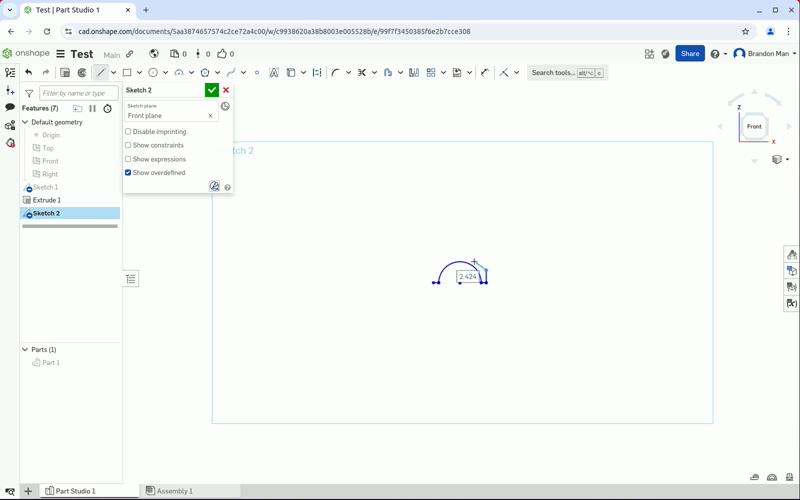
click(474, 261)
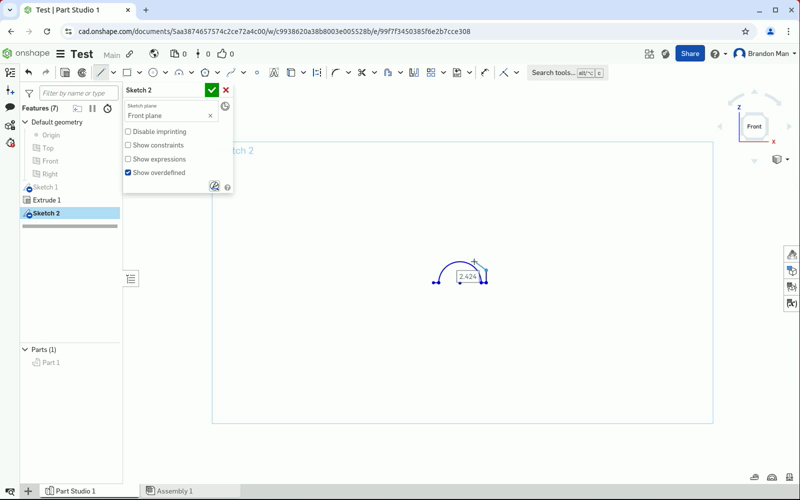
key_up(shift)
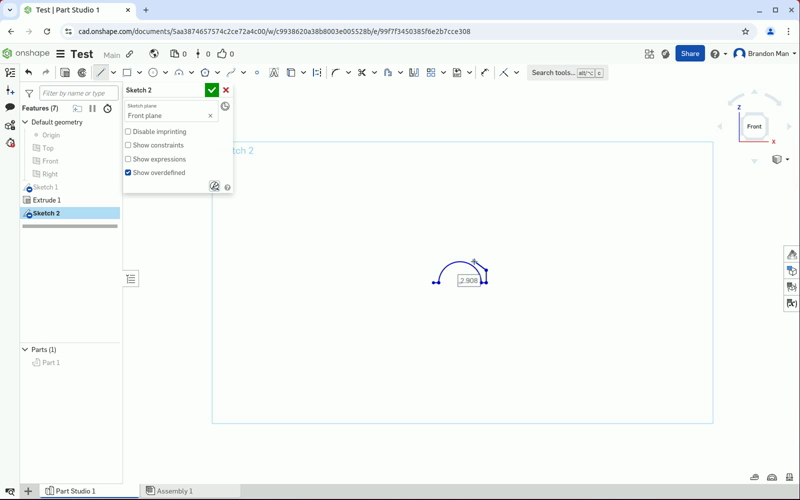
key_down(shift)
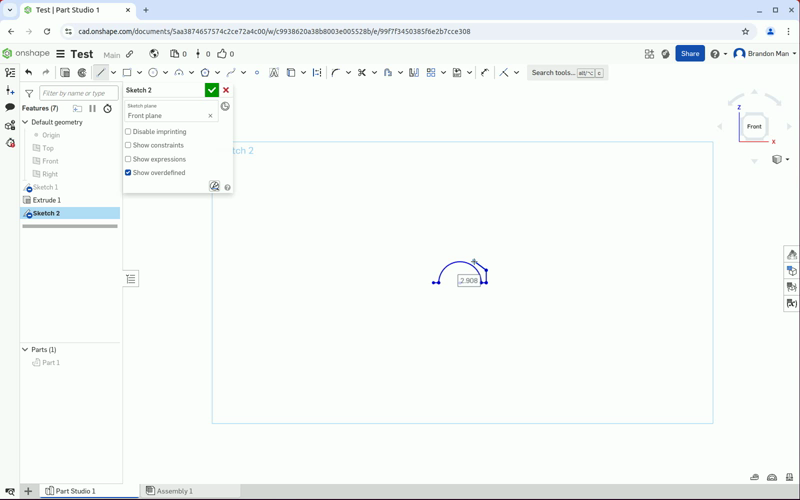
mouse_move(468, 189)
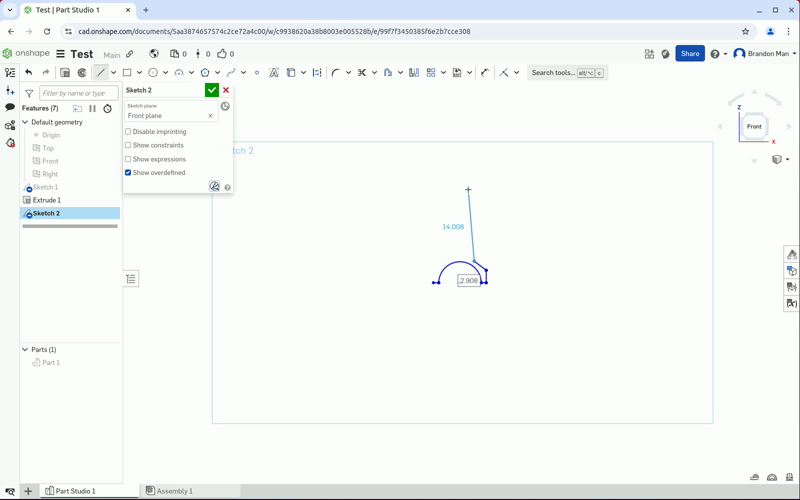
click(468, 189)
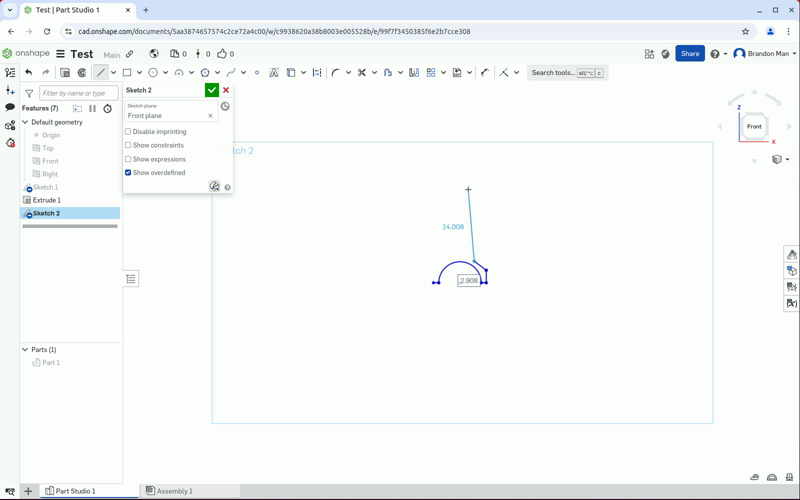
key_up(shift)
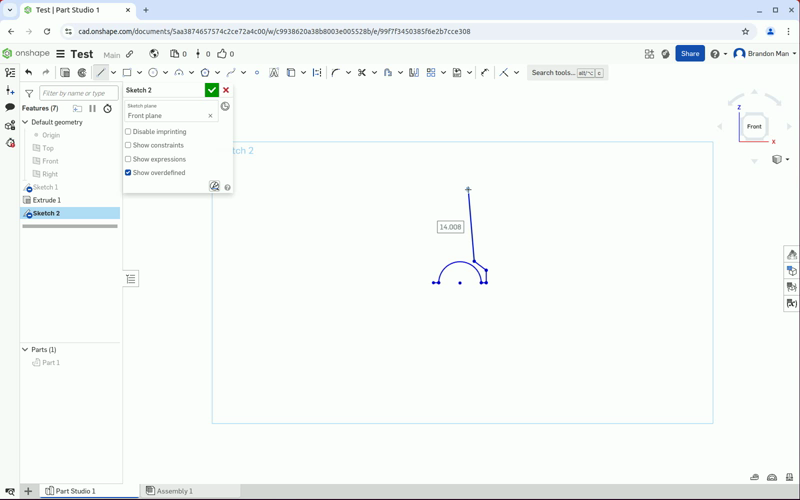
key(esc)
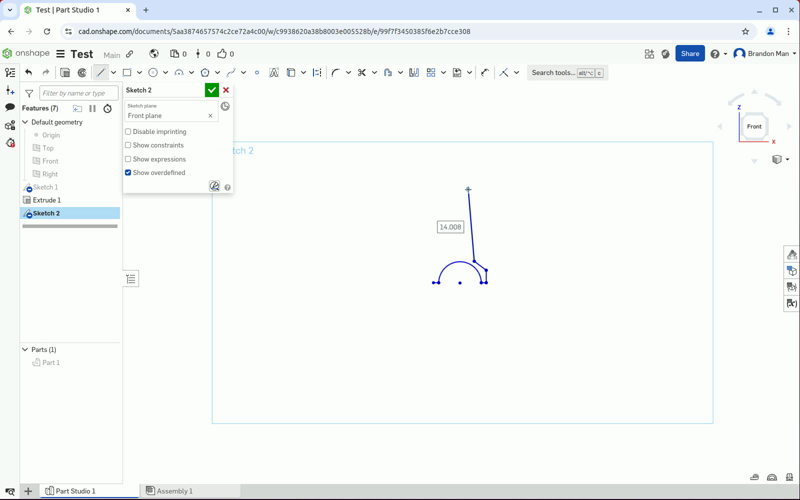
key(a)
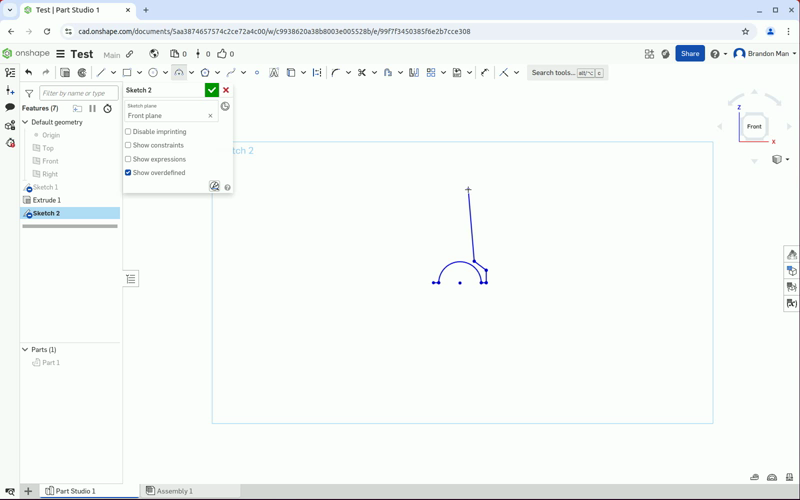
mouse_move(468, 189)
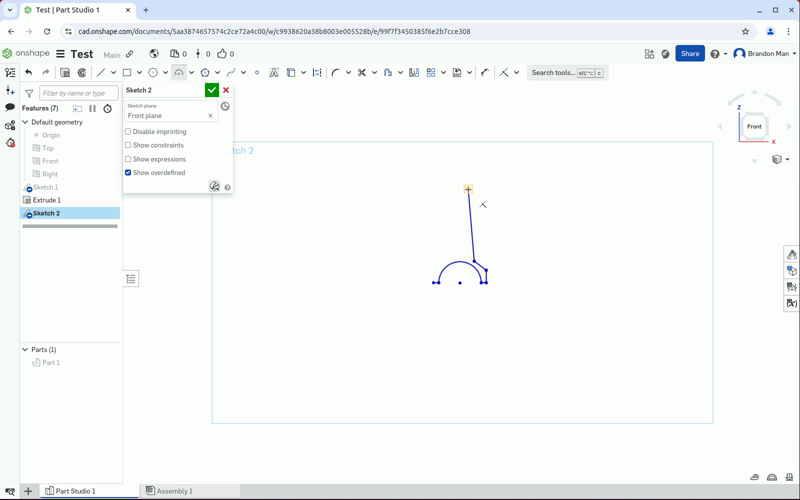
click(468, 189)
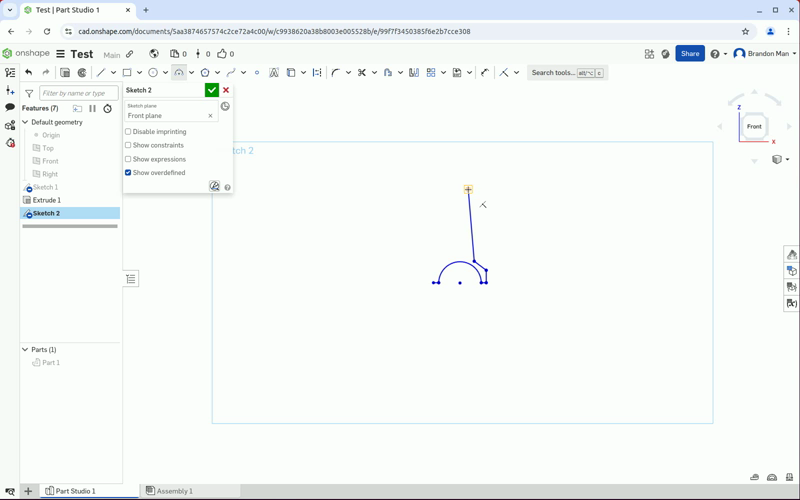
key_down(shift)
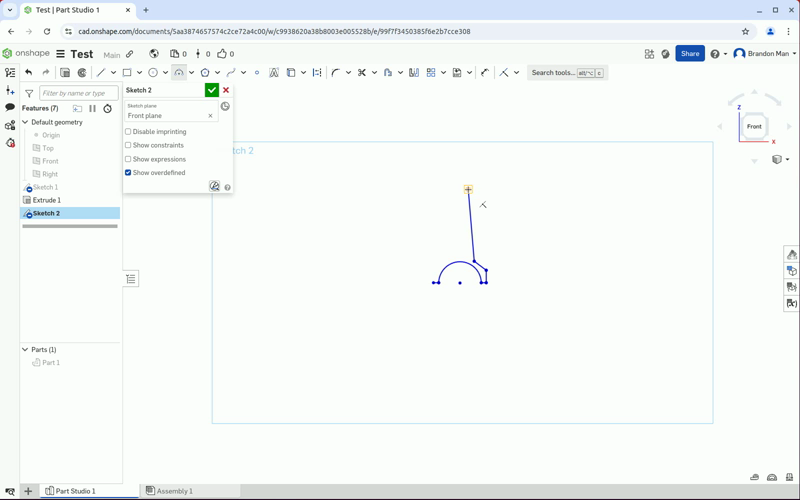
mouse_move(451, 189)
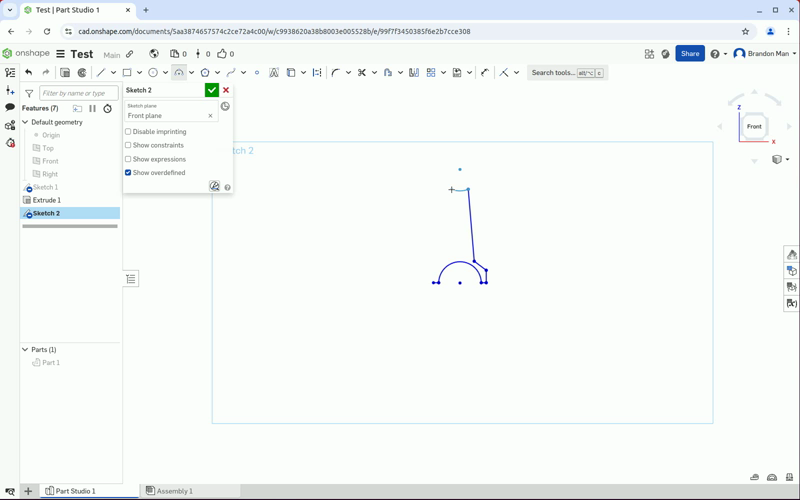
click(451, 189)
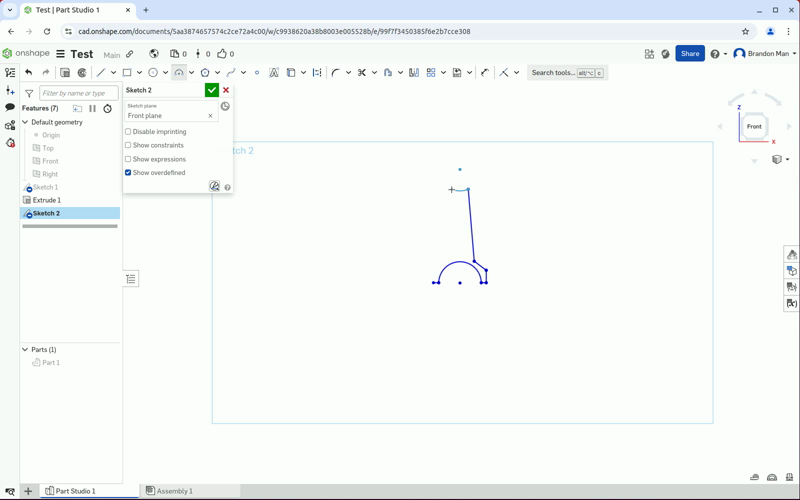
mouse_move(459, 192)
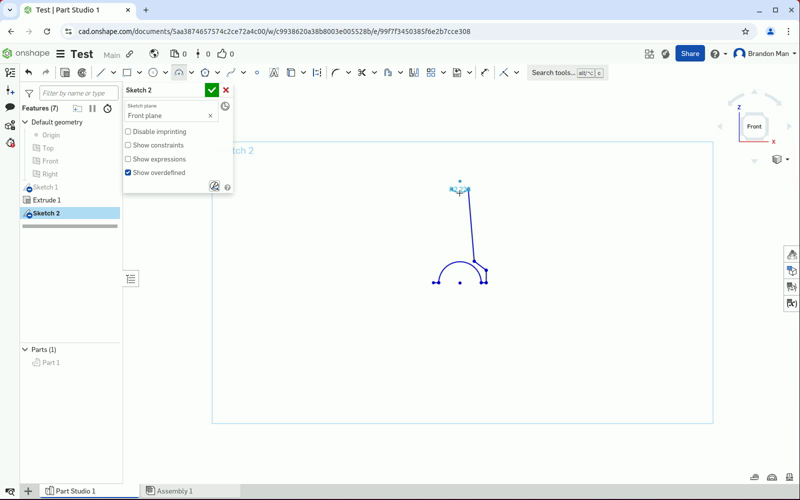
click(459, 192)
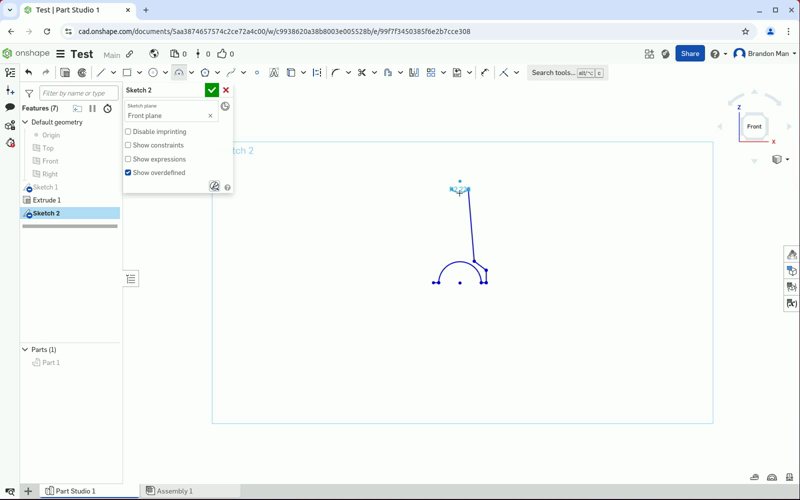
key_up(shift)
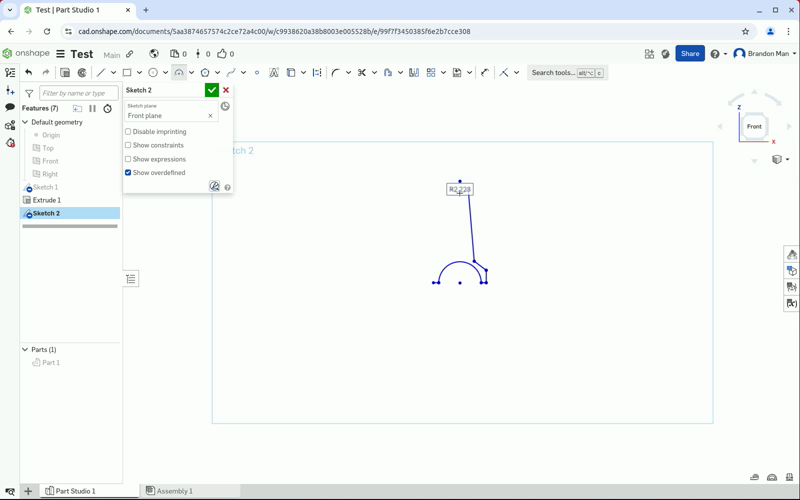
key(esc)
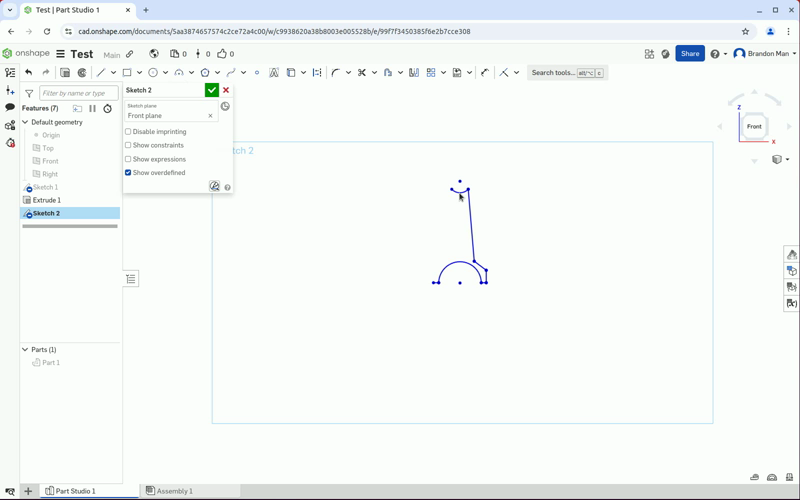
key(l)
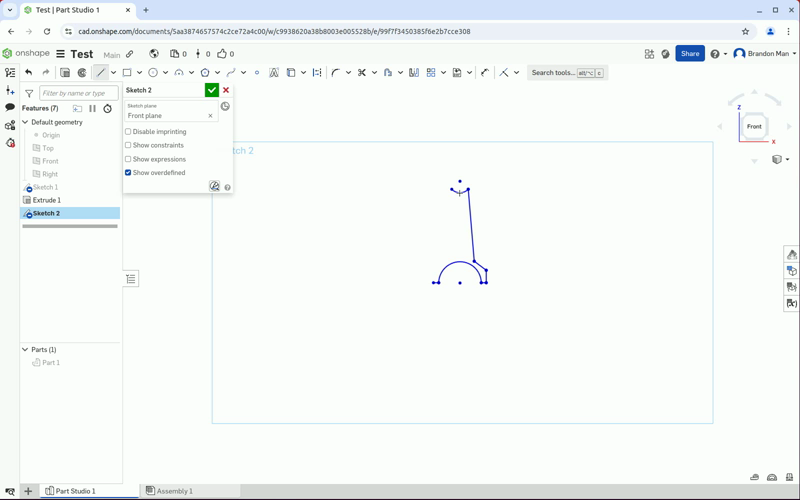
mouse_move(451, 189)
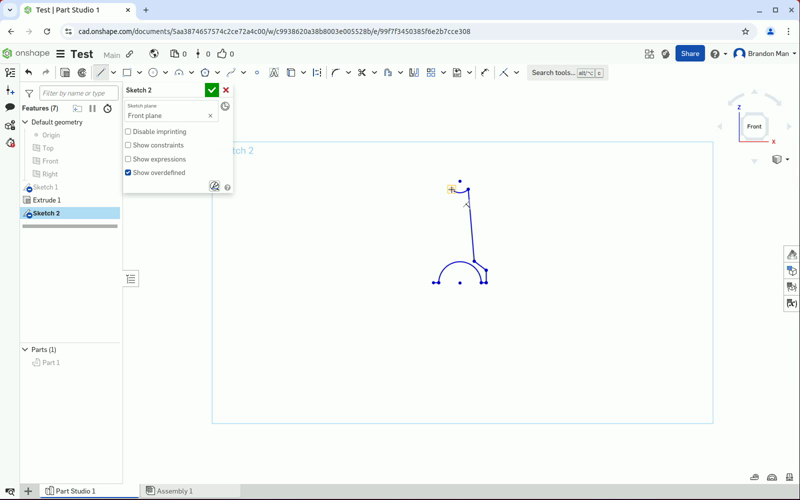
click(451, 189)
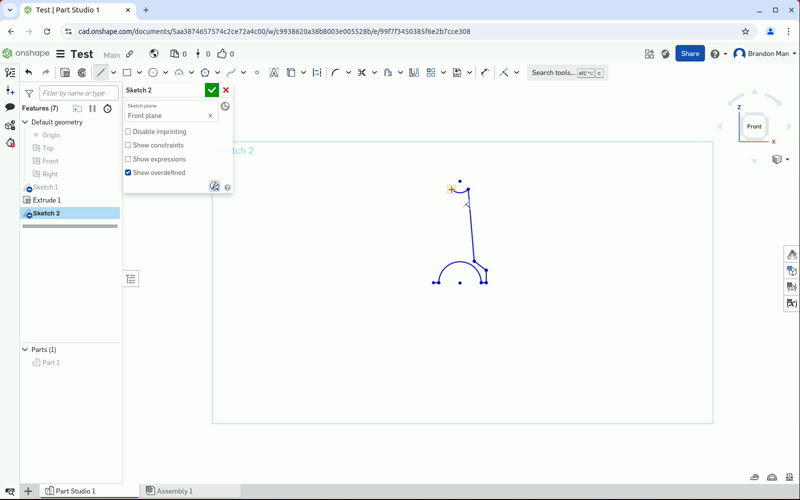
key_down(shift)
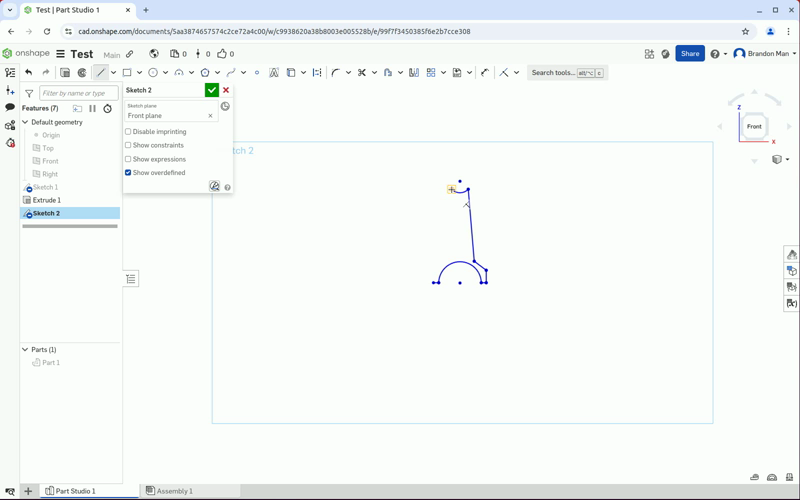
mouse_move(445, 261)
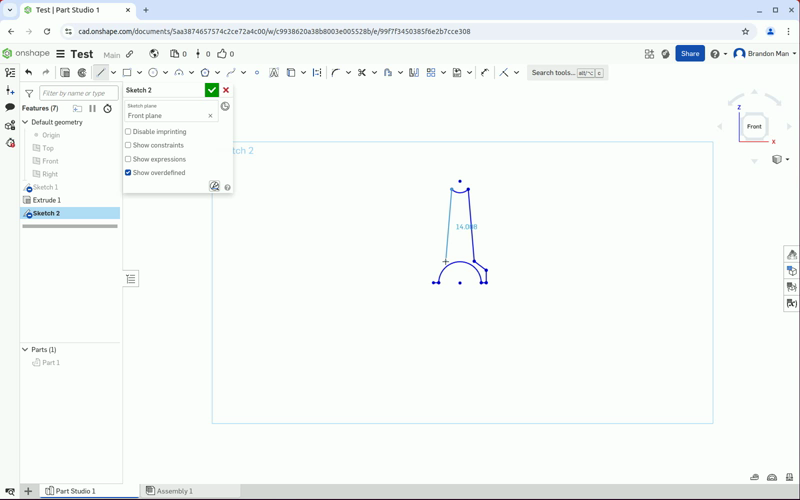
click(445, 261)
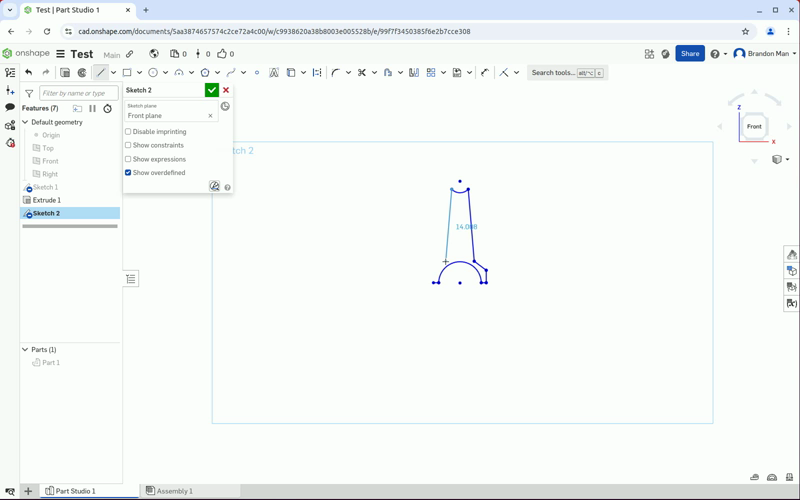
key_up(shift)
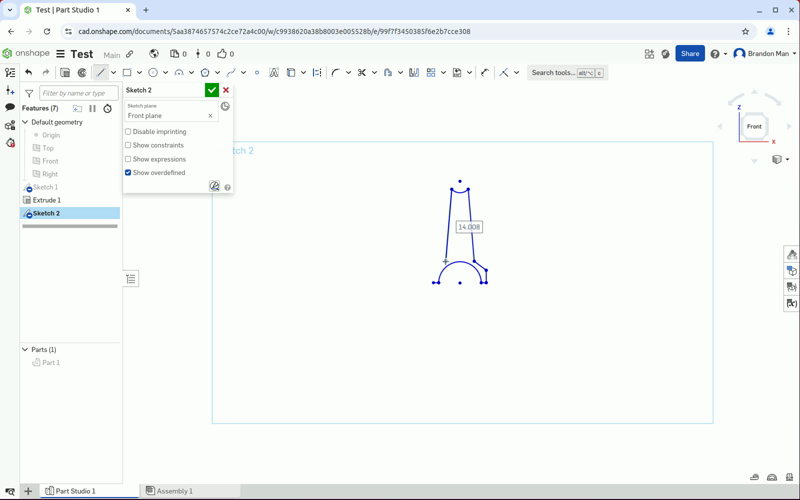
key_down(shift)
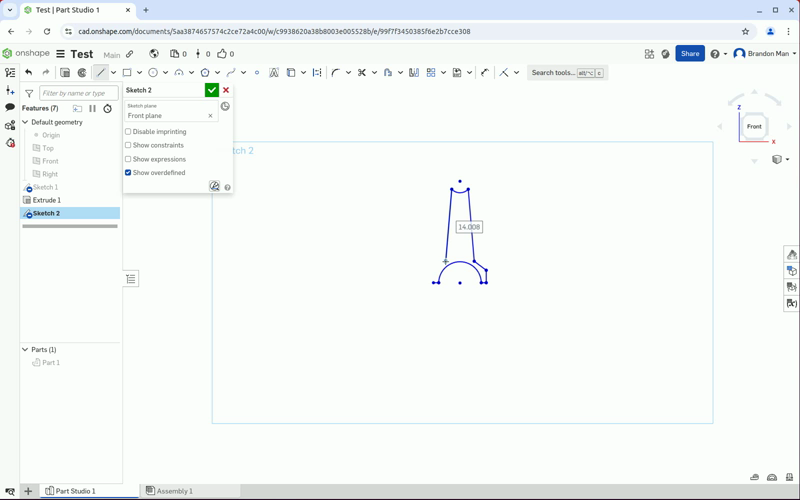
mouse_move(475, 261)
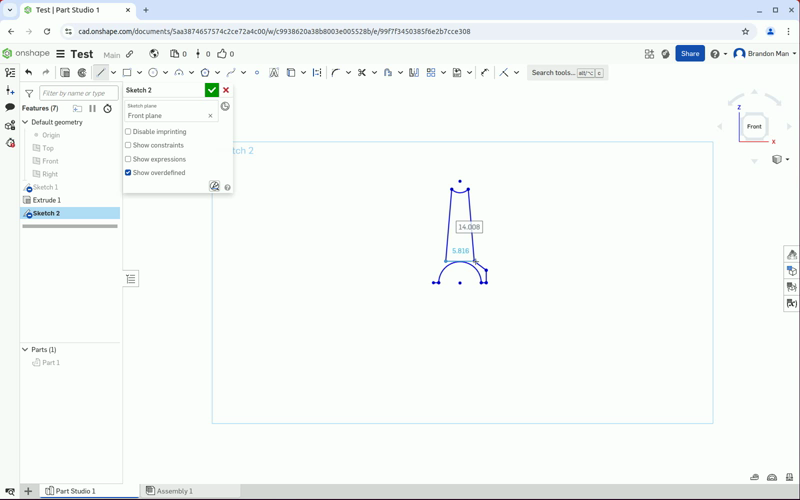
mouse_move(433, 270)
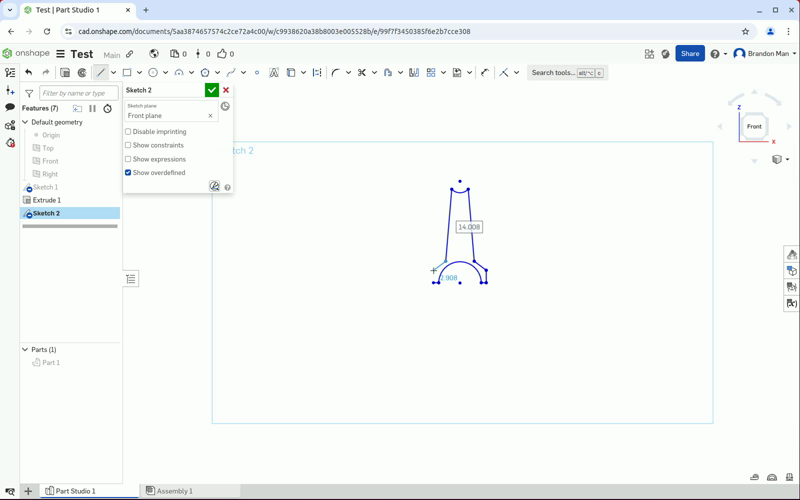
click(433, 270)
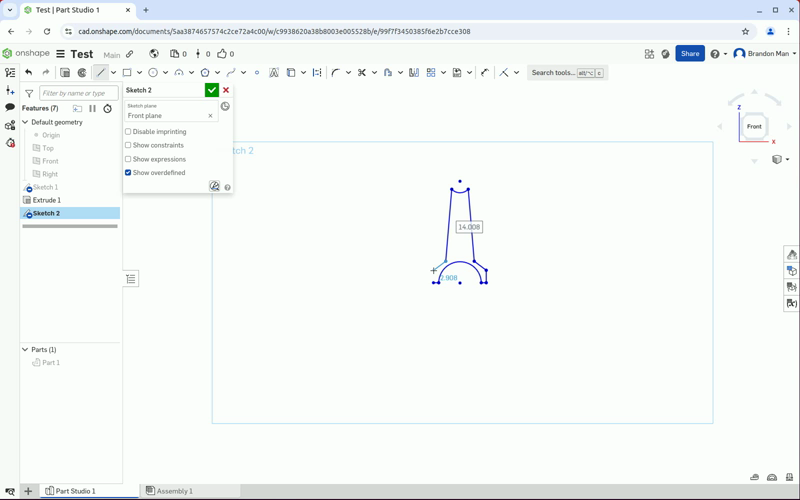
key_up(shift)
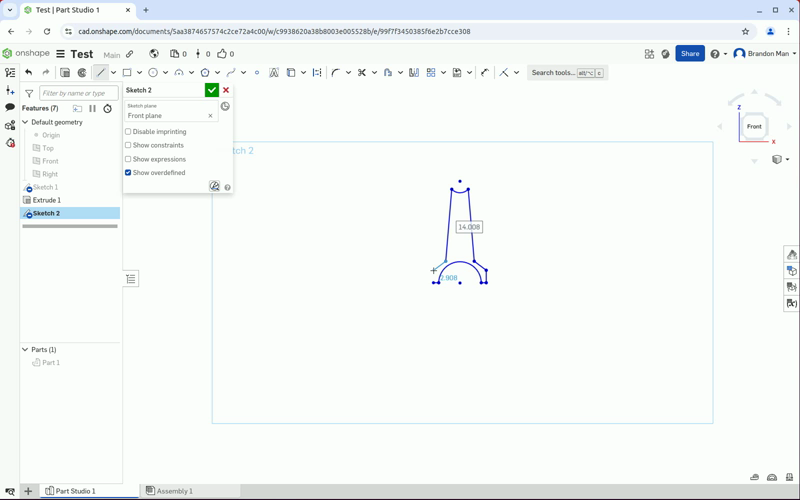
mouse_move(463, 270)
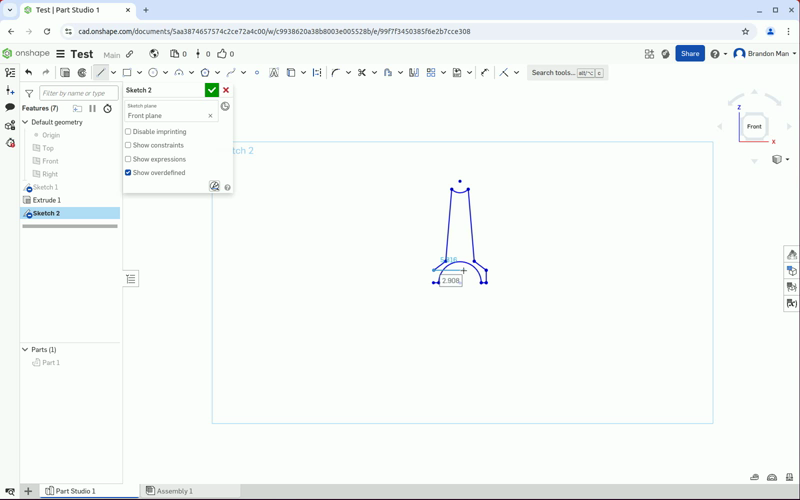
key_down(shift)
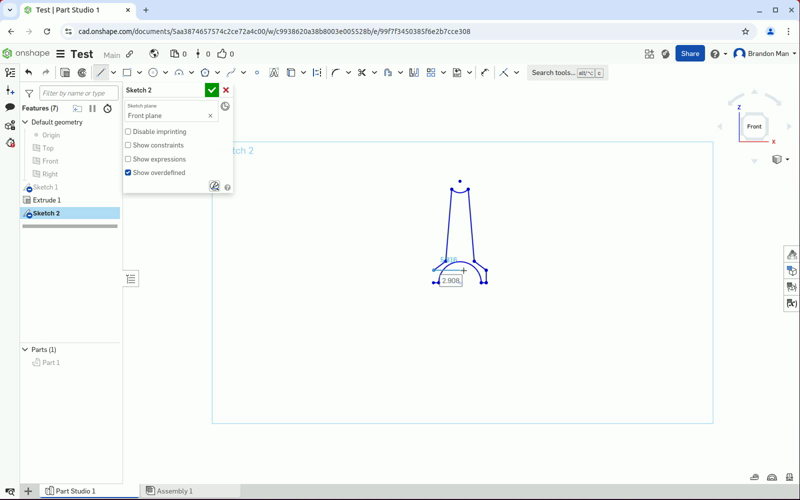
mouse_move(433, 282)
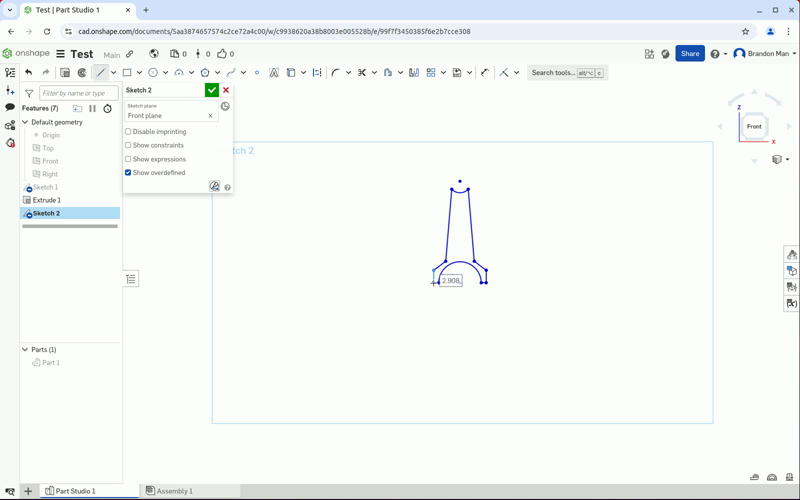
key_up(shift)
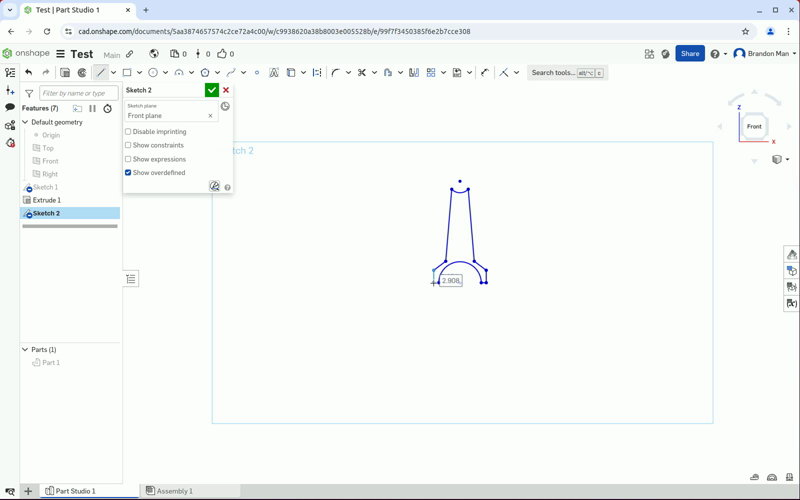
click(433, 282)
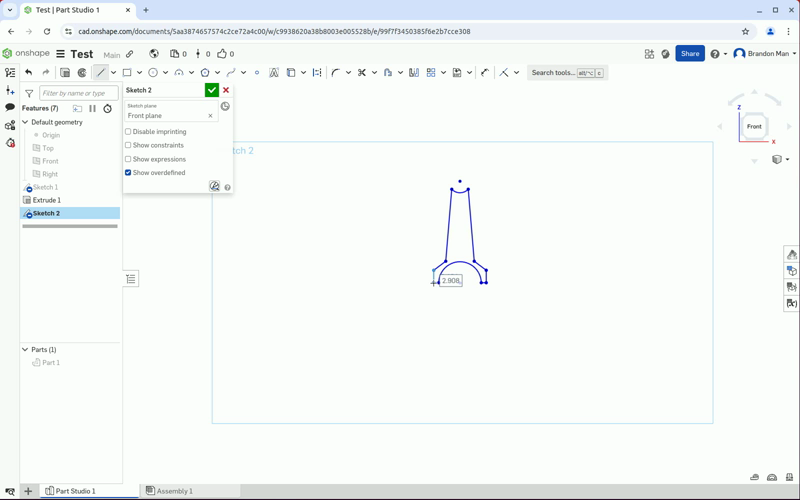
key(esc)
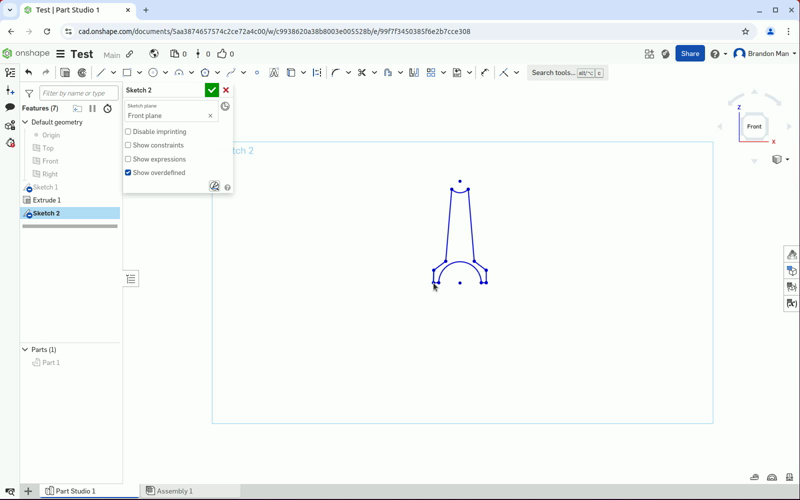
mouse_move(465, 267)
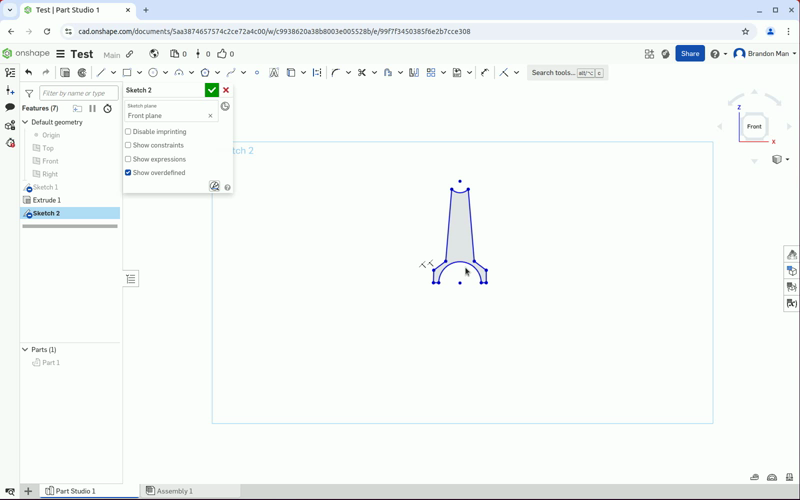
scroll(6)
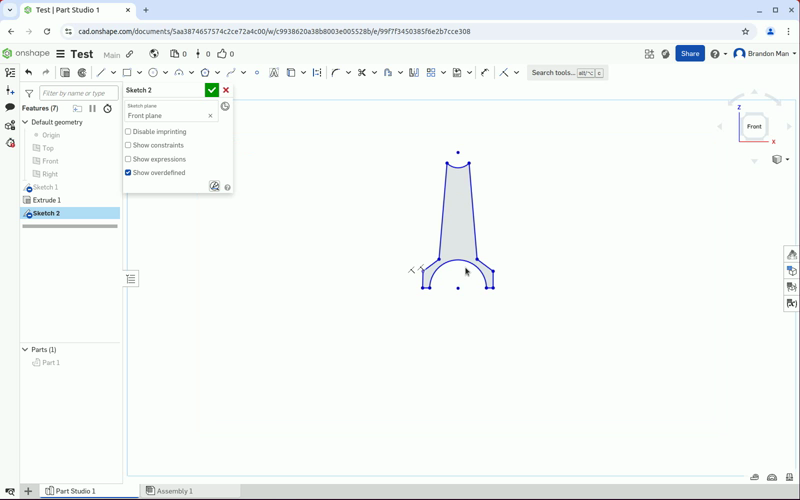
scroll(6)
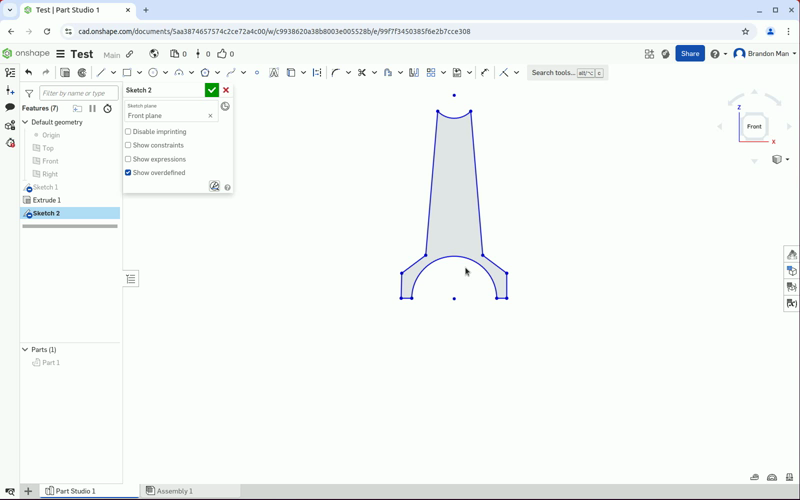
scroll(6)
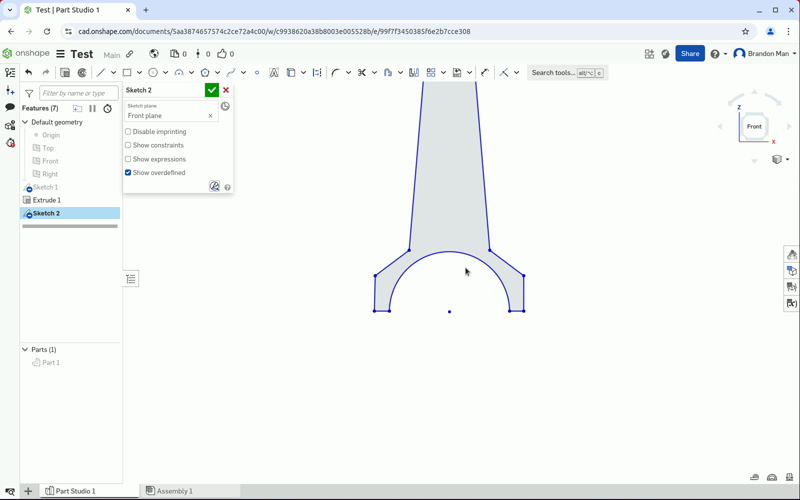
scroll(6)
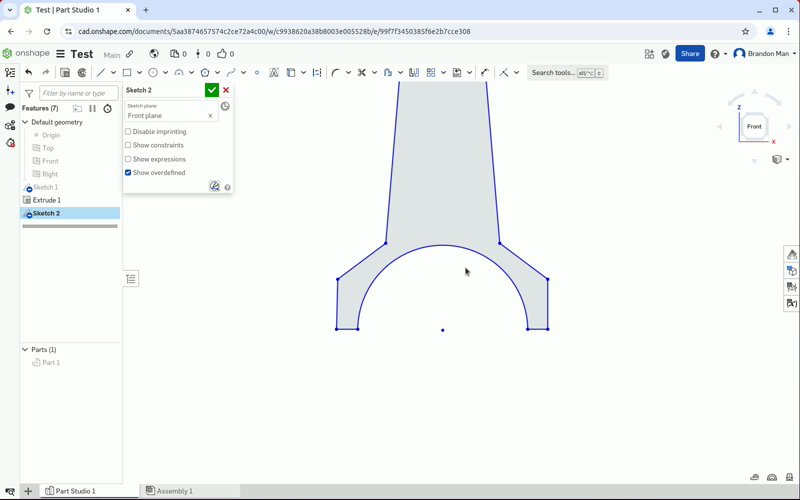
scroll(6)
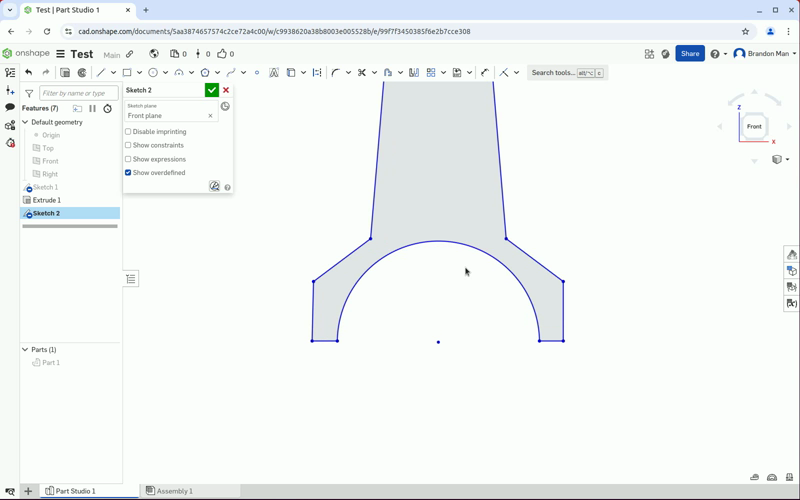
scroll(6)
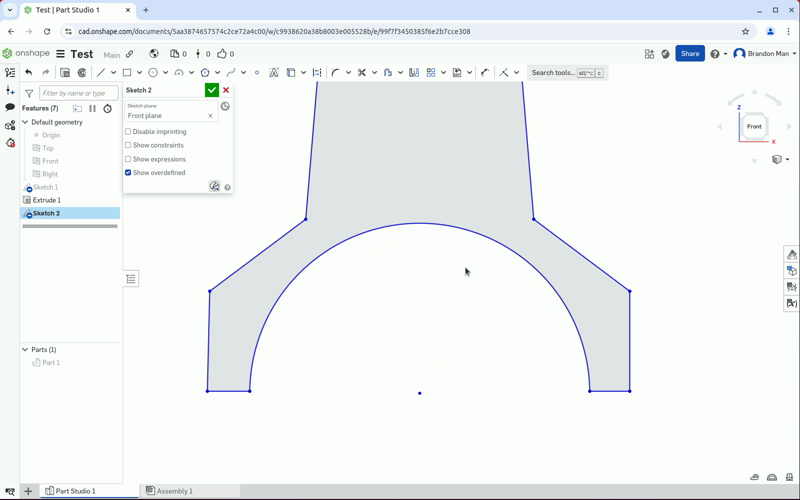
scroll(6)
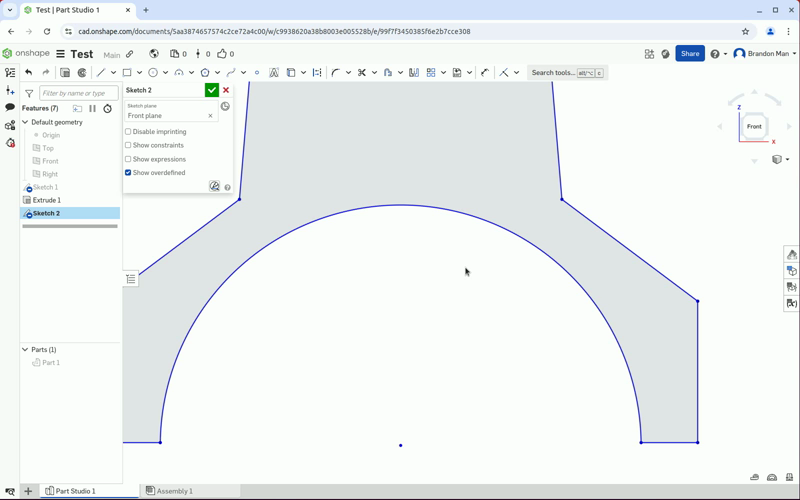
click(465, 267)
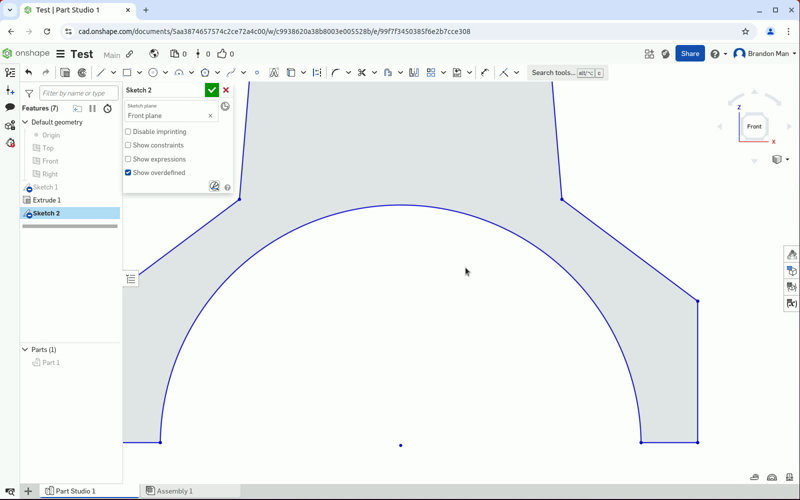
scroll(-6)
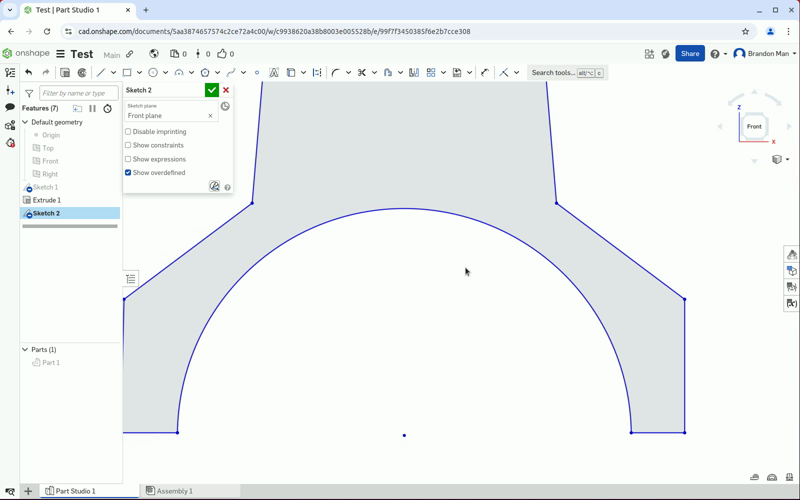
scroll(-6)
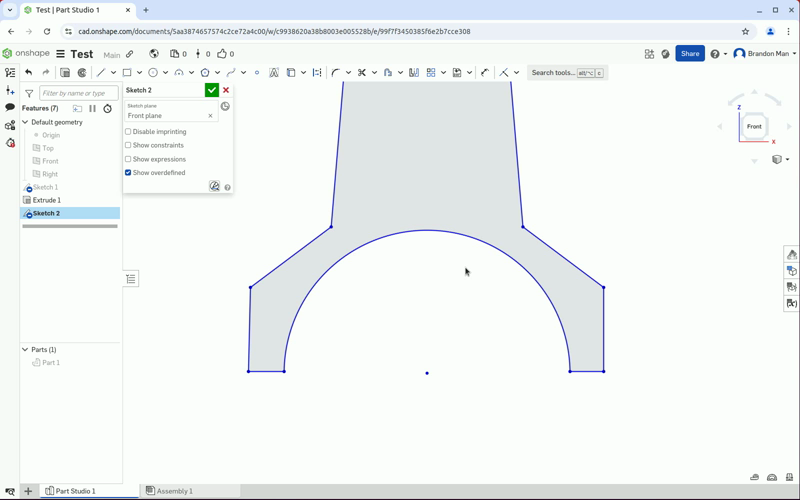
scroll(-6)
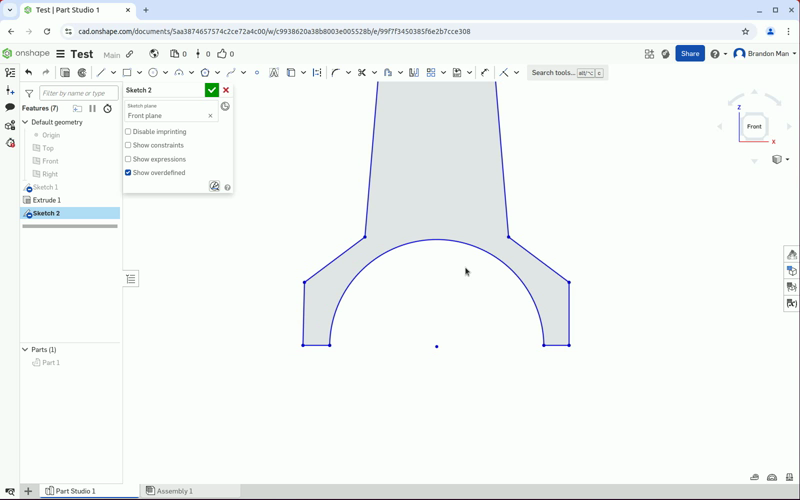
scroll(-6)
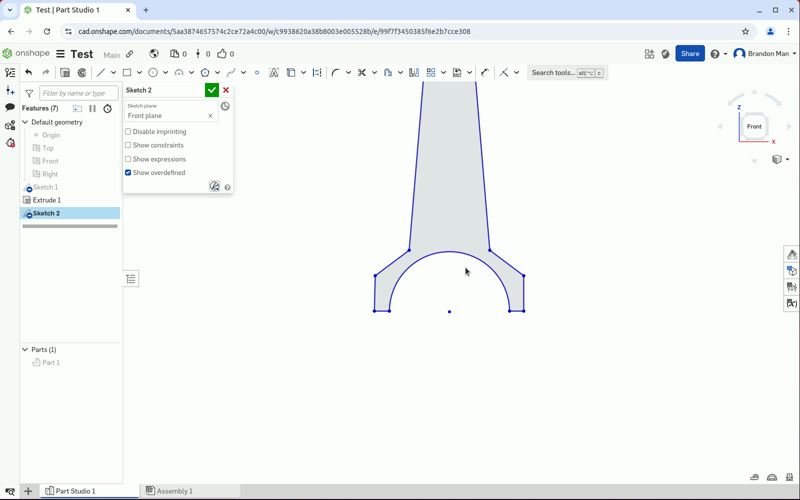
scroll(-6)
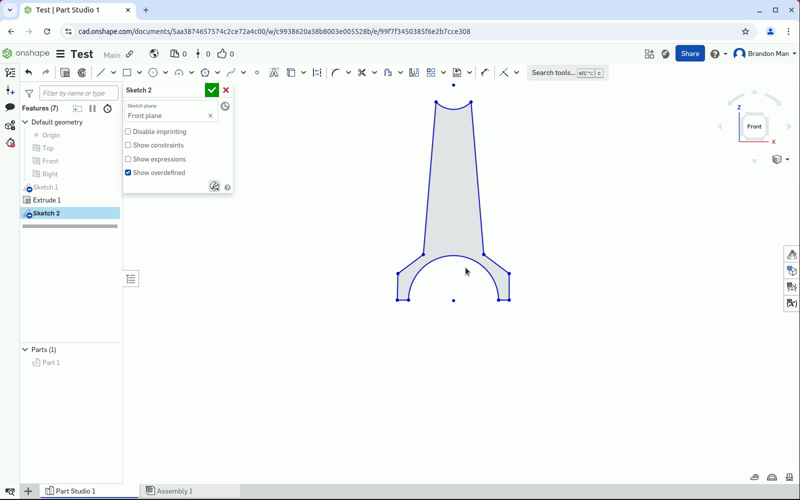
scroll(-6)
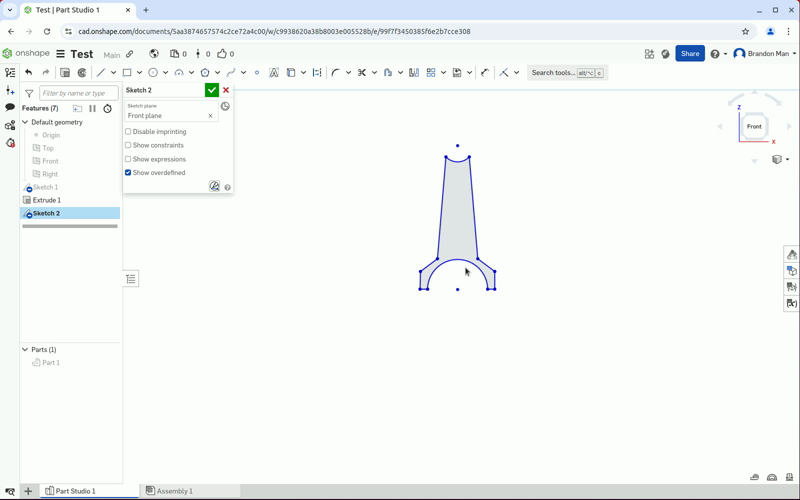
scroll(-6)
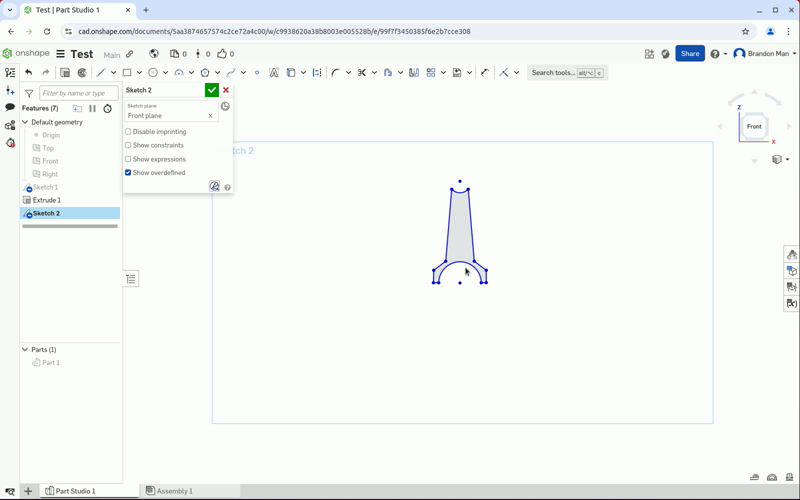
mouse_move(73, 352)
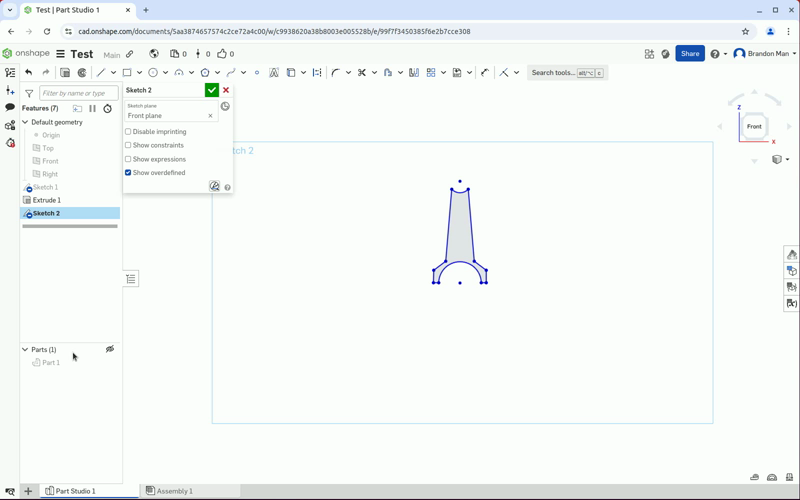
key(shift+y)
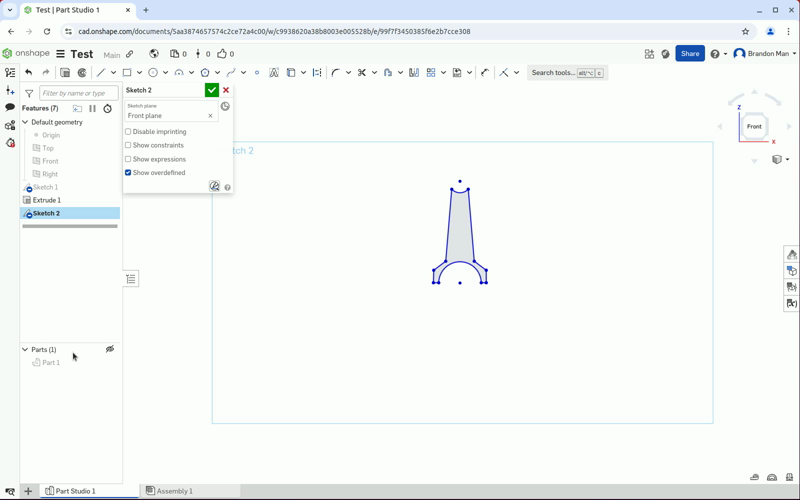
key(shift+e)
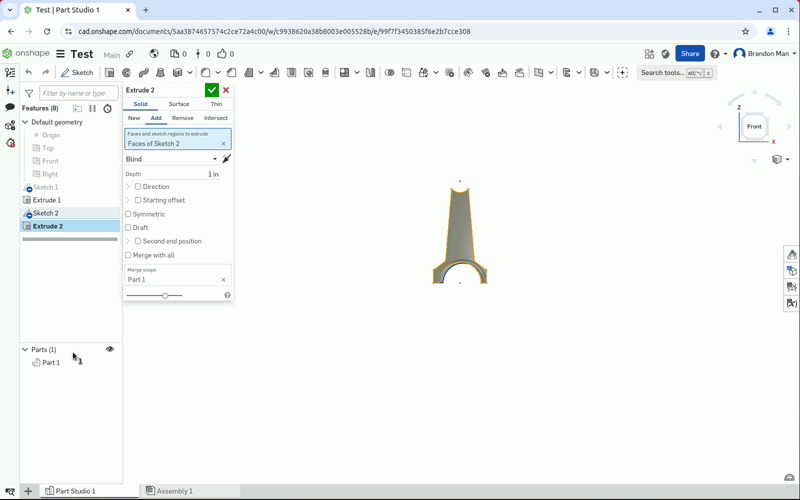
mouse_move(143, 106)
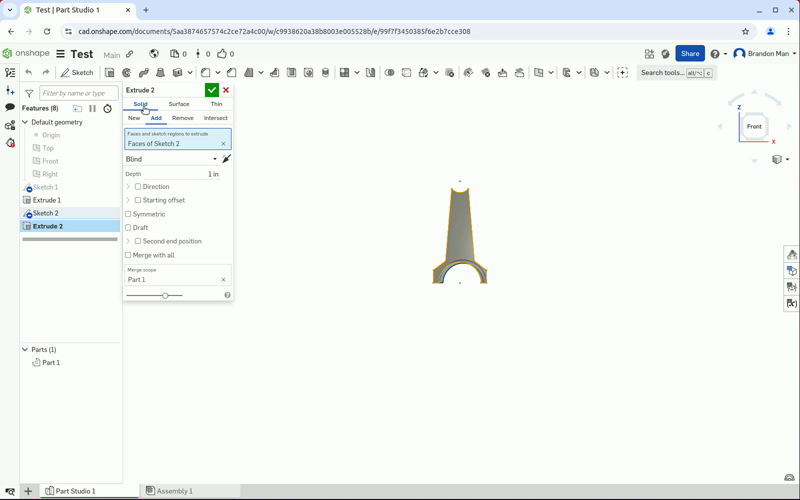
click(143, 106)
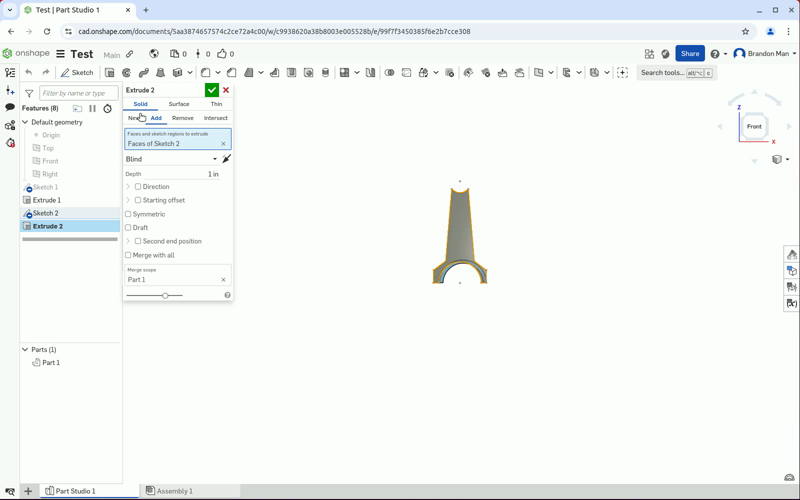
mouse_move(137, 120)
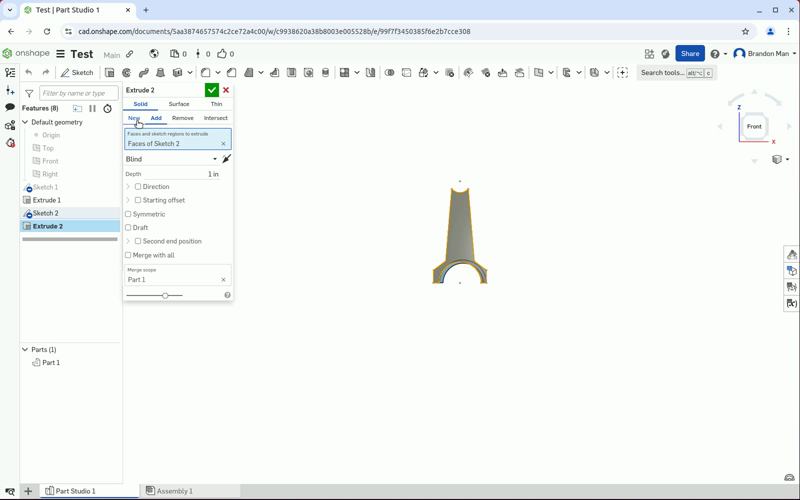
click(137, 120)
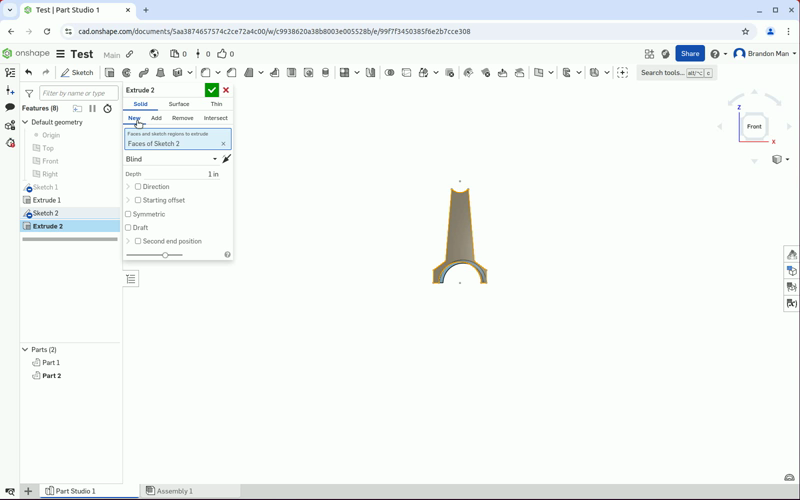
key(tab, 4)
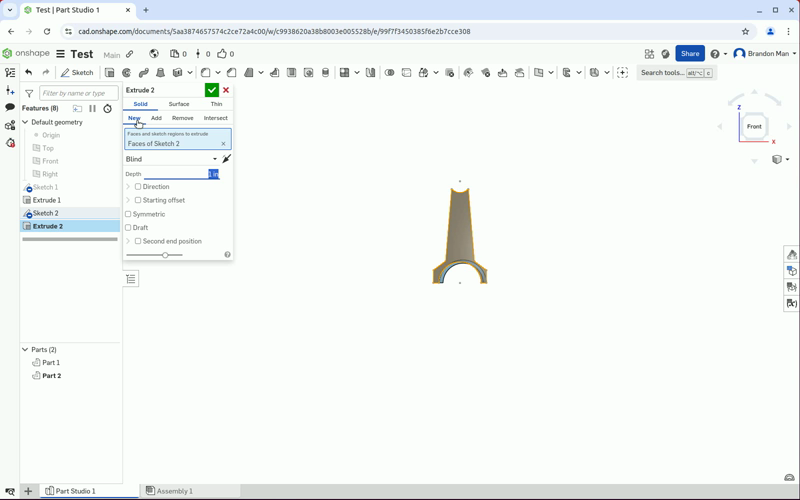
text(2.408)
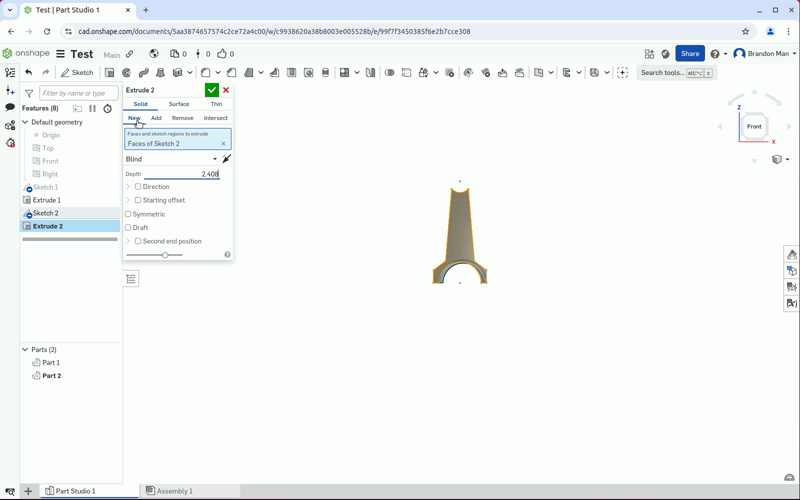
key(tab, 3)
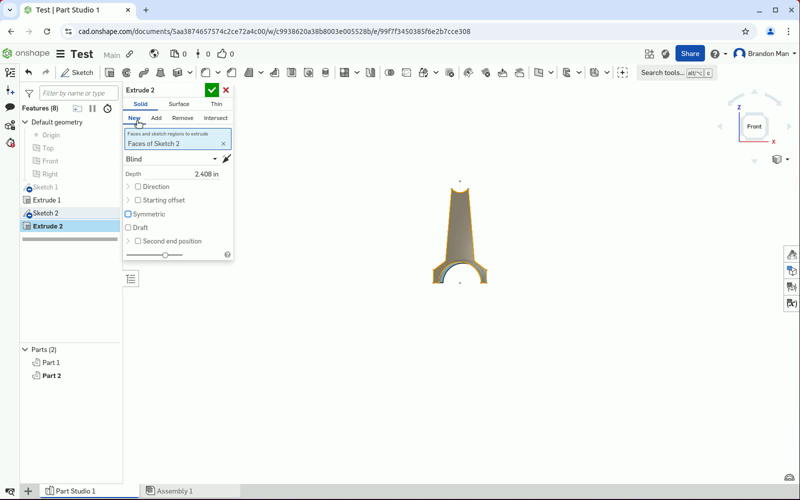
key(space)
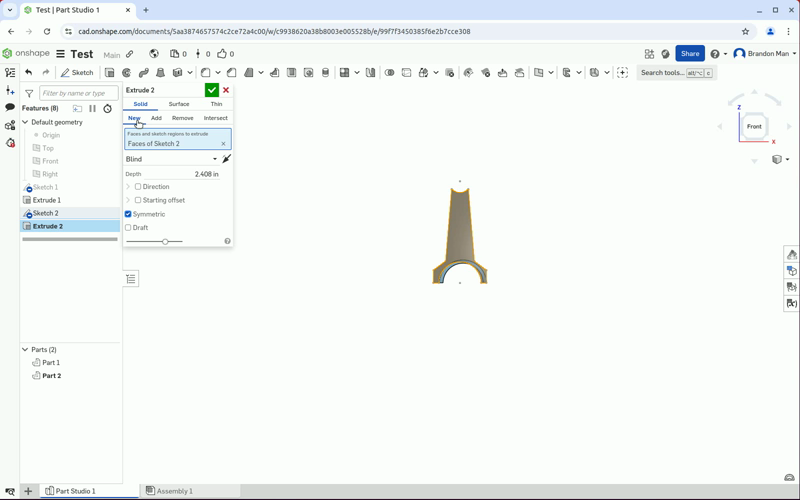
key(enter)
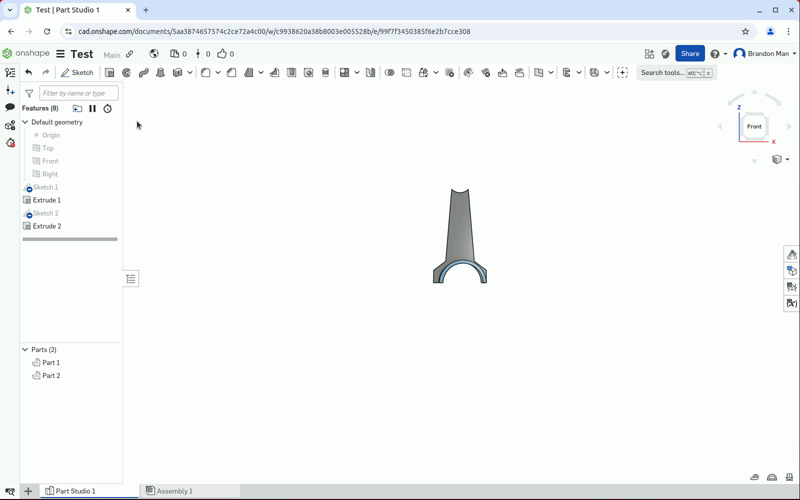
key(shift+h)
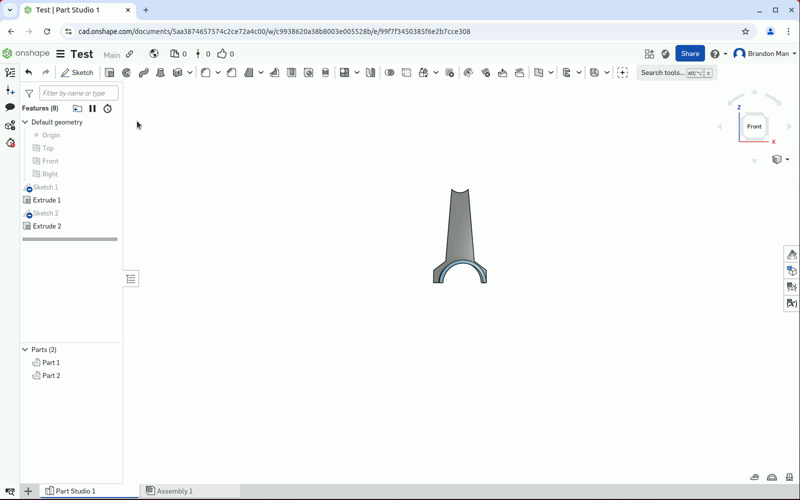
key(shift+h)
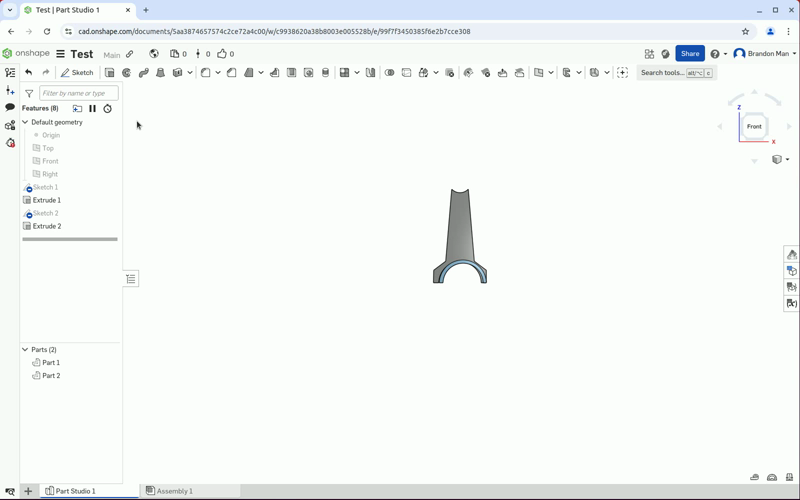
mouse_move(73, 189)
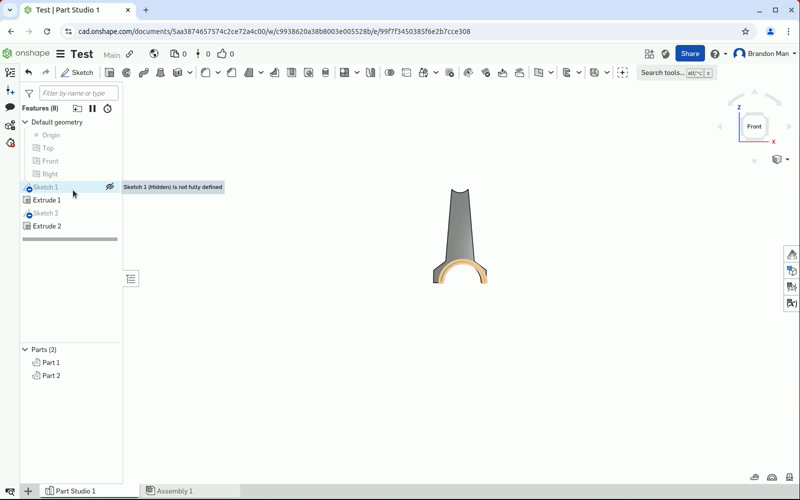
click(73, 189)
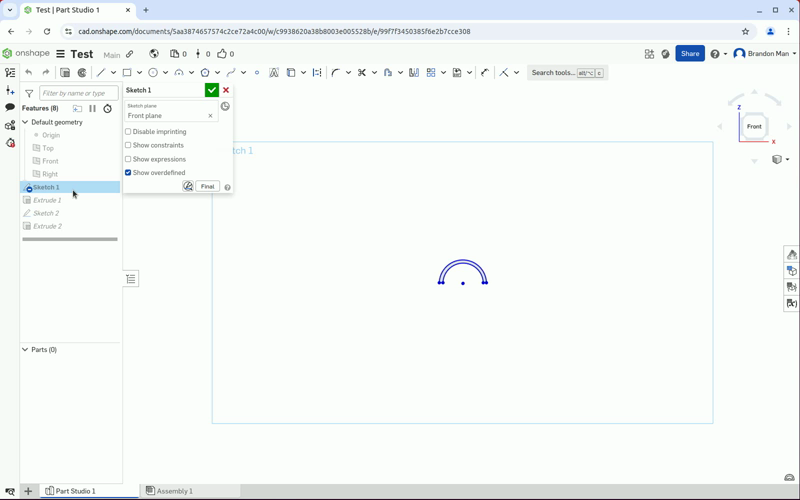
mouse_move(229, 92)
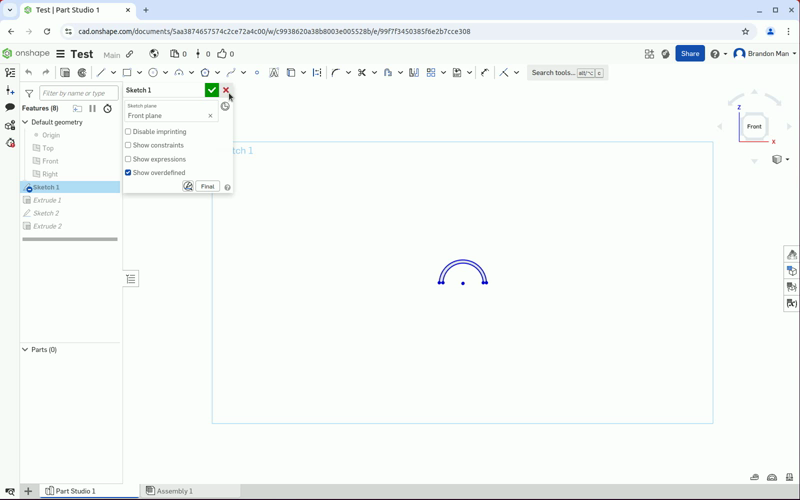
click(229, 92)
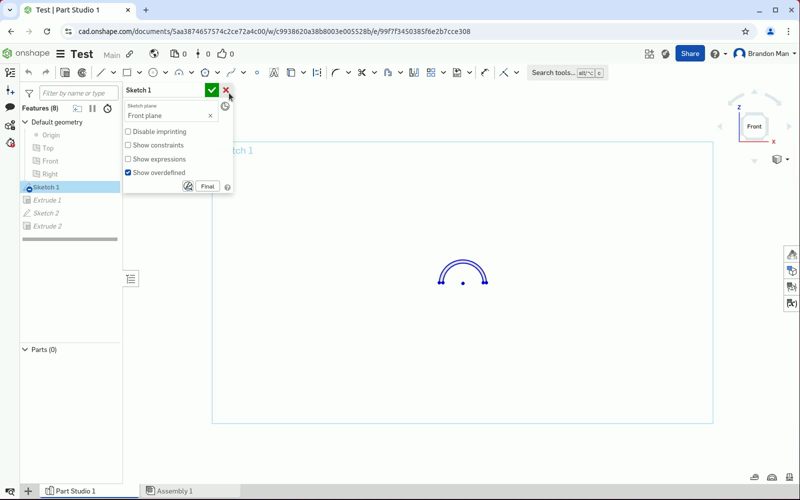
key(shift+s)
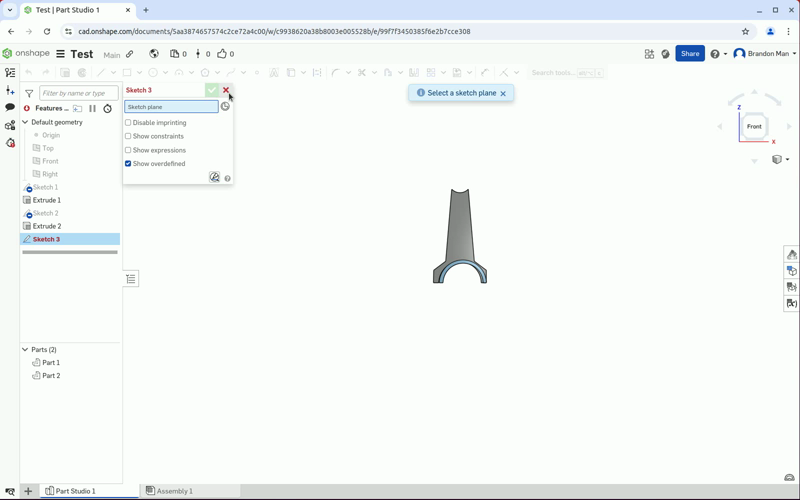
mouse_move(73, 163)
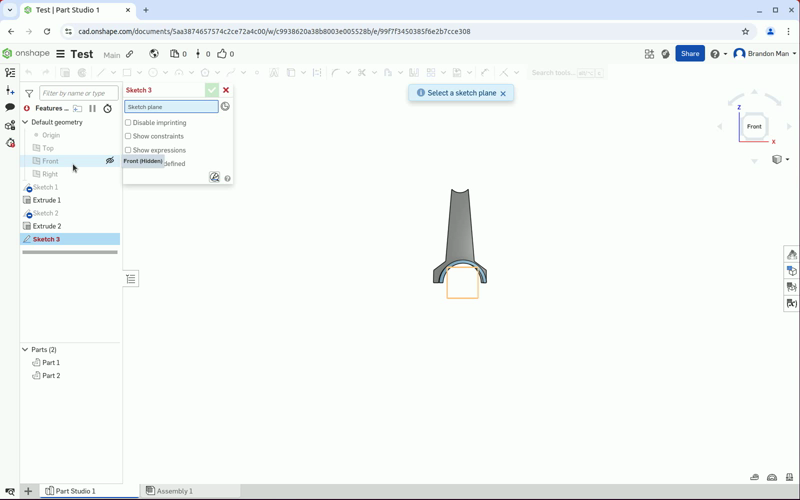
click(73, 163)
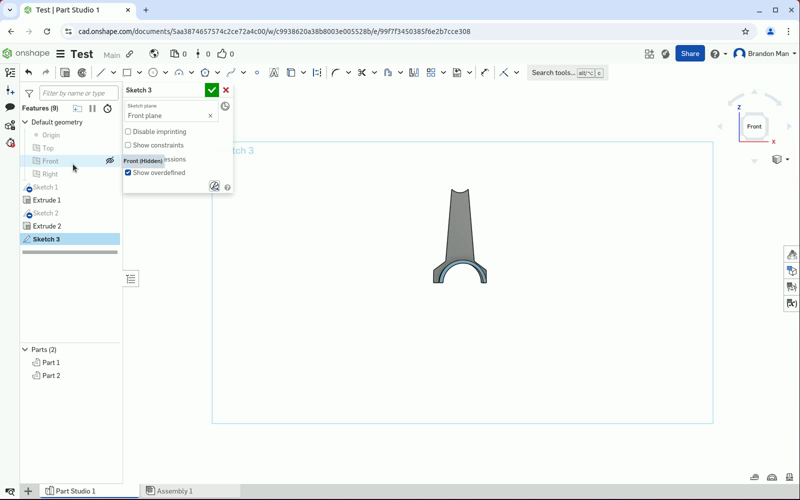
mouse_move(73, 352)
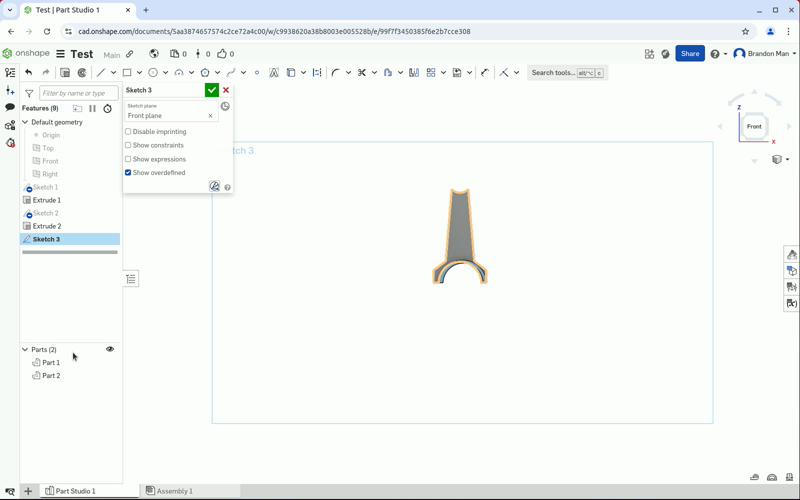
key(y)
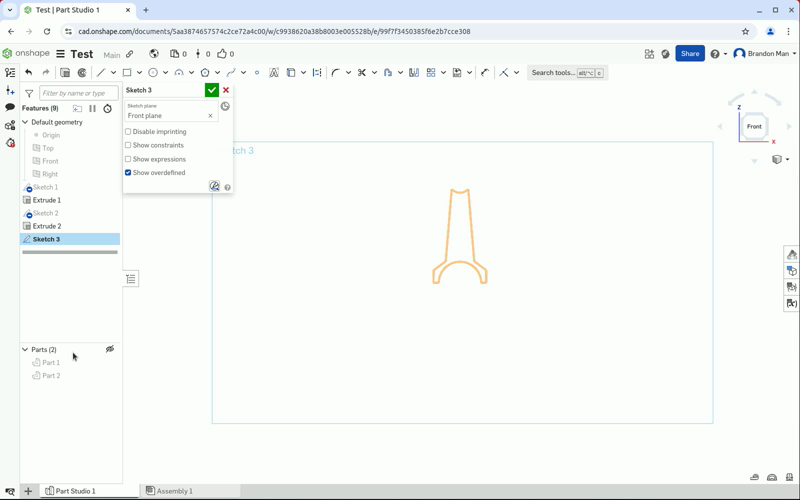
key(c)
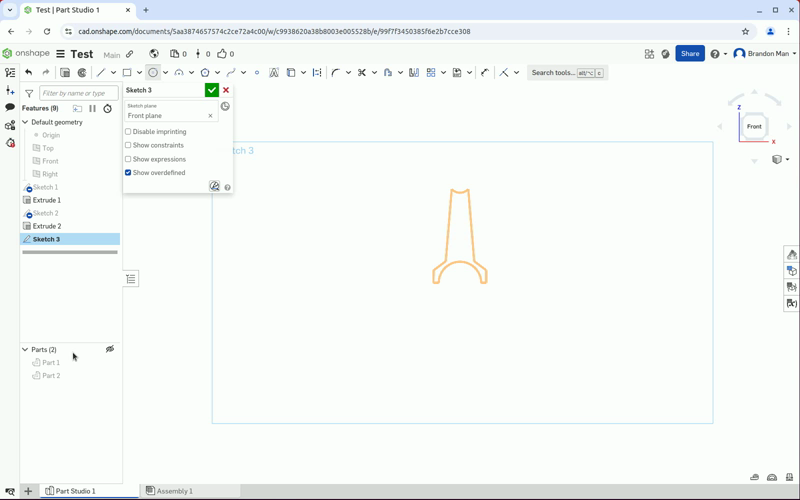
key_down(shift)
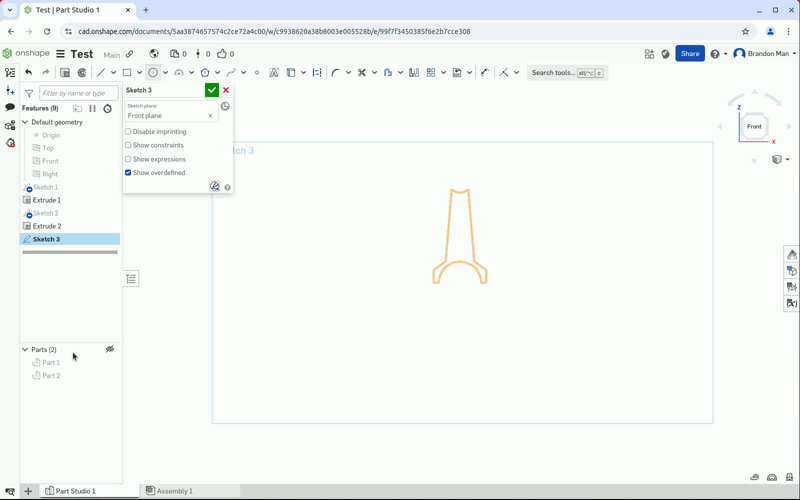
mouse_move(460, 182)
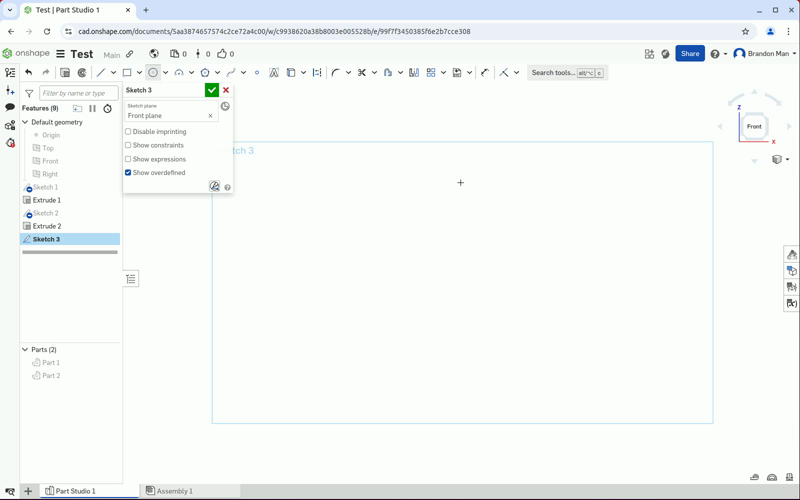
click(460, 182)
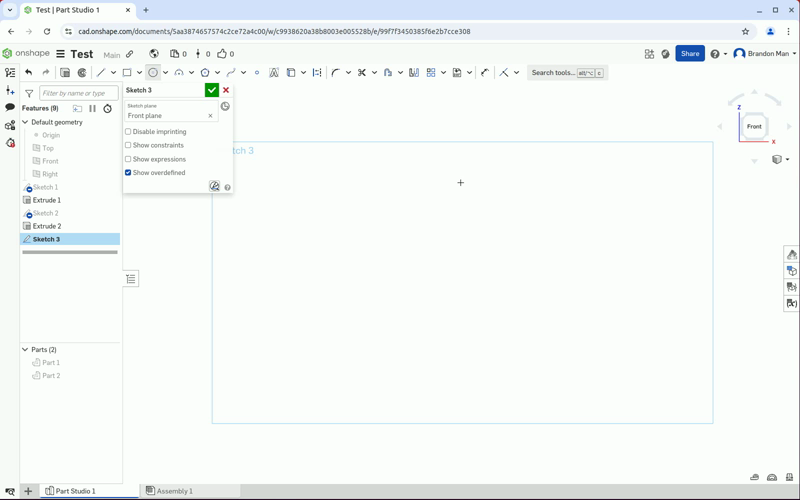
key_up(shift)
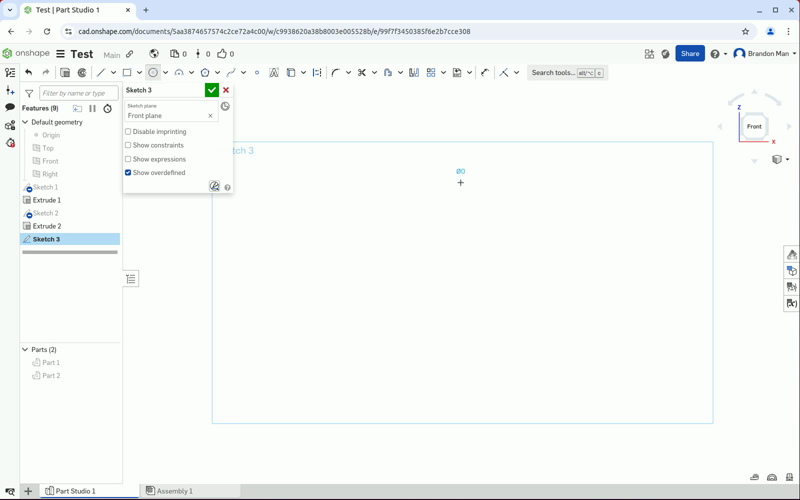
mouse_move(472, 182)
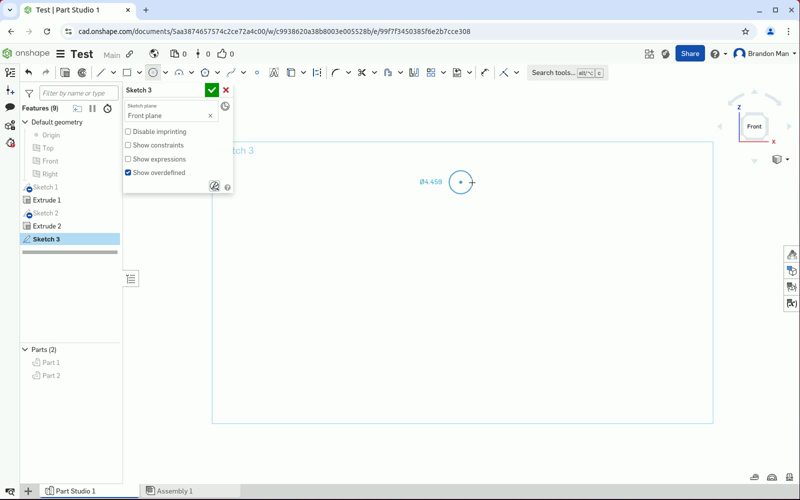
click(472, 182)
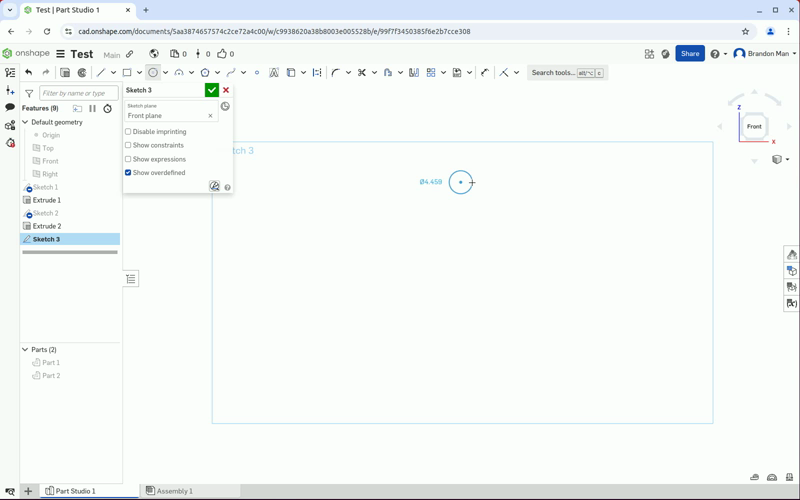
key(esc)
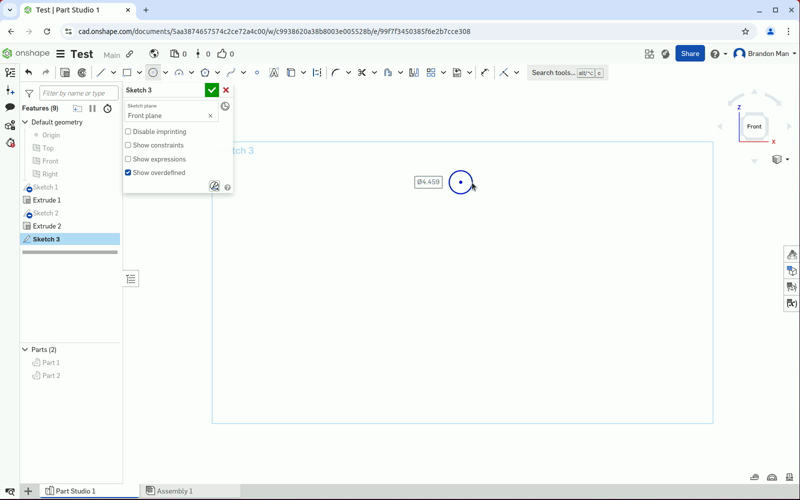
key(c)
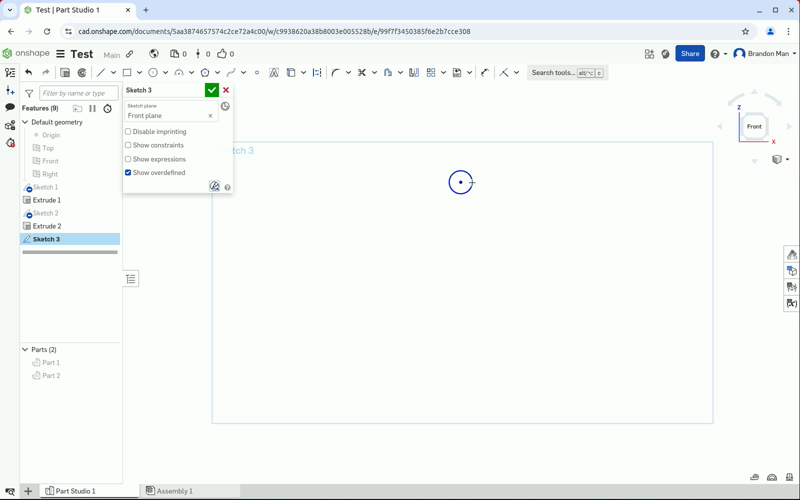
key_down(shift)
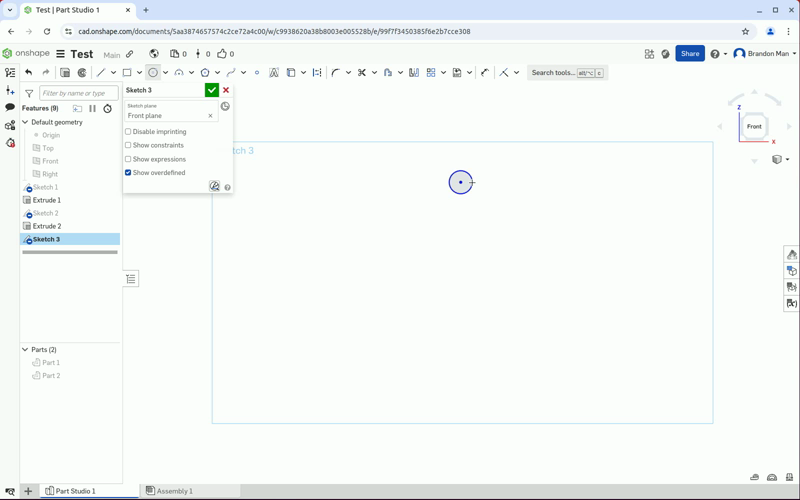
mouse_move(460, 182)
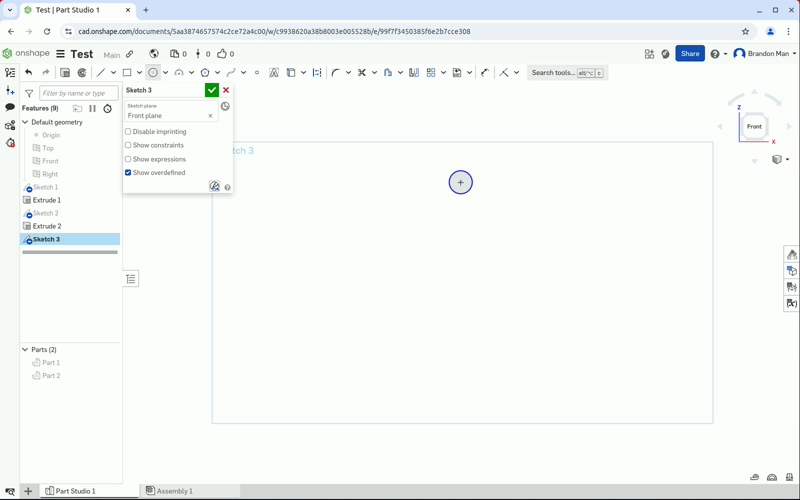
click(460, 182)
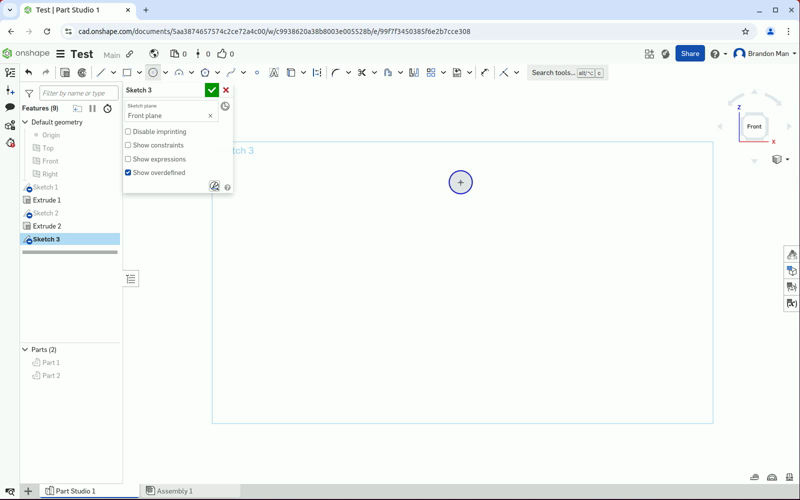
key_up(shift)
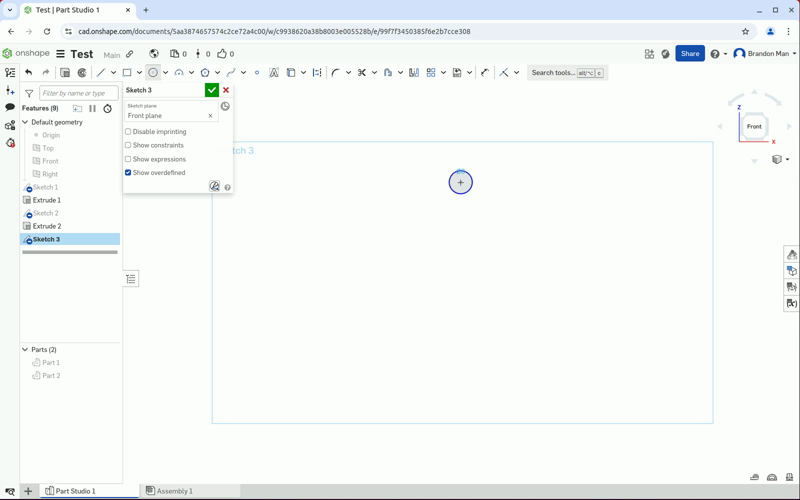
mouse_move(469, 182)
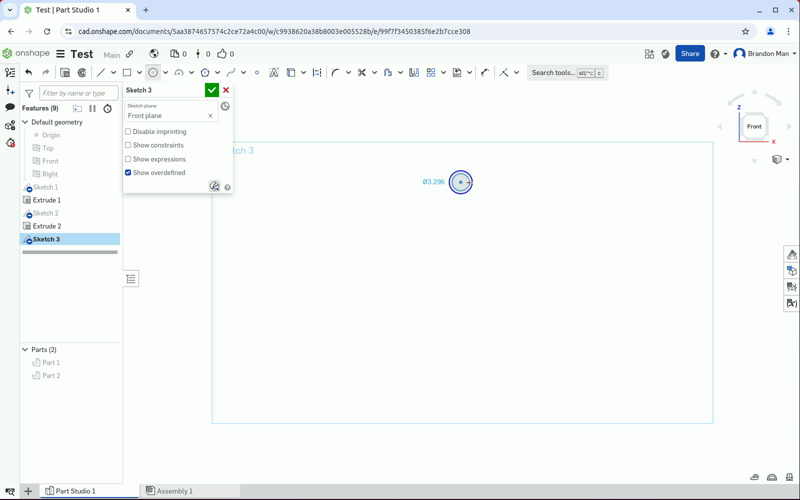
scroll(6)
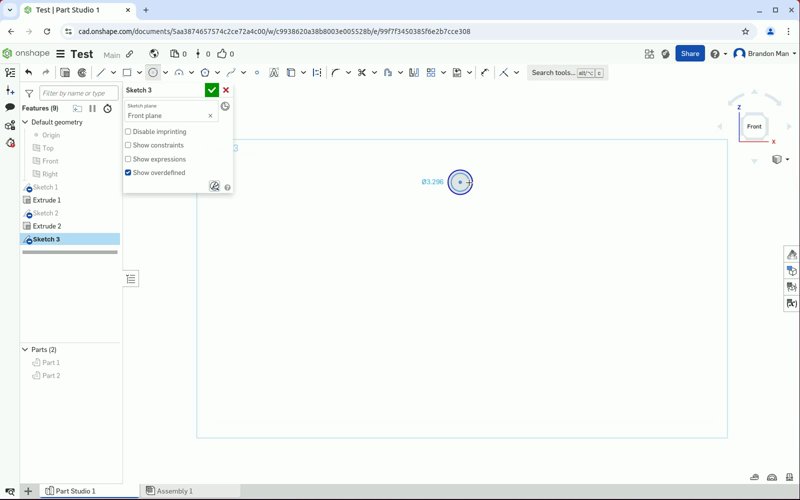
scroll(6)
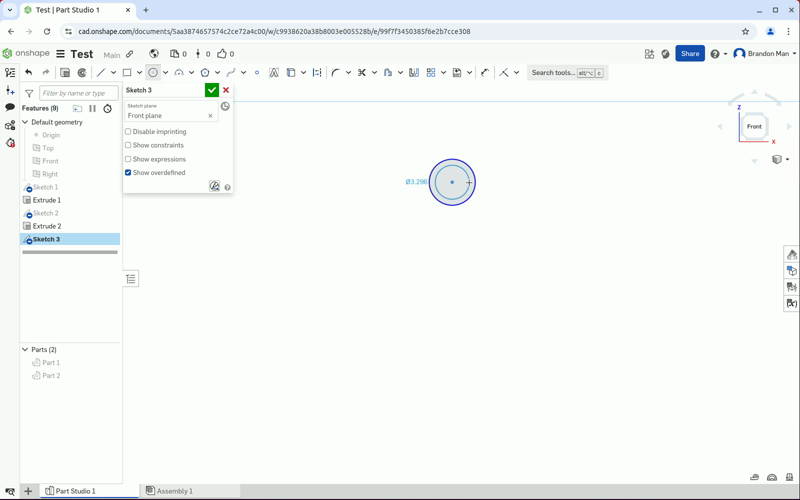
scroll(6)
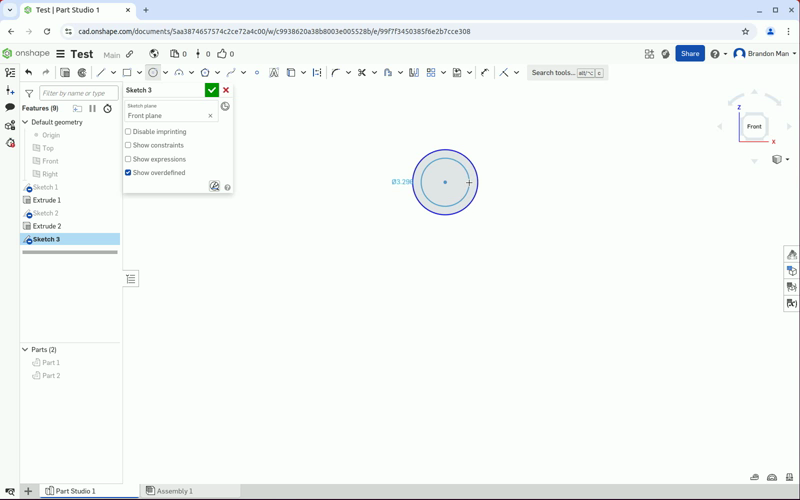
scroll(6)
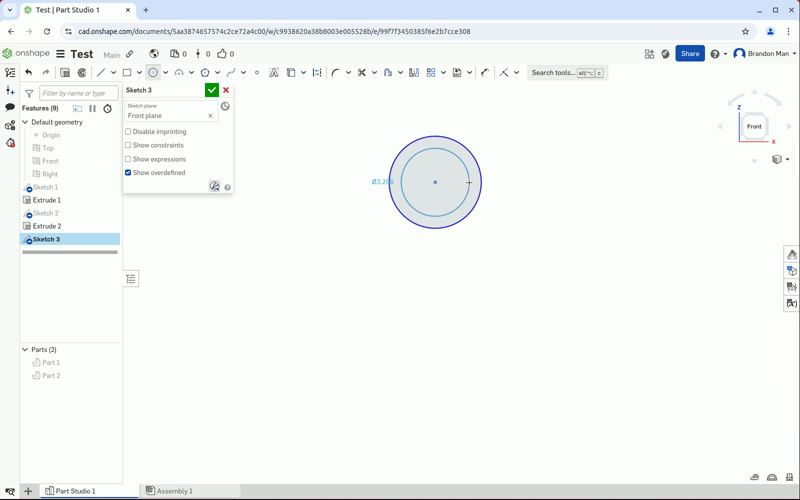
scroll(6)
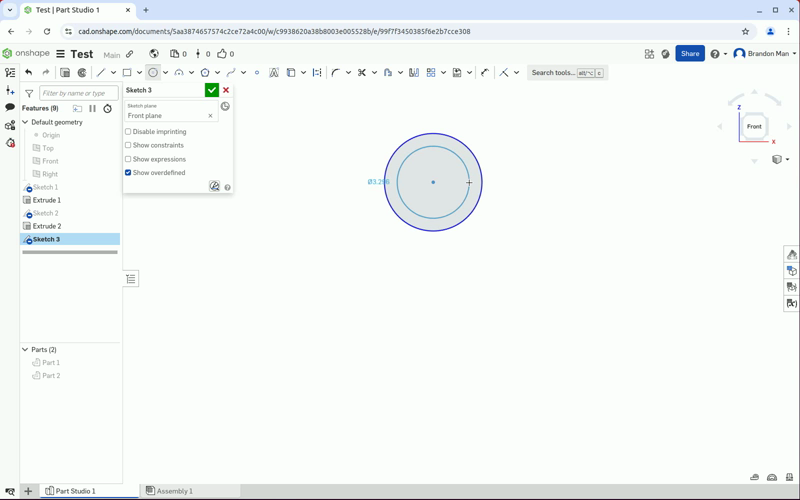
scroll(6)
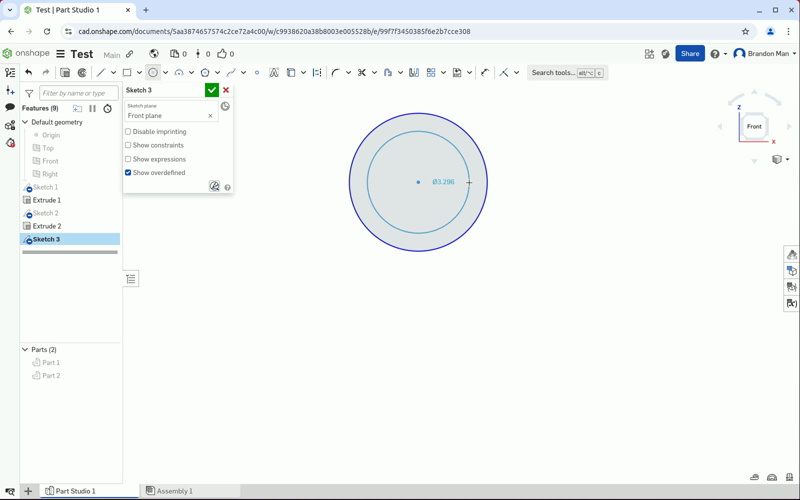
scroll(6)
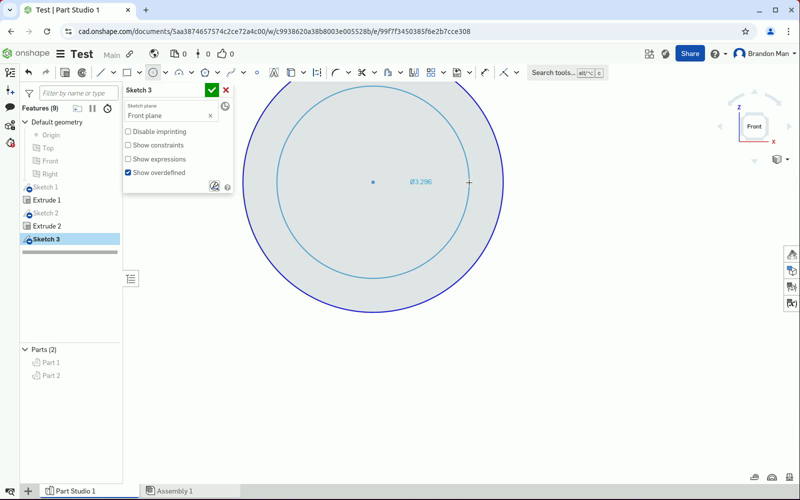
click(469, 182)
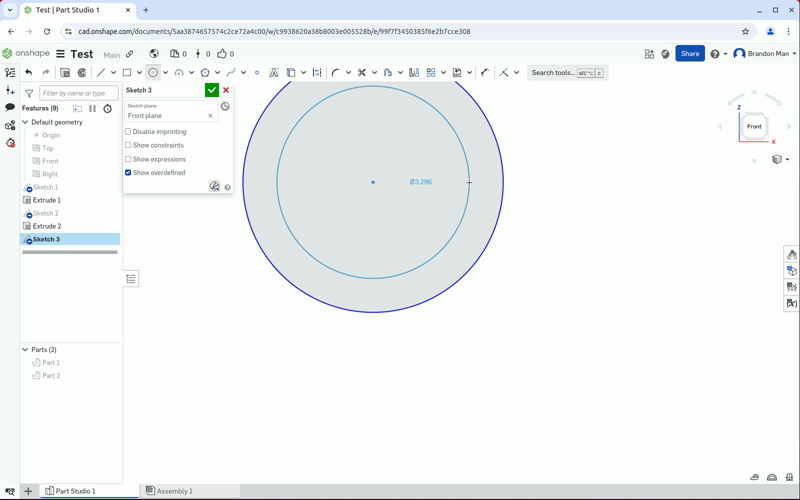
scroll(-6)
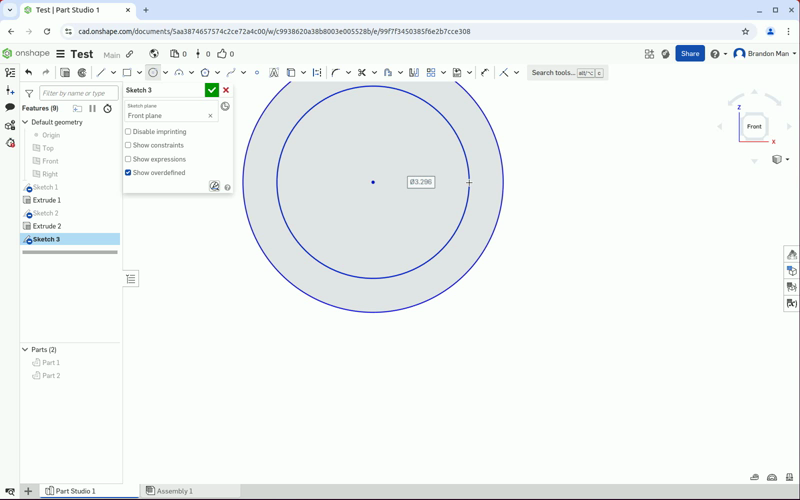
scroll(-6)
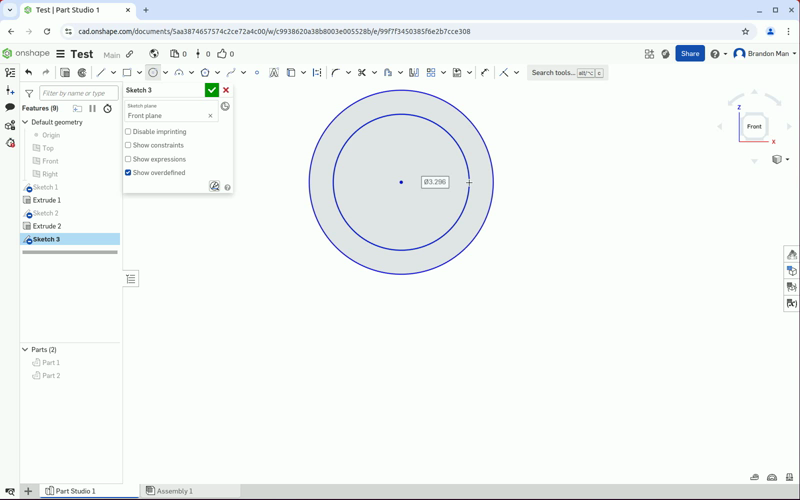
scroll(-6)
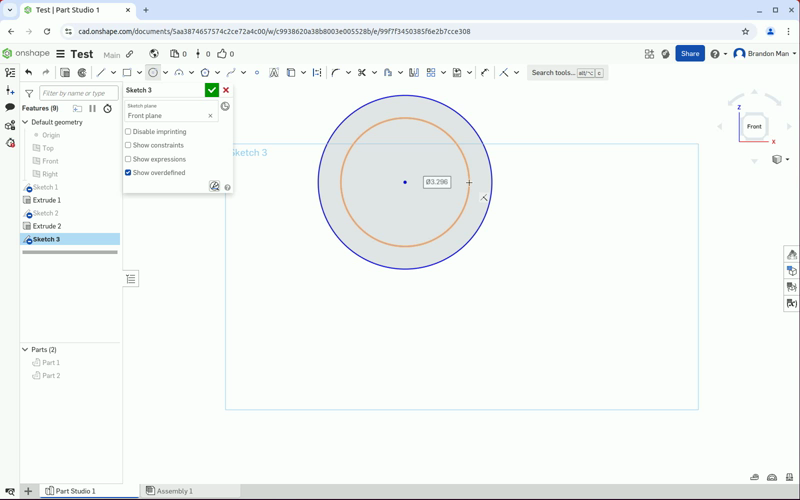
scroll(-6)
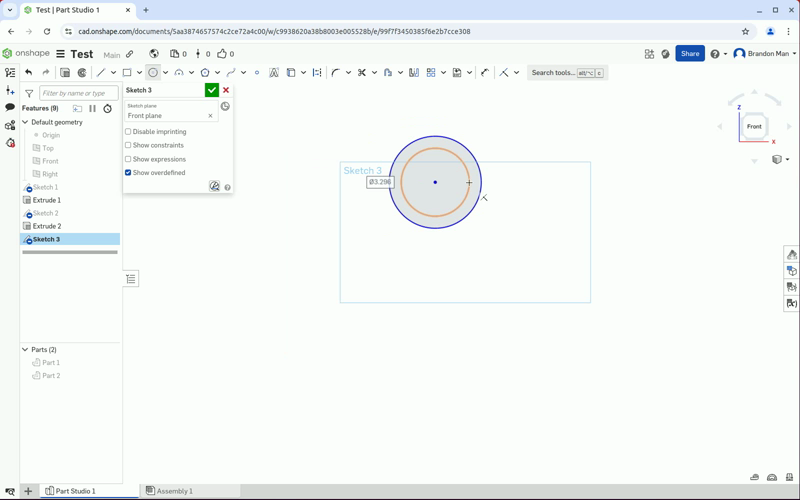
scroll(-6)
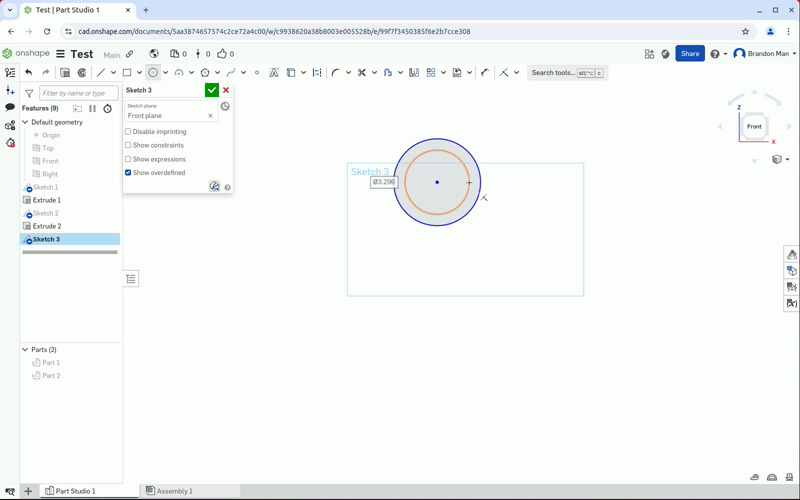
scroll(-6)
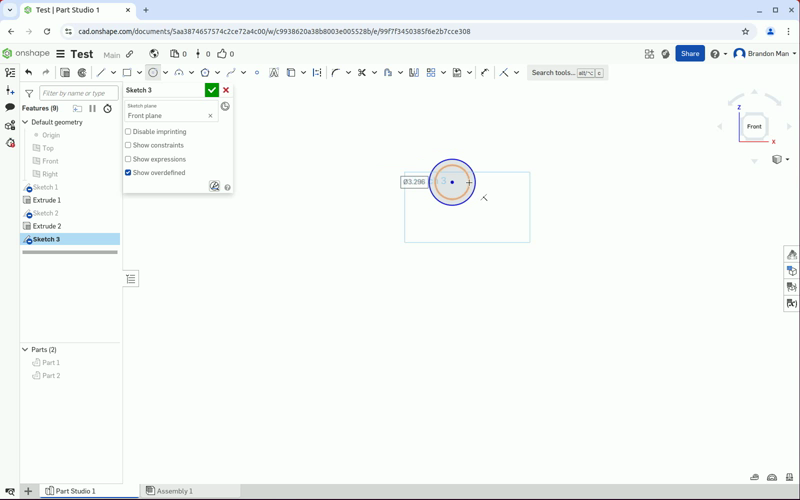
scroll(-6)
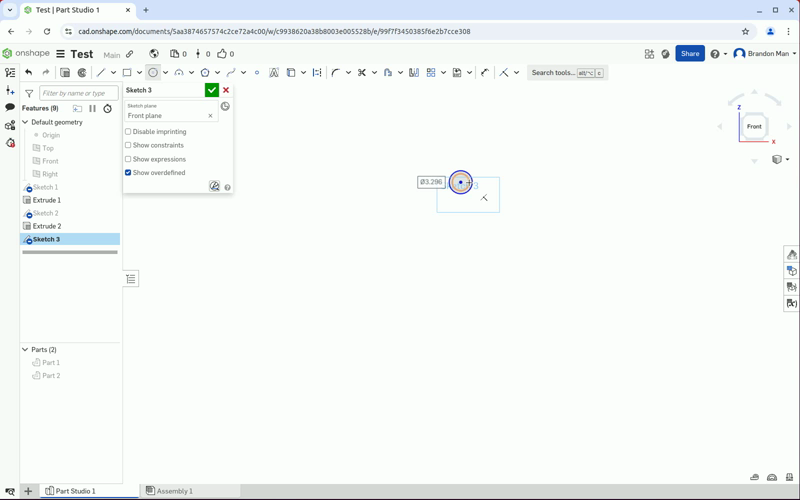
key(esc)
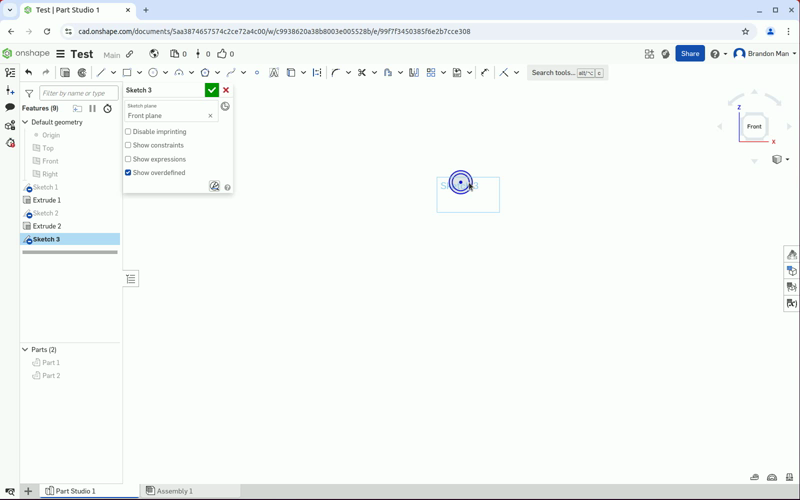
mouse_move(450, 179)
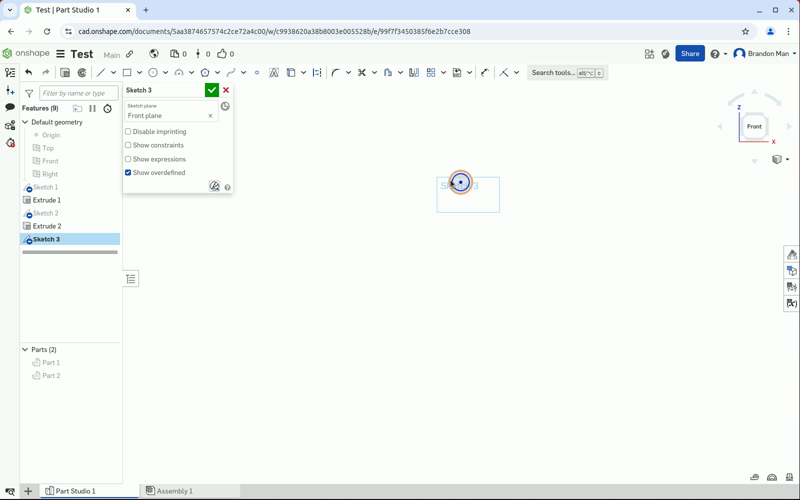
scroll(6)
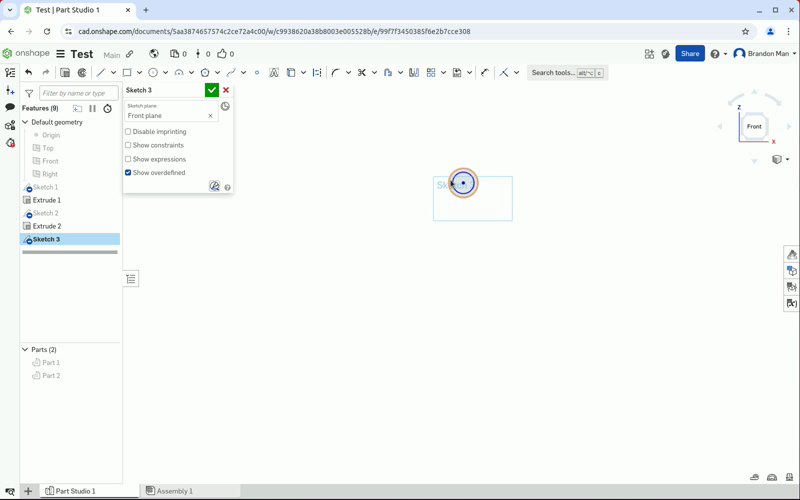
scroll(6)
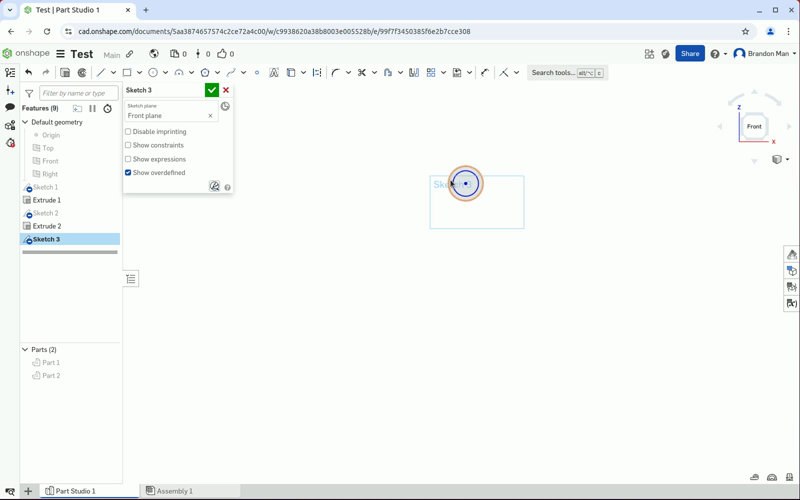
scroll(6)
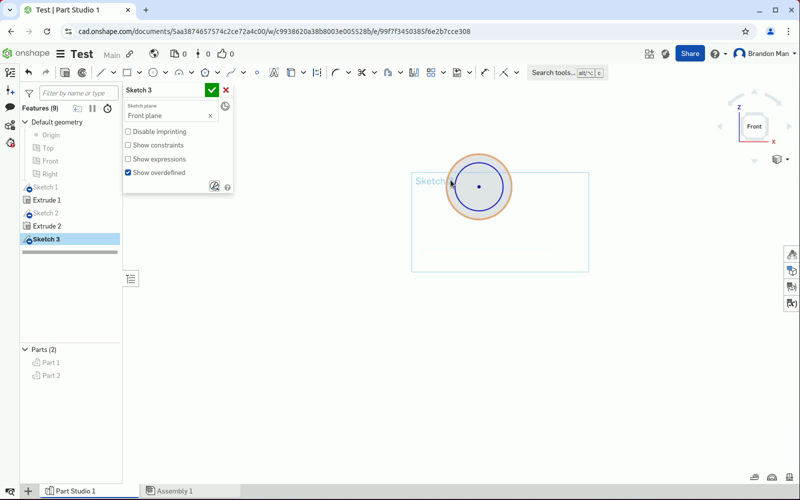
scroll(6)
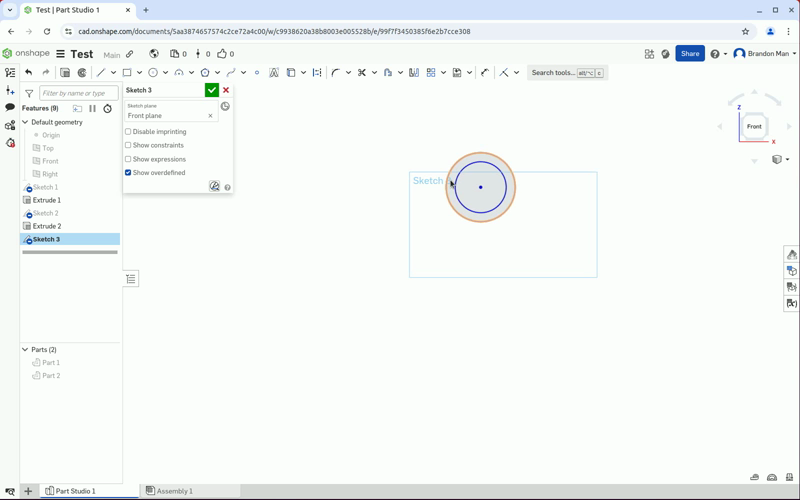
scroll(6)
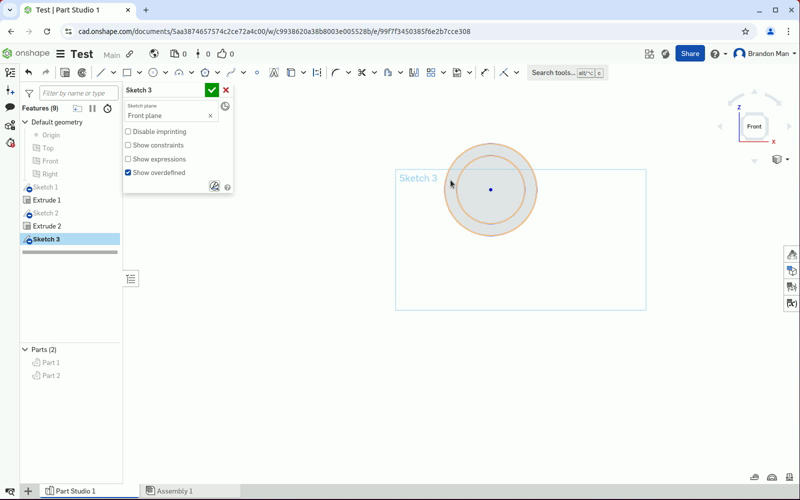
scroll(6)
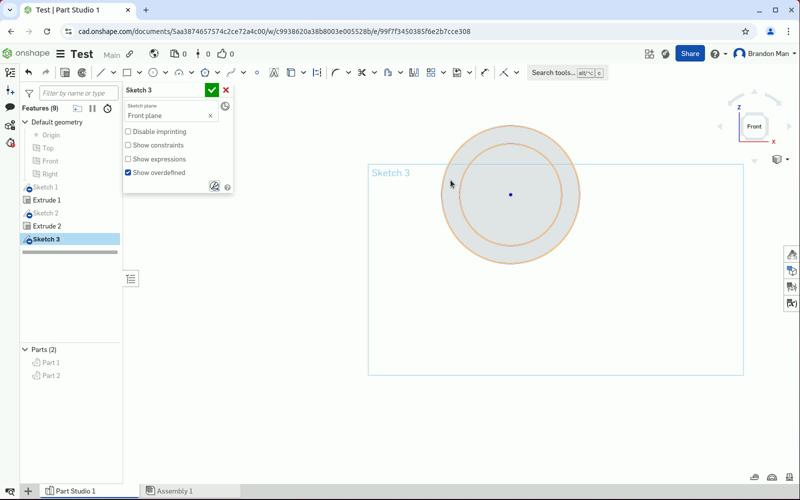
scroll(6)
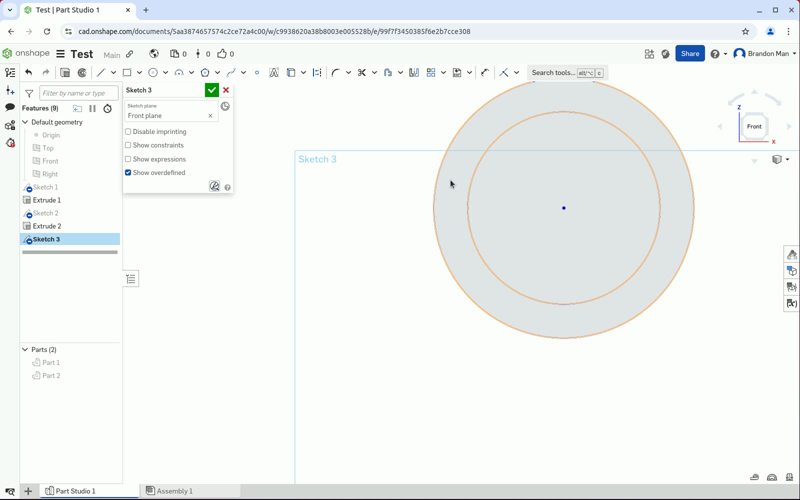
click(450, 179)
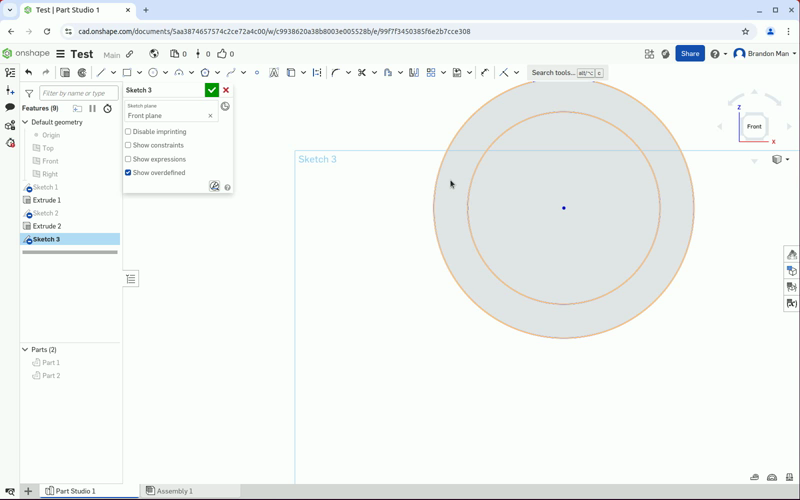
scroll(-6)
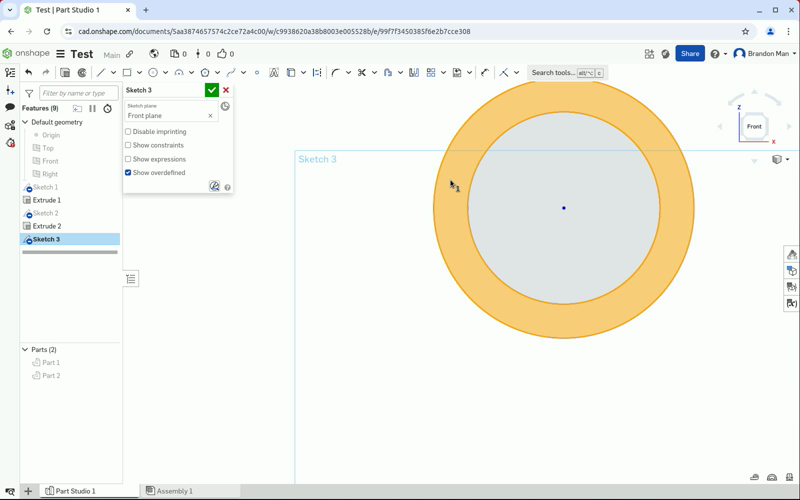
scroll(-6)
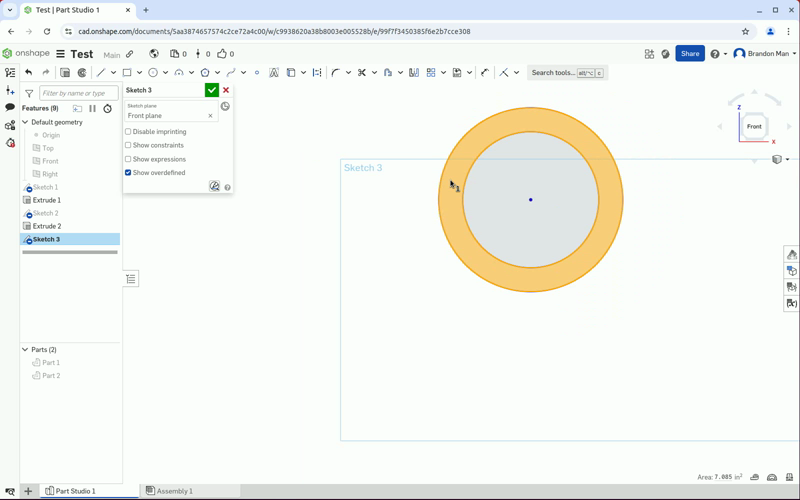
scroll(-6)
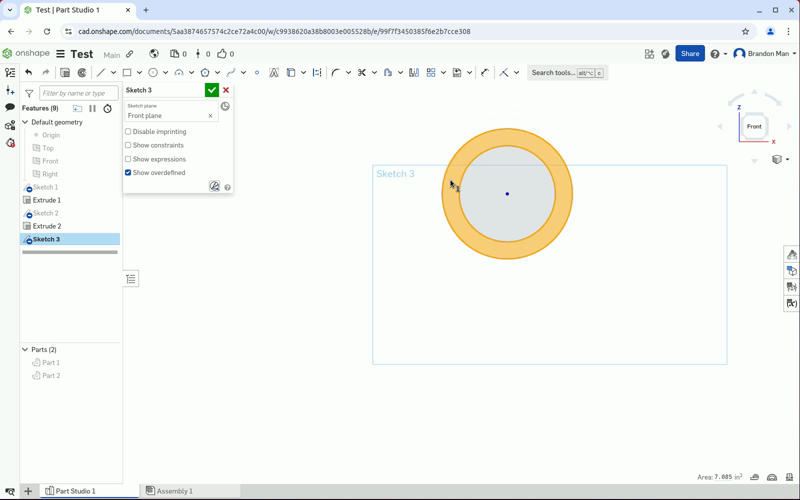
scroll(-6)
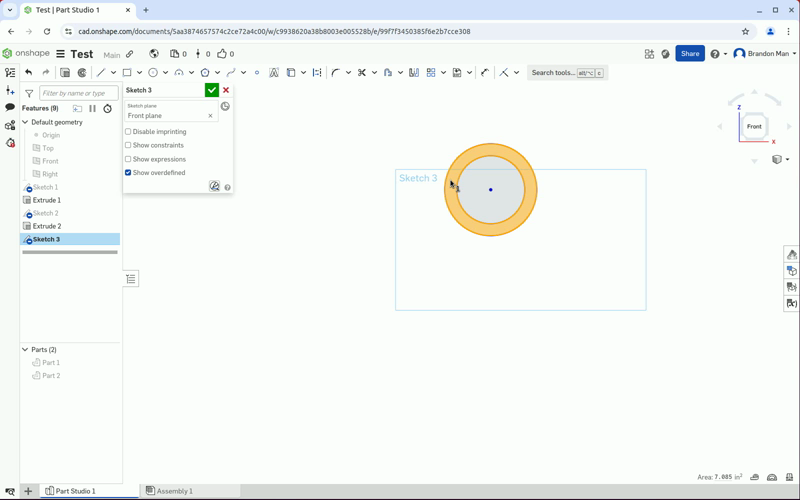
scroll(-6)
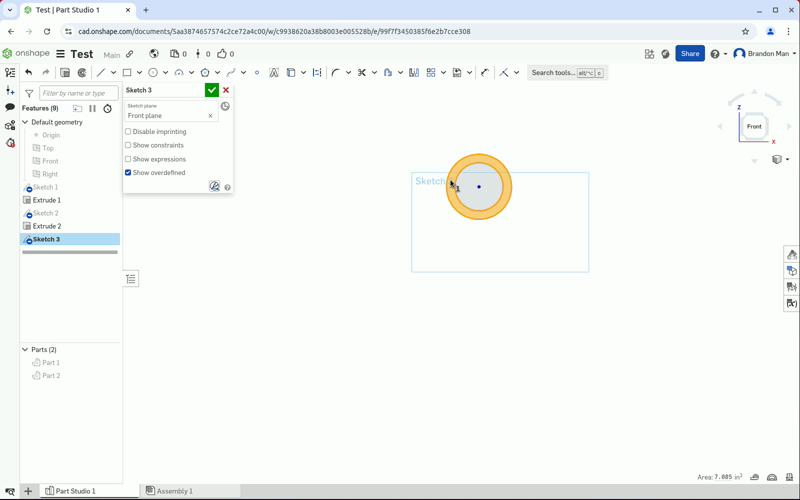
scroll(-6)
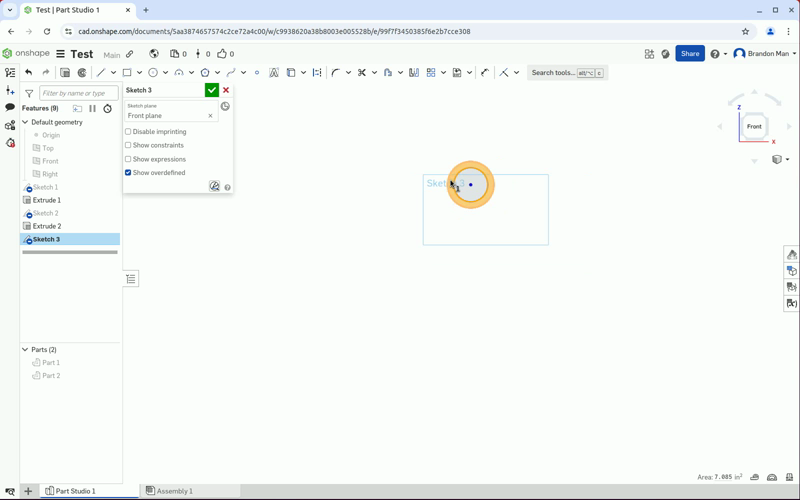
scroll(-6)
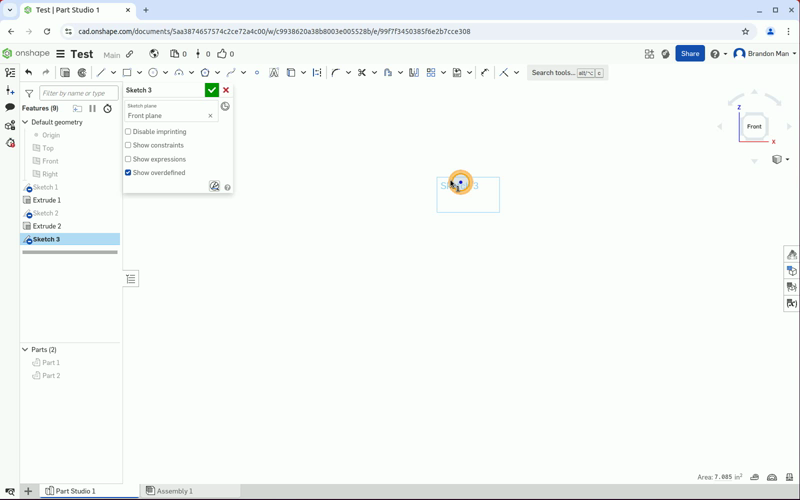
mouse_move(73, 352)
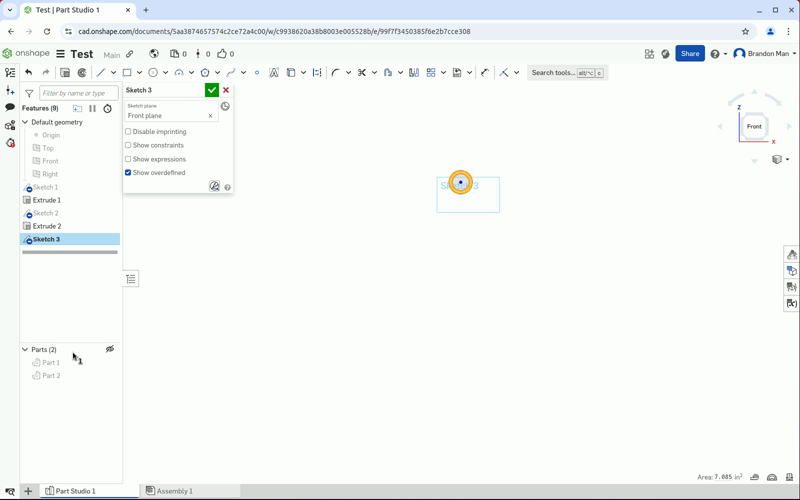
key(shift+y)
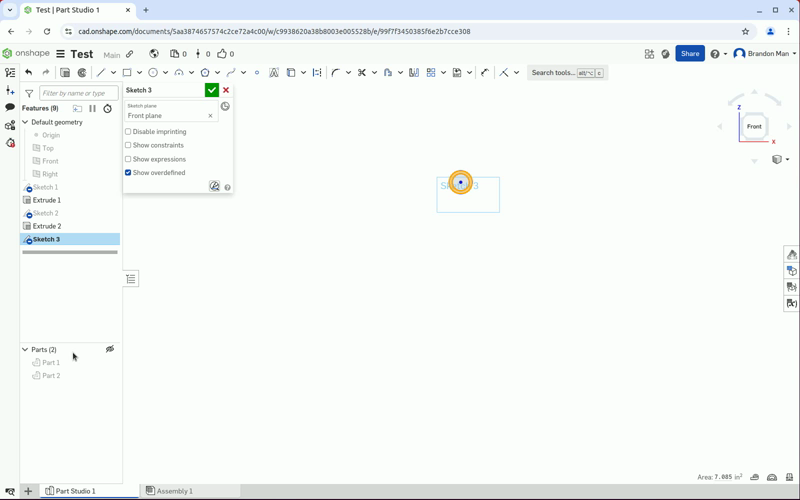
key(shift+e)
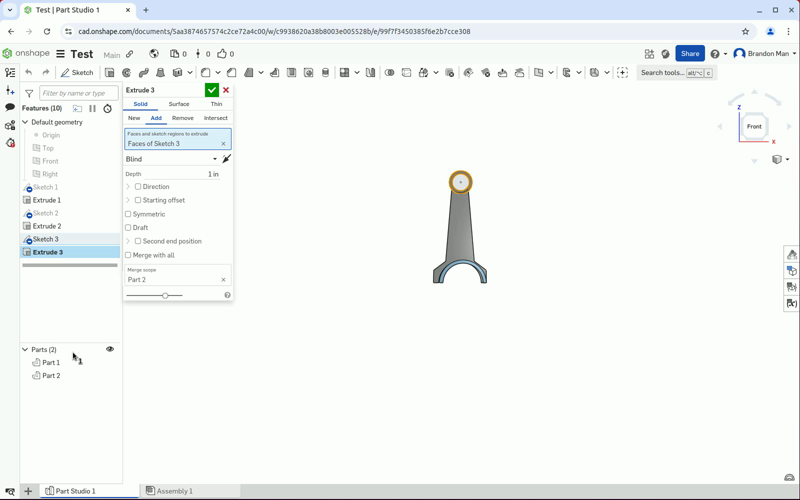
mouse_move(143, 106)
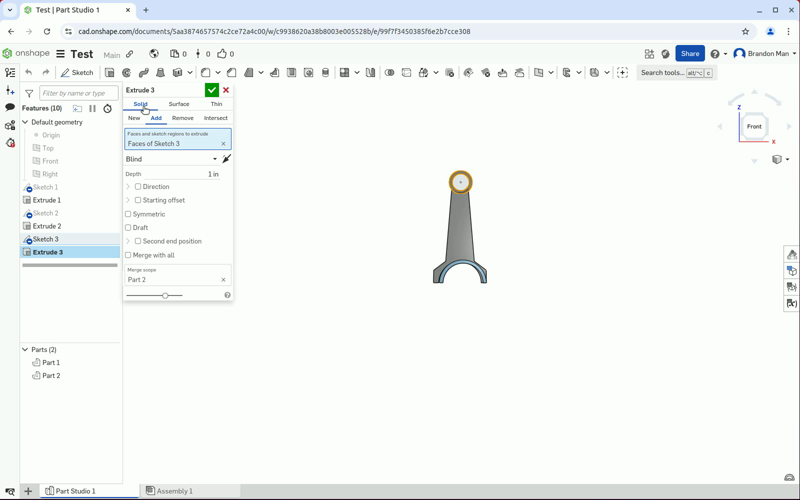
click(143, 106)
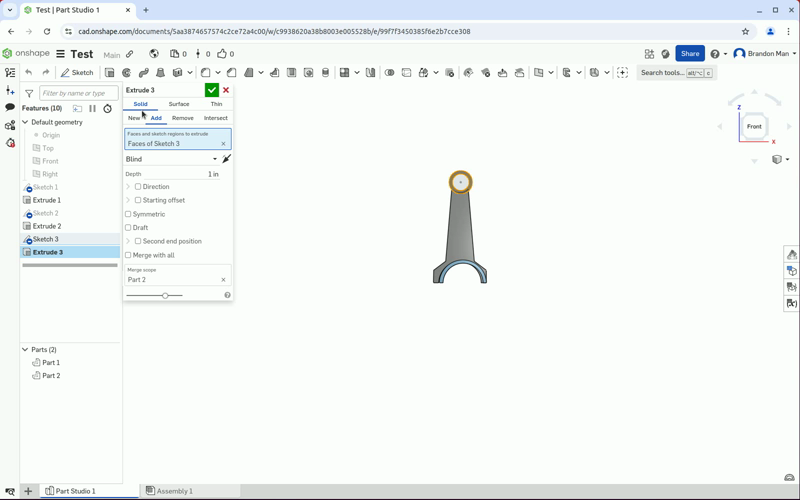
mouse_move(137, 120)
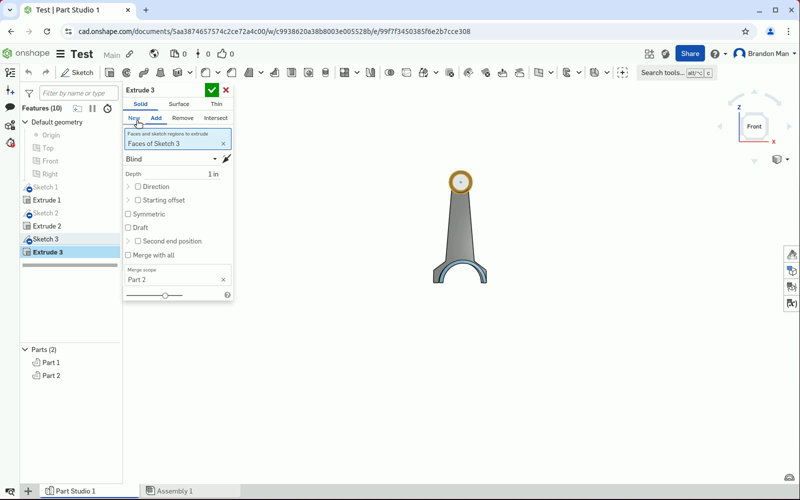
click(137, 120)
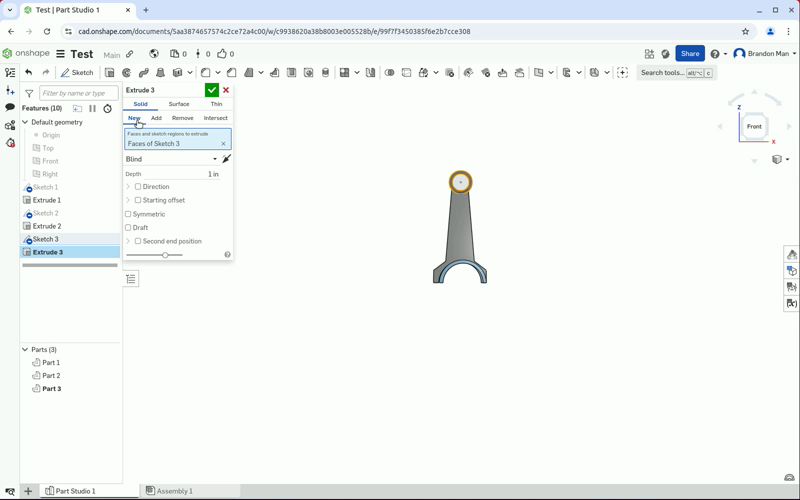
key(tab, 4)
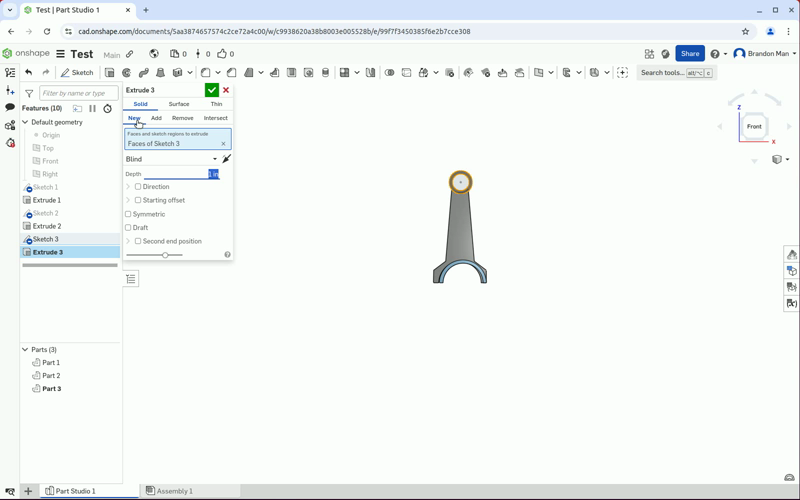
text(3.37)
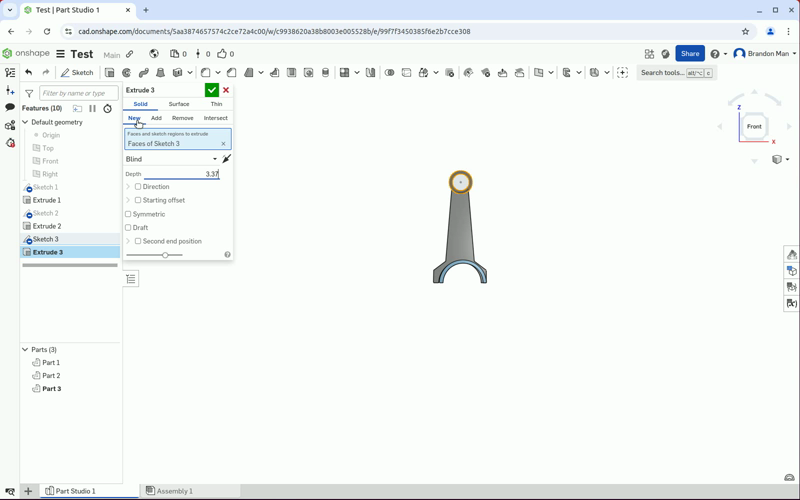
key(tab, 3)
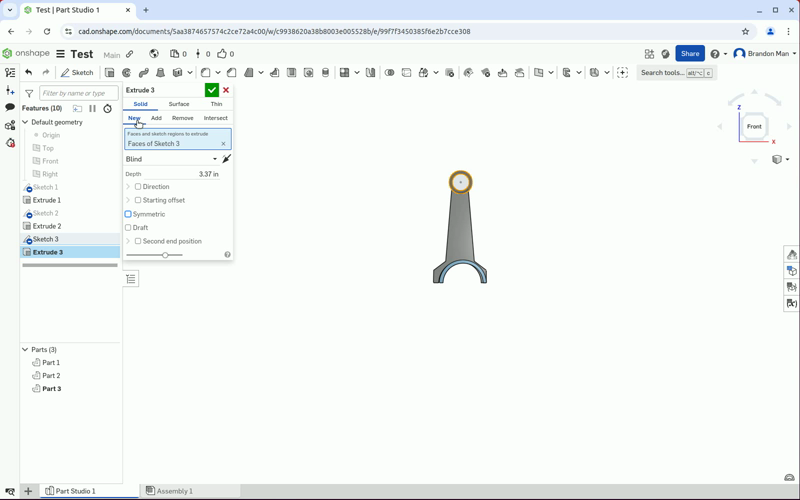
key(space)
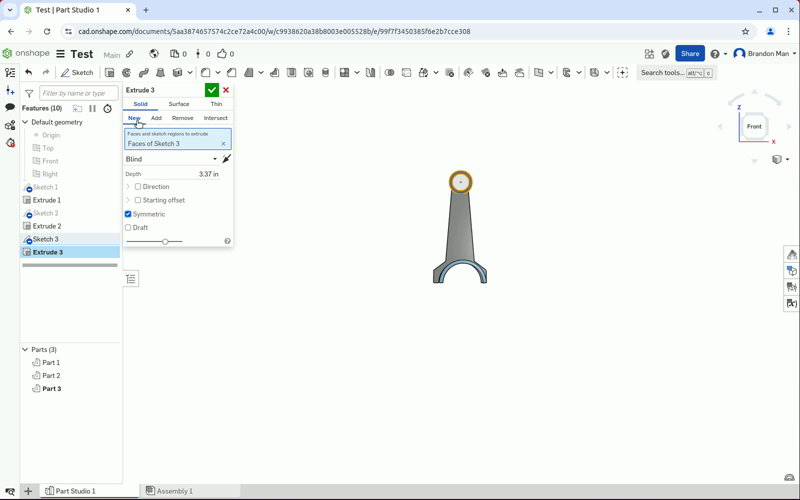
key(enter)
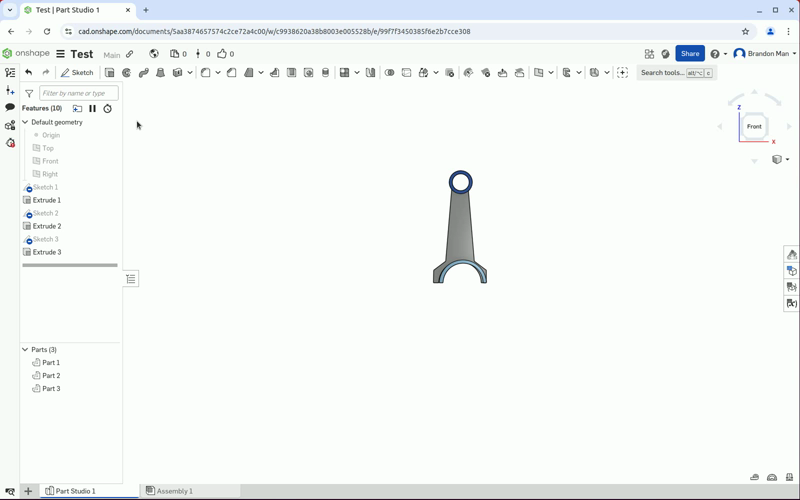
key(shift+h)
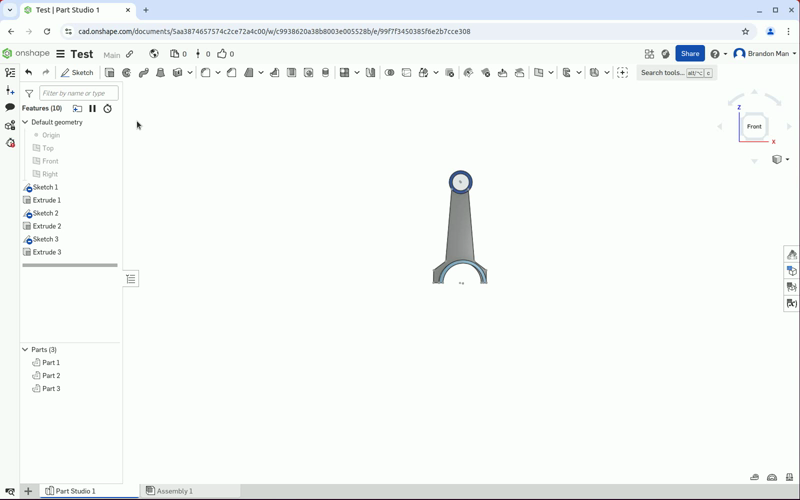
key(shift+h)
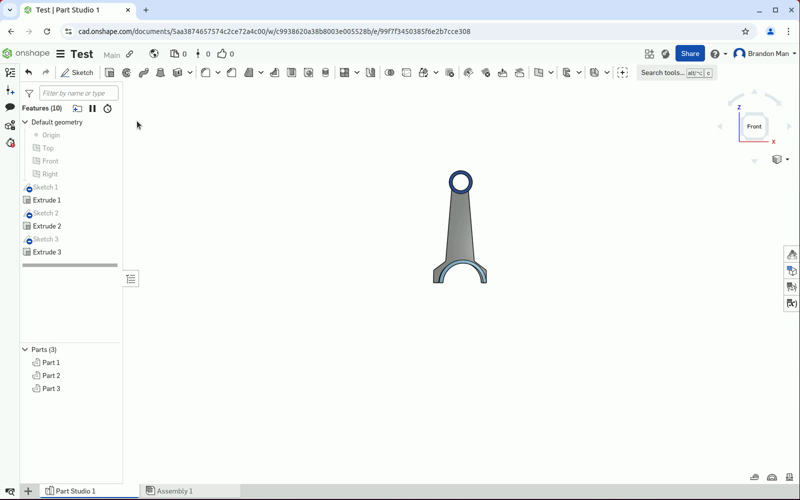
mouse_move(73, 189)
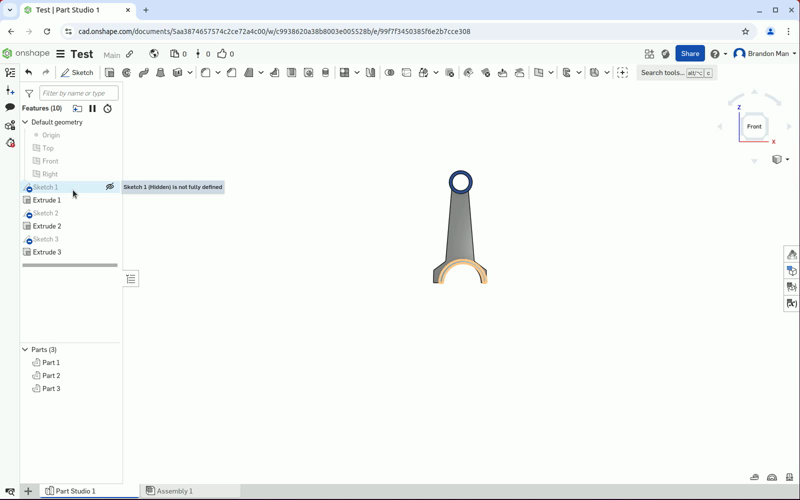
click(73, 189)
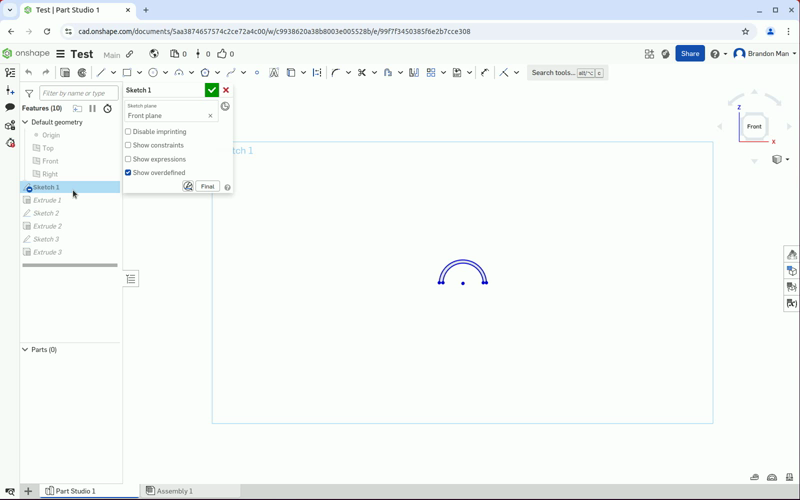
mouse_move(229, 92)
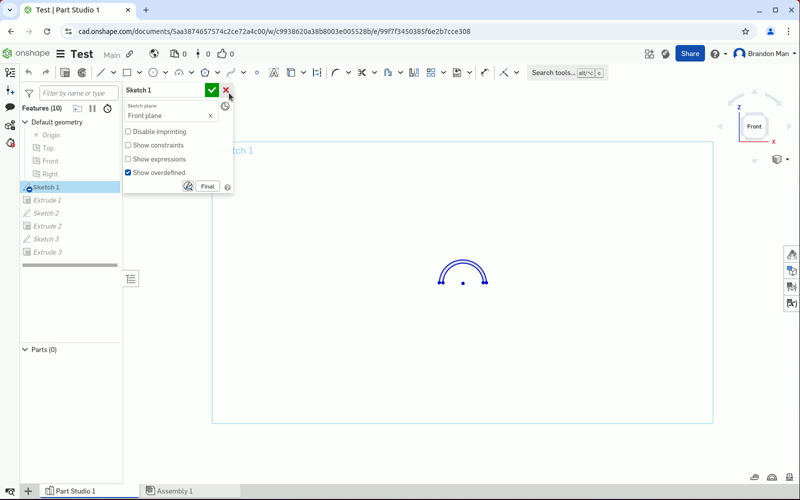
click(229, 92)
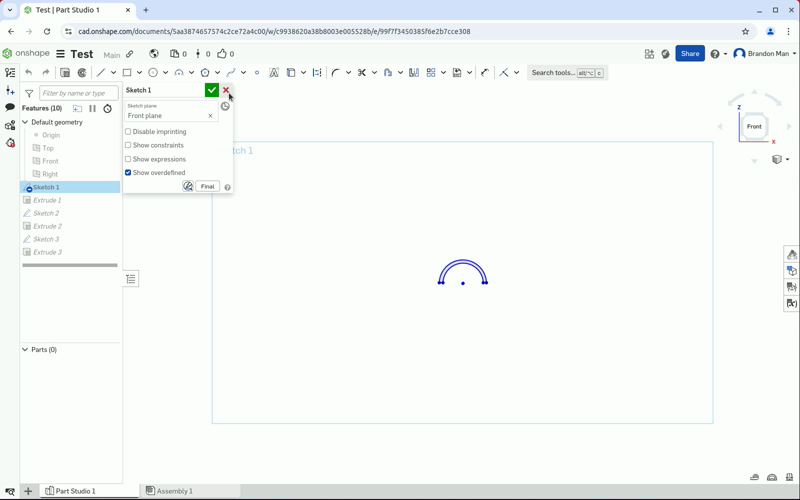
key(shift+s)
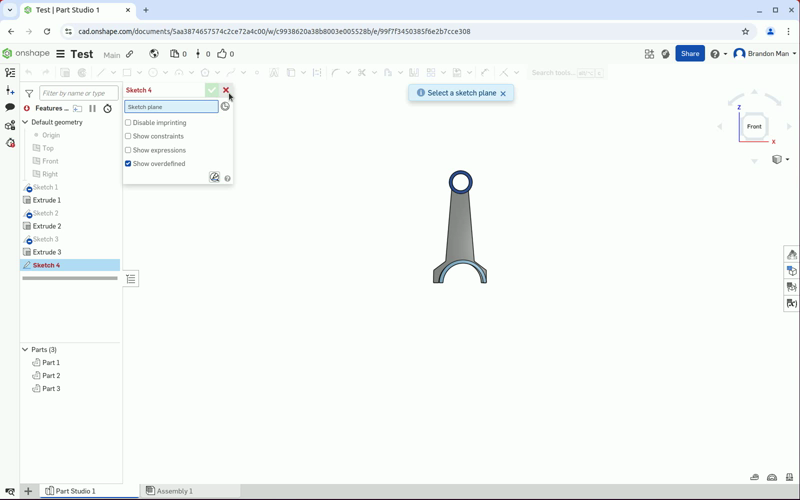
mouse_move(73, 163)
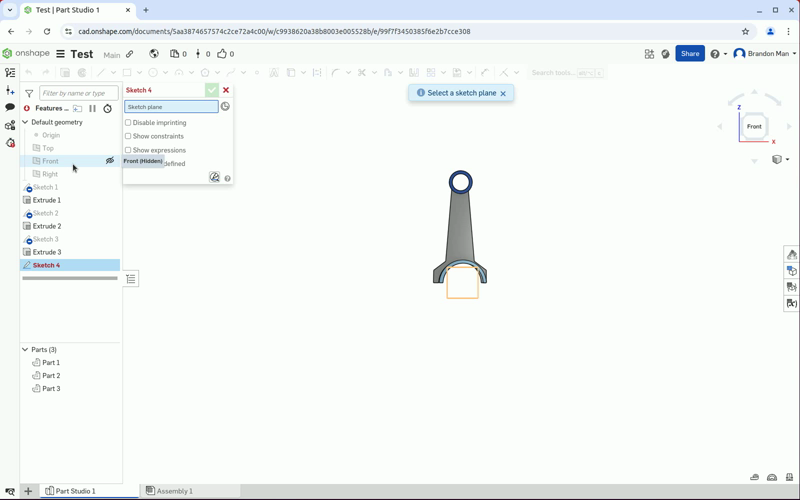
click(73, 163)
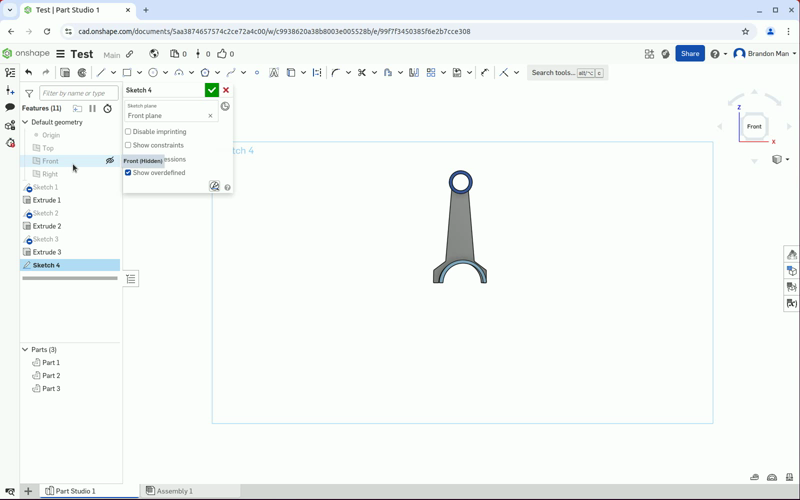
mouse_move(73, 352)
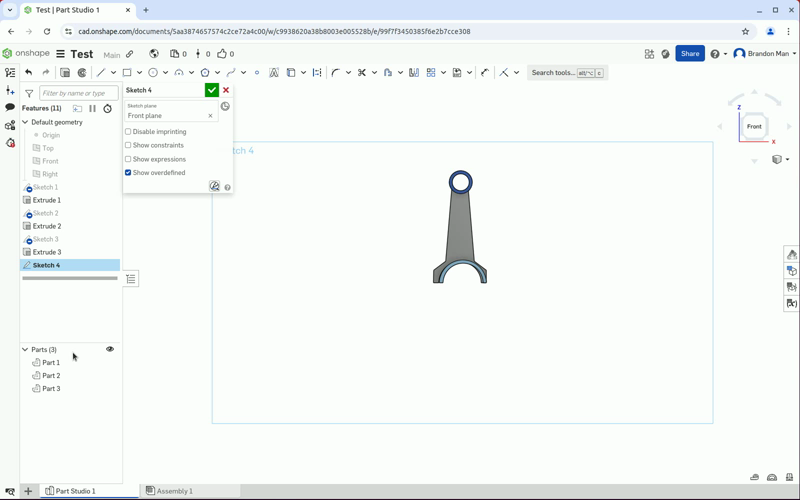
key(y)
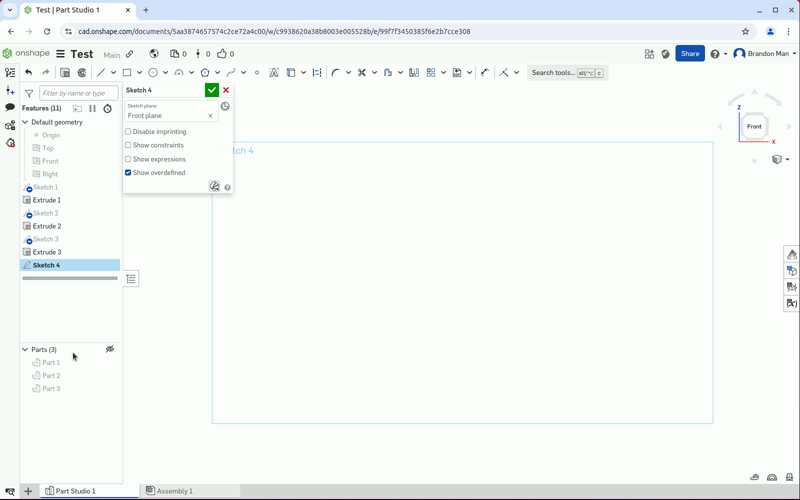
key(a)
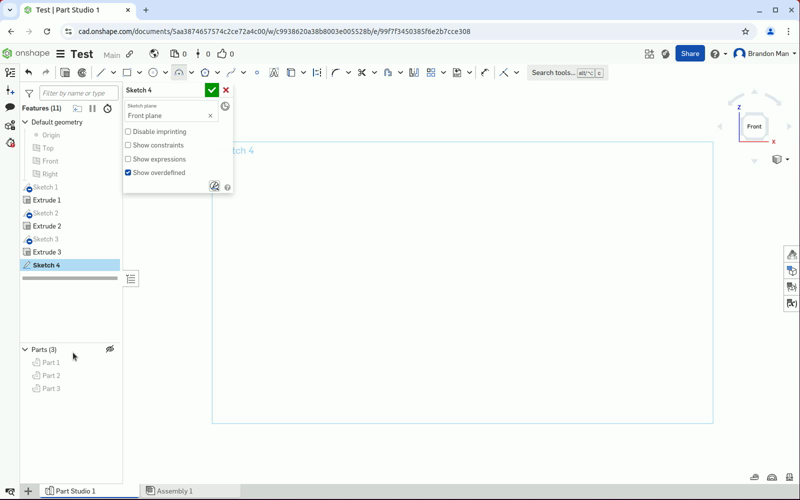
key_down(shift)
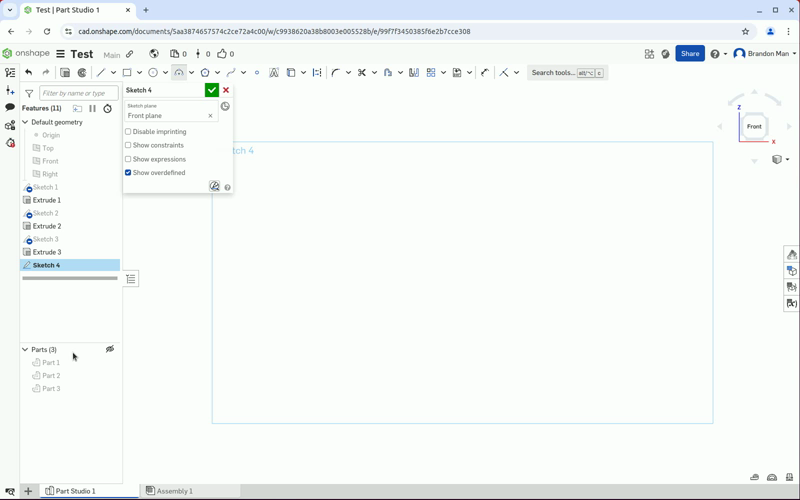
mouse_move(439, 282)
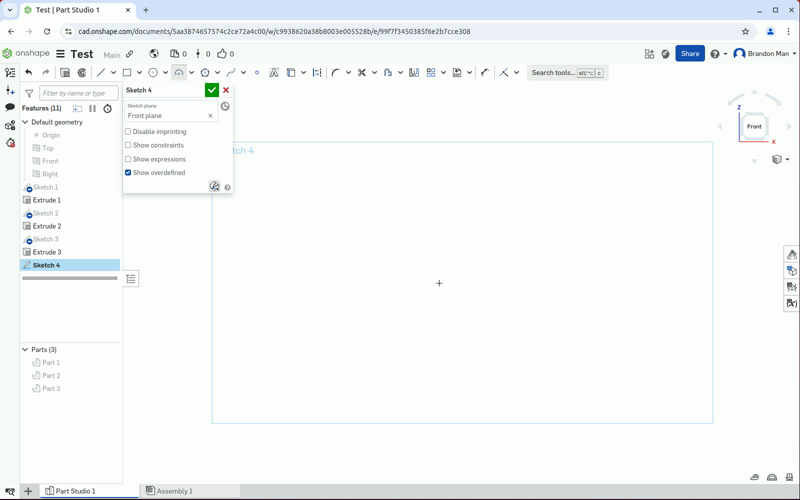
click(439, 282)
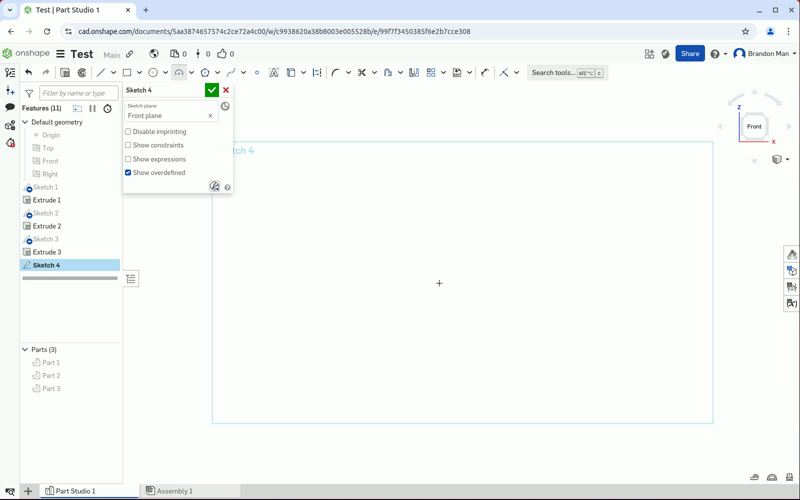
key_up(shift)
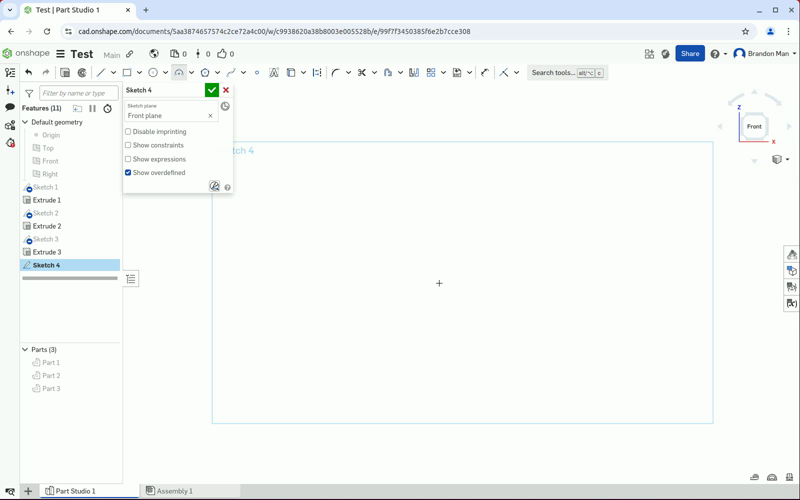
key_down(shift)
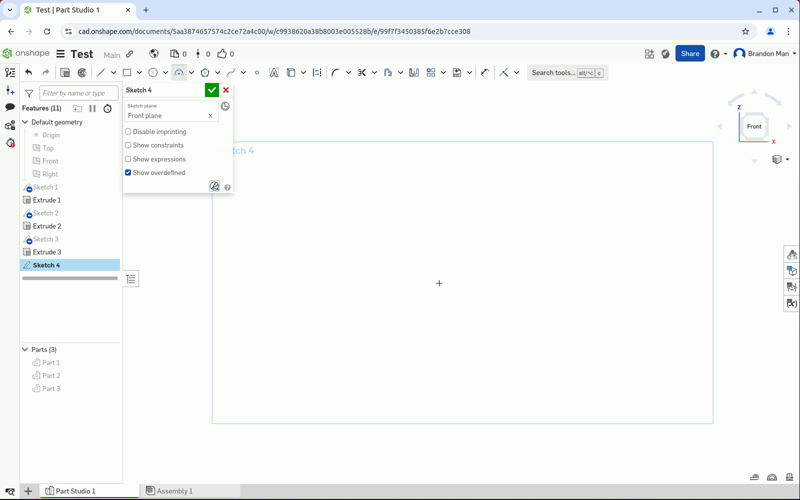
mouse_move(483, 282)
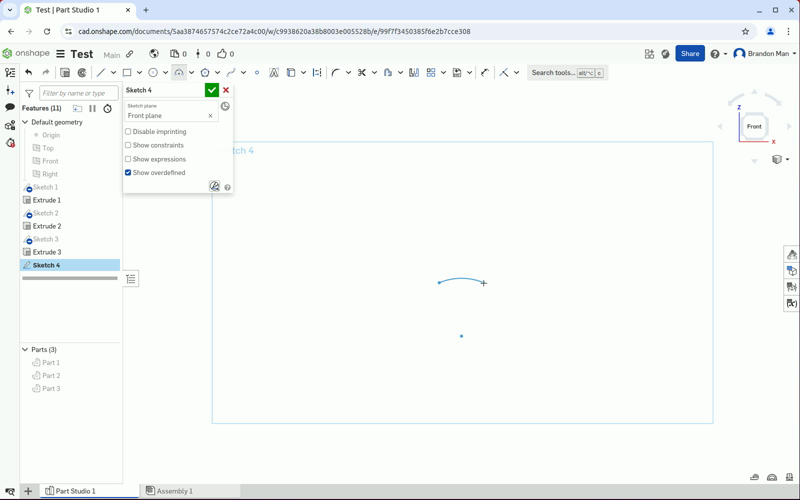
click(483, 282)
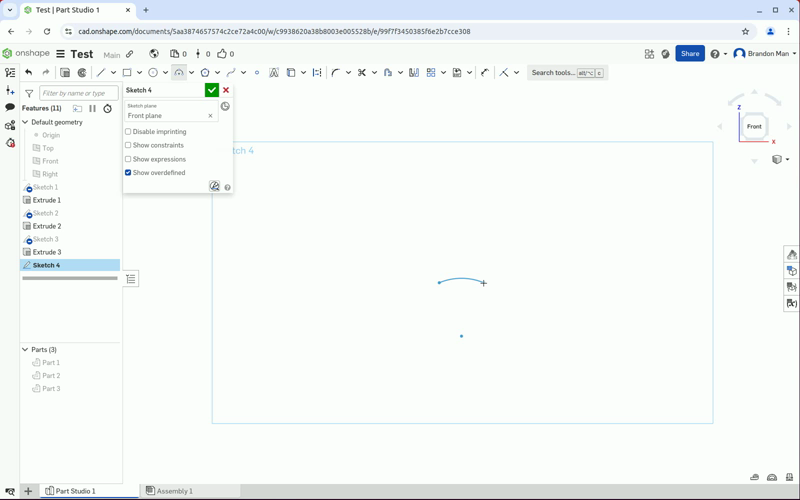
mouse_move(461, 304)
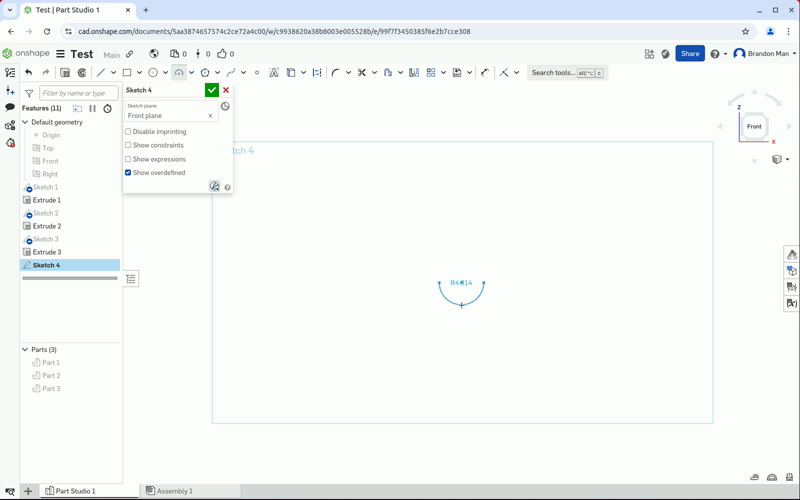
click(461, 304)
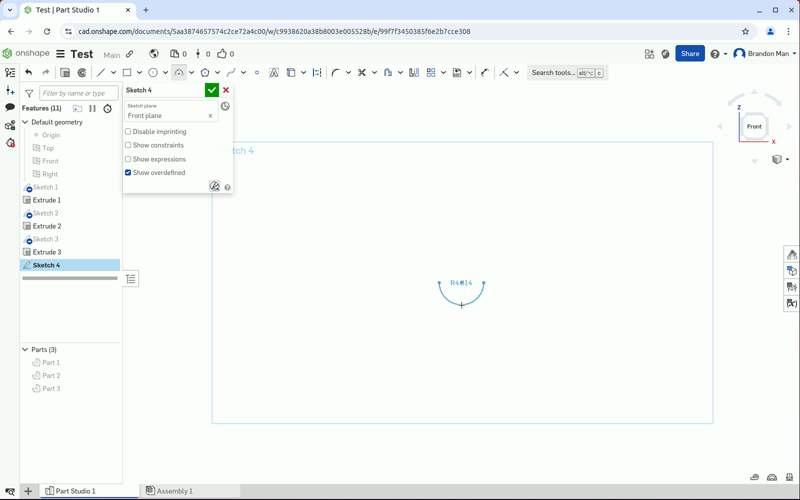
key_up(shift)
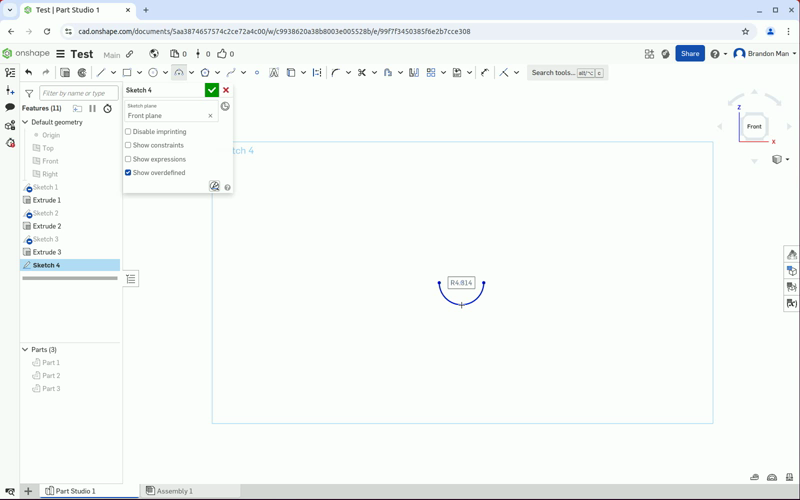
key(esc)
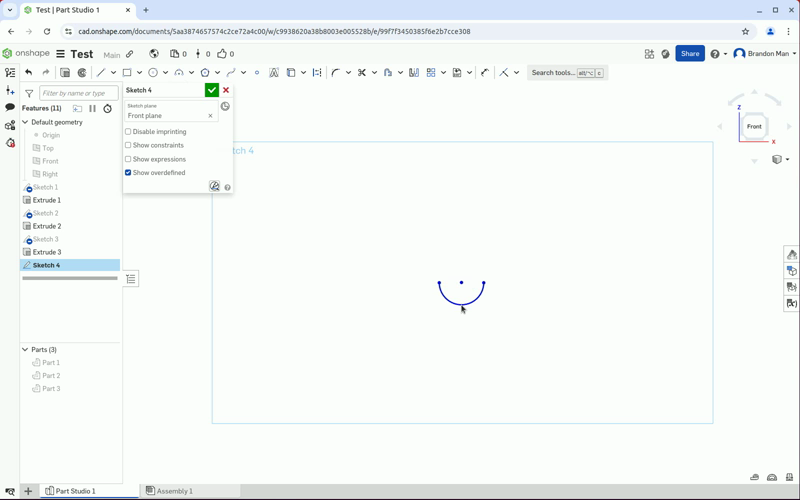
key(l)
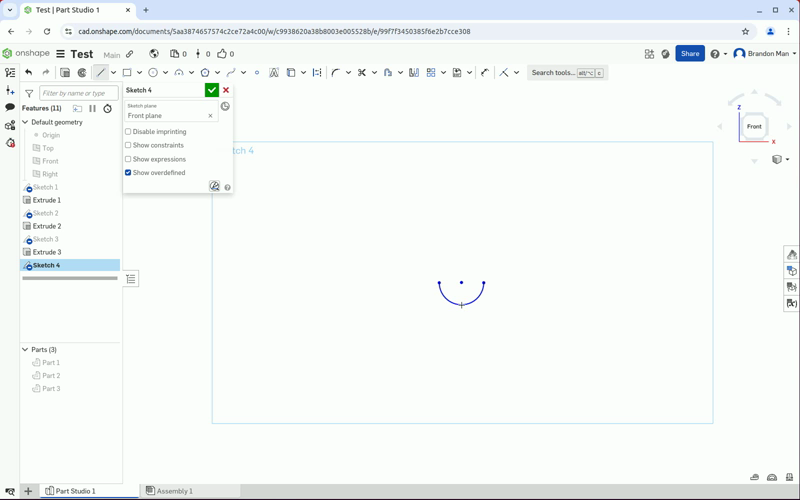
mouse_move(483, 282)
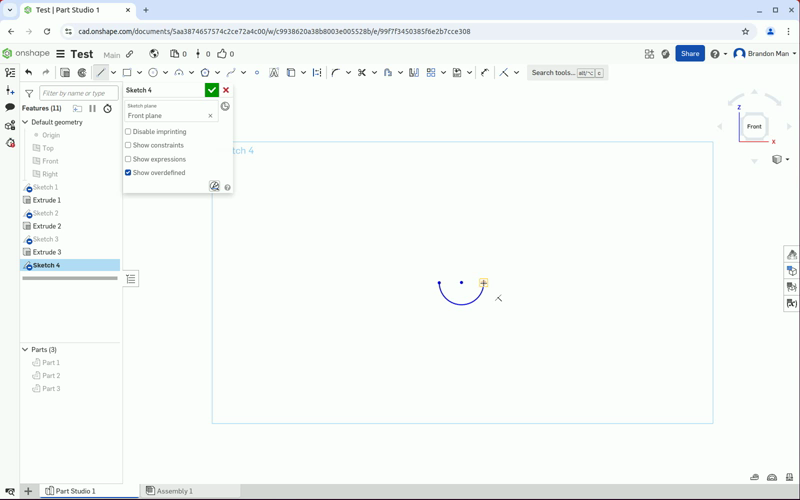
click(483, 282)
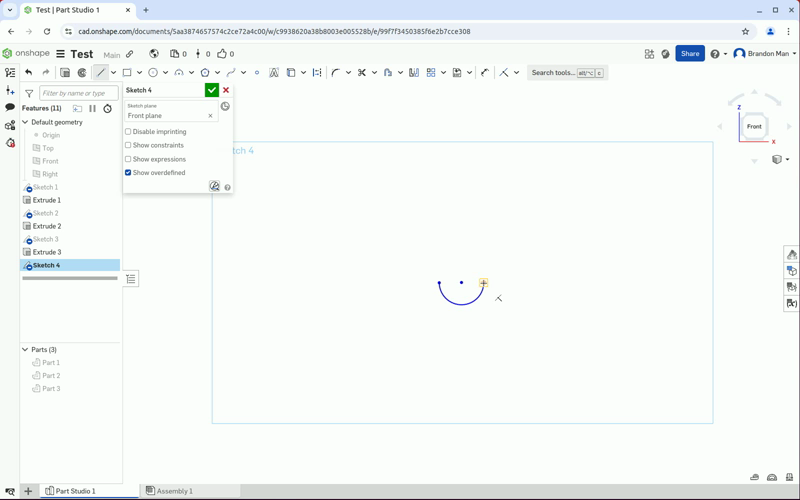
key_down(shift)
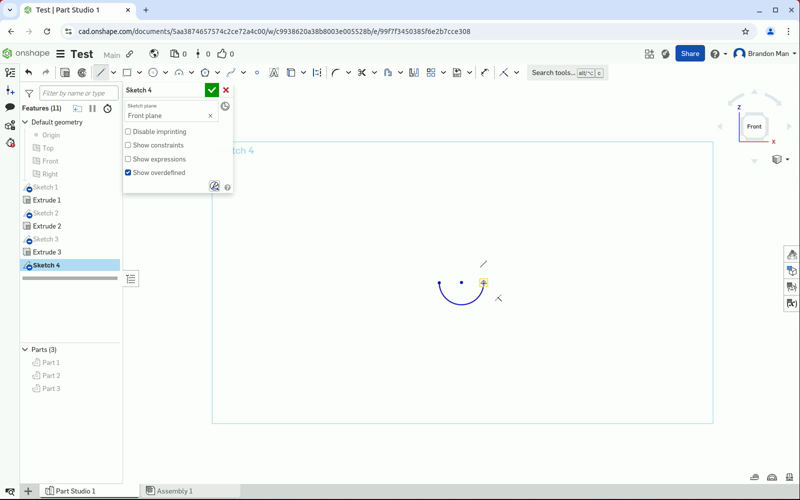
mouse_move(513, 282)
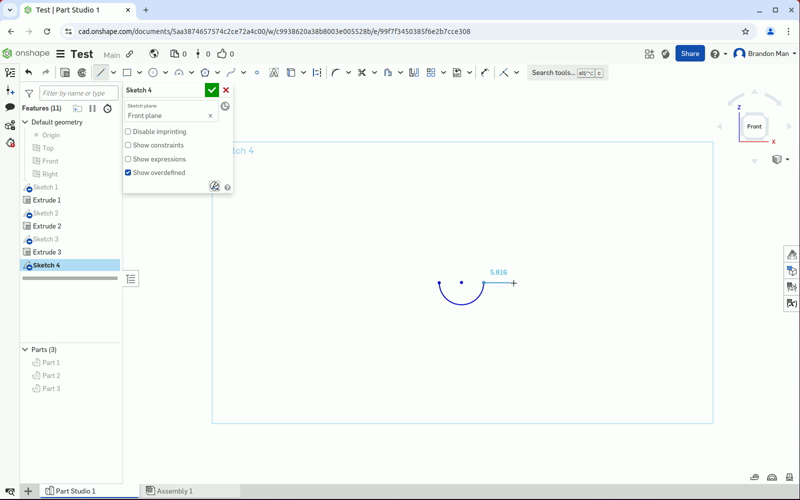
mouse_move(480, 282)
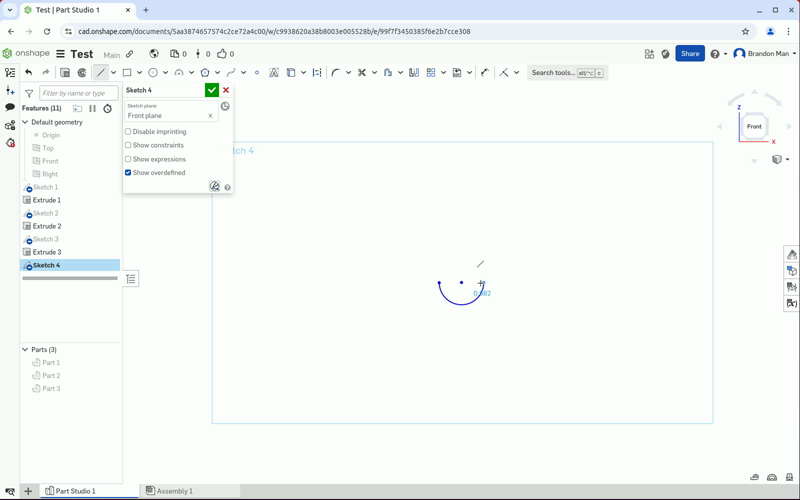
scroll(6)
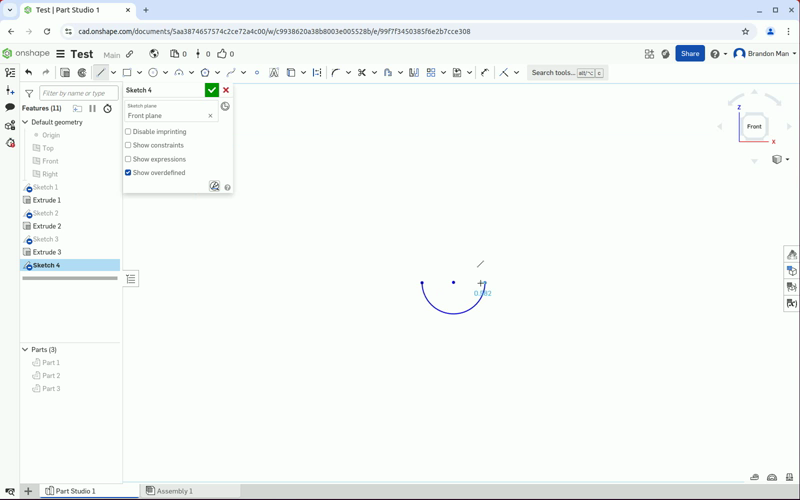
scroll(6)
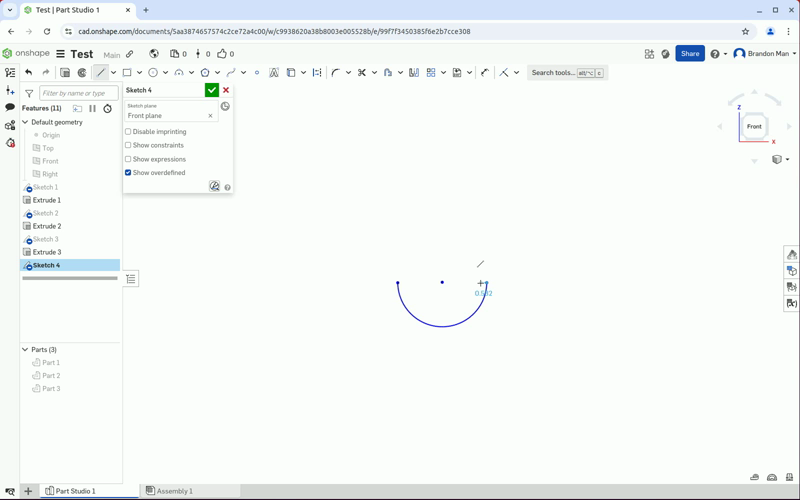
scroll(6)
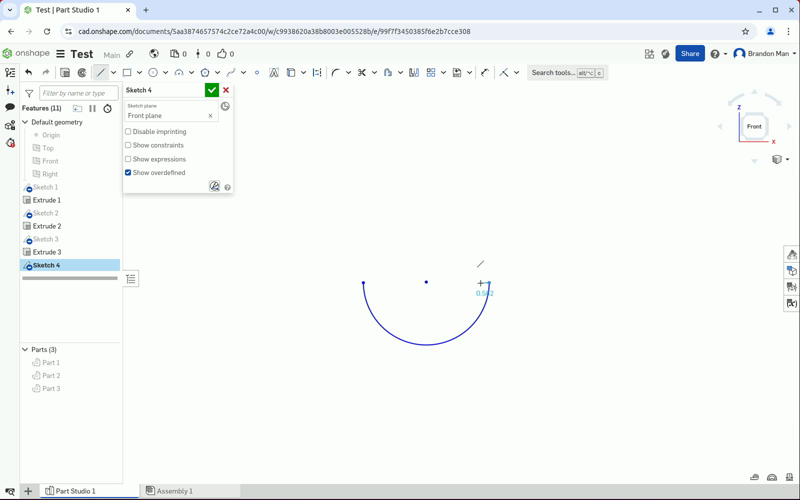
scroll(6)
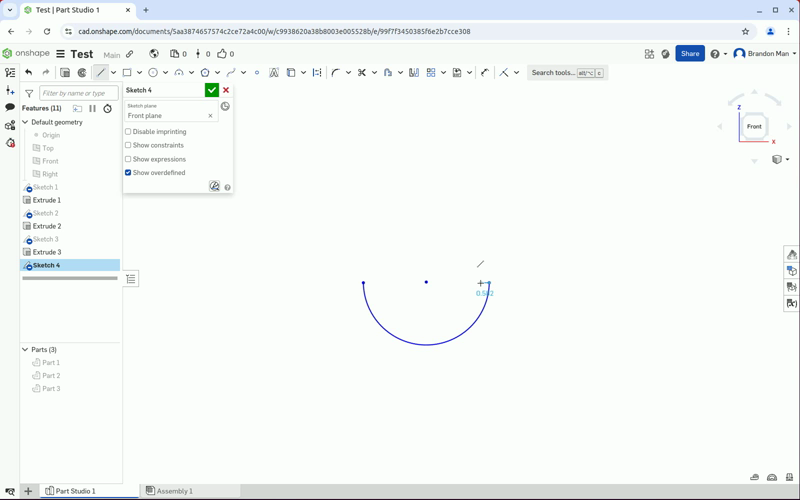
scroll(6)
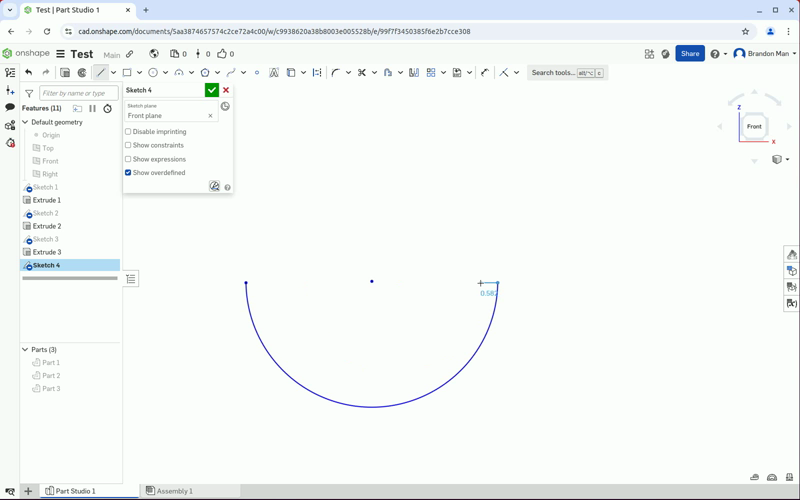
scroll(6)
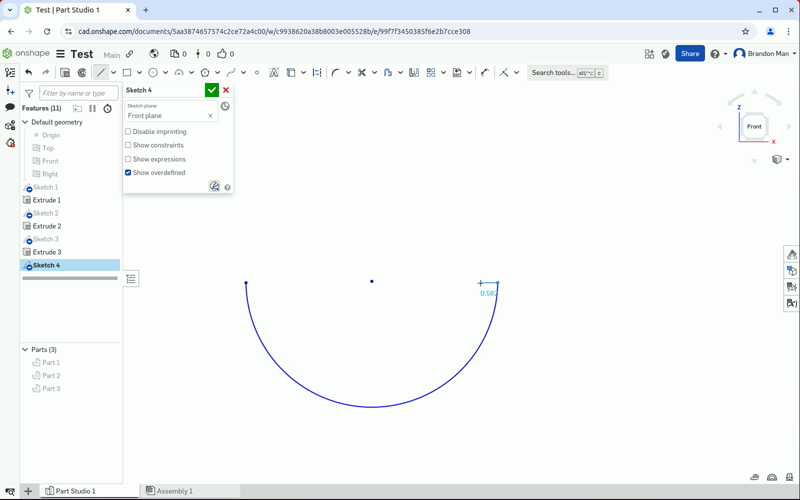
scroll(6)
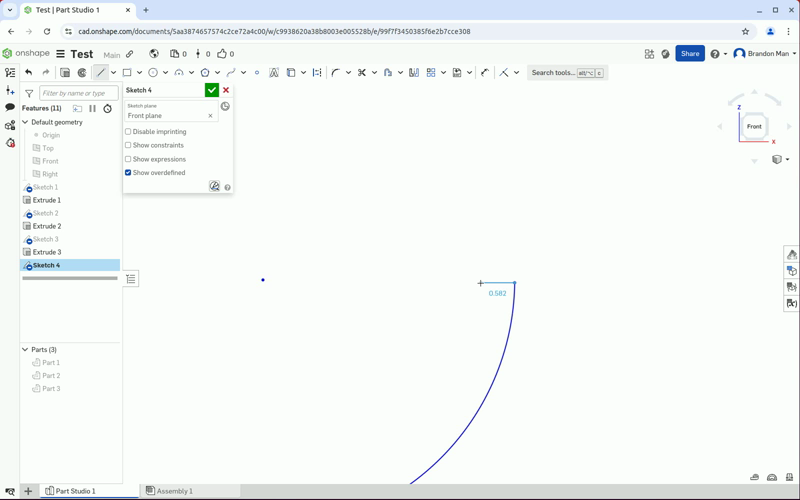
click(480, 282)
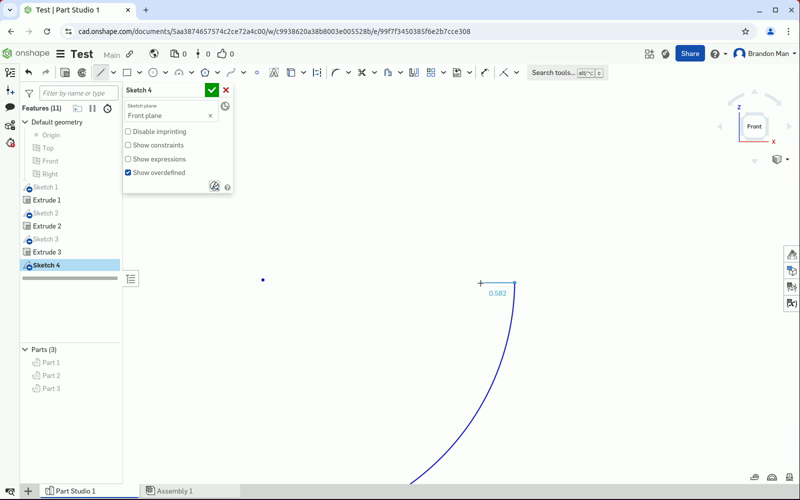
scroll(-6)
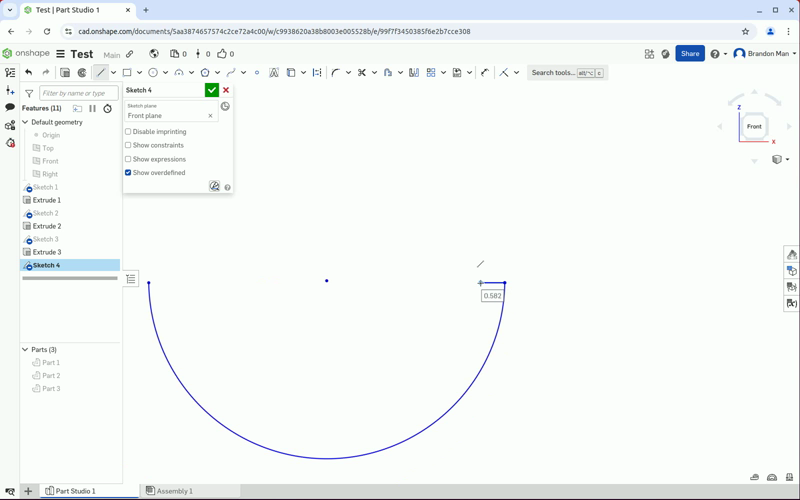
scroll(-6)
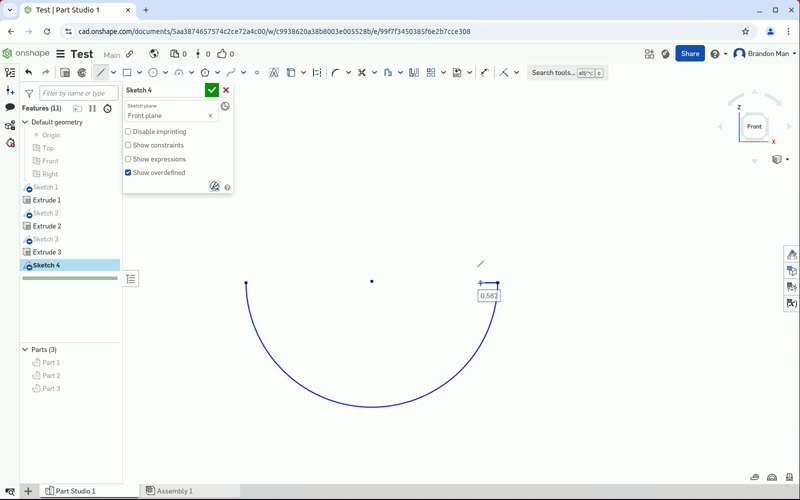
scroll(-6)
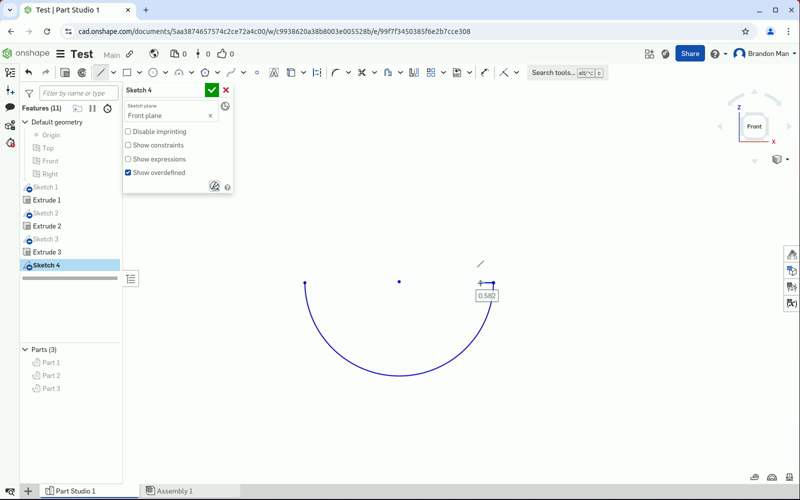
scroll(-6)
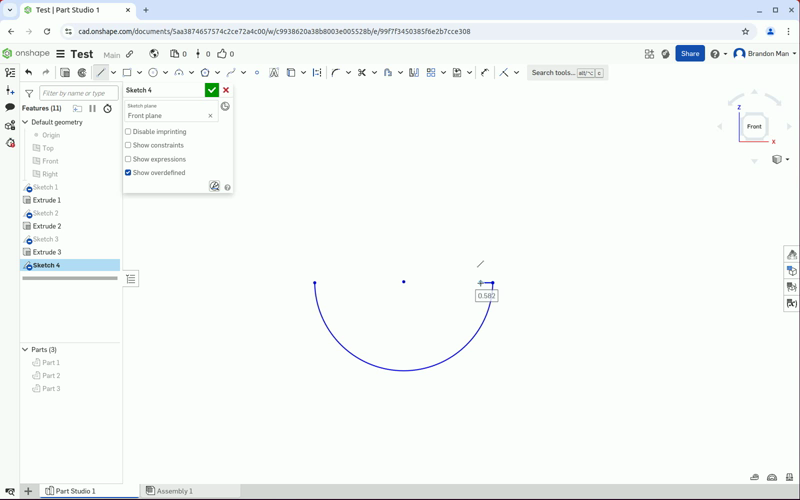
scroll(-6)
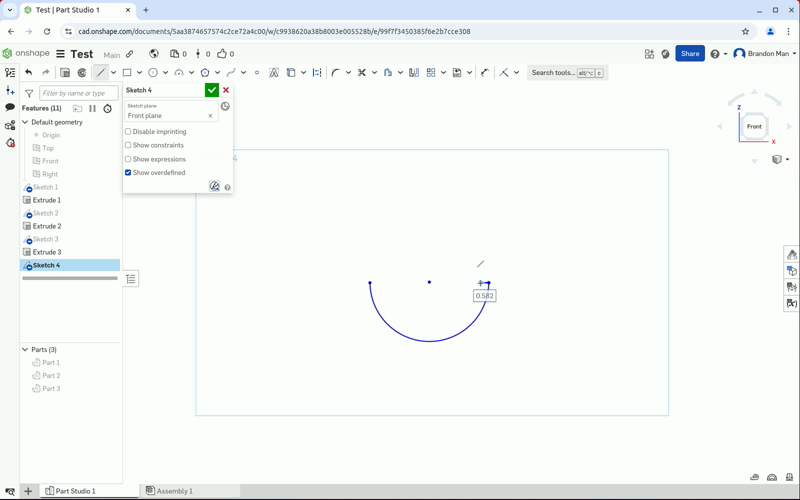
scroll(-6)
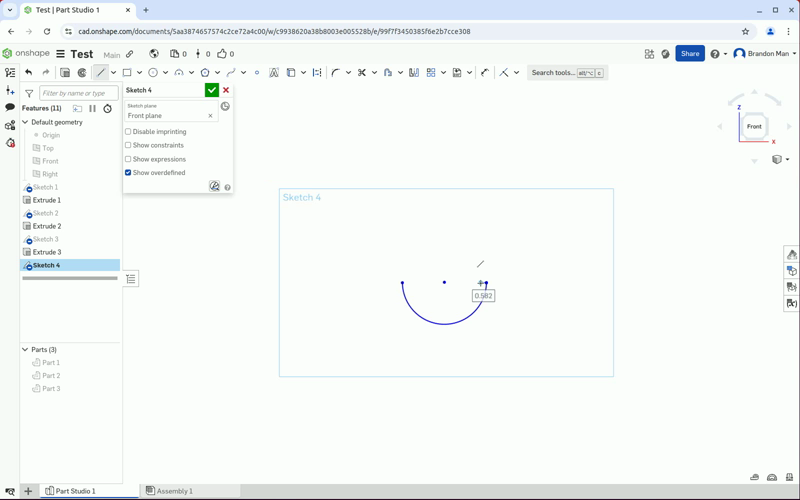
scroll(-6)
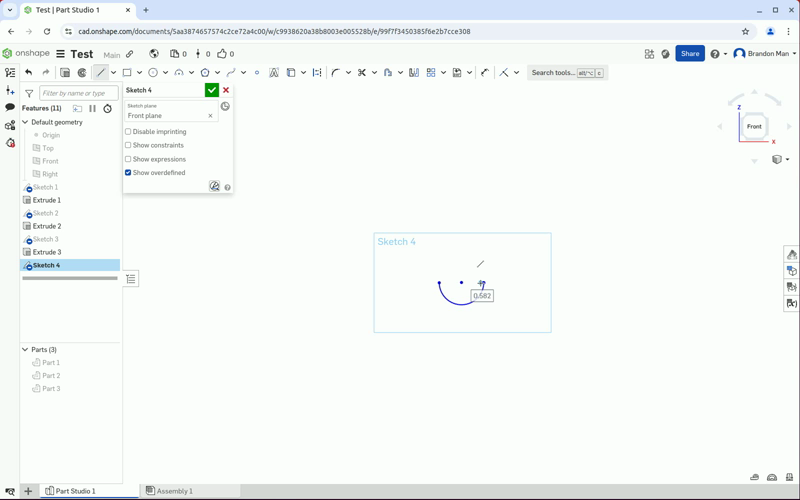
key_up(shift)
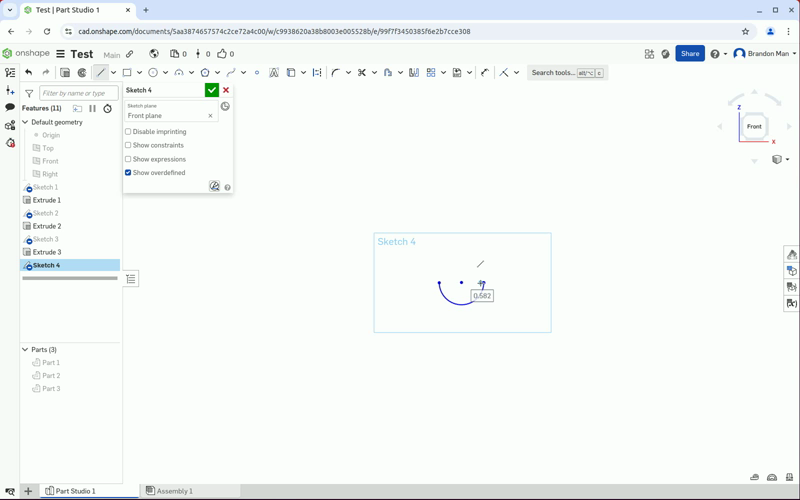
key(esc)
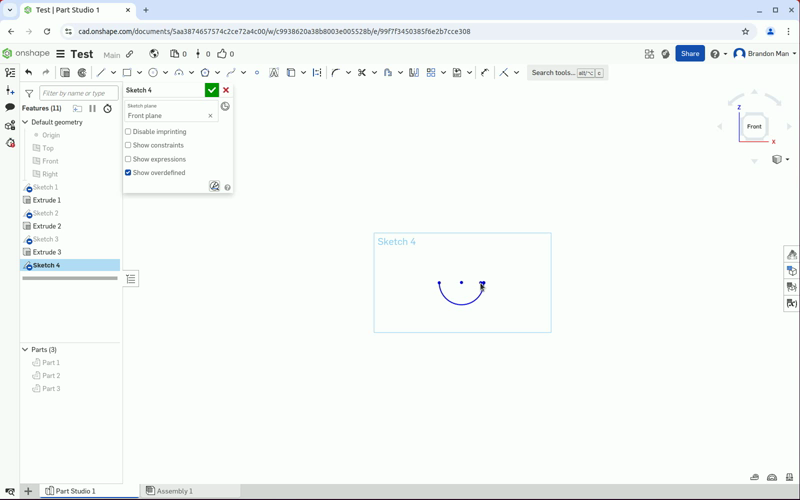
key(a)
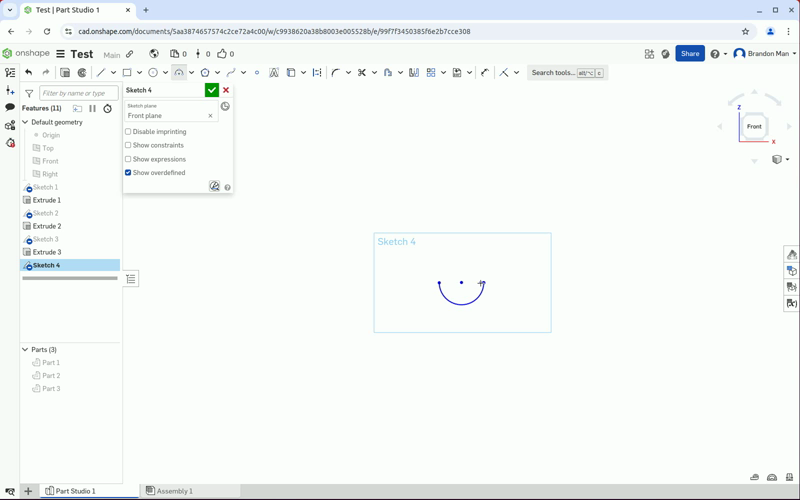
mouse_move(480, 282)
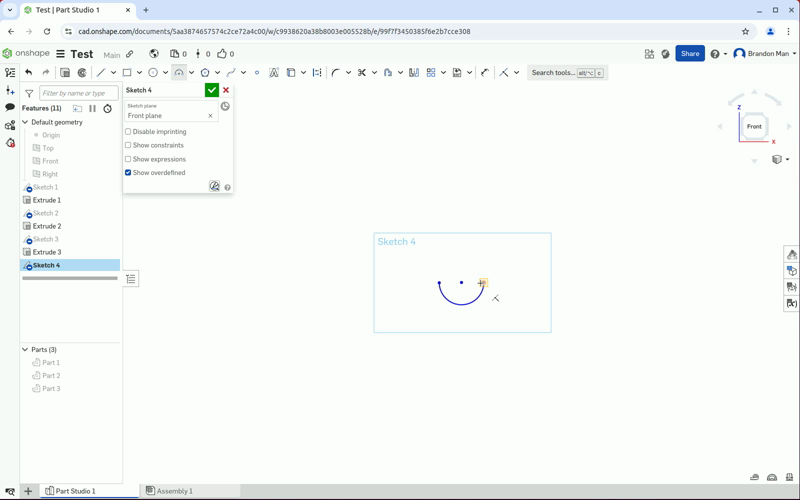
scroll(6)
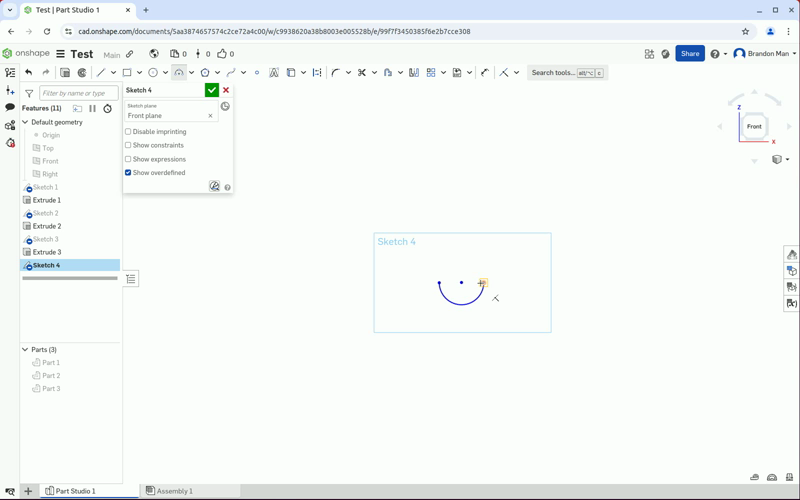
scroll(6)
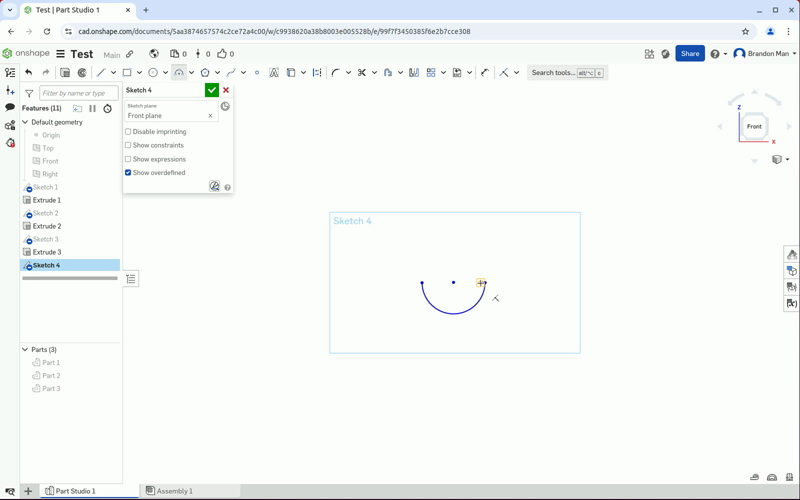
scroll(6)
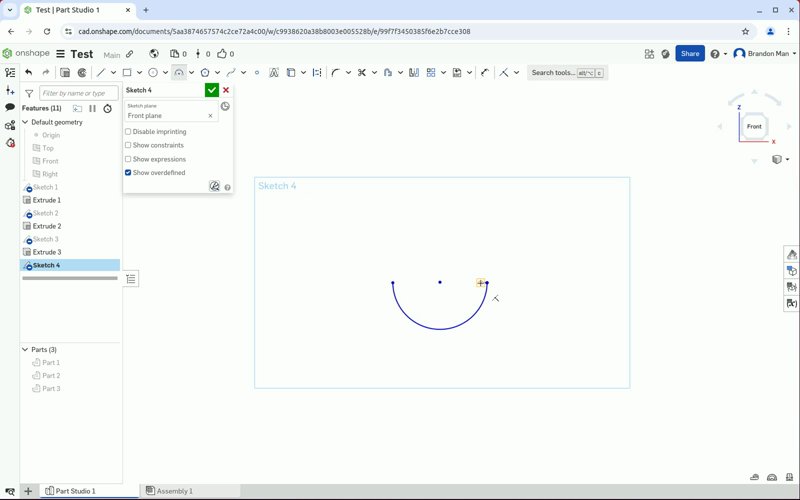
scroll(6)
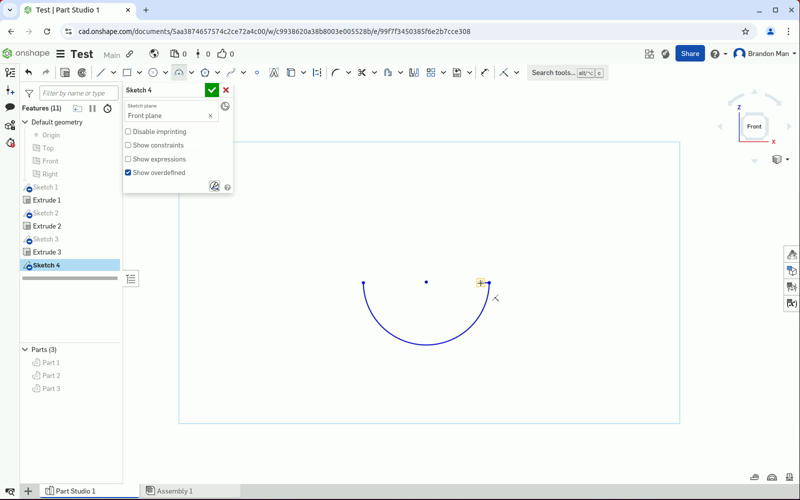
scroll(6)
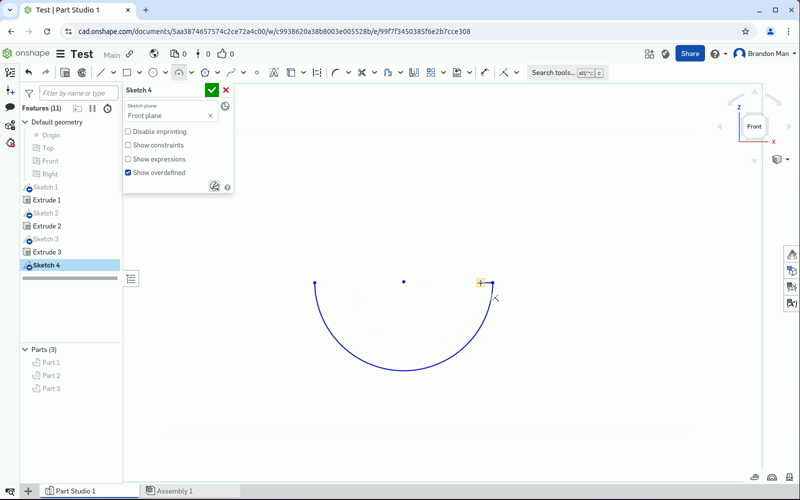
scroll(6)
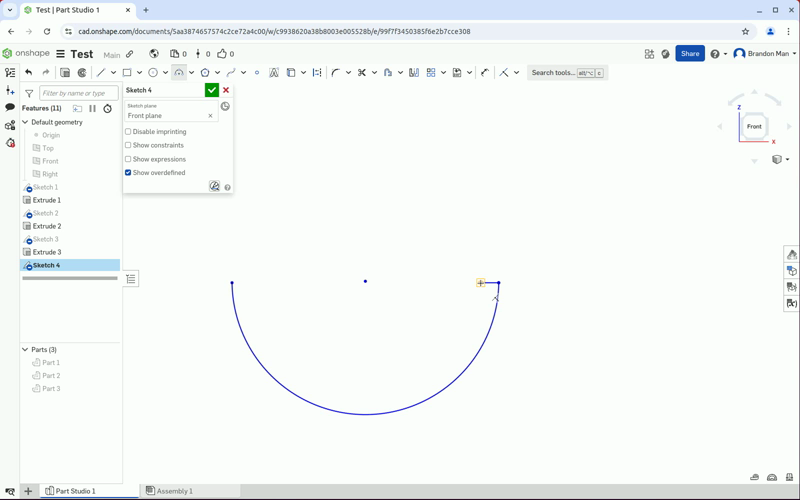
scroll(6)
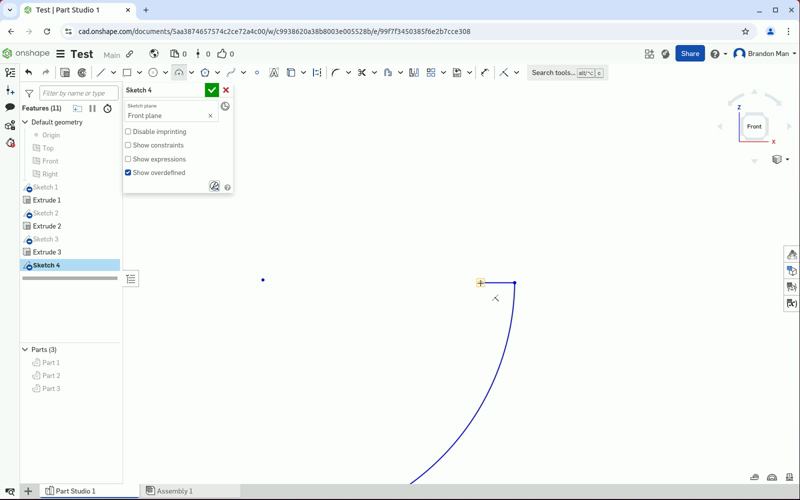
click(480, 282)
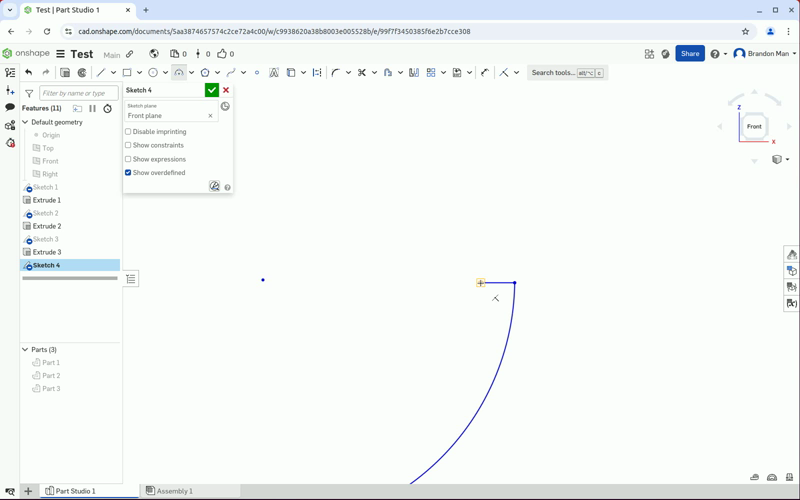
scroll(-6)
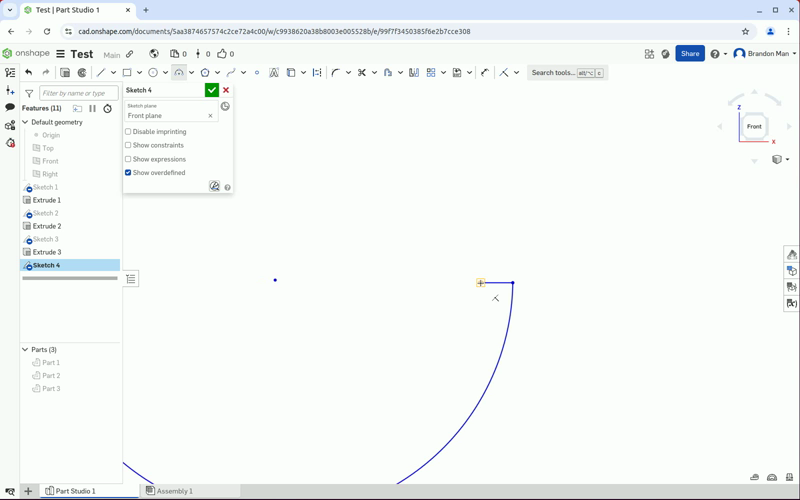
scroll(-6)
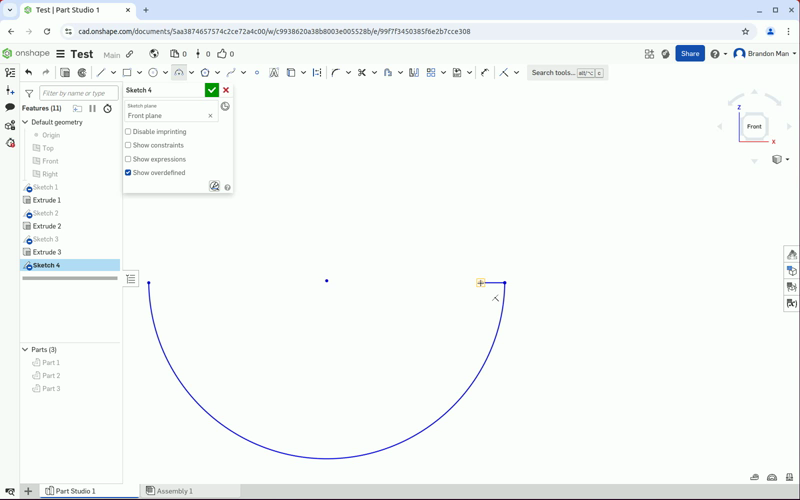
scroll(-6)
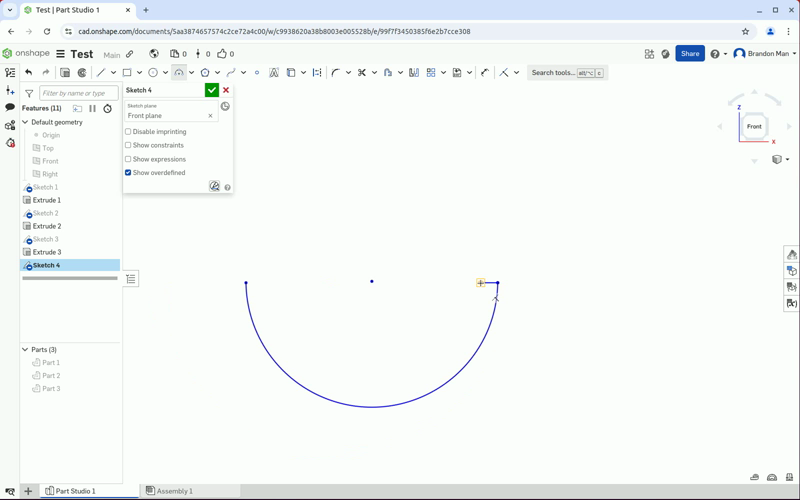
scroll(-6)
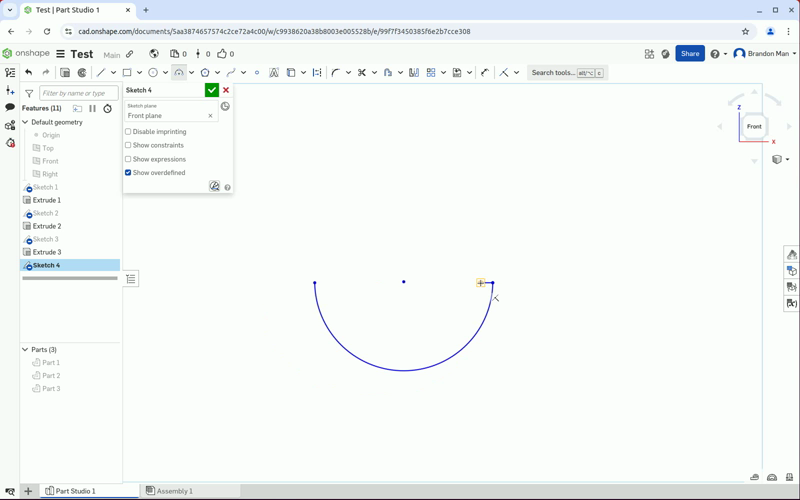
scroll(-6)
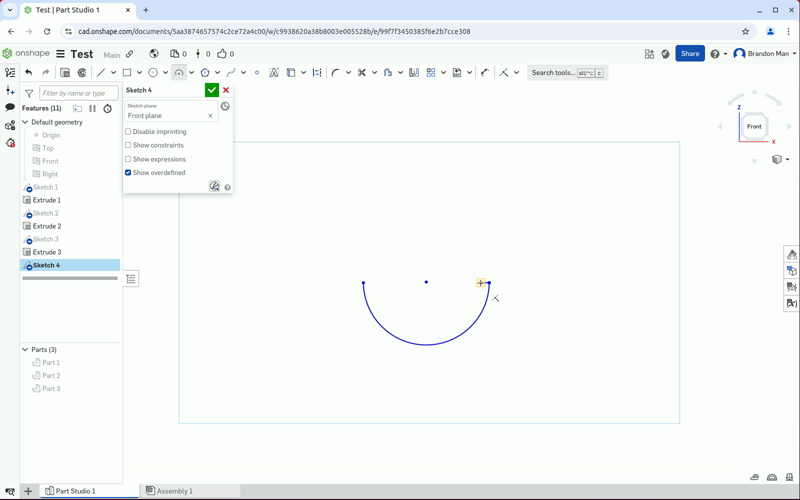
scroll(-6)
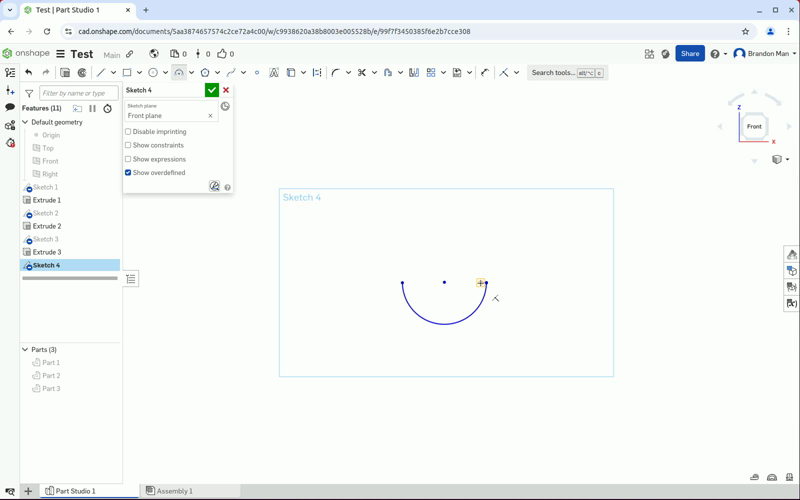
scroll(-6)
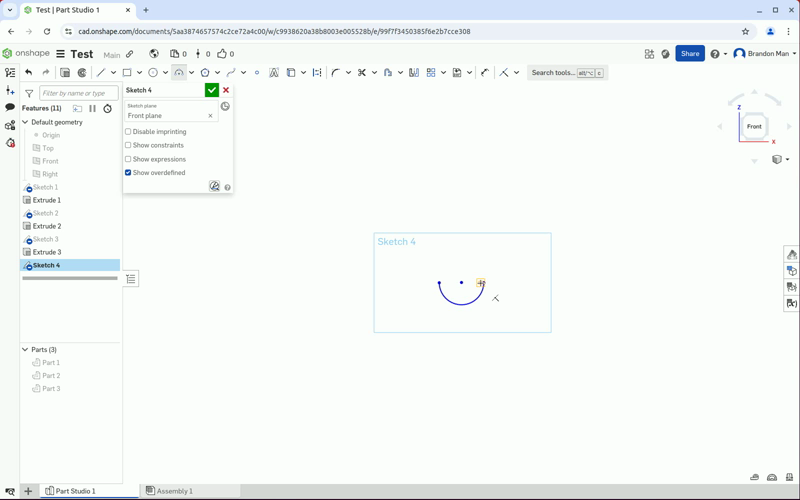
key_down(shift)
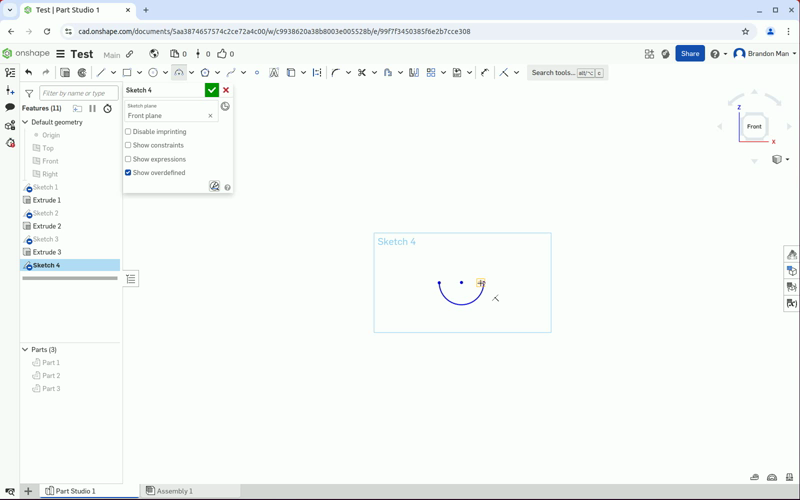
mouse_move(442, 282)
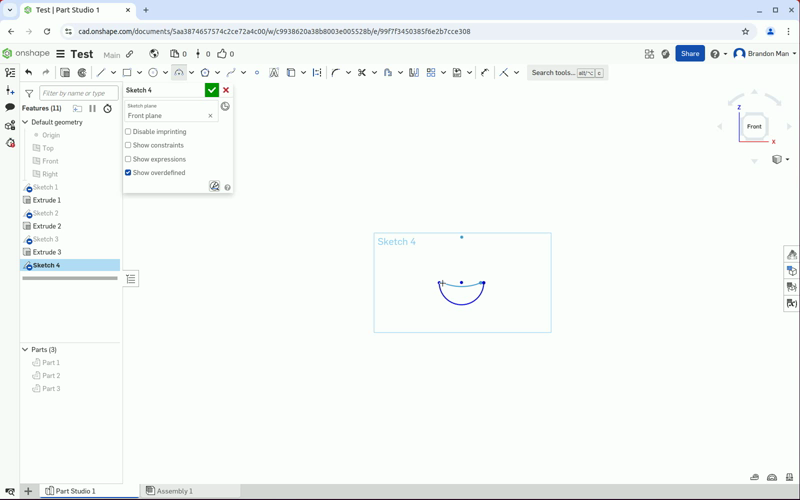
scroll(6)
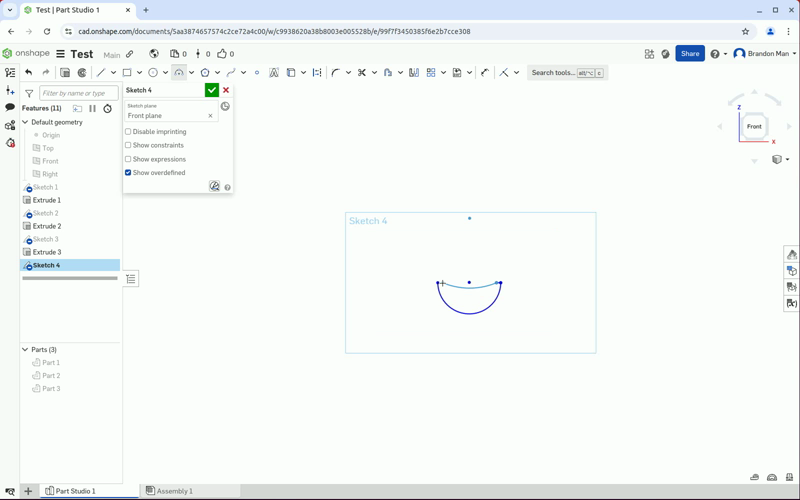
scroll(6)
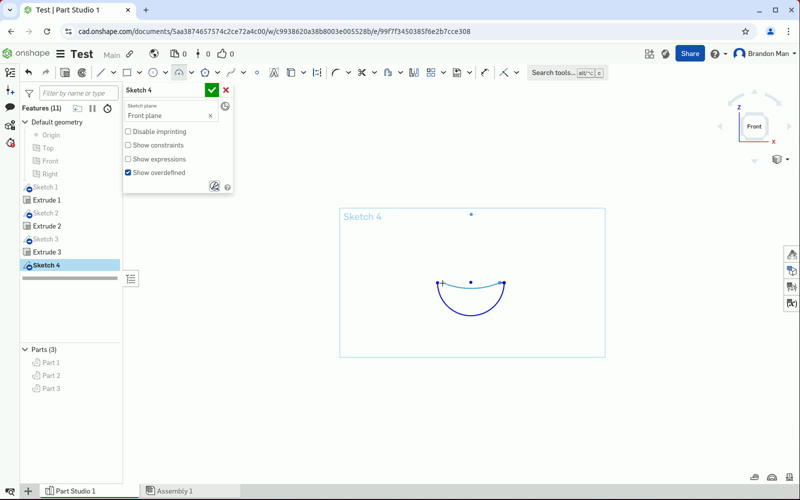
scroll(6)
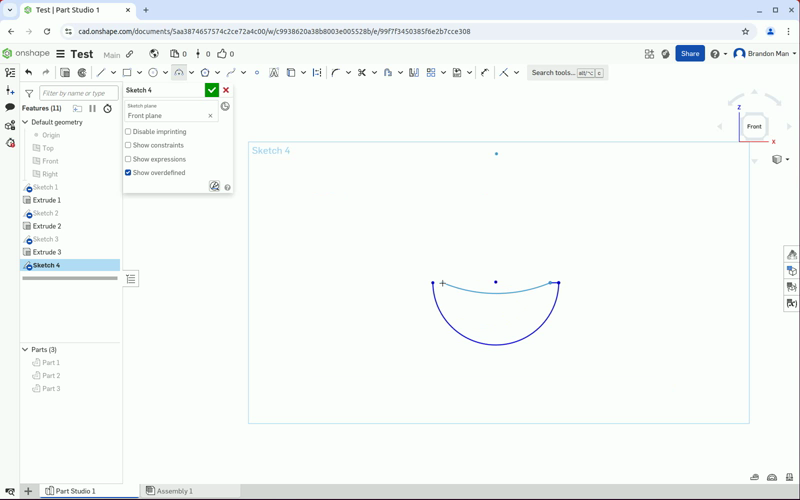
scroll(6)
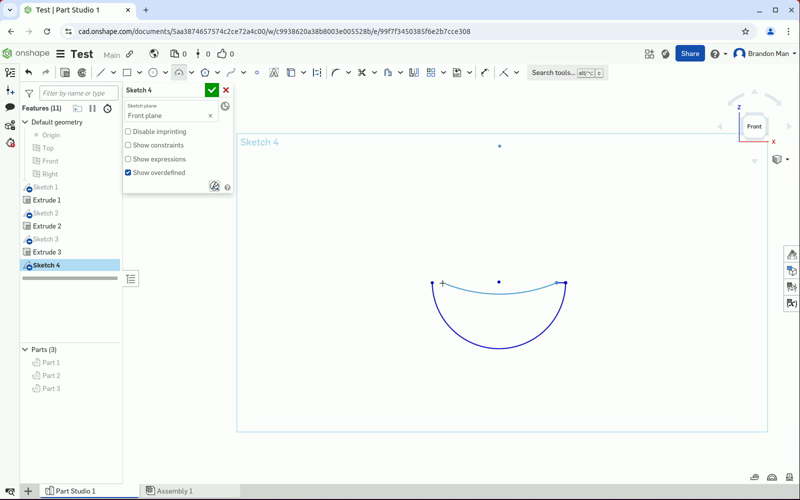
scroll(6)
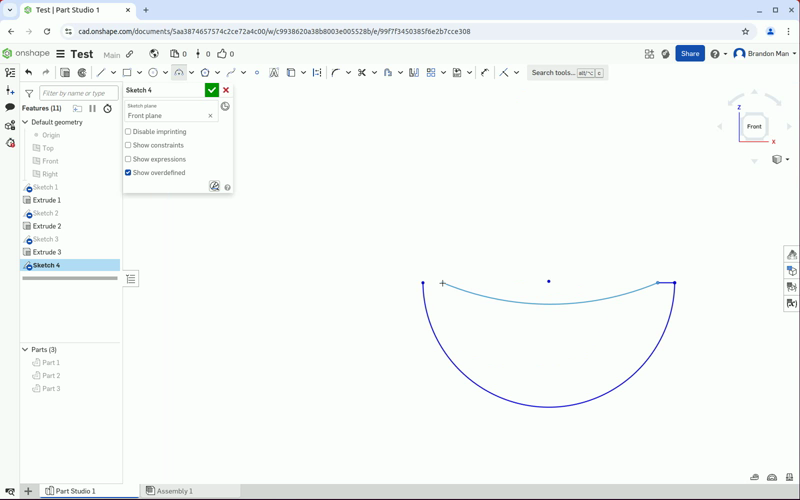
scroll(6)
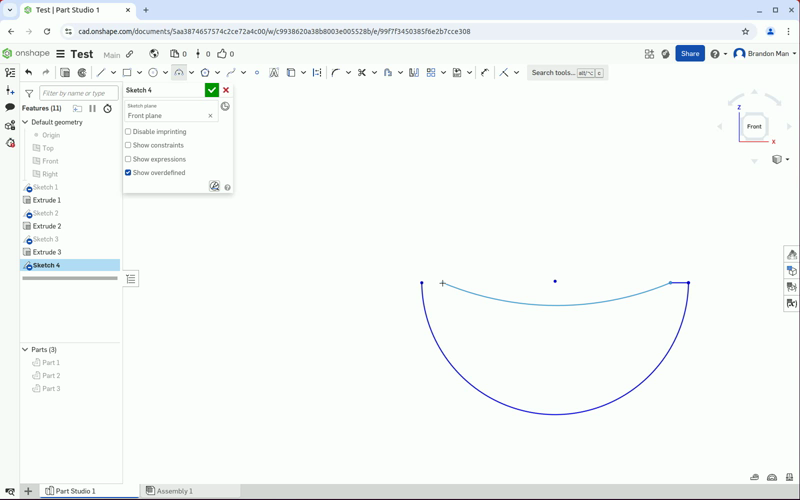
scroll(6)
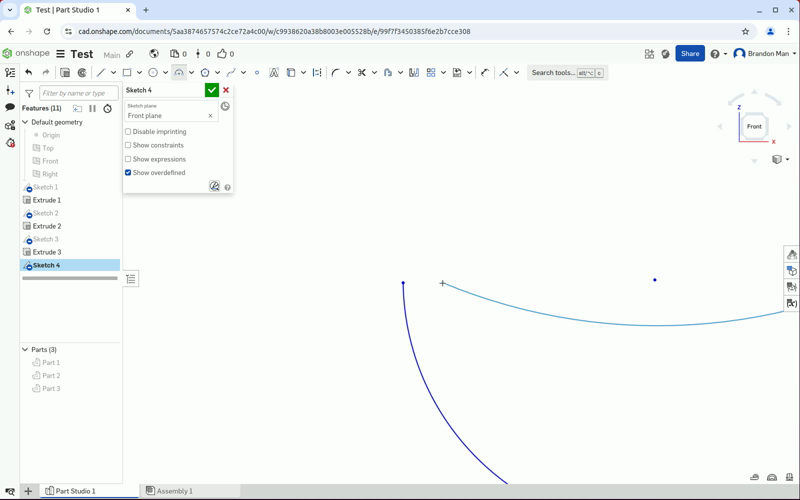
click(442, 282)
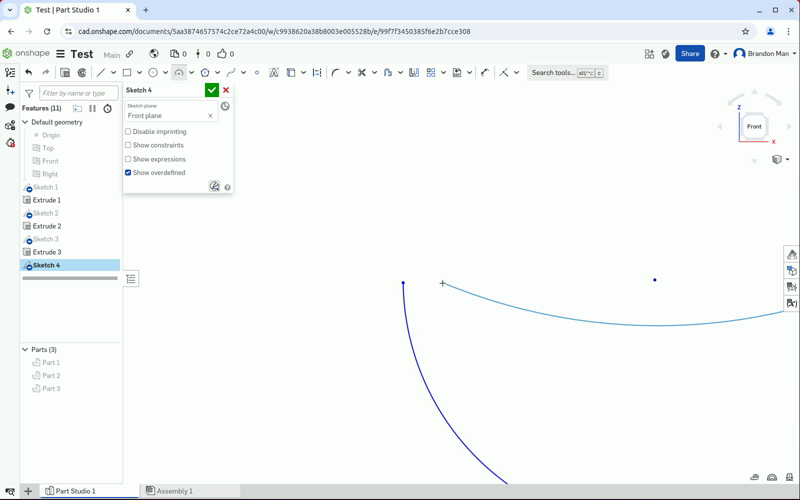
scroll(-6)
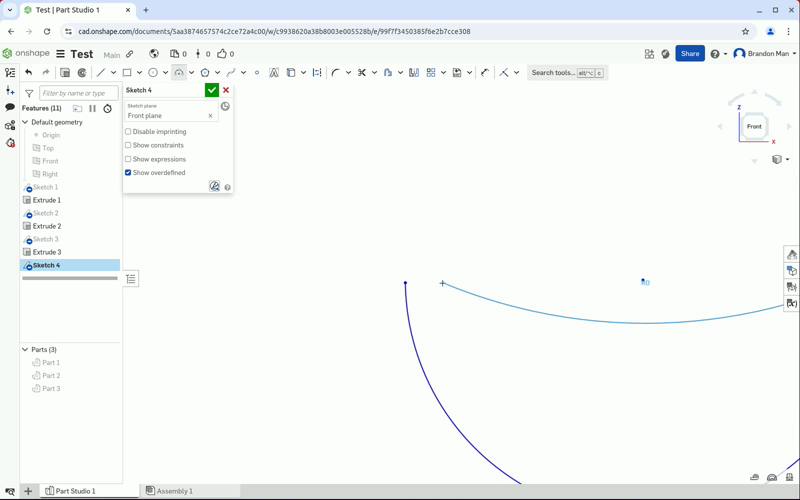
scroll(-6)
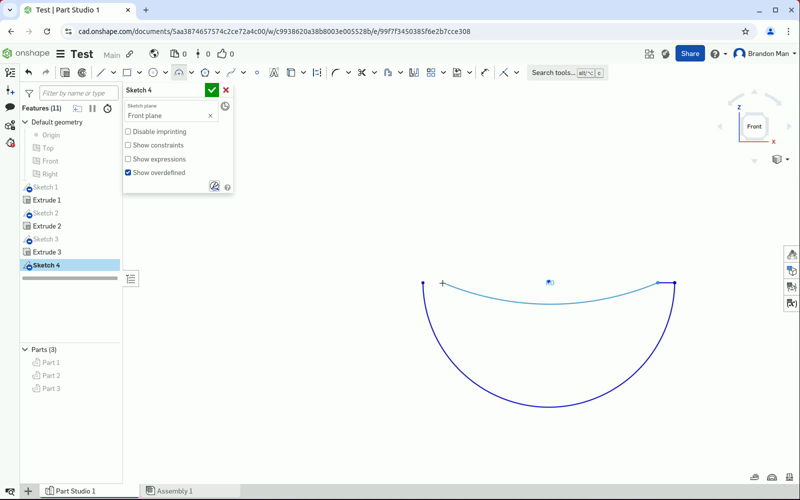
scroll(-6)
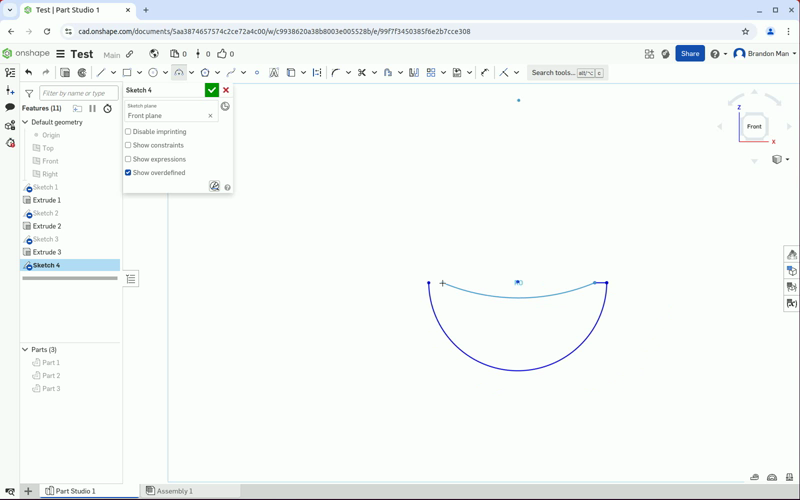
scroll(-6)
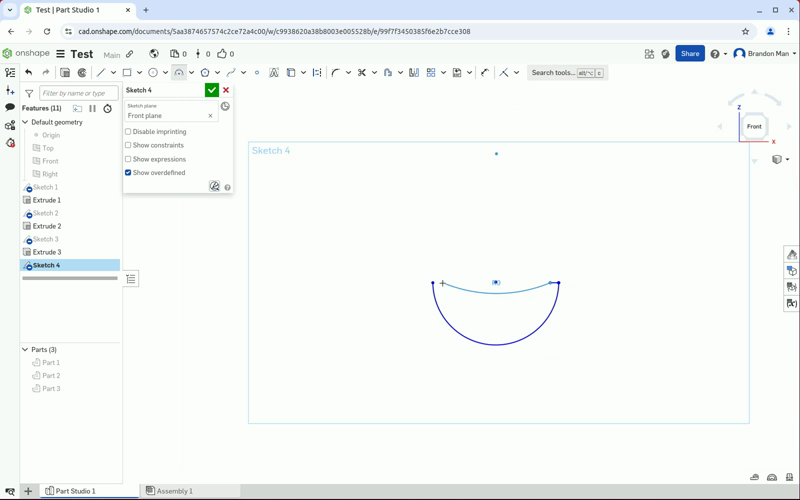
scroll(-6)
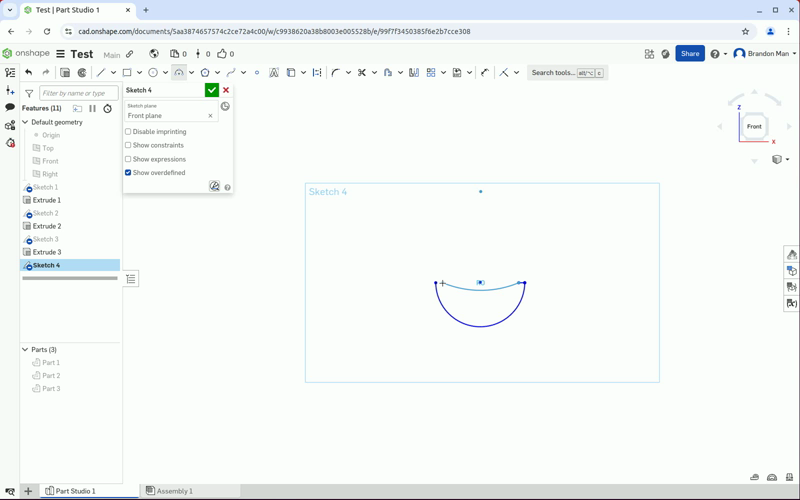
scroll(-6)
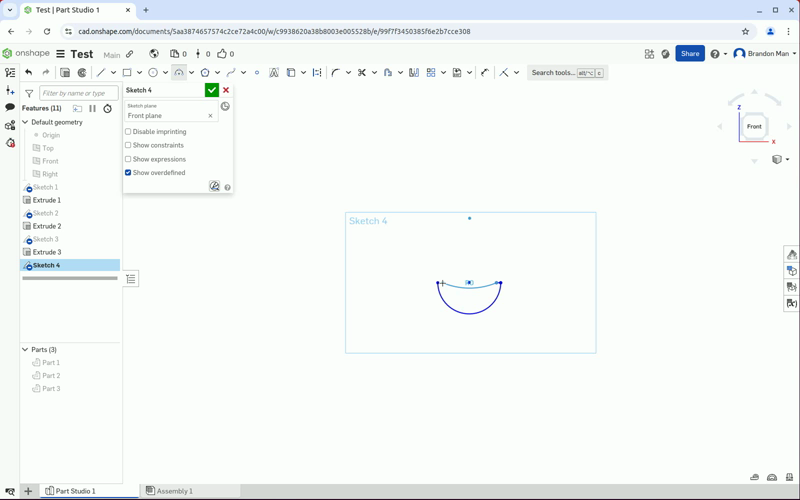
scroll(-6)
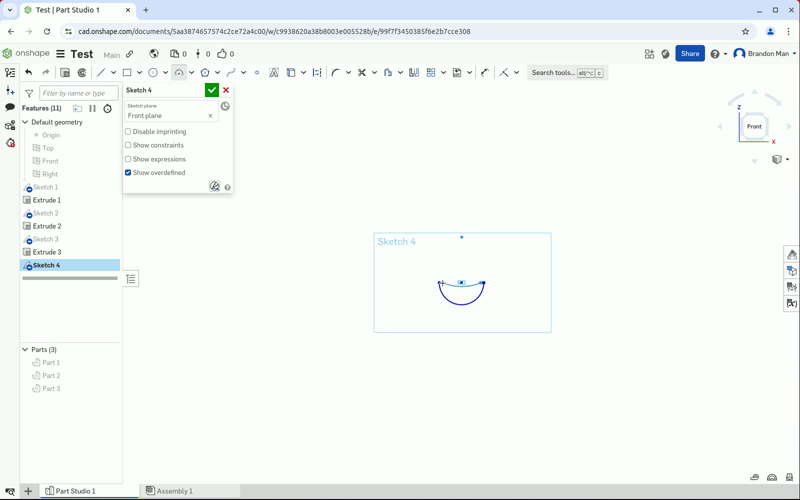
mouse_move(461, 301)
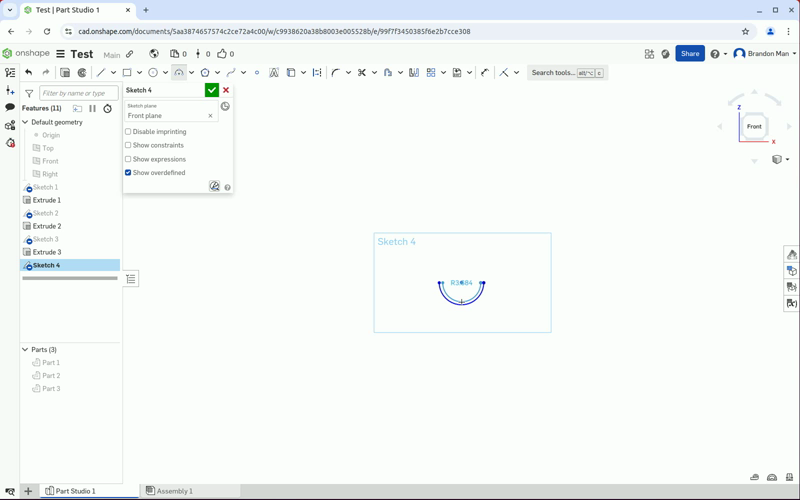
scroll(6)
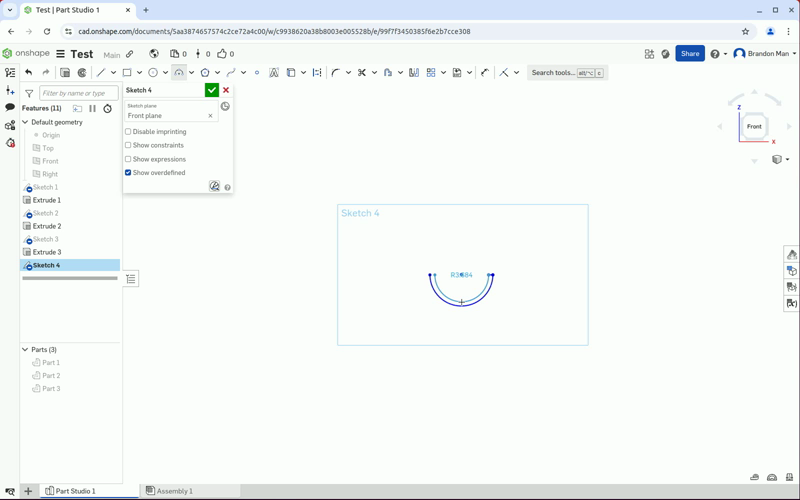
scroll(6)
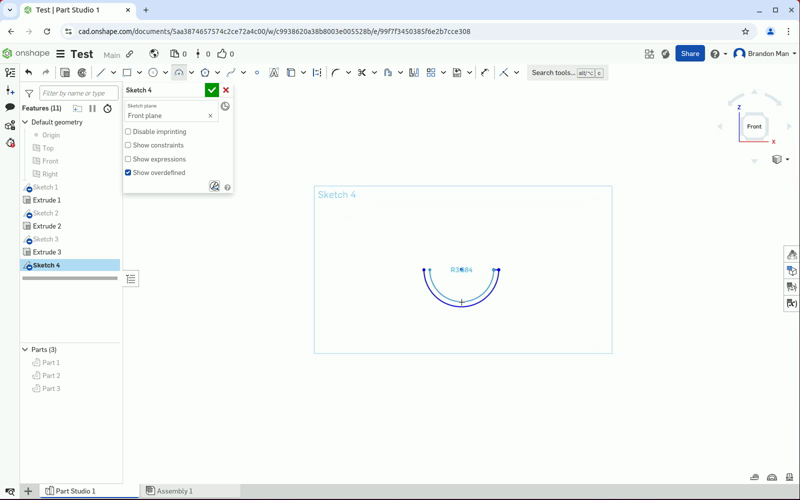
scroll(6)
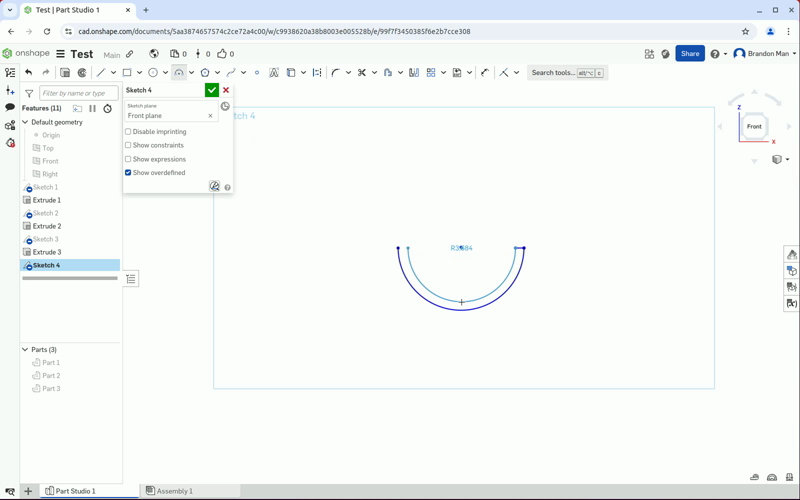
scroll(6)
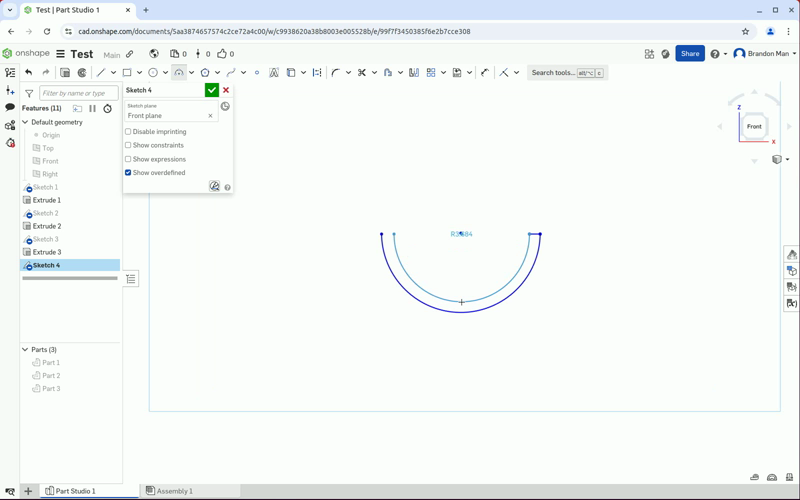
scroll(6)
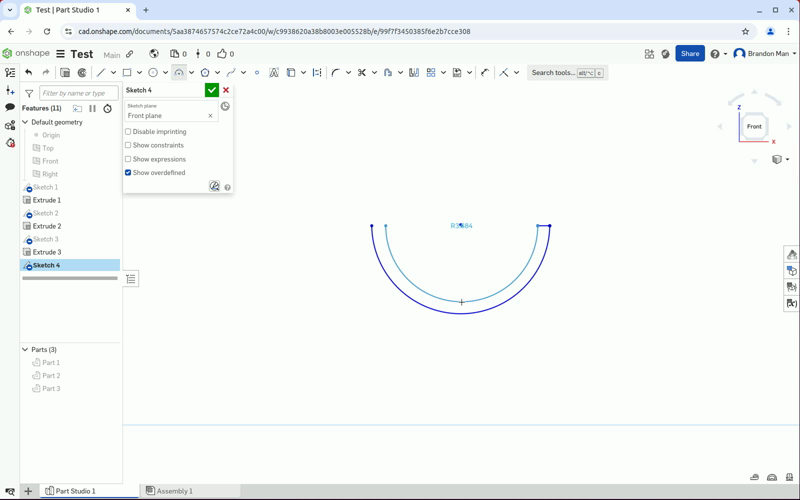
scroll(6)
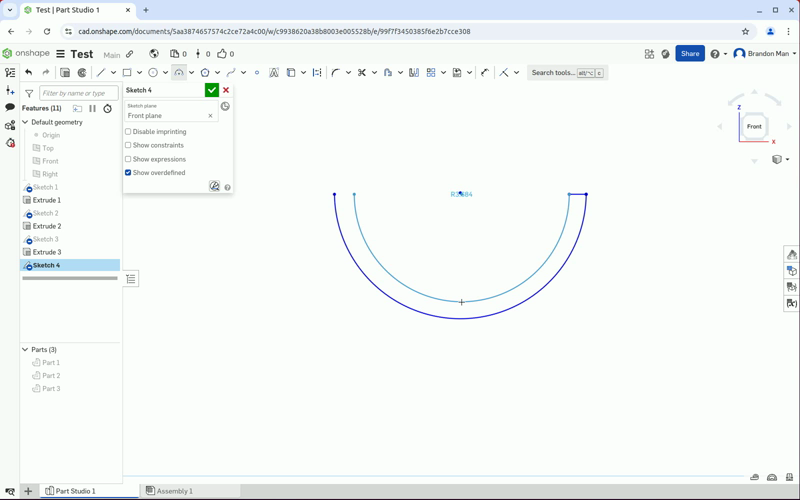
scroll(6)
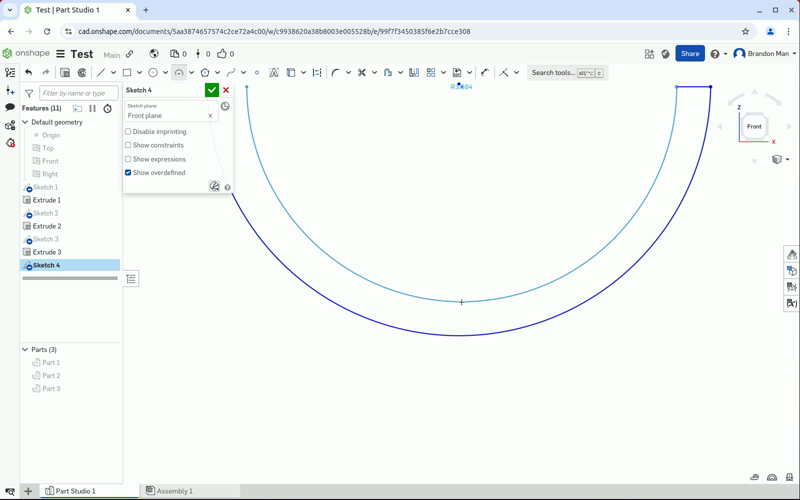
click(461, 301)
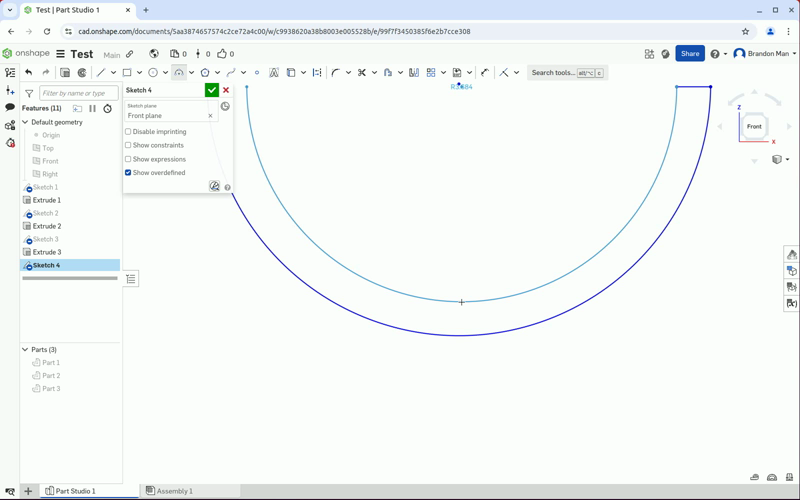
scroll(-6)
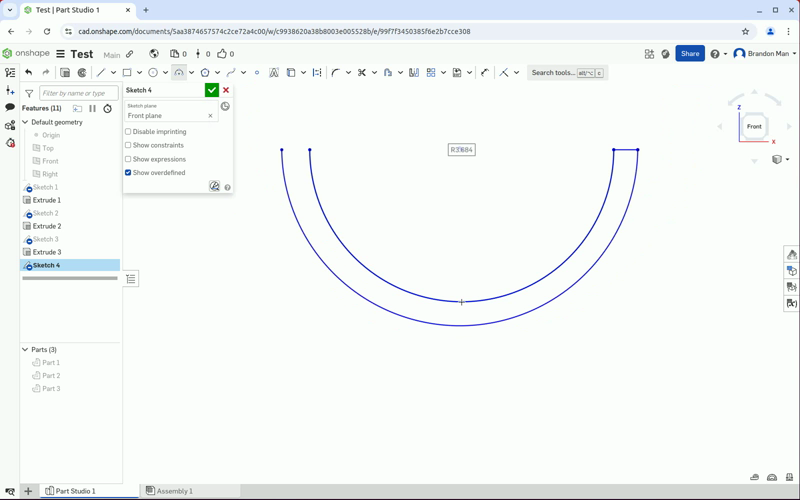
scroll(-6)
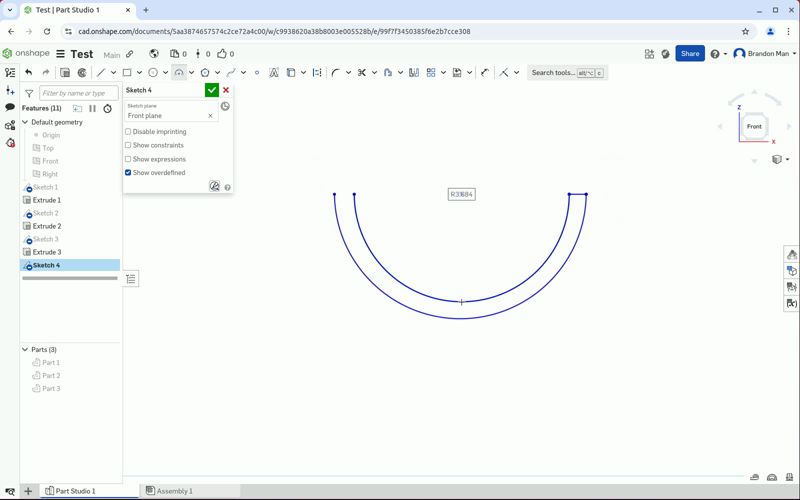
scroll(-6)
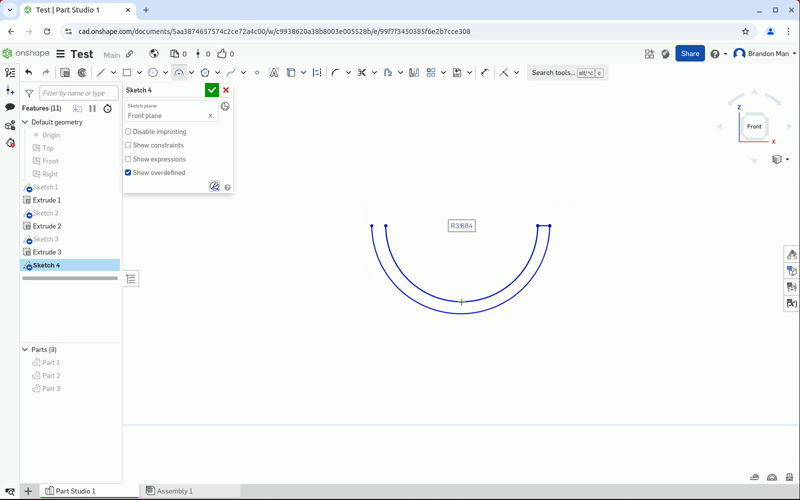
scroll(-6)
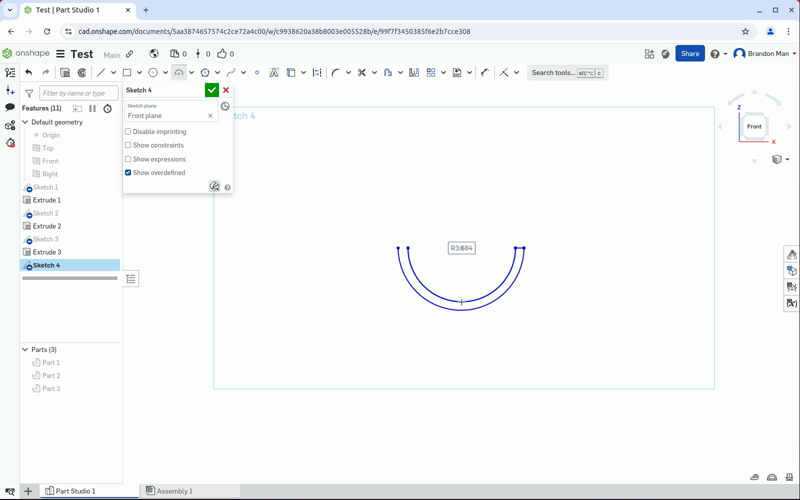
scroll(-6)
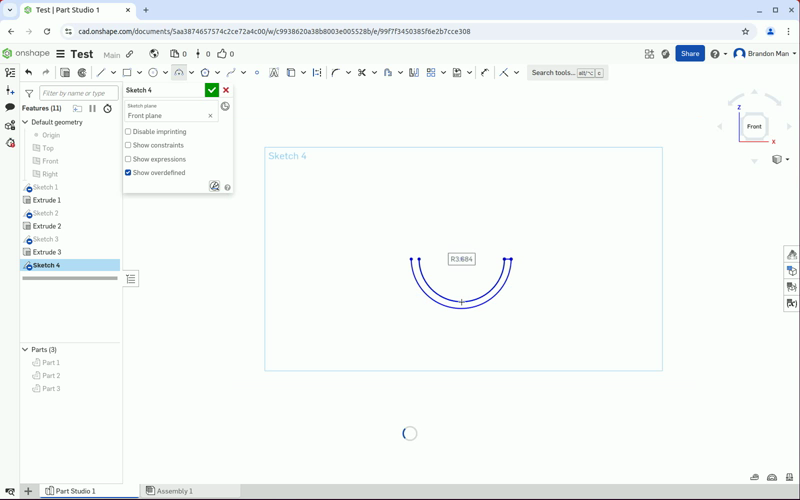
scroll(-6)
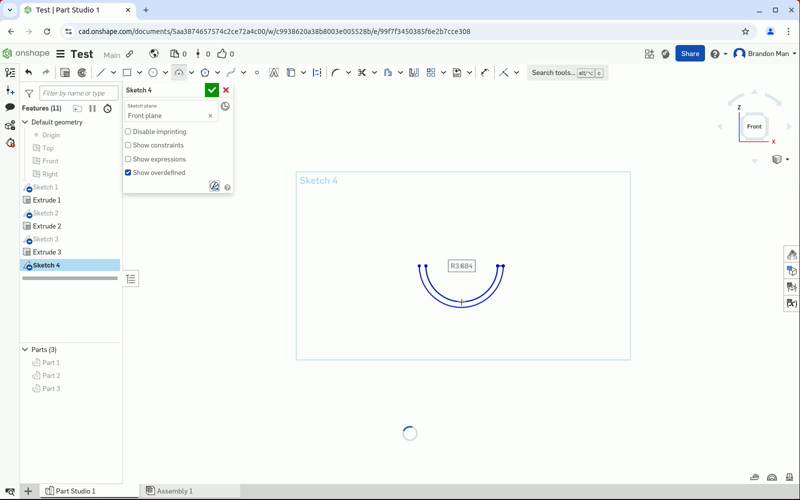
scroll(-6)
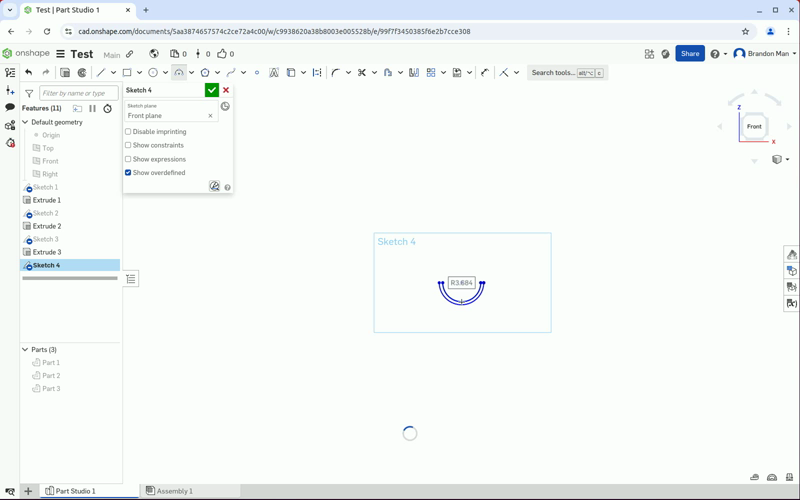
key_up(shift)
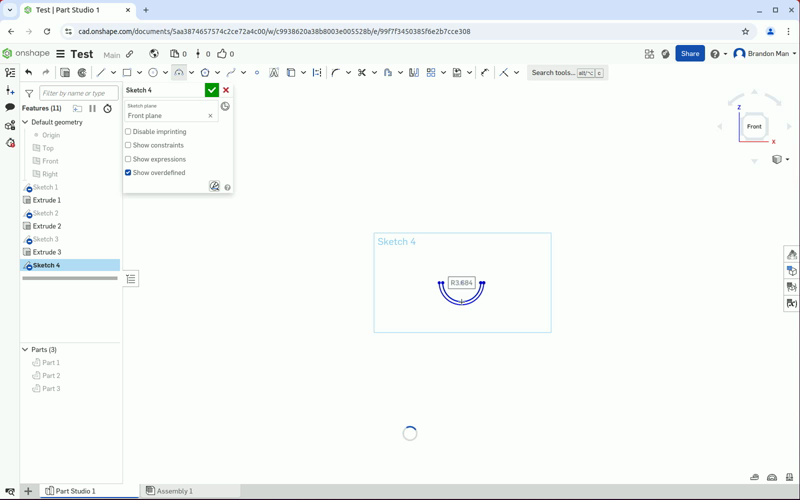
key(esc)
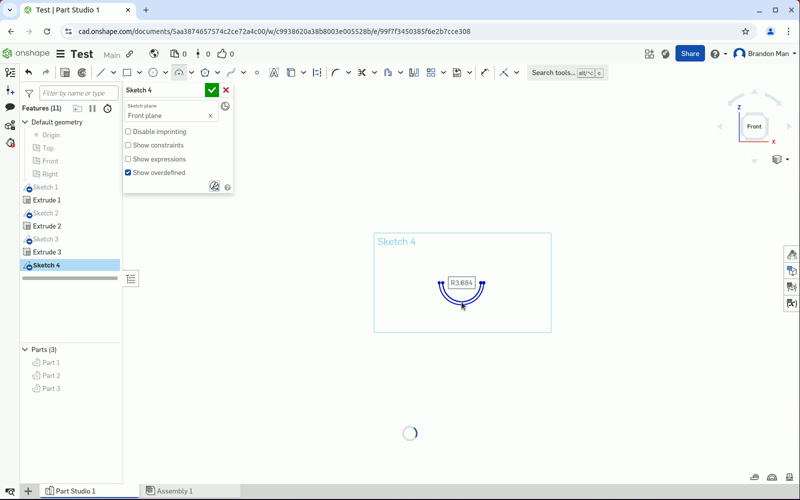
key(l)
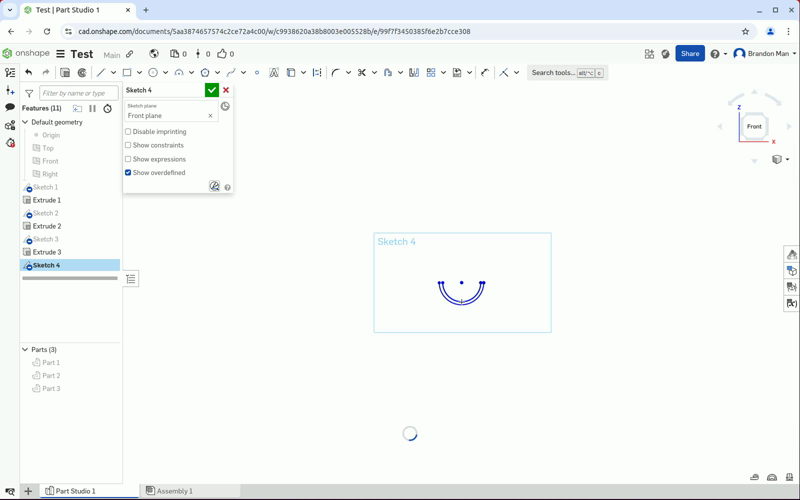
mouse_move(442, 282)
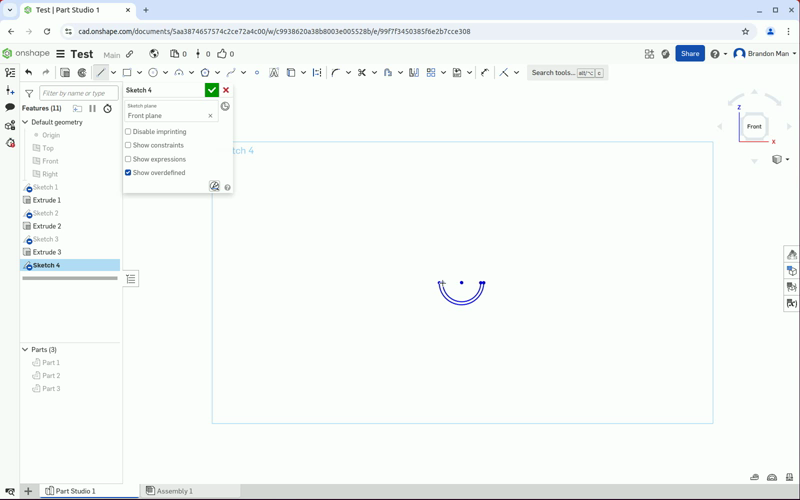
scroll(6)
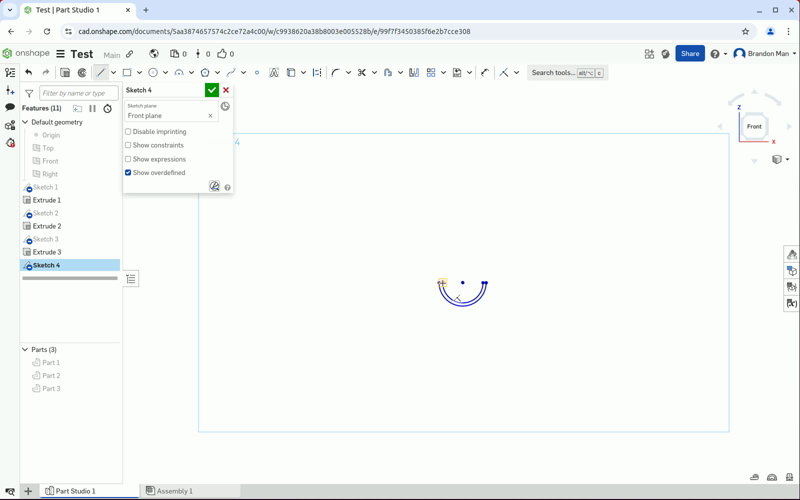
scroll(6)
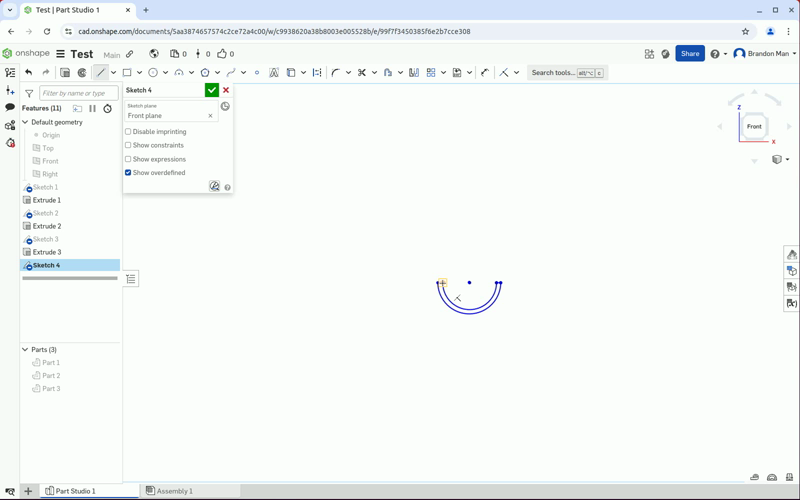
scroll(6)
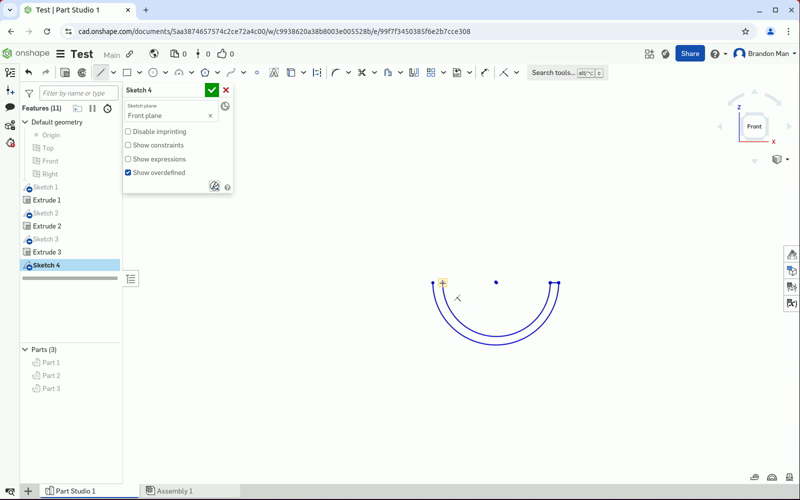
scroll(6)
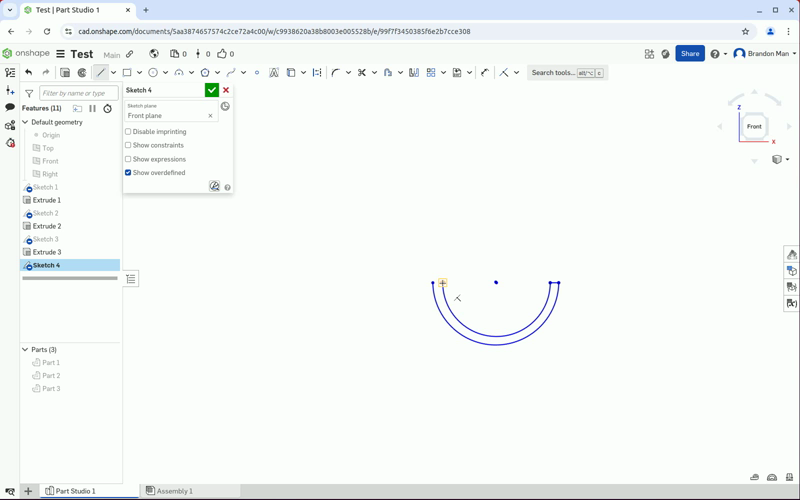
scroll(6)
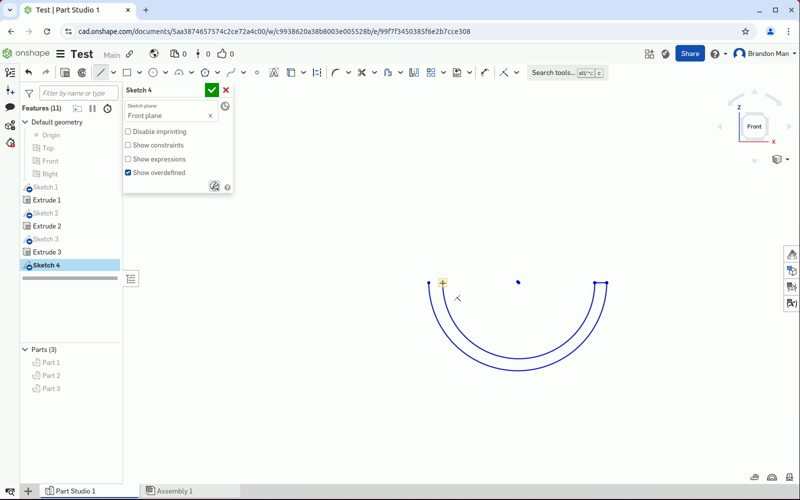
scroll(6)
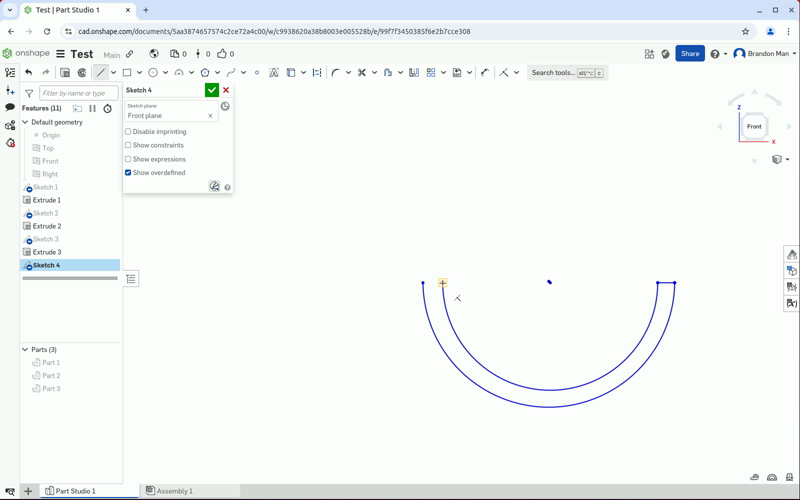
scroll(6)
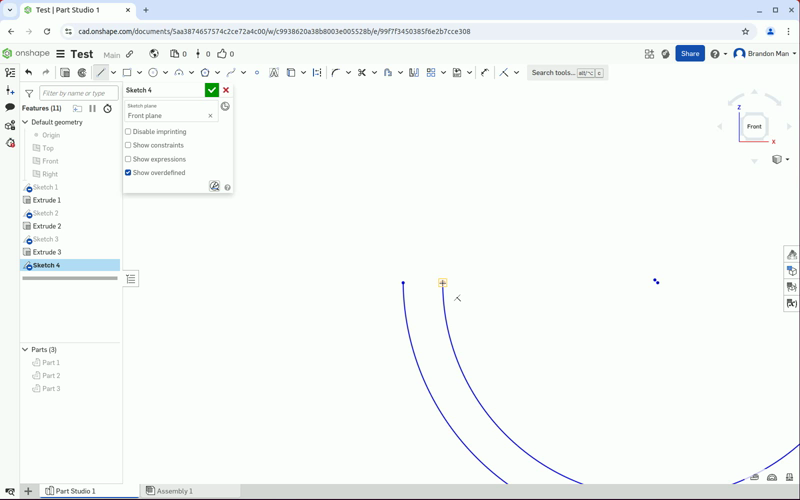
click(442, 282)
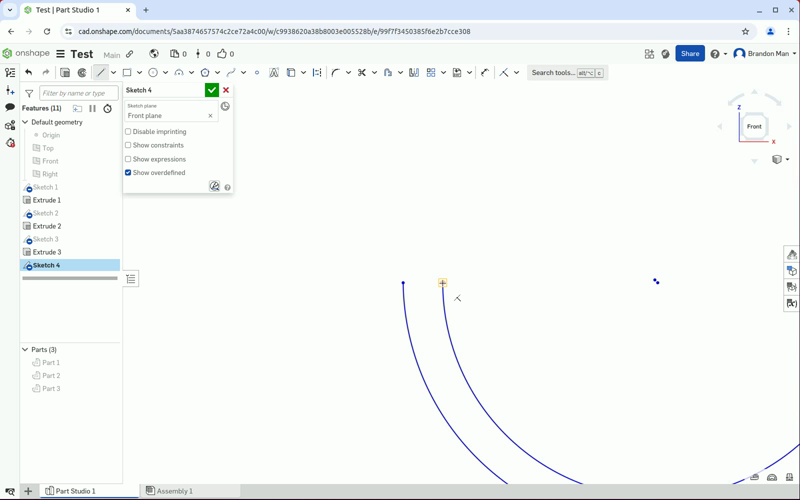
scroll(-6)
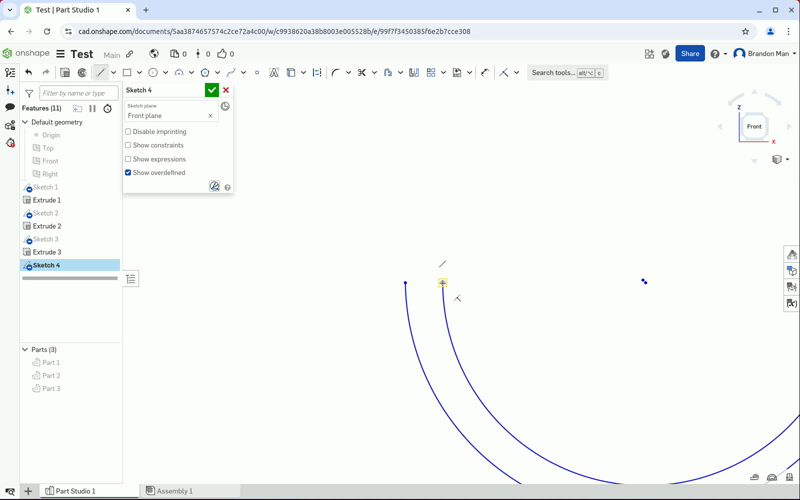
scroll(-6)
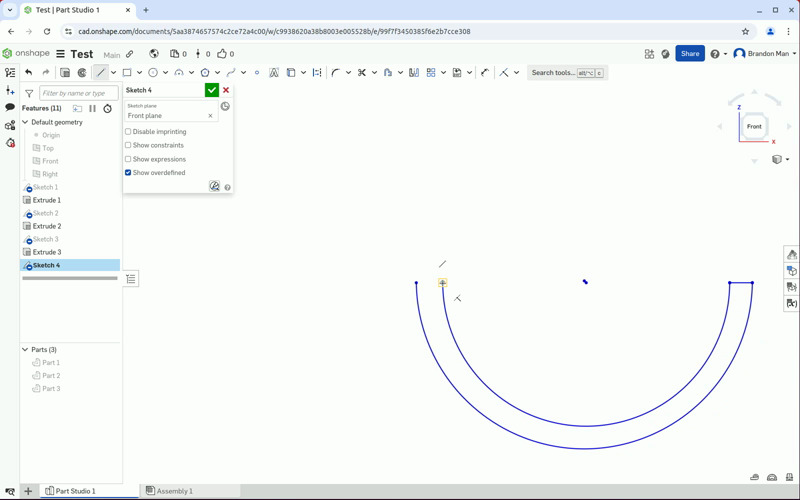
scroll(-6)
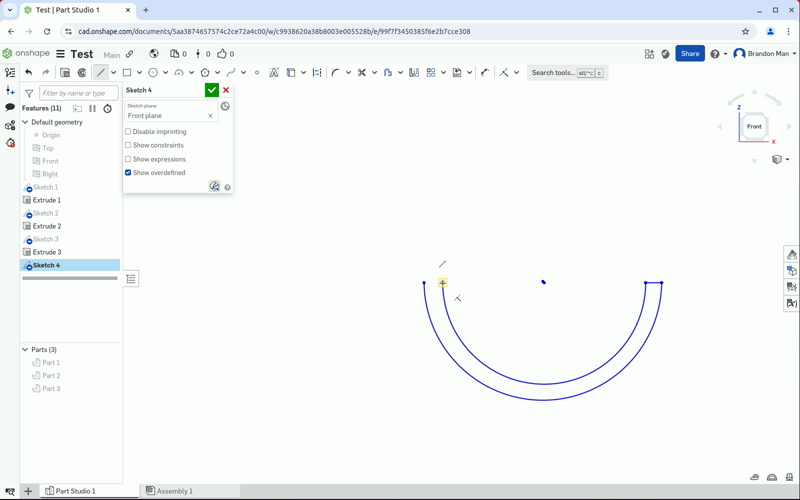
scroll(-6)
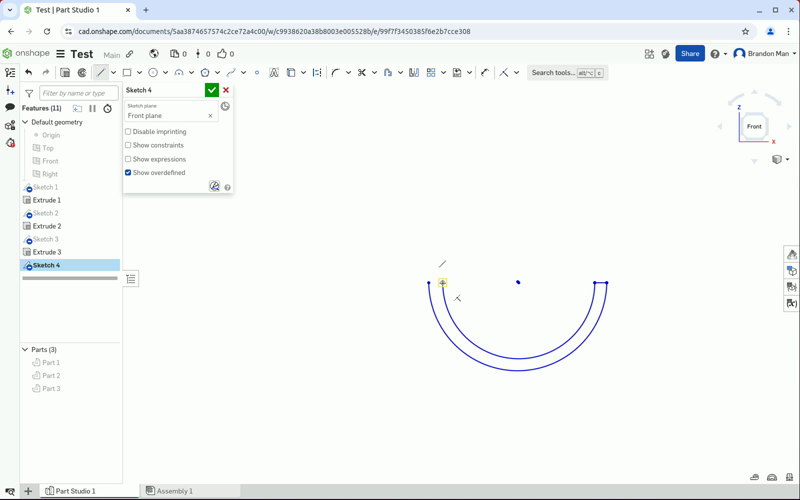
scroll(-6)
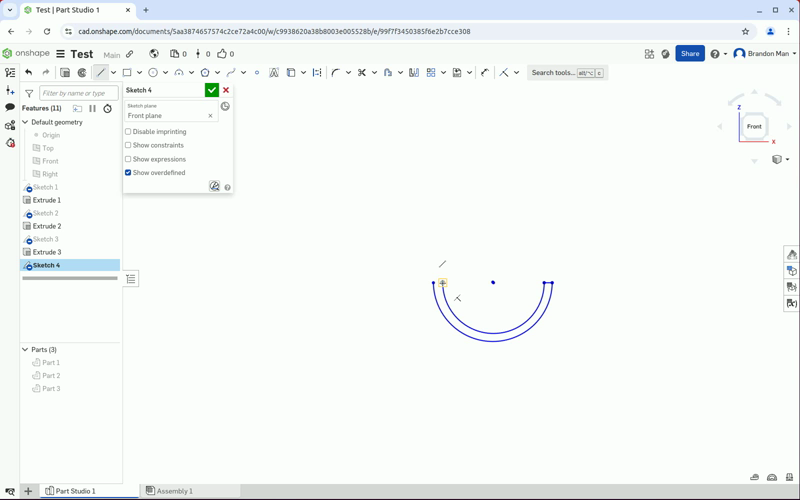
scroll(-6)
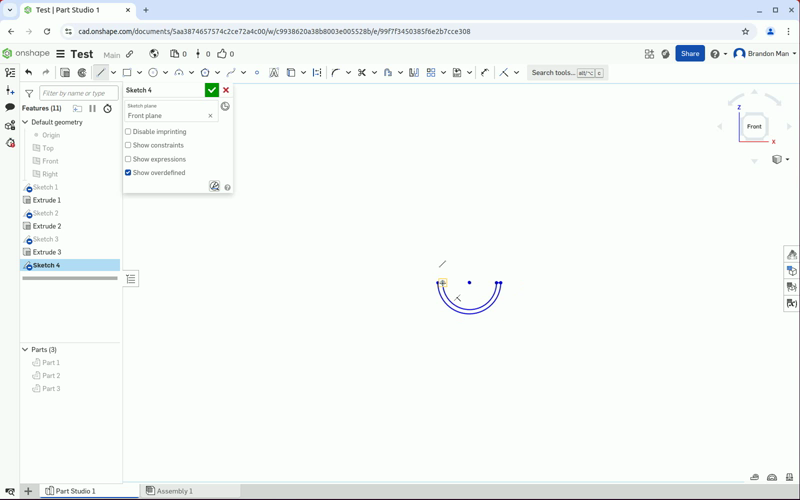
scroll(-6)
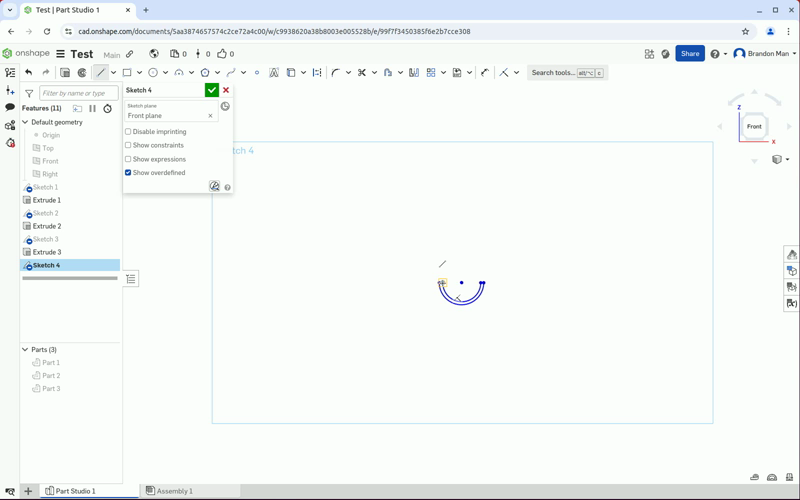
mouse_move(472, 282)
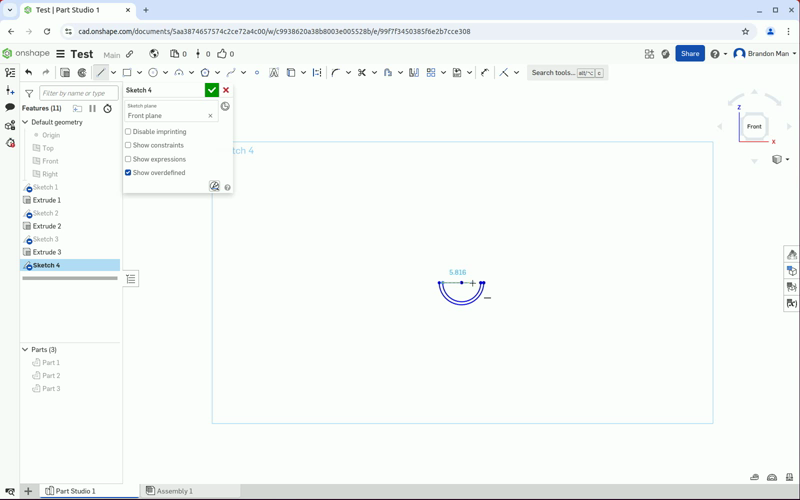
key_down(shift)
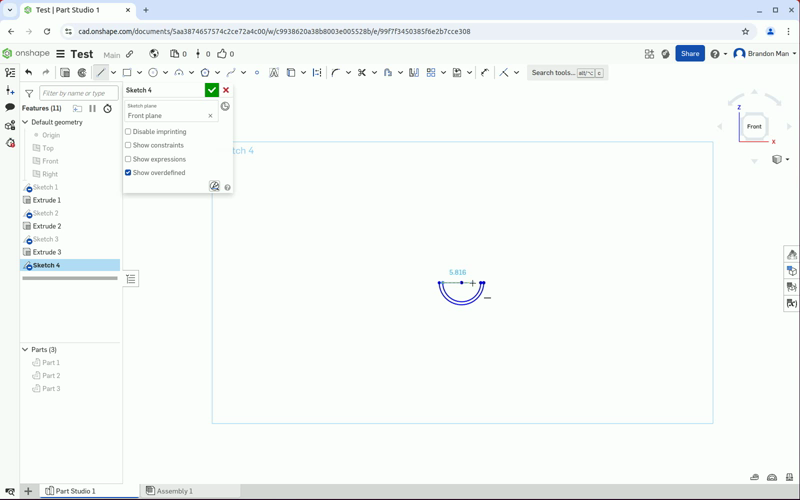
mouse_move(439, 282)
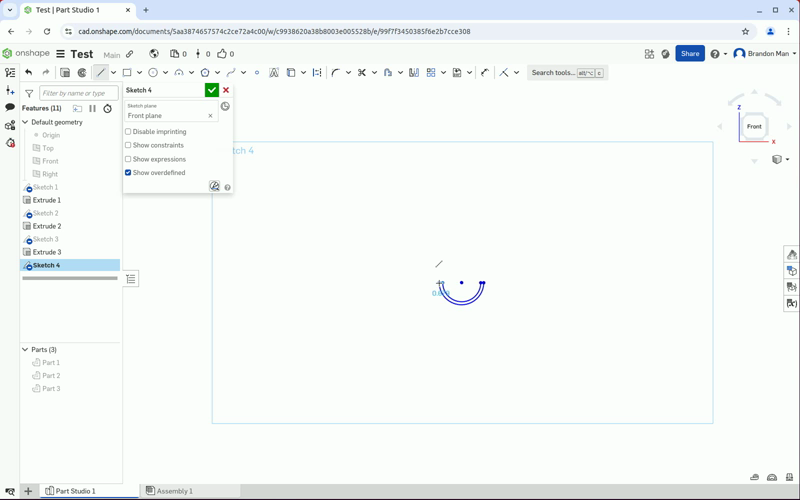
scroll(6)
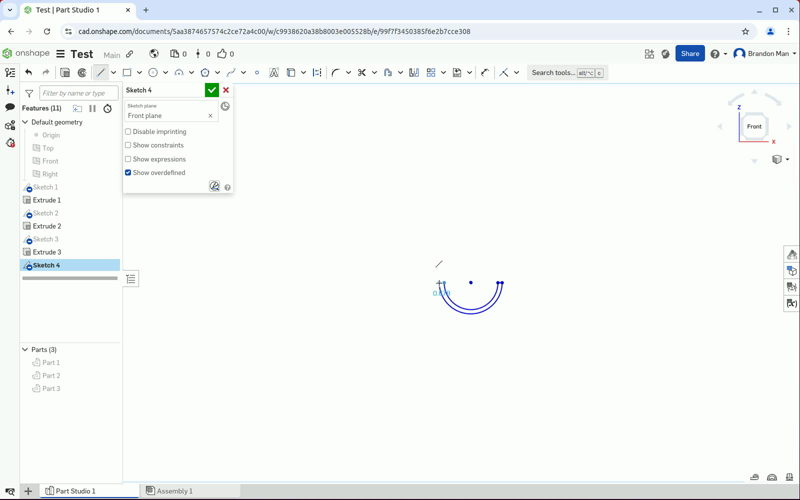
scroll(6)
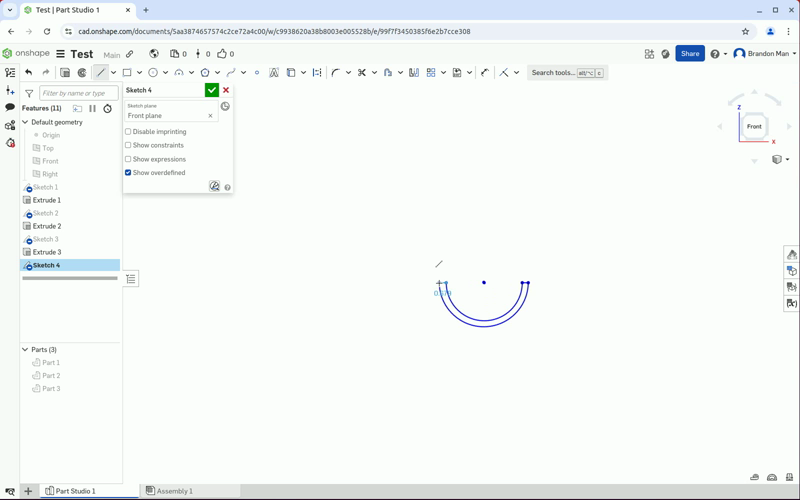
scroll(6)
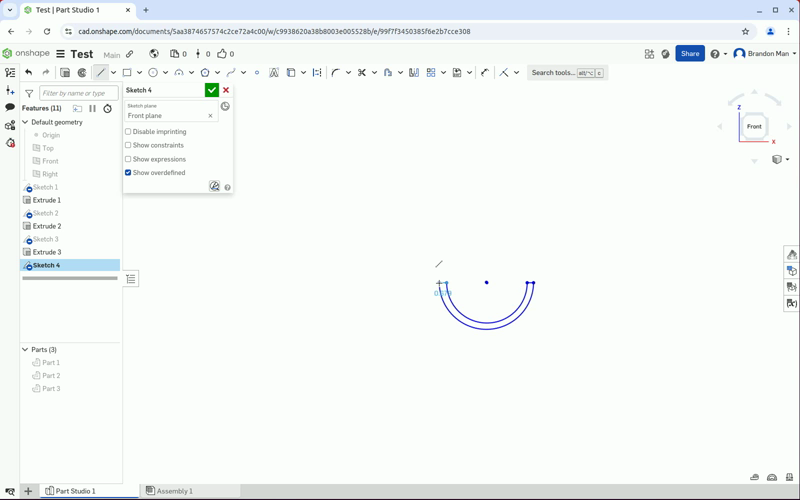
scroll(6)
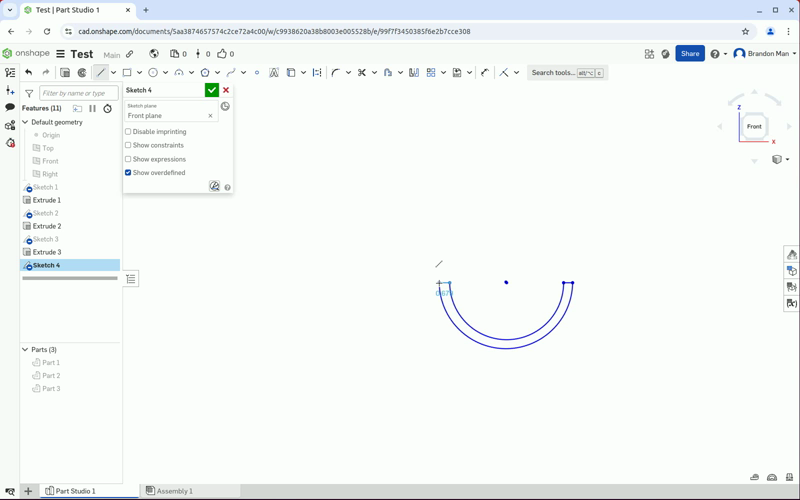
scroll(6)
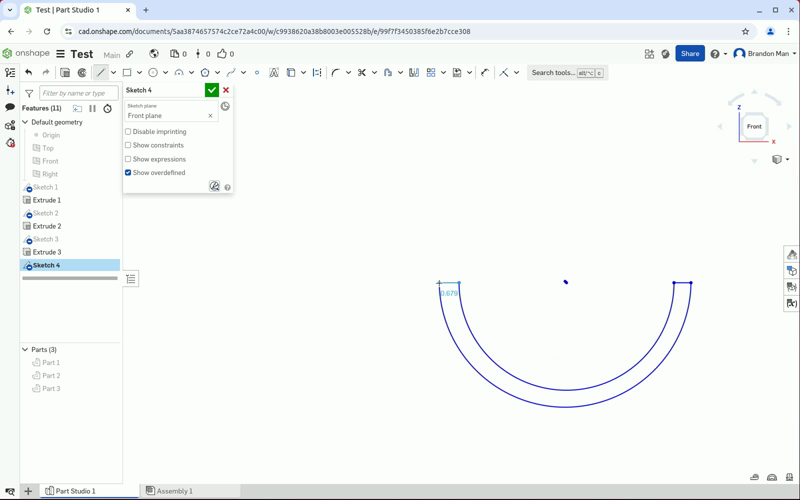
scroll(6)
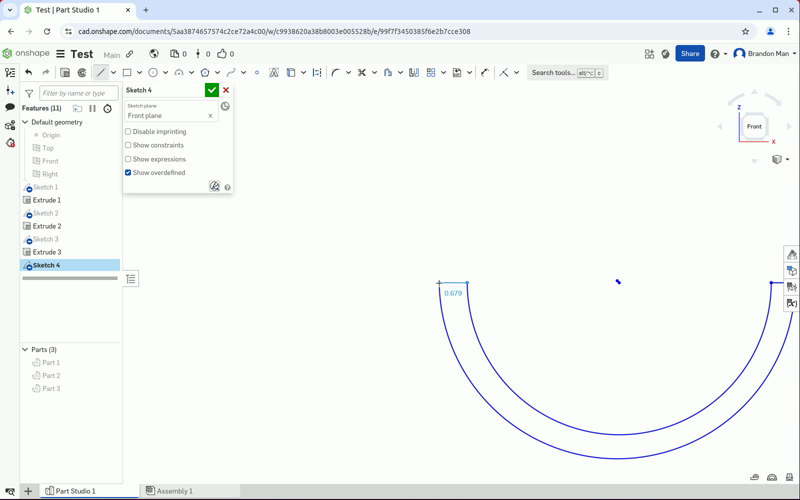
scroll(6)
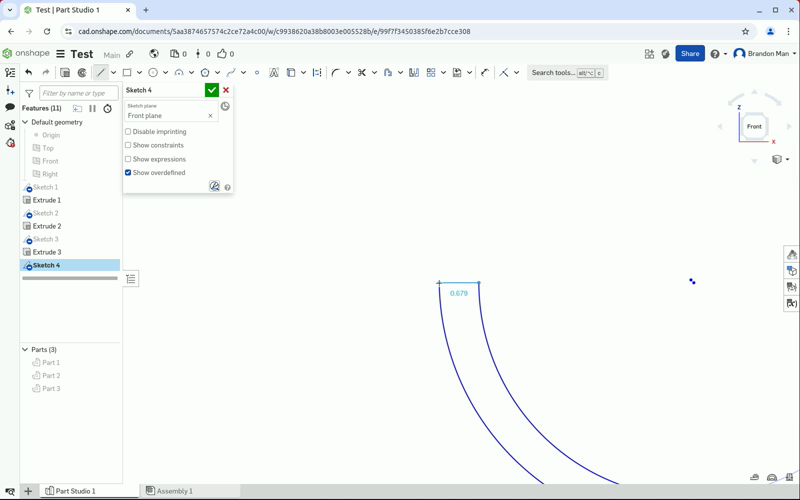
key_up(shift)
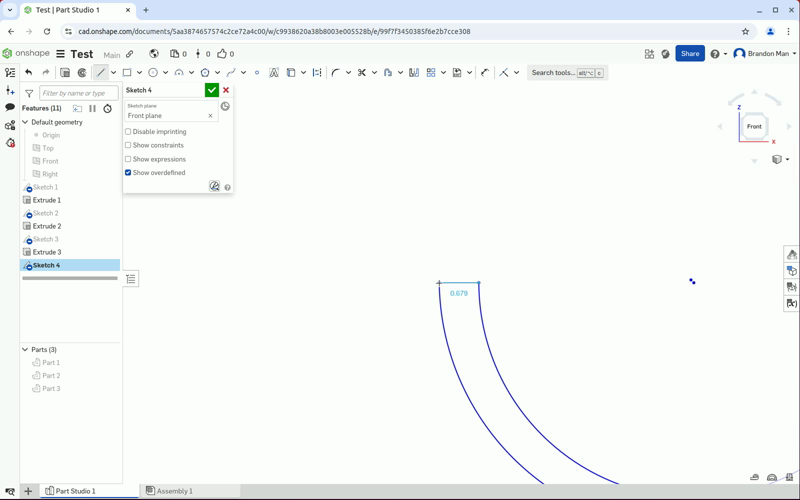
click(439, 282)
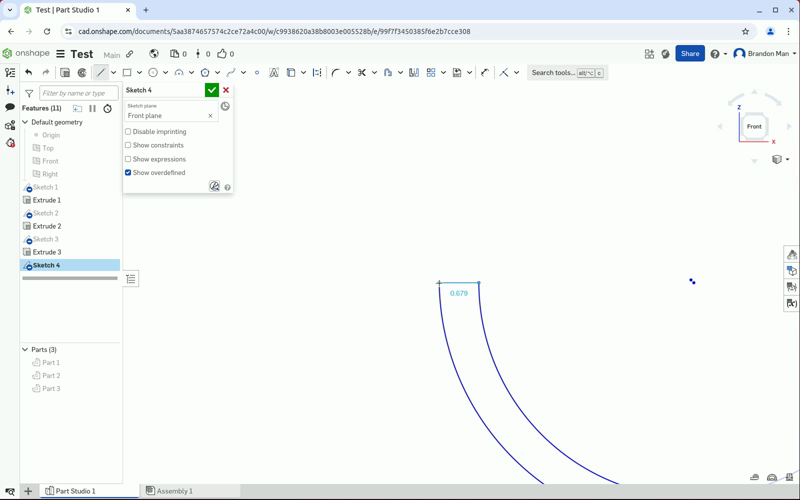
scroll(-6)
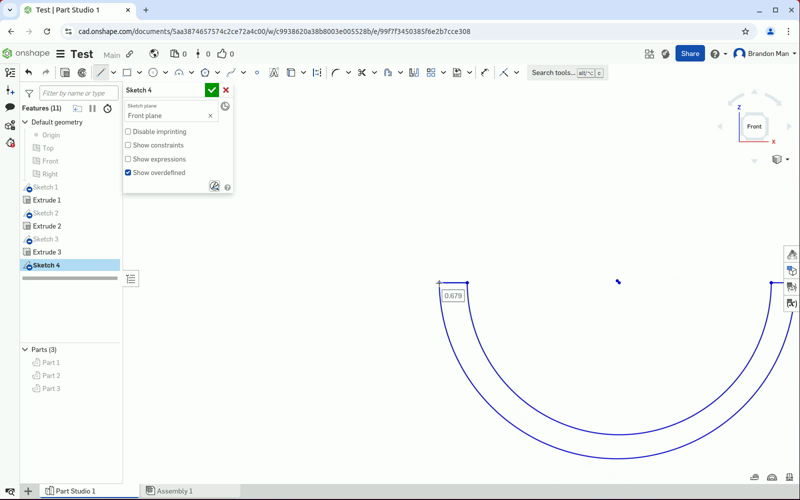
scroll(-6)
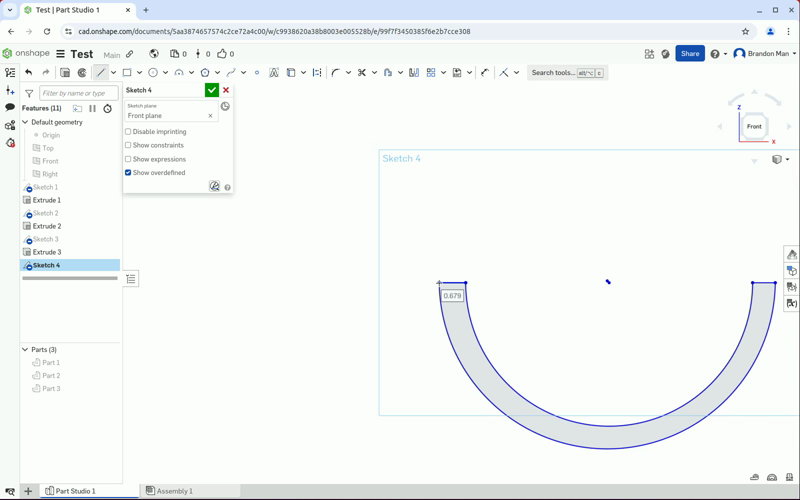
scroll(-6)
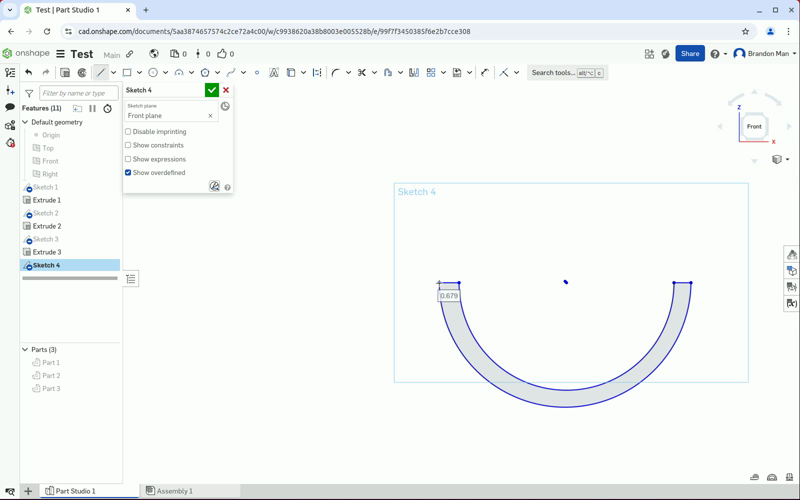
scroll(-6)
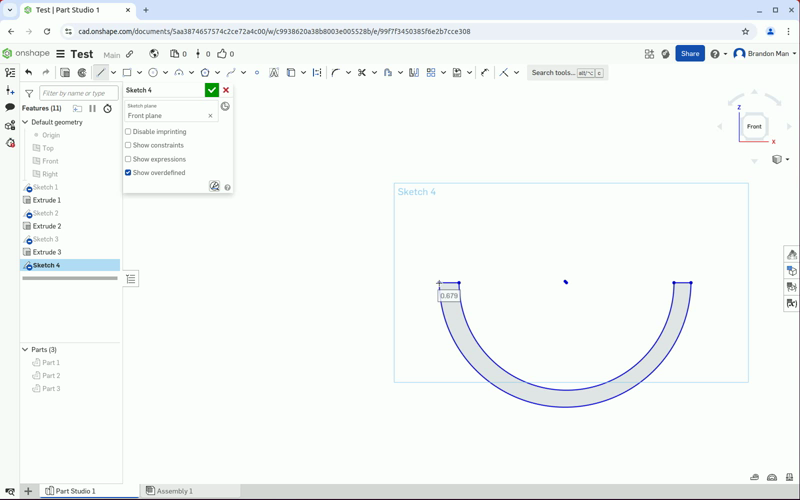
scroll(-6)
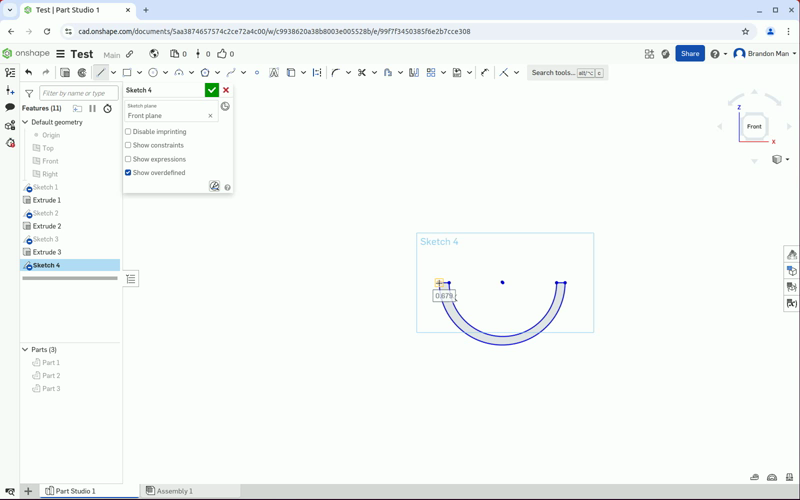
scroll(-6)
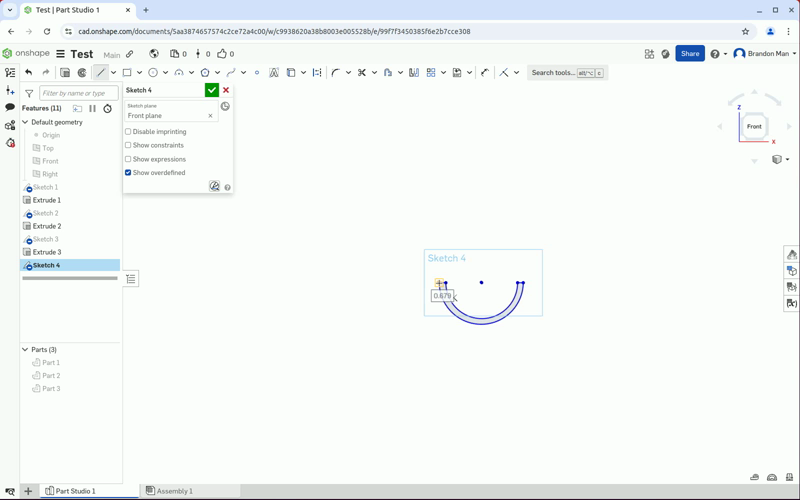
scroll(-6)
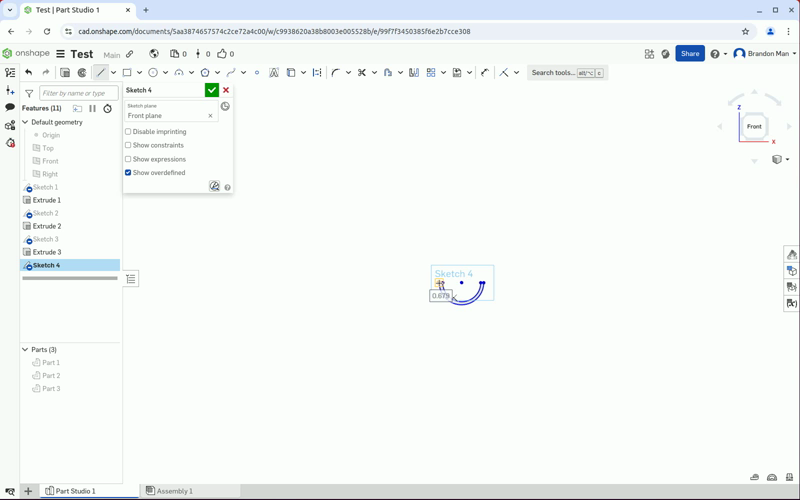
key(esc)
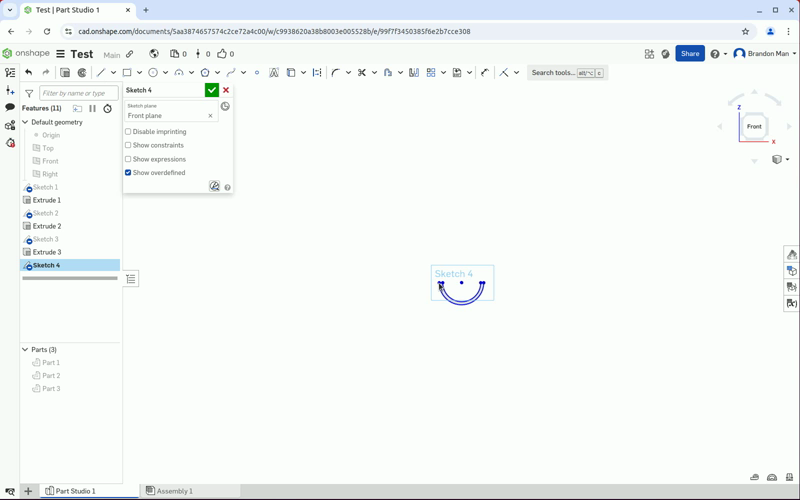
mouse_move(471, 290)
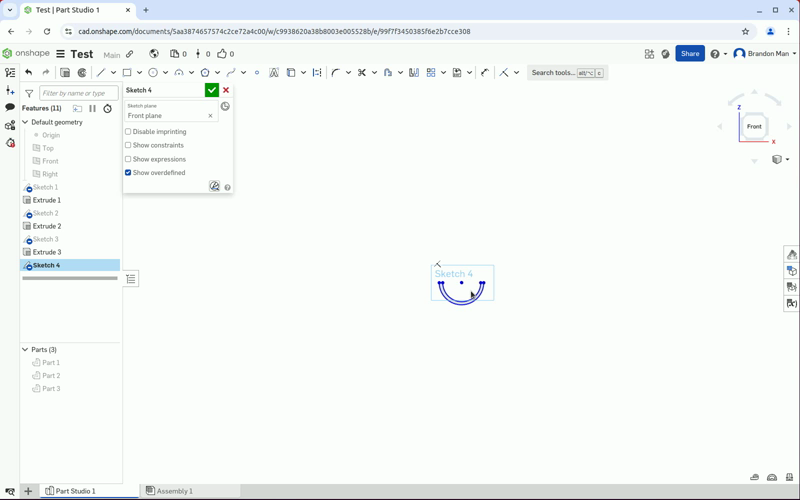
scroll(6)
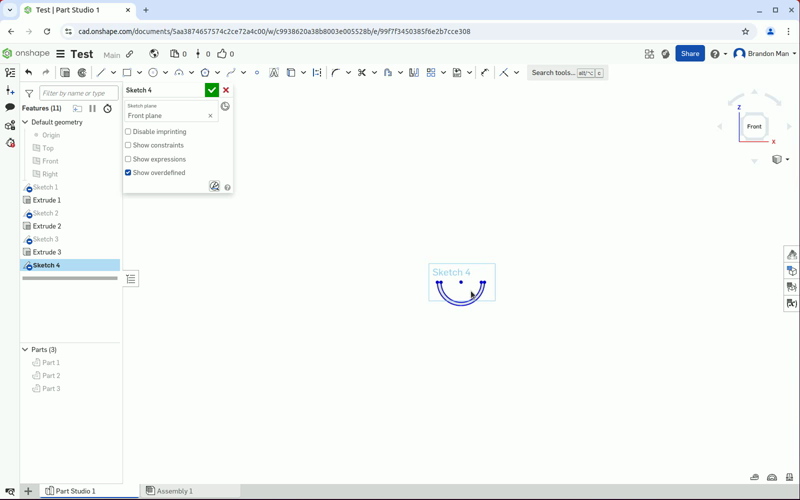
scroll(6)
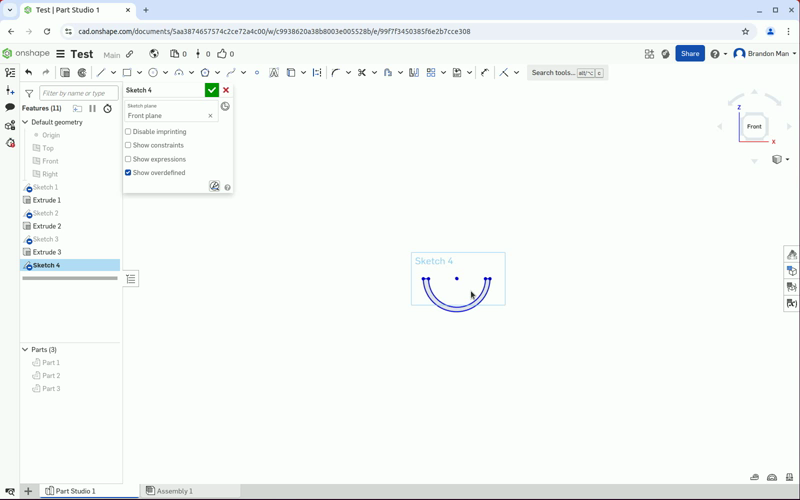
scroll(6)
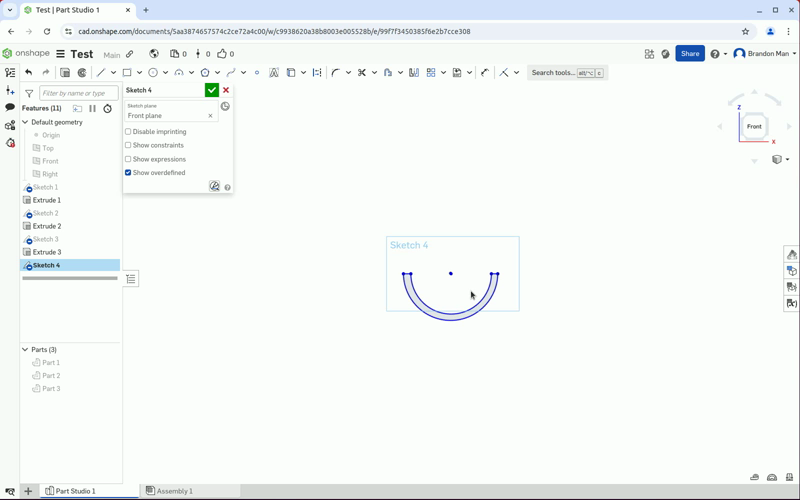
scroll(6)
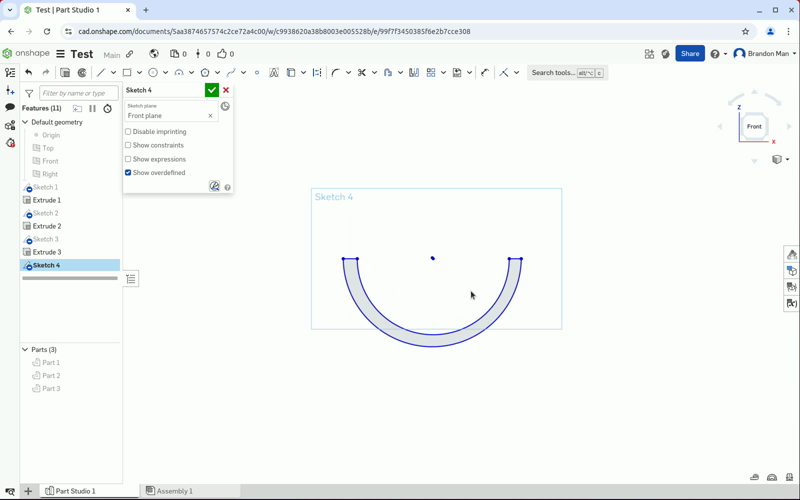
scroll(6)
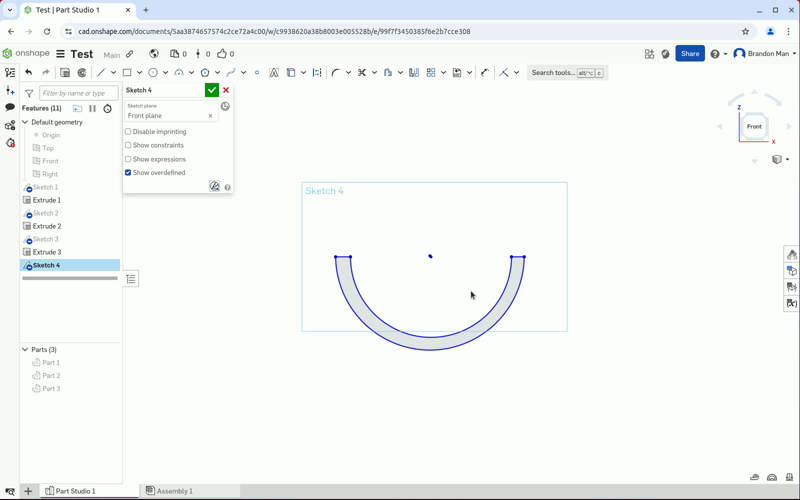
scroll(6)
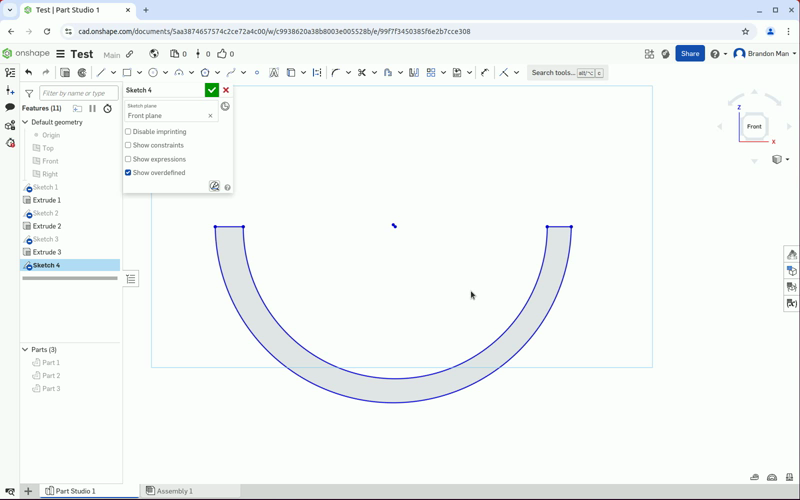
scroll(6)
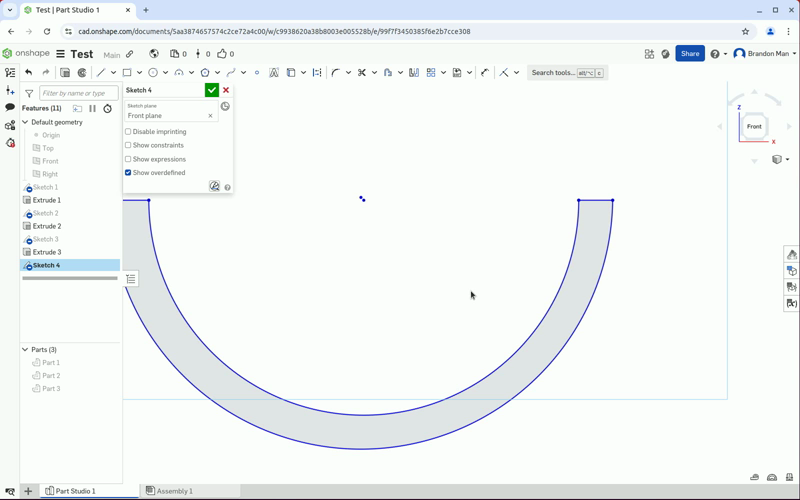
click(471, 290)
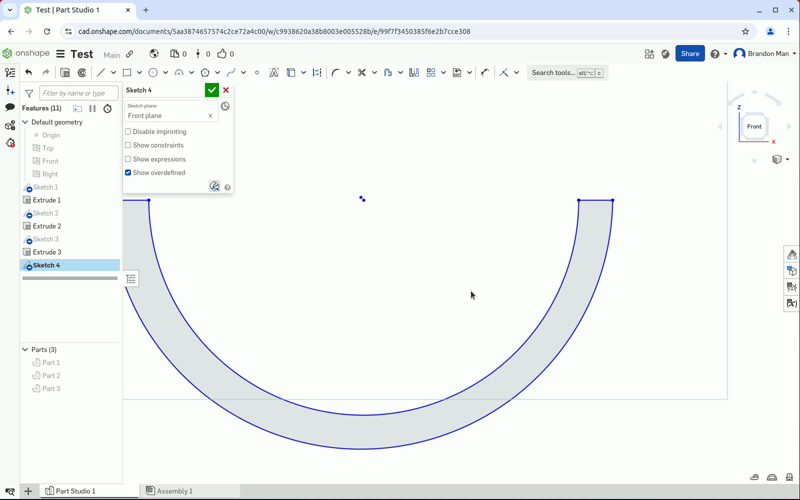
scroll(-6)
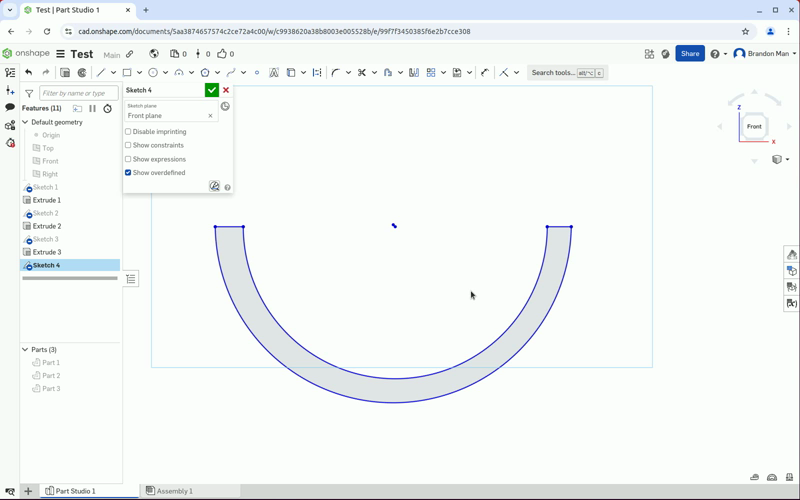
scroll(-6)
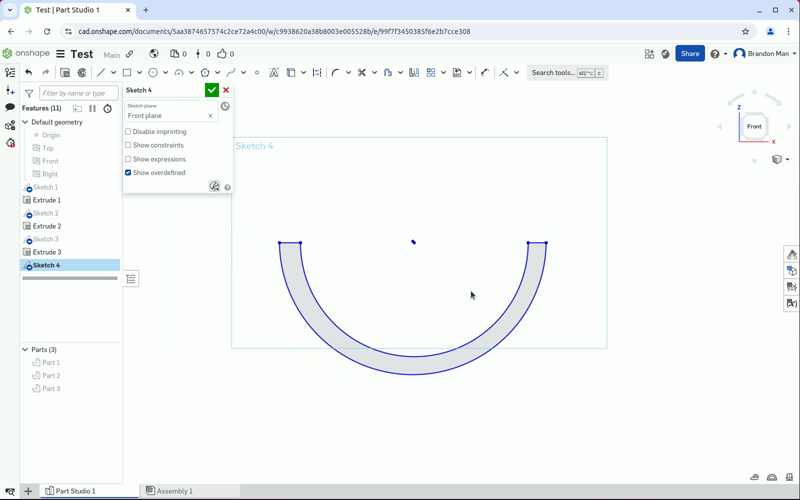
scroll(-6)
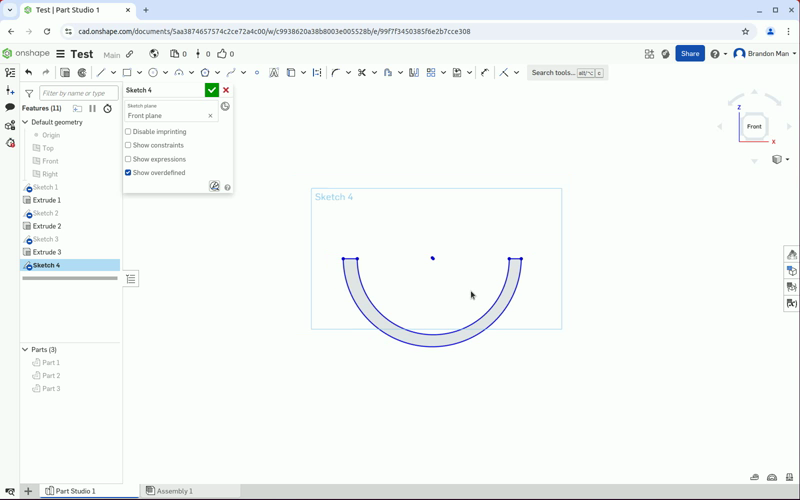
scroll(-6)
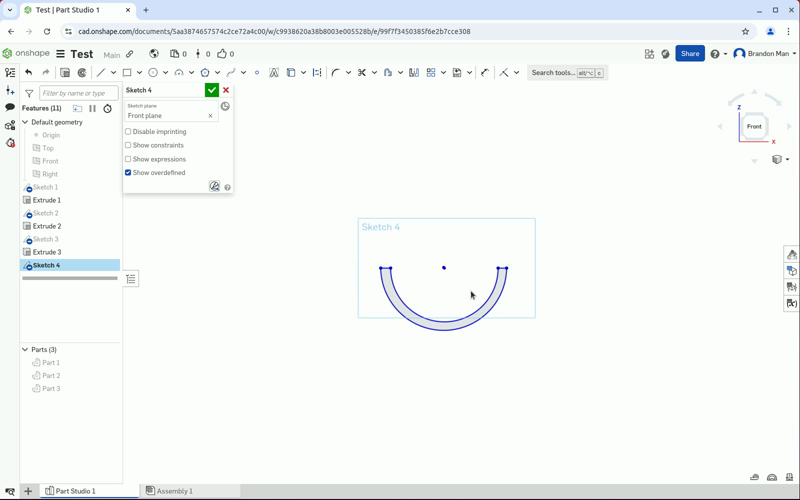
scroll(-6)
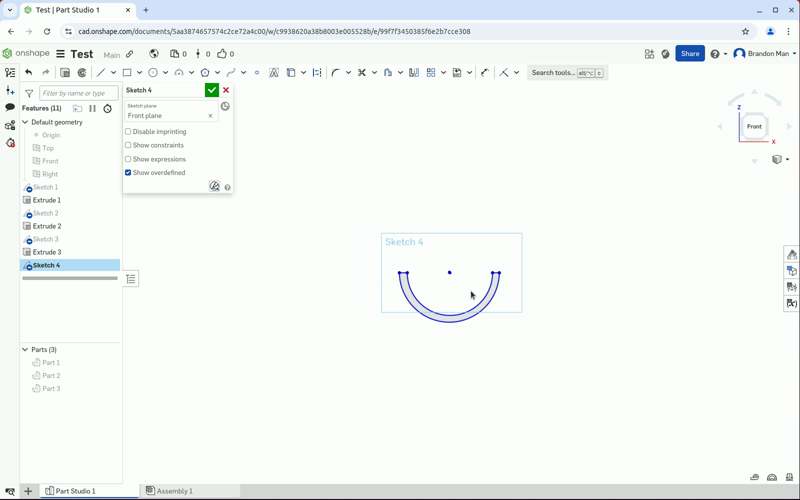
scroll(-6)
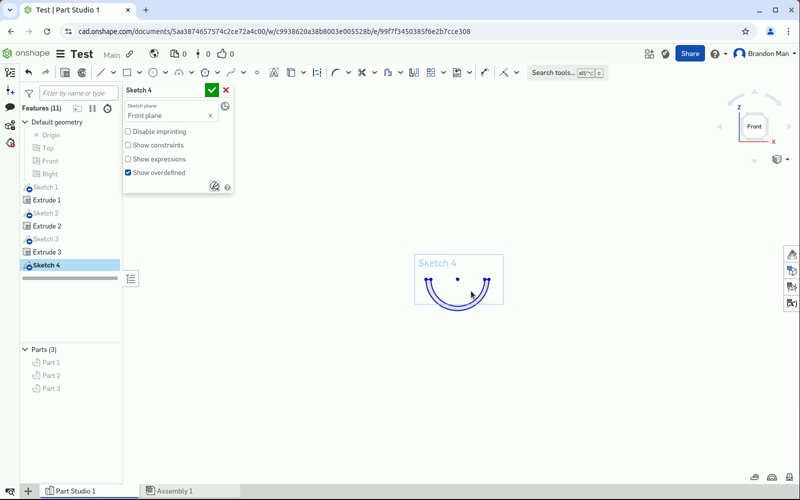
scroll(-6)
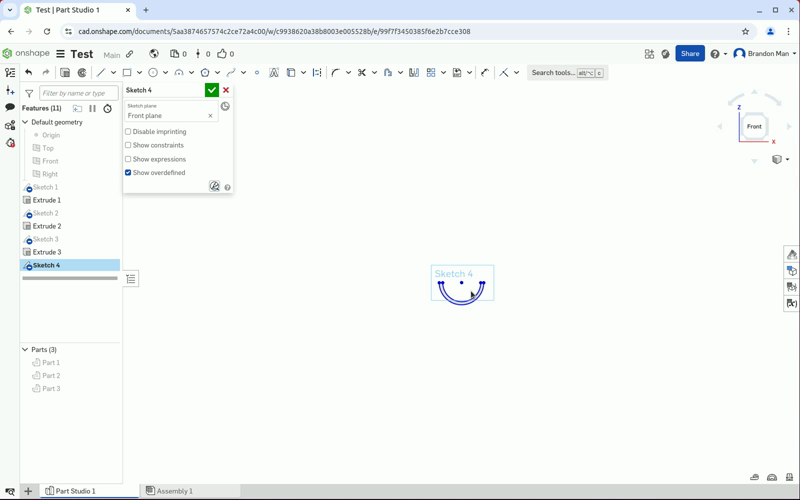
mouse_move(73, 352)
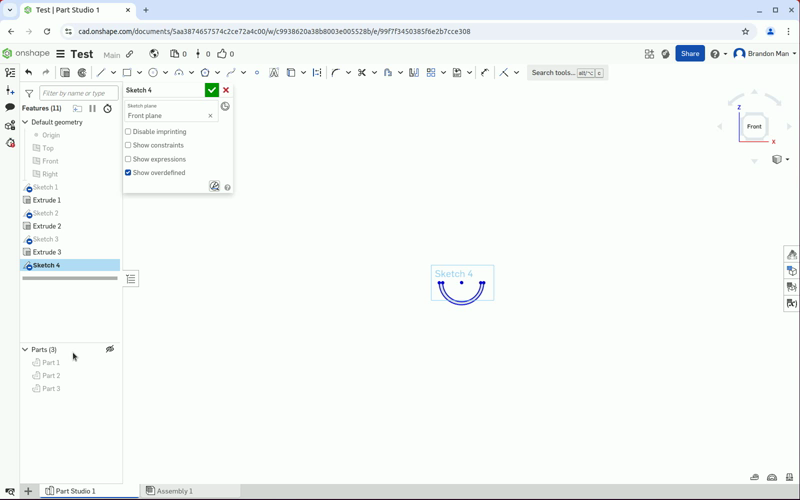
key(shift+y)
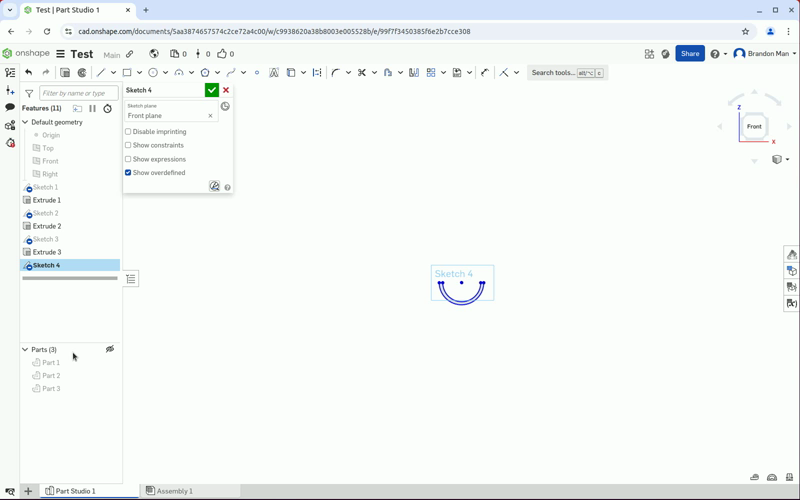
key(shift+e)
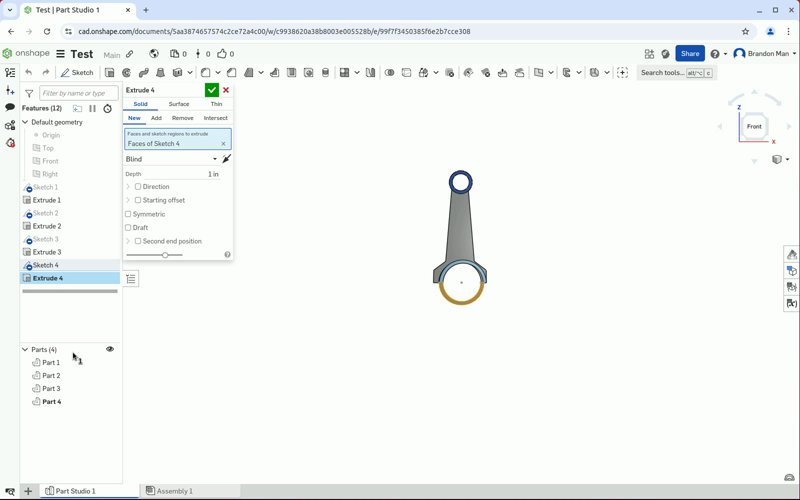
mouse_move(143, 106)
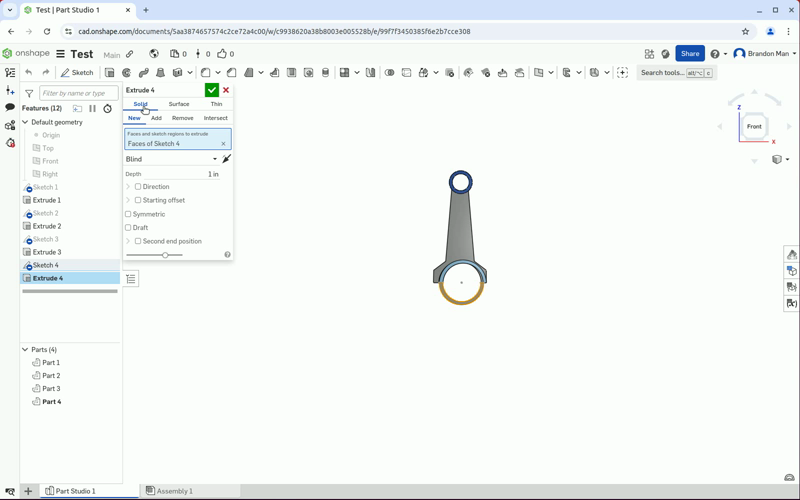
click(143, 106)
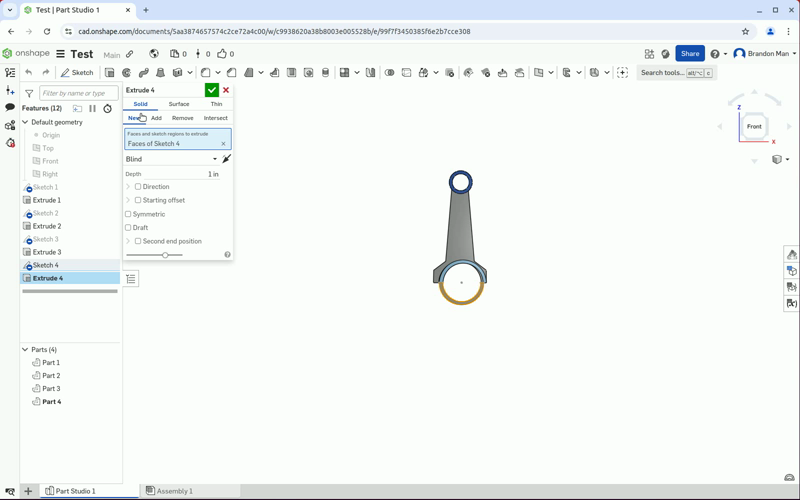
mouse_move(137, 120)
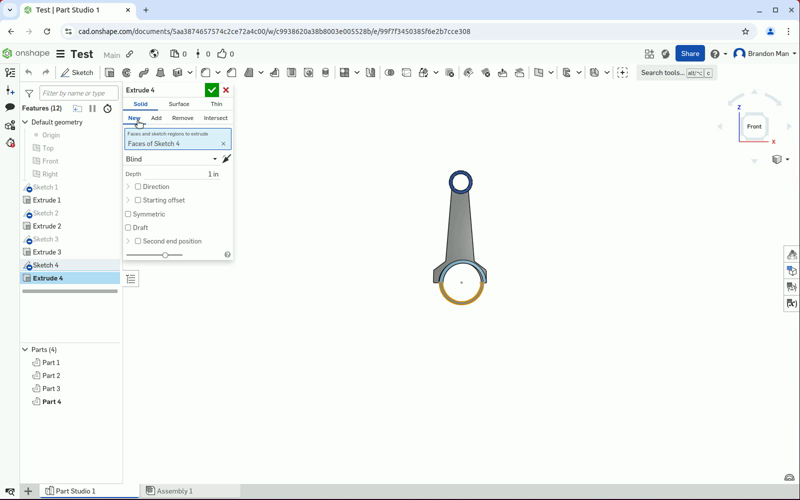
click(137, 120)
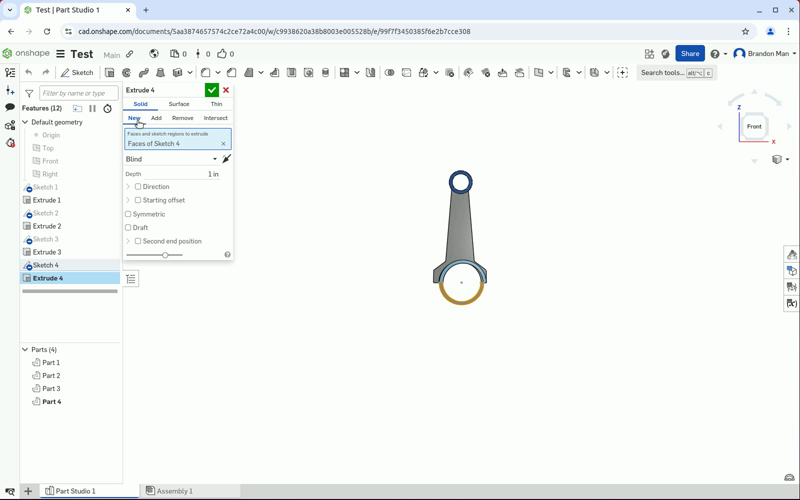
key(tab, 4)
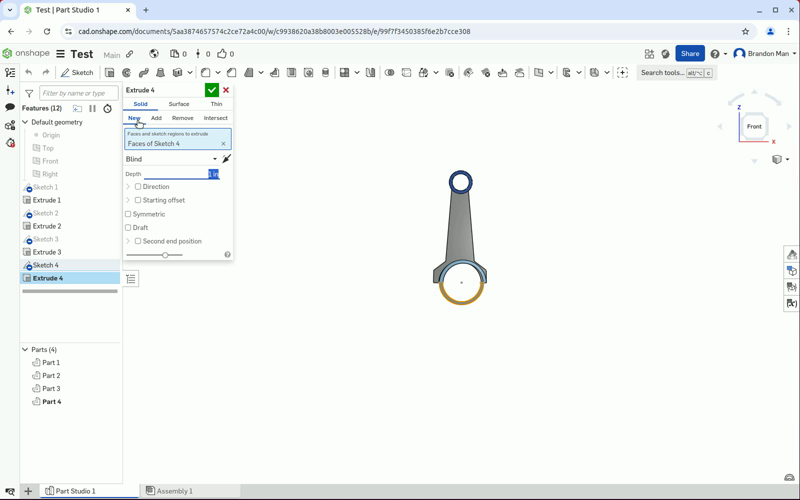
text(3.37)
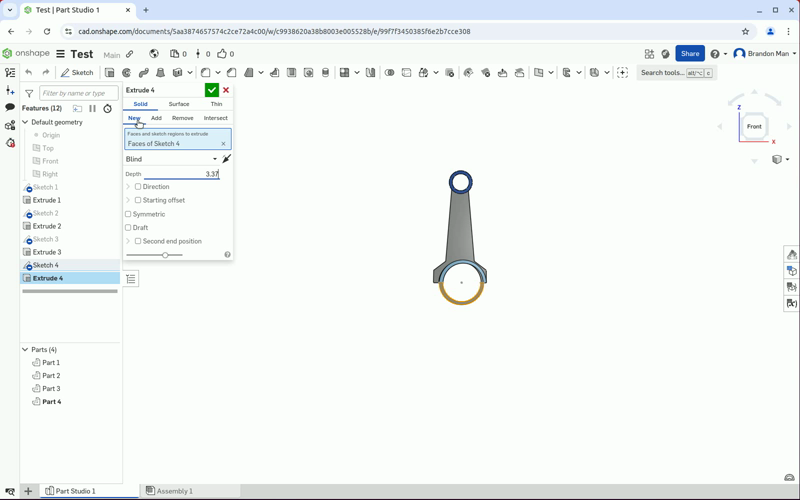
key(tab, 3)
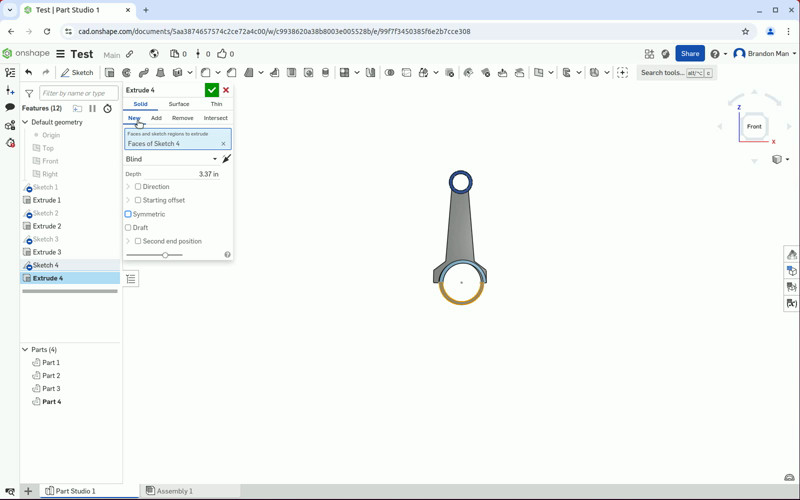
key(space)
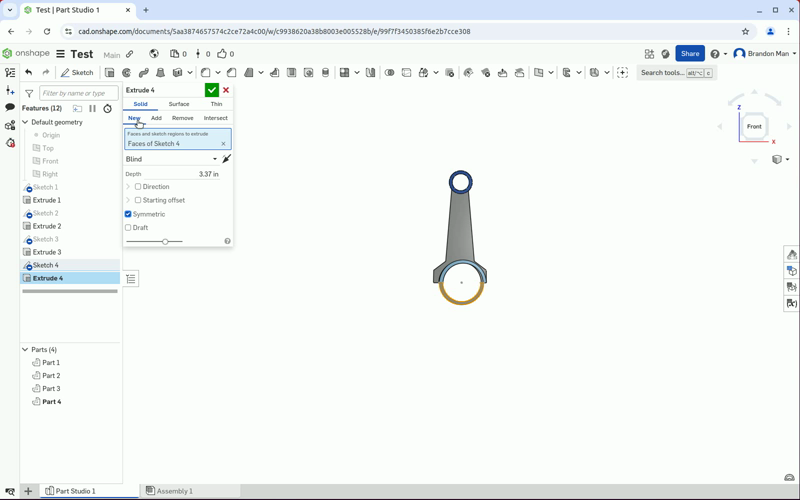
key(enter)
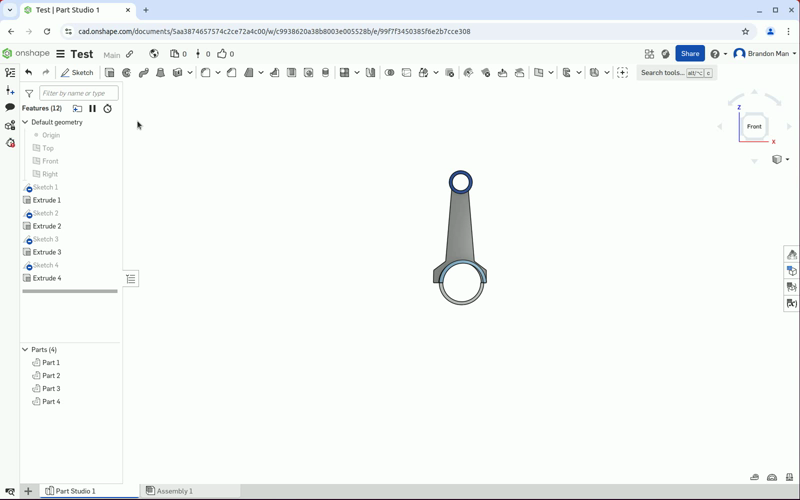
key(shift+h)
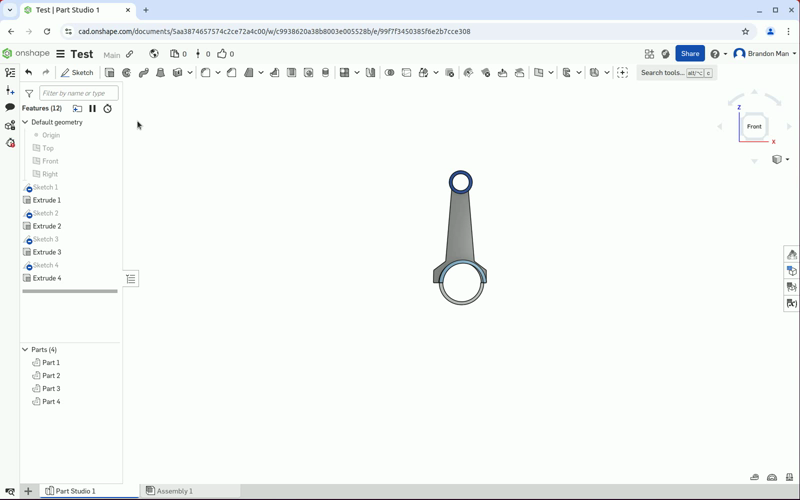
key(shift+h)
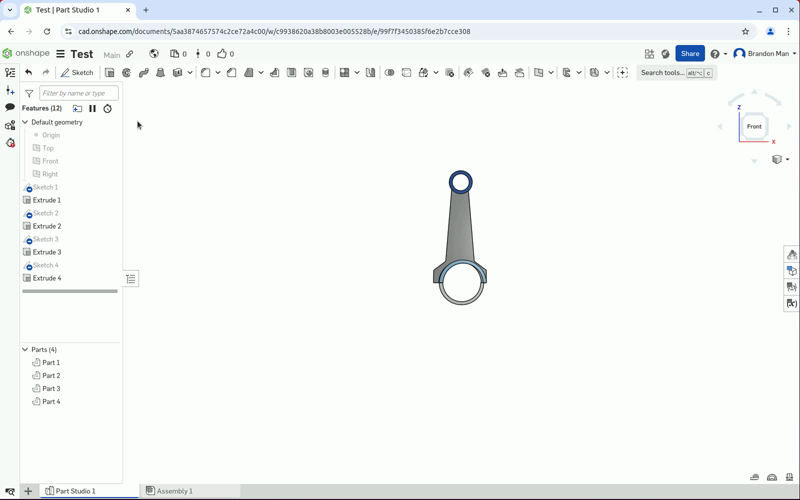
mouse_move(73, 189)
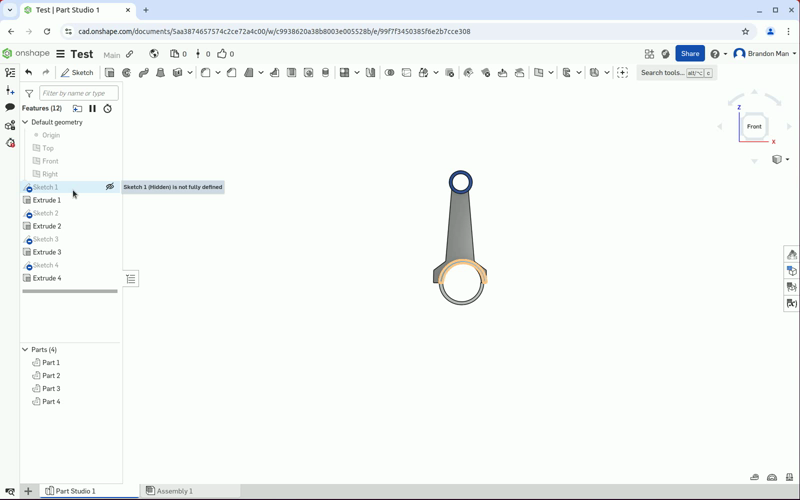
click(73, 189)
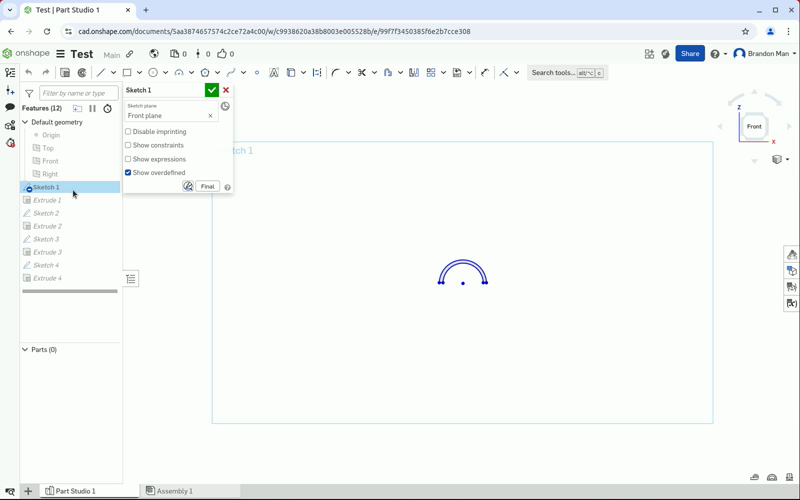
mouse_move(229, 92)
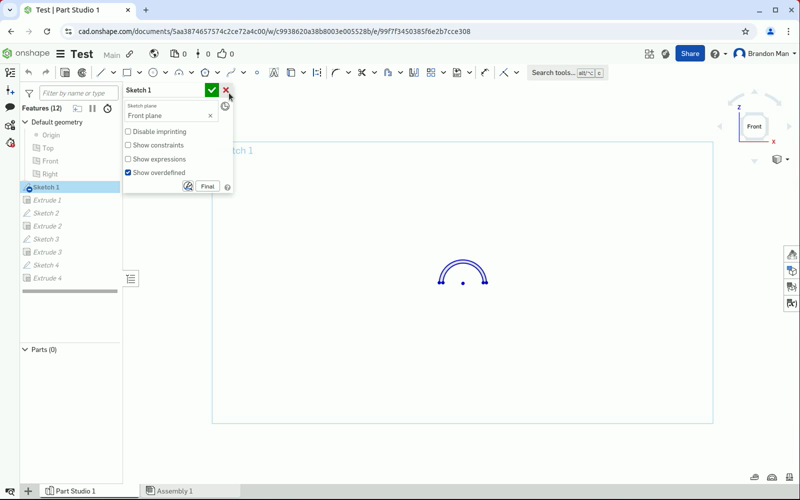
click(229, 92)
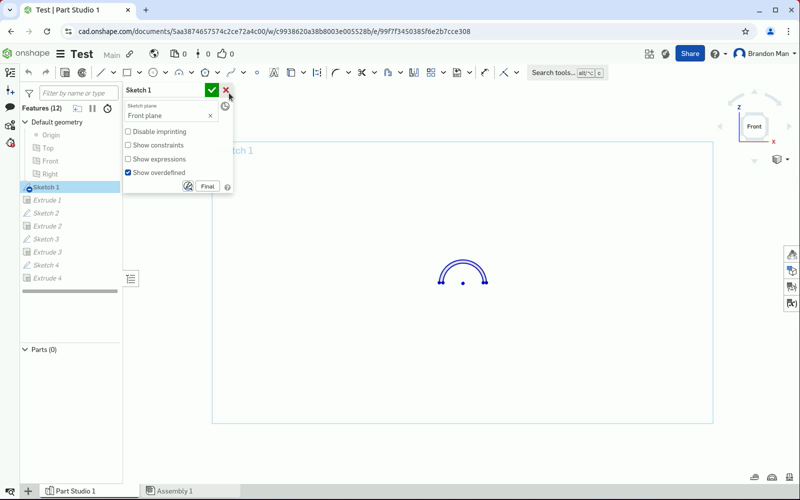
key(shift+s)
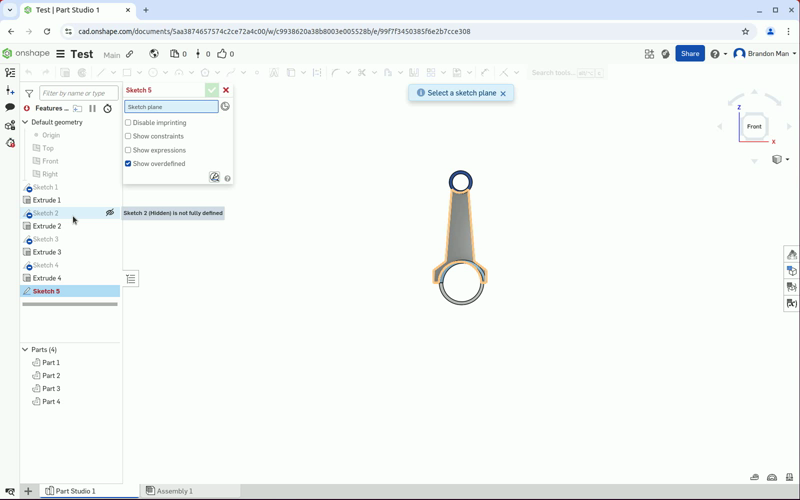
scroll(3)
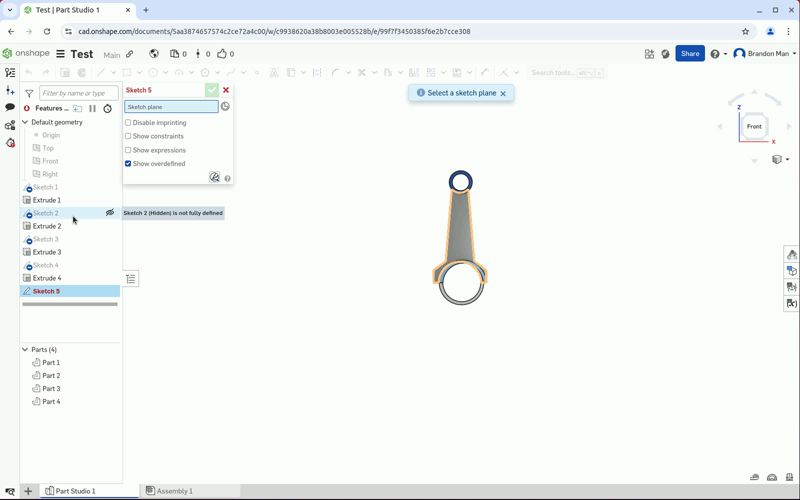
mouse_move(73, 163)
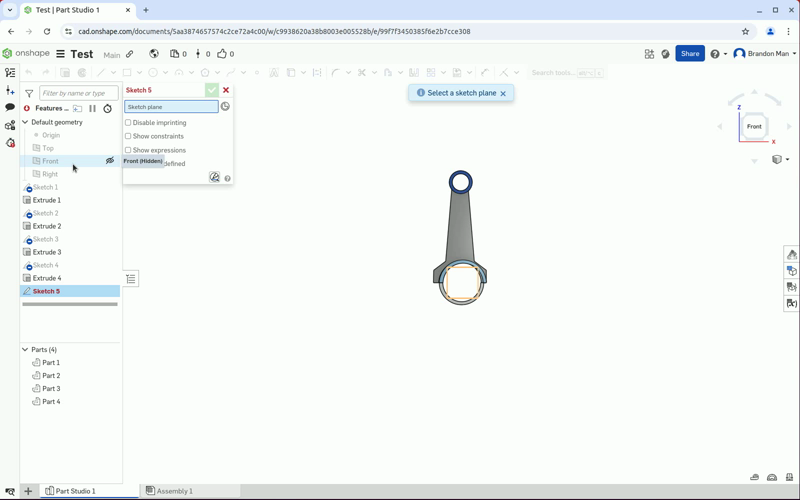
click(73, 163)
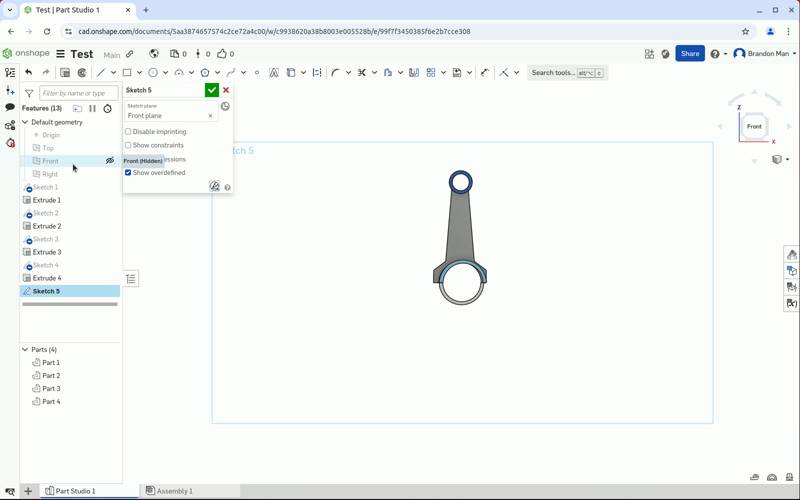
mouse_move(73, 352)
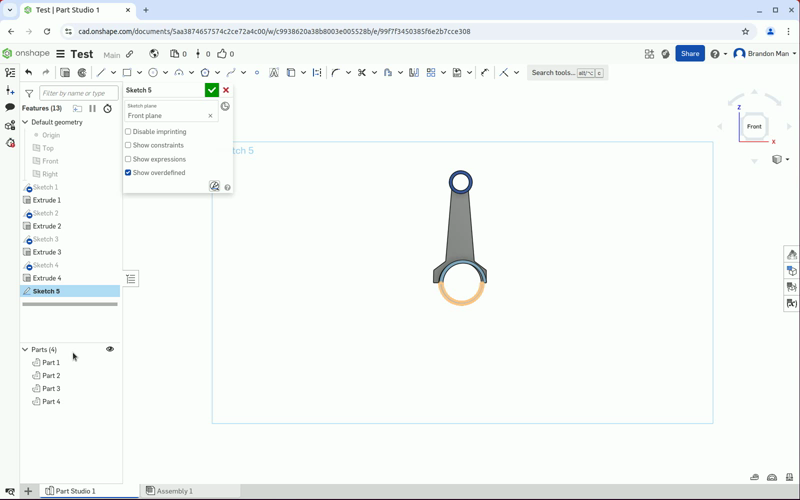
key(y)
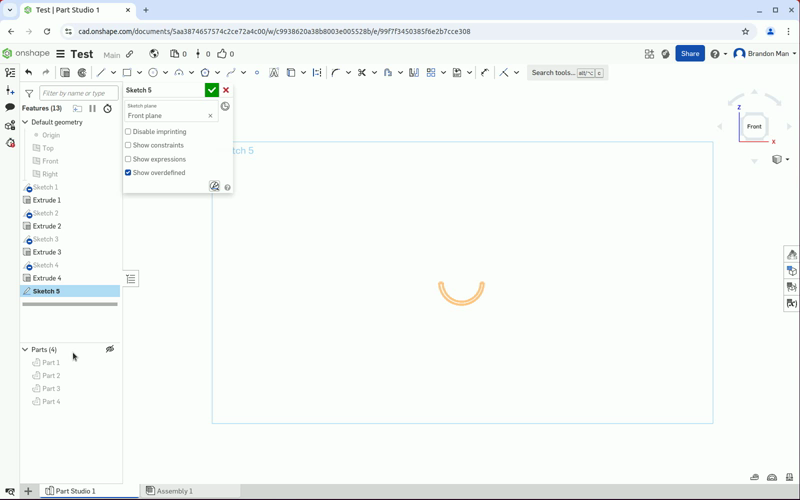
key(l)
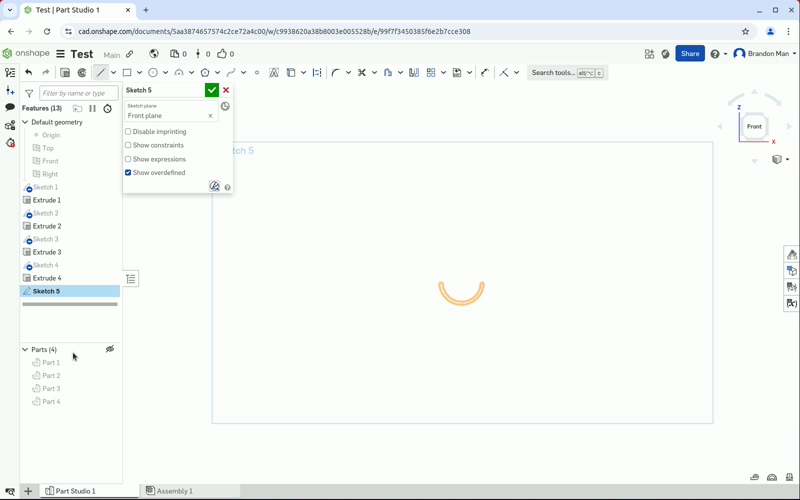
key_down(shift)
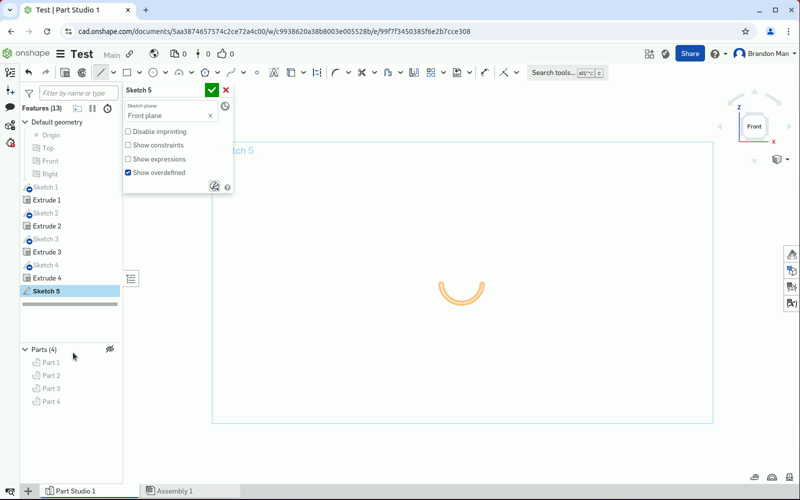
mouse_move(433, 292)
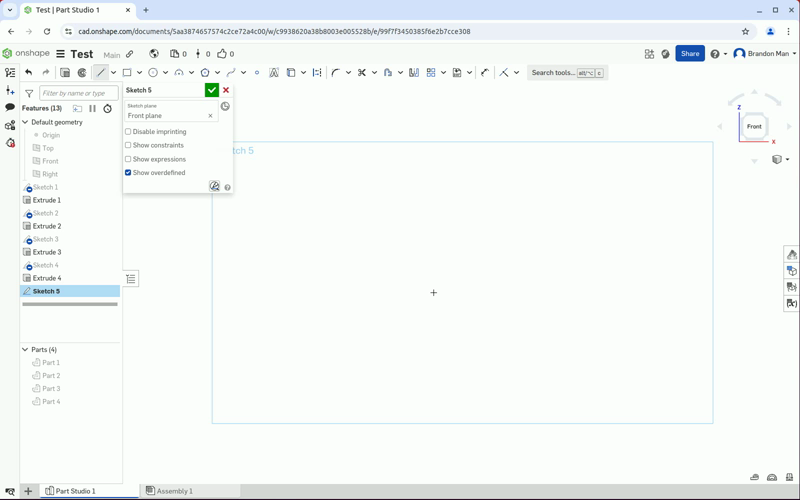
click(433, 292)
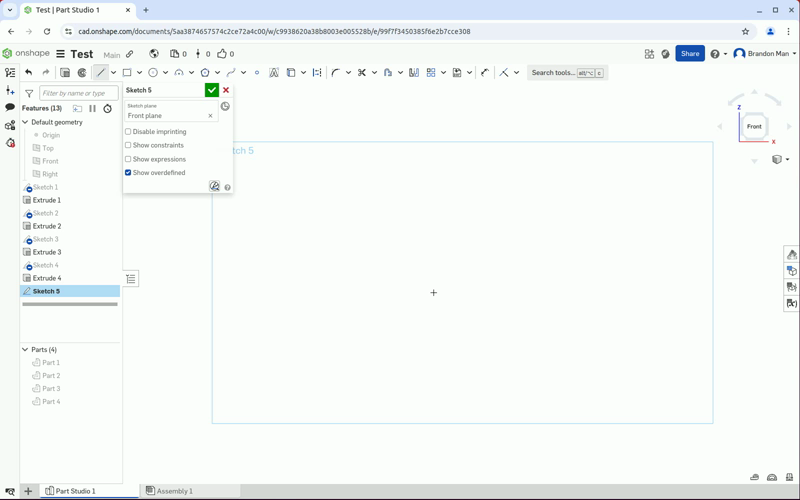
key_up(shift)
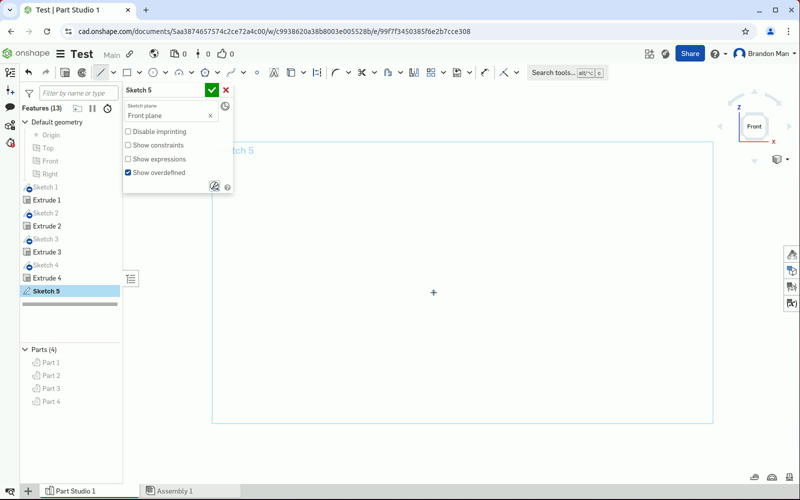
key_down(shift)
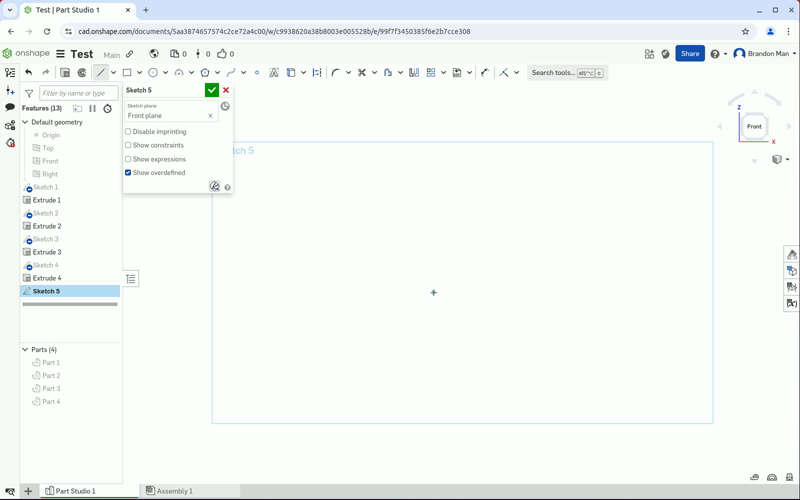
mouse_move(463, 292)
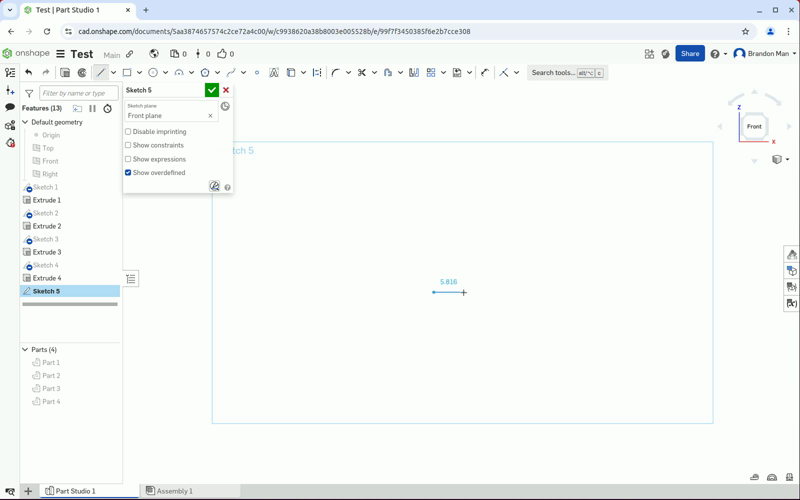
mouse_move(438, 292)
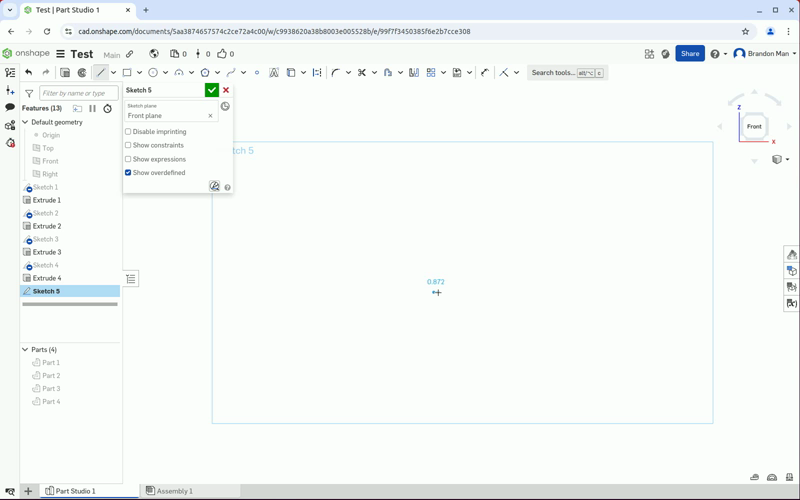
scroll(6)
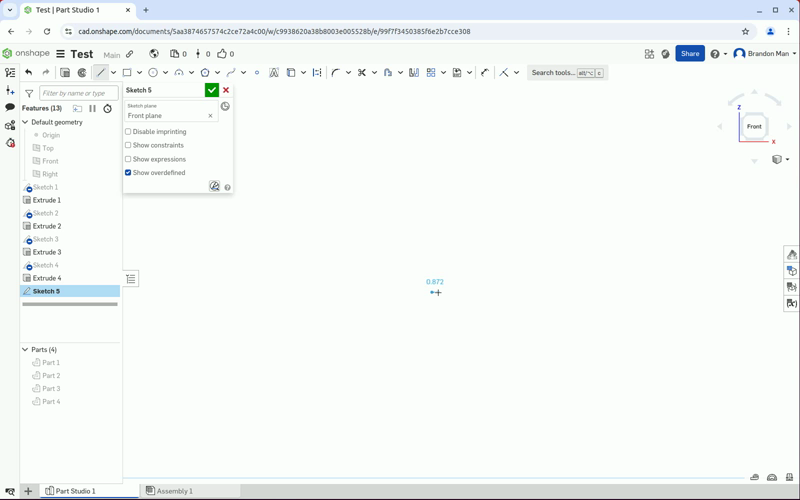
scroll(6)
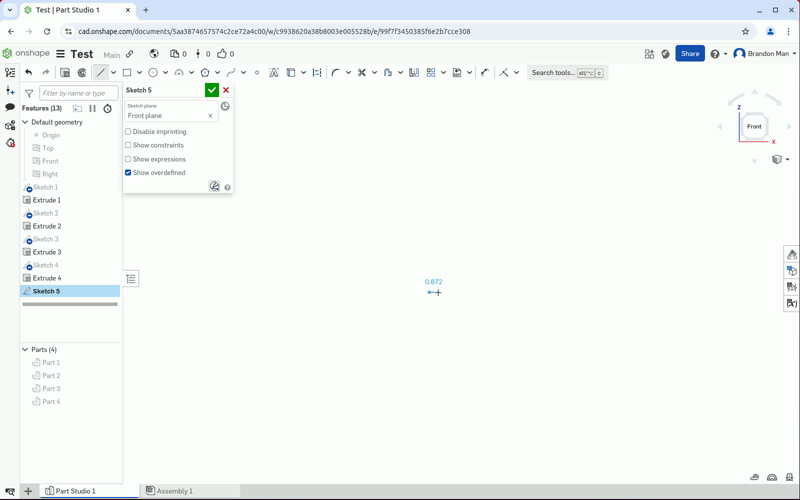
scroll(6)
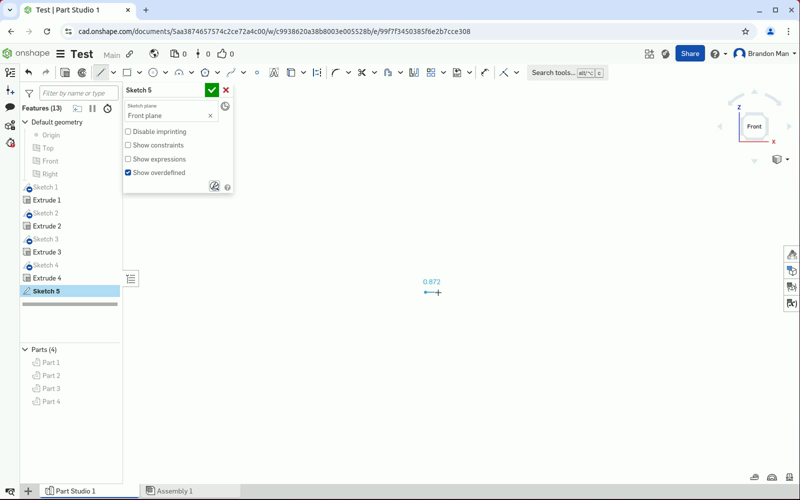
scroll(6)
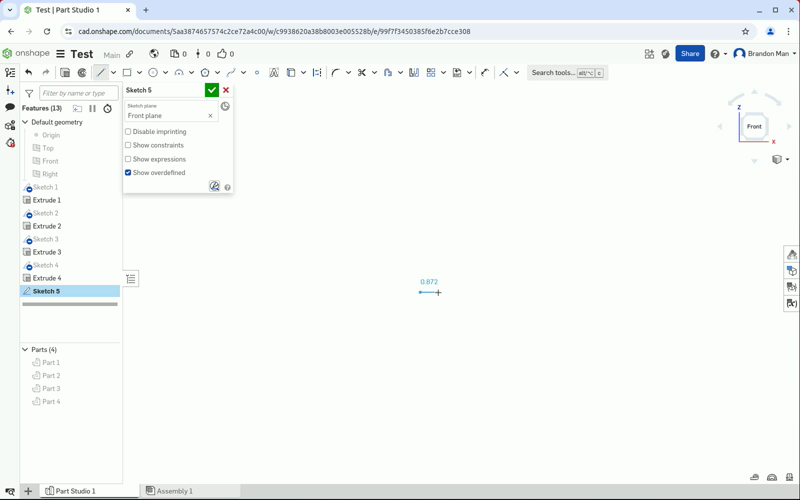
scroll(6)
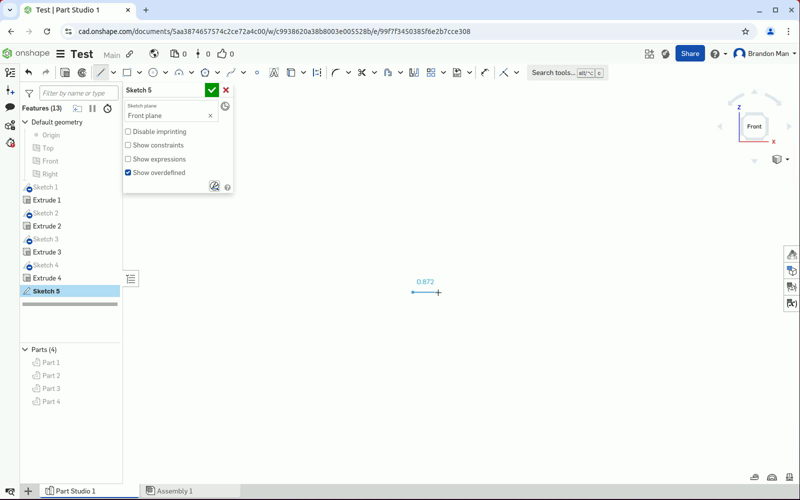
scroll(6)
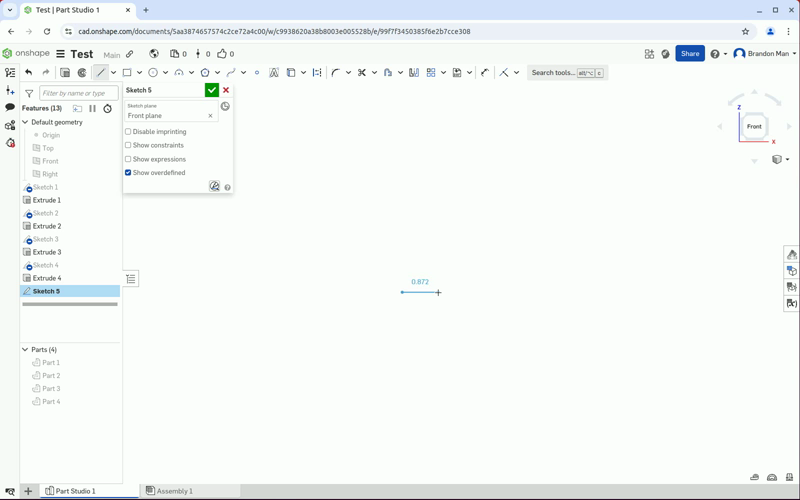
scroll(6)
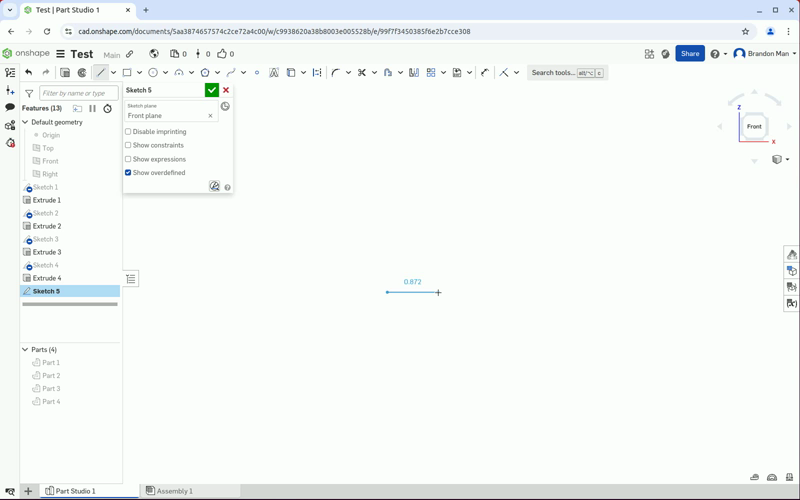
click(438, 292)
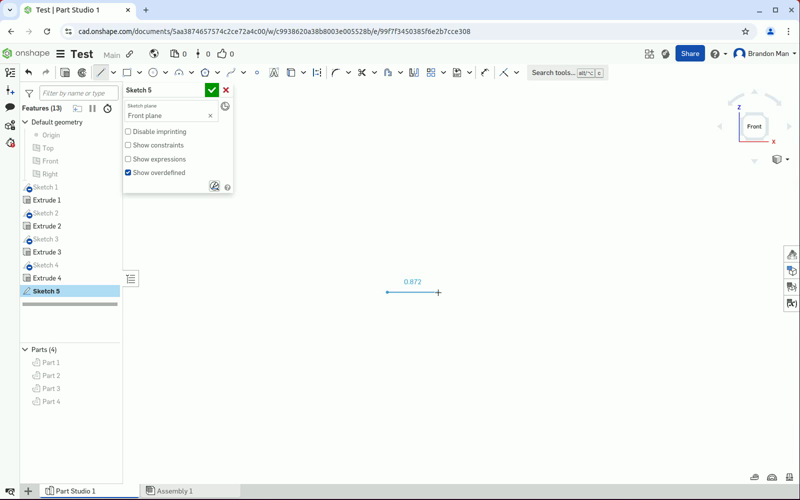
scroll(-6)
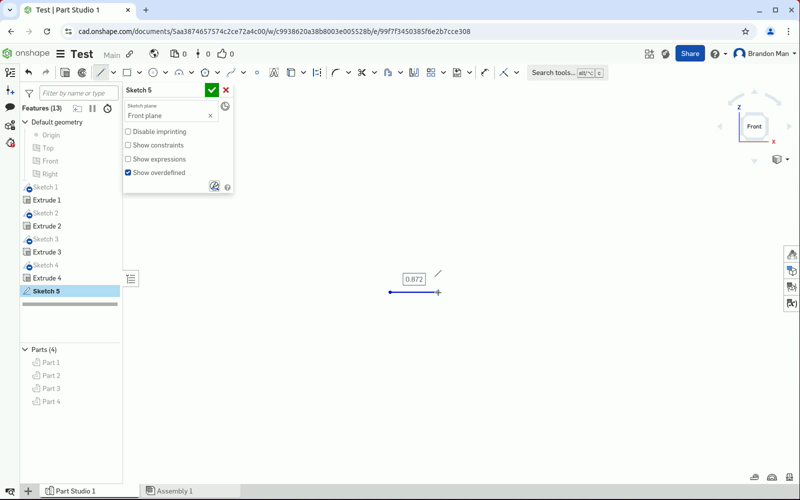
scroll(-6)
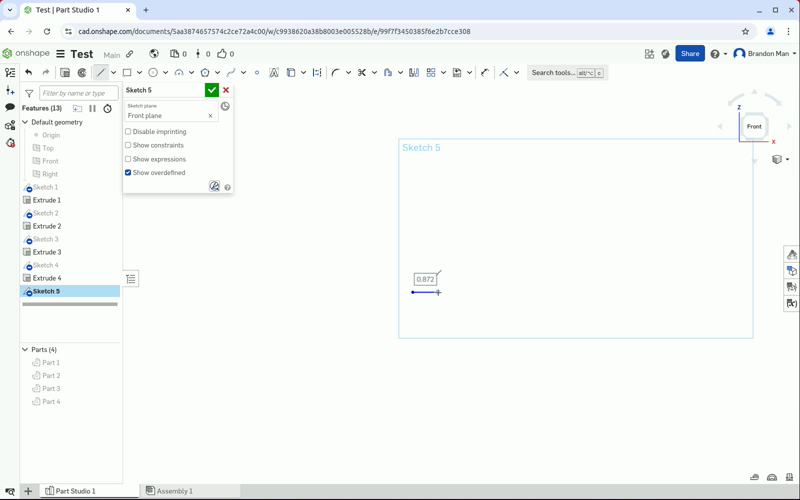
scroll(-6)
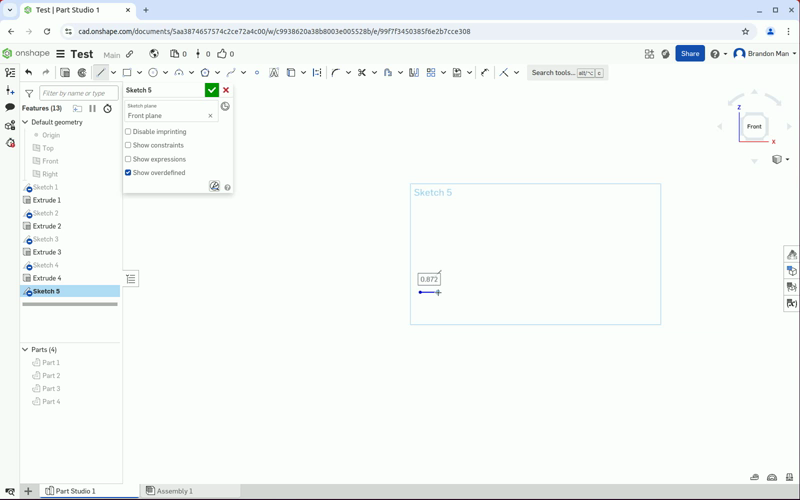
scroll(-6)
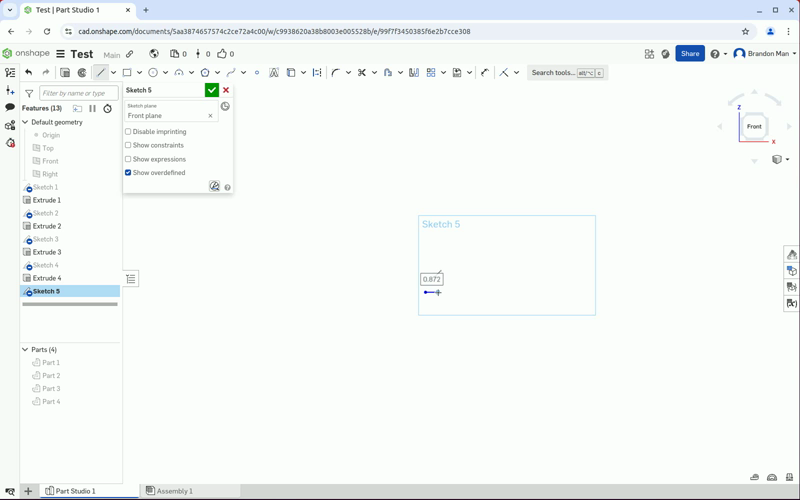
scroll(-6)
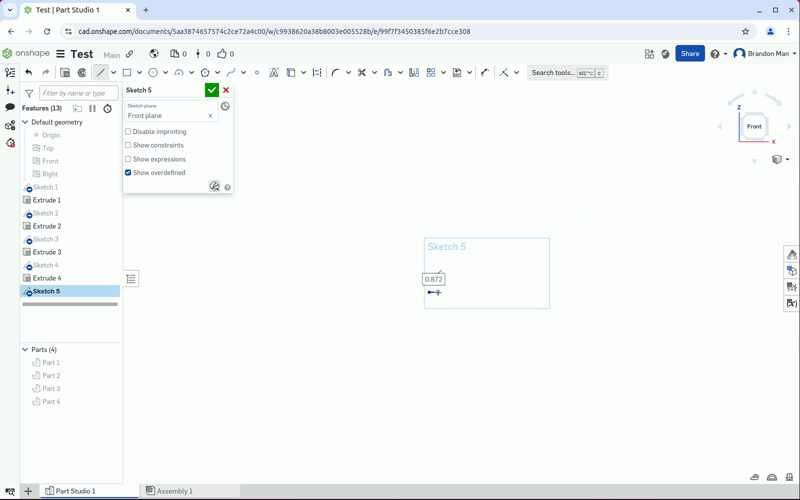
scroll(-6)
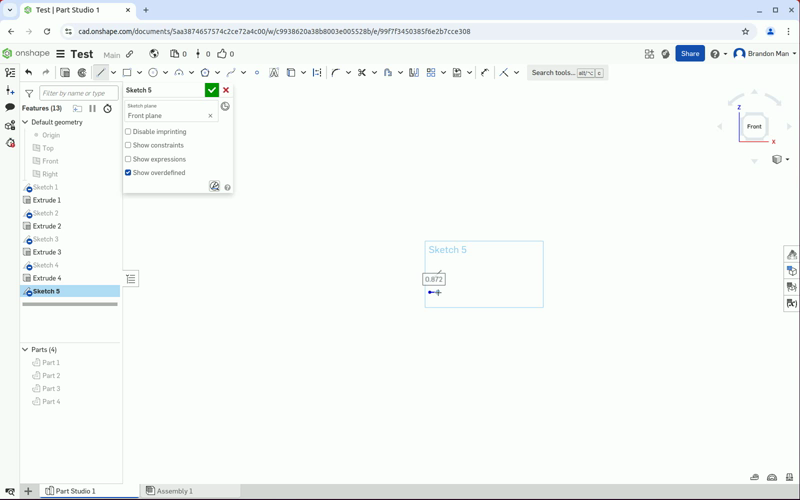
scroll(-6)
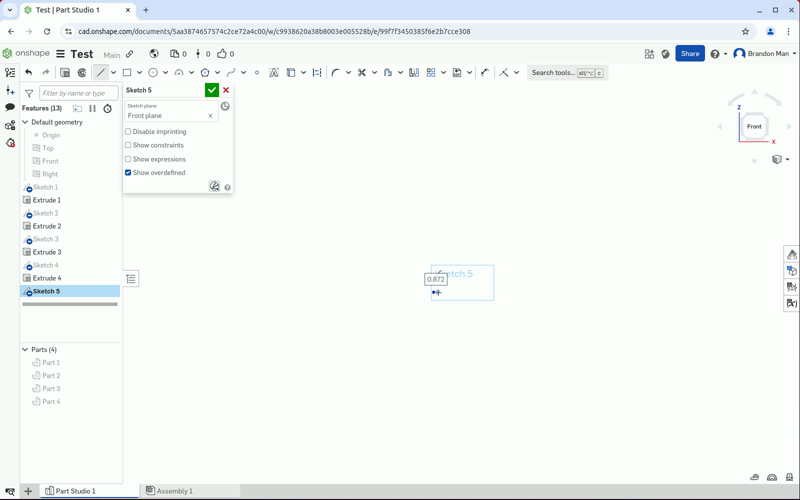
key_up(shift)
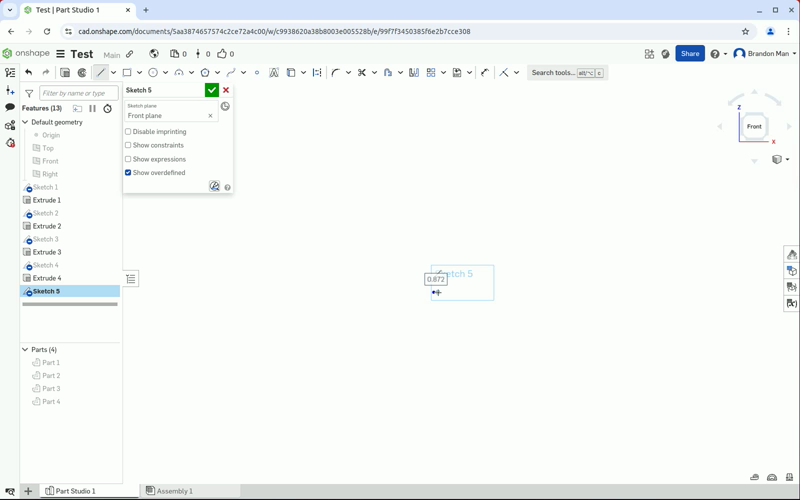
key(esc)
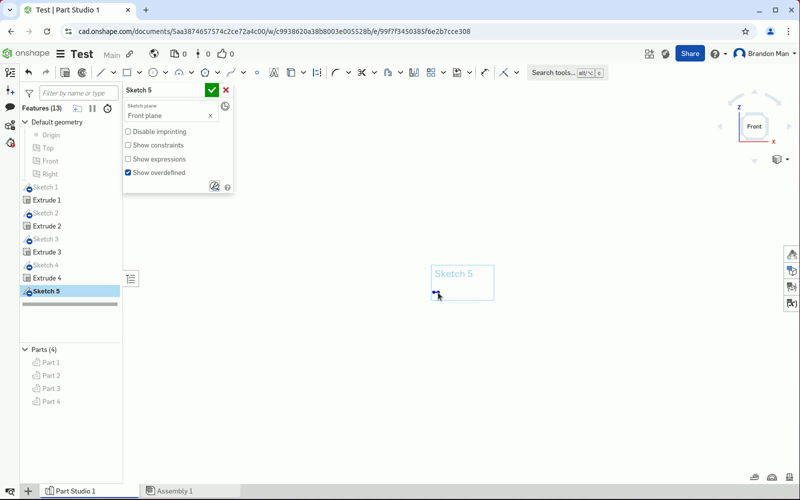
key(a)
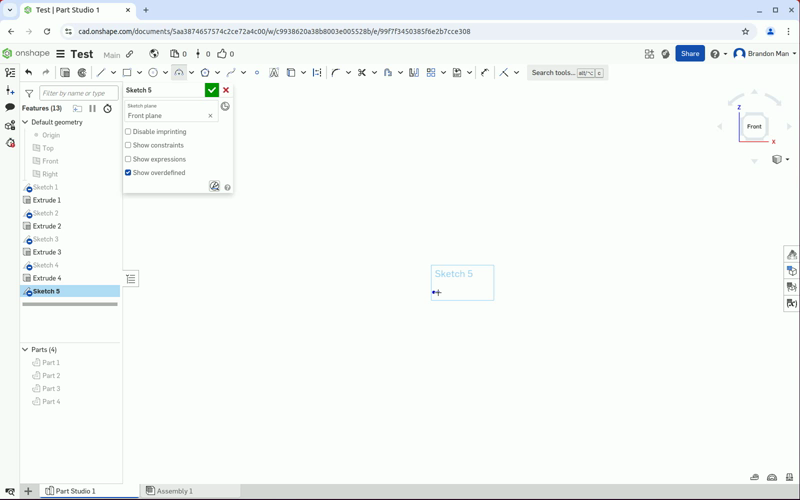
mouse_move(438, 292)
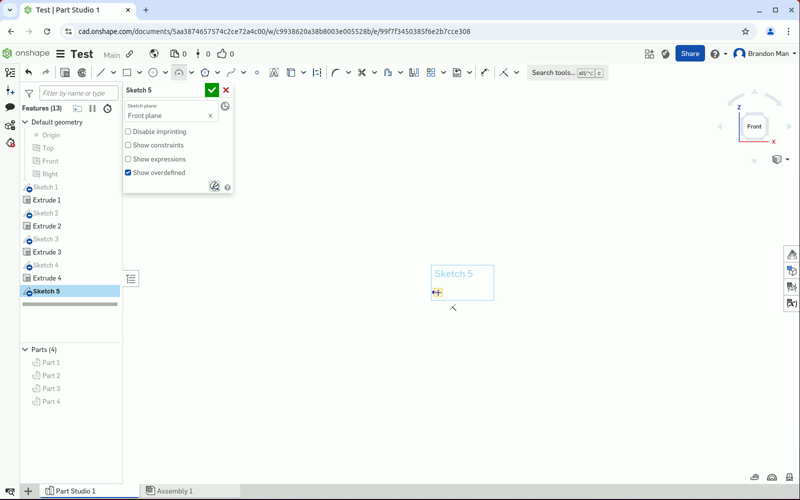
click(438, 292)
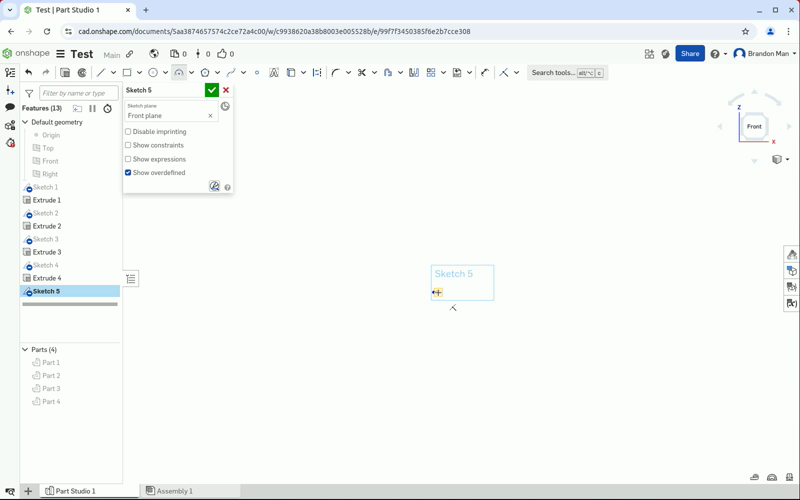
key_down(shift)
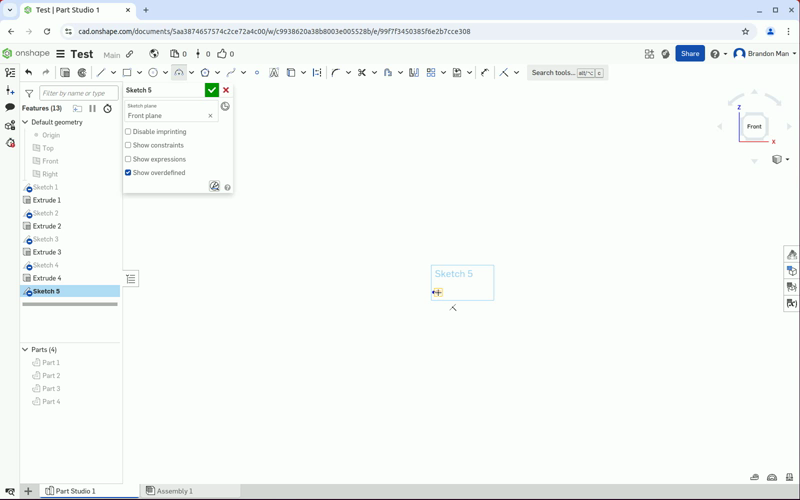
mouse_move(482, 292)
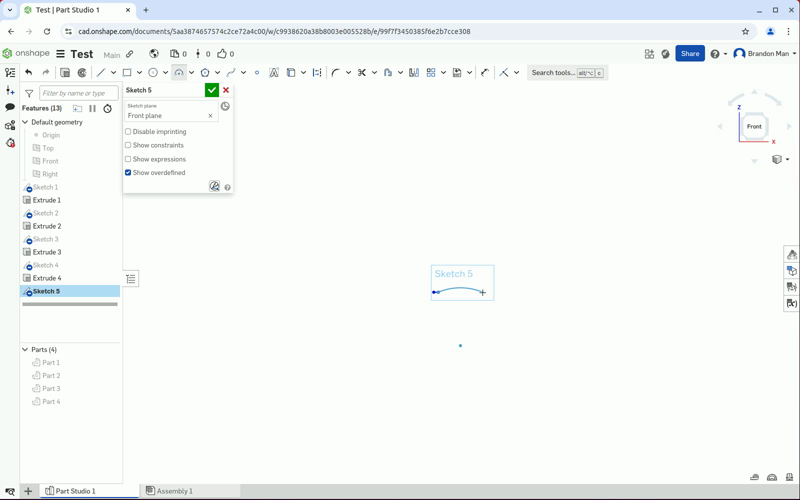
click(482, 292)
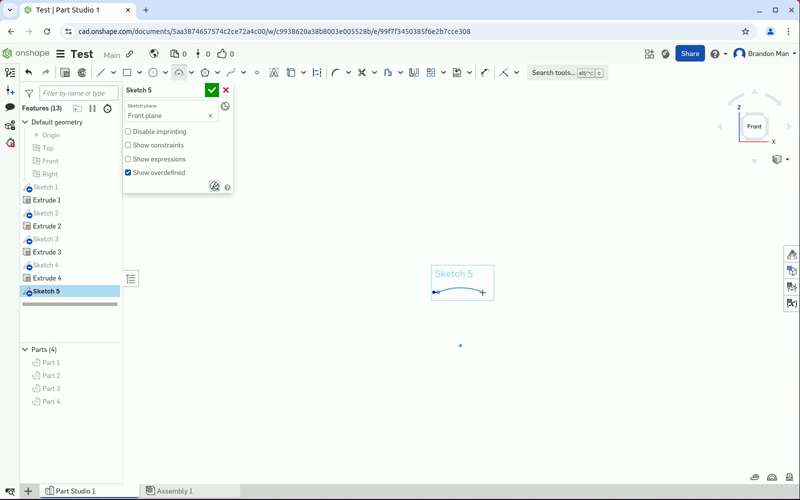
mouse_move(460, 306)
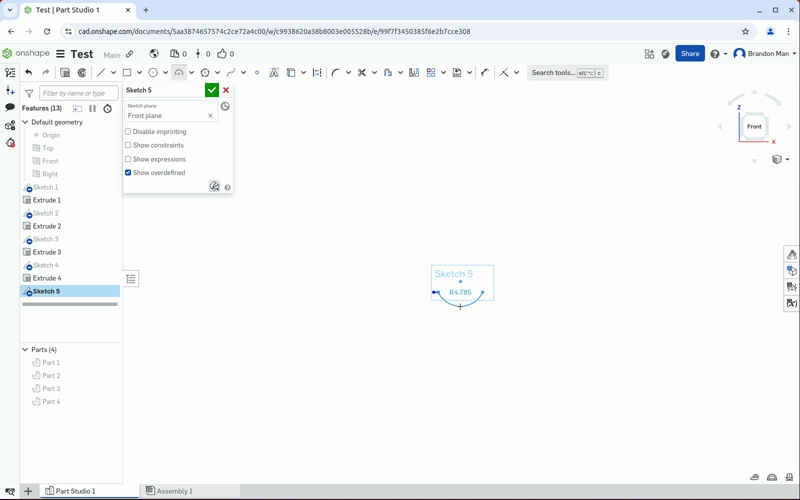
click(460, 306)
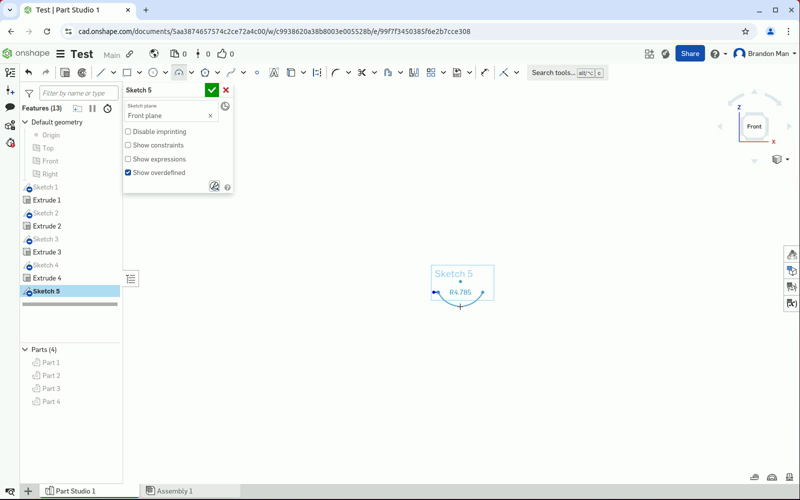
key_up(shift)
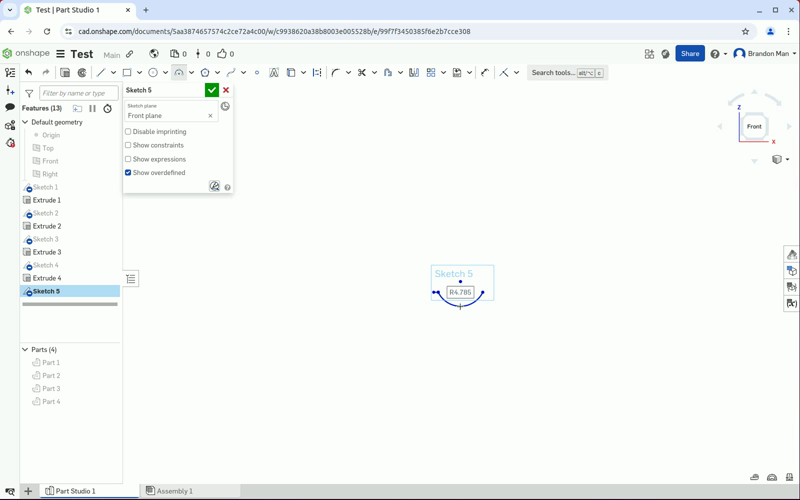
key(esc)
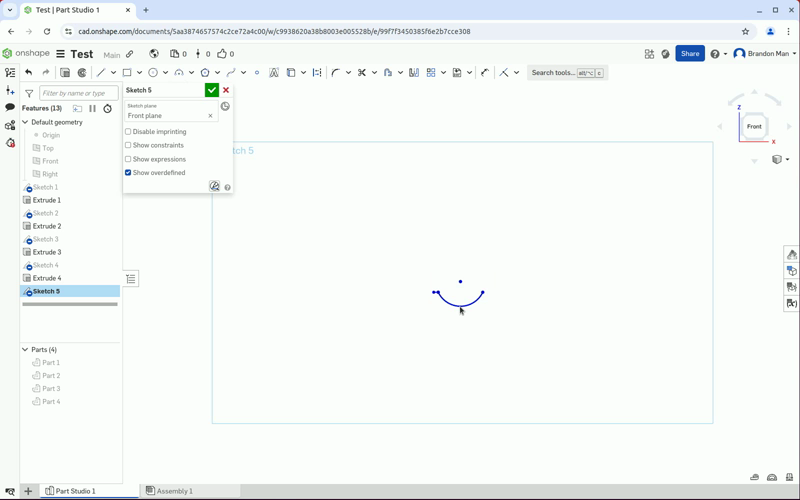
key(l)
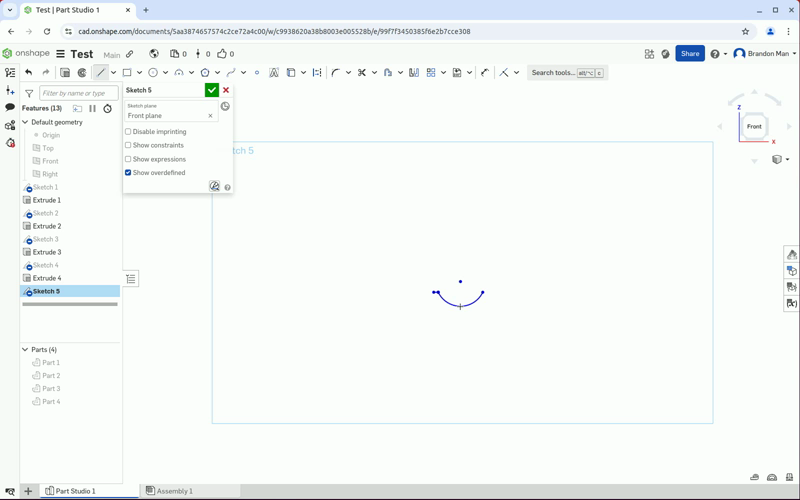
mouse_move(482, 292)
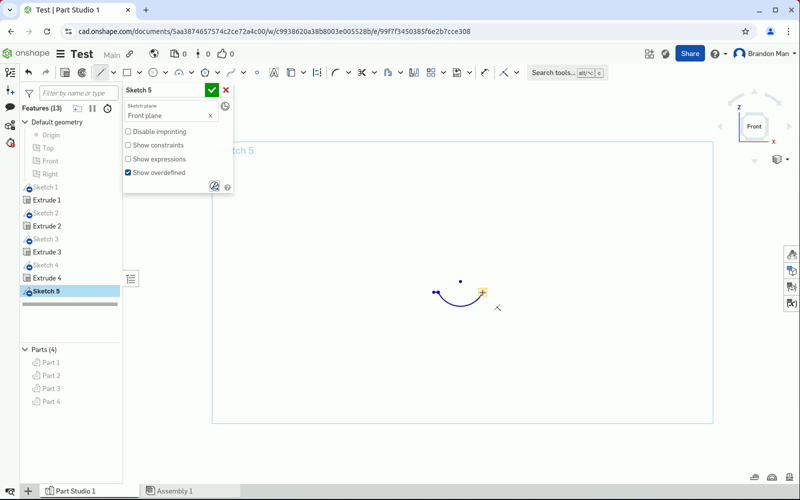
click(482, 292)
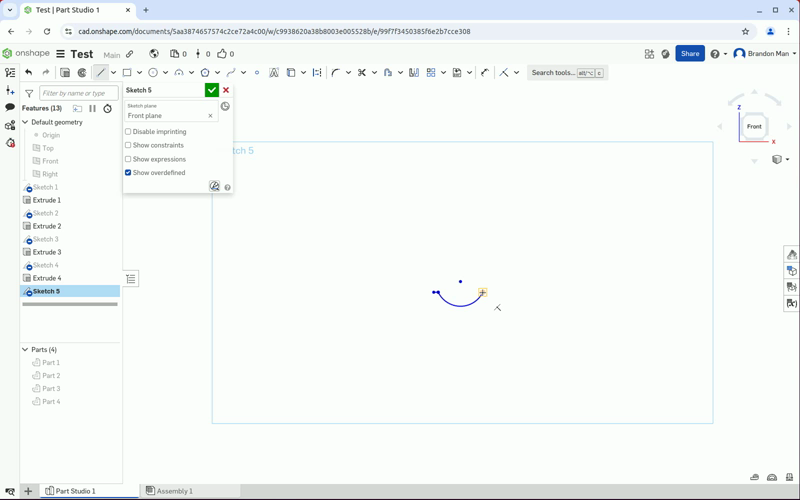
key_down(shift)
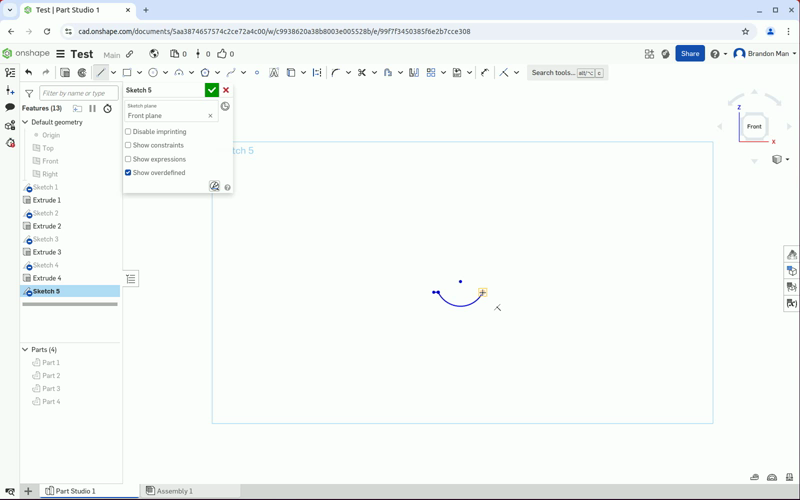
mouse_move(512, 292)
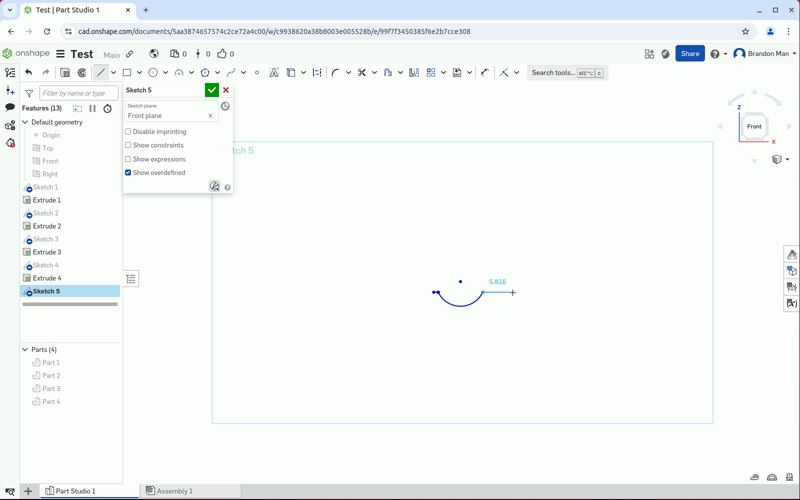
mouse_move(487, 292)
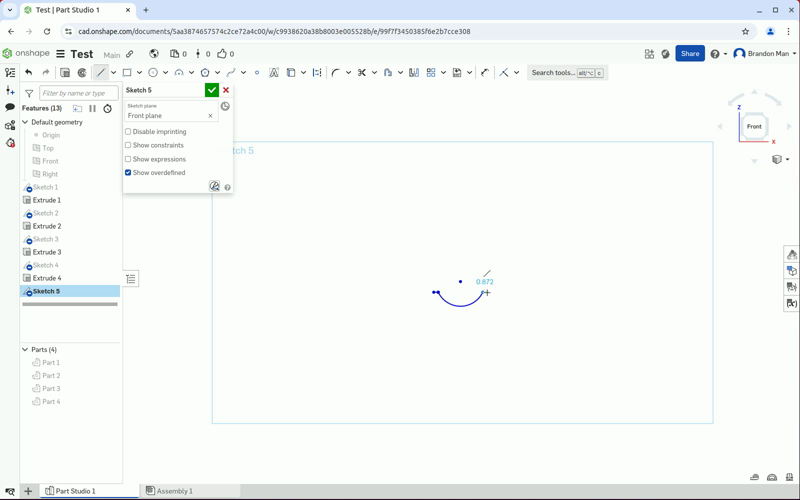
scroll(6)
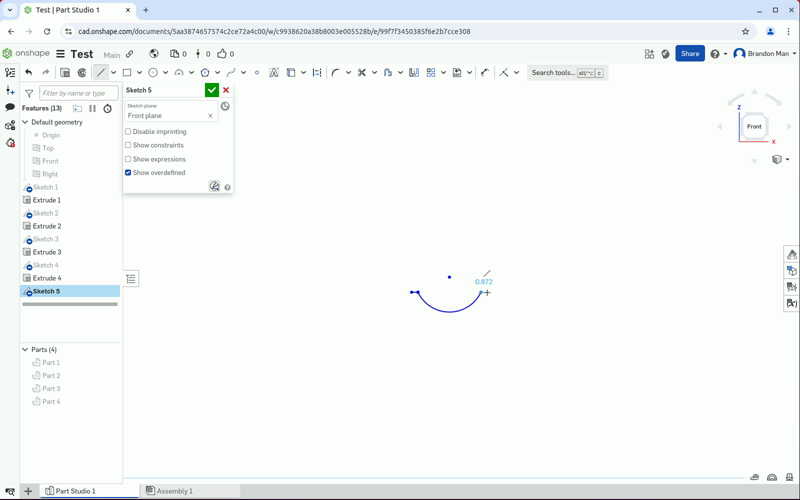
scroll(6)
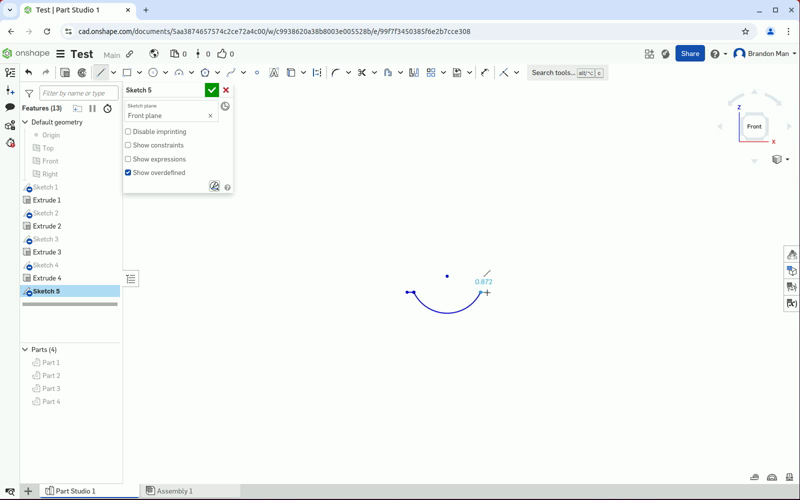
scroll(6)
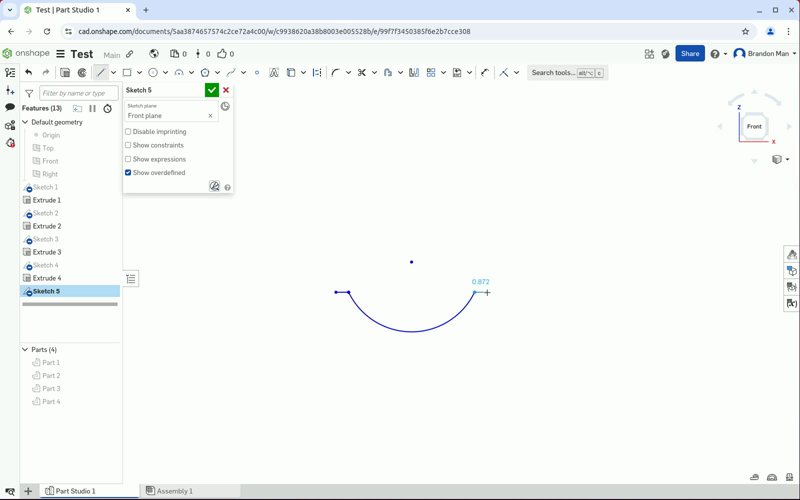
scroll(6)
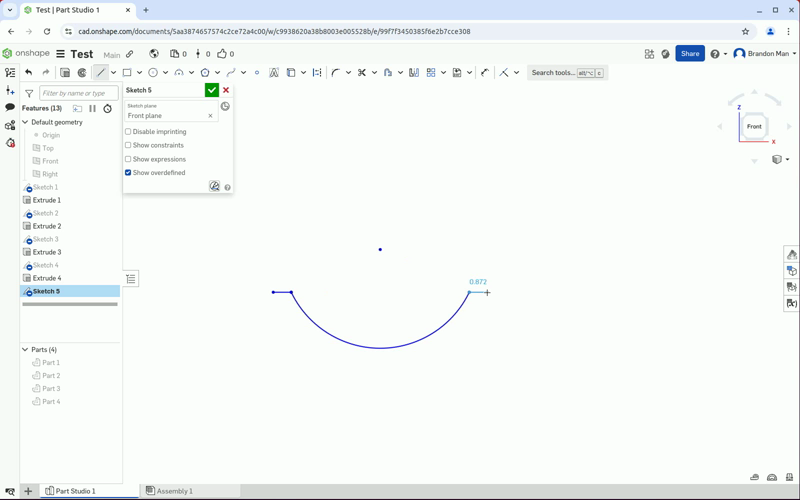
scroll(6)
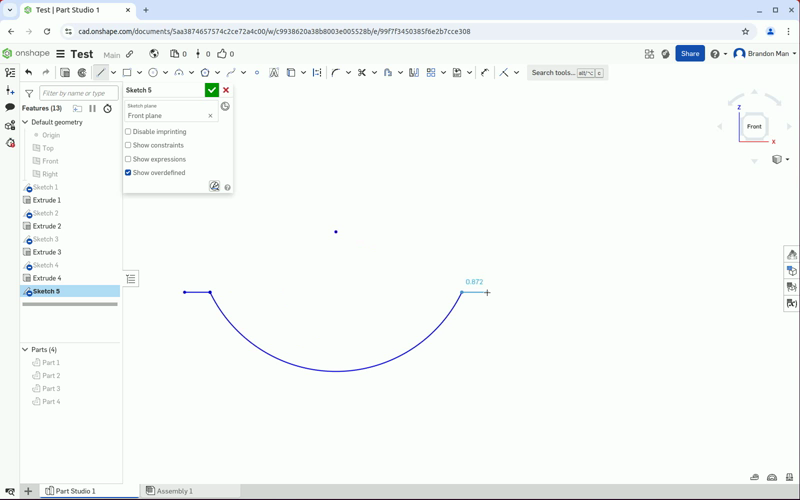
scroll(6)
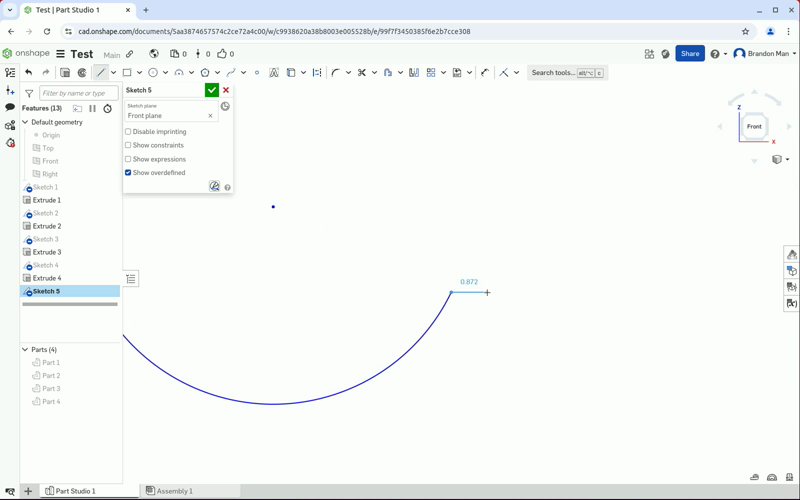
scroll(6)
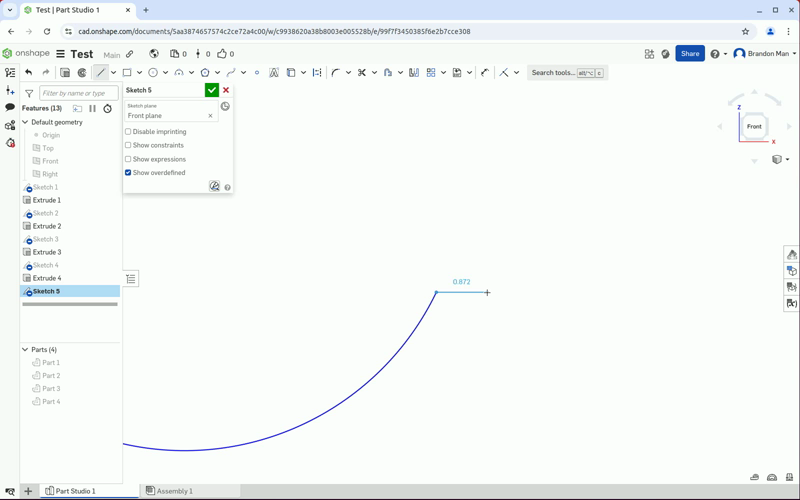
click(487, 292)
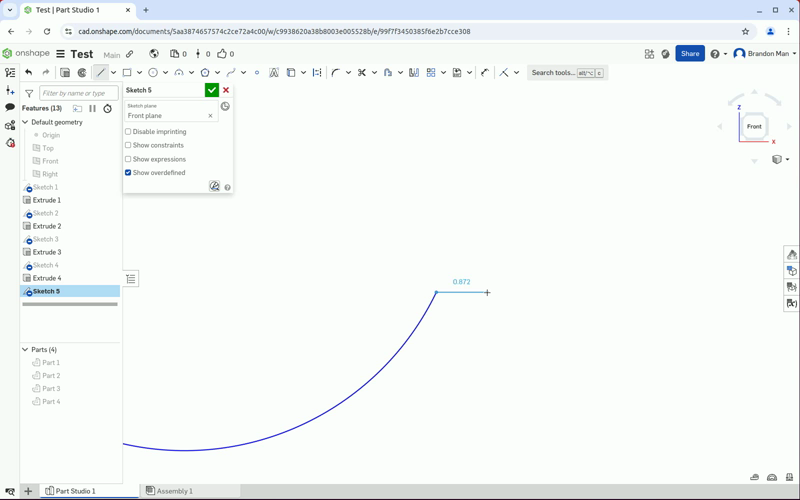
scroll(-6)
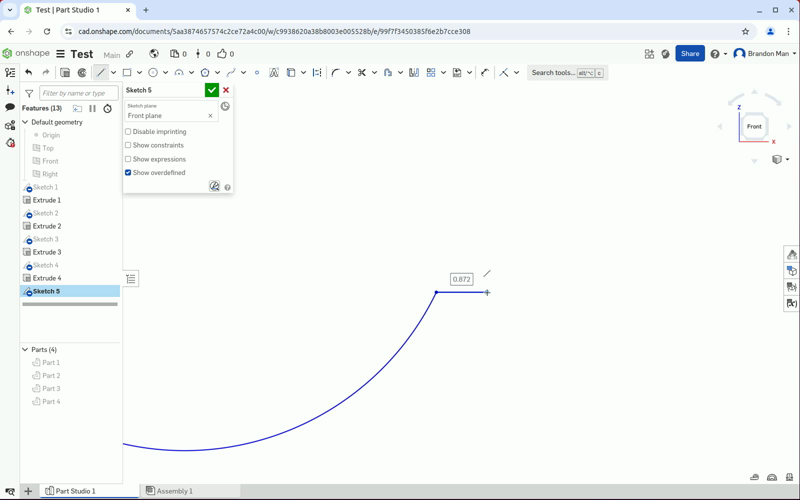
scroll(-6)
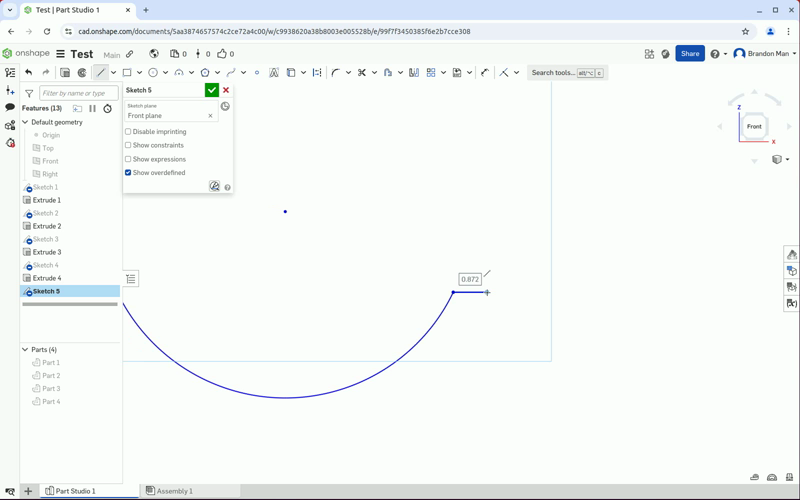
scroll(-6)
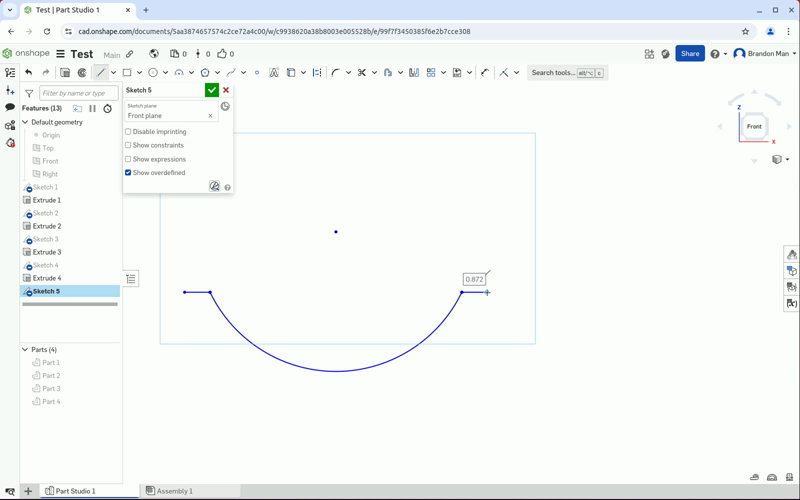
scroll(-6)
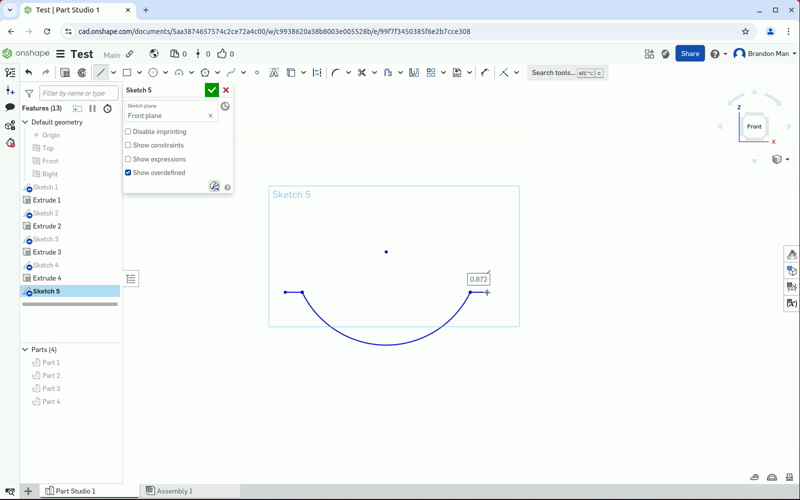
scroll(-6)
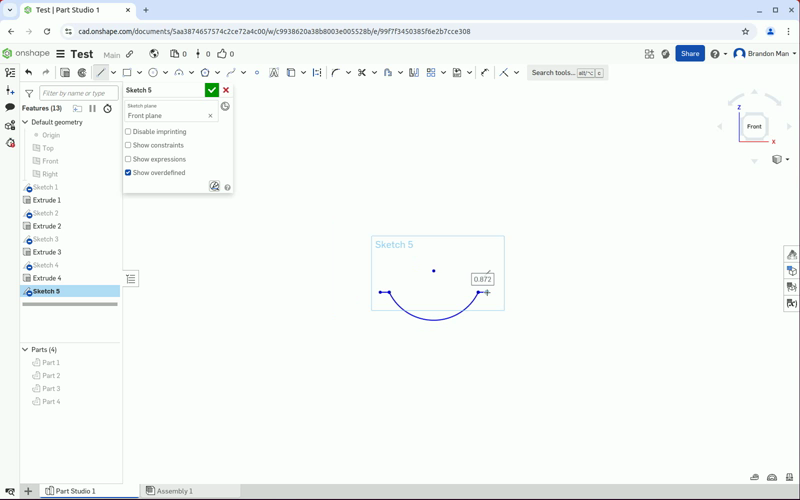
scroll(-6)
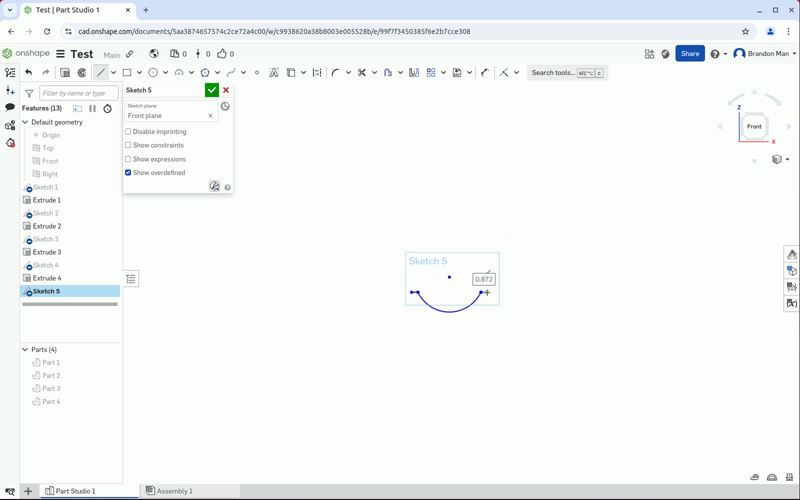
scroll(-6)
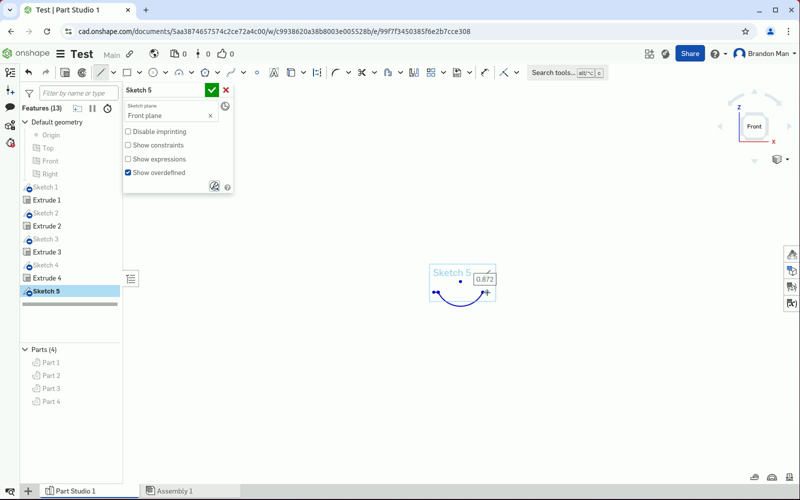
key_up(shift)
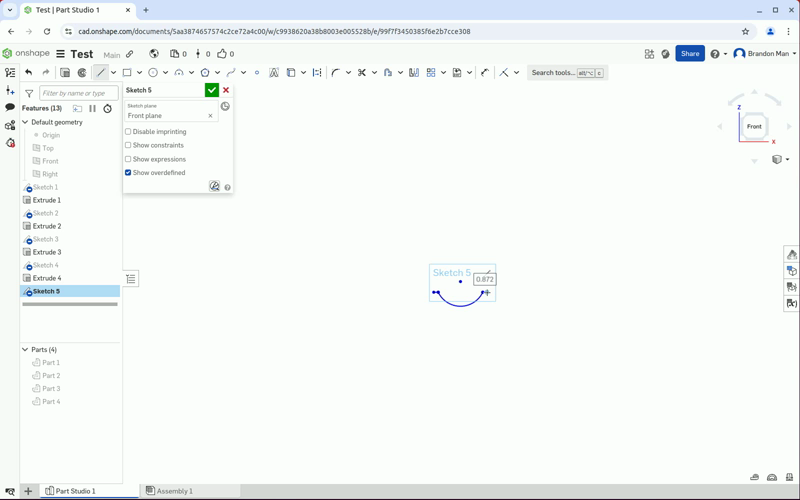
key_down(shift)
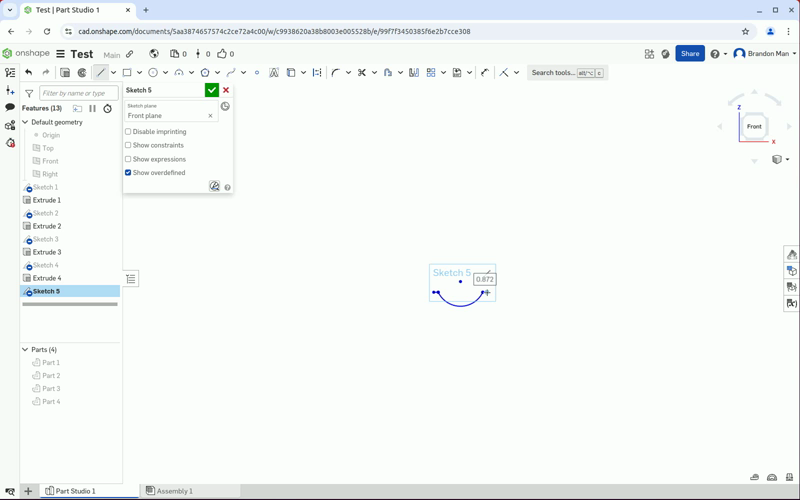
mouse_move(517, 292)
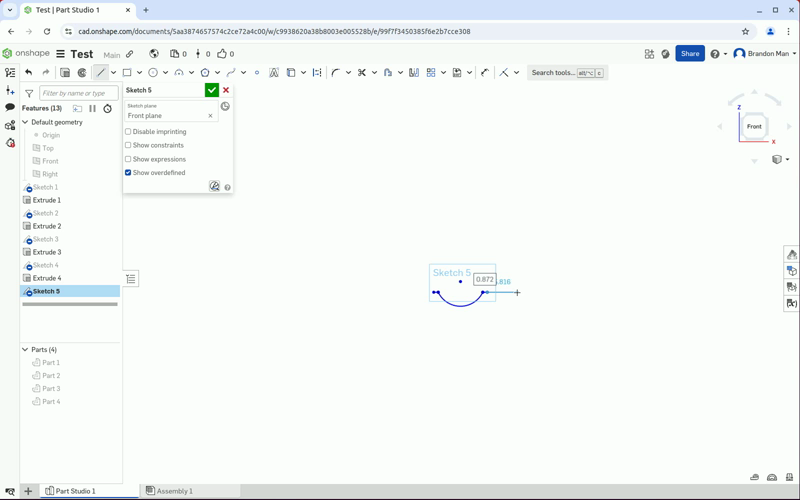
mouse_move(487, 282)
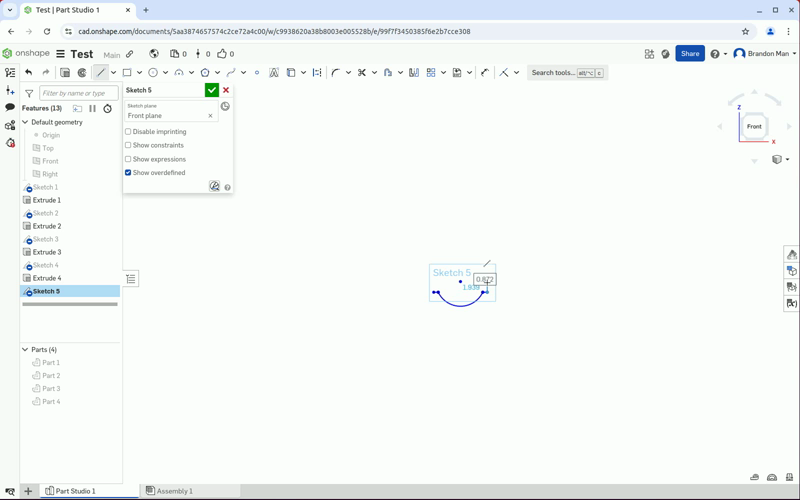
click(487, 282)
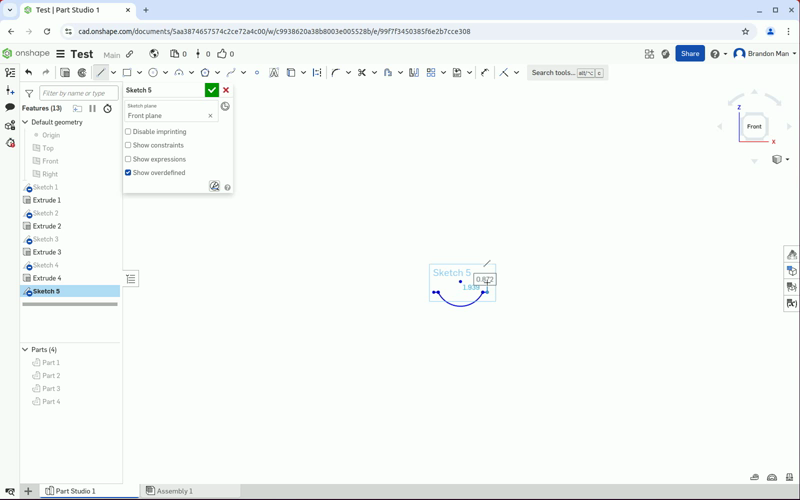
key_up(shift)
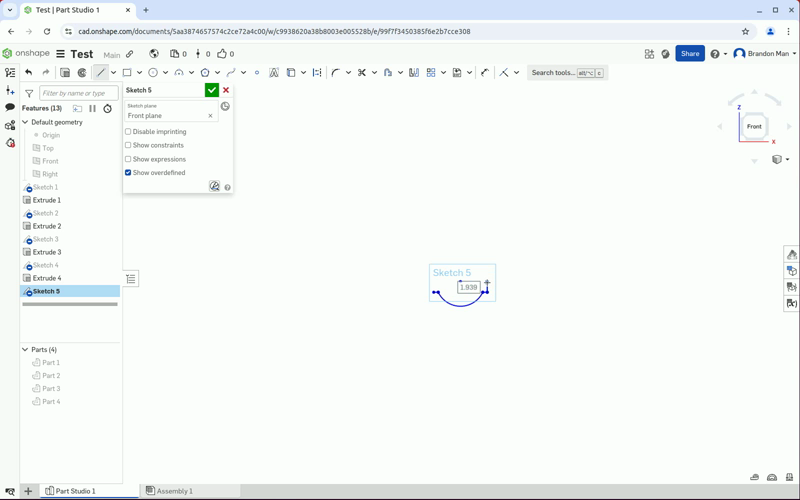
key_down(shift)
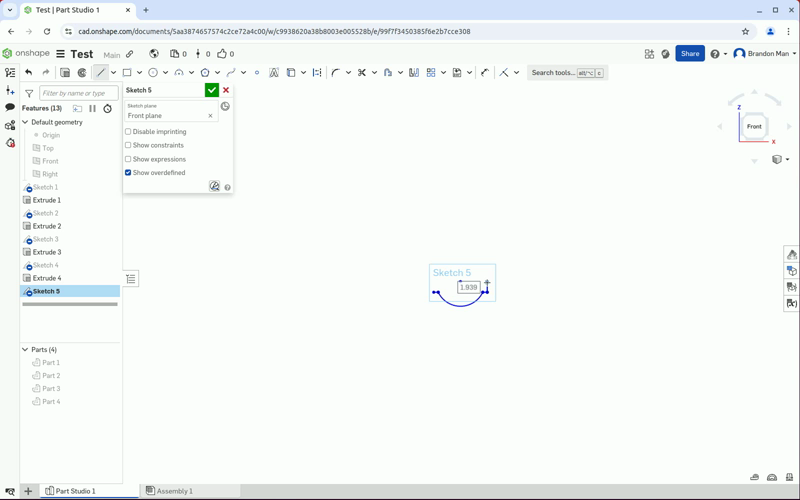
mouse_move(517, 282)
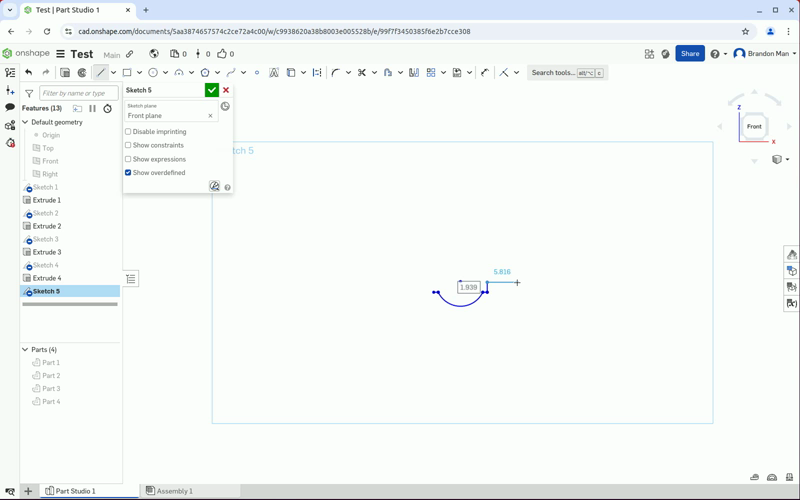
mouse_move(482, 282)
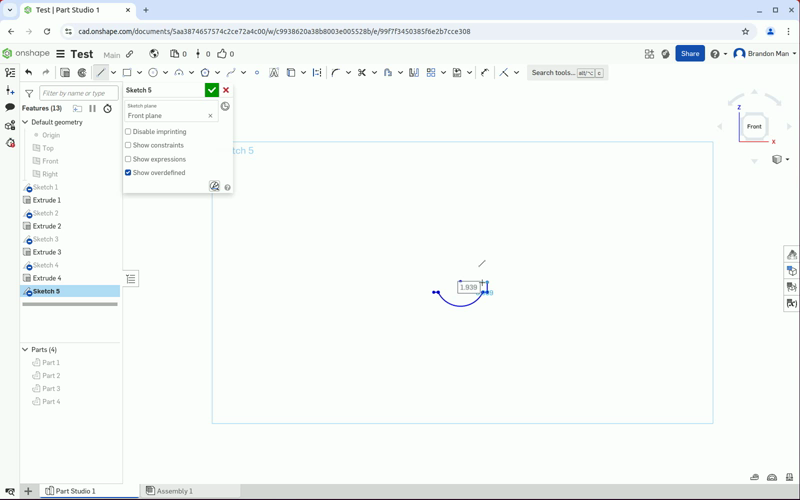
scroll(6)
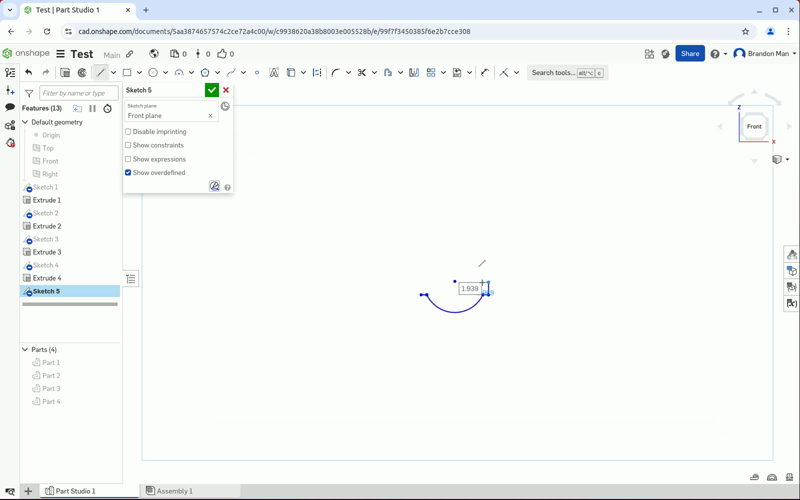
scroll(6)
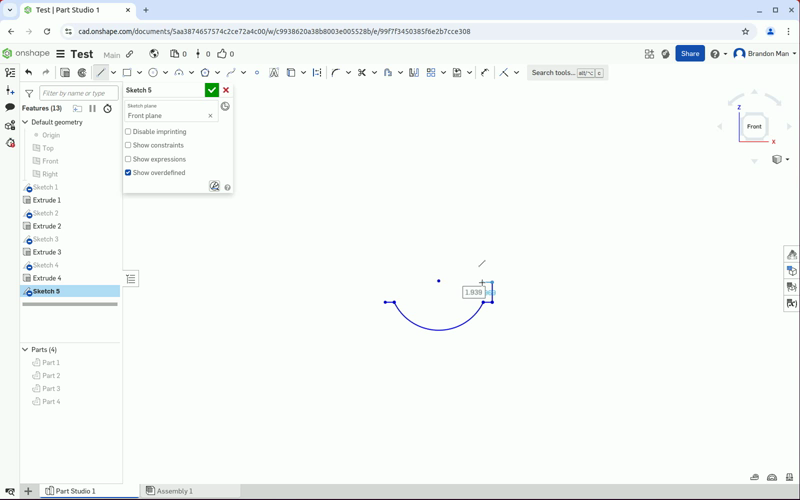
scroll(6)
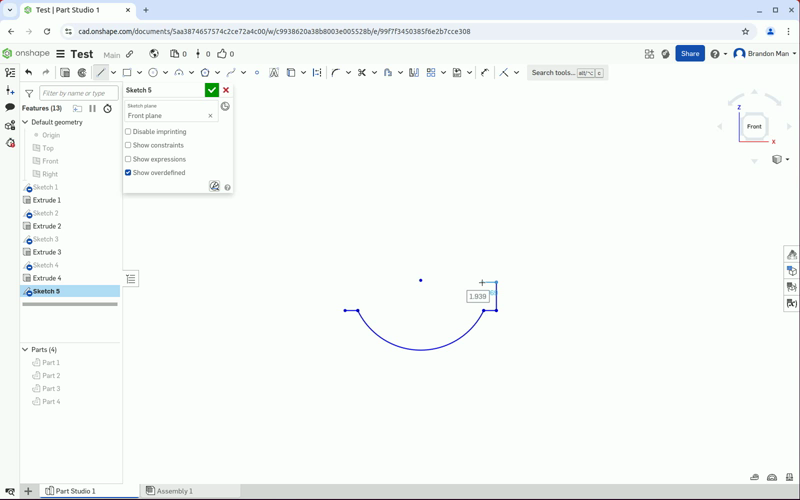
scroll(6)
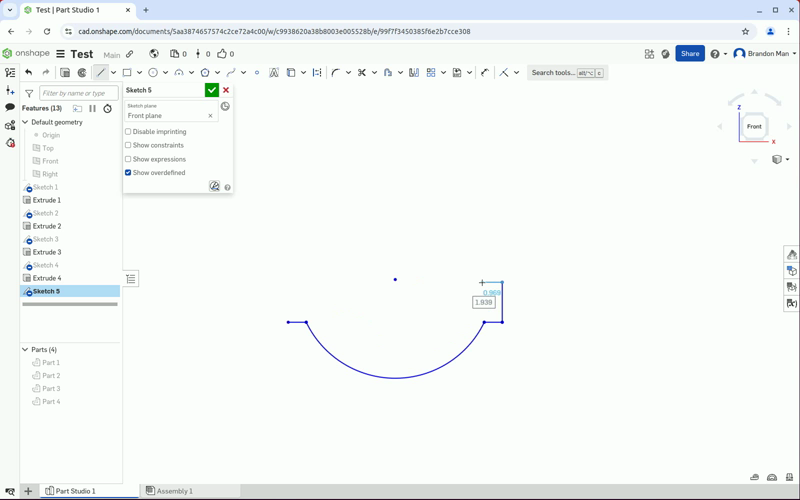
scroll(6)
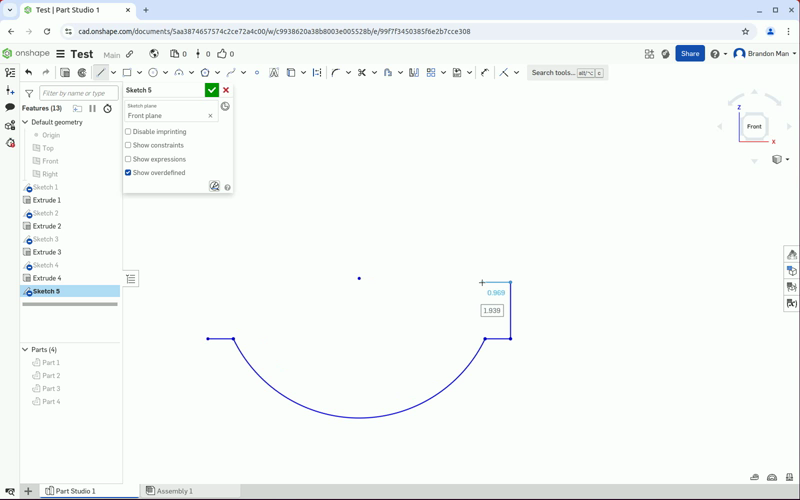
scroll(6)
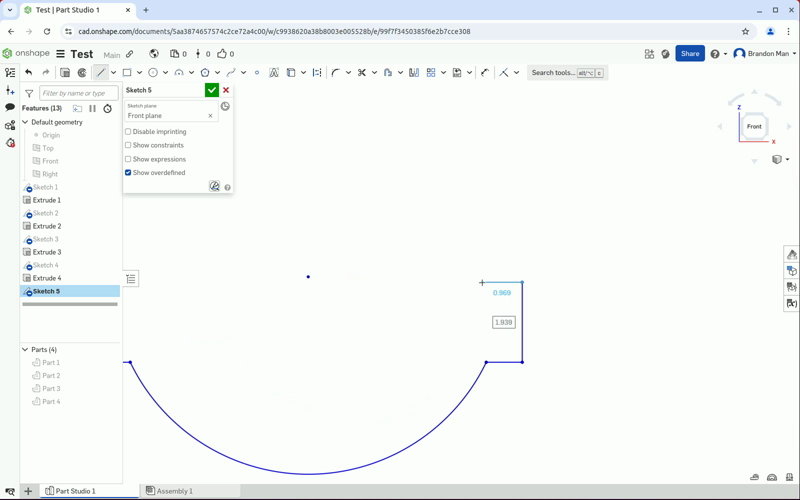
scroll(6)
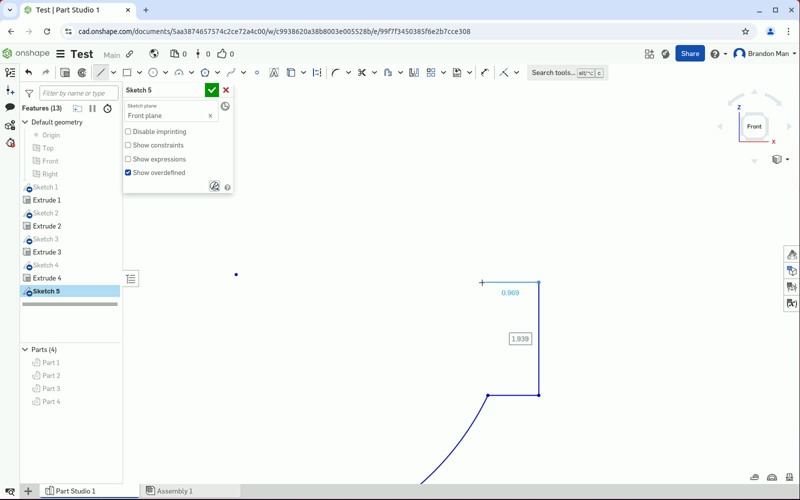
click(482, 282)
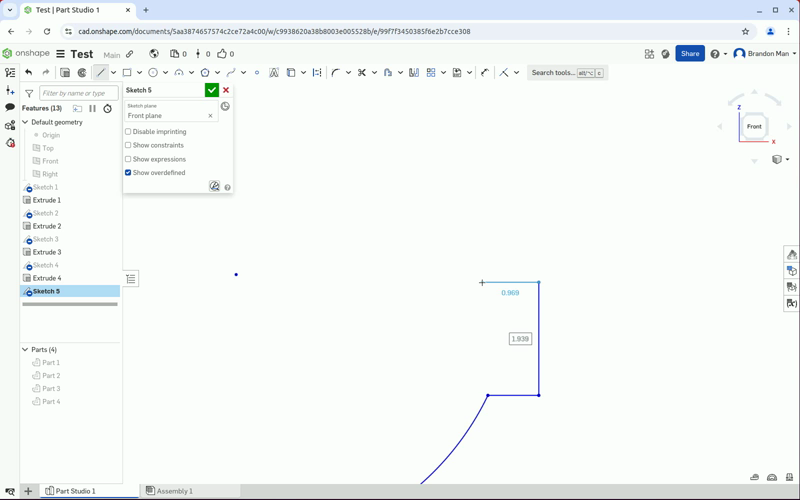
scroll(-6)
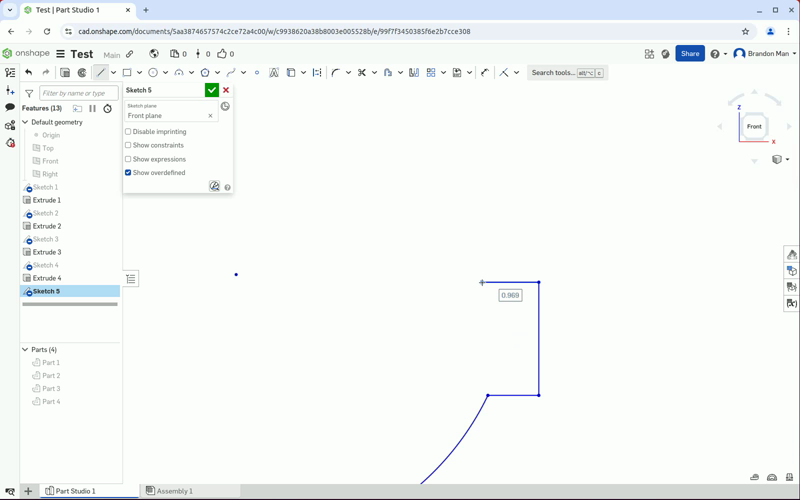
scroll(-6)
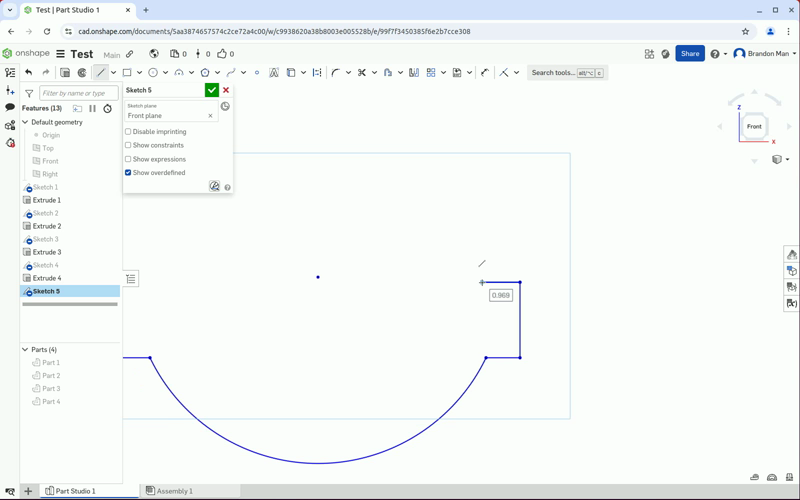
scroll(-6)
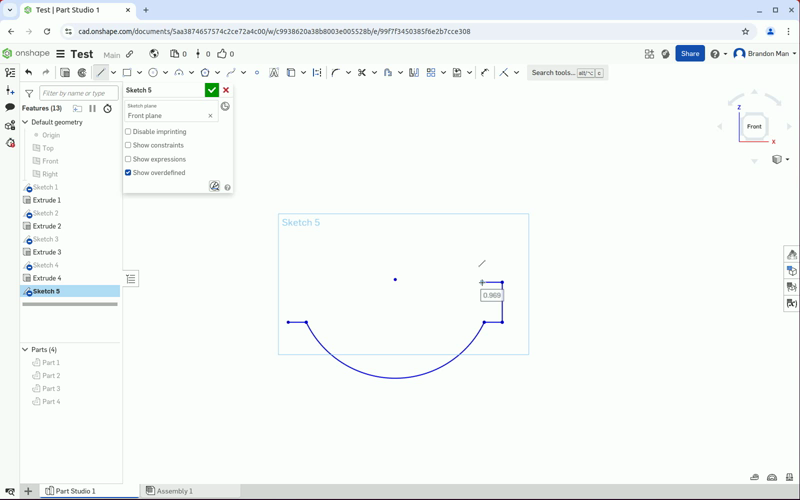
scroll(-6)
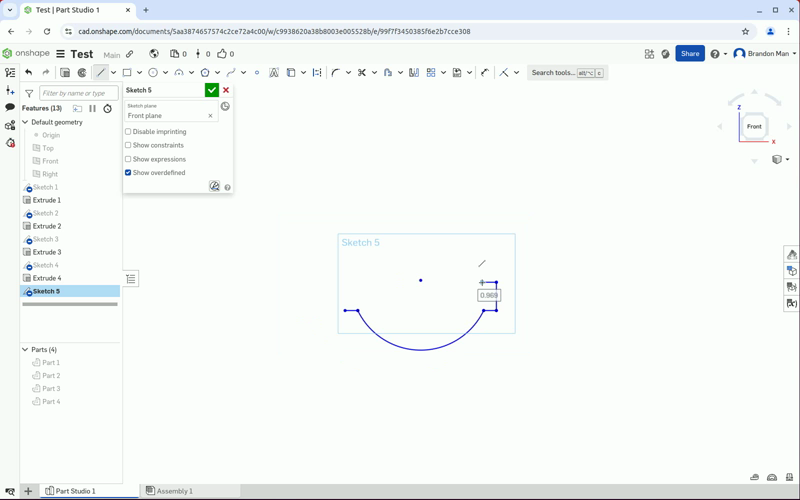
scroll(-6)
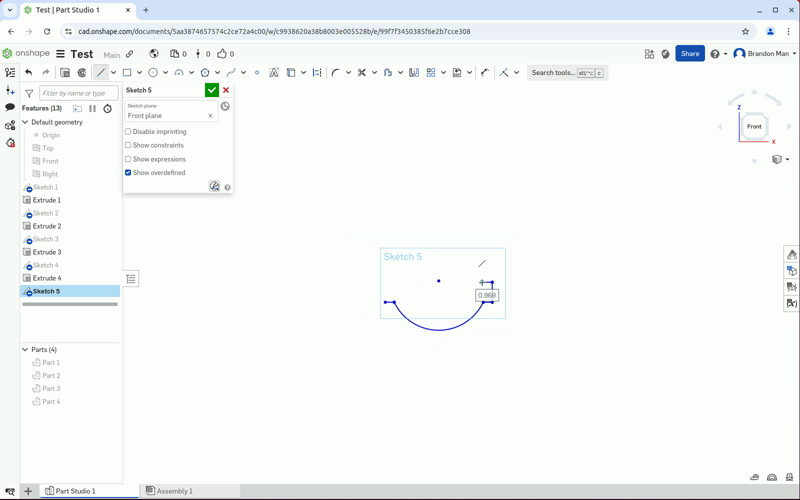
scroll(-6)
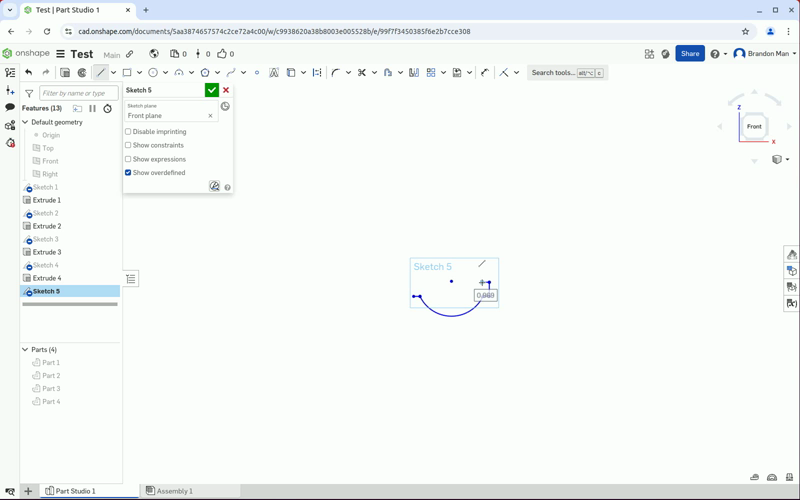
scroll(-6)
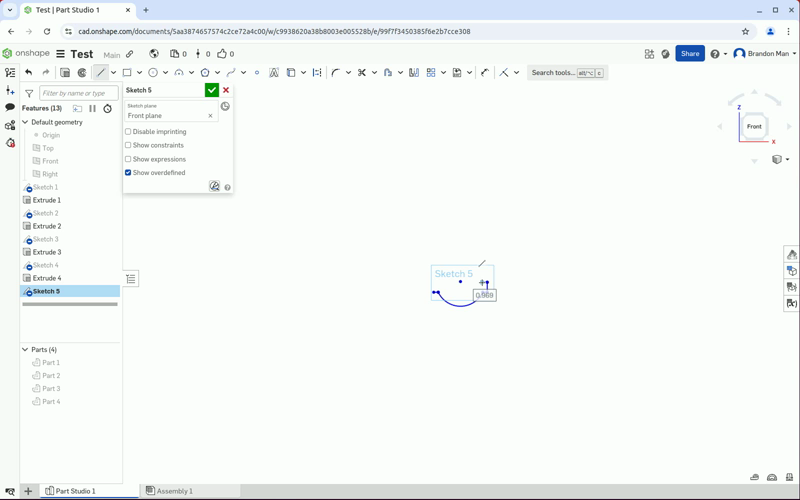
key_up(shift)
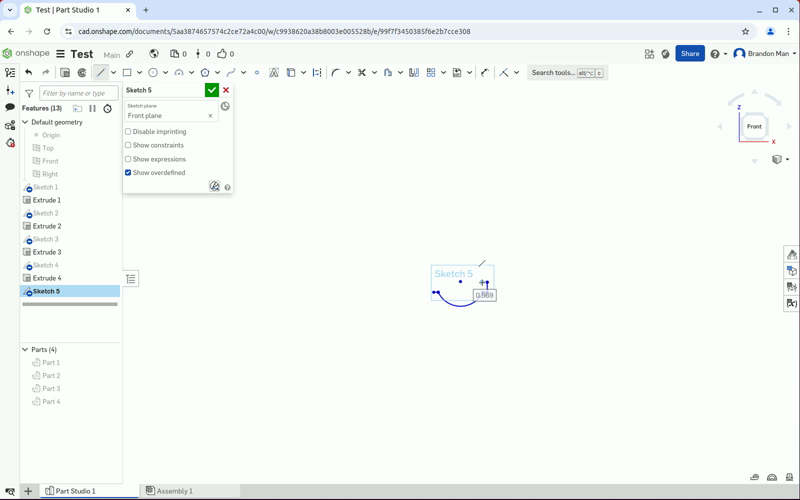
key(esc)
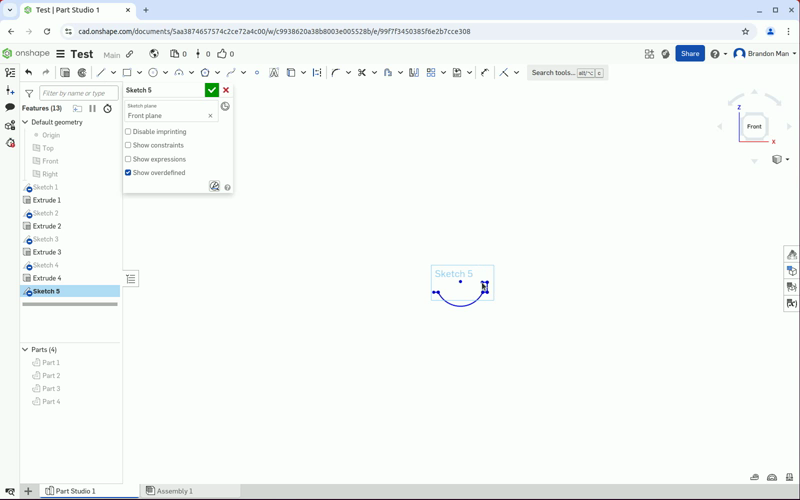
key(a)
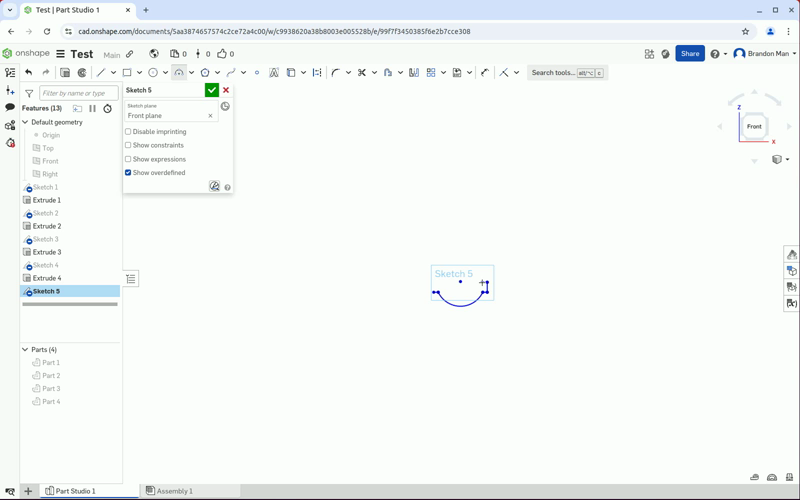
mouse_move(482, 282)
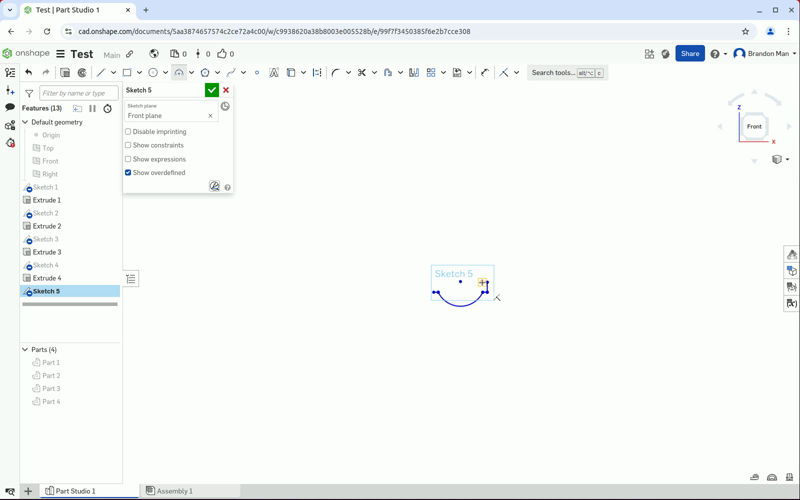
click(482, 282)
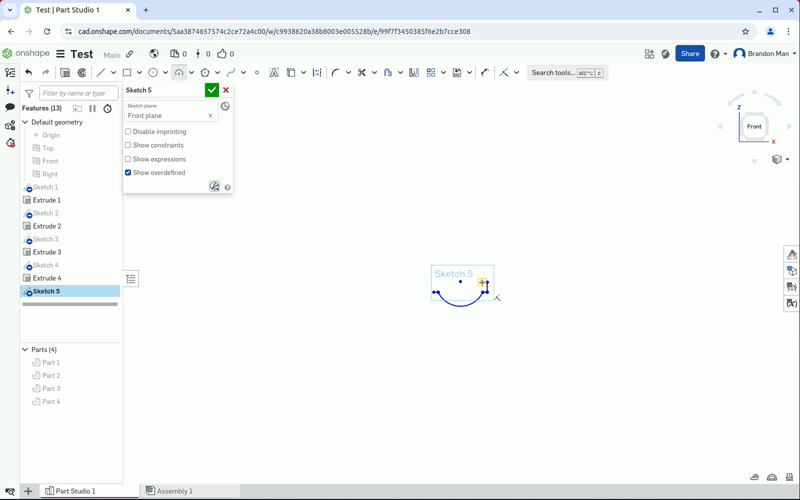
key_down(shift)
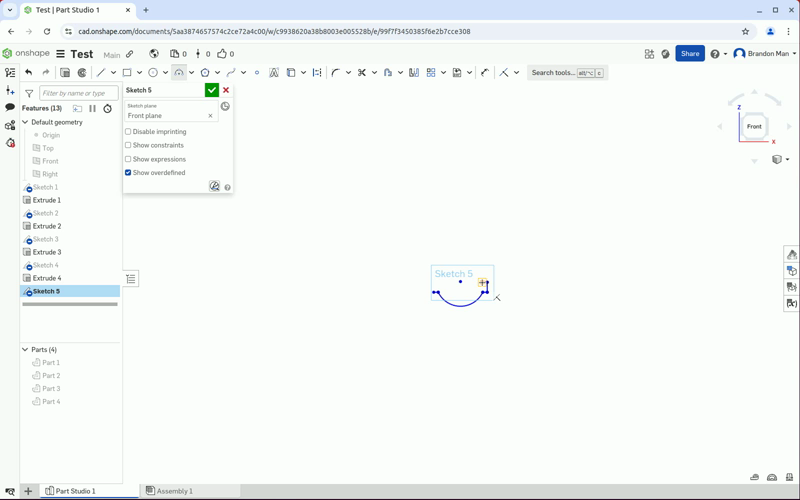
mouse_move(438, 282)
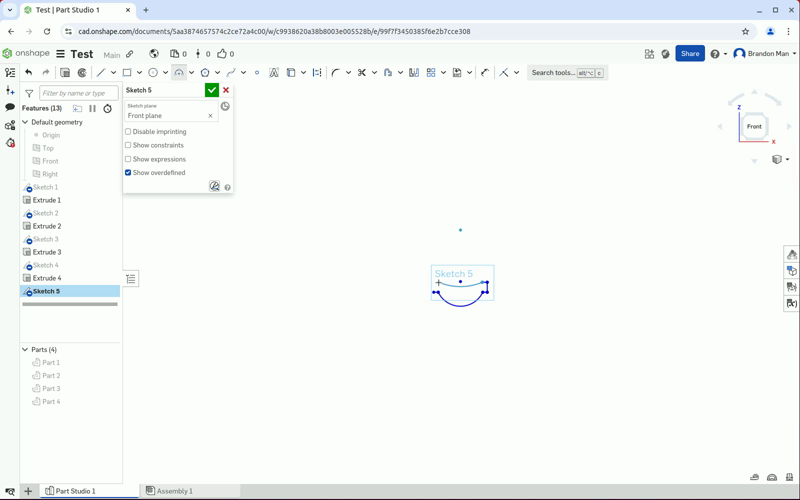
click(438, 282)
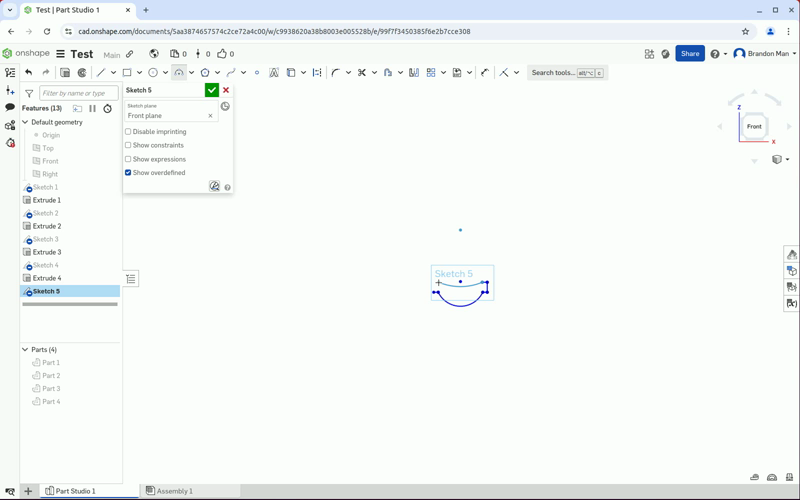
mouse_move(460, 303)
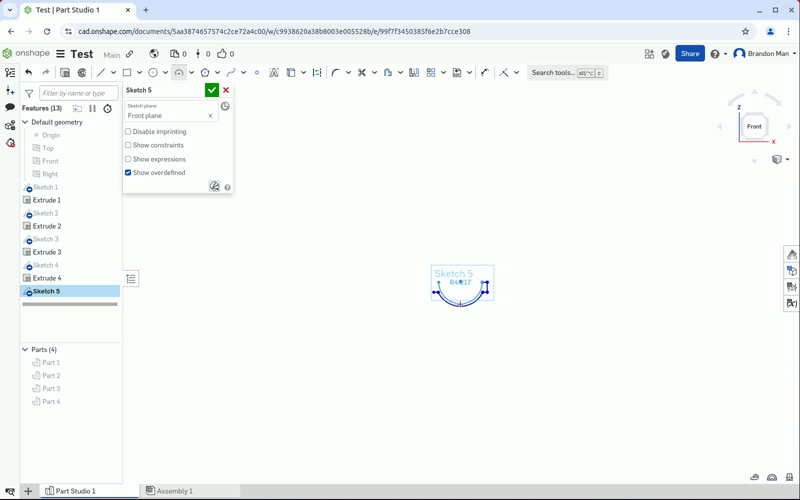
scroll(6)
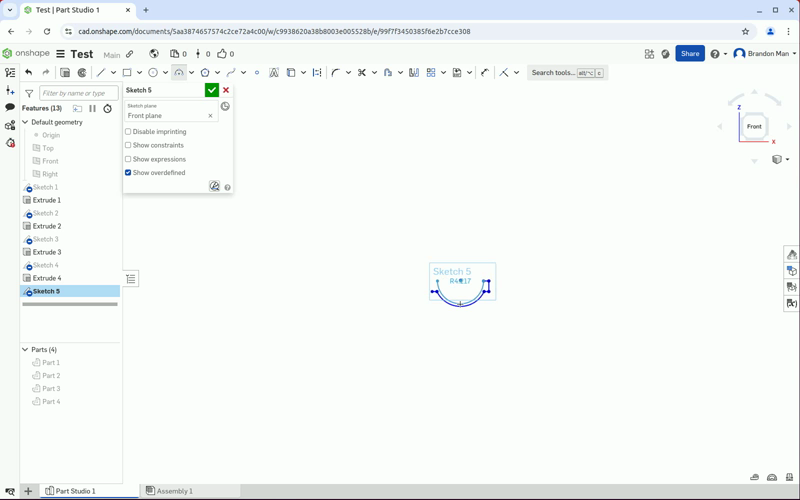
scroll(6)
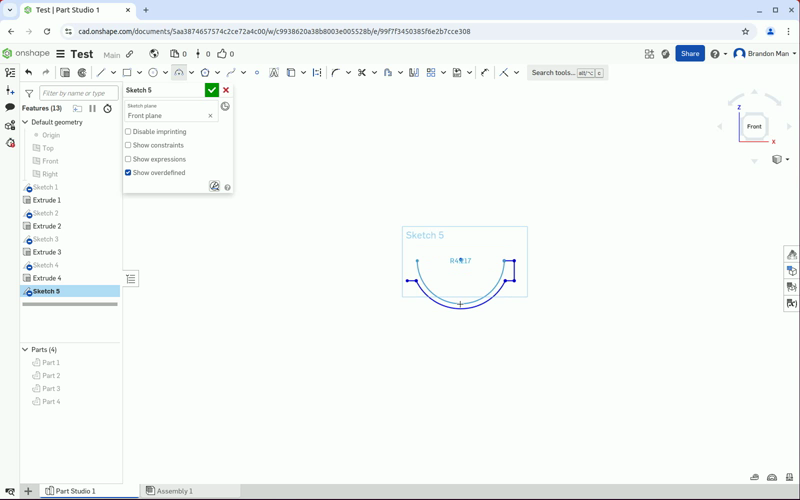
scroll(6)
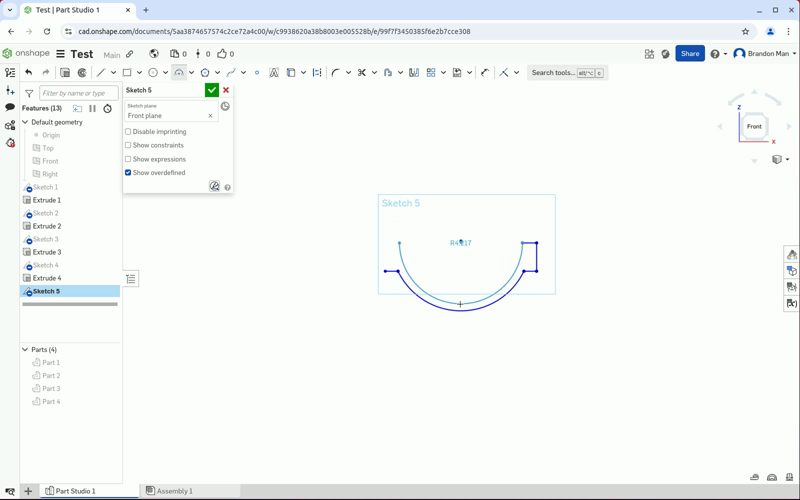
scroll(6)
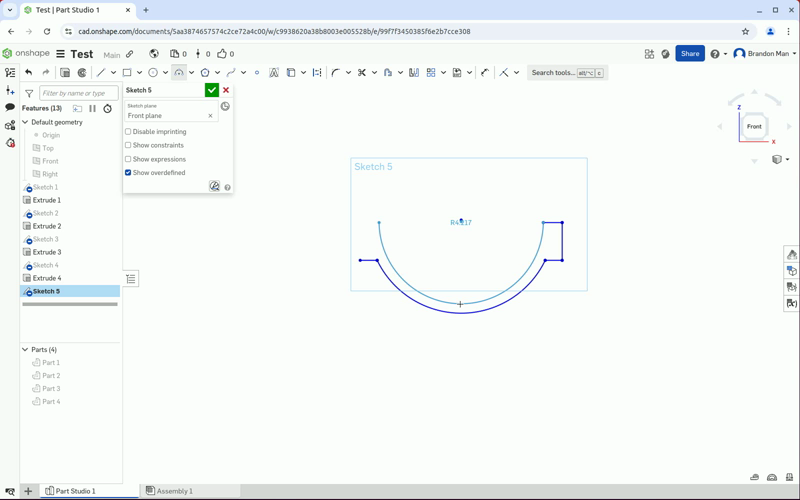
scroll(6)
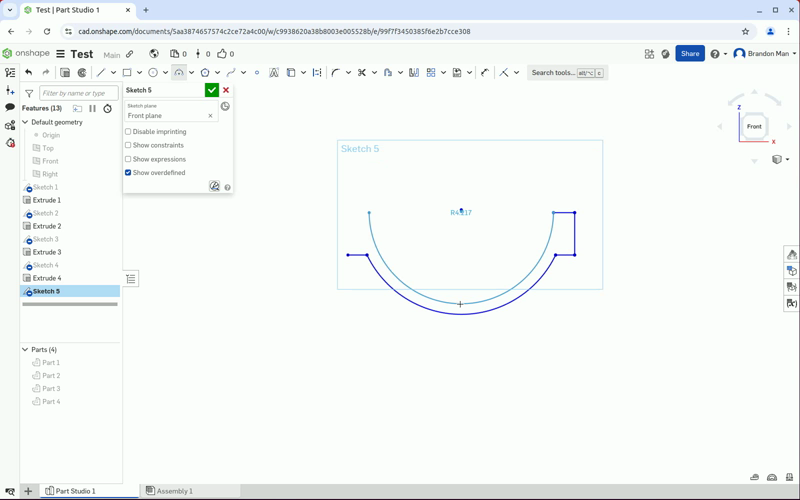
scroll(6)
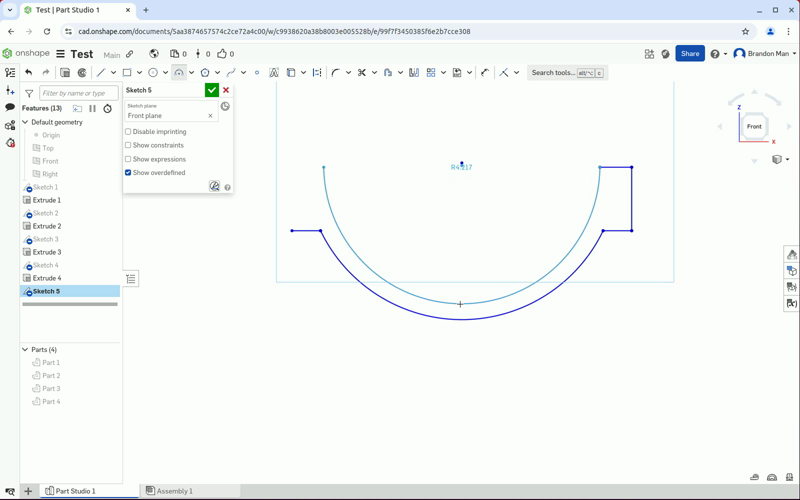
scroll(6)
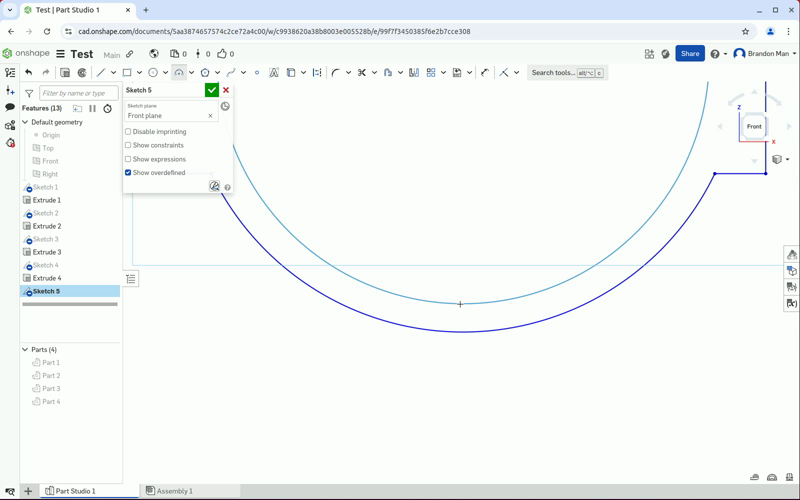
click(460, 303)
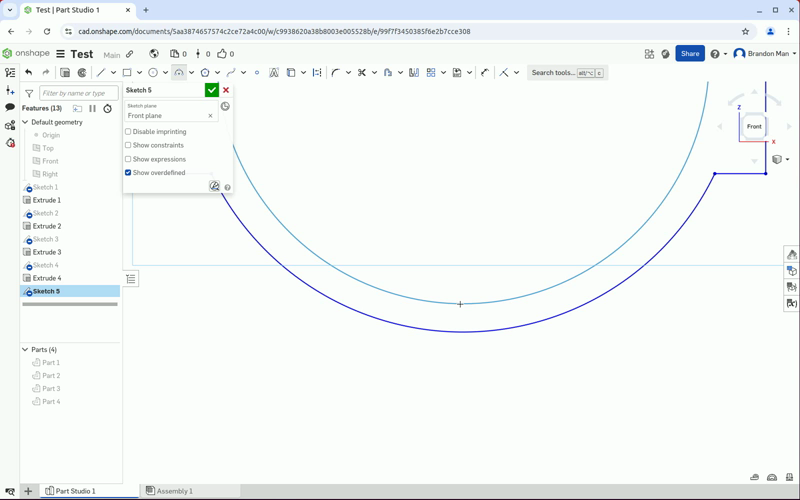
scroll(-6)
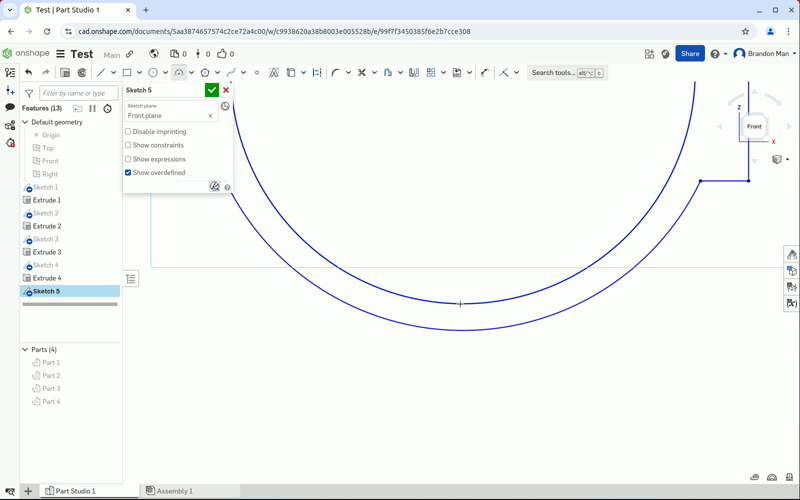
scroll(-6)
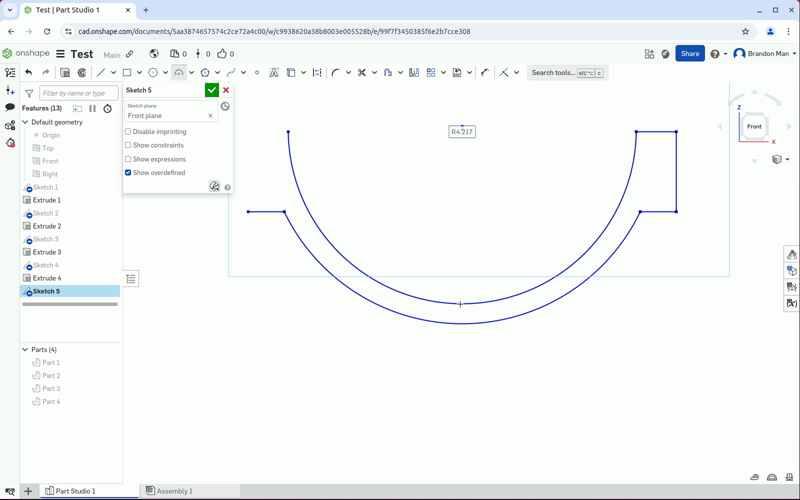
scroll(-6)
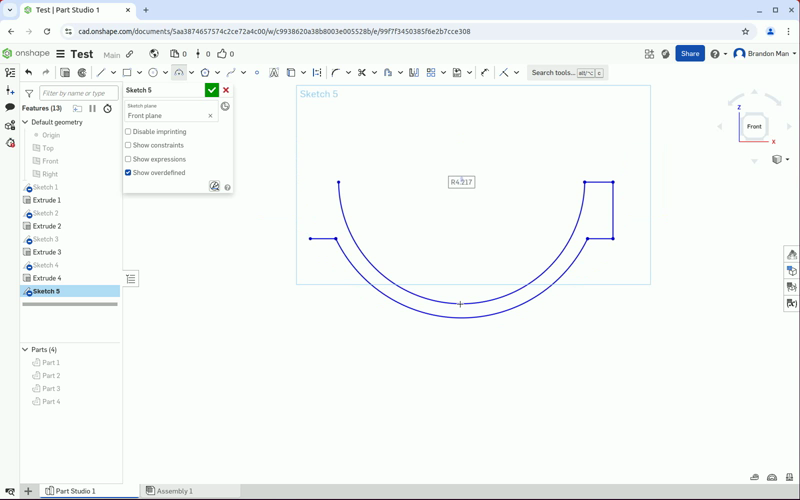
scroll(-6)
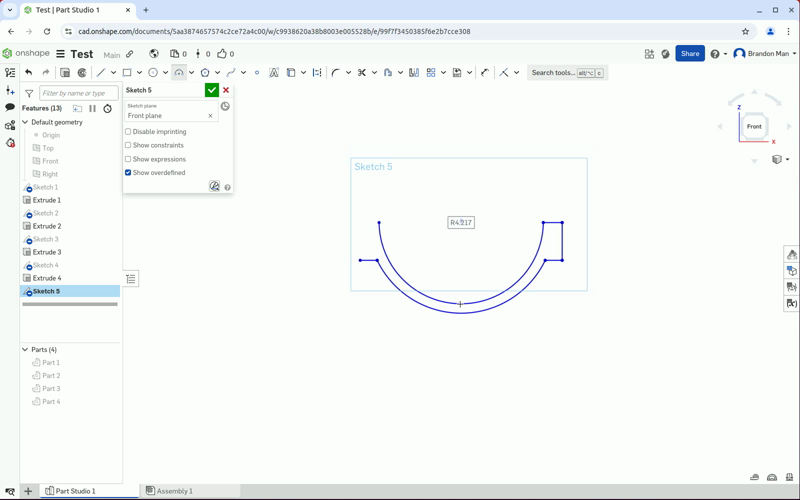
scroll(-6)
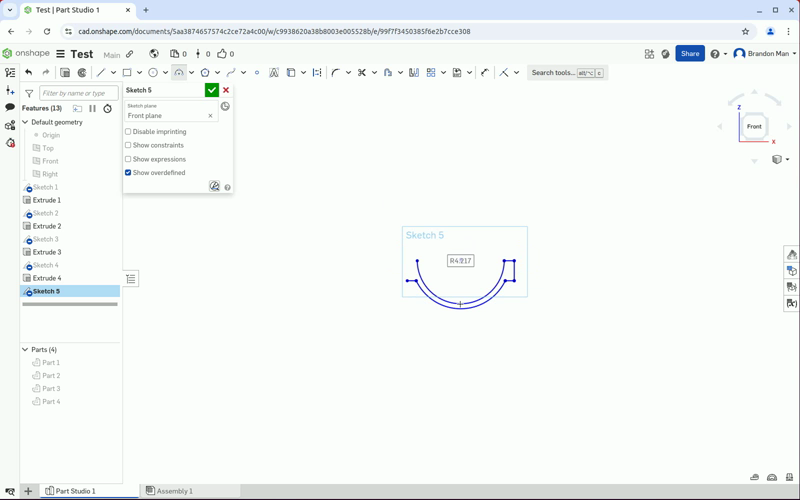
scroll(-6)
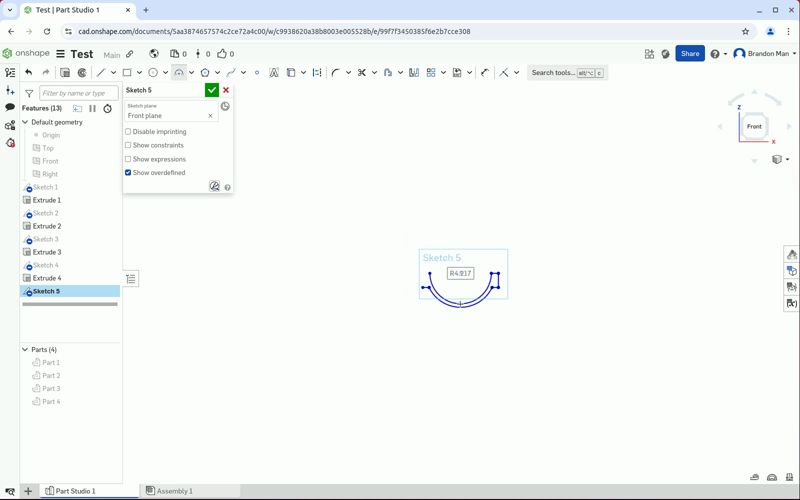
scroll(-6)
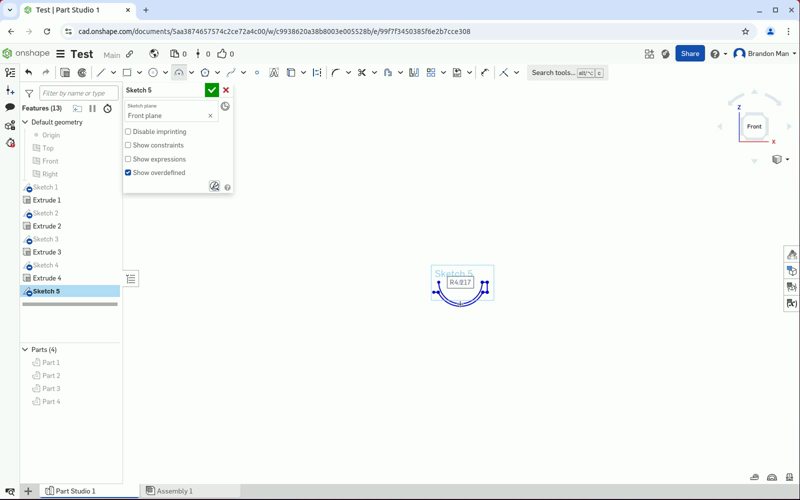
key_up(shift)
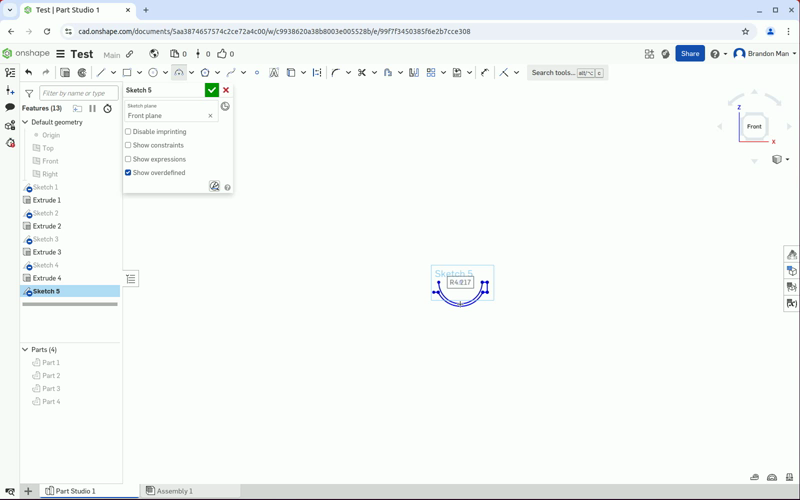
key(esc)
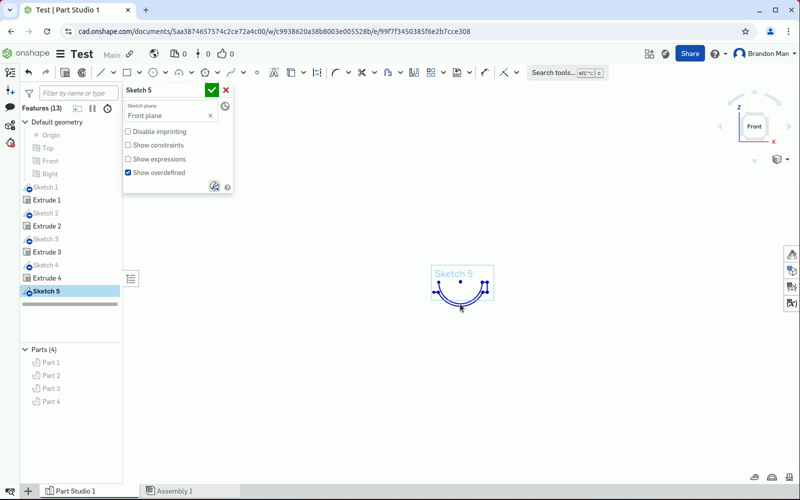
key(l)
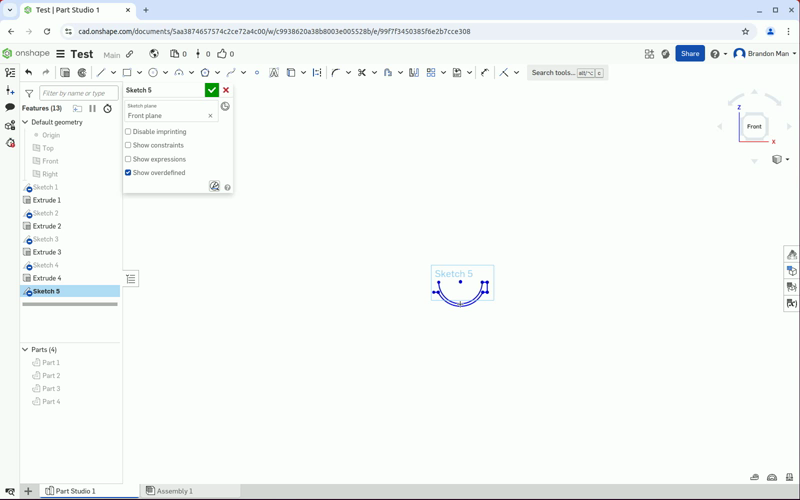
mouse_move(438, 282)
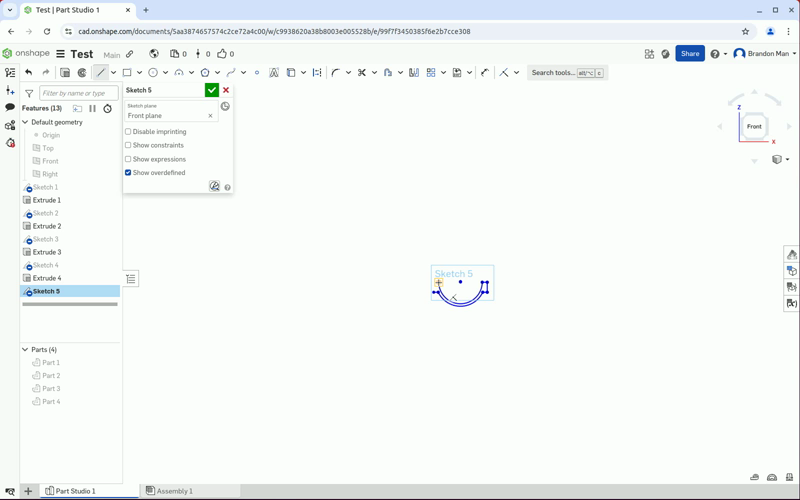
click(438, 282)
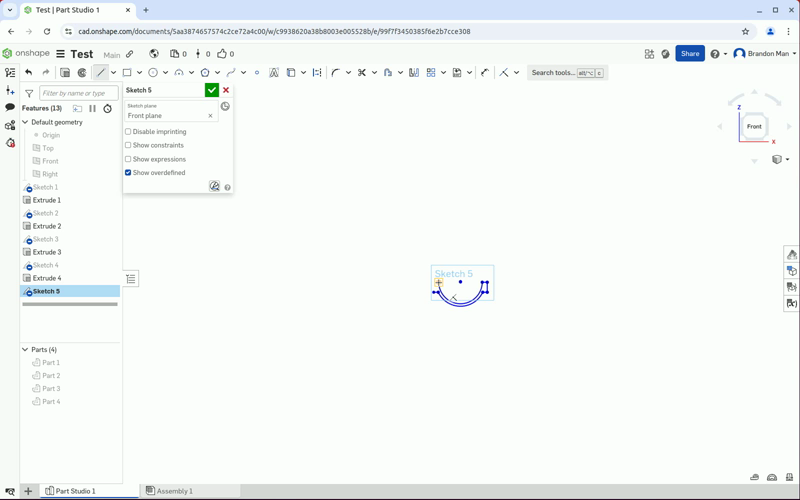
key_down(shift)
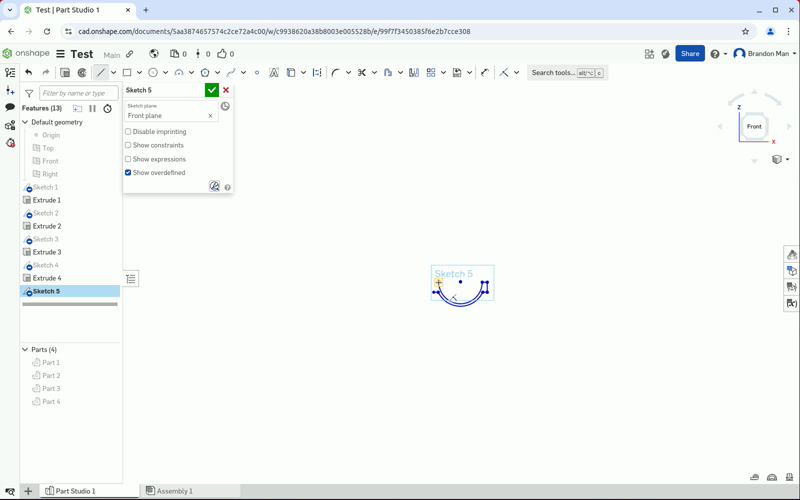
mouse_move(468, 282)
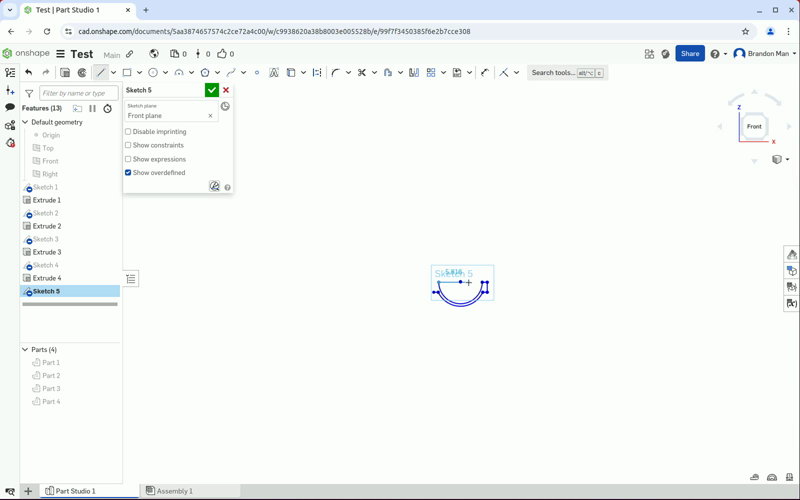
mouse_move(433, 282)
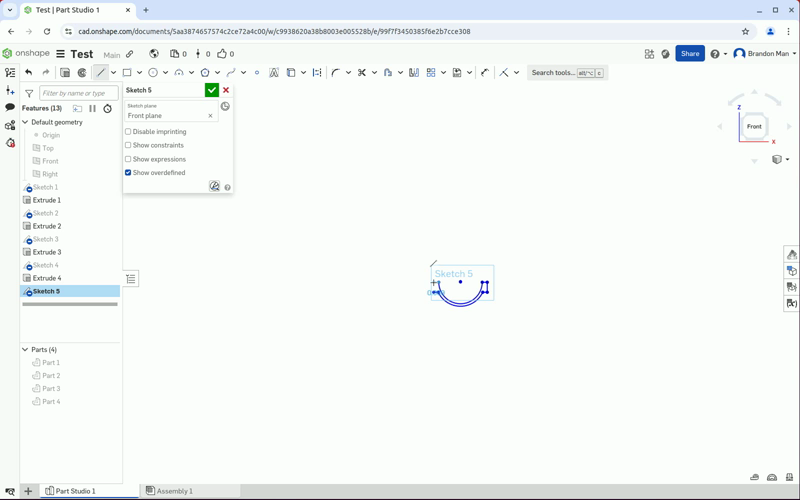
scroll(6)
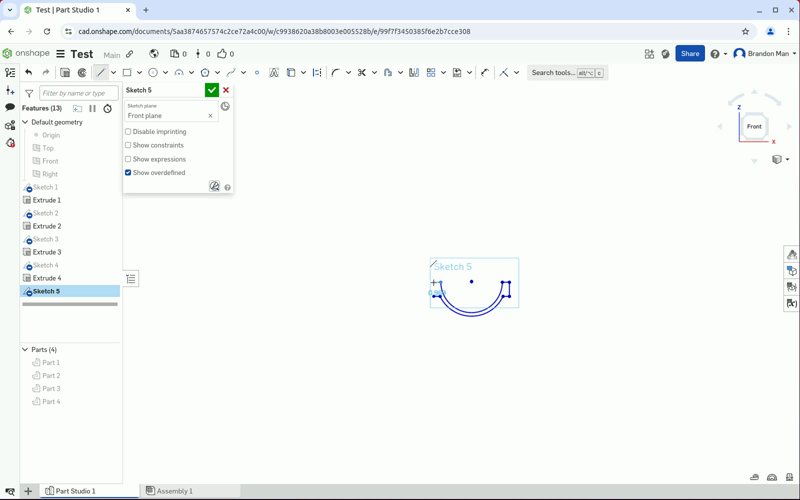
scroll(6)
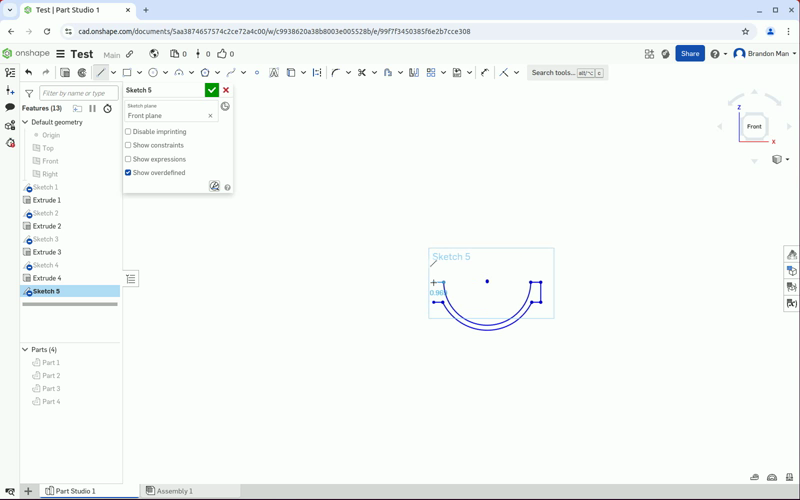
scroll(6)
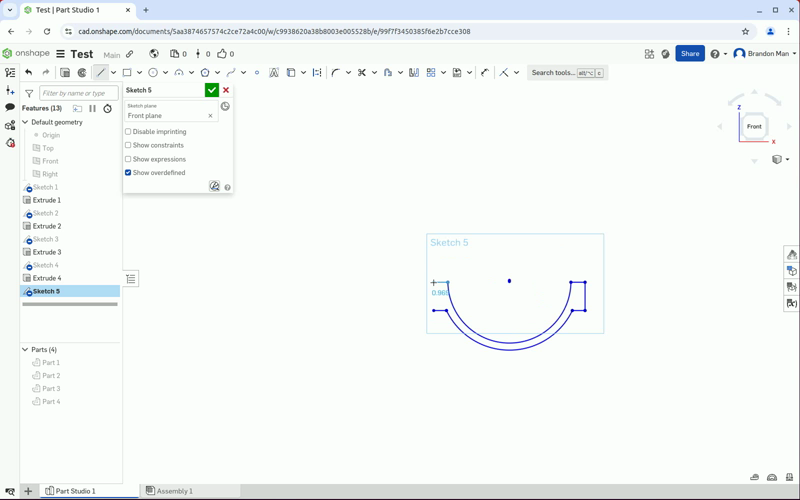
scroll(6)
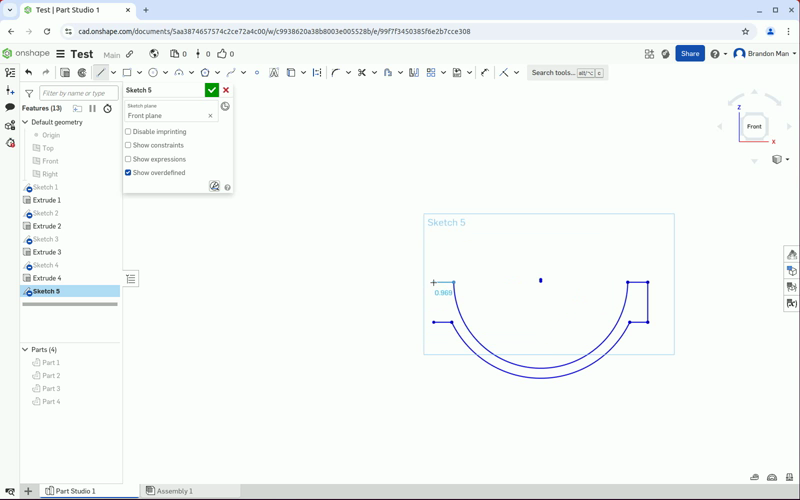
scroll(6)
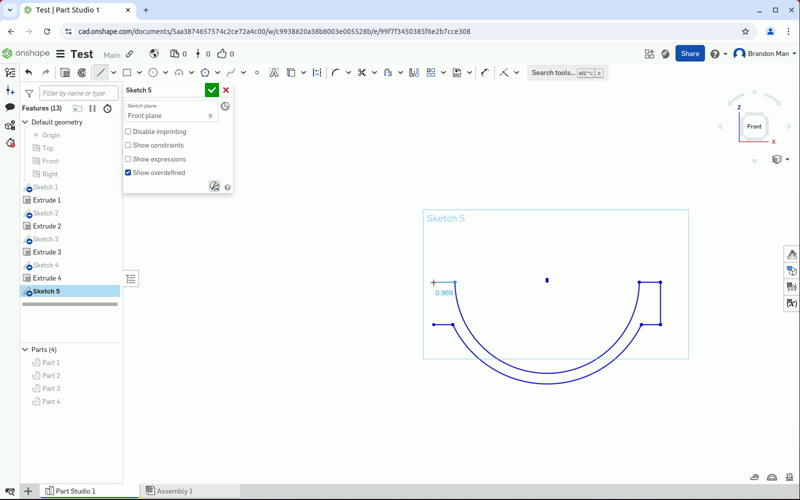
scroll(6)
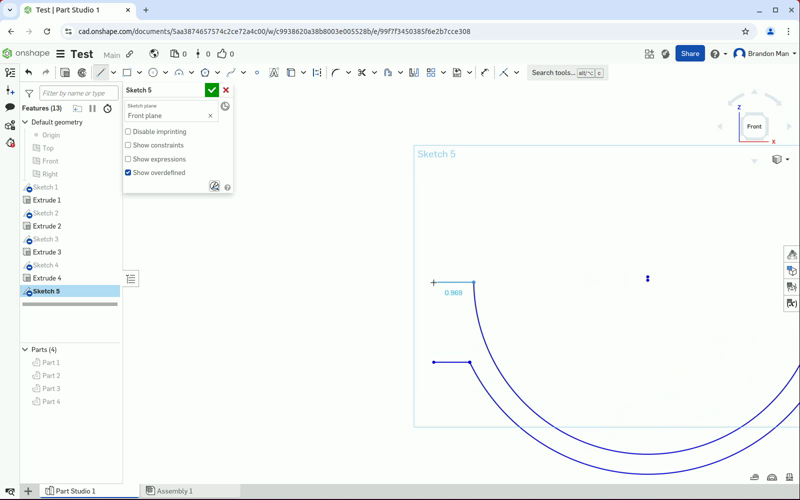
scroll(6)
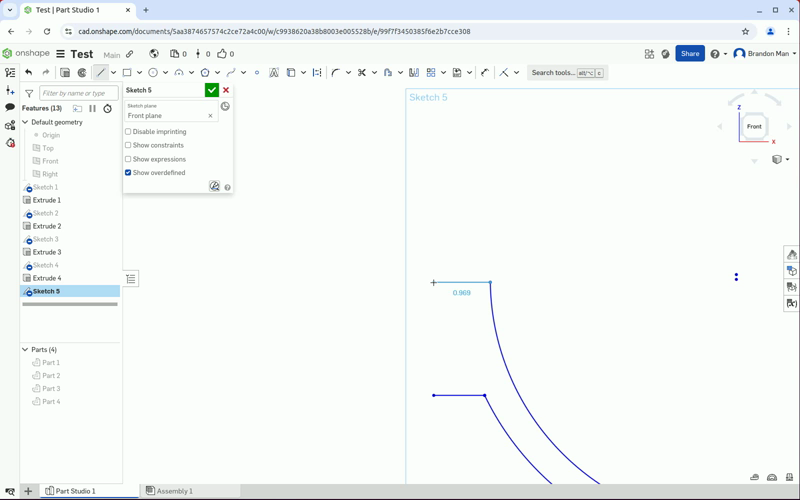
click(433, 282)
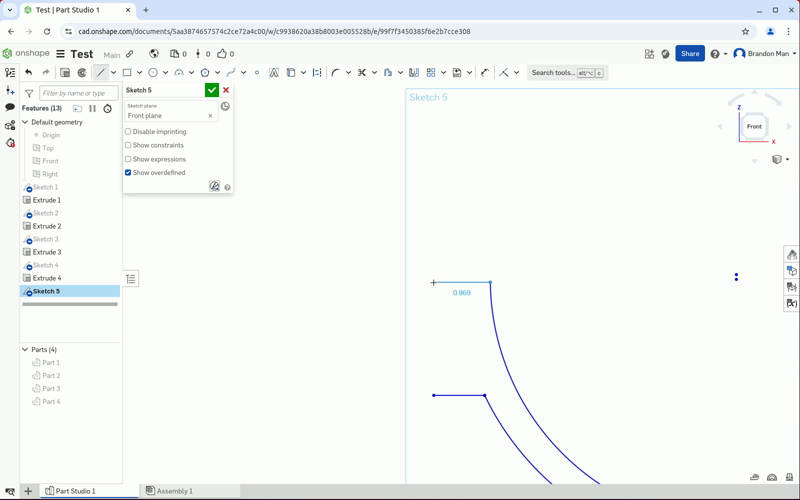
scroll(-6)
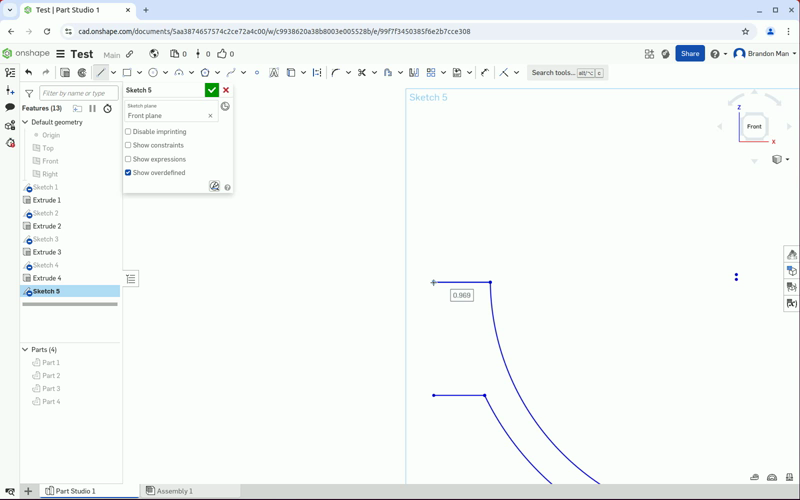
scroll(-6)
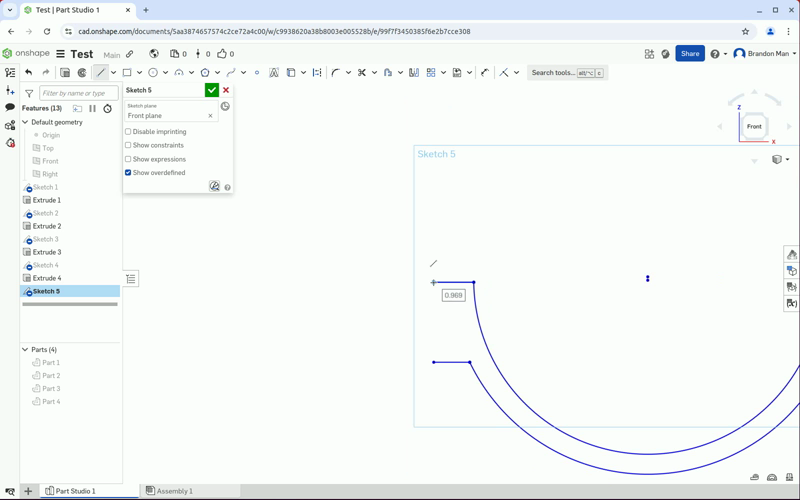
scroll(-6)
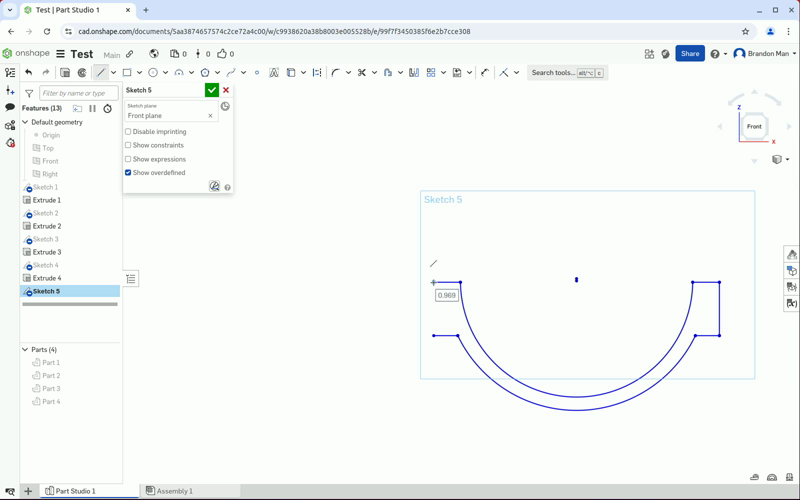
scroll(-6)
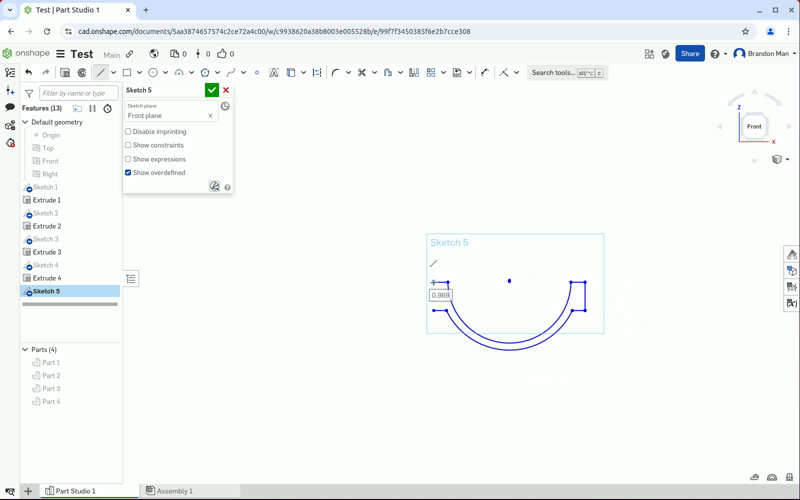
scroll(-6)
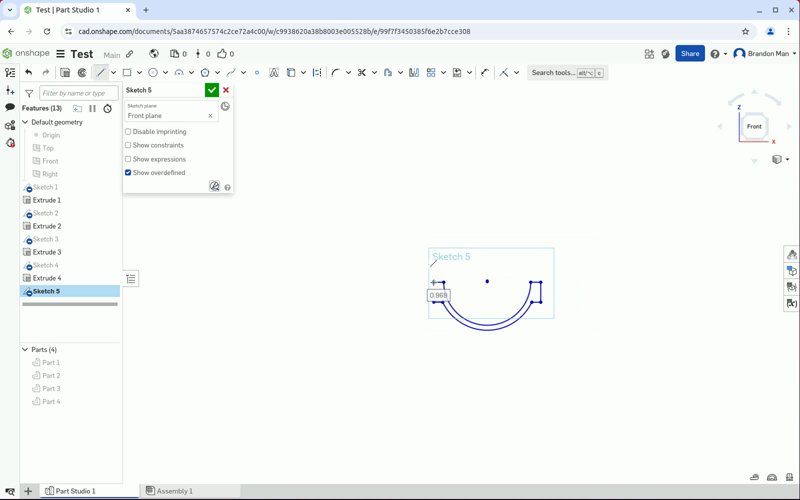
scroll(-6)
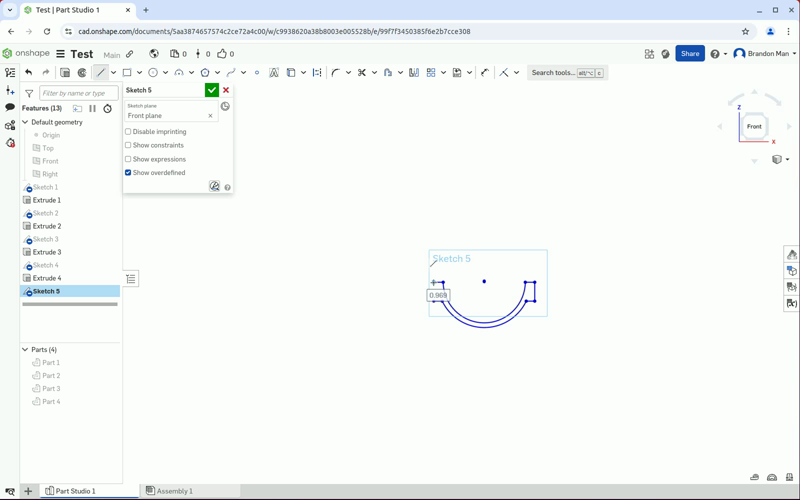
scroll(-6)
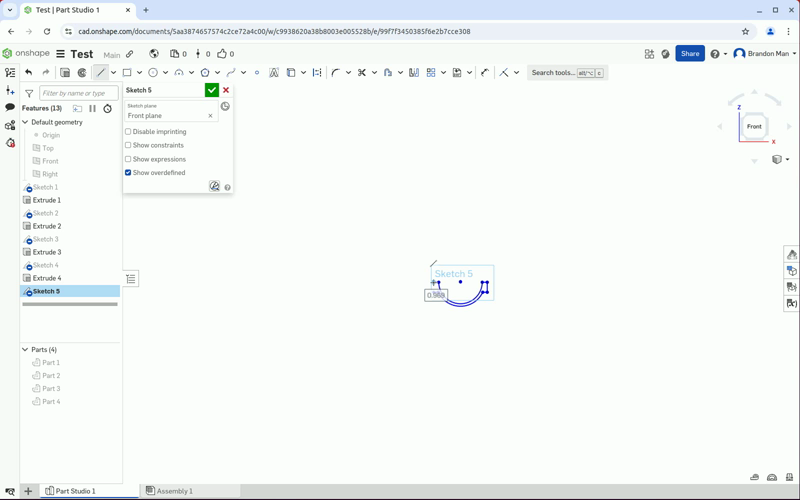
key_up(shift)
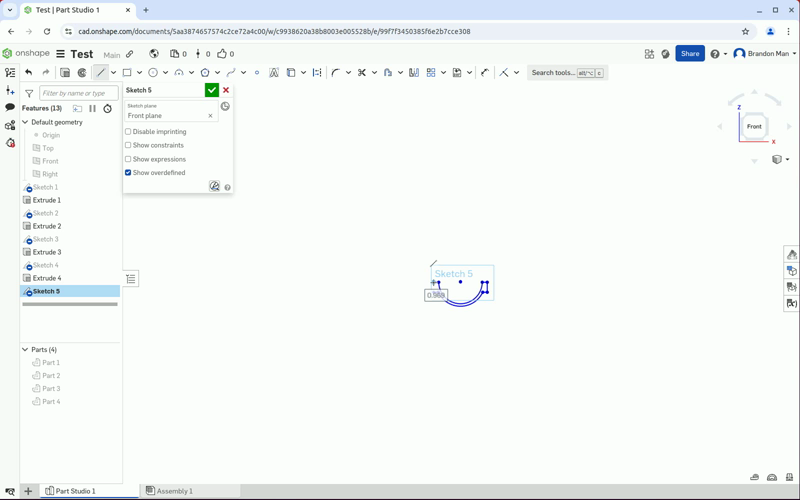
mouse_move(463, 282)
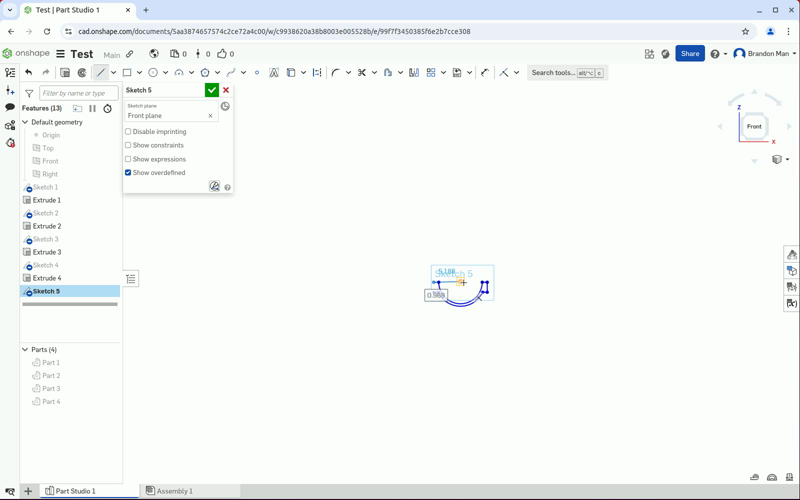
key_down(shift)
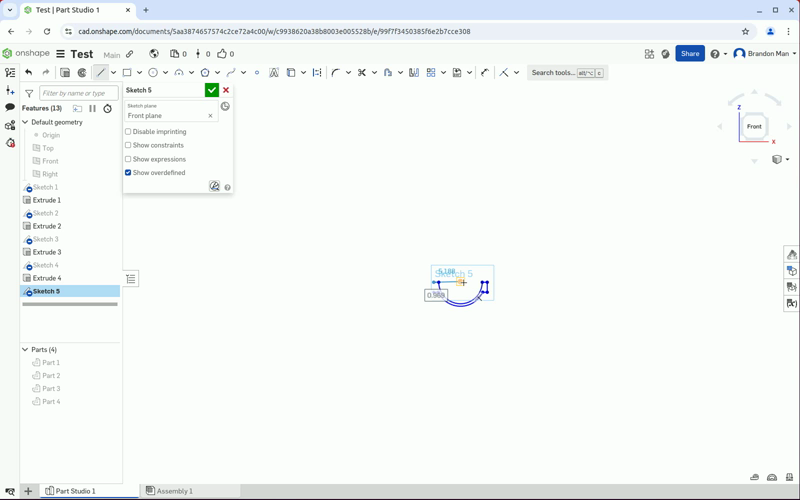
mouse_move(433, 292)
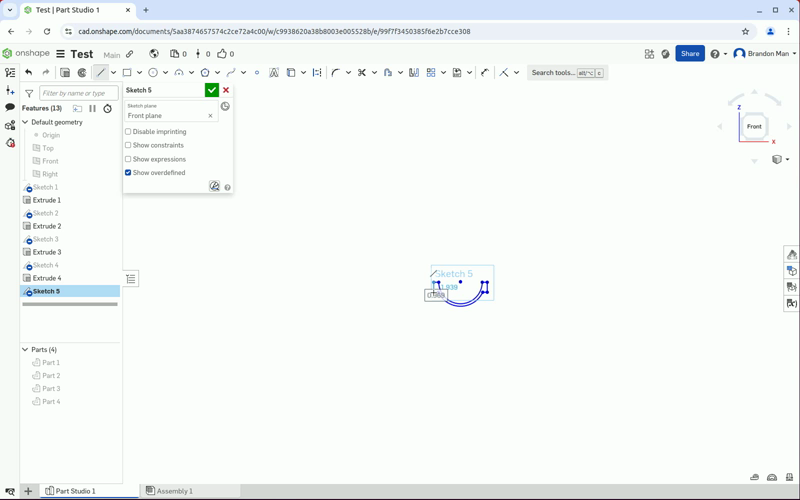
key_up(shift)
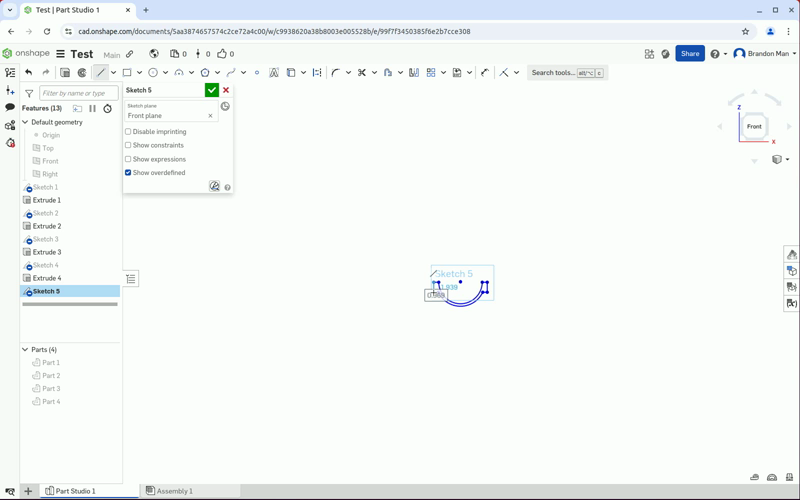
click(433, 292)
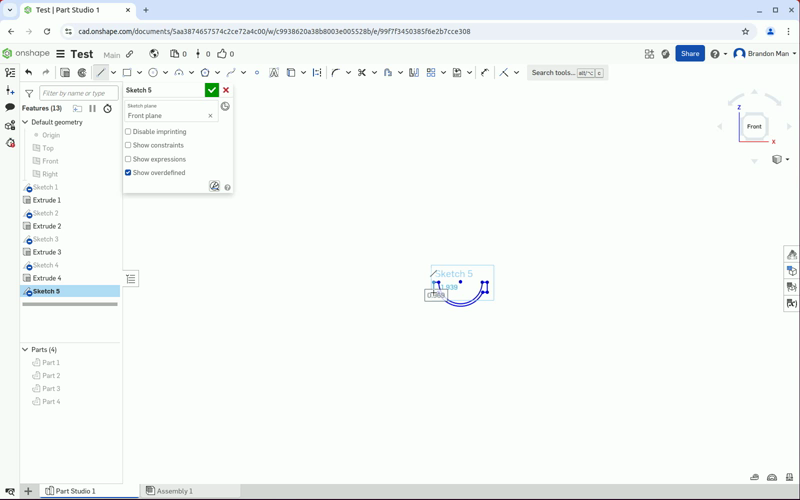
key(esc)
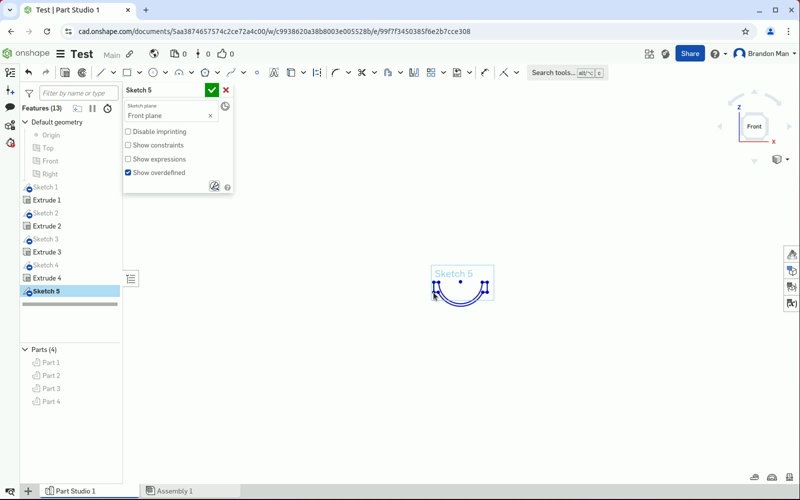
mouse_move(460, 283)
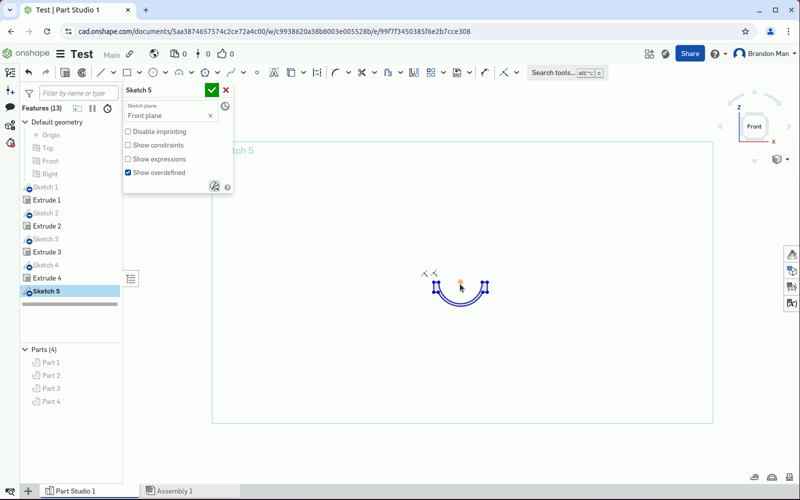
scroll(6)
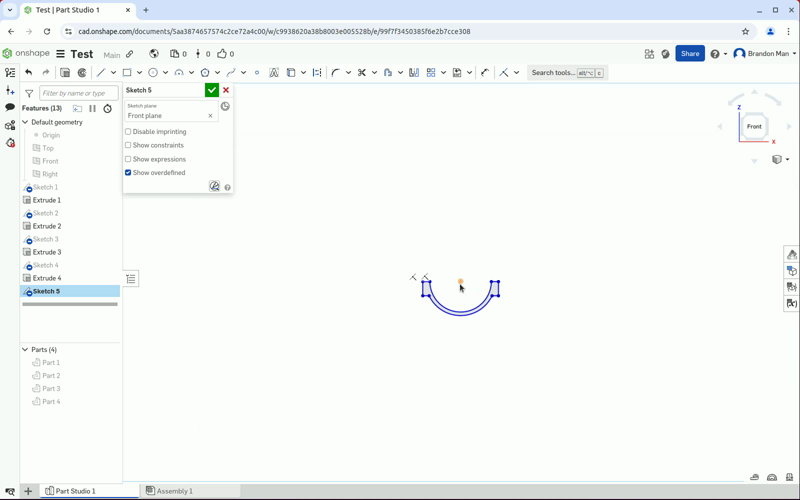
scroll(6)
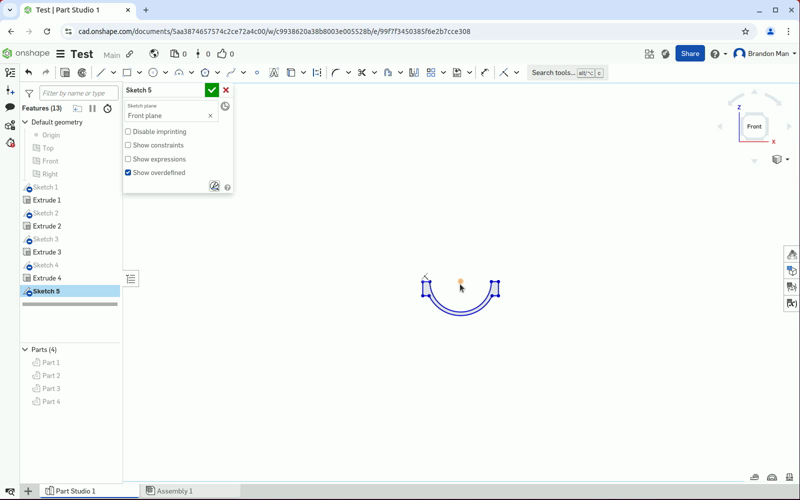
scroll(6)
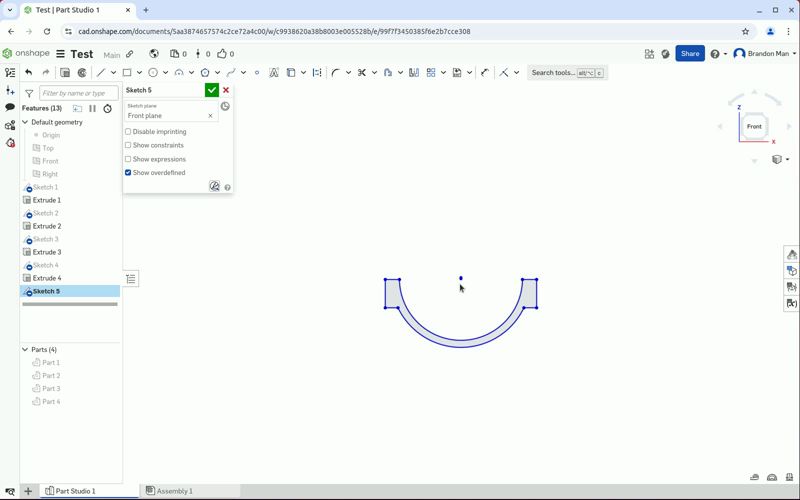
scroll(6)
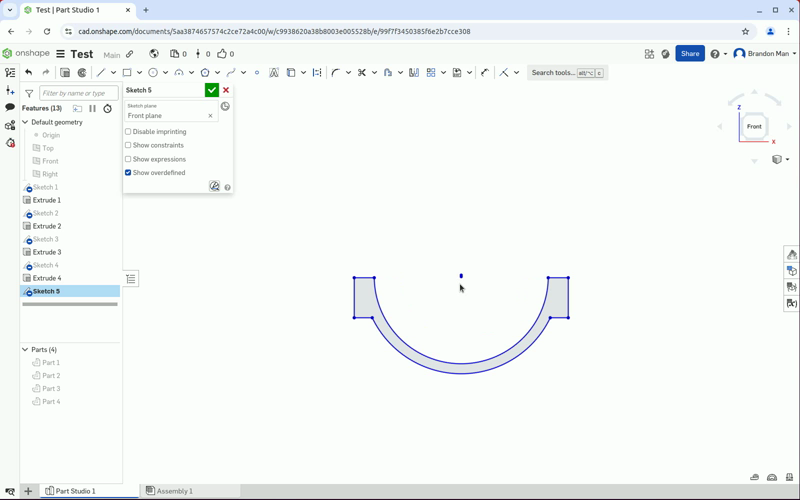
scroll(6)
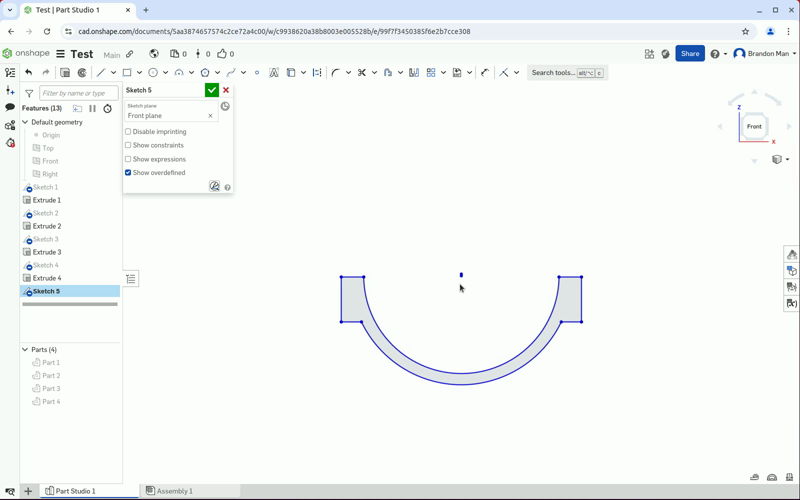
scroll(6)
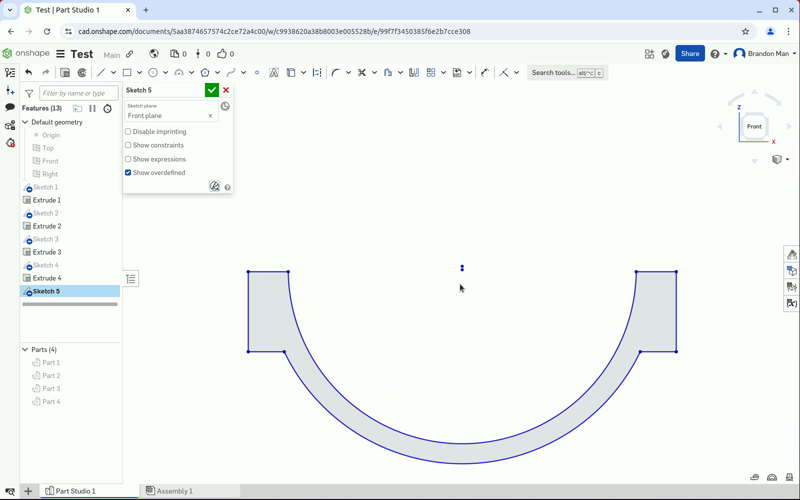
scroll(6)
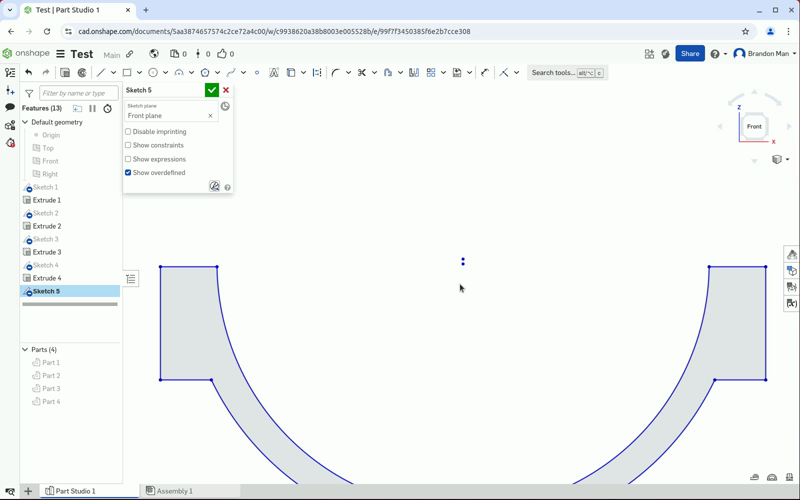
click(460, 283)
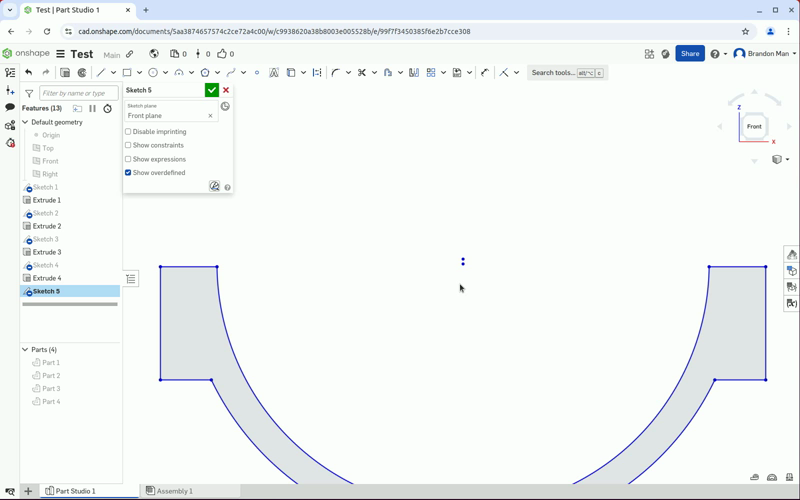
scroll(-6)
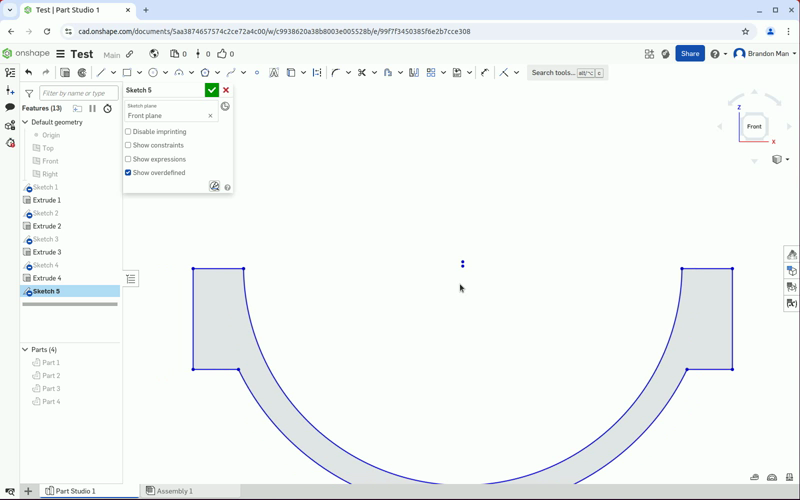
scroll(-6)
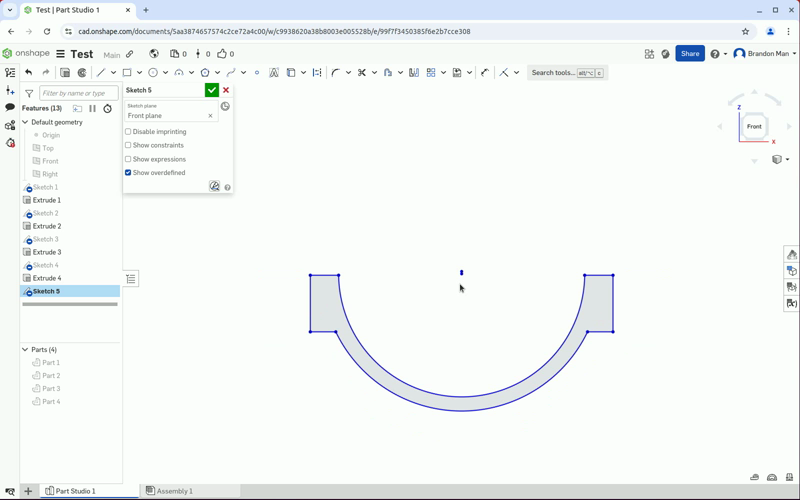
scroll(-6)
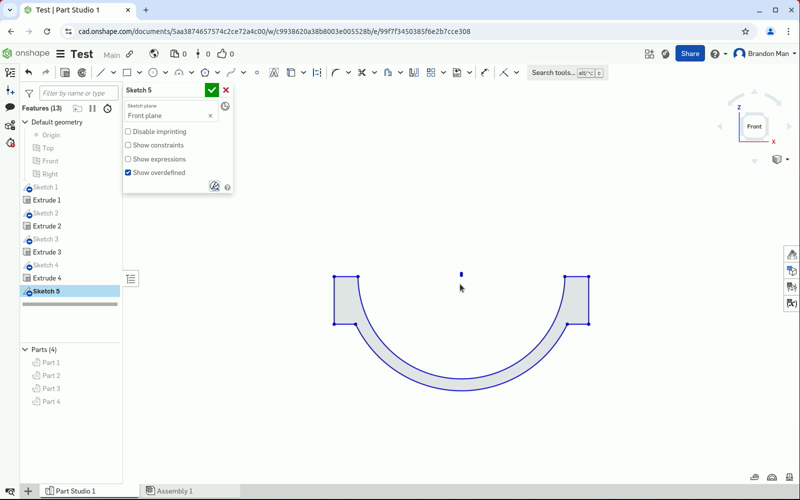
scroll(-6)
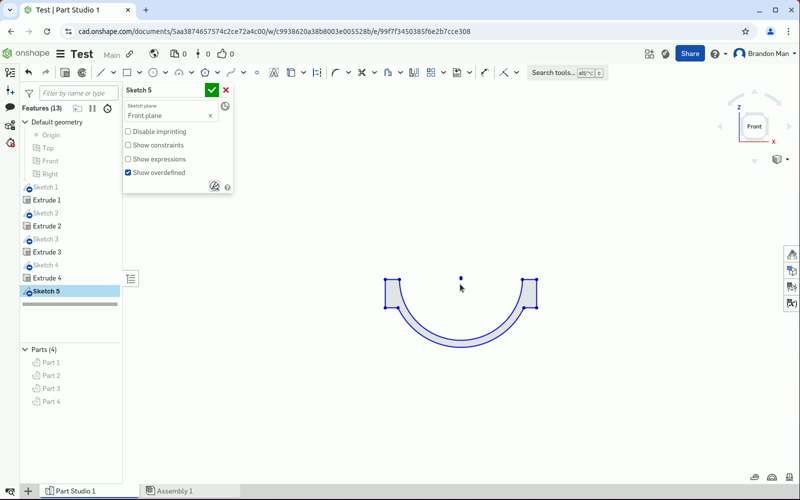
scroll(-6)
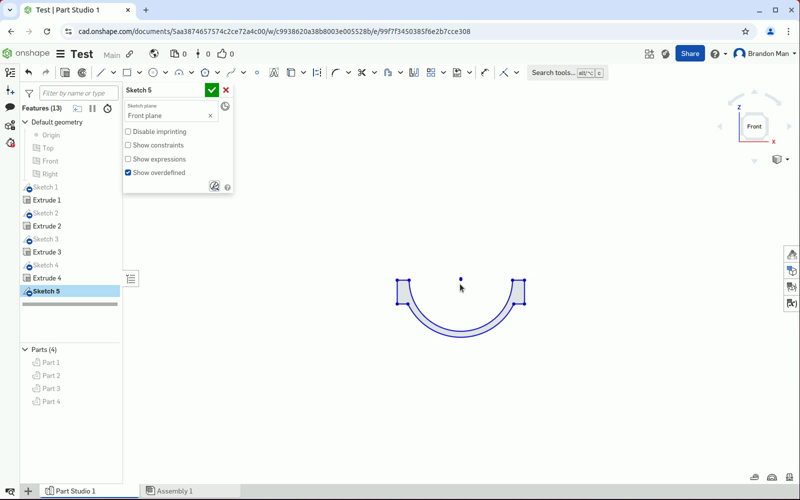
scroll(-6)
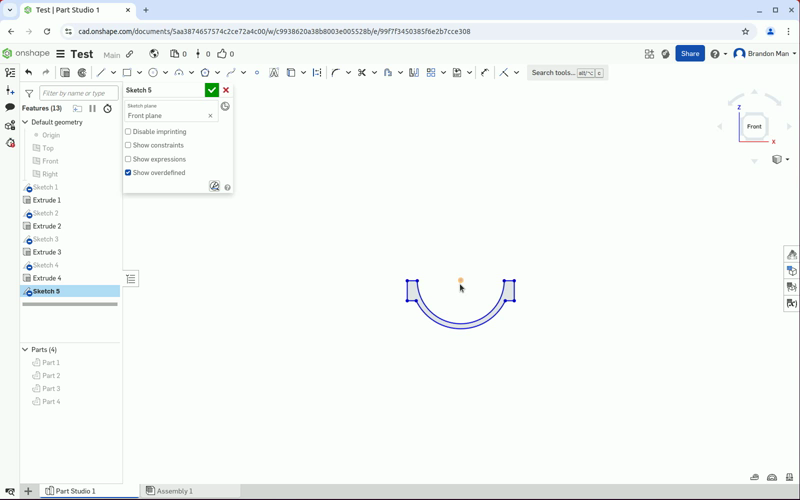
scroll(-6)
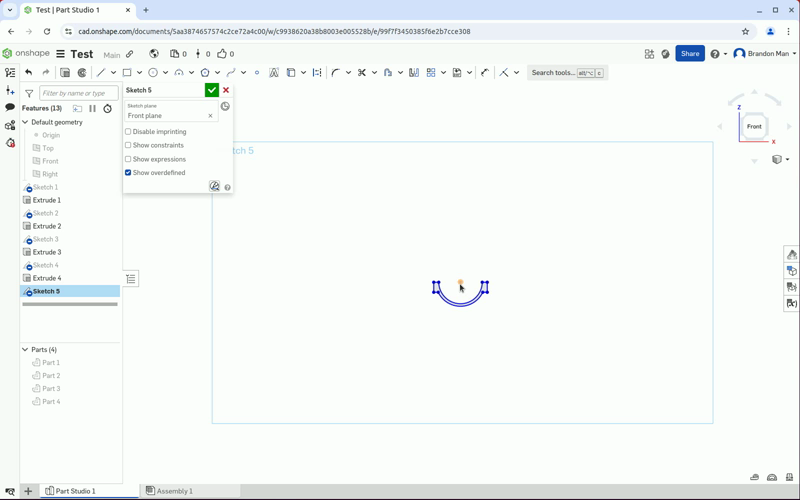
mouse_move(73, 352)
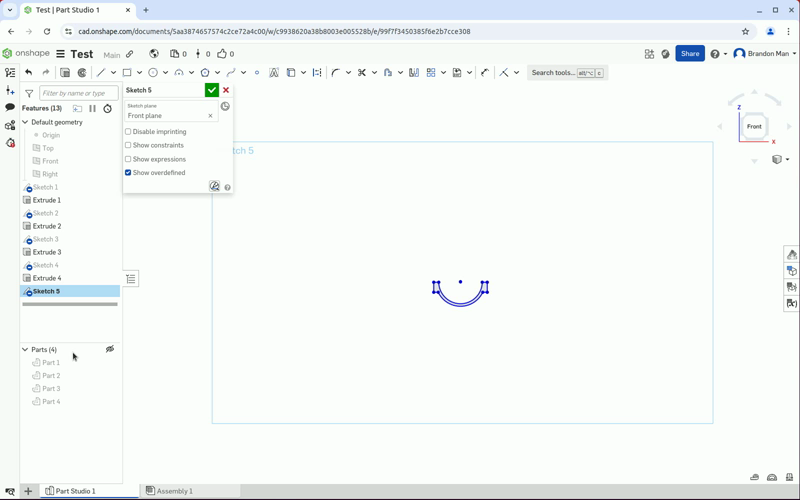
key(shift+y)
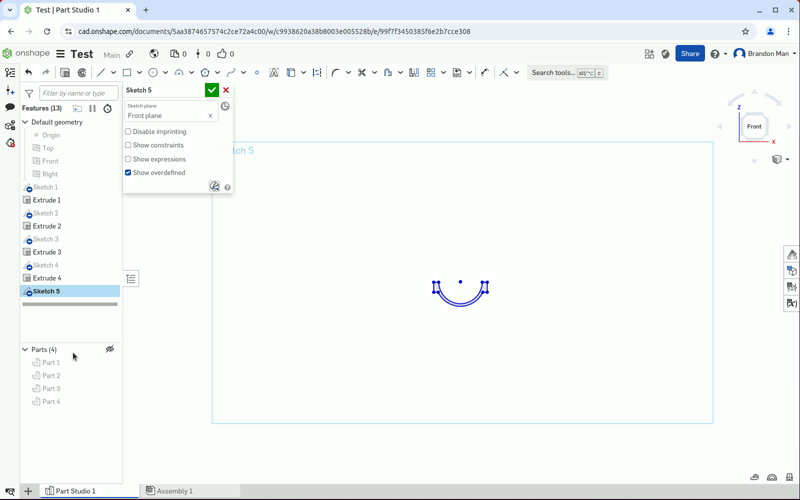
key(shift+e)
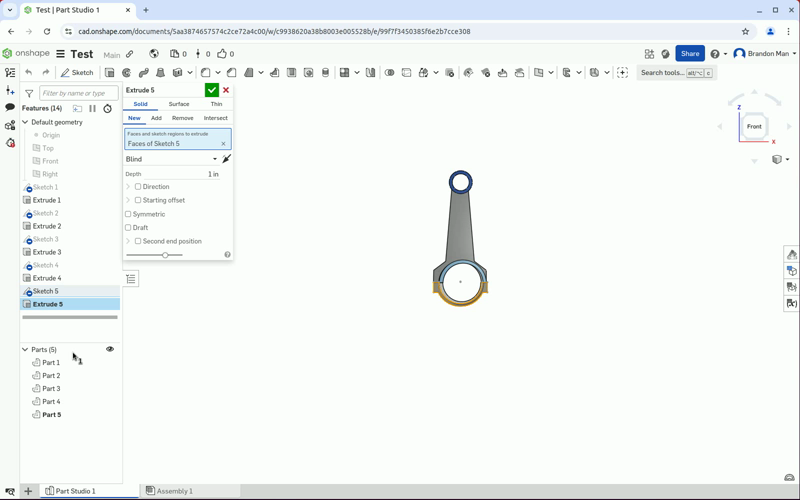
mouse_move(143, 106)
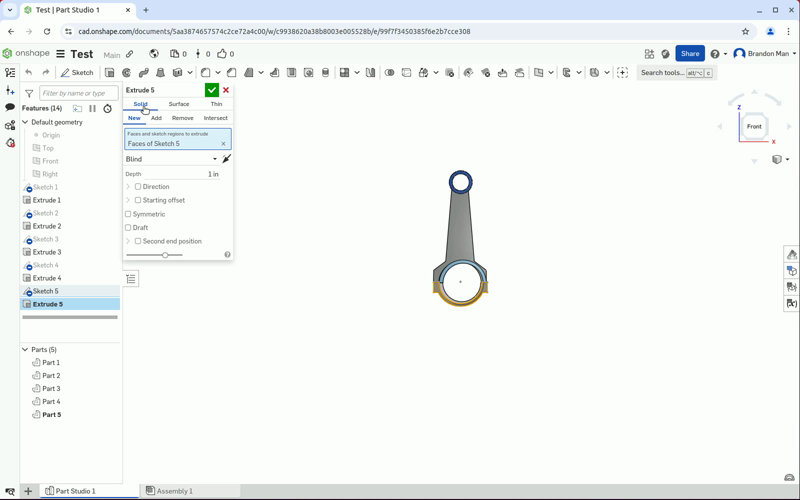
click(143, 106)
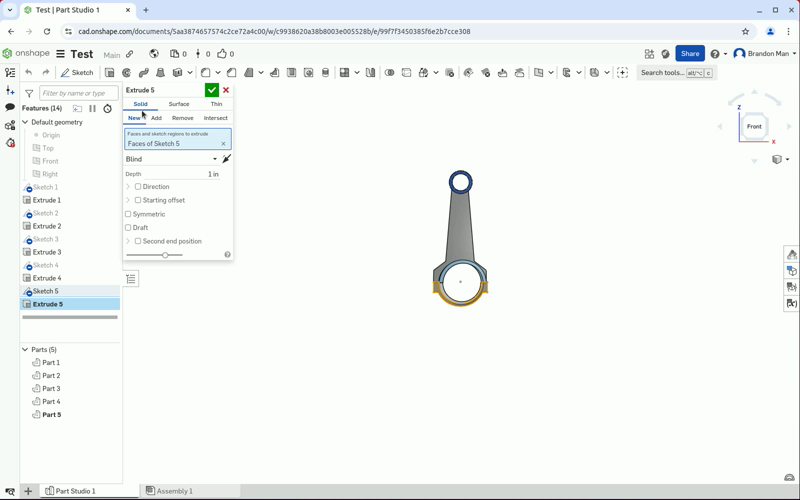
mouse_move(137, 120)
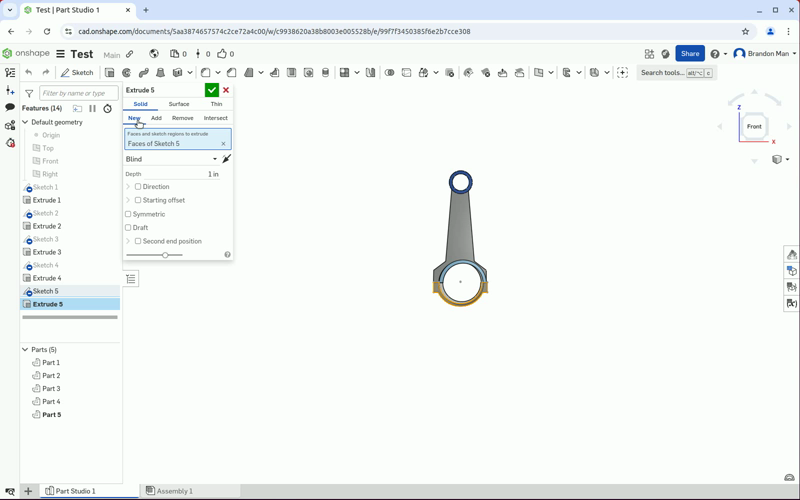
click(137, 120)
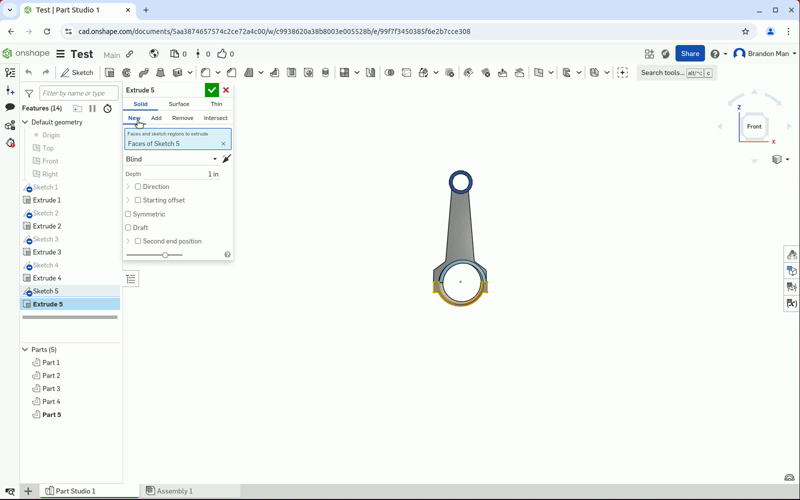
key(tab, 4)
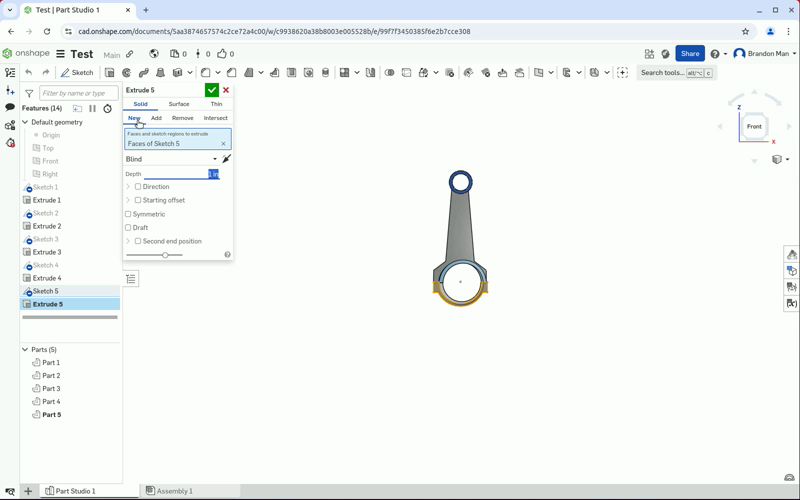
text(2.408)
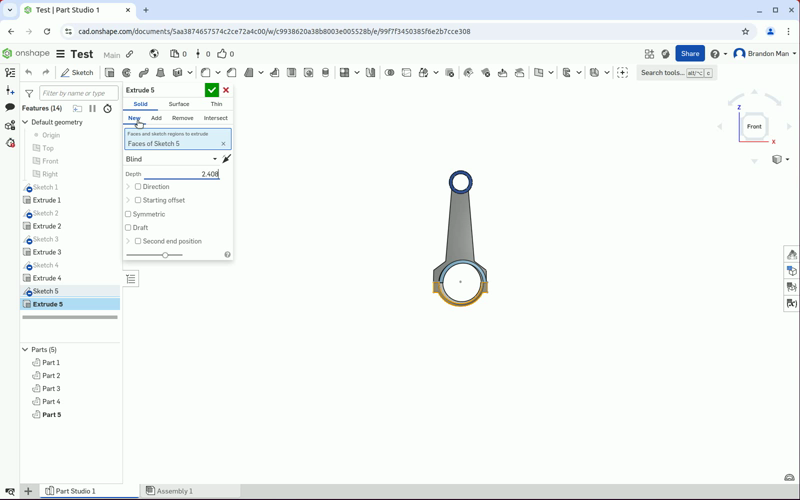
key(tab, 3)
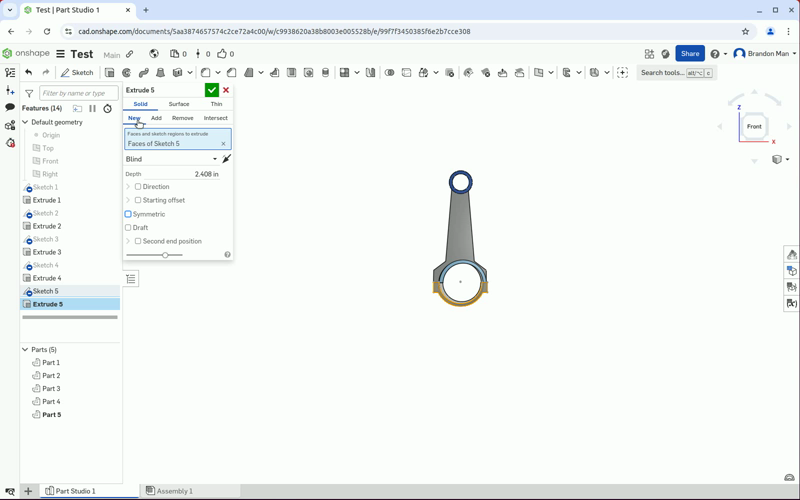
key(space)
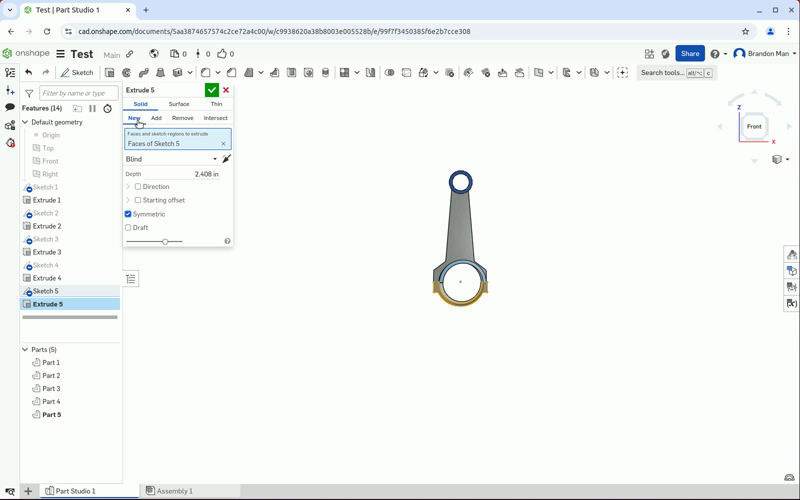
key(enter)
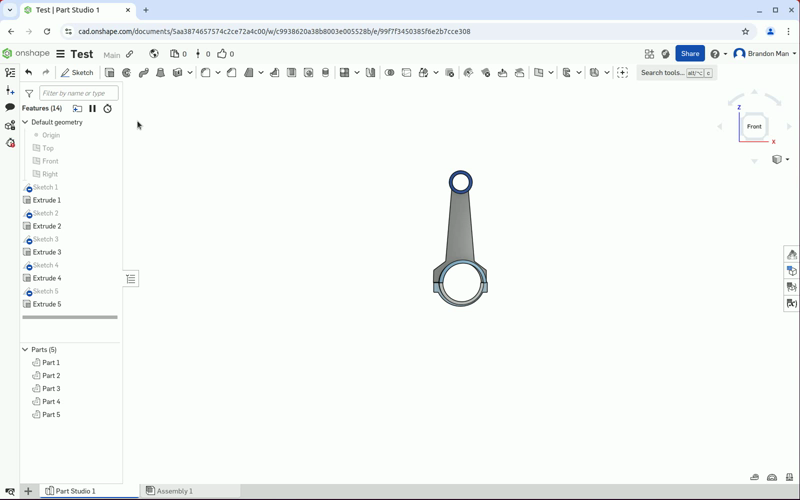
key(shift+h)
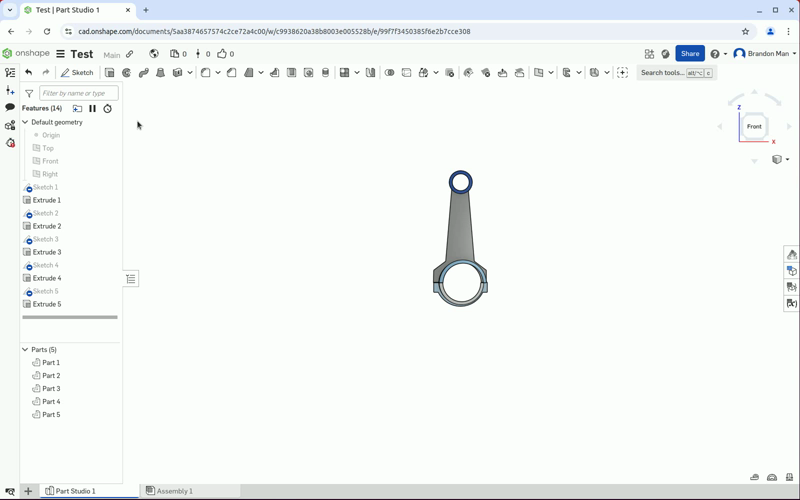
key(shift+h)
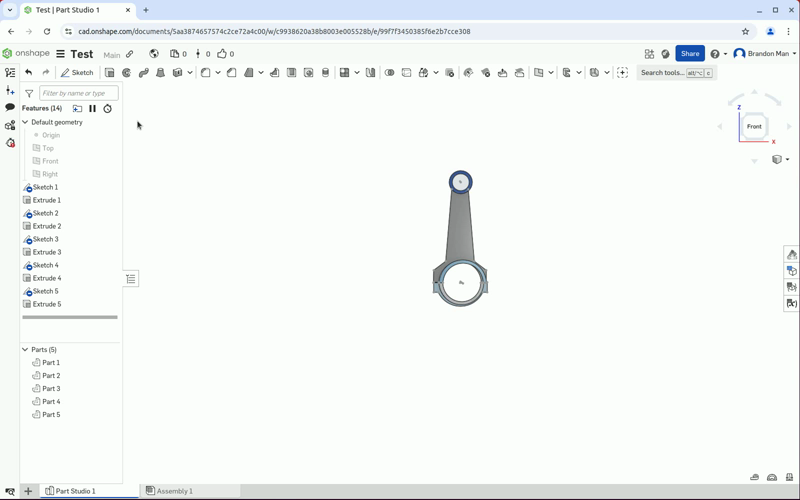
key(shift+7)
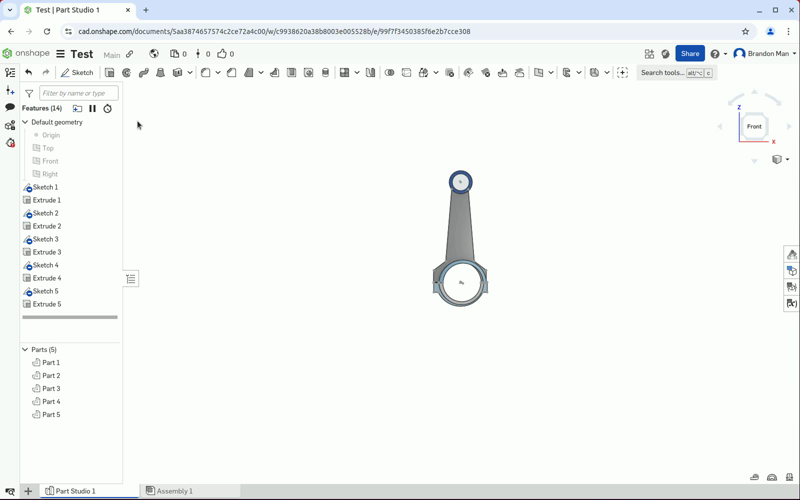
key(left, 2)
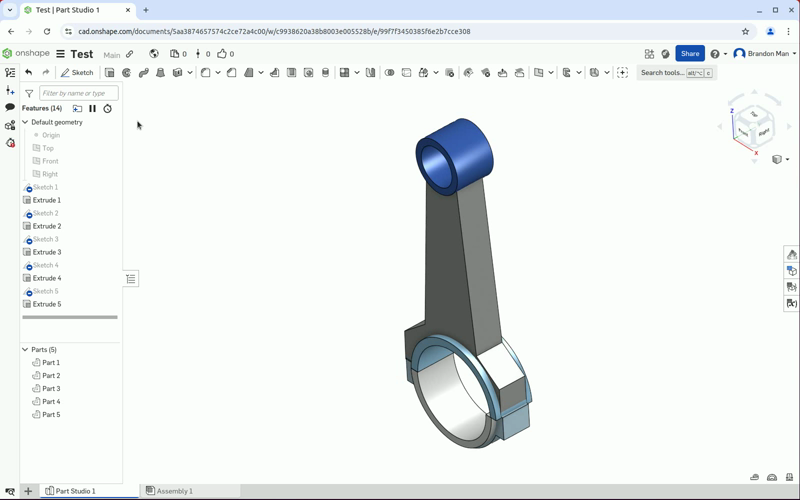
key(down, 2)
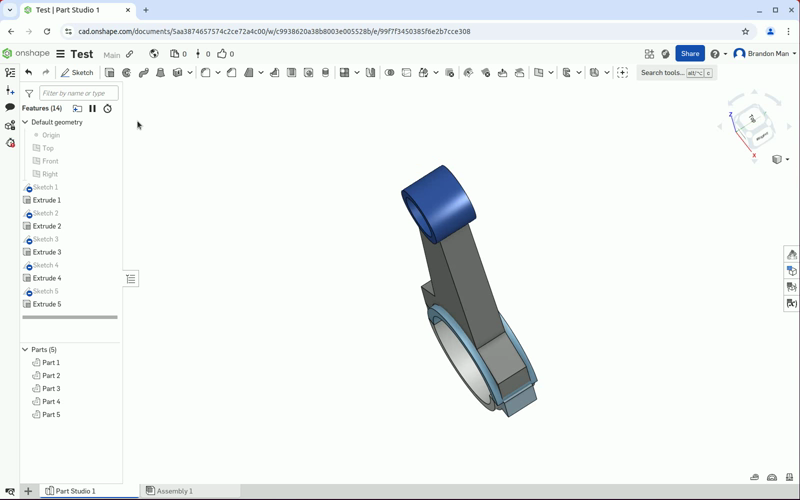
key(up, 2)
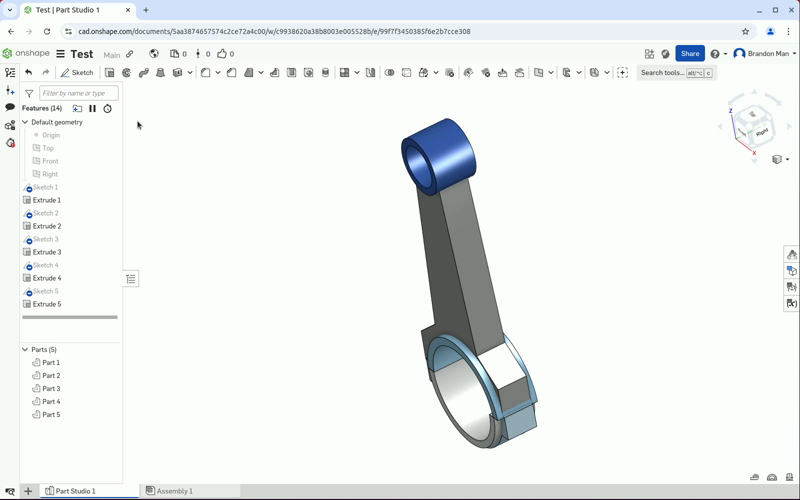
key(right, 2)
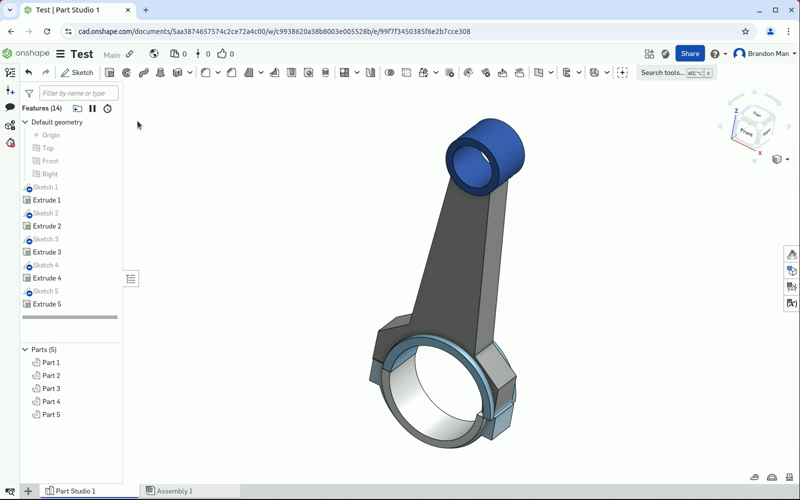
mouse_move(73, 189)
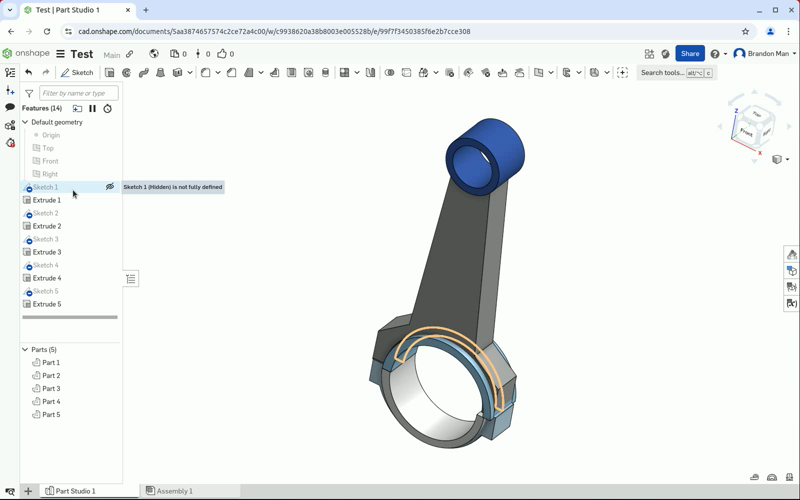
click(73, 189)